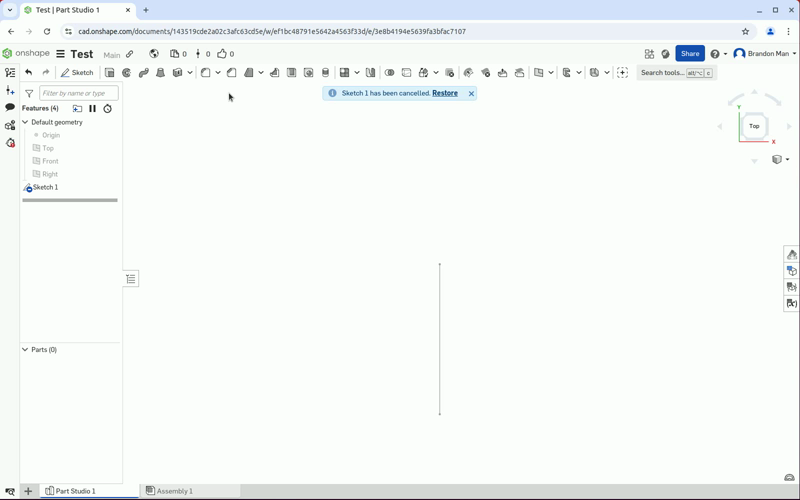
key(shift+h)
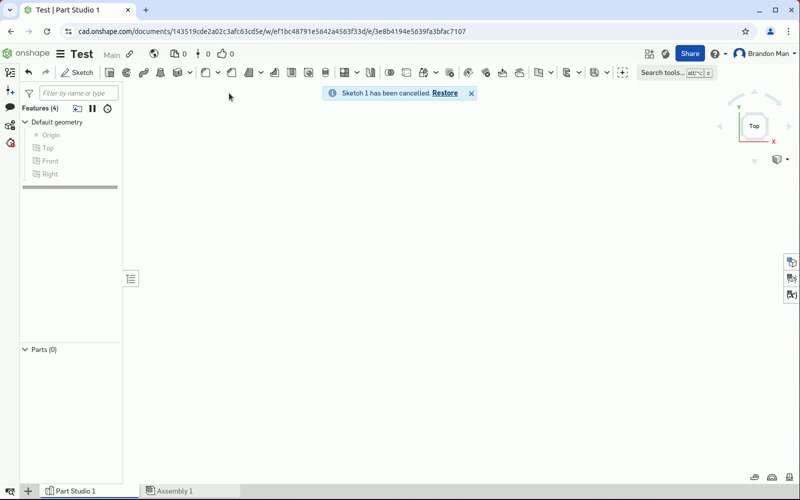
mouse_move(73, 352)
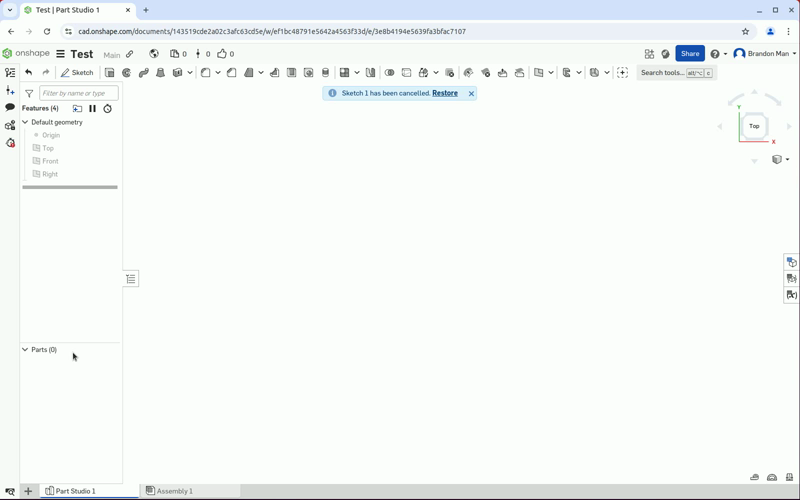
key(y)
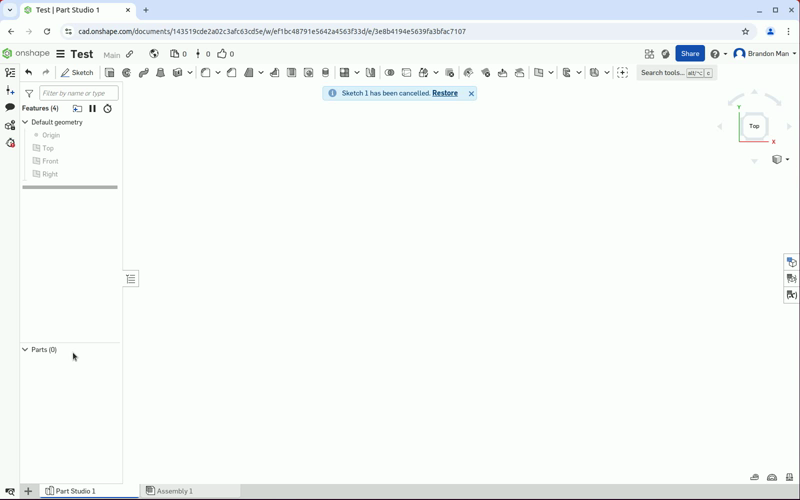
key(shift+p)
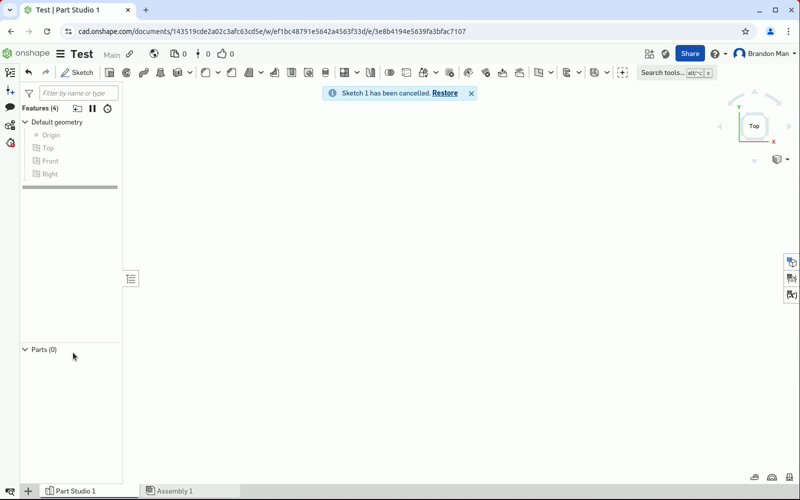
key(space)
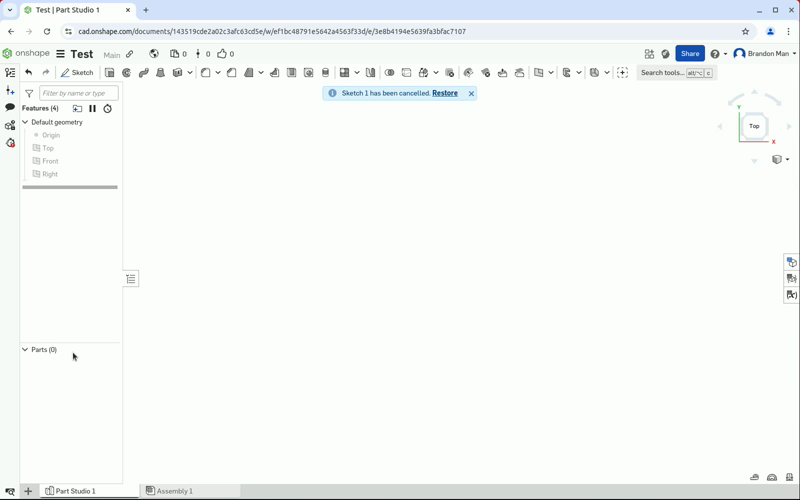
key_down(shift)
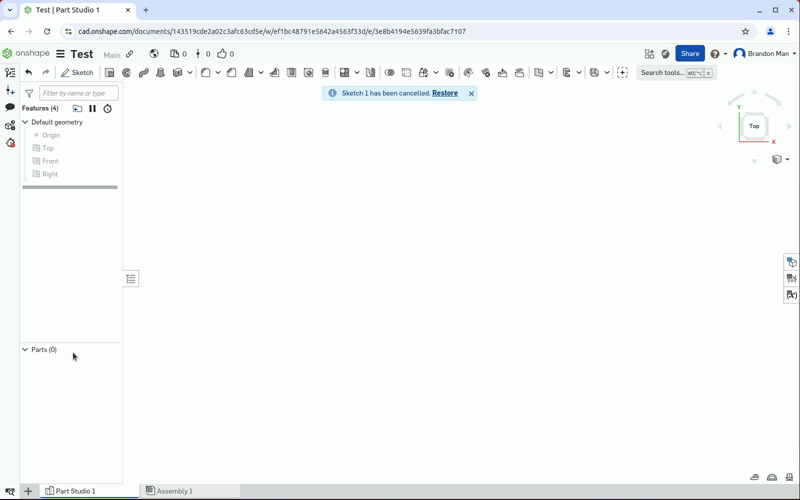
key(up)
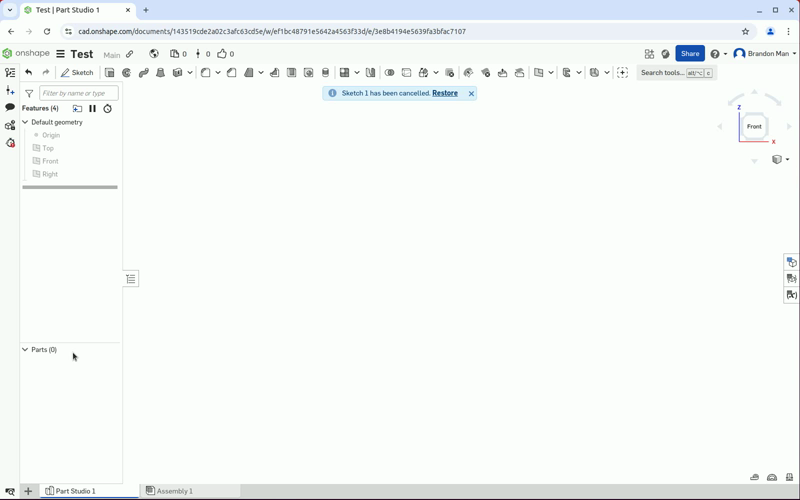
key_up(shift)
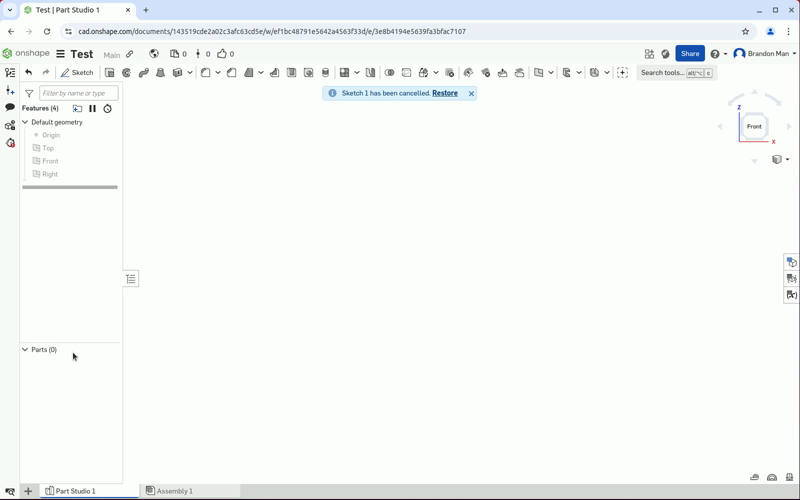
mouse_move(73, 352)
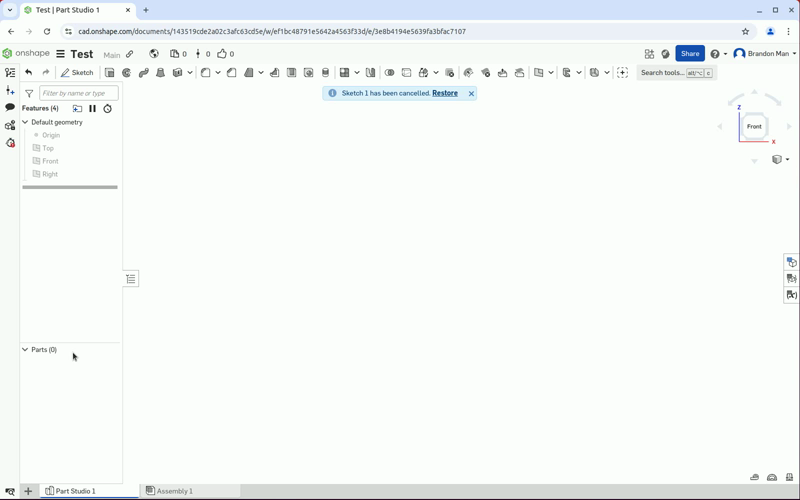
key(shift+y)
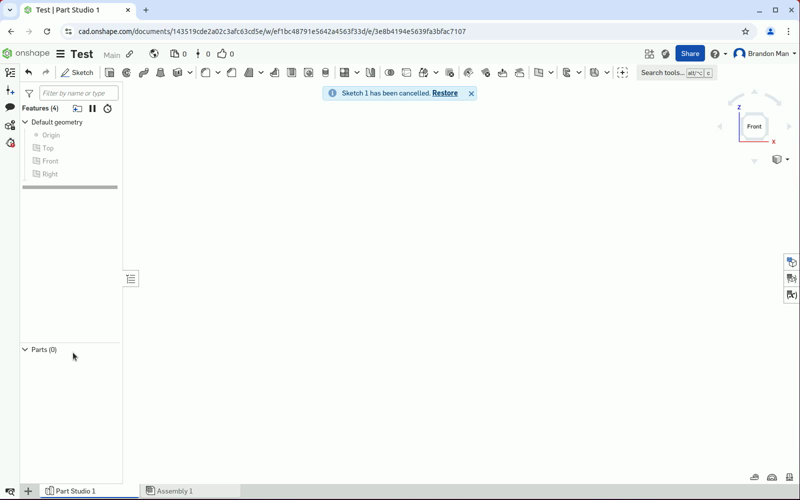
key(shift+s)
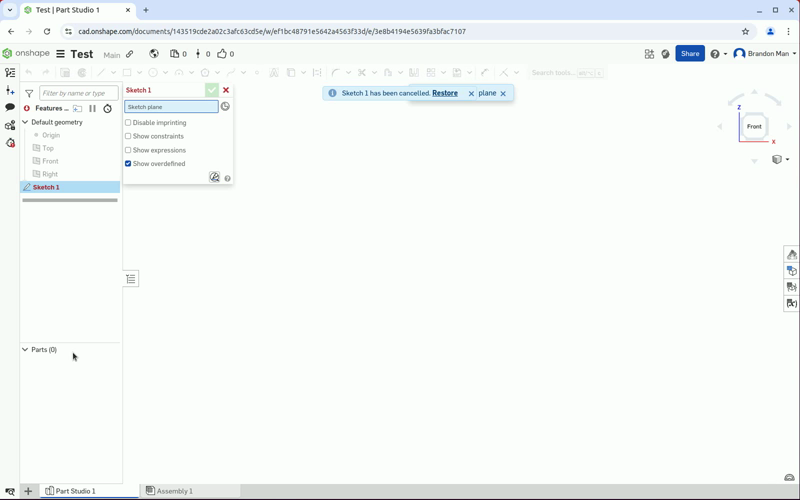
mouse_move(73, 163)
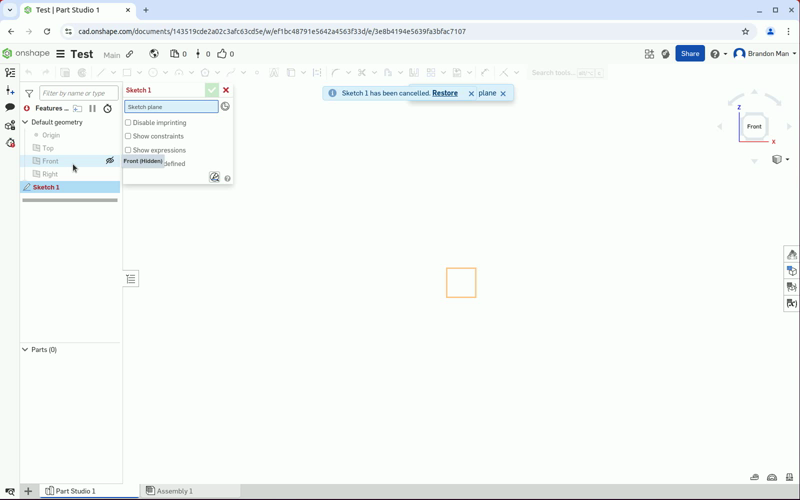
click(73, 163)
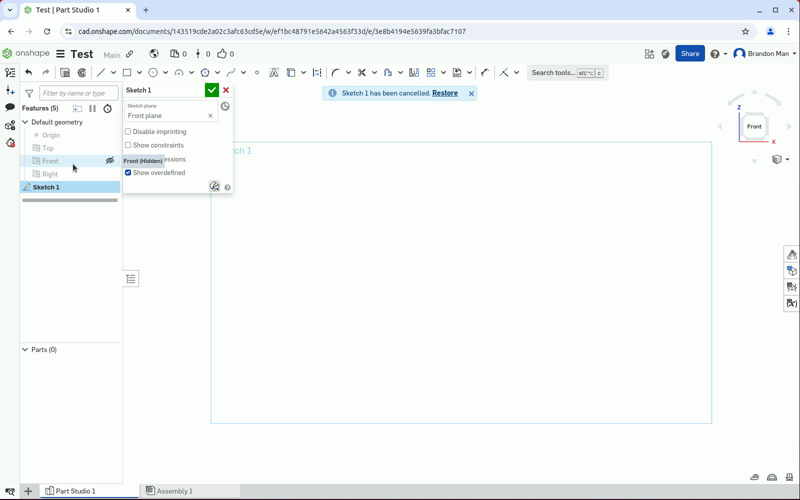
mouse_move(73, 352)
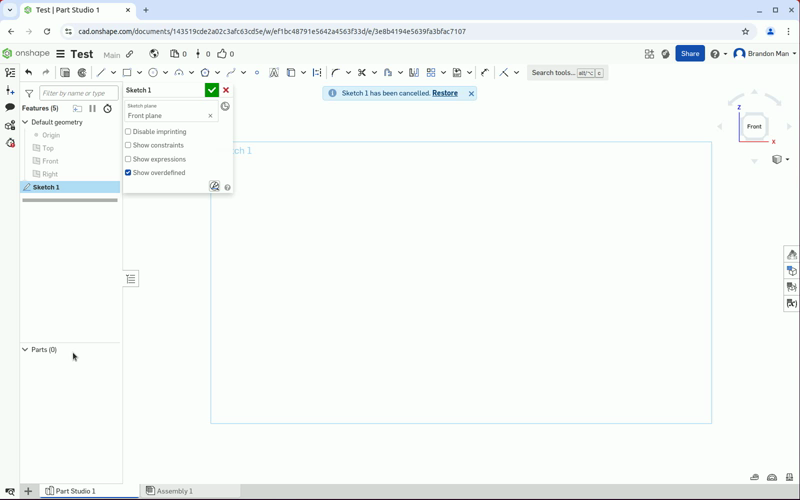
key(y)
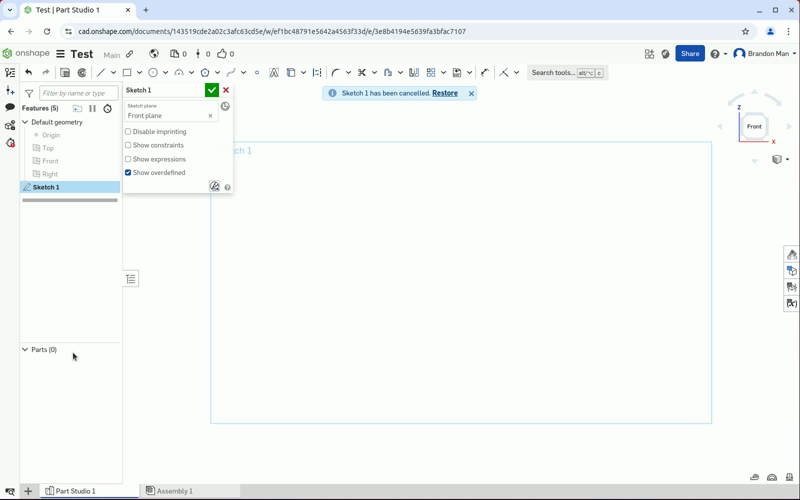
key(l)
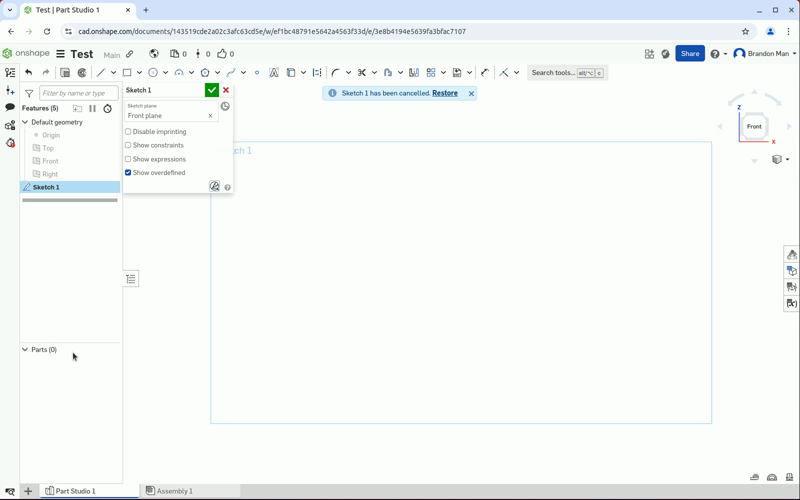
key_down(shift)
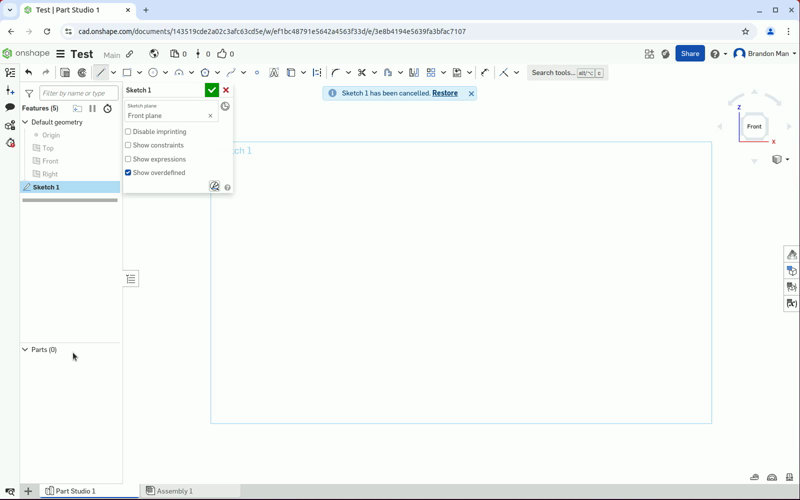
mouse_move(434, 304)
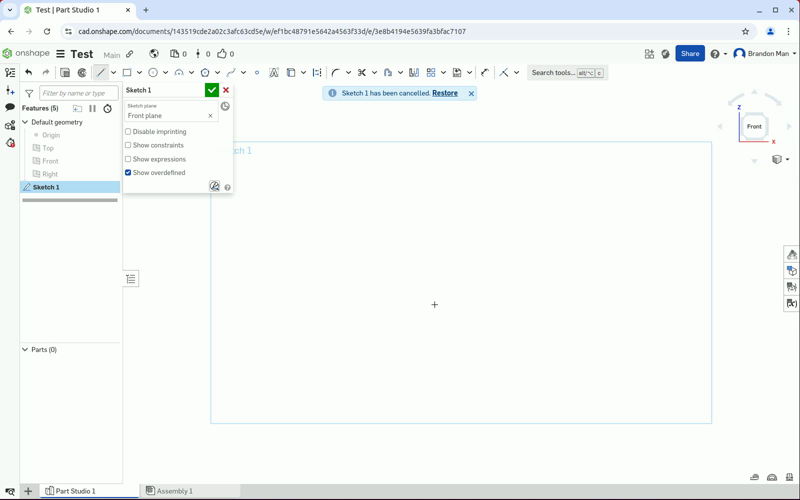
click(434, 304)
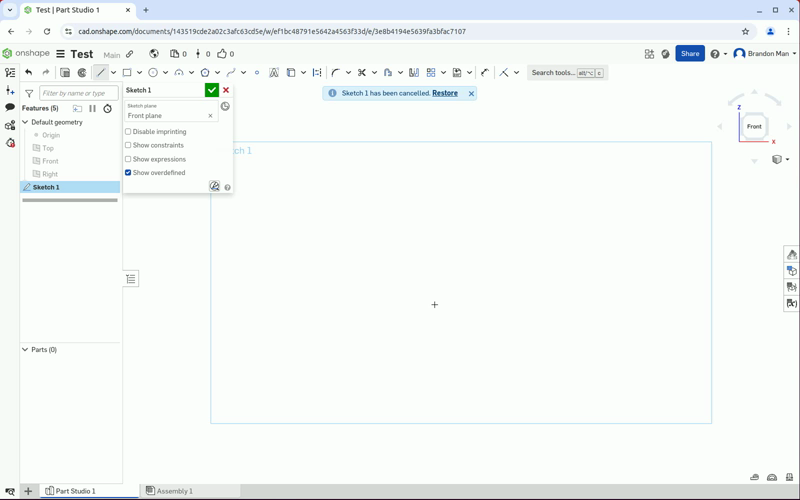
key_up(shift)
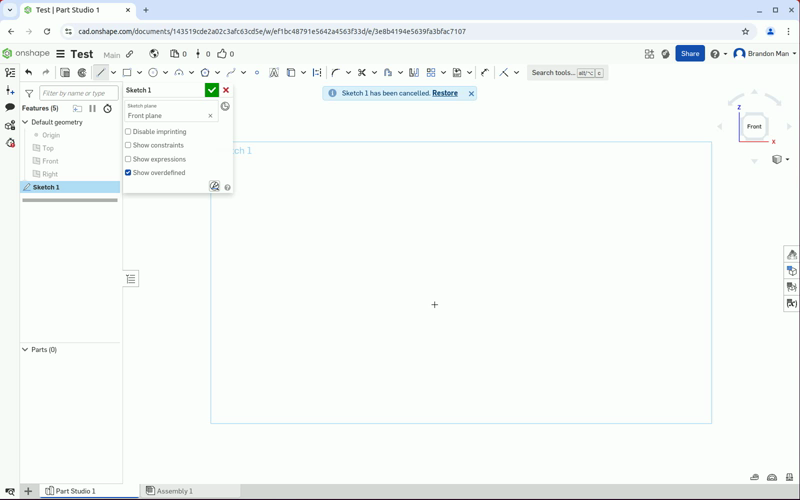
key_down(shift)
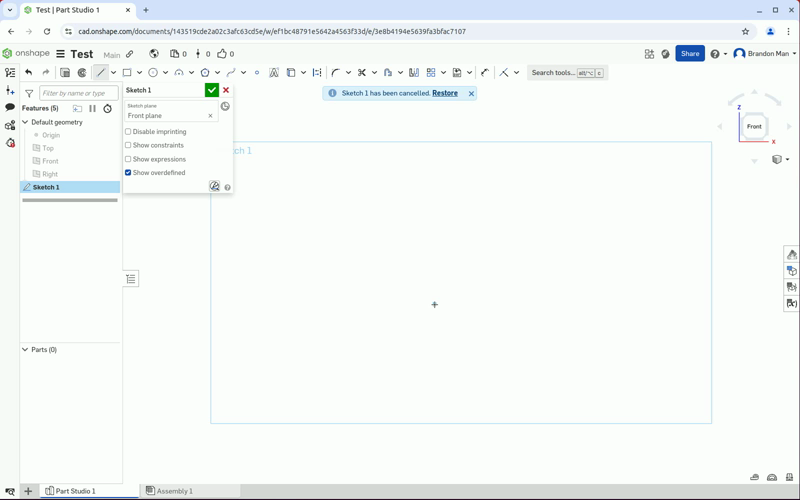
mouse_move(464, 304)
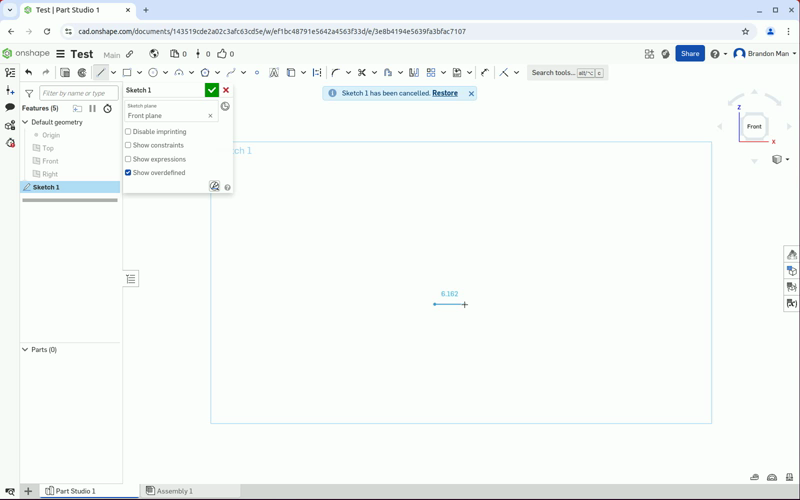
mouse_move(440, 304)
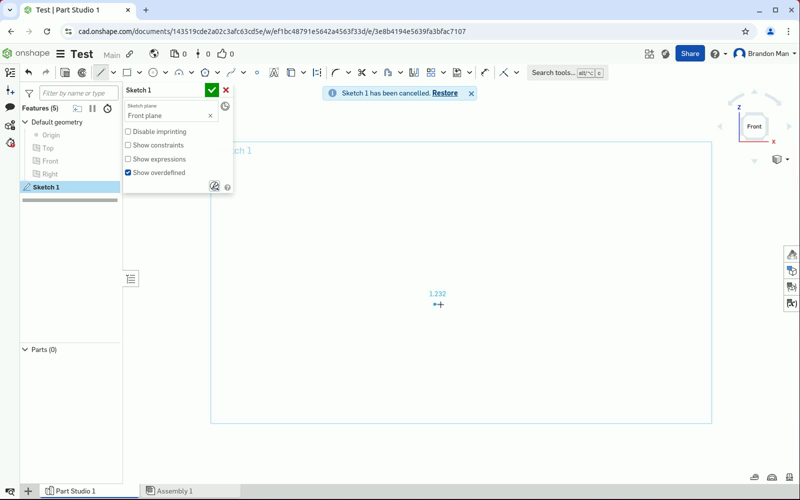
scroll(6)
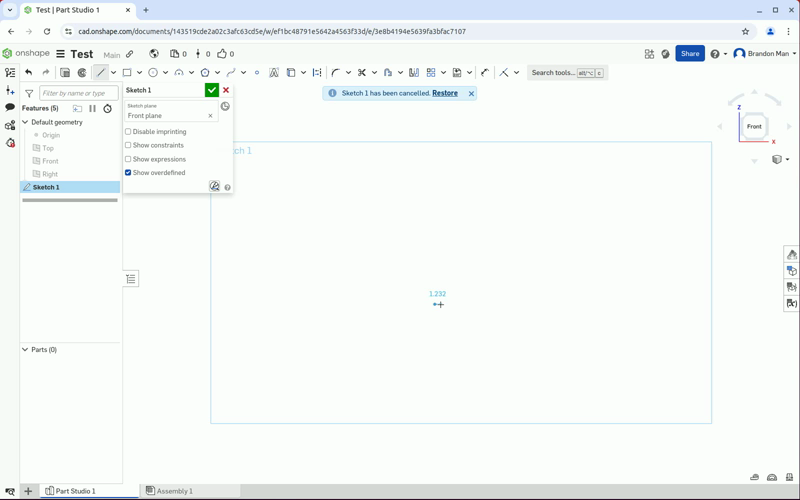
scroll(6)
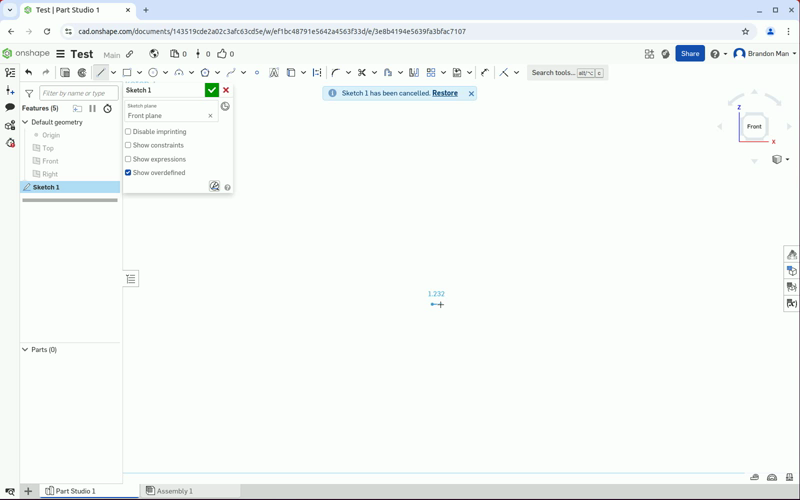
scroll(6)
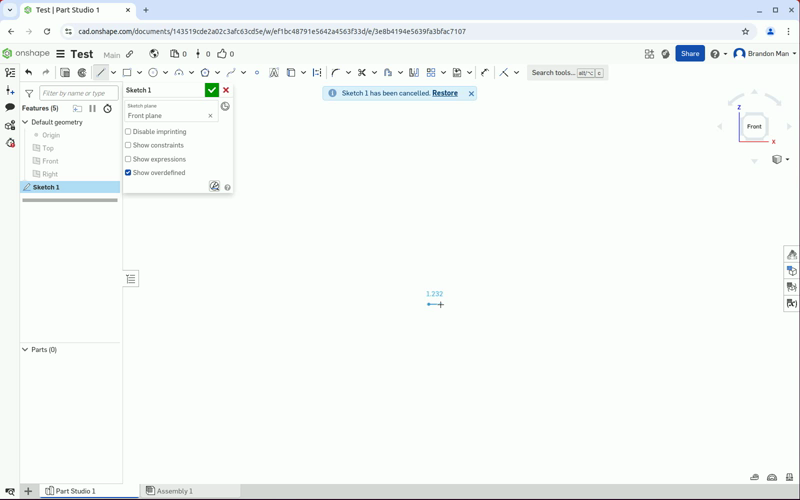
scroll(6)
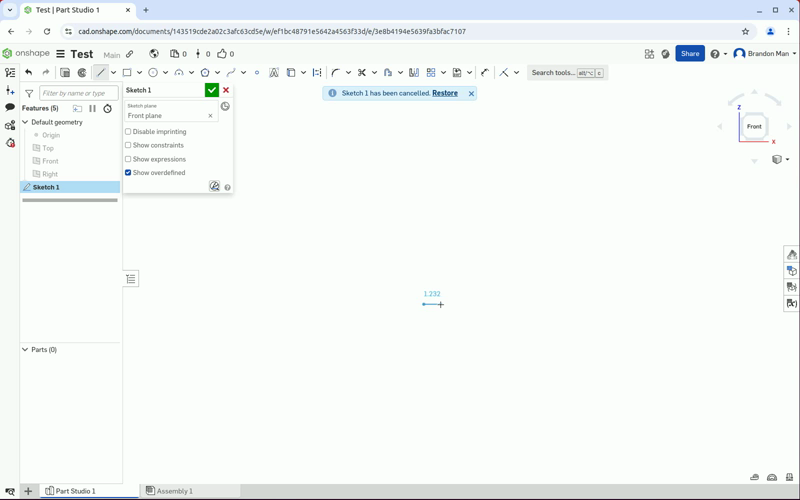
scroll(6)
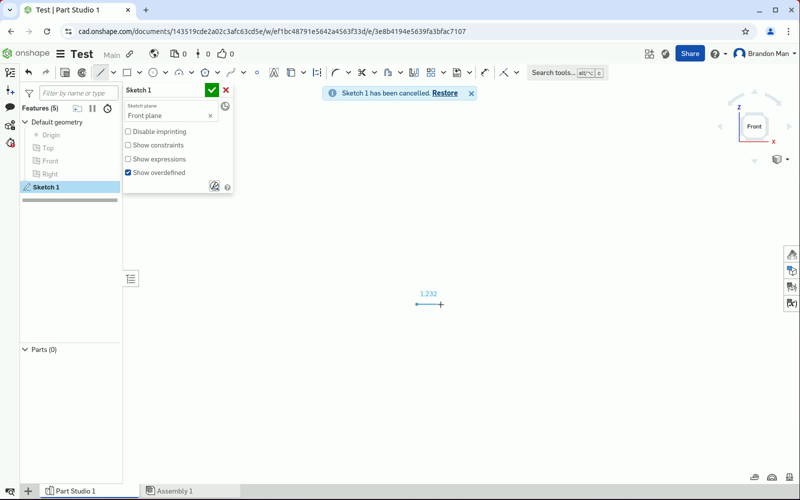
scroll(6)
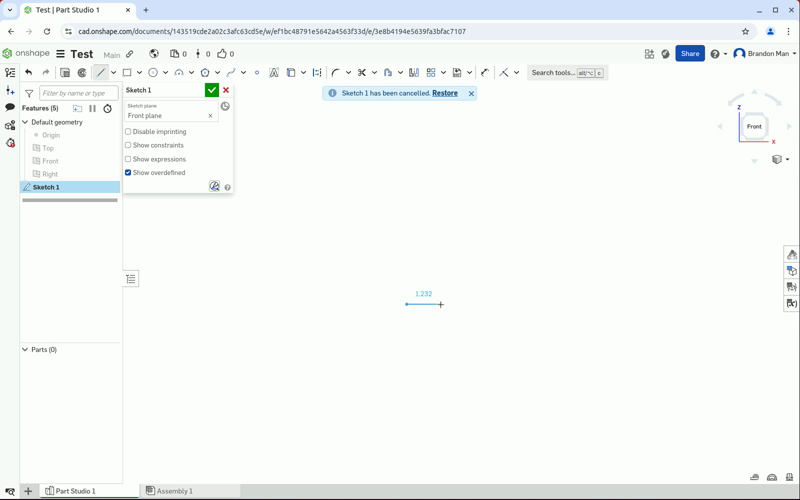
scroll(6)
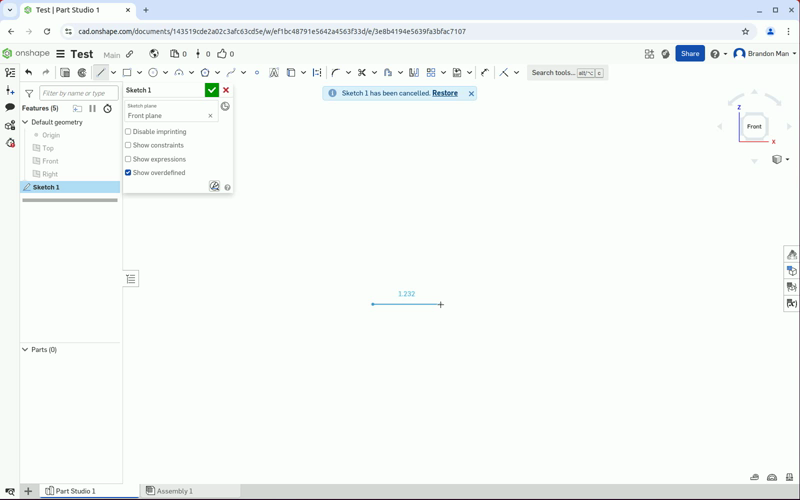
click(440, 304)
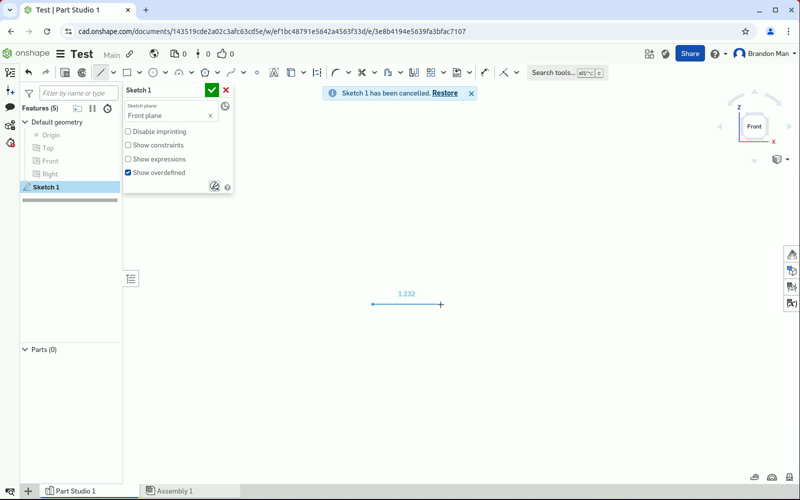
scroll(-6)
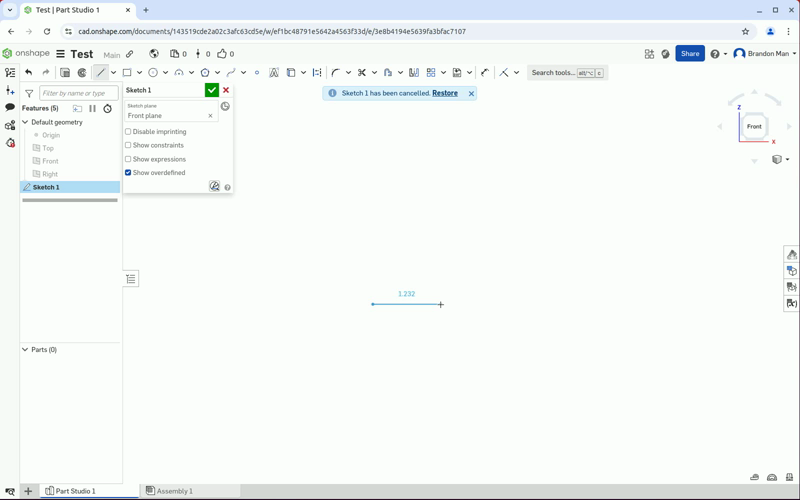
scroll(-6)
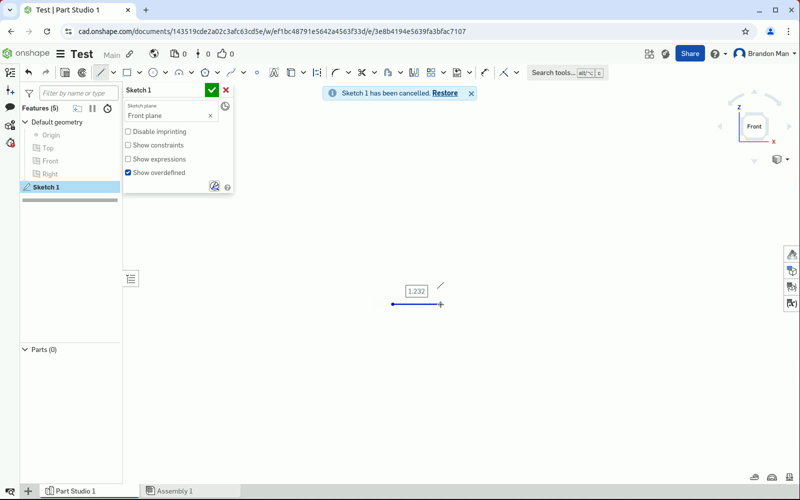
scroll(-6)
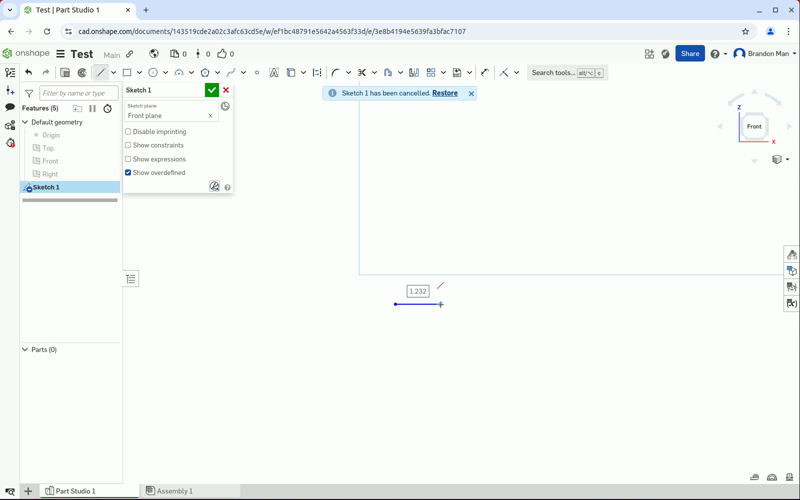
scroll(-6)
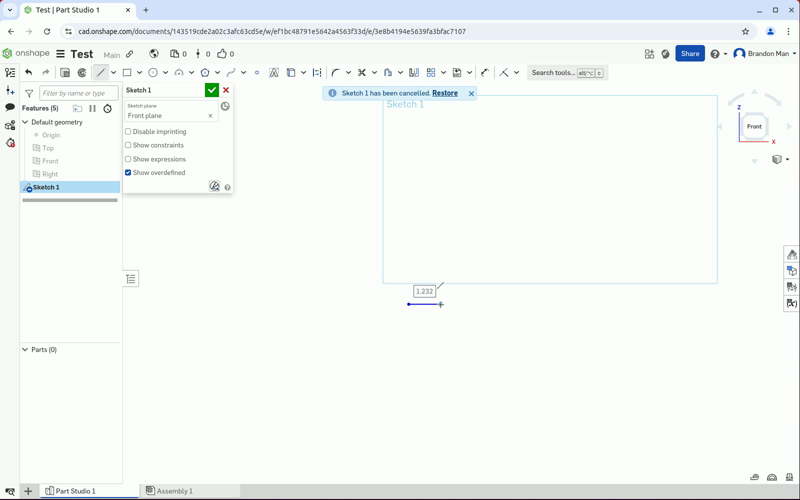
scroll(-6)
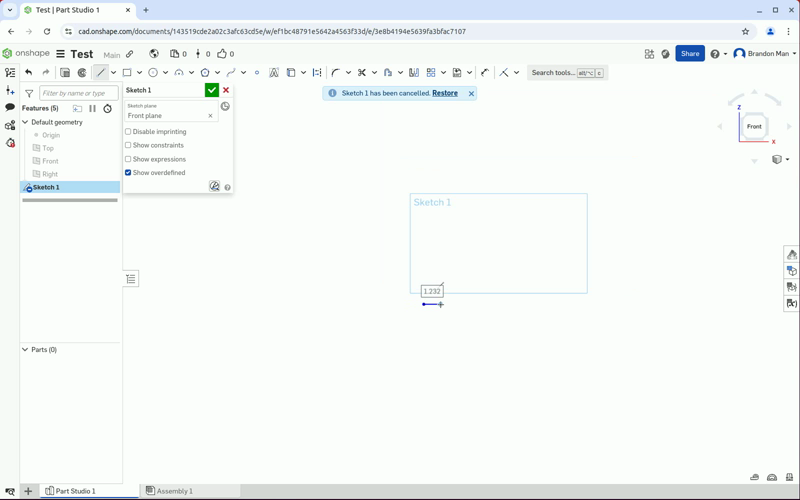
scroll(-6)
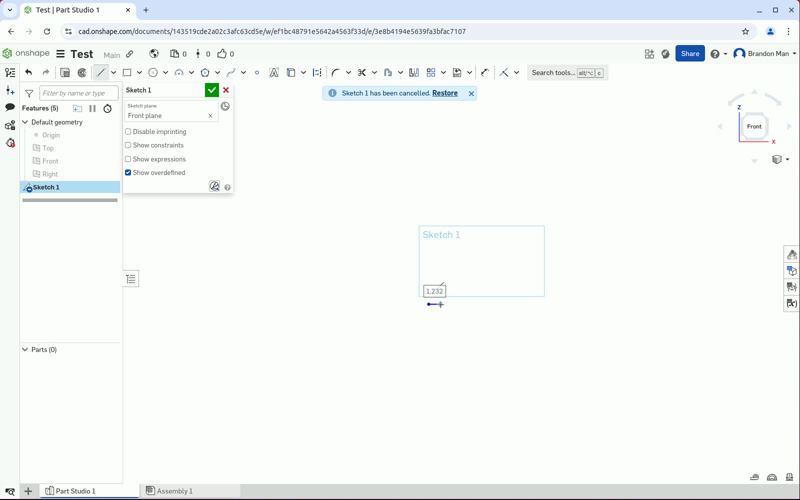
scroll(-6)
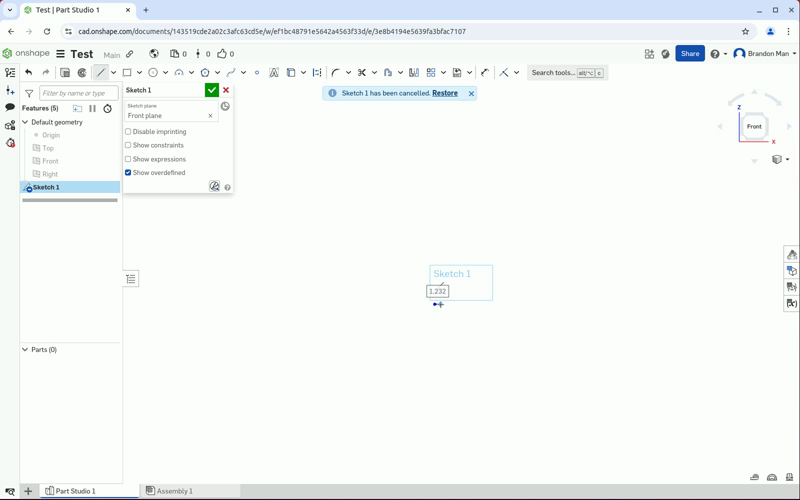
key_up(shift)
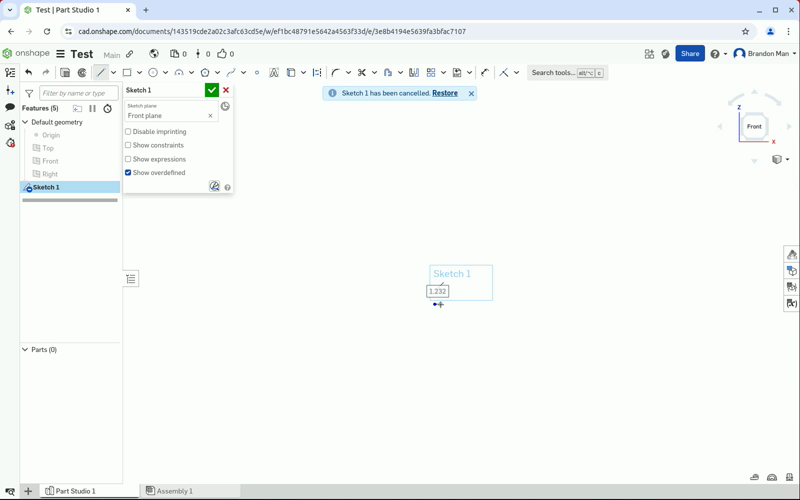
key_down(shift)
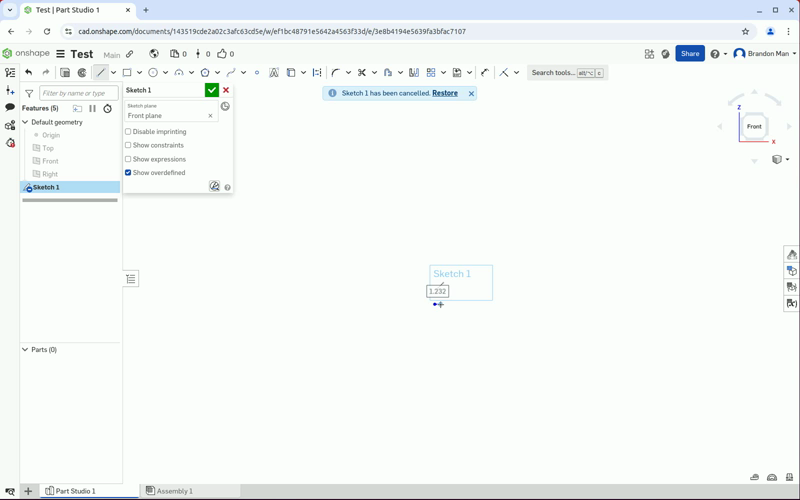
mouse_move(512, 304)
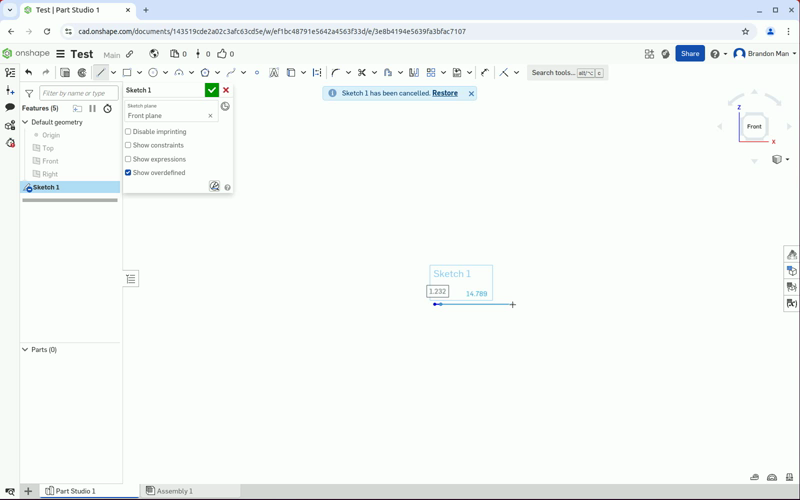
click(512, 304)
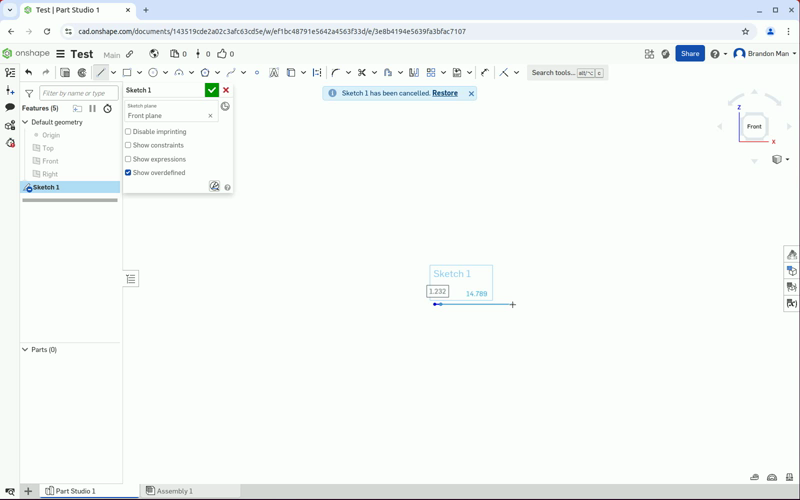
key_up(shift)
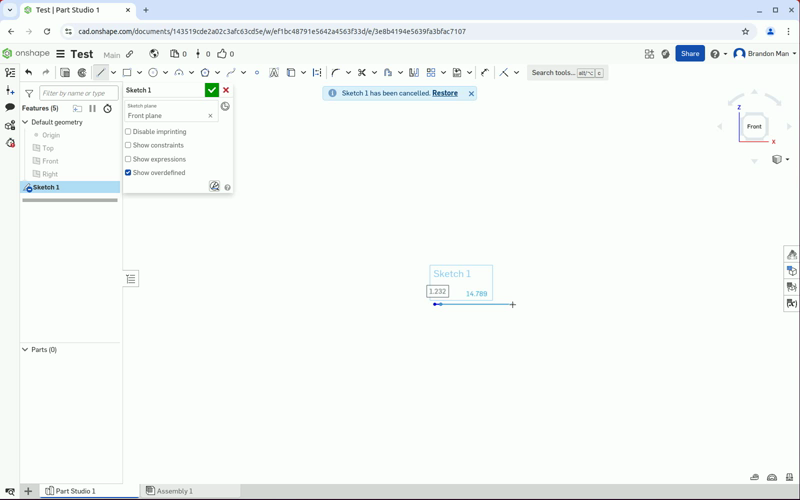
key_down(shift)
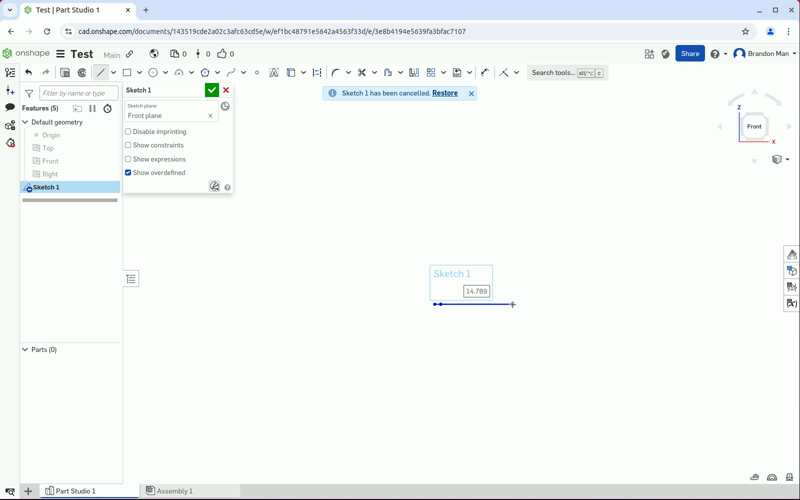
mouse_move(542, 304)
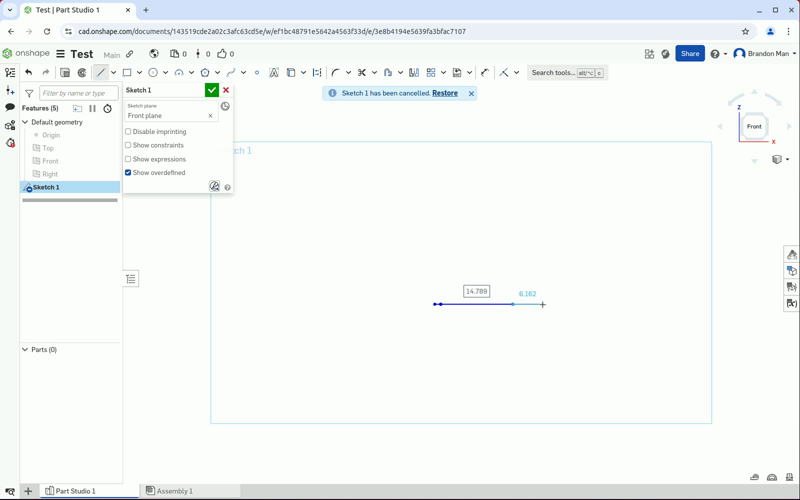
mouse_move(512, 286)
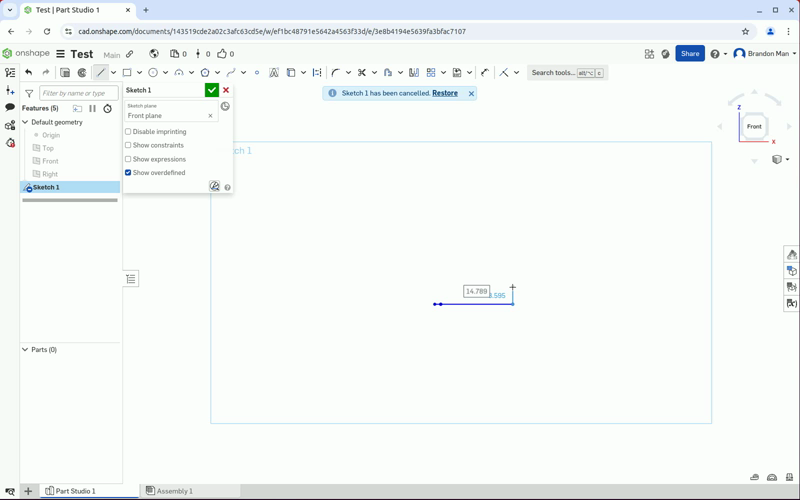
click(512, 286)
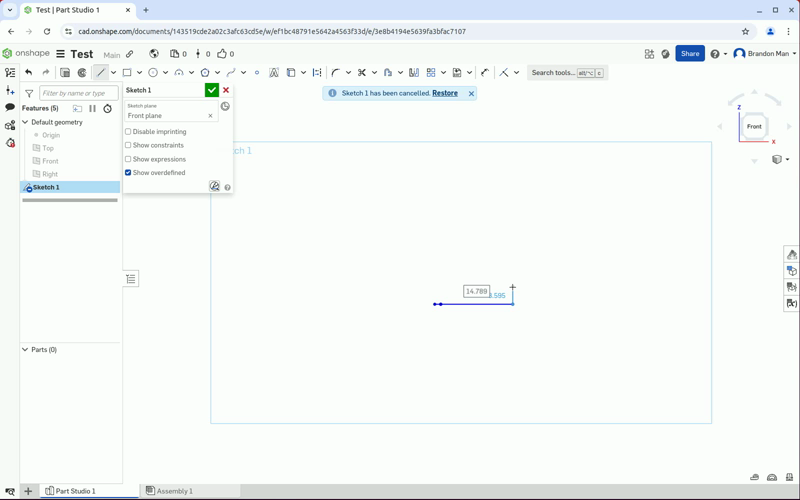
key_up(shift)
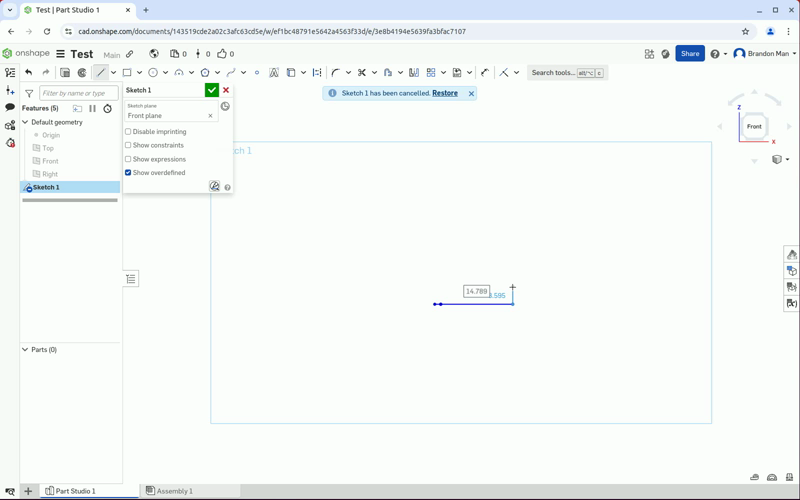
key_down(shift)
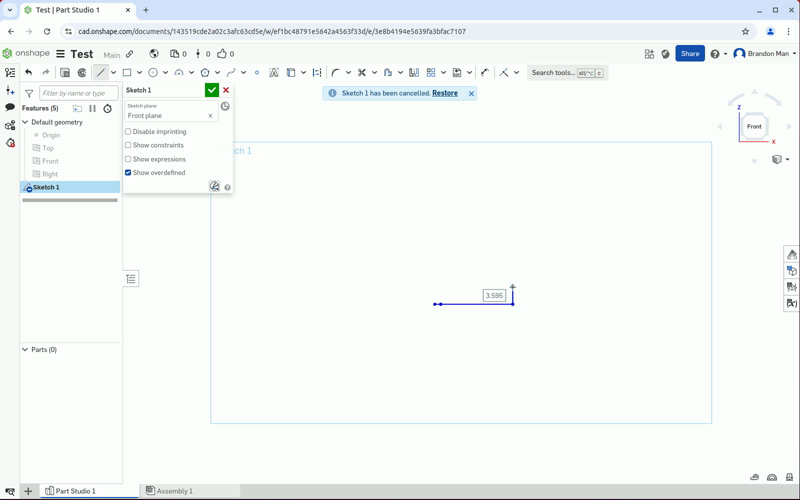
mouse_move(440, 286)
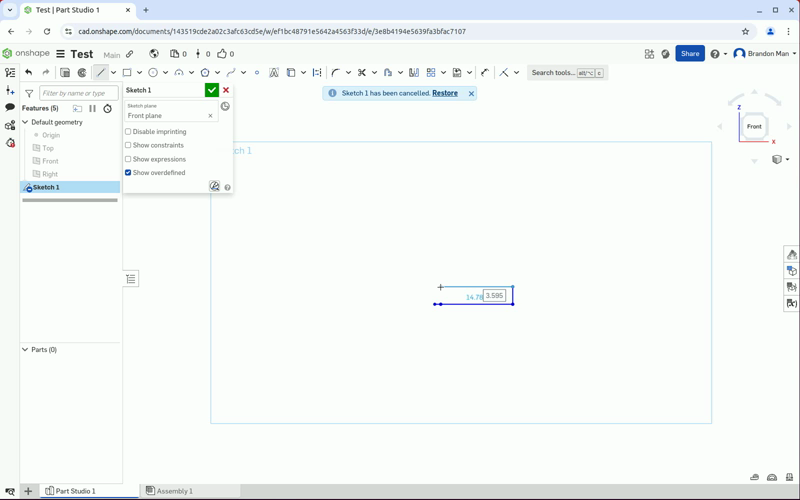
click(440, 286)
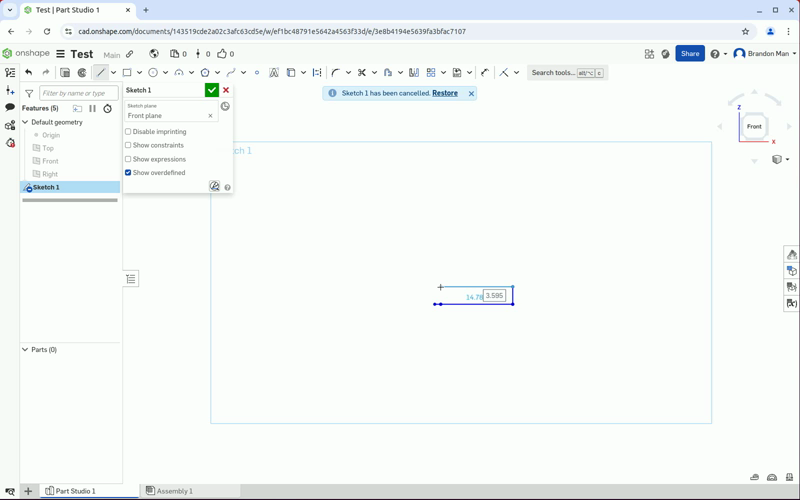
key_up(shift)
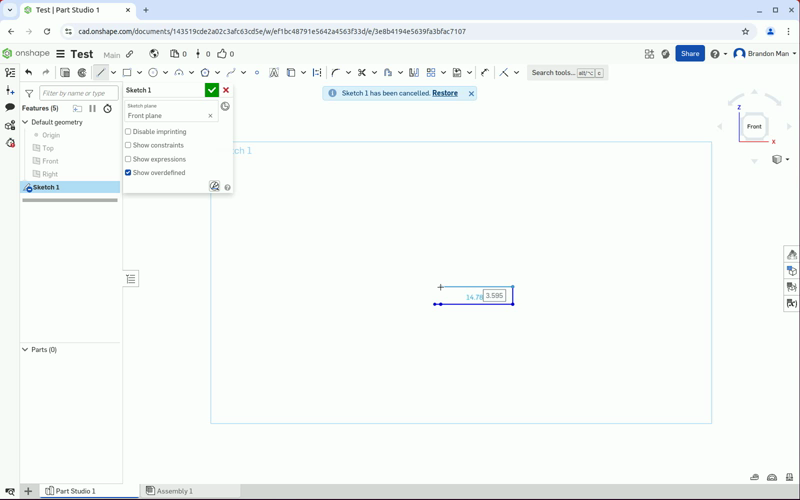
key_down(shift)
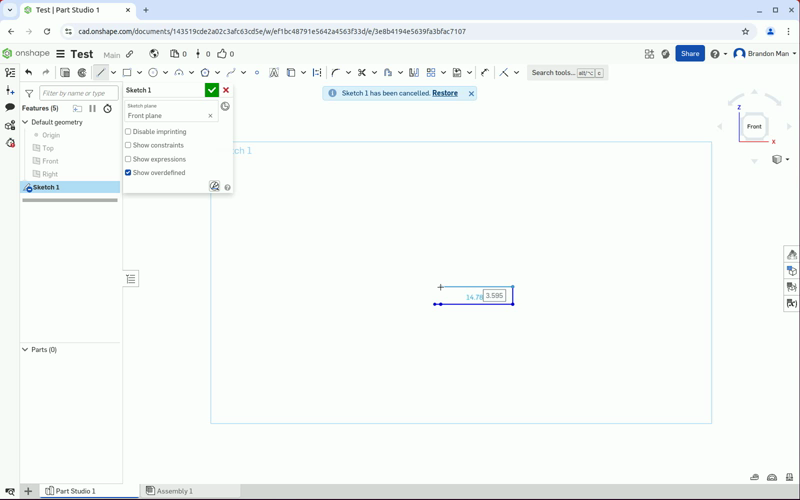
mouse_move(470, 286)
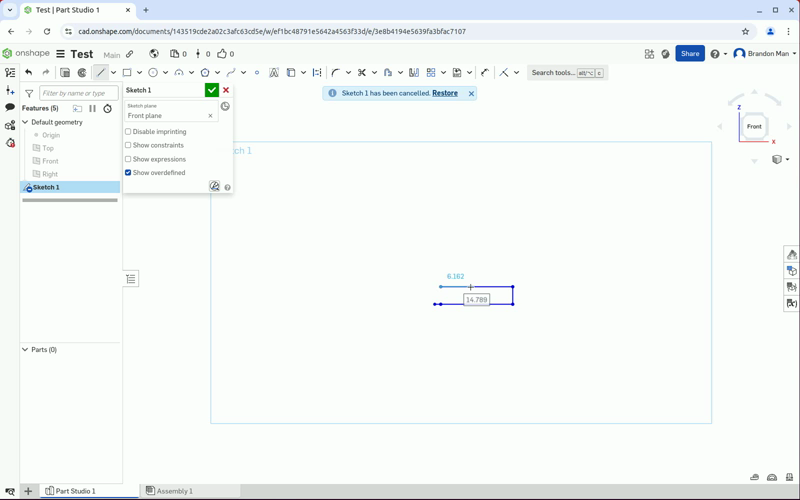
mouse_move(434, 286)
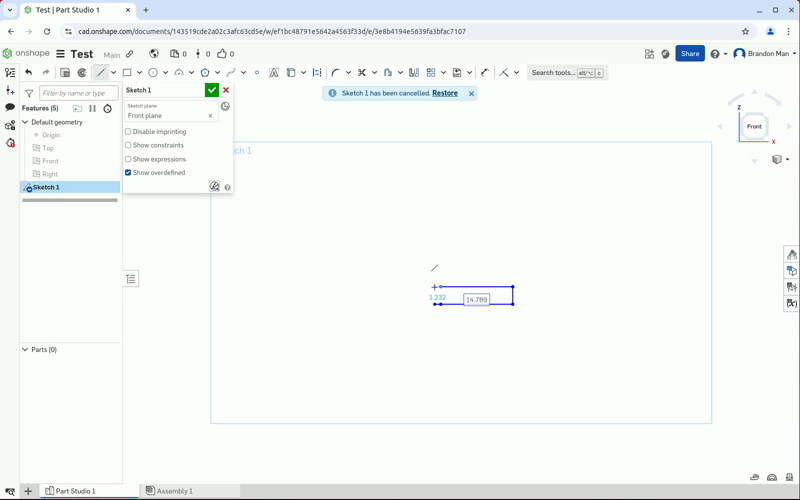
scroll(6)
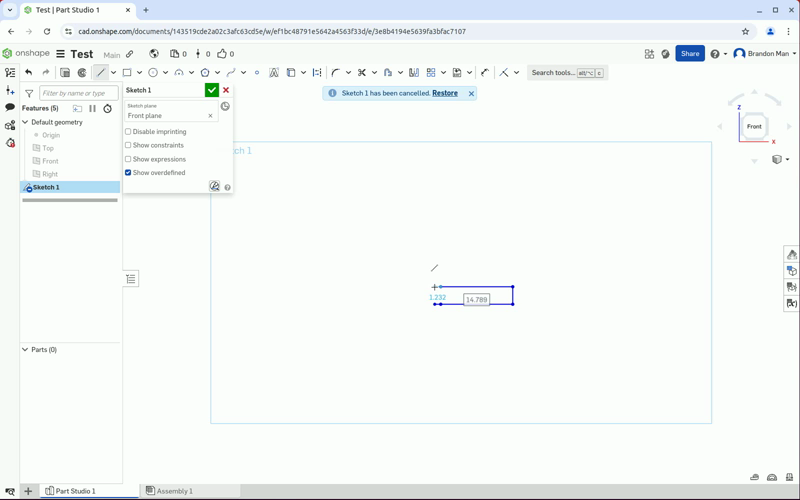
scroll(6)
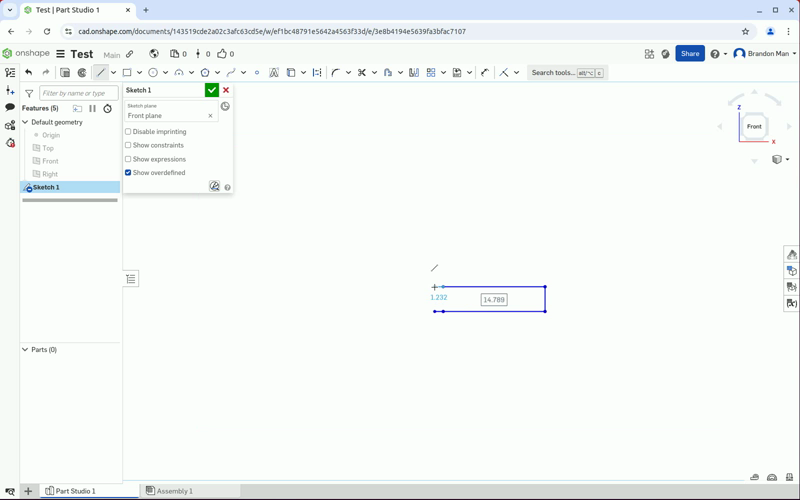
scroll(6)
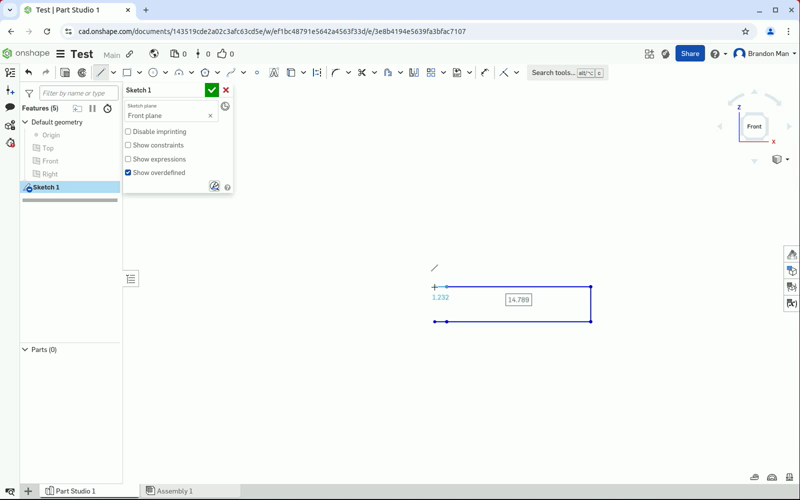
scroll(6)
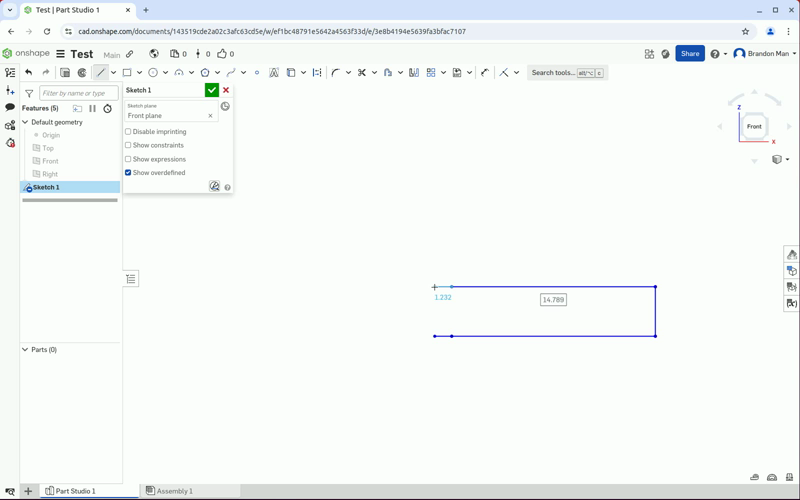
scroll(6)
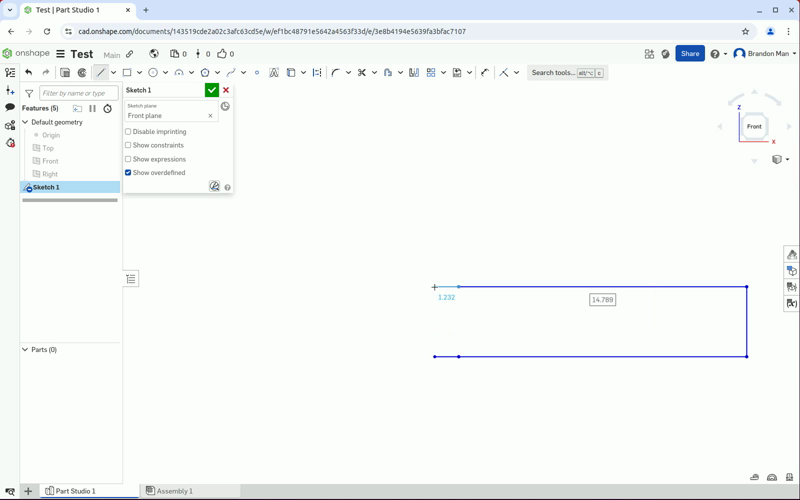
scroll(6)
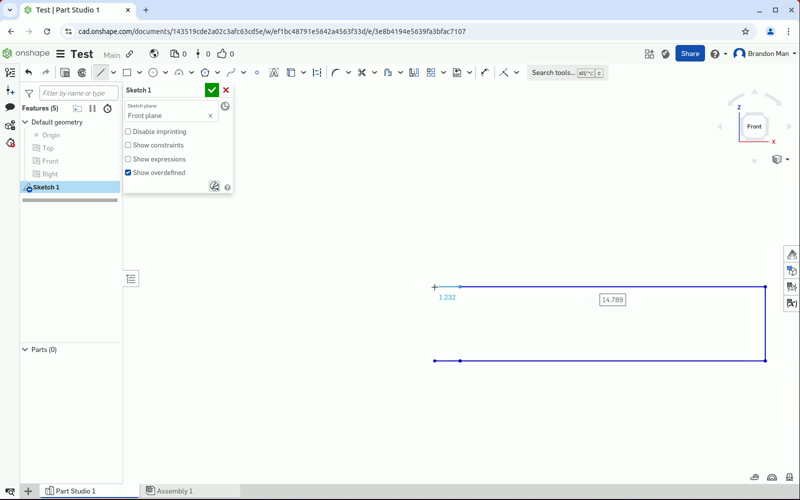
scroll(6)
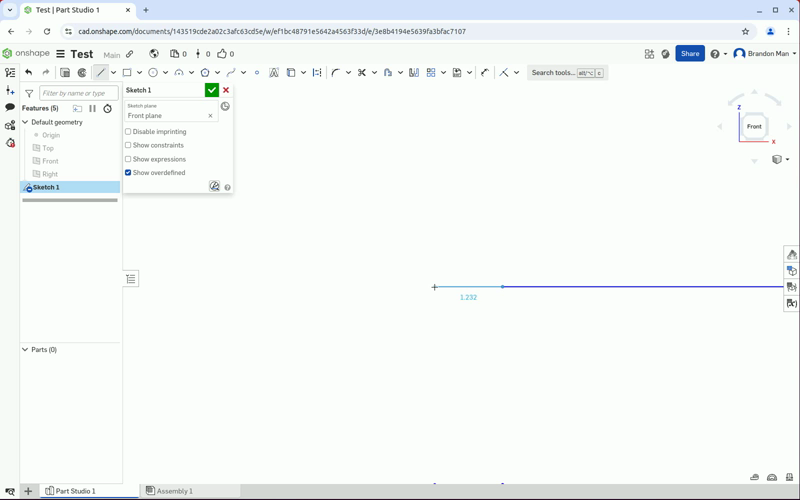
click(434, 286)
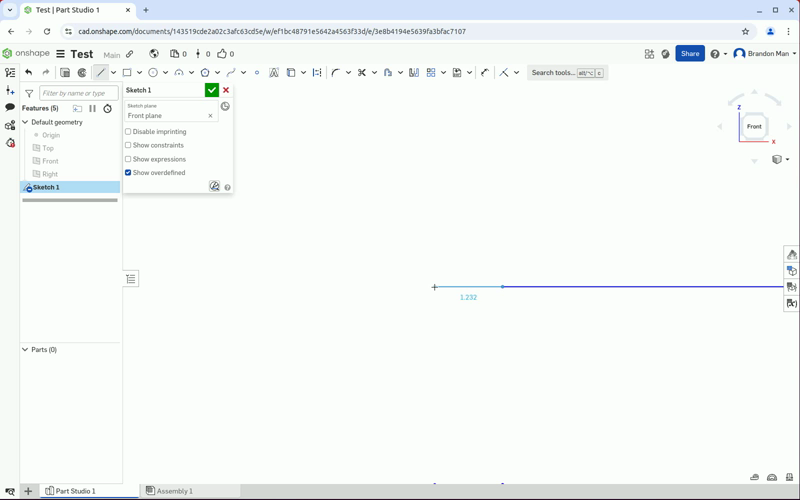
scroll(-6)
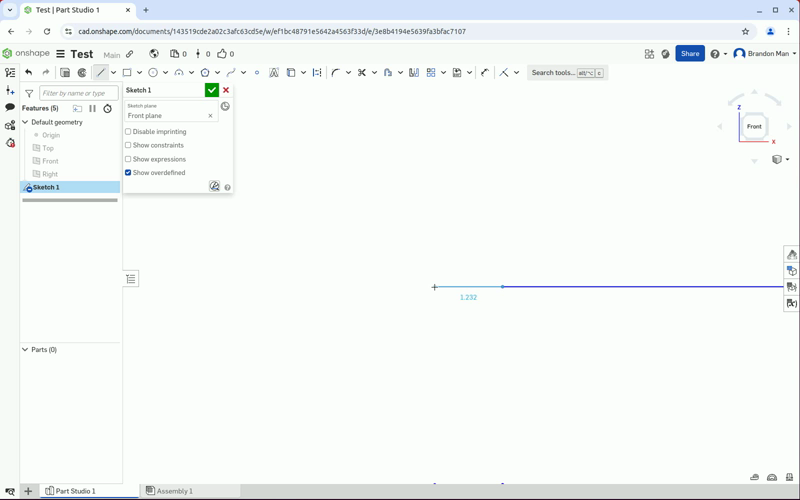
scroll(-6)
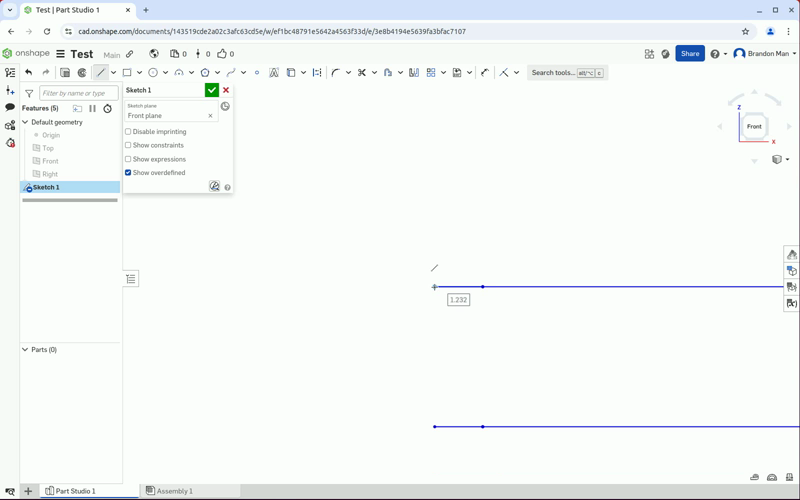
scroll(-6)
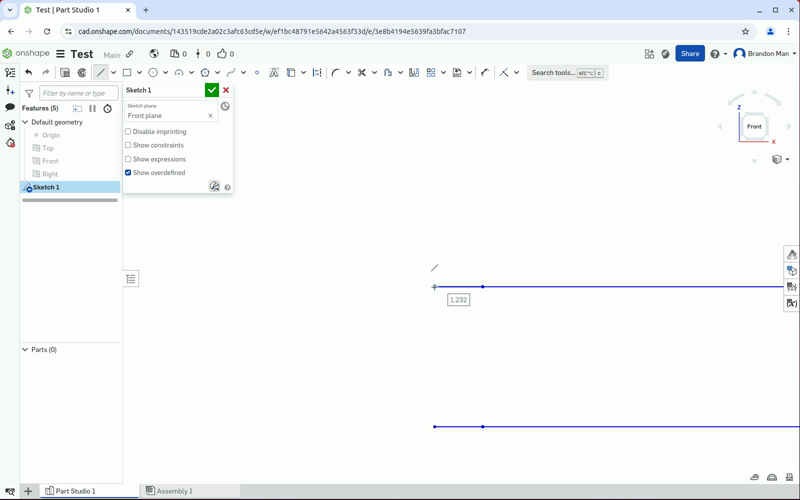
scroll(-6)
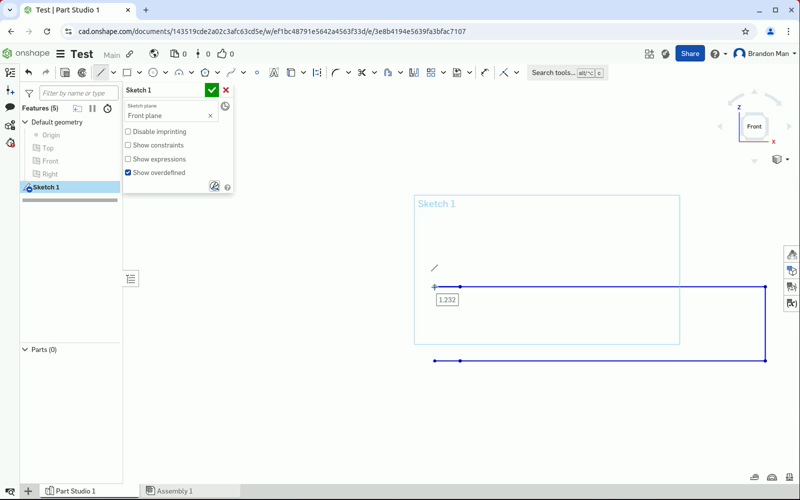
scroll(-6)
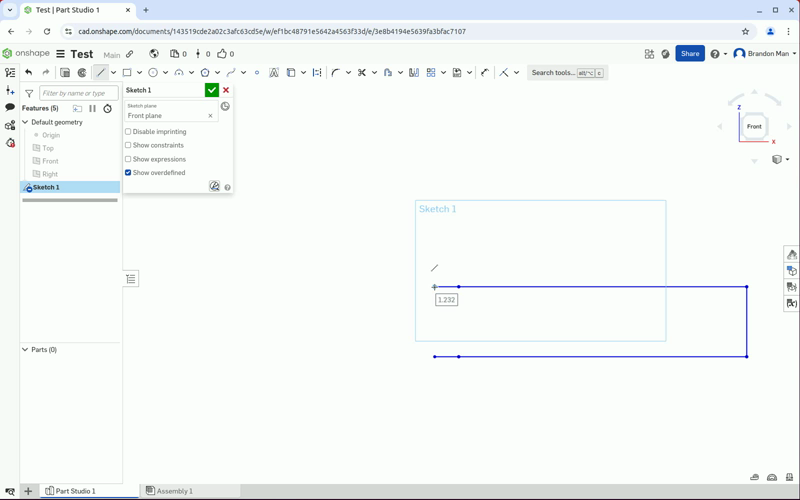
scroll(-6)
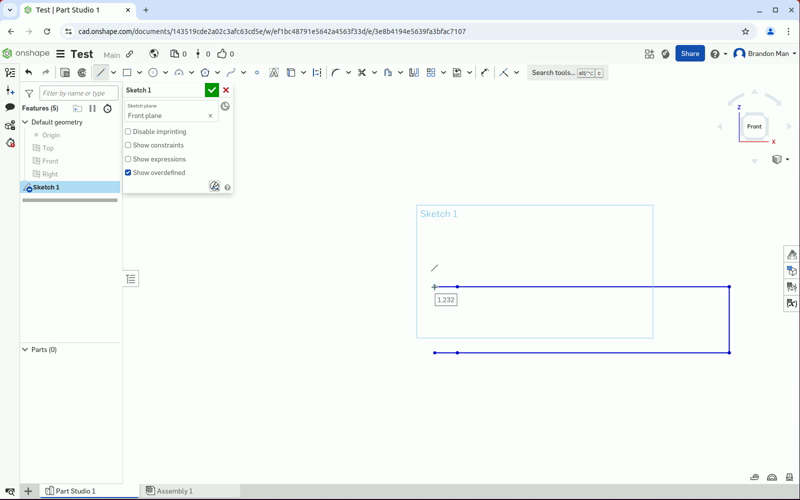
scroll(-6)
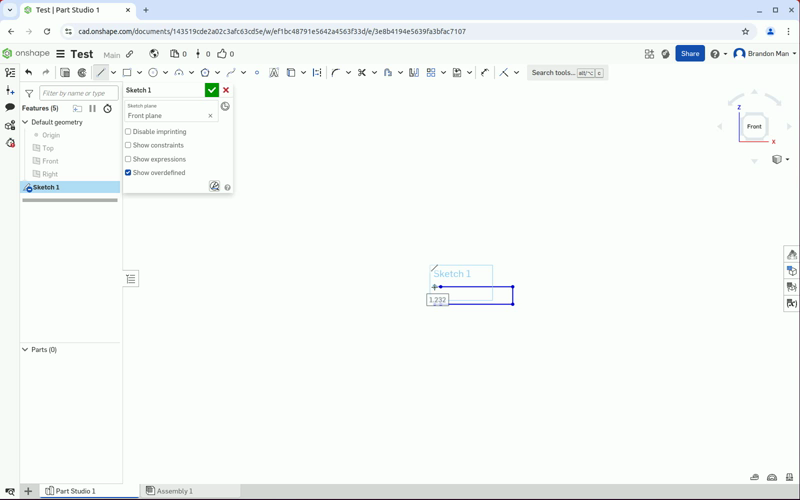
key_up(shift)
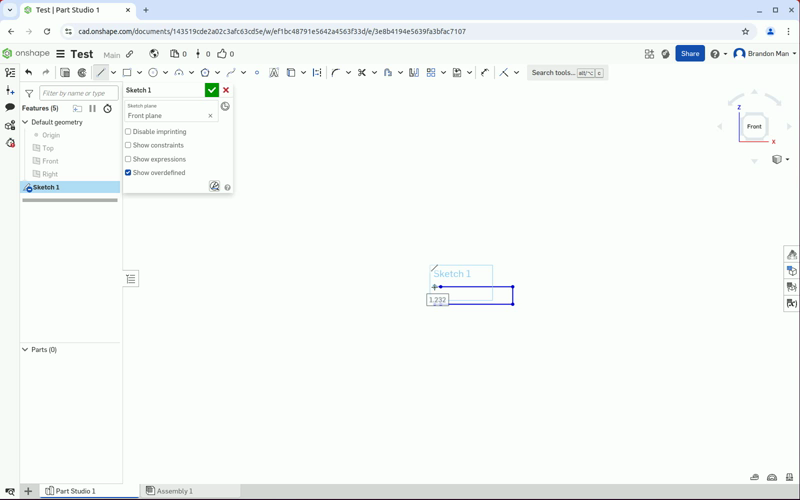
mouse_move(464, 286)
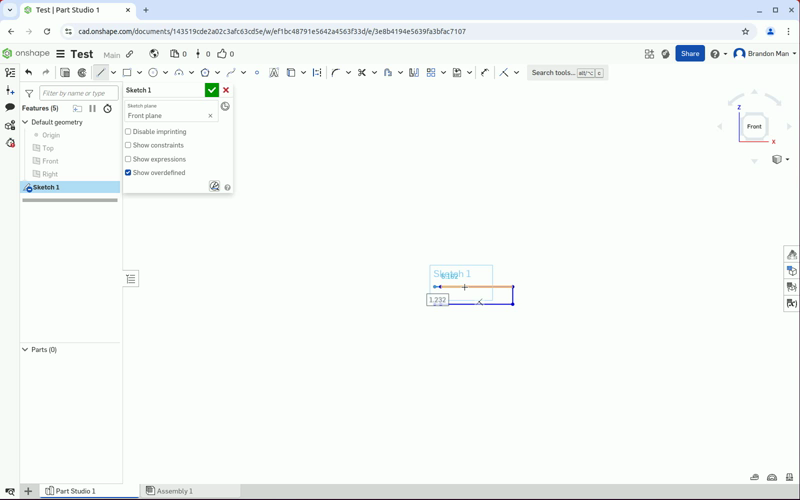
key_down(shift)
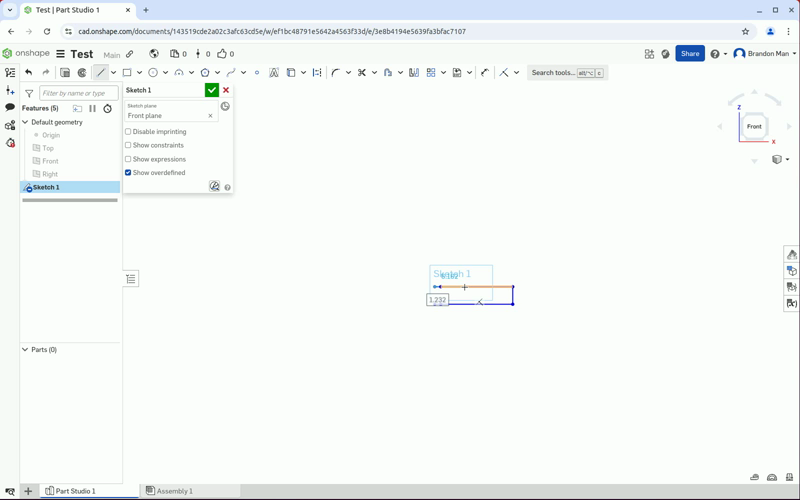
mouse_move(434, 304)
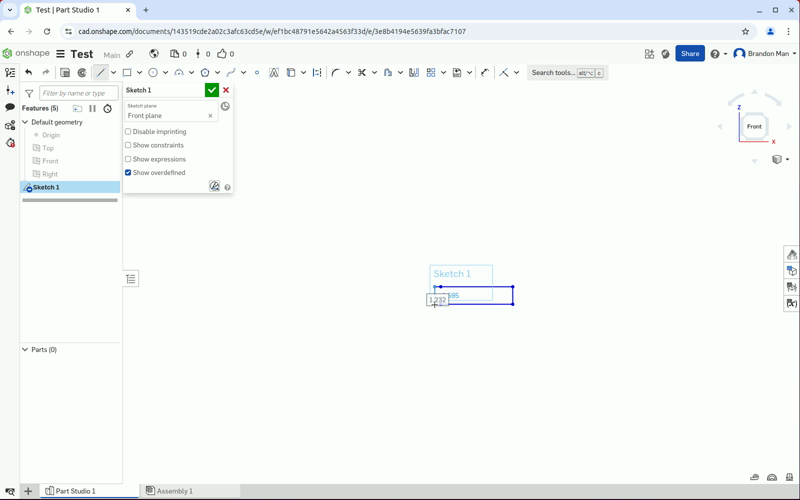
key_up(shift)
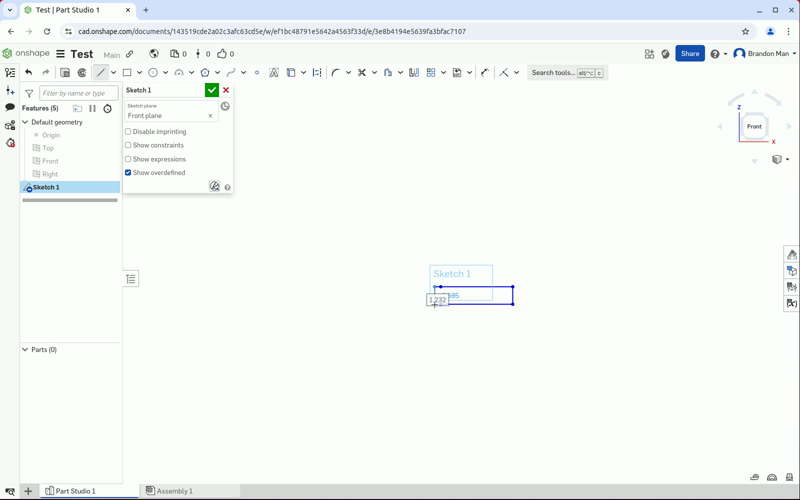
click(434, 304)
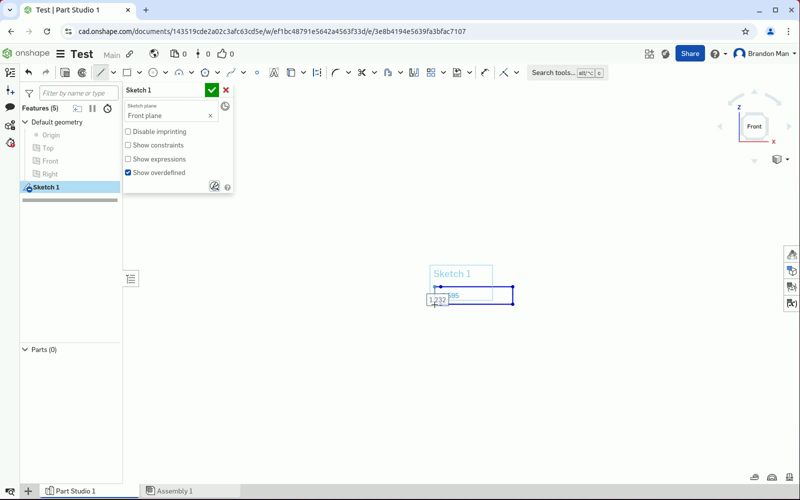
key(esc)
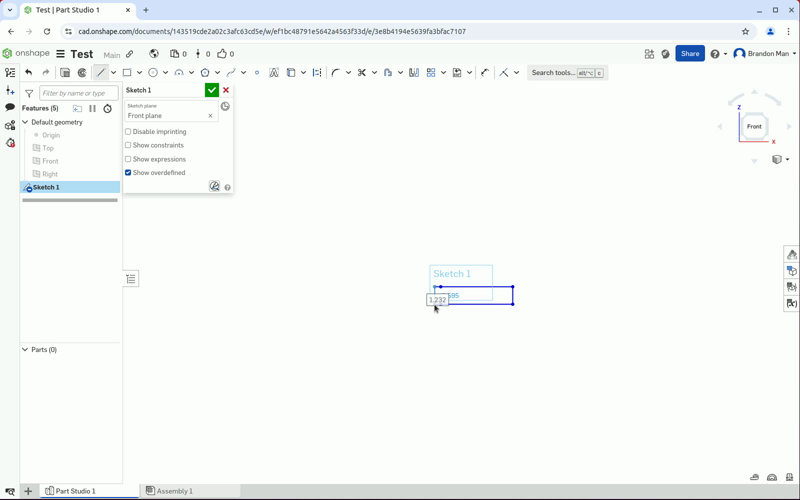
mouse_move(481, 289)
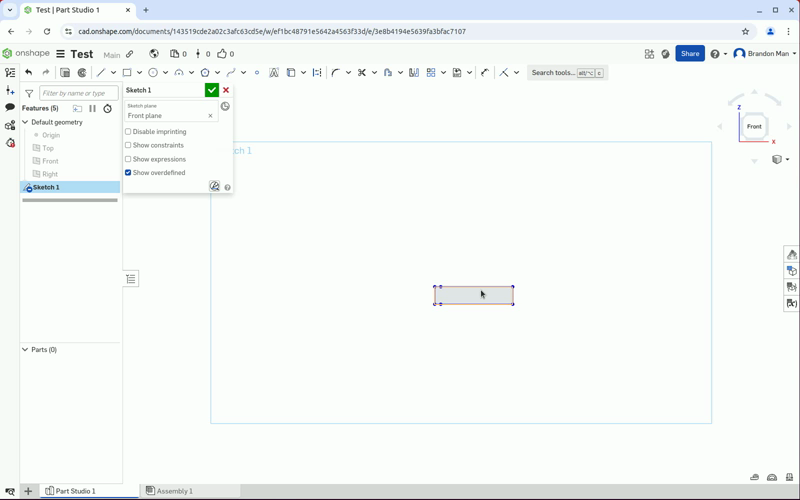
scroll(6)
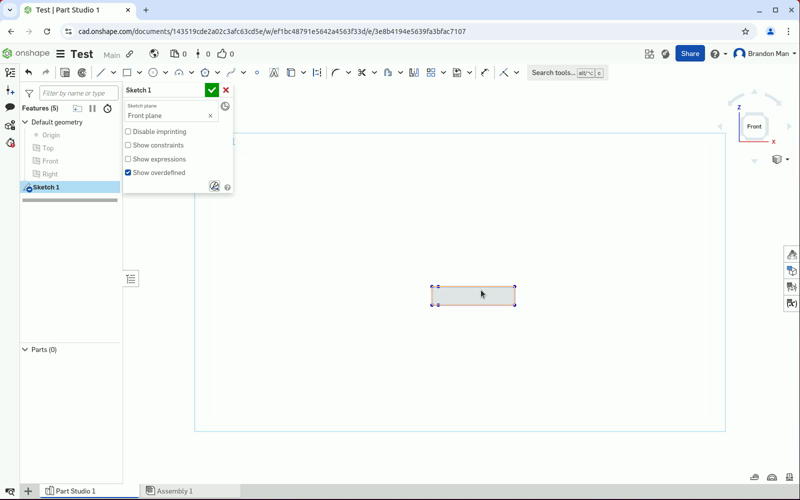
scroll(6)
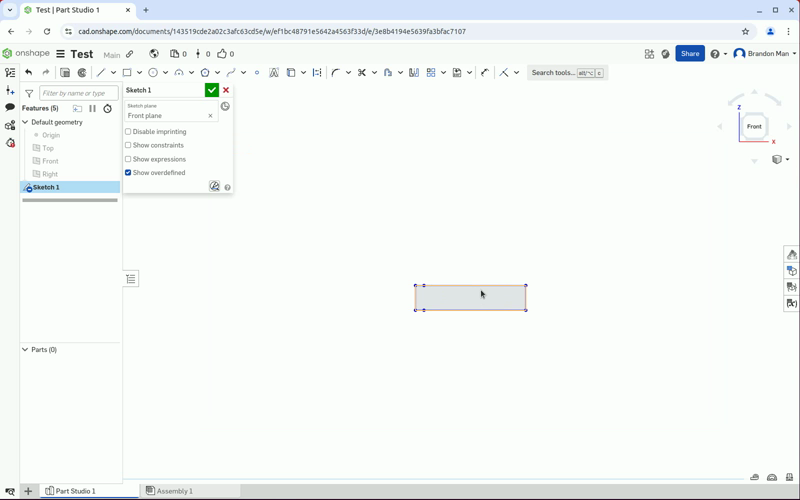
scroll(6)
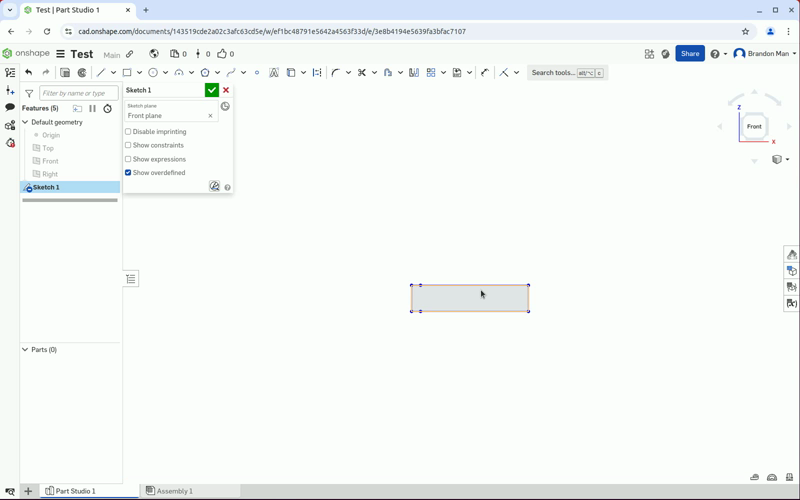
scroll(6)
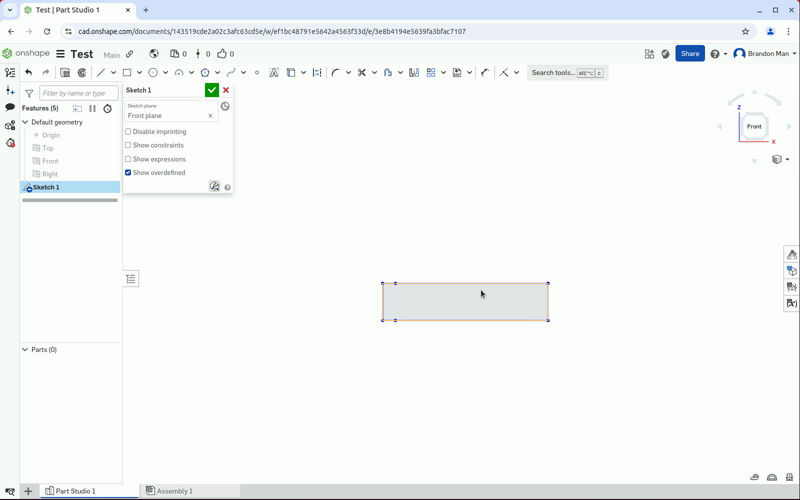
scroll(6)
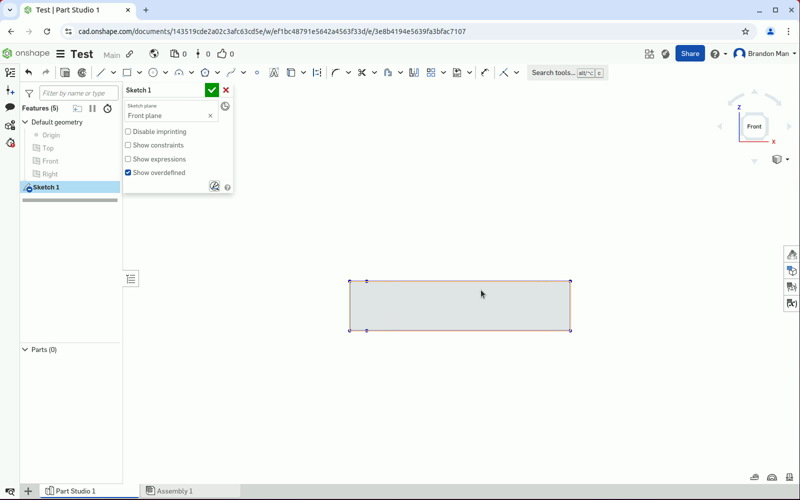
scroll(6)
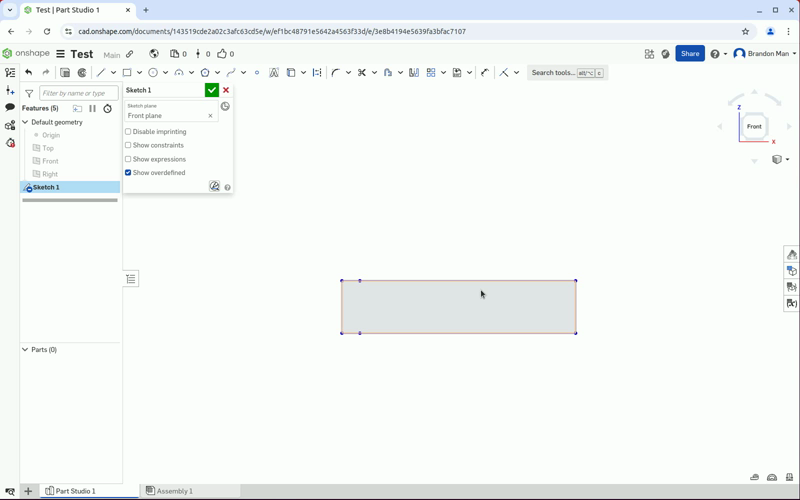
scroll(6)
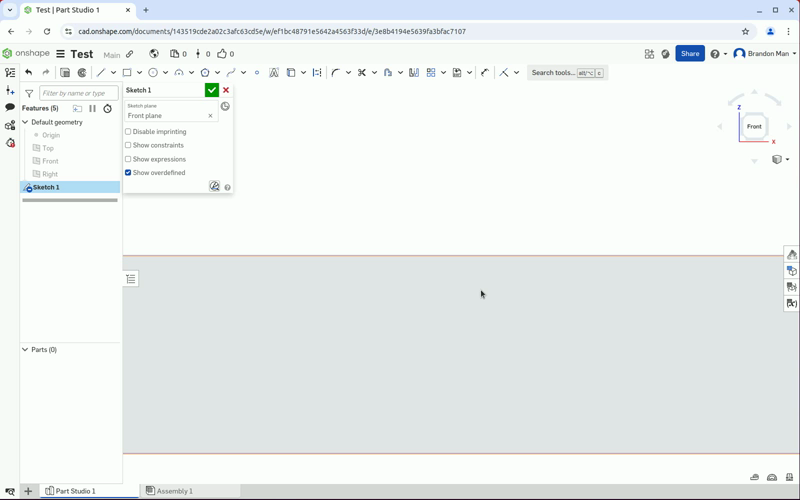
click(481, 289)
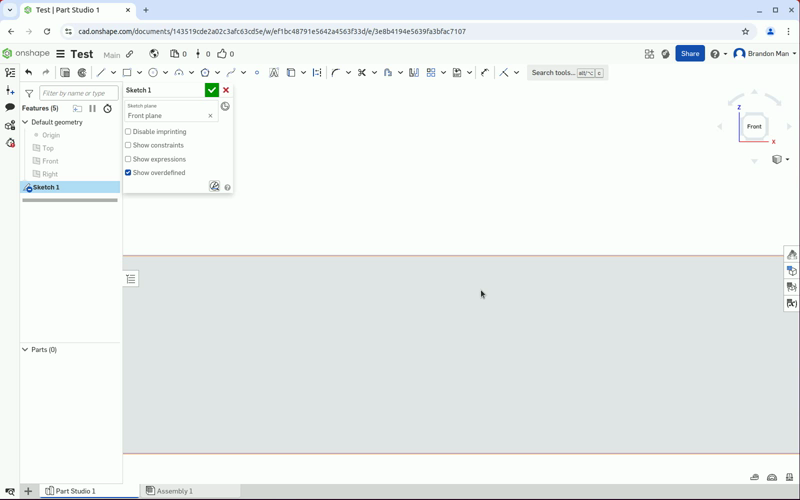
scroll(-6)
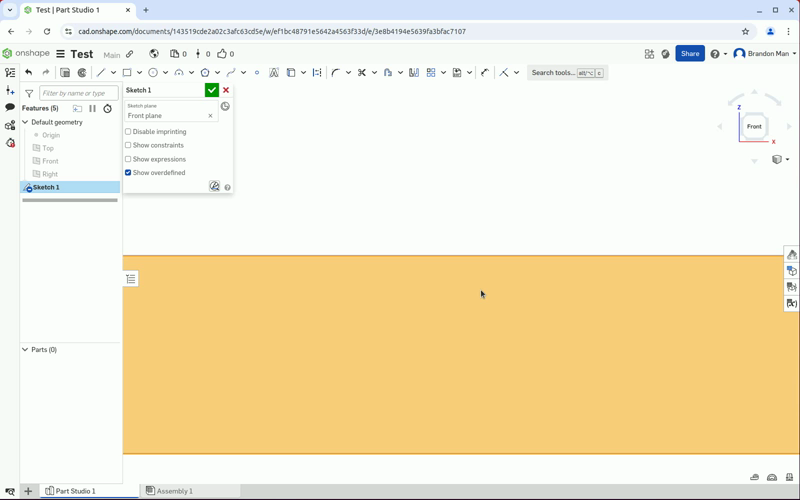
scroll(-6)
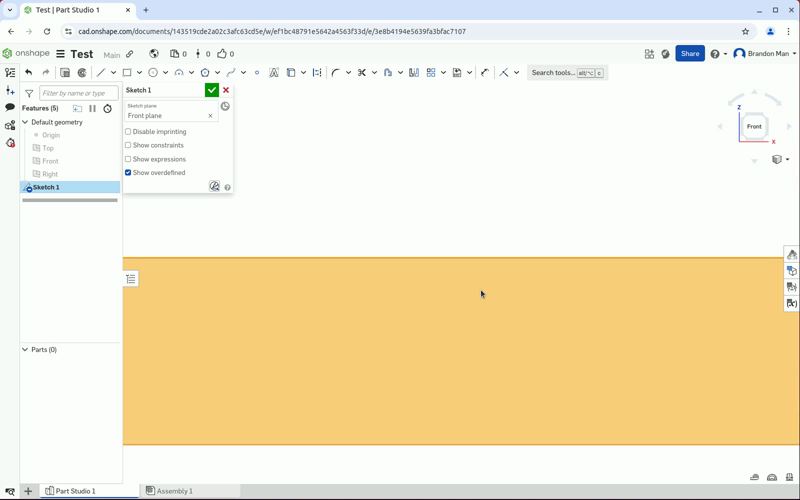
scroll(-6)
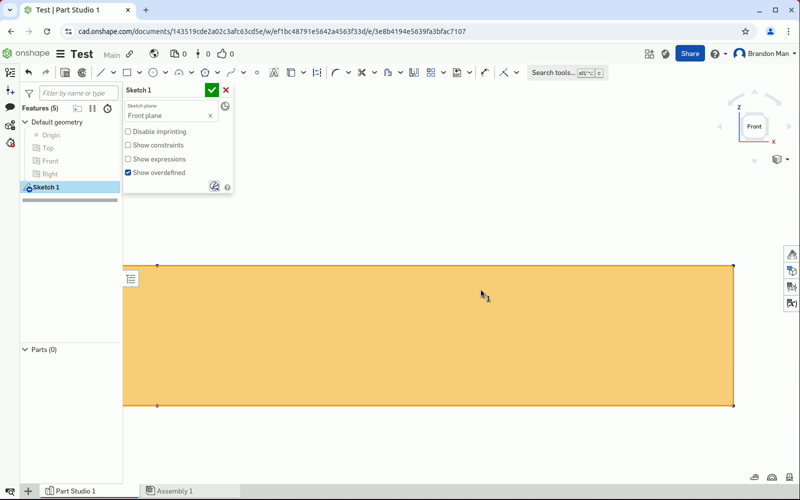
scroll(-6)
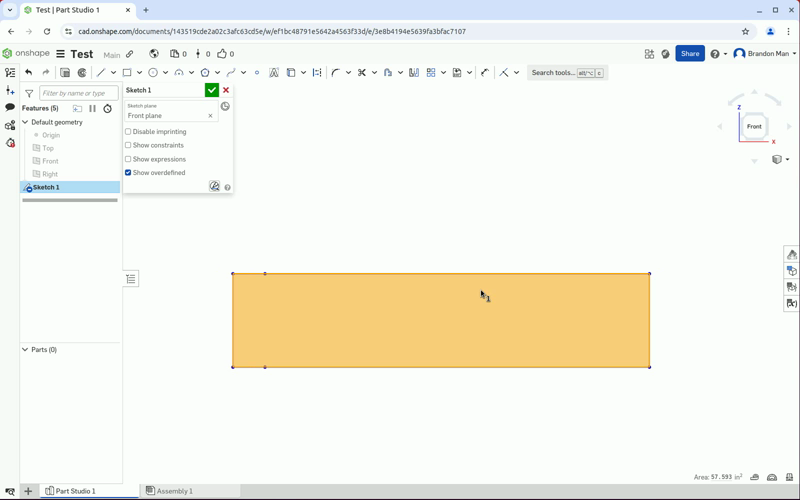
scroll(-6)
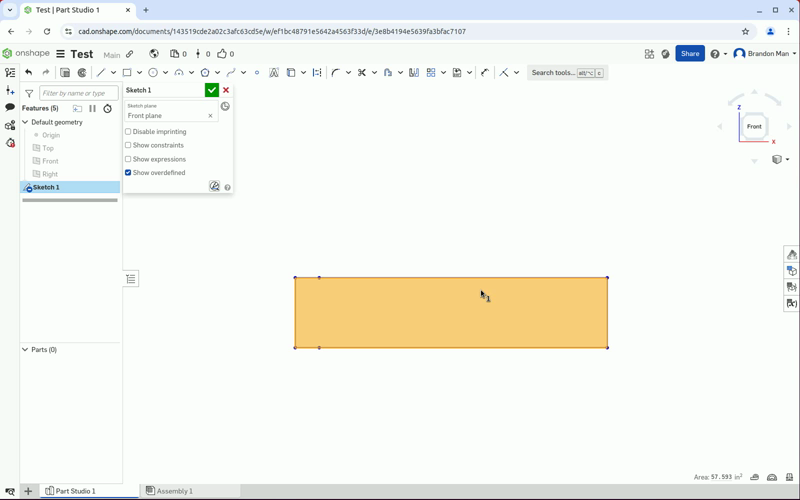
scroll(-6)
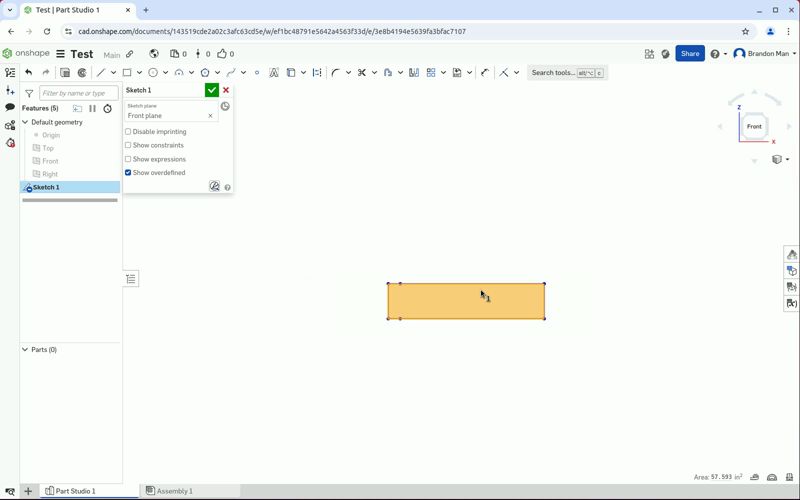
scroll(-6)
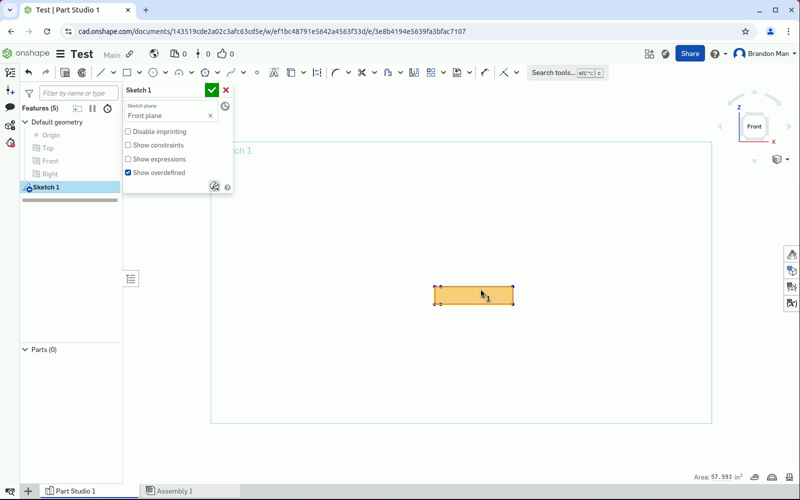
mouse_move(73, 352)
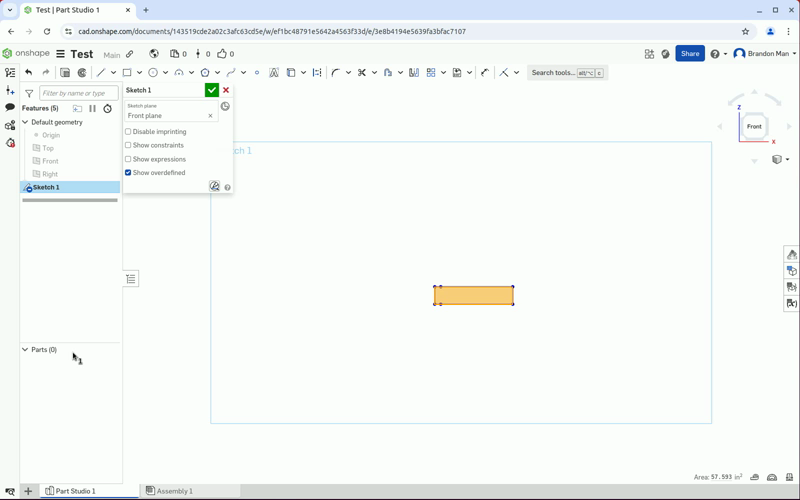
key(shift+y)
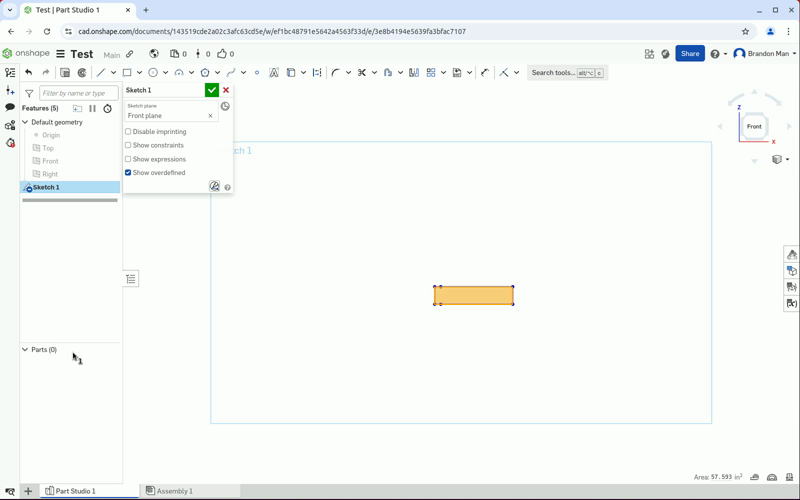
key(shift+e)
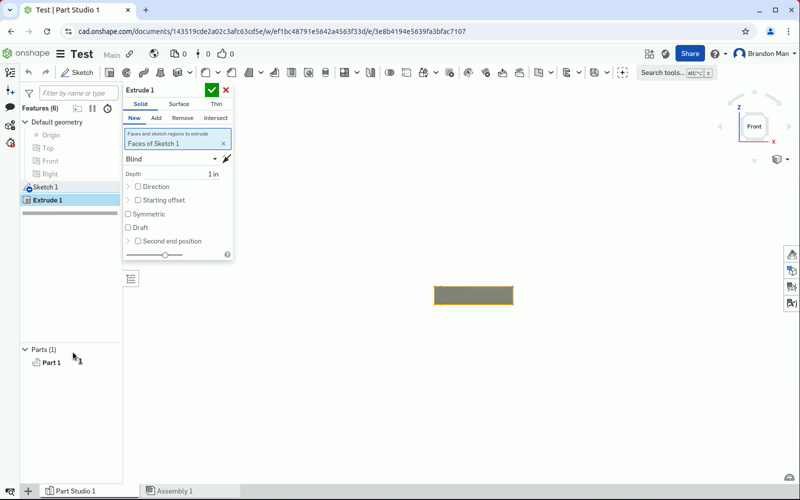
mouse_move(143, 106)
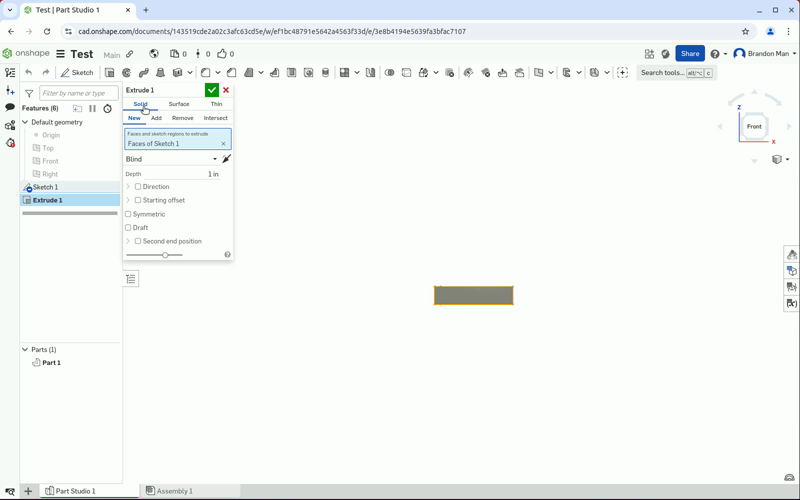
click(143, 106)
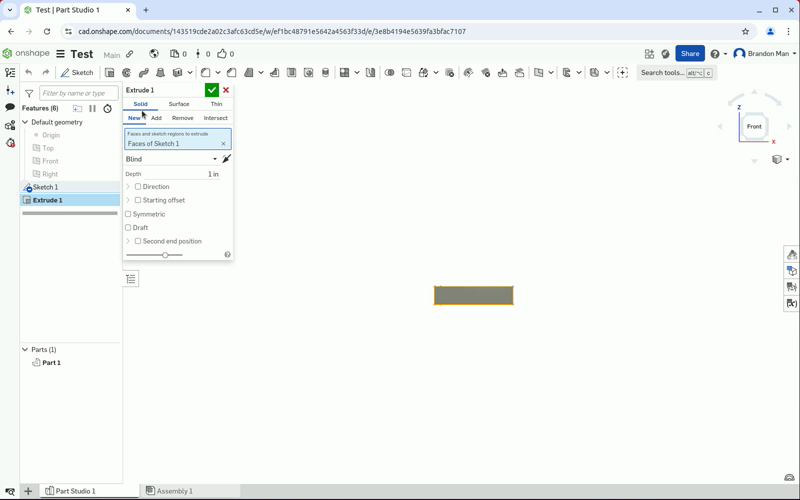
mouse_move(137, 120)
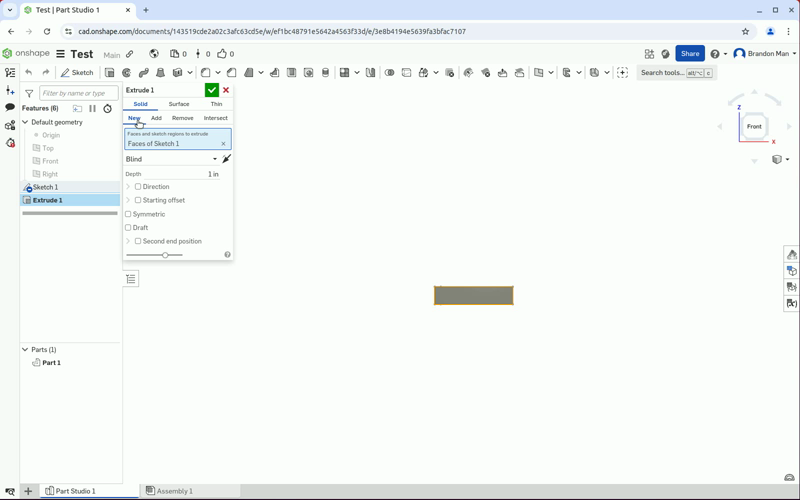
click(137, 120)
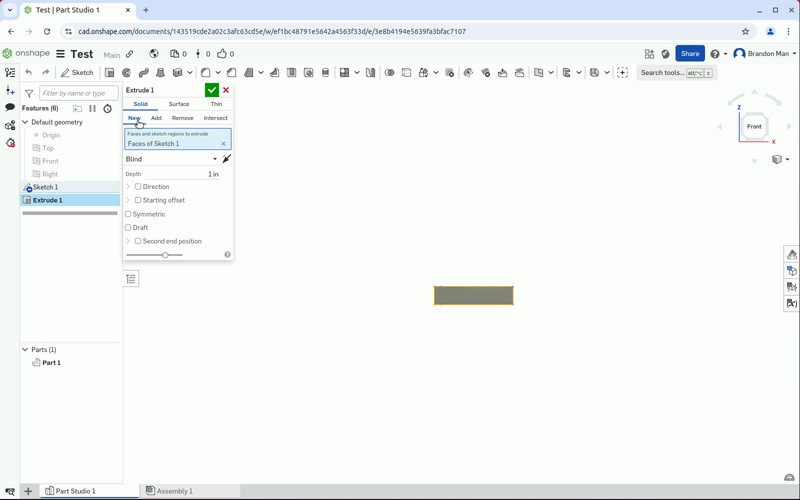
key(tab, 4)
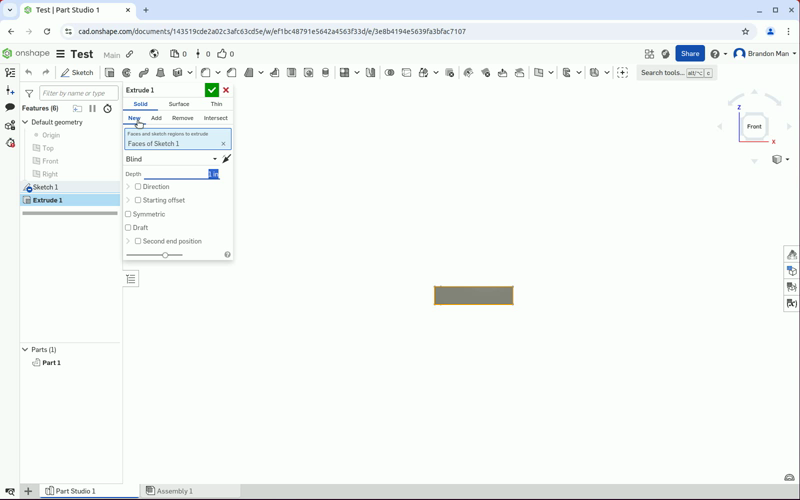
text(1.926)
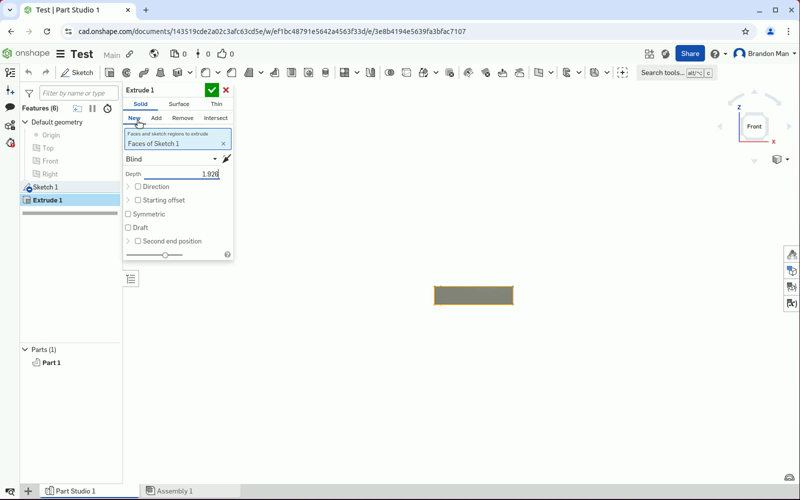
key(tab, 3)
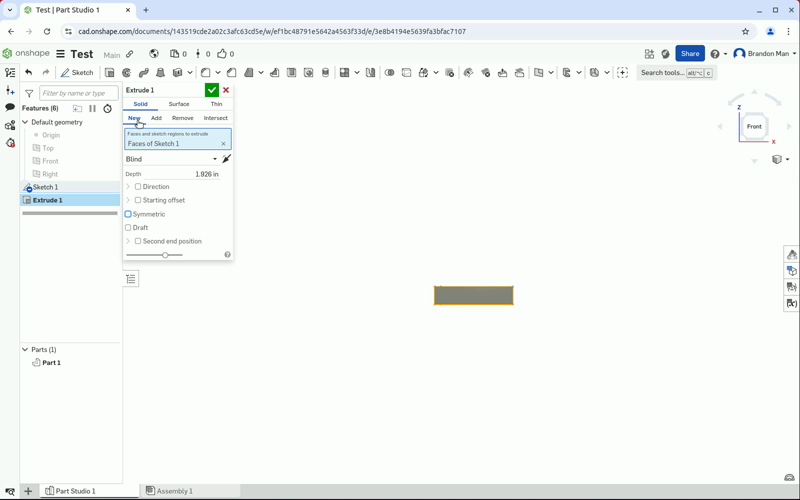
key(space)
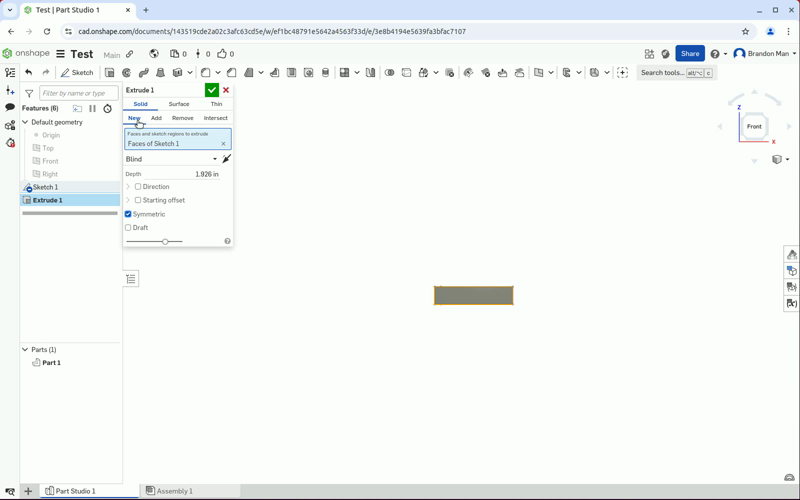
key(enter)
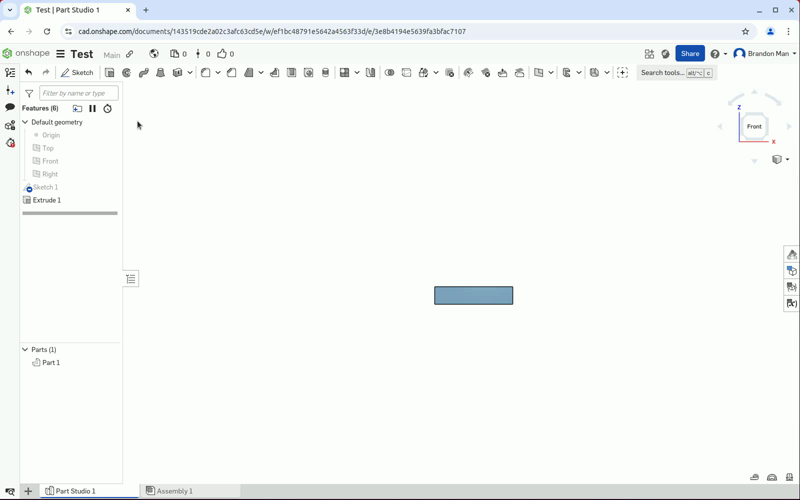
key(shift+h)
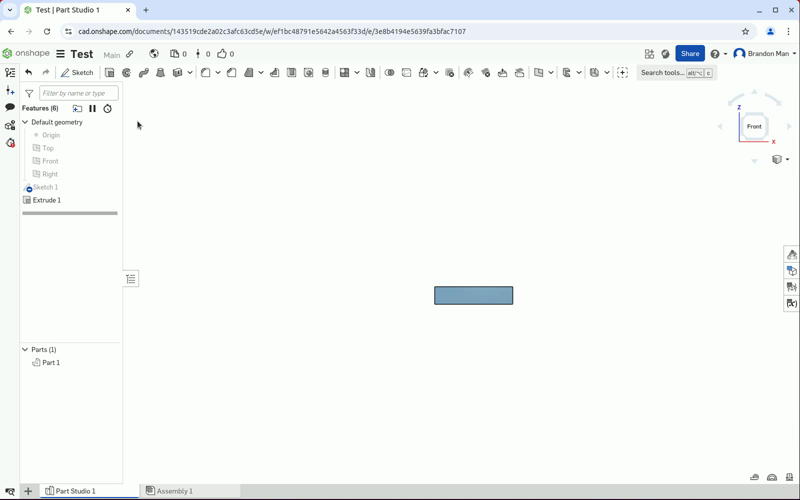
key(shift+h)
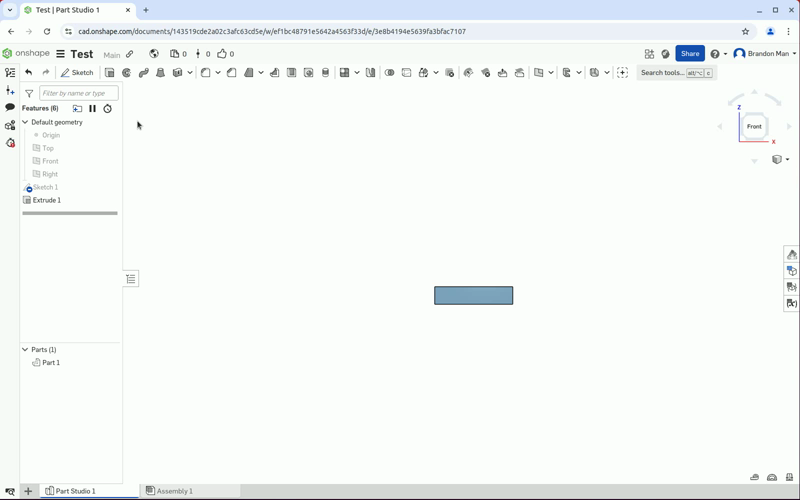
mouse_move(73, 189)
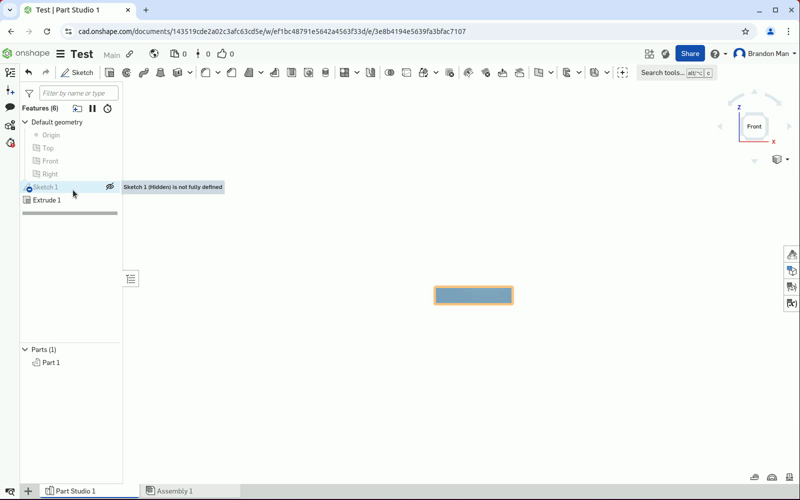
click(73, 189)
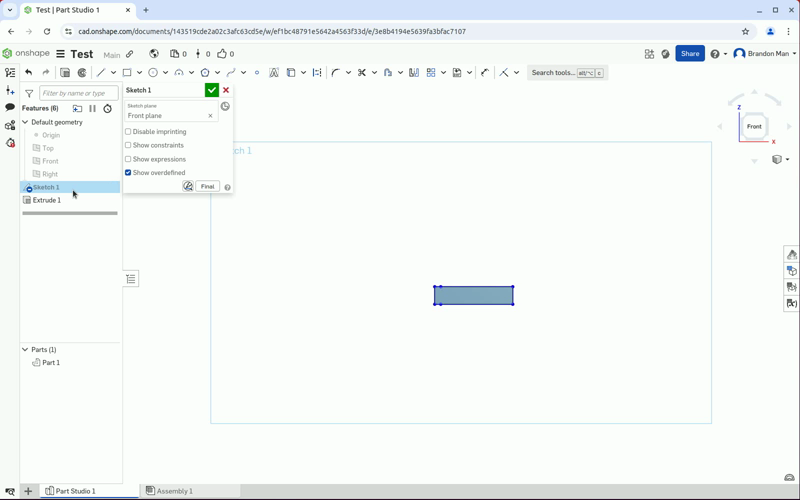
mouse_move(229, 92)
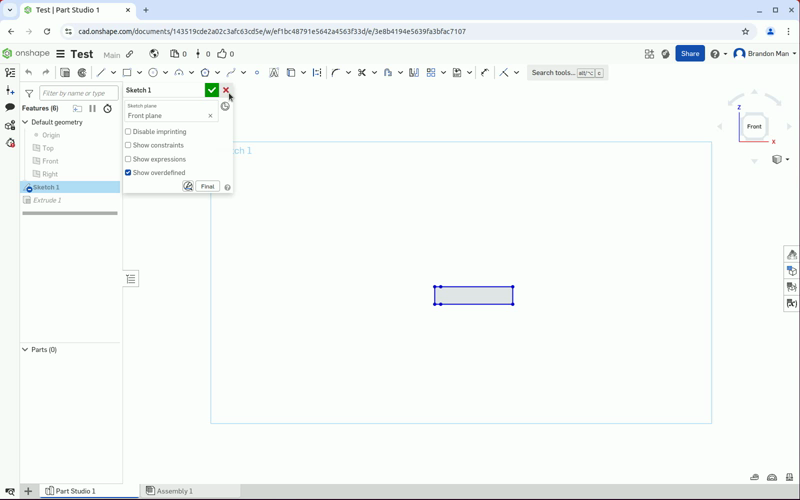
click(229, 92)
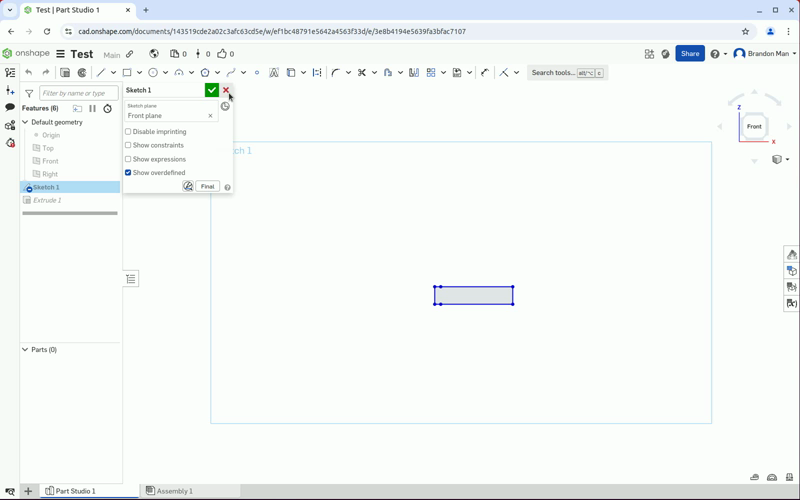
key(shift+s)
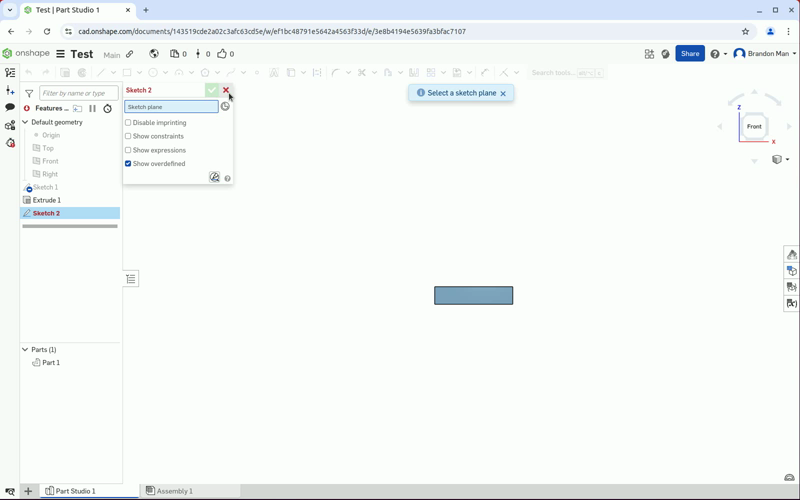
mouse_move(73, 163)
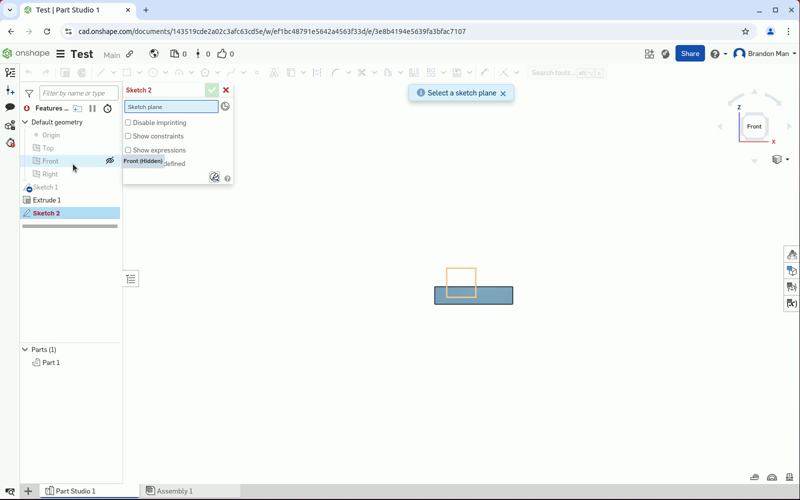
click(73, 163)
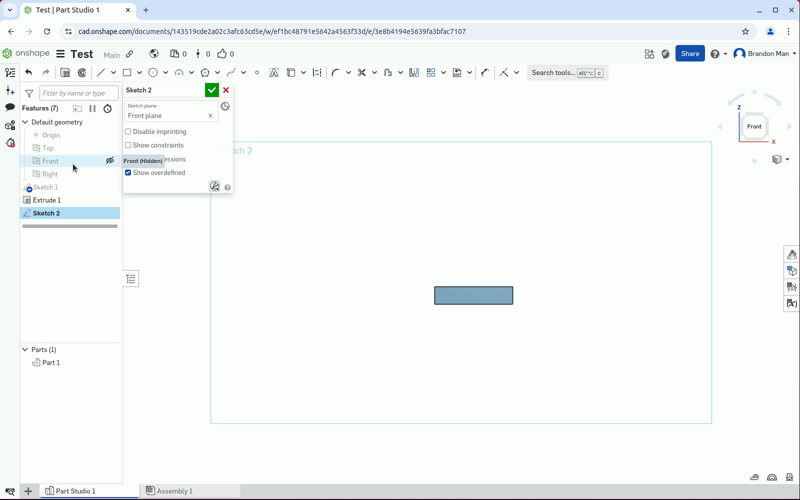
mouse_move(73, 352)
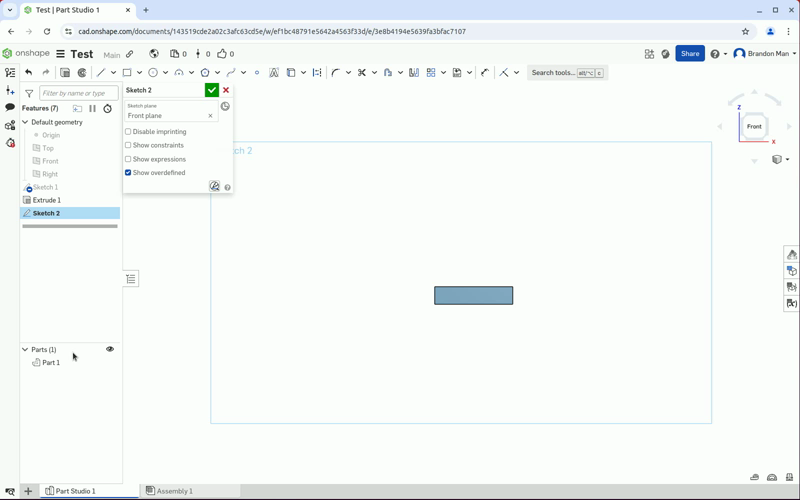
key(y)
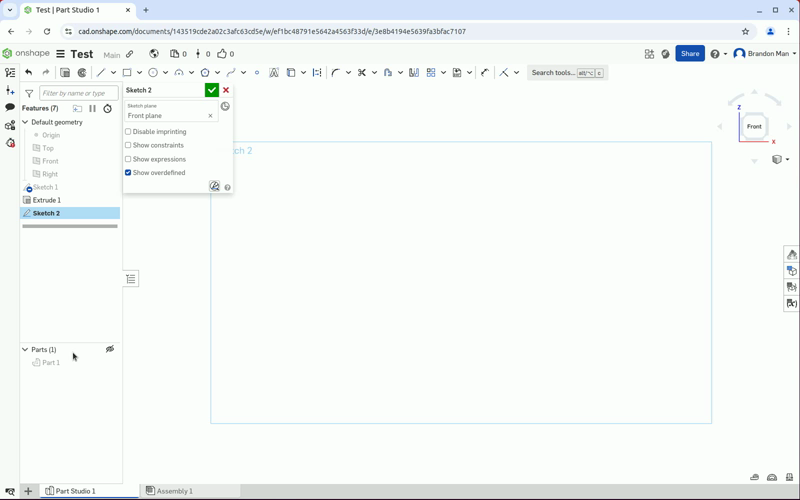
key(l)
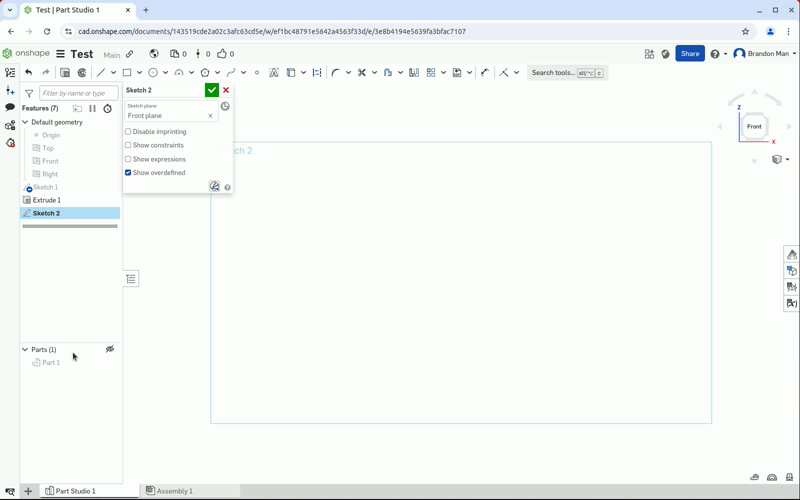
key_down(shift)
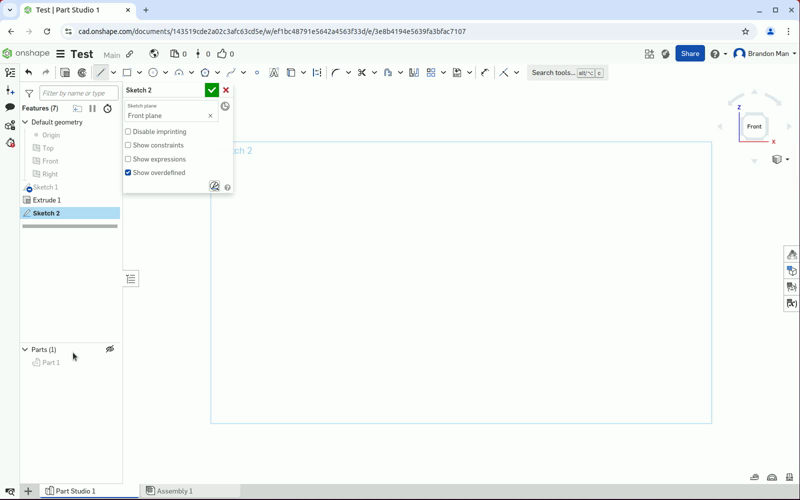
mouse_move(547, 234)
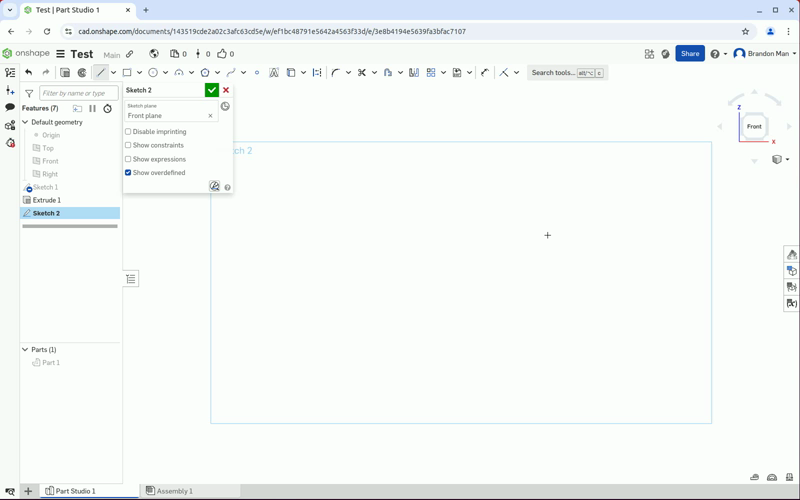
click(547, 234)
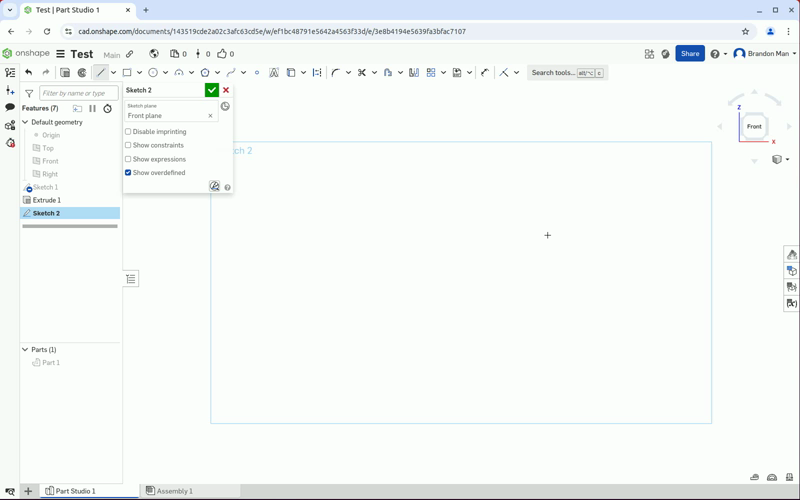
key_up(shift)
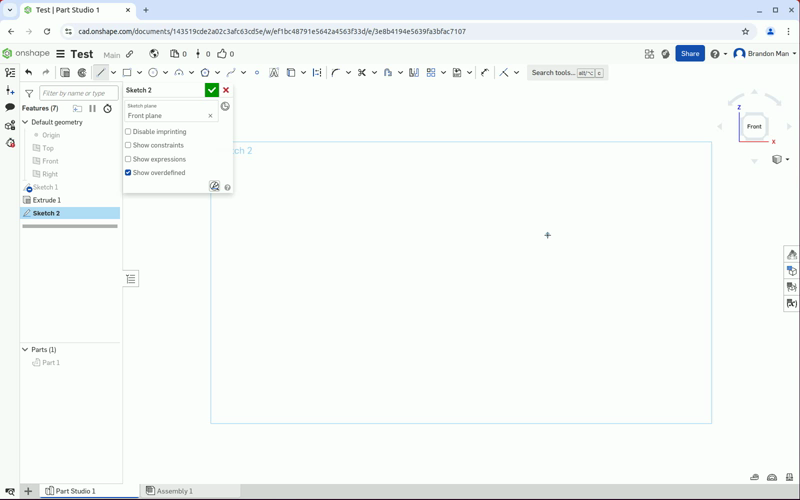
key_down(shift)
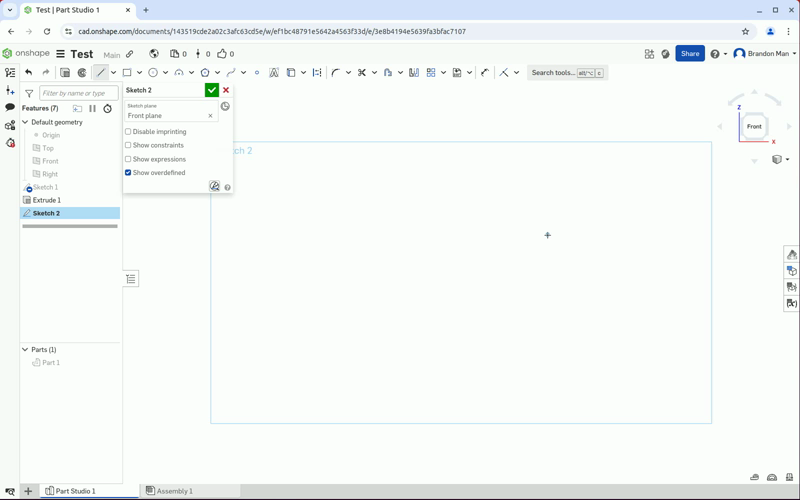
mouse_move(577, 234)
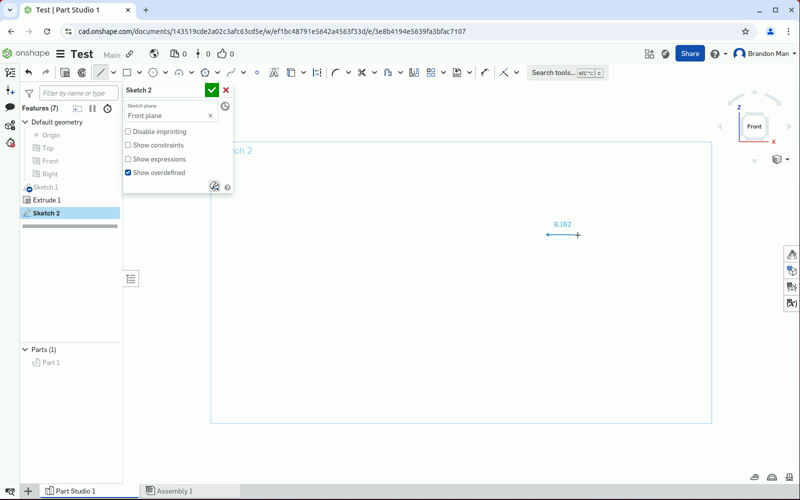
mouse_move(551, 238)
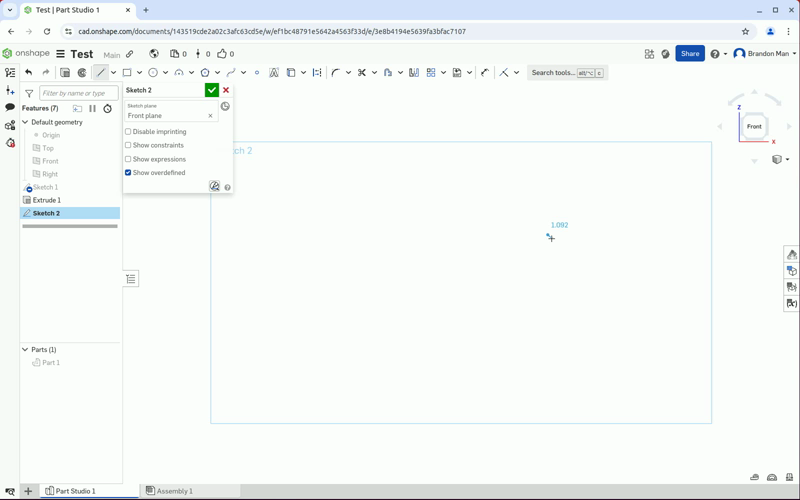
scroll(6)
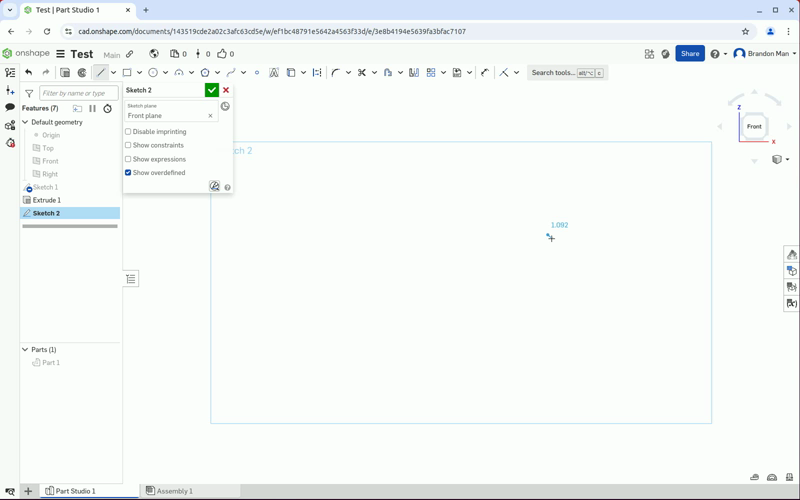
scroll(6)
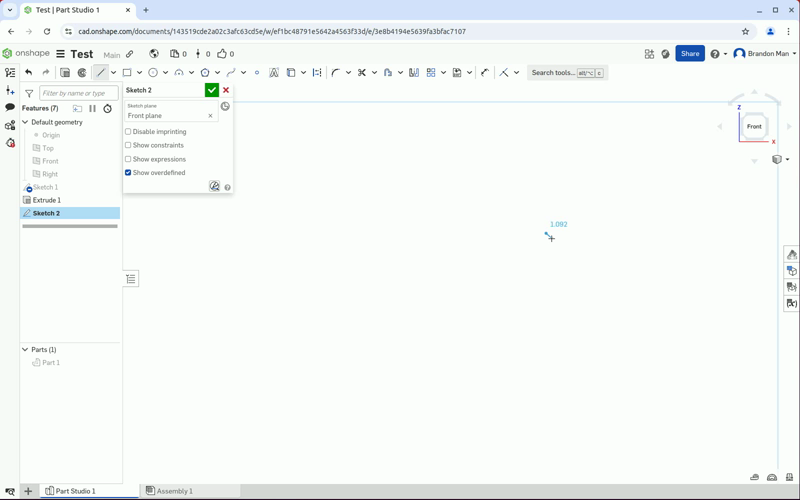
scroll(6)
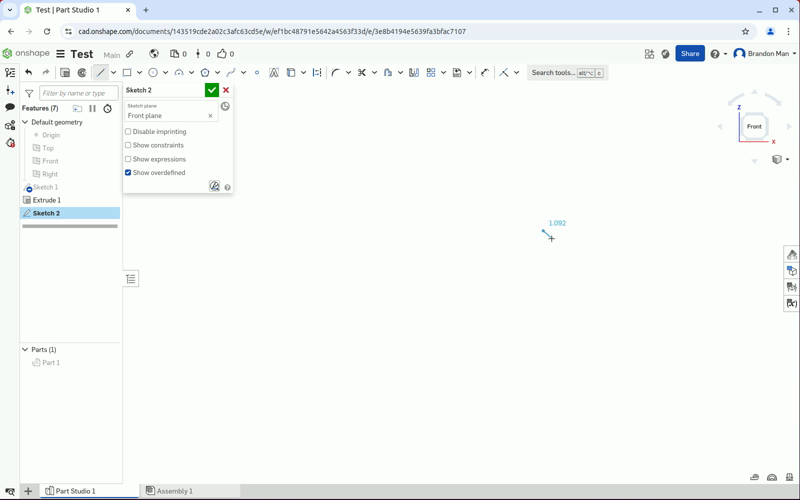
scroll(6)
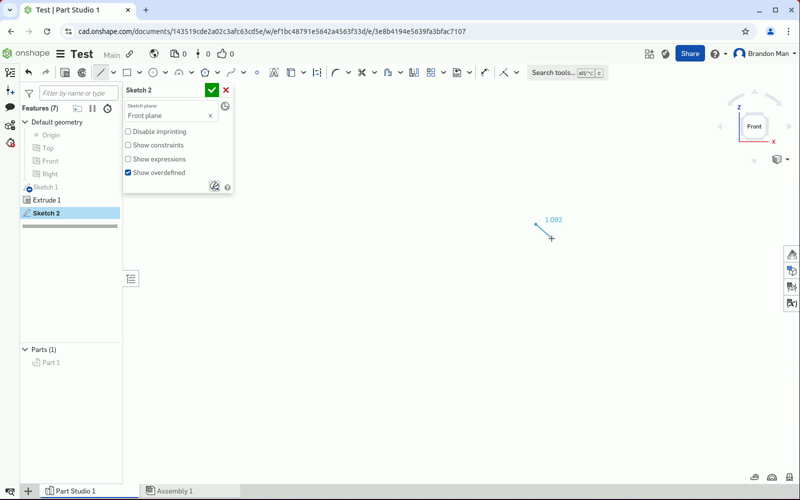
scroll(6)
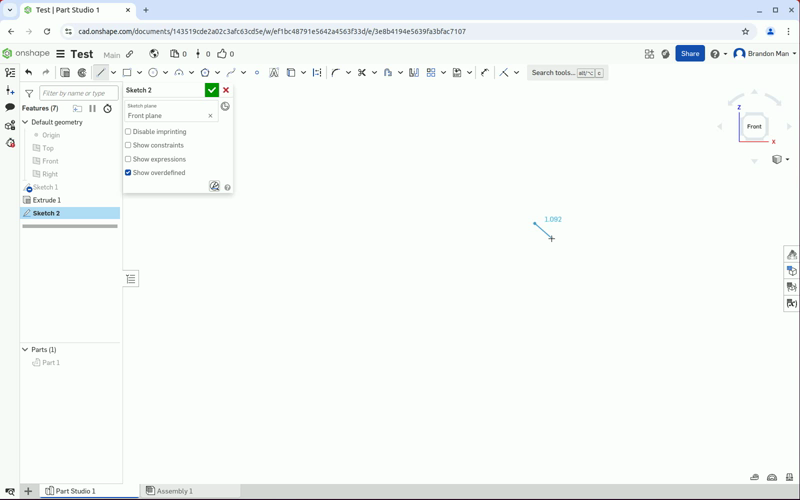
scroll(6)
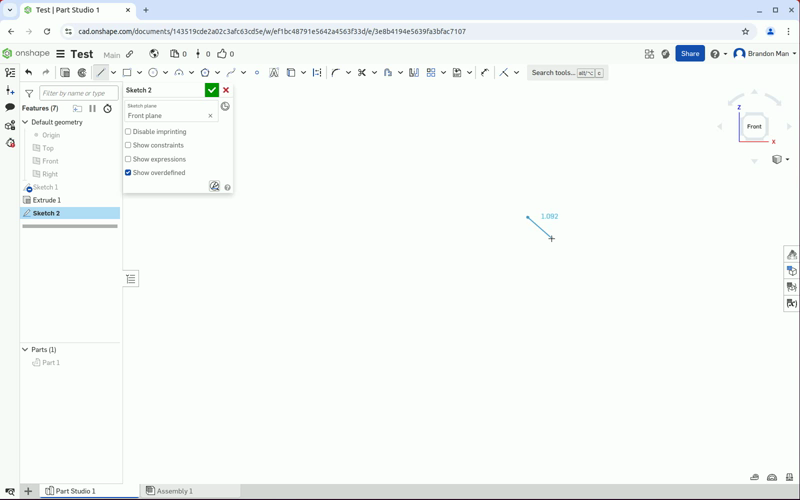
scroll(6)
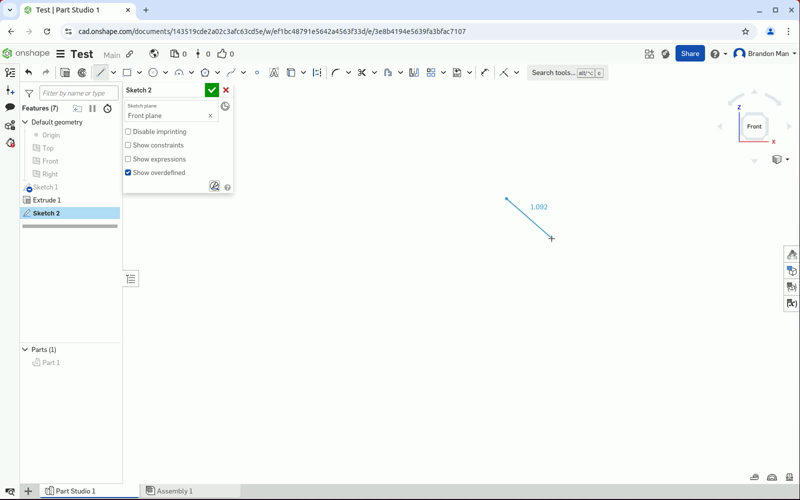
click(551, 238)
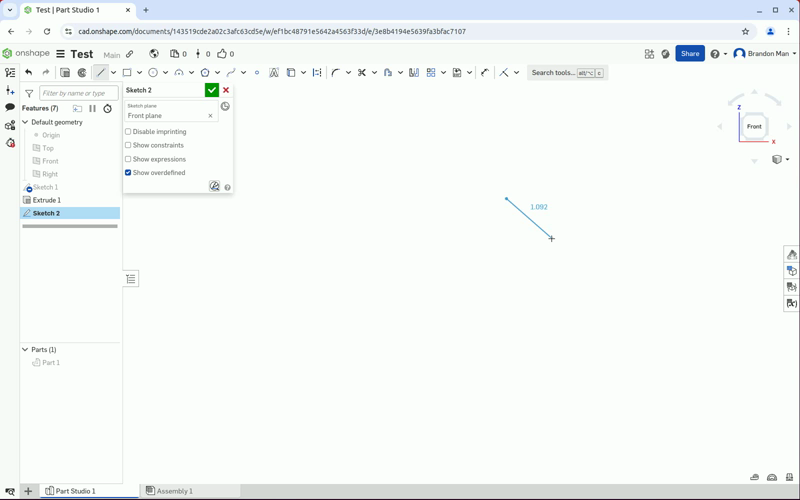
scroll(-6)
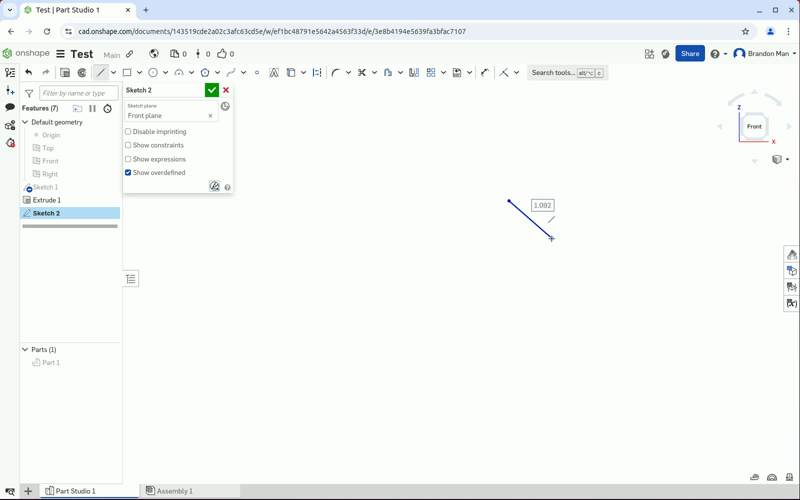
scroll(-6)
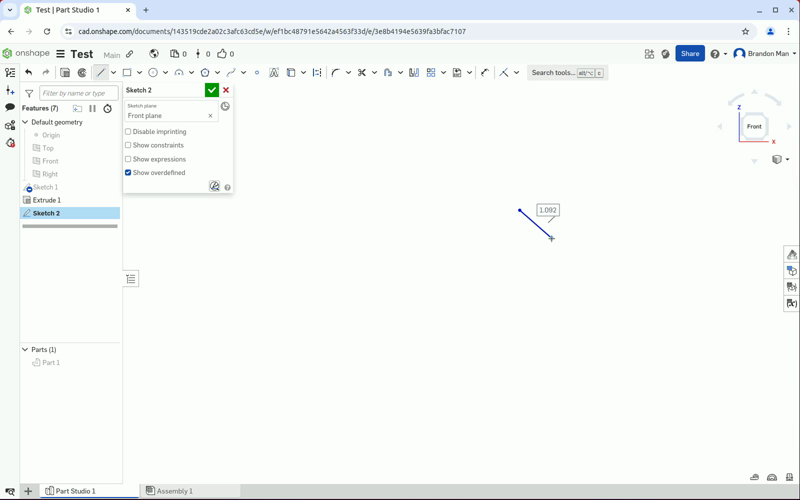
scroll(-6)
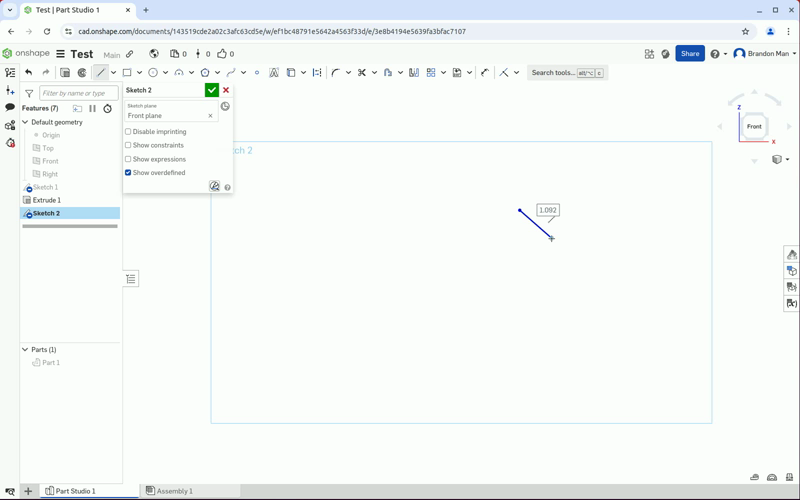
scroll(-6)
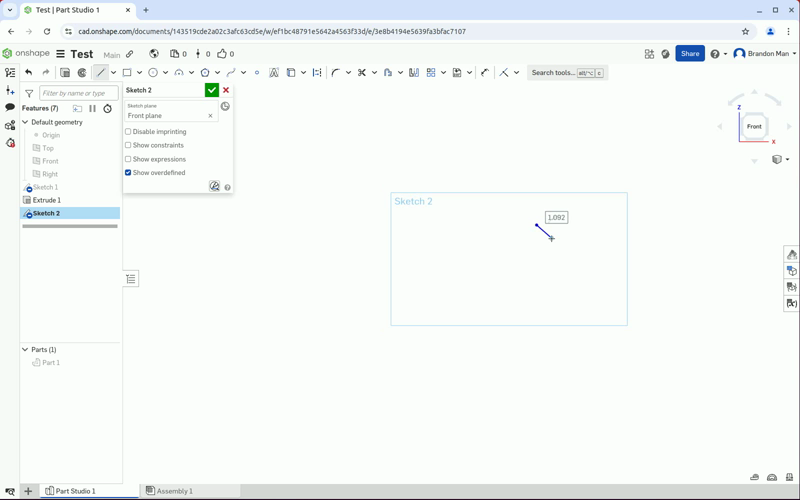
scroll(-6)
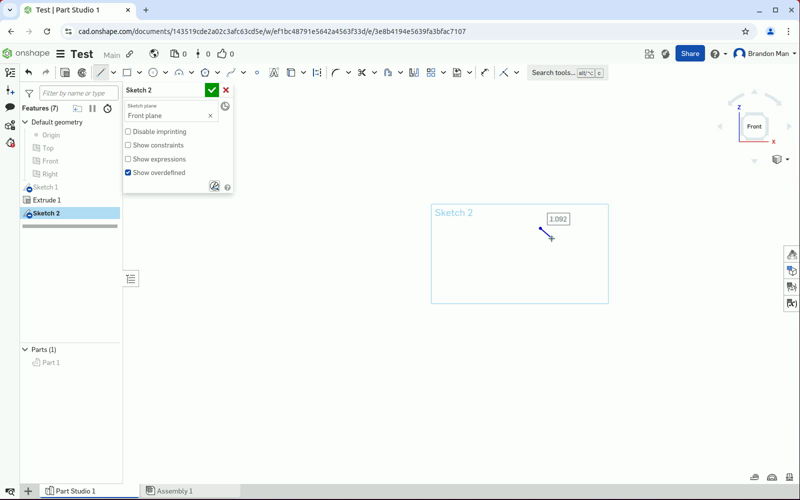
scroll(-6)
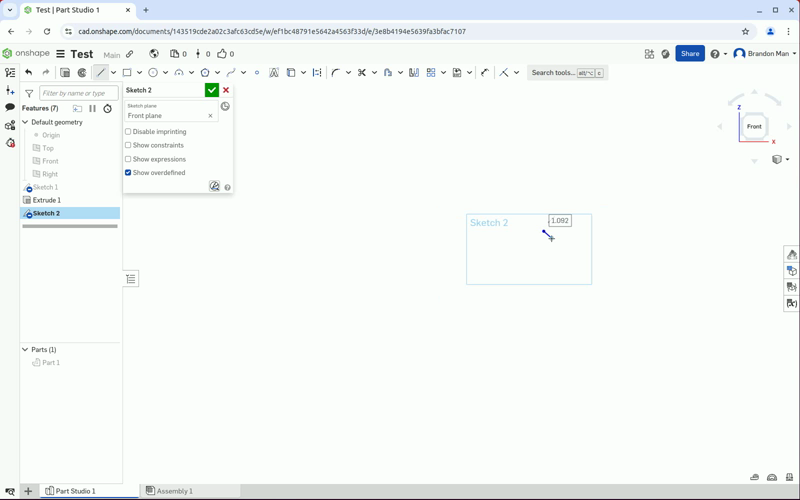
scroll(-6)
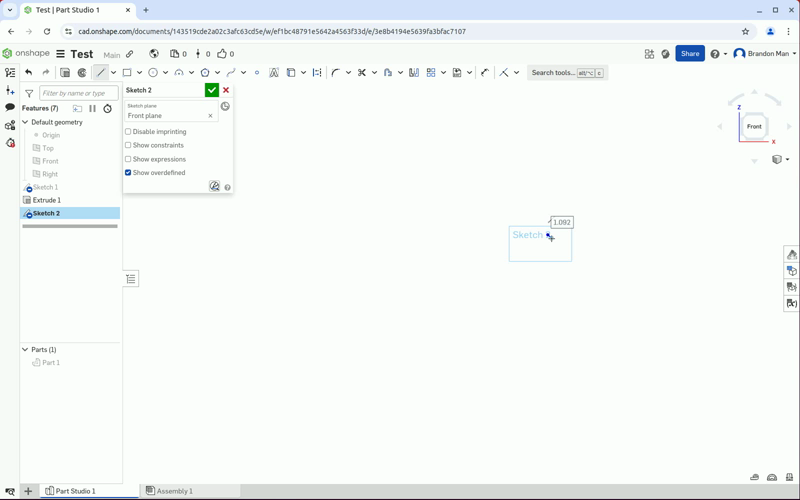
key_up(shift)
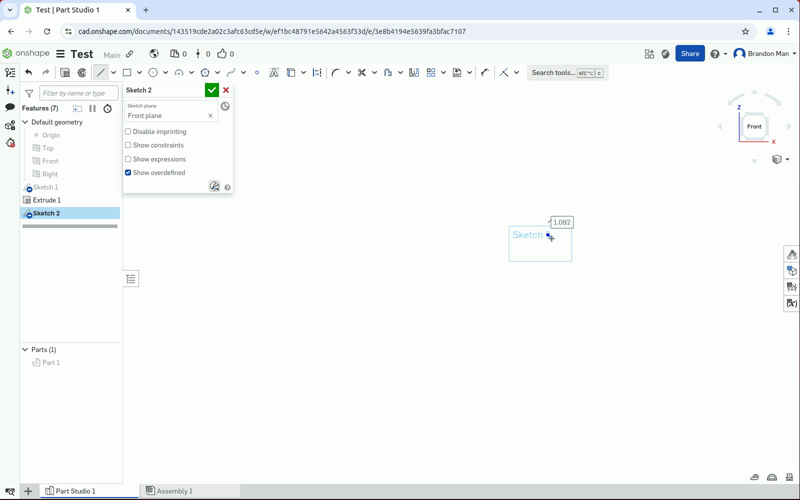
key_down(shift)
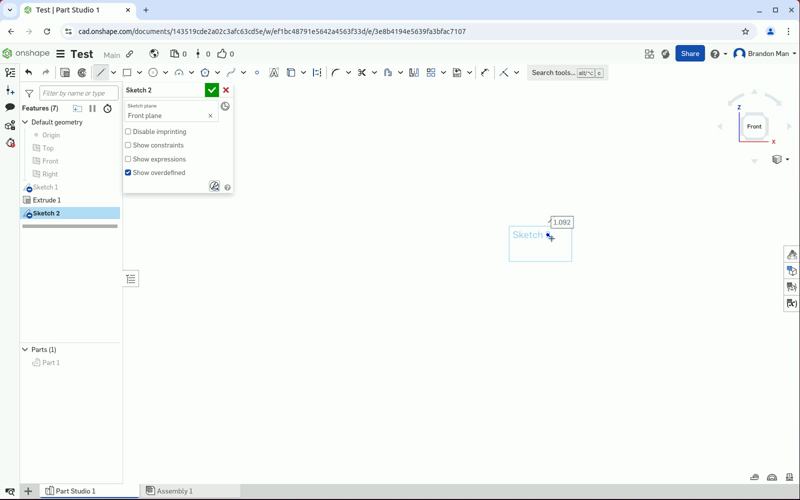
mouse_move(581, 238)
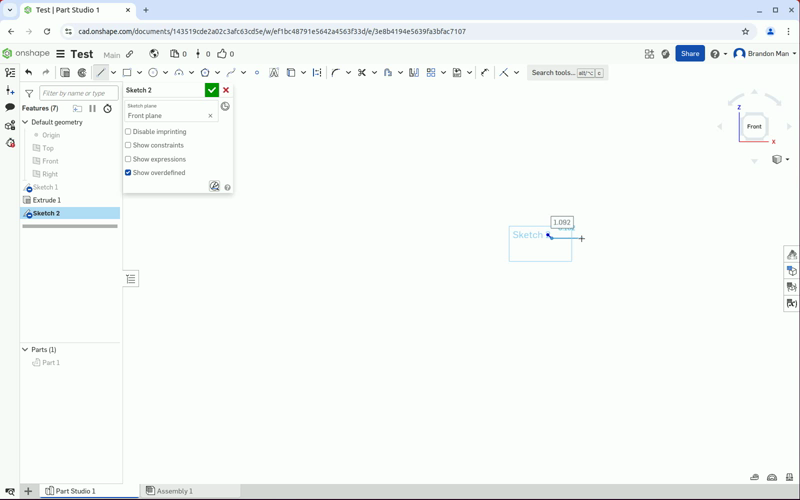
mouse_move(553, 236)
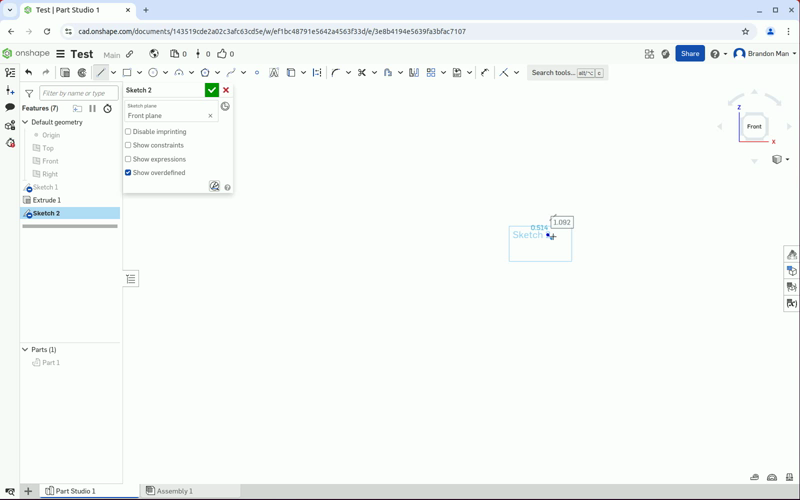
scroll(6)
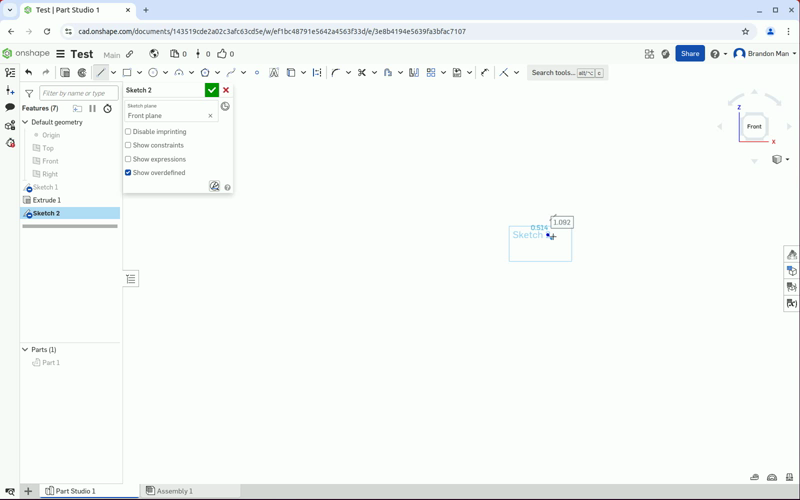
scroll(6)
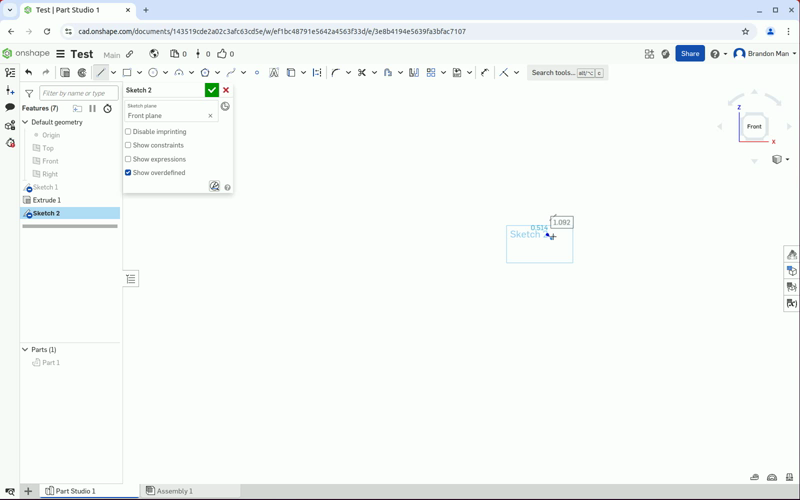
scroll(6)
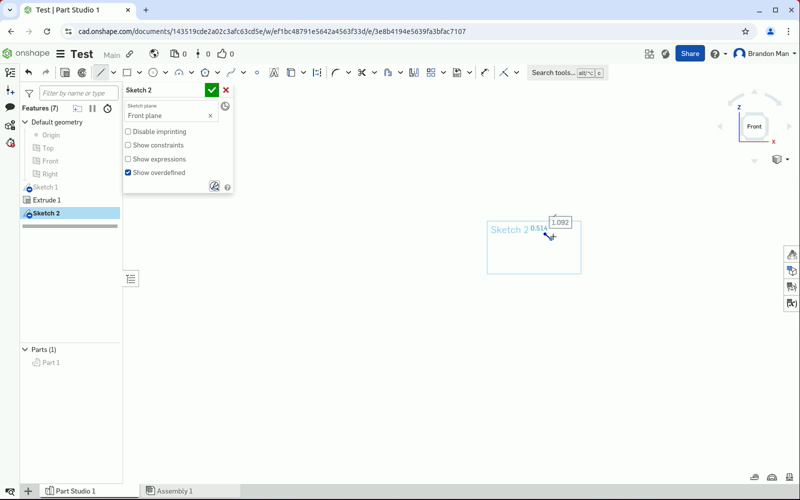
scroll(6)
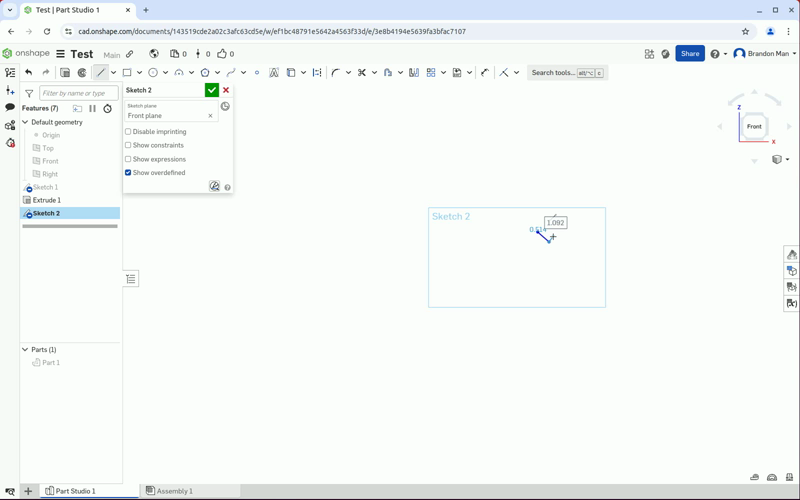
scroll(6)
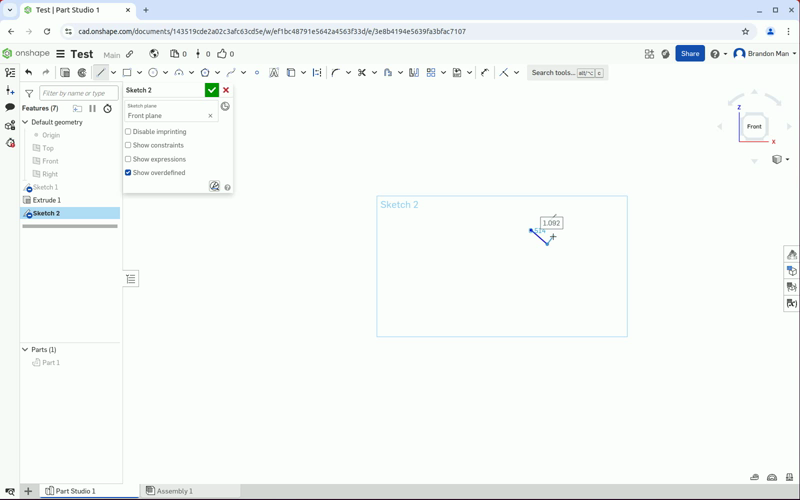
scroll(6)
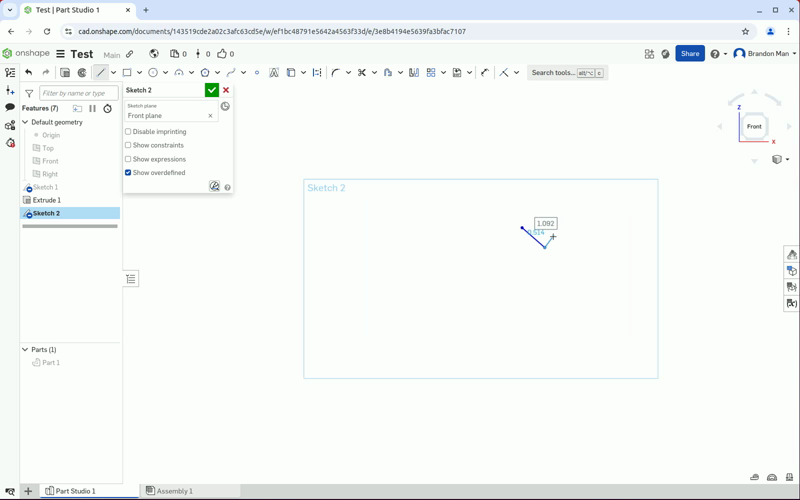
scroll(6)
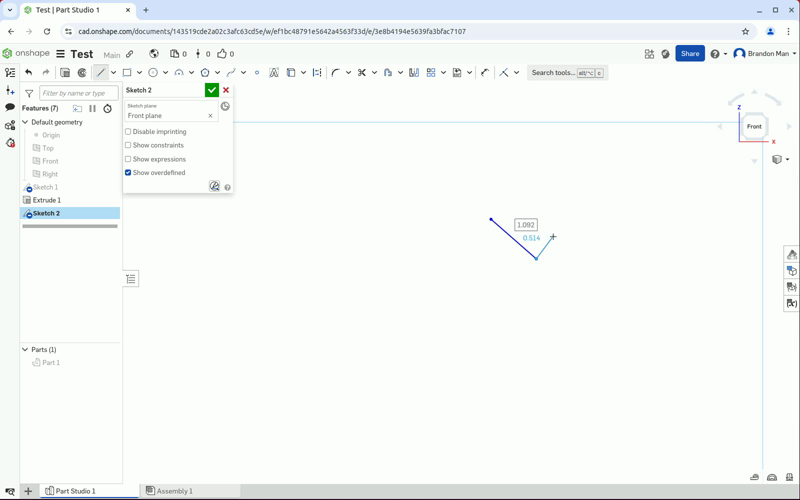
click(553, 236)
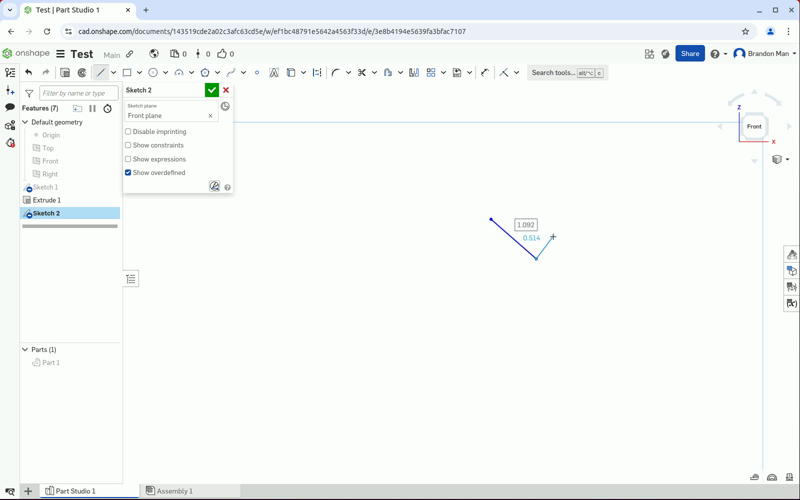
scroll(-6)
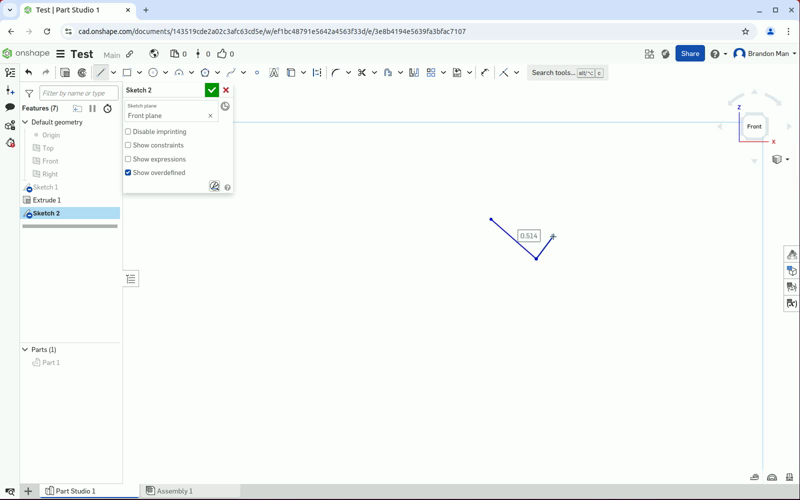
scroll(-6)
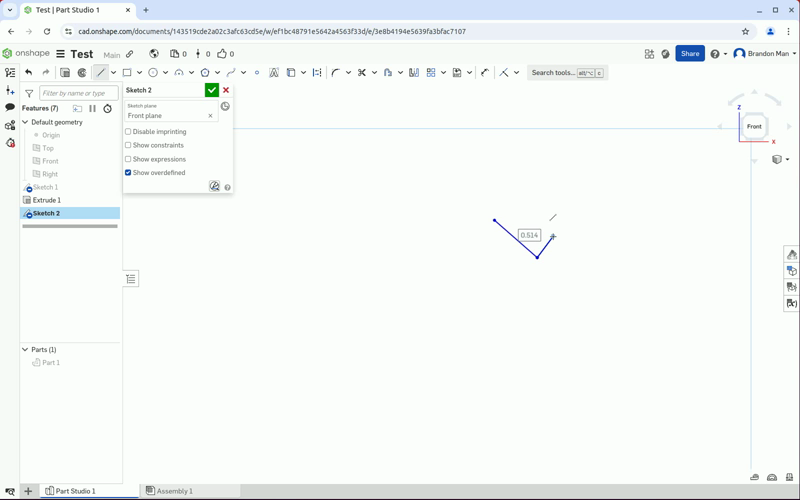
scroll(-6)
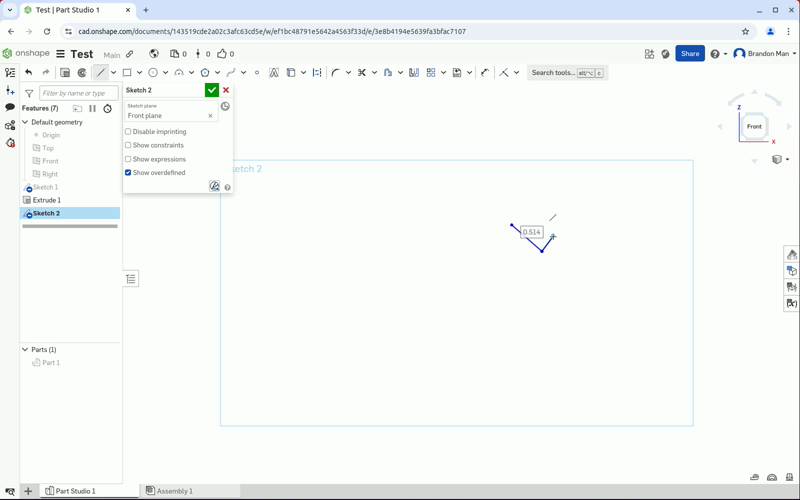
scroll(-6)
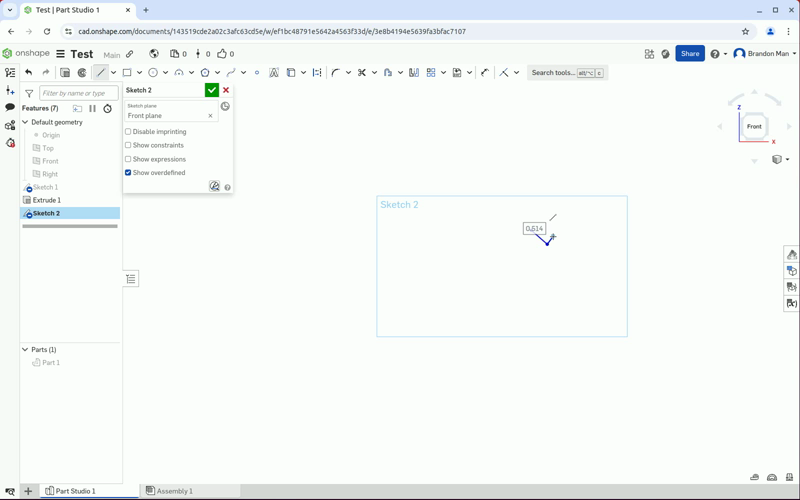
scroll(-6)
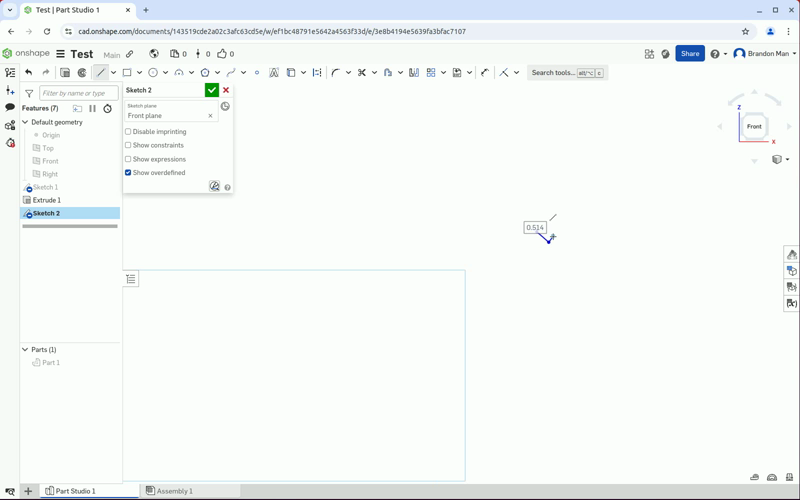
scroll(-6)
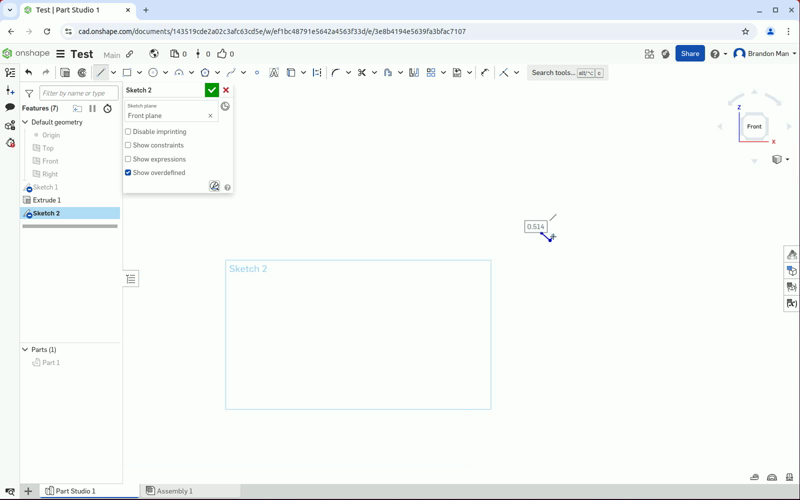
scroll(-6)
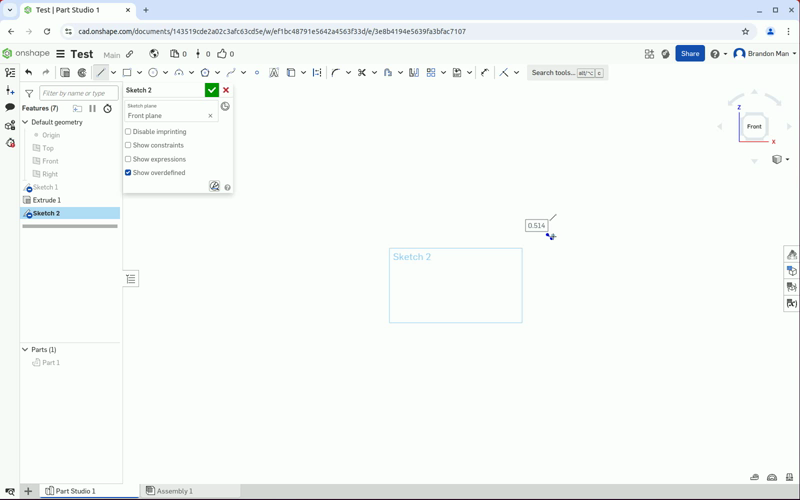
key_up(shift)
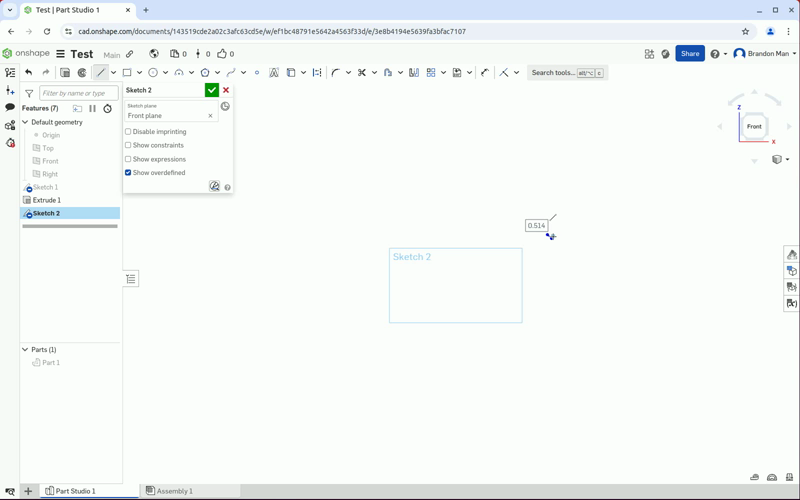
key_down(shift)
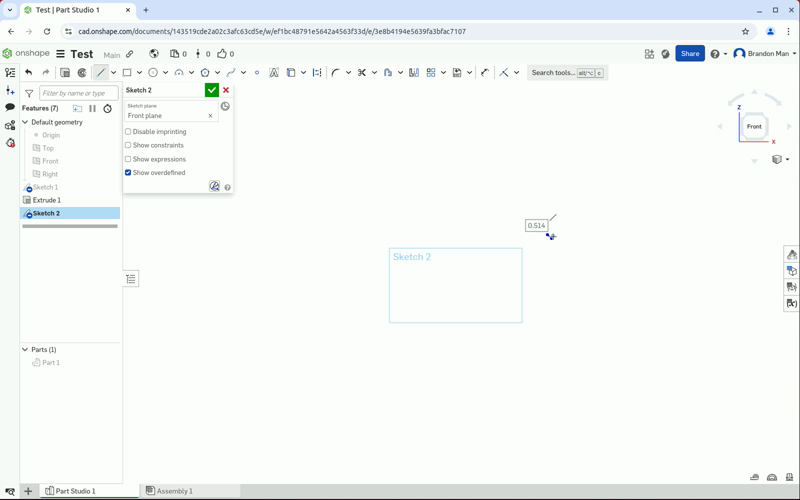
mouse_move(583, 236)
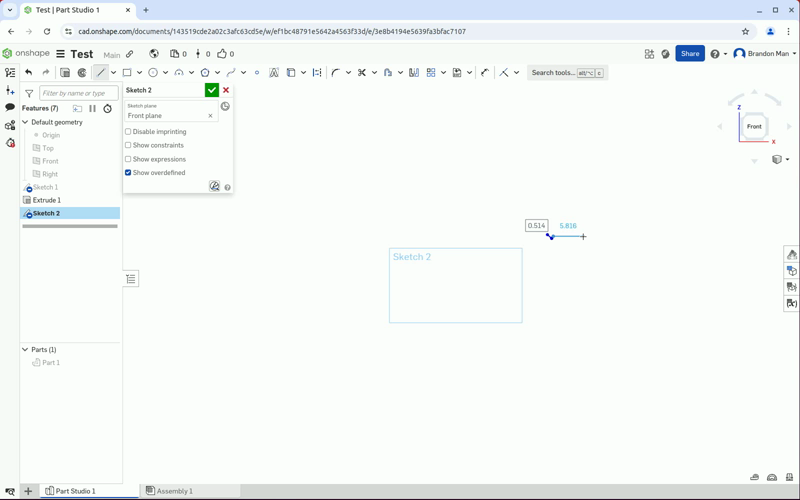
mouse_move(549, 232)
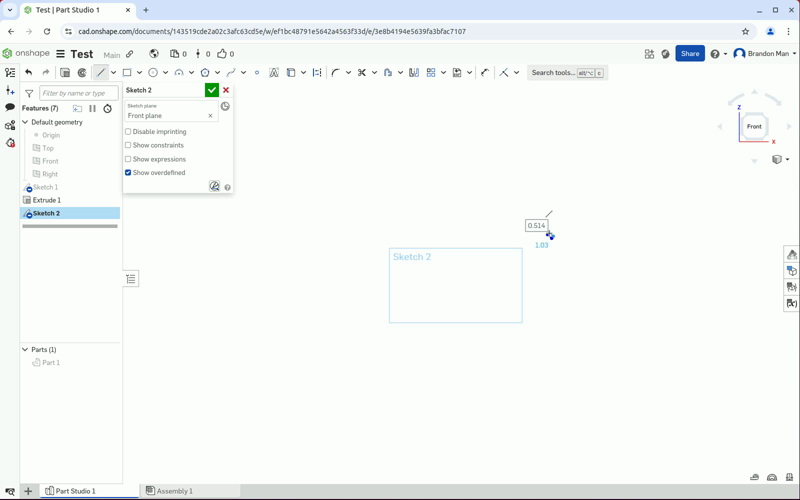
scroll(6)
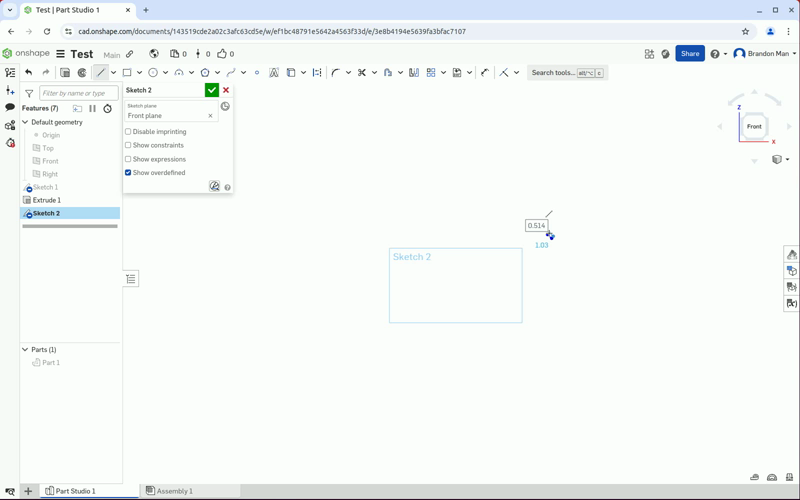
scroll(6)
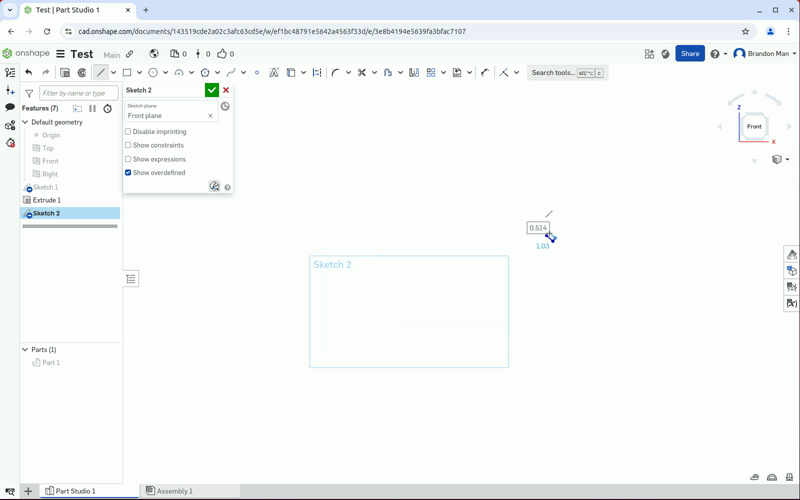
scroll(6)
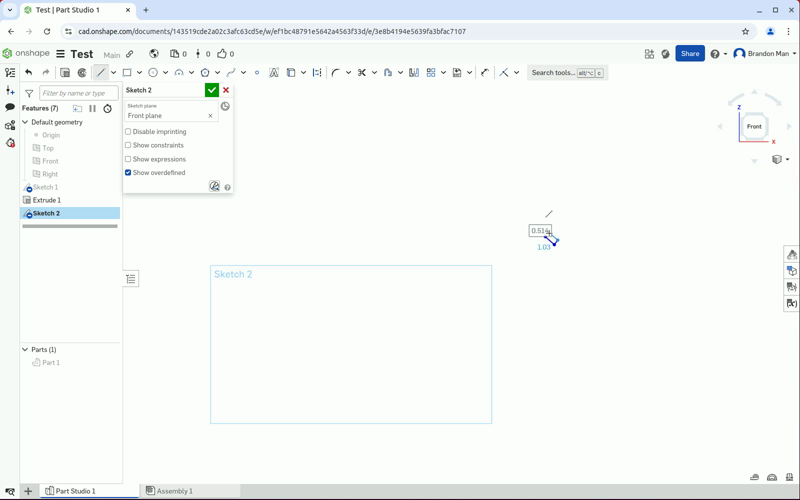
scroll(6)
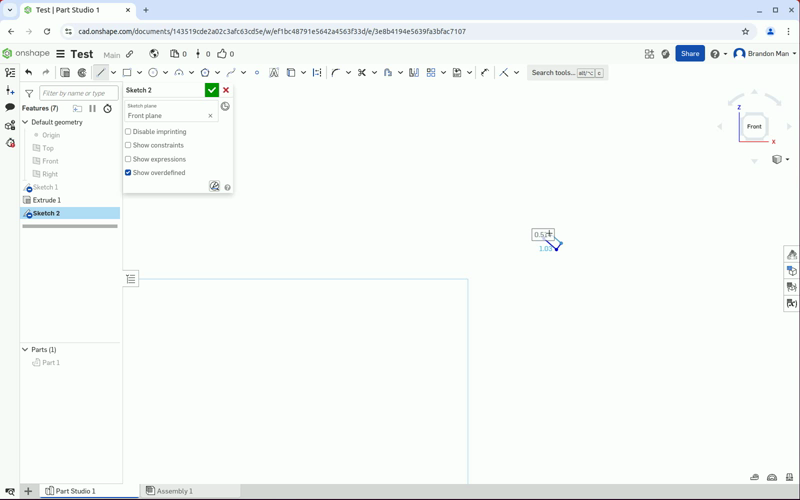
scroll(6)
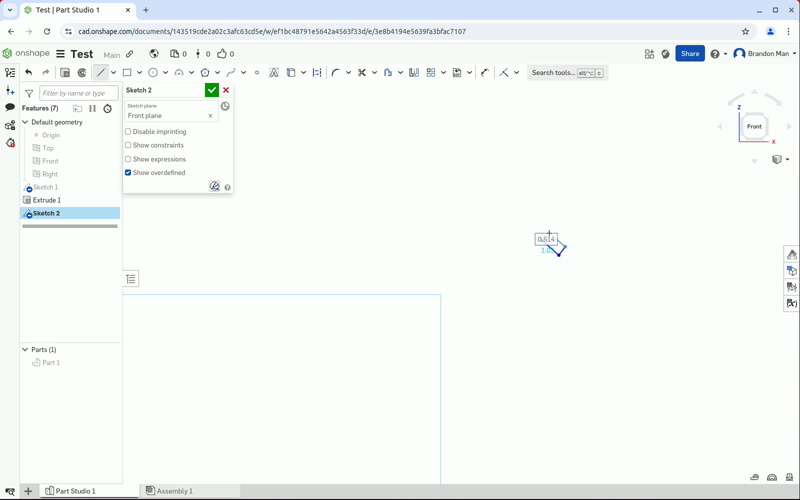
scroll(6)
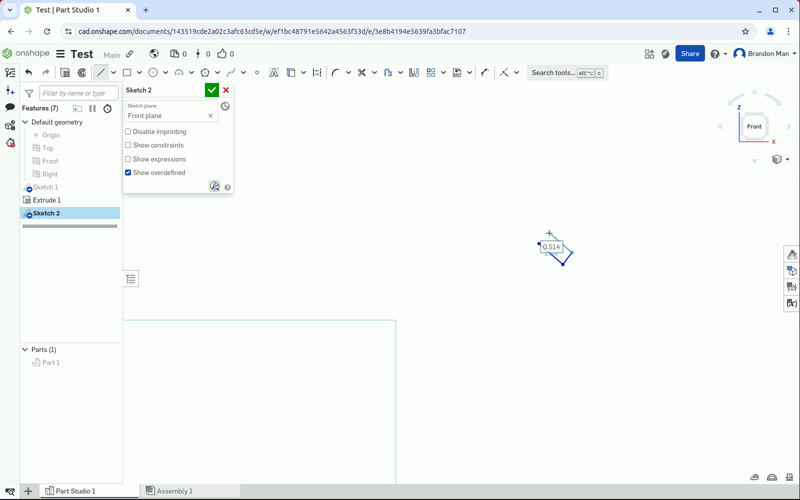
scroll(6)
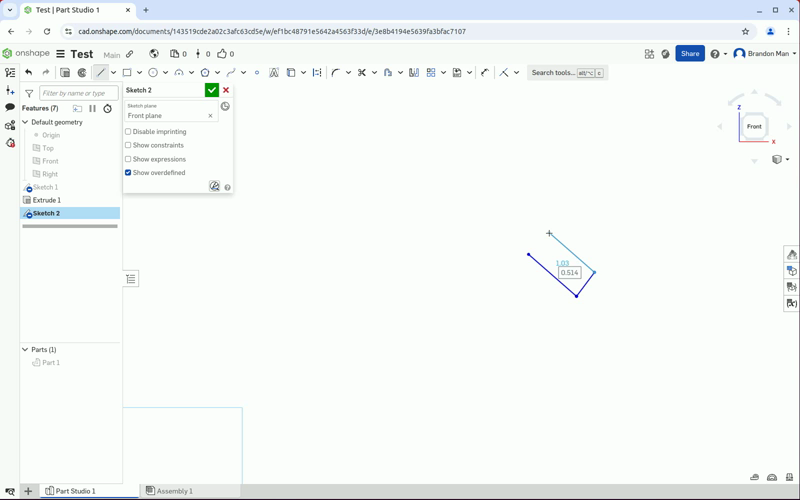
click(549, 232)
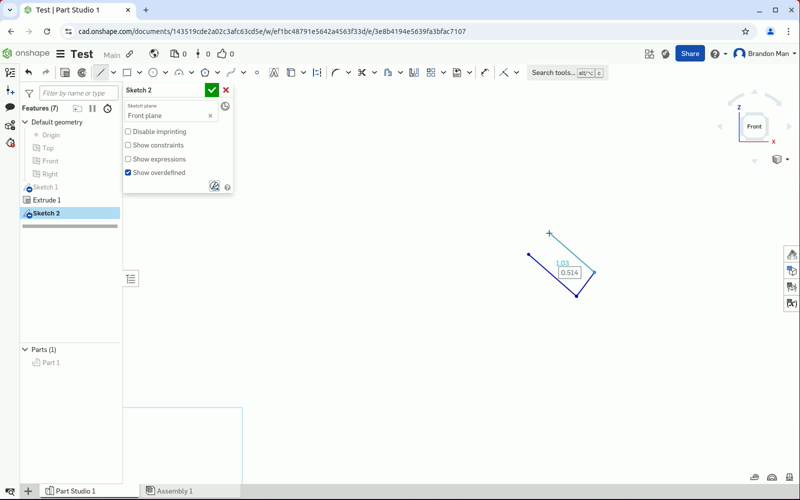
scroll(-6)
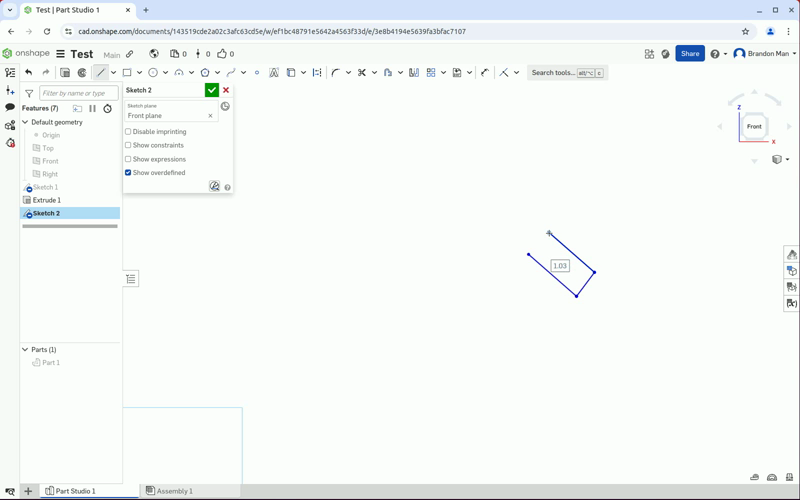
scroll(-6)
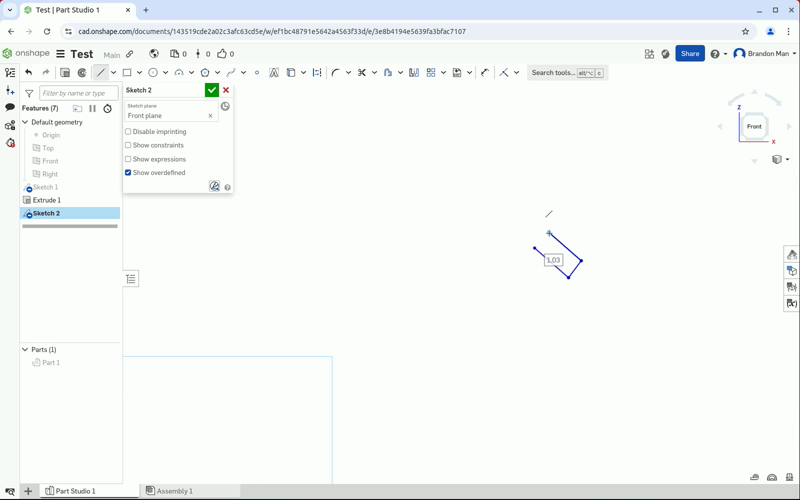
scroll(-6)
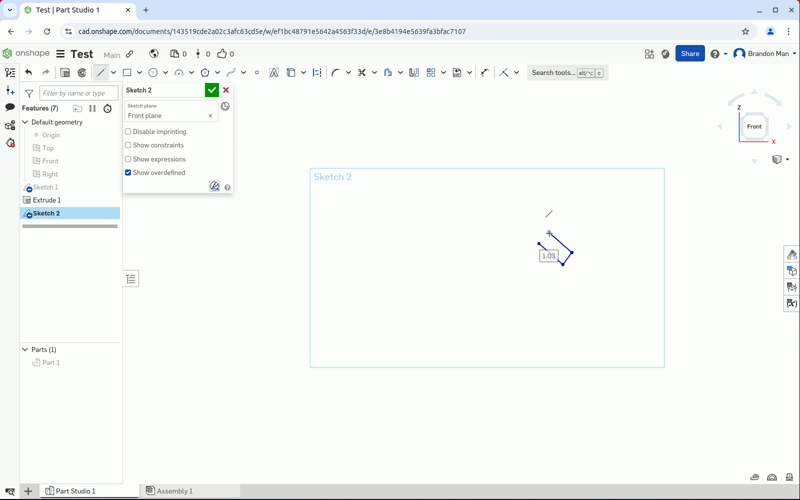
scroll(-6)
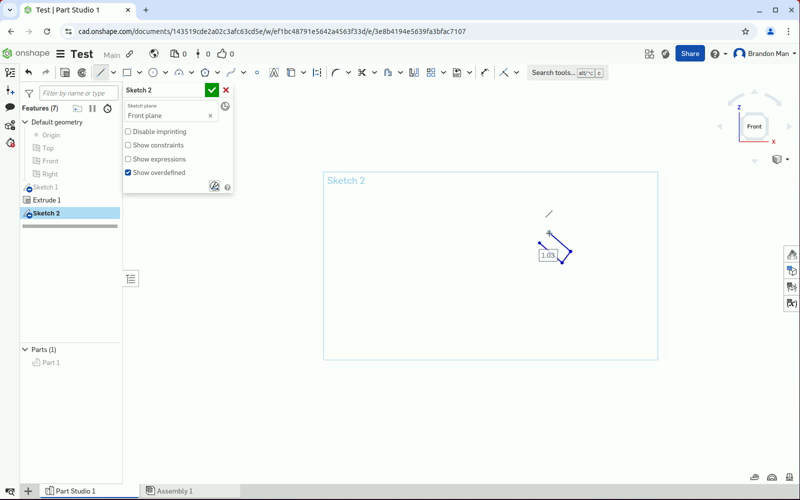
scroll(-6)
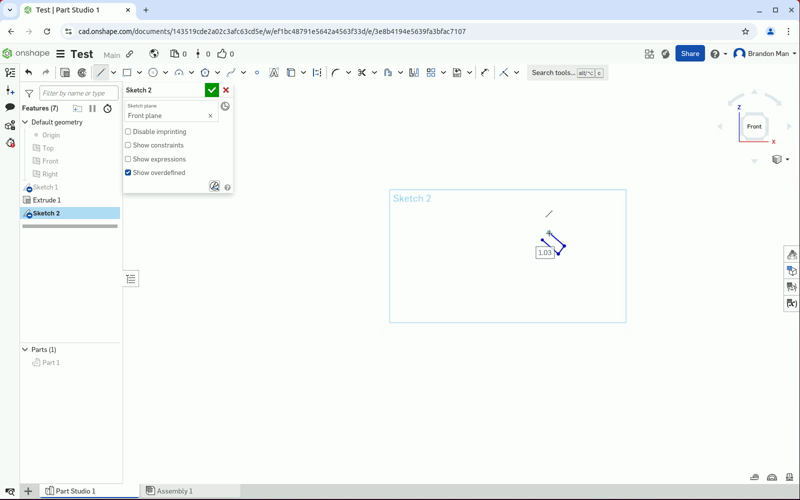
scroll(-6)
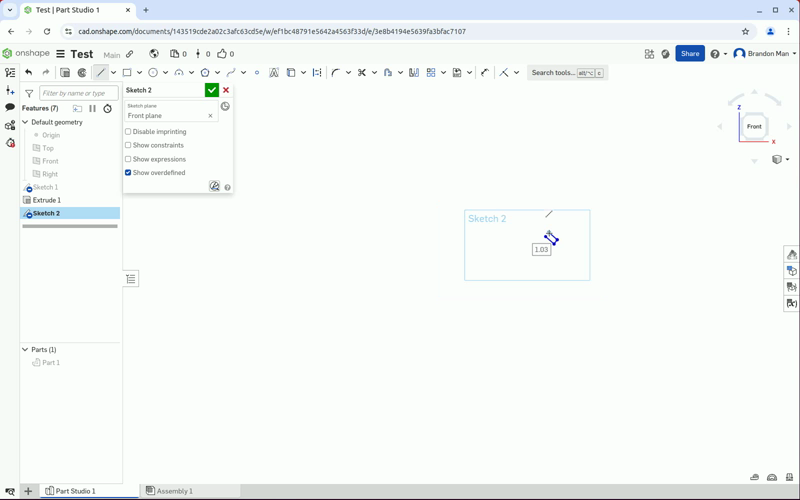
scroll(-6)
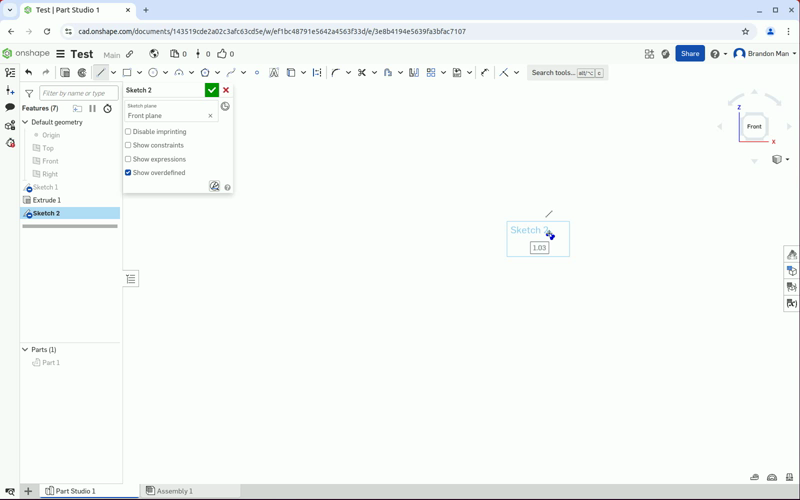
key_up(shift)
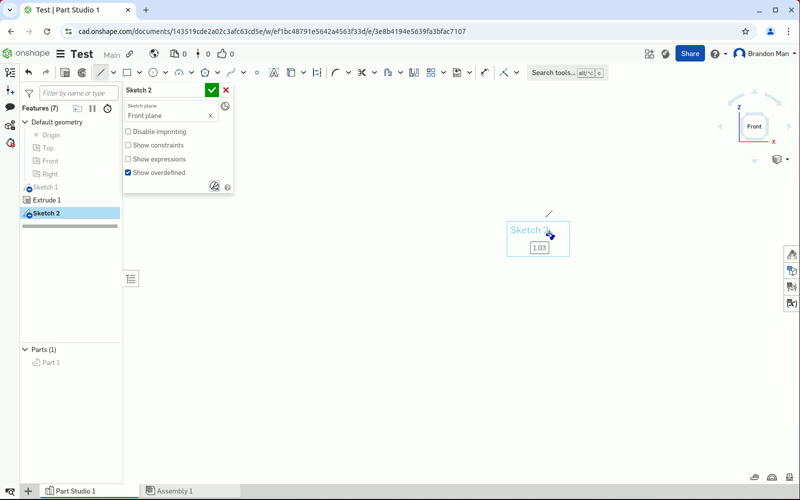
mouse_move(579, 232)
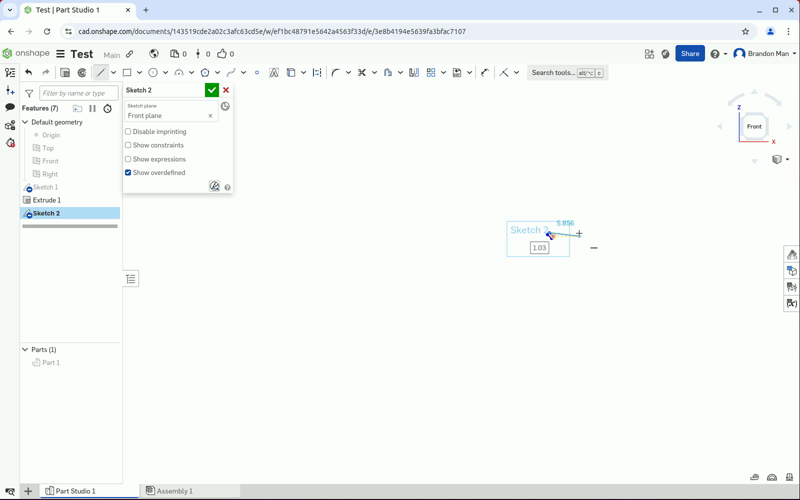
key_down(shift)
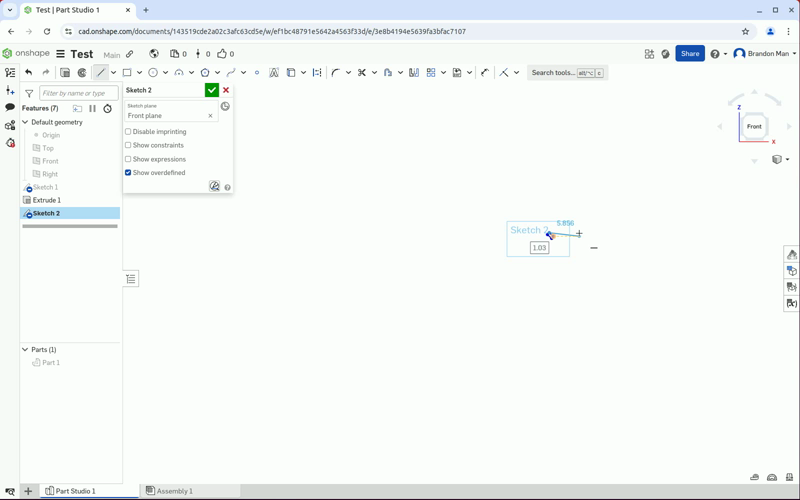
mouse_move(547, 234)
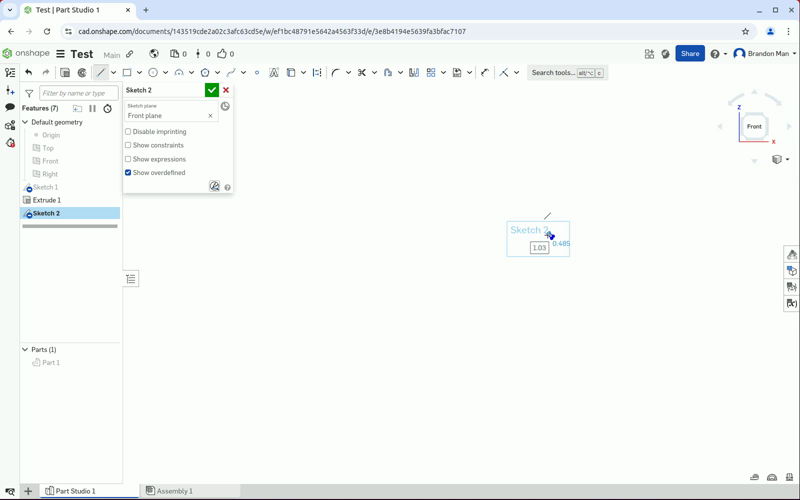
scroll(6)
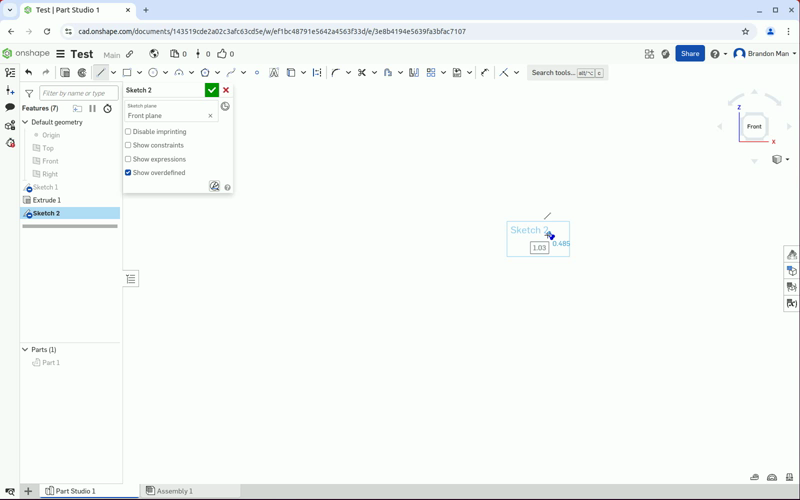
scroll(6)
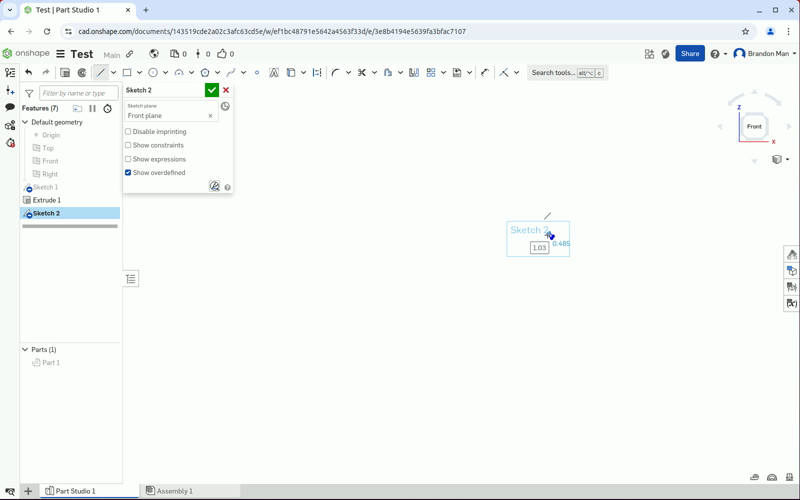
scroll(6)
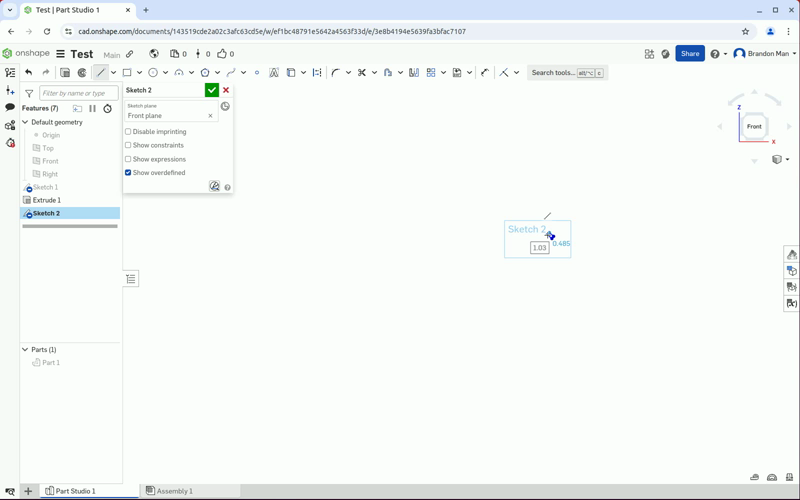
scroll(6)
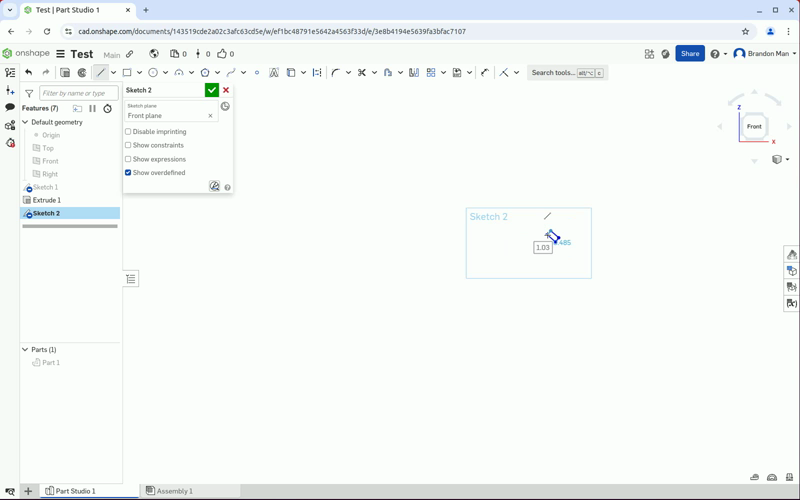
scroll(6)
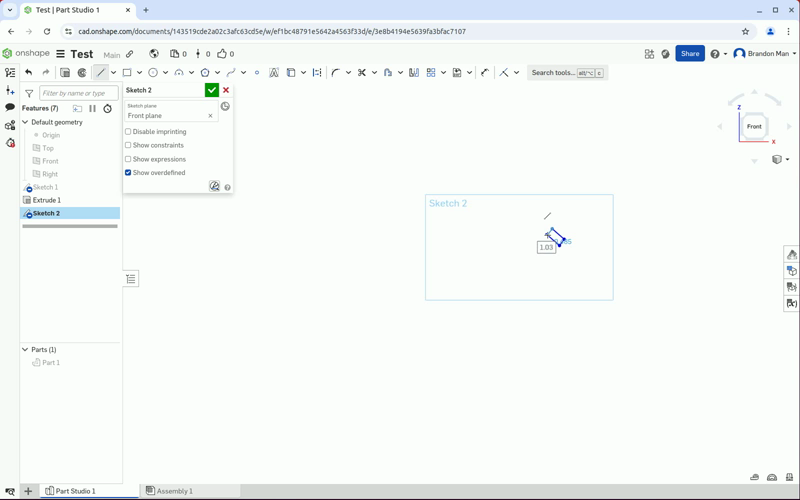
scroll(6)
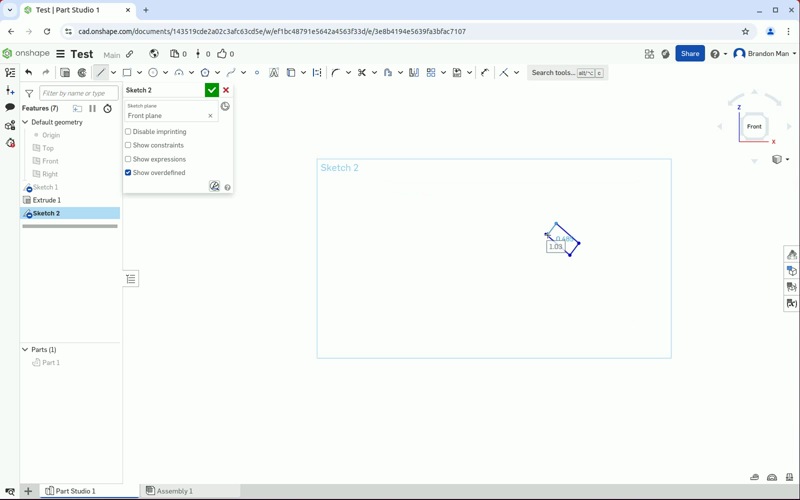
scroll(6)
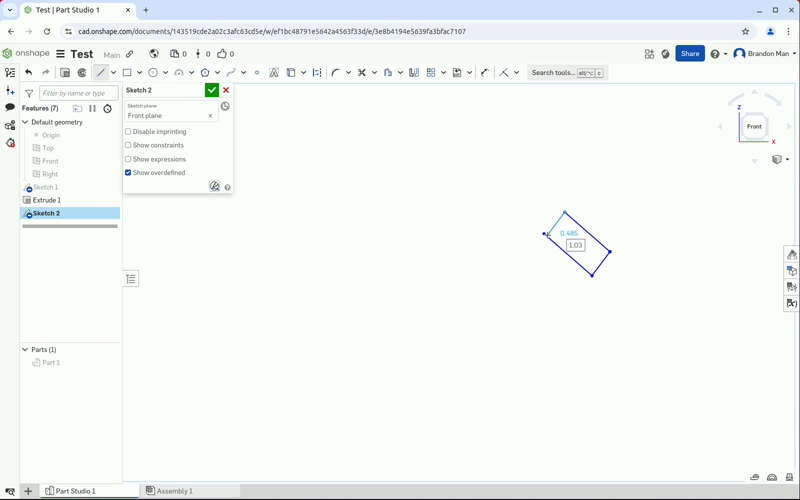
key_up(shift)
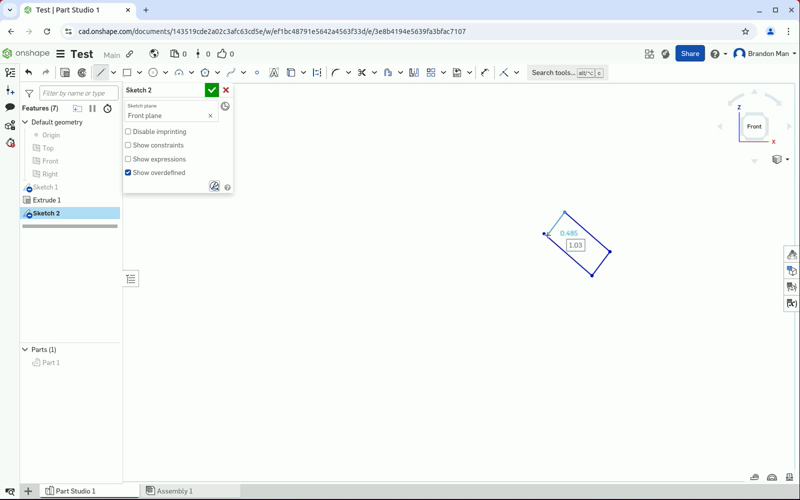
click(547, 234)
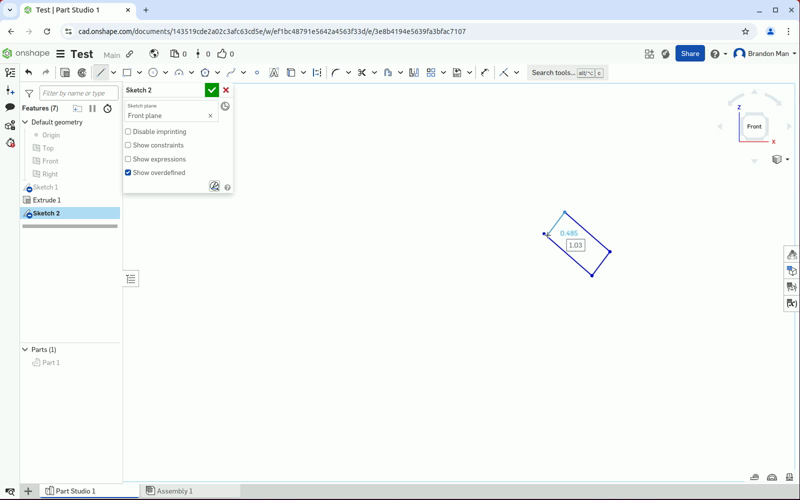
scroll(-6)
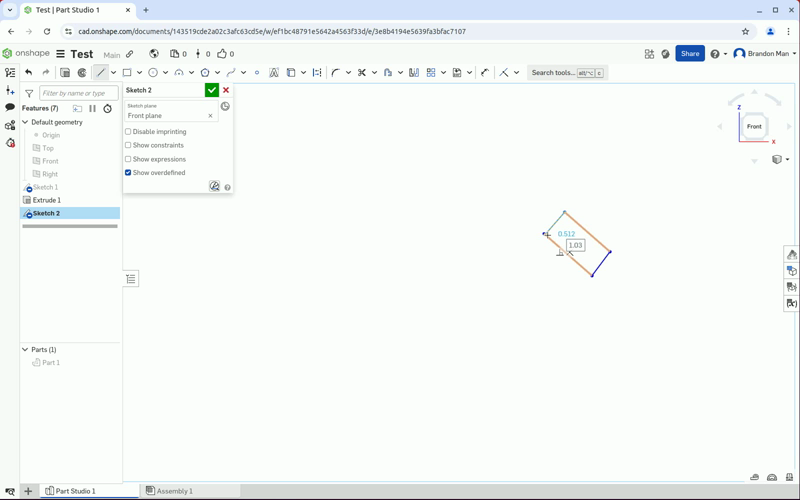
scroll(-6)
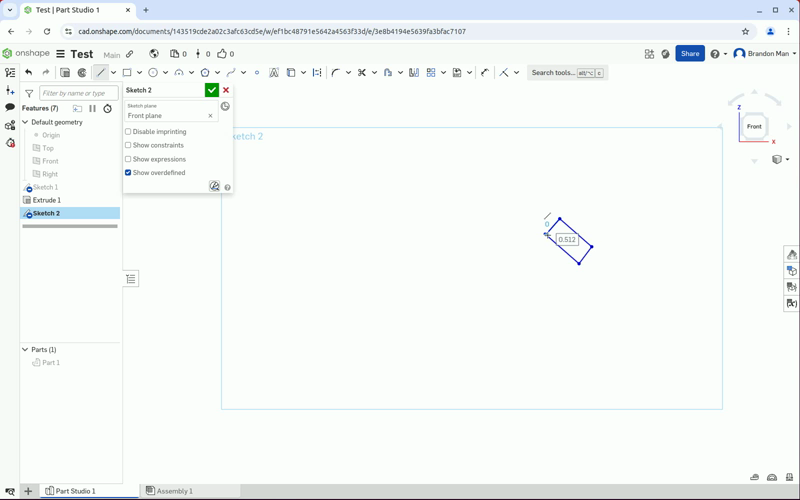
scroll(-6)
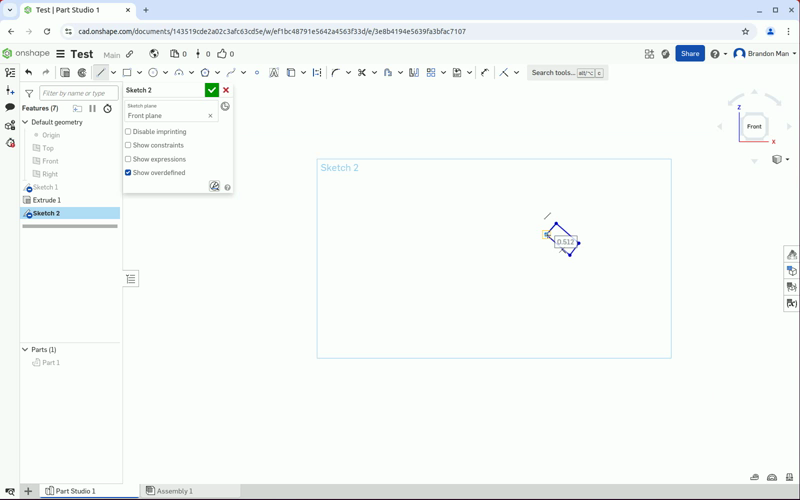
scroll(-6)
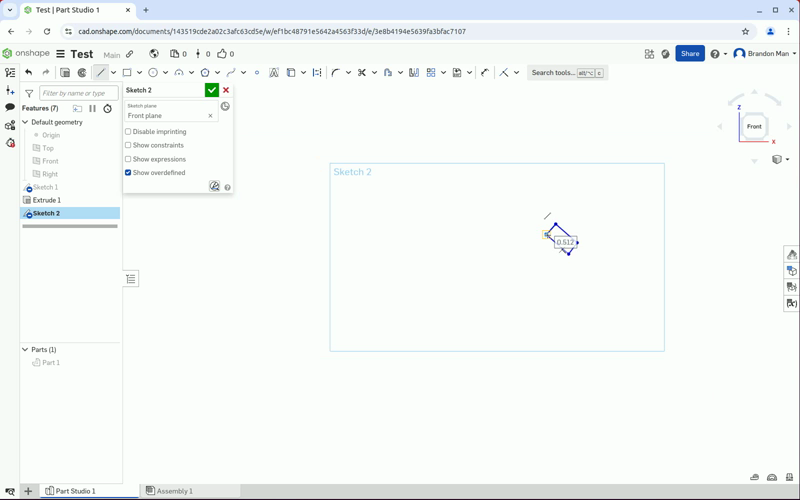
scroll(-6)
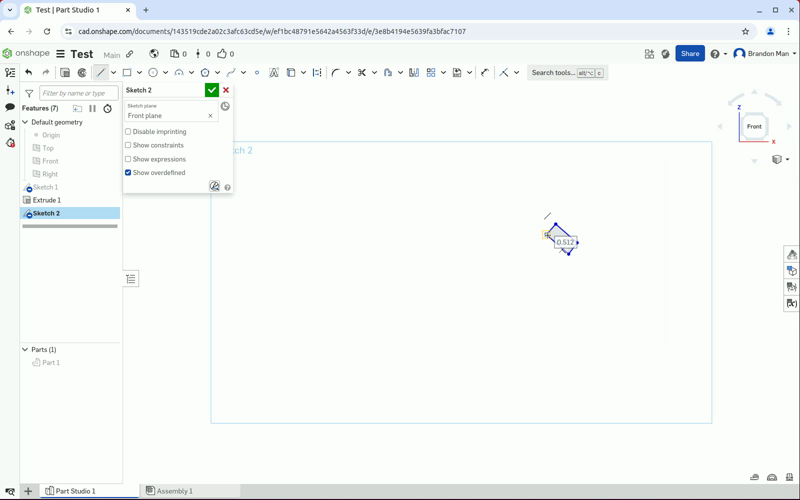
scroll(-6)
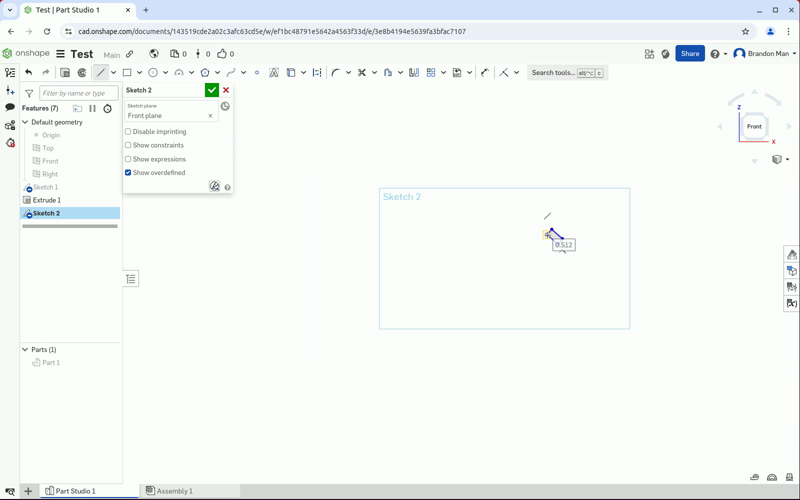
scroll(-6)
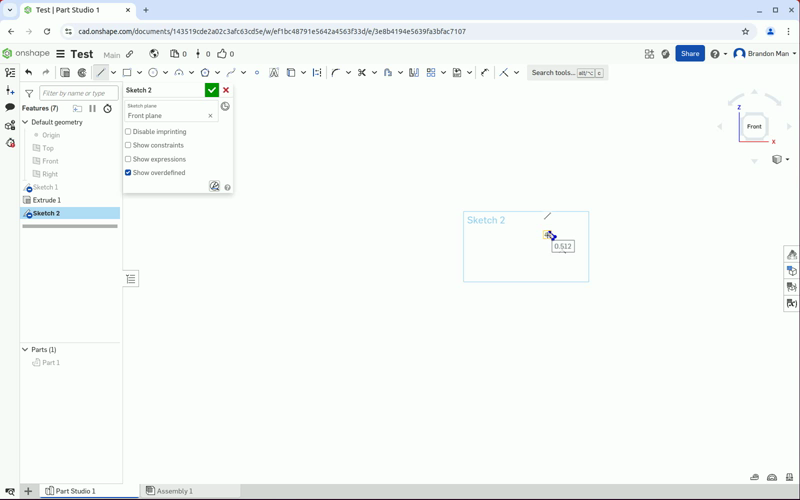
key(esc)
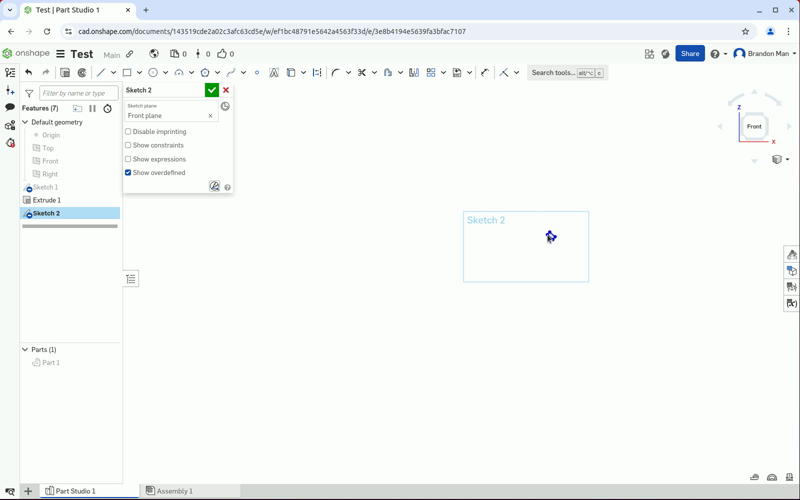
mouse_move(551, 237)
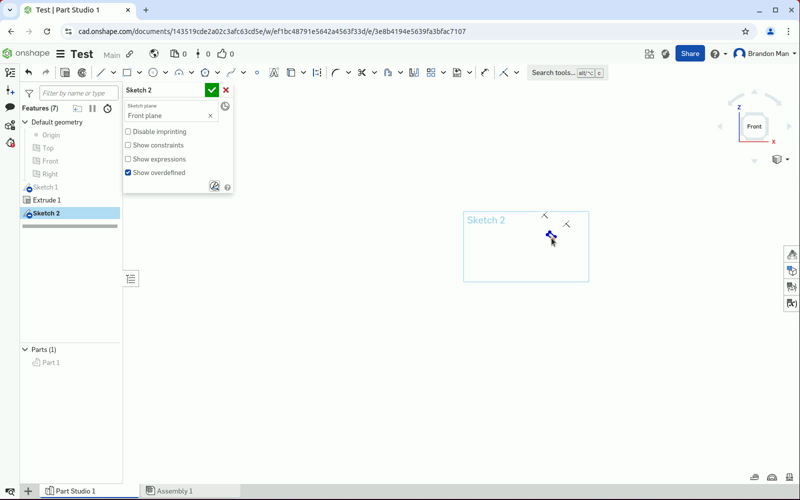
scroll(6)
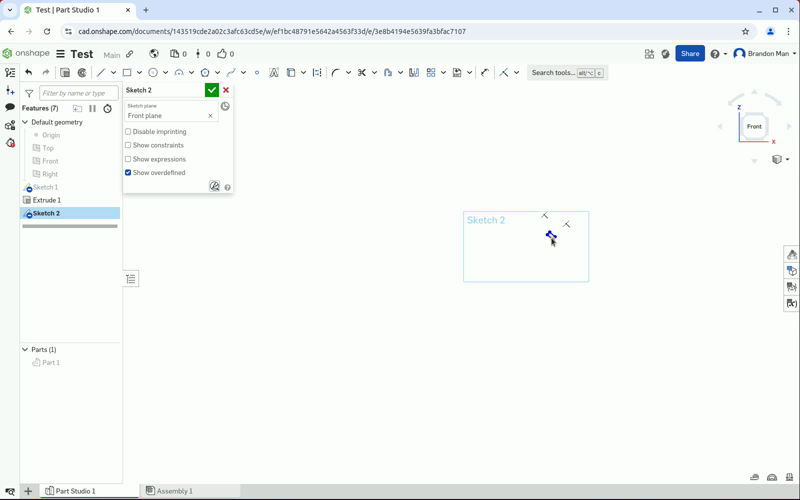
scroll(6)
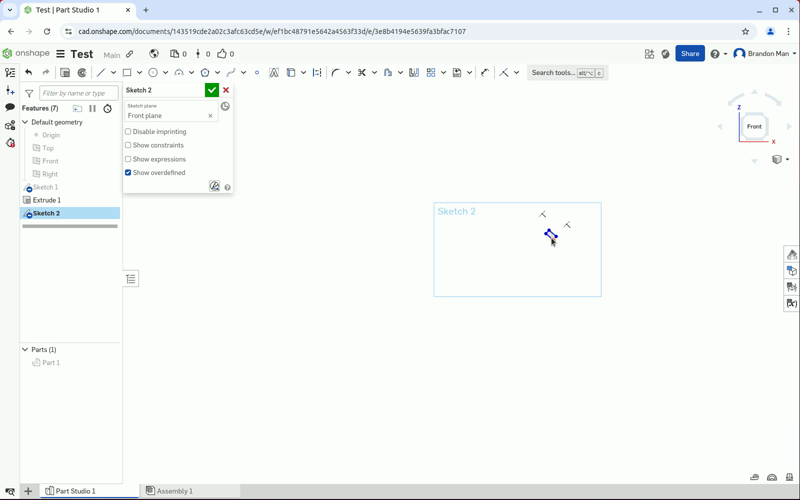
scroll(6)
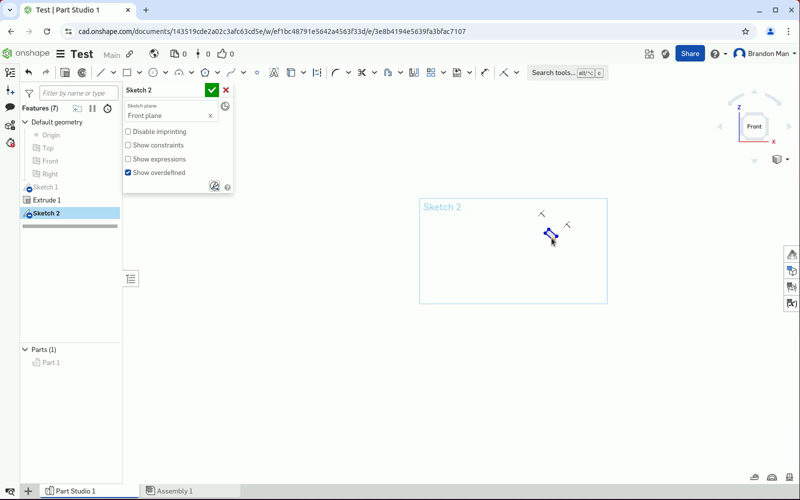
scroll(6)
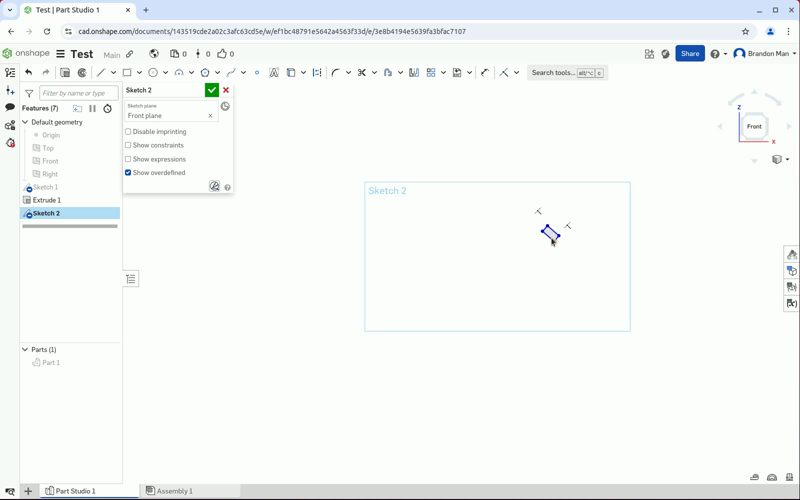
scroll(6)
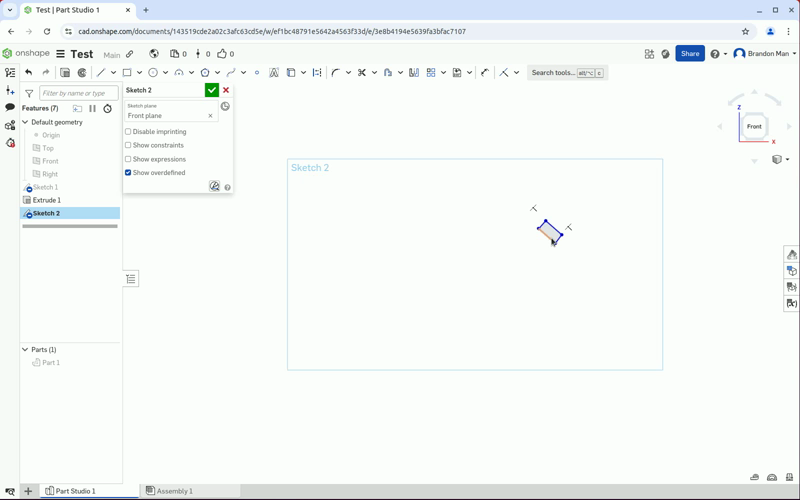
scroll(6)
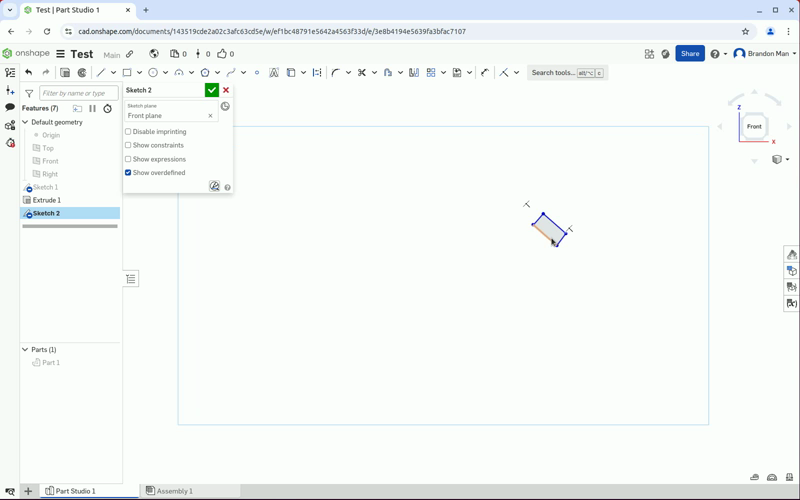
scroll(6)
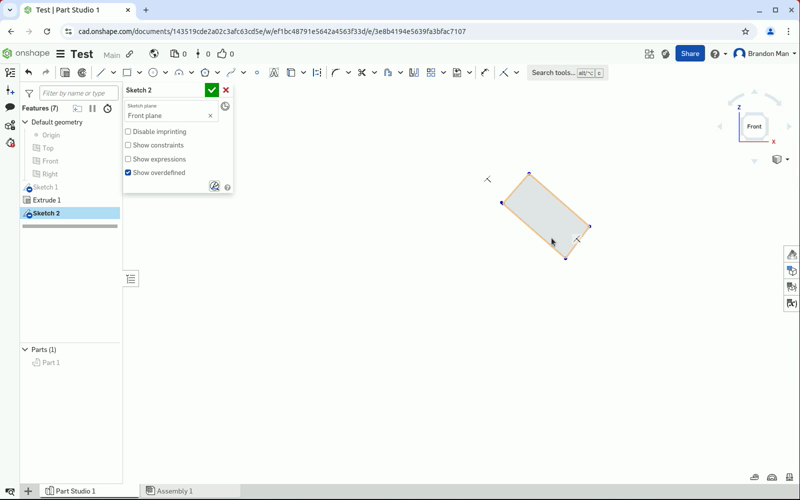
click(551, 237)
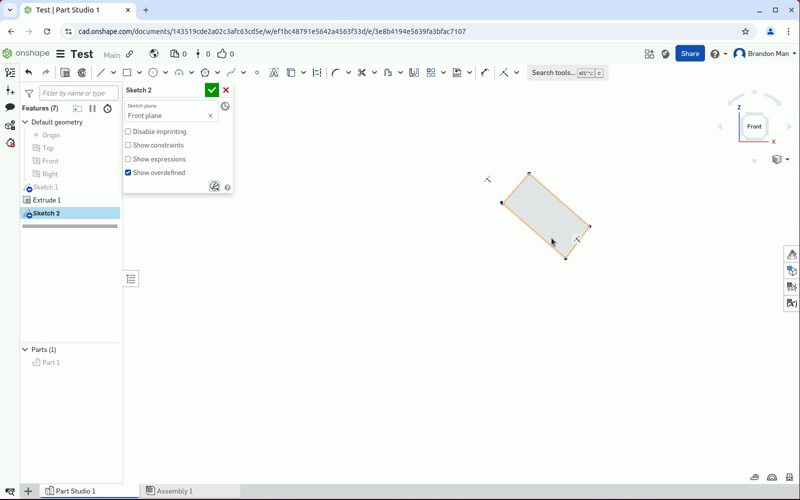
scroll(-6)
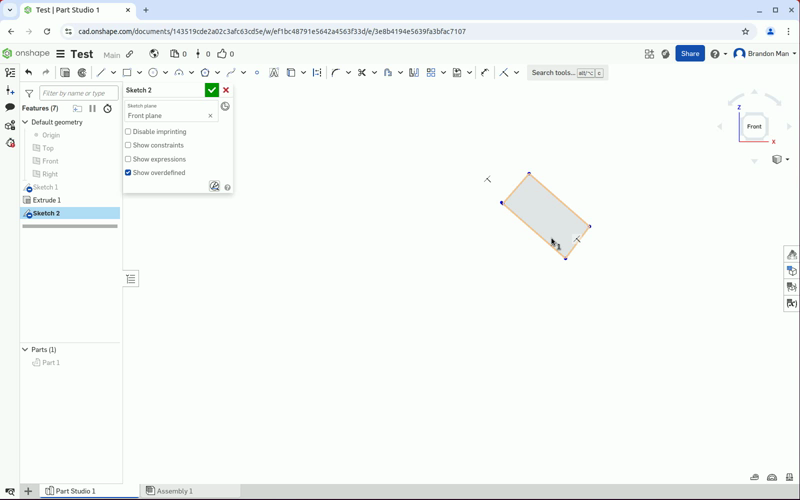
scroll(-6)
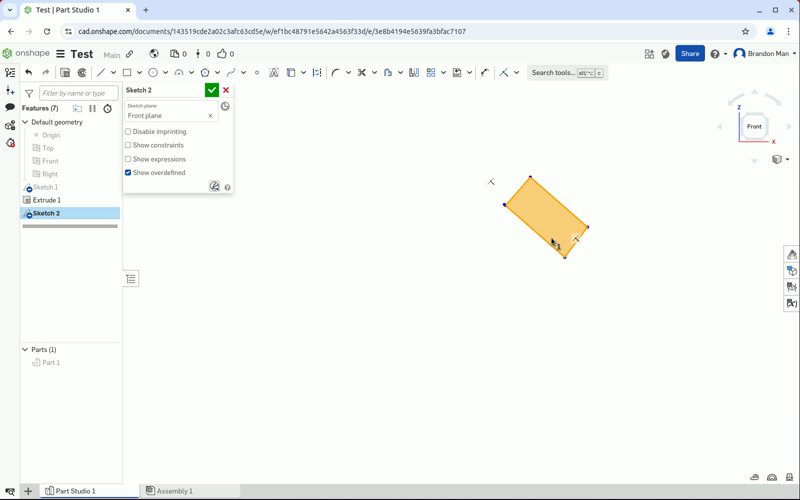
scroll(-6)
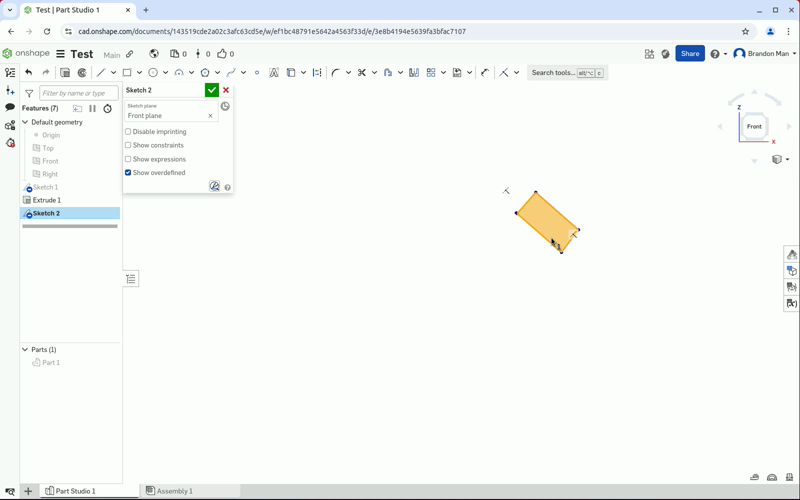
scroll(-6)
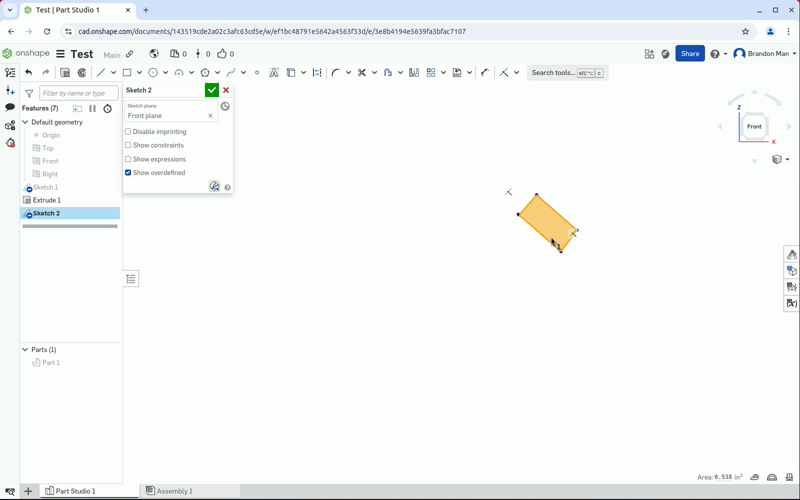
scroll(-6)
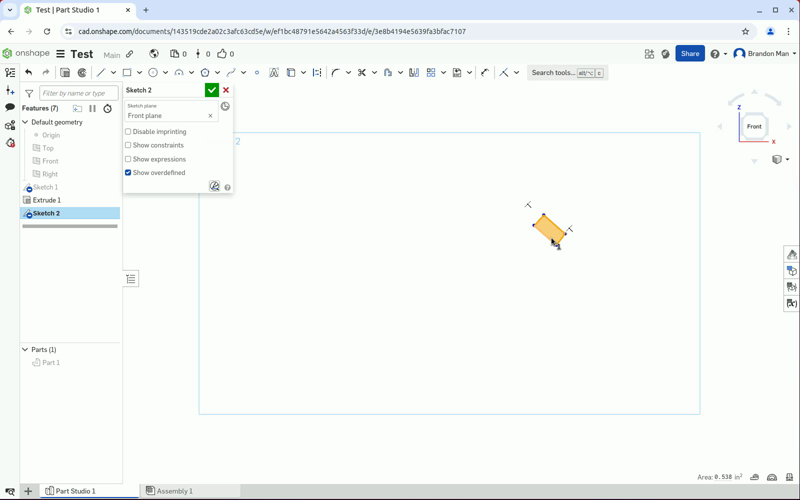
scroll(-6)
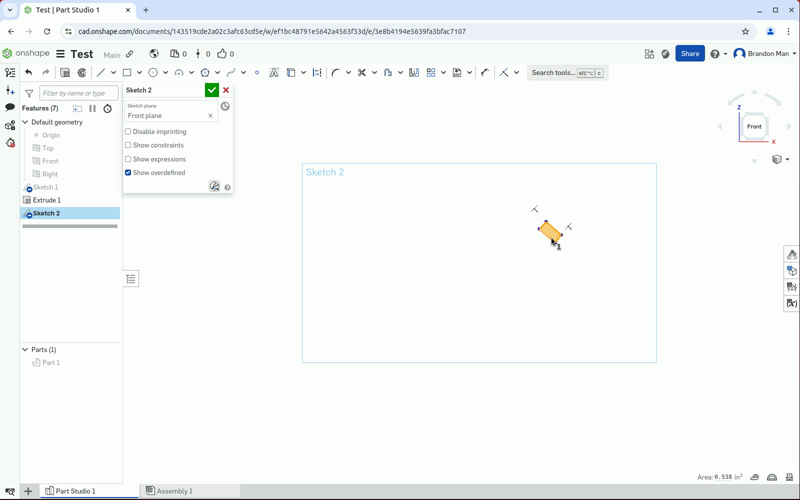
scroll(-6)
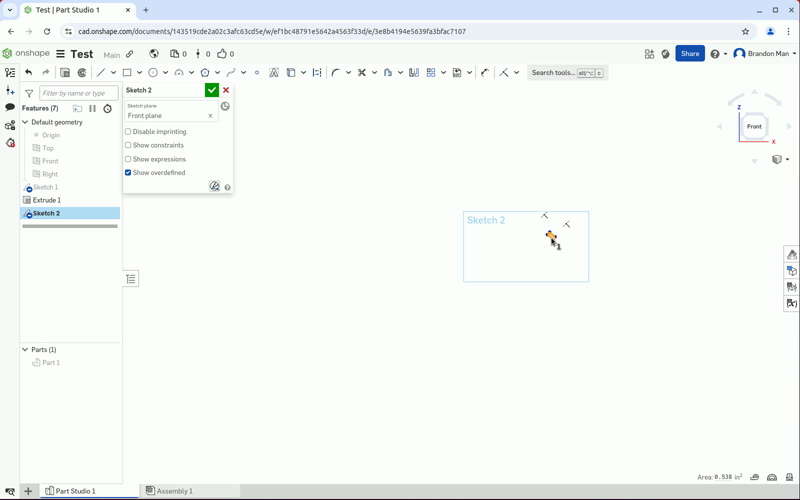
mouse_move(73, 352)
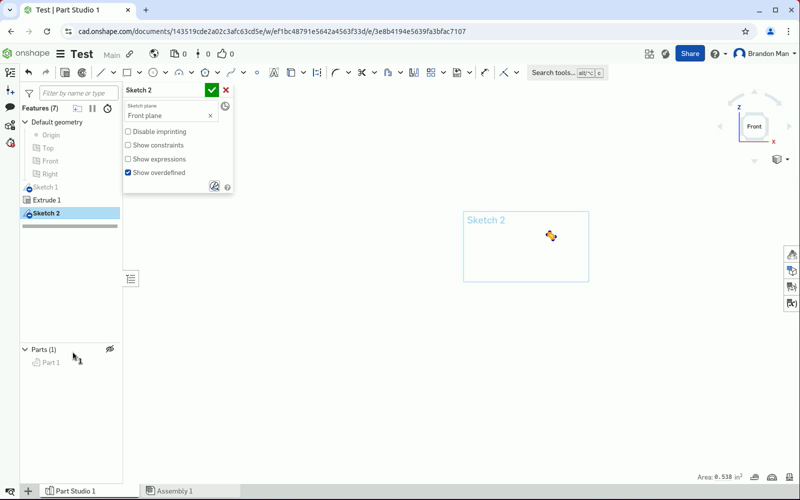
key(shift+y)
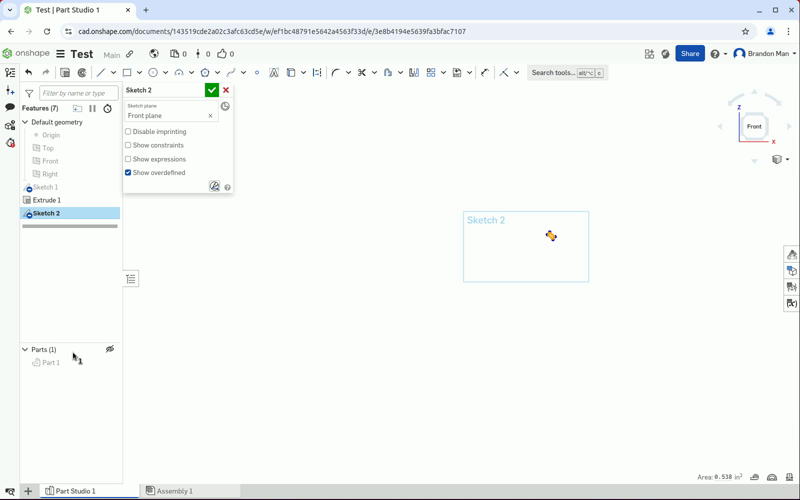
key(shift+e)
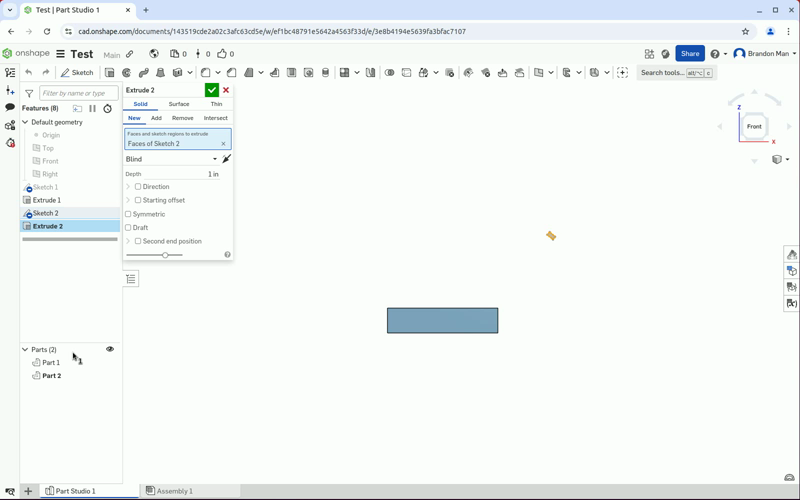
mouse_move(143, 106)
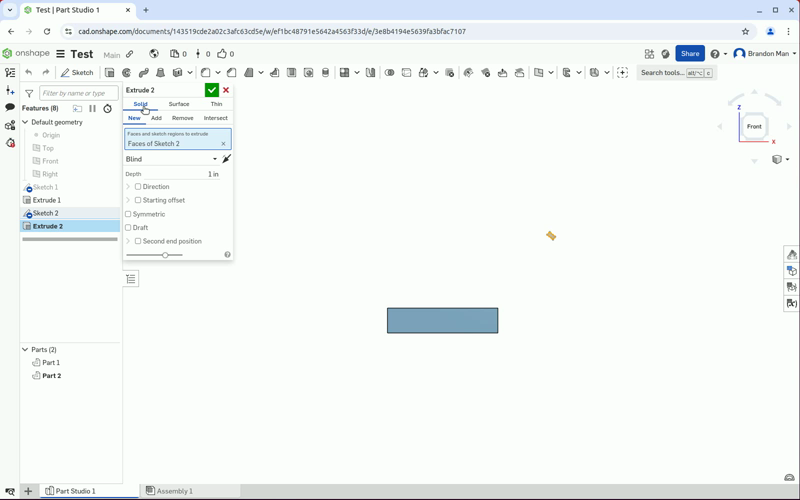
click(143, 106)
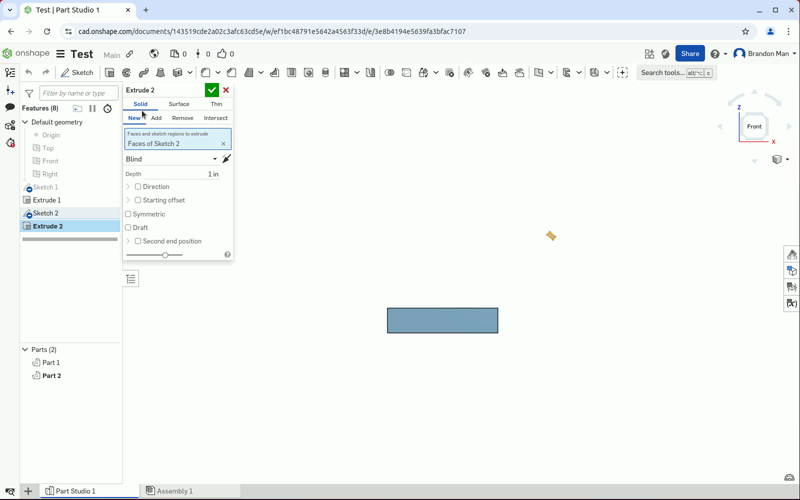
mouse_move(137, 120)
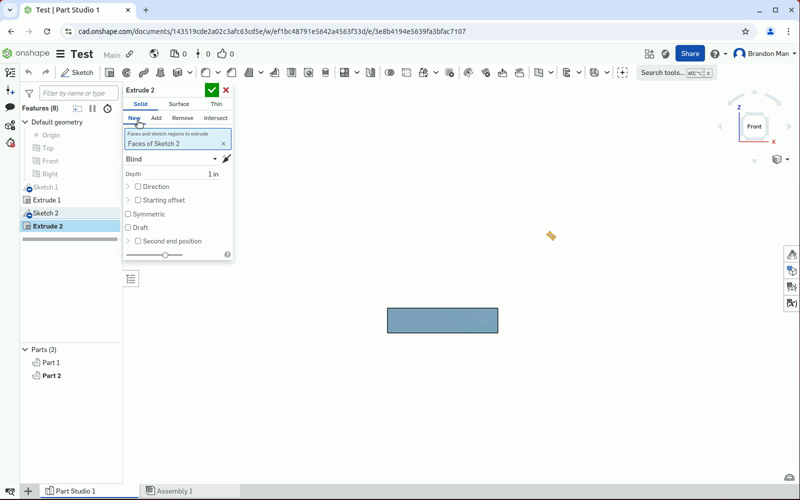
click(137, 120)
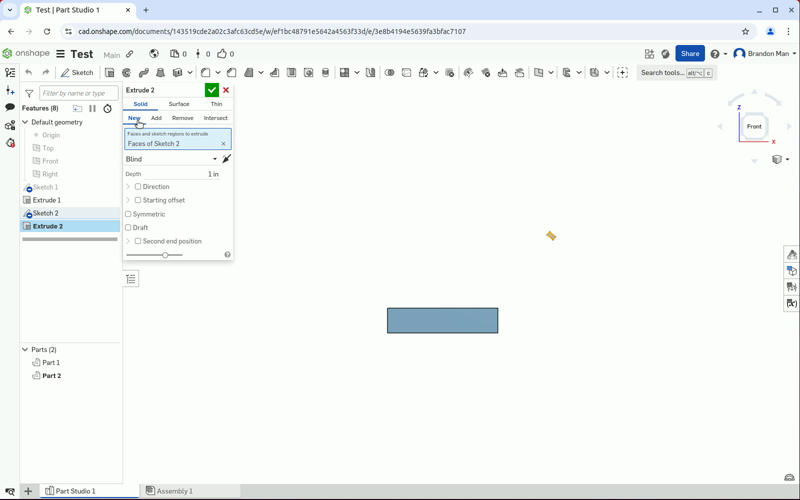
key(tab, 4)
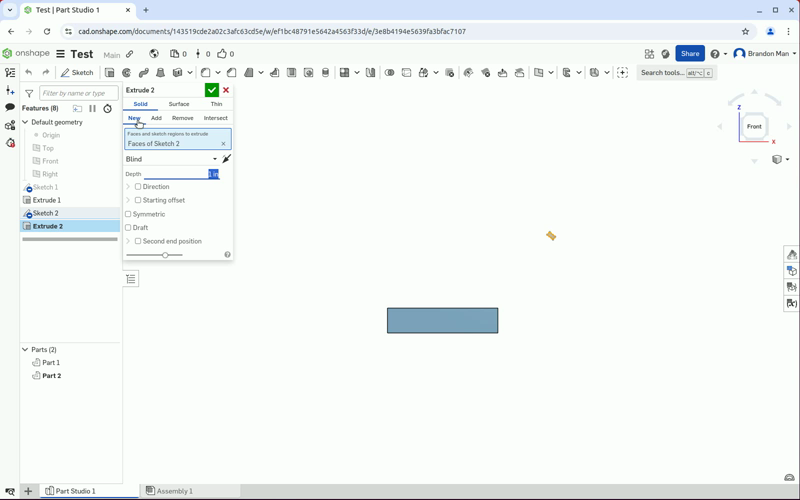
text(1.926)
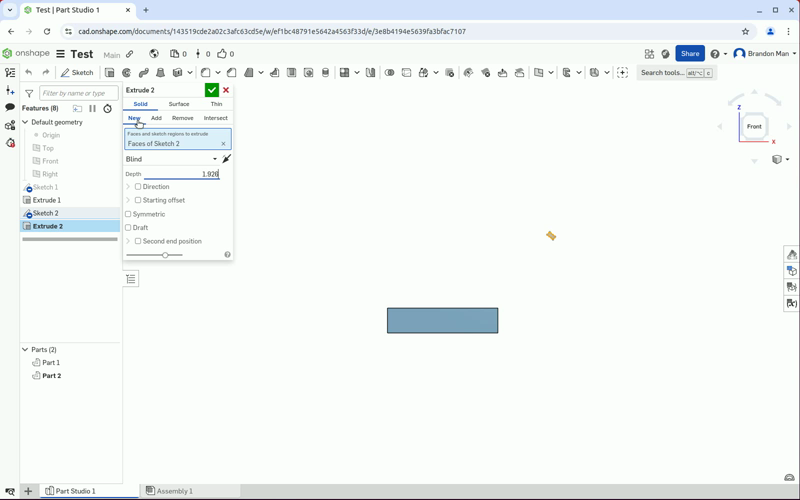
key(tab, 3)
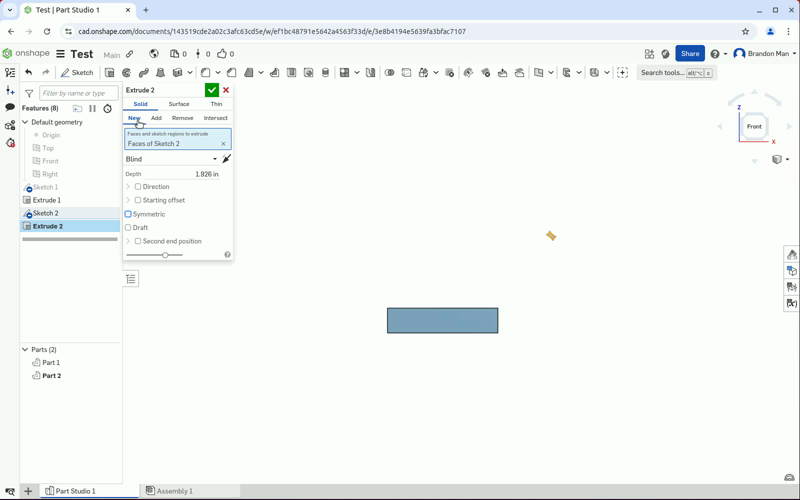
key(space)
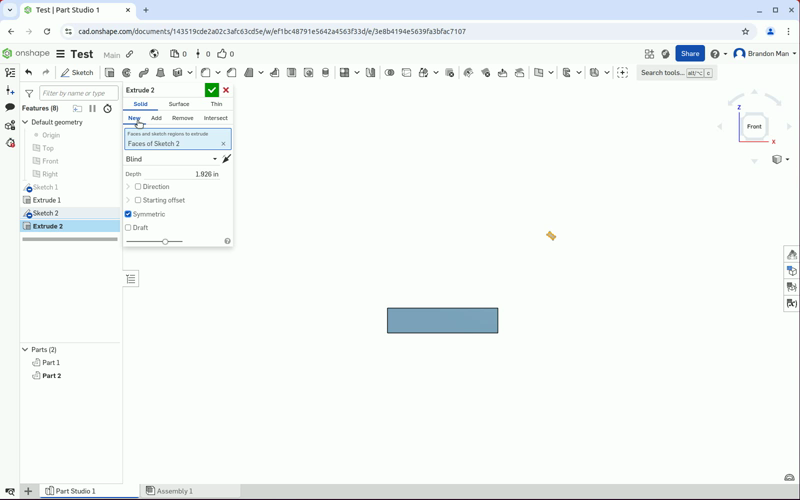
key(enter)
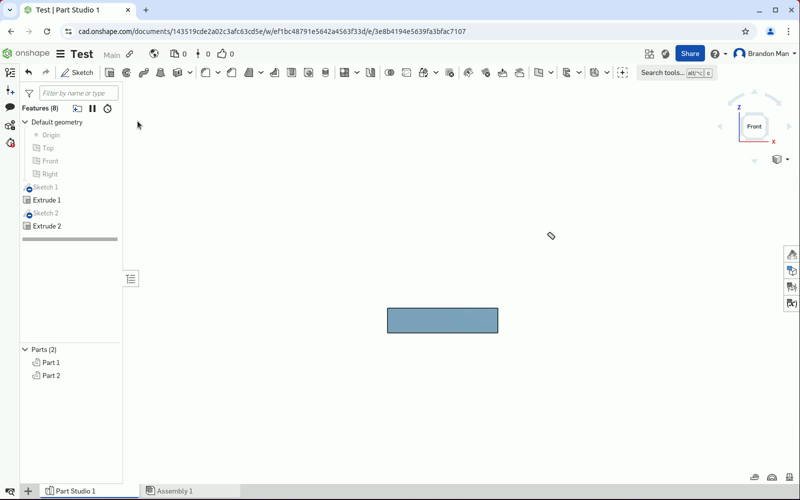
key(shift+h)
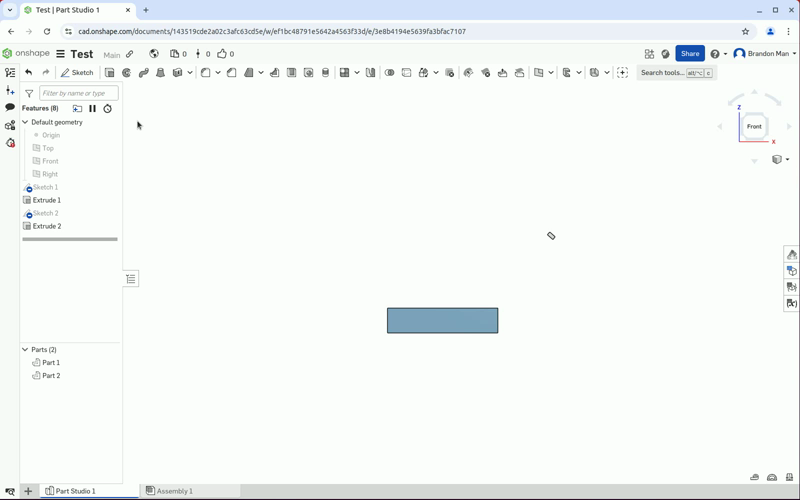
key(shift+h)
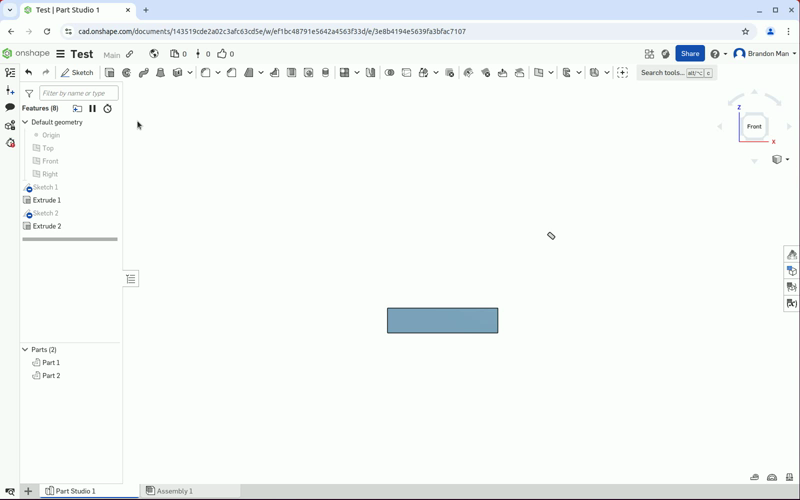
mouse_move(73, 189)
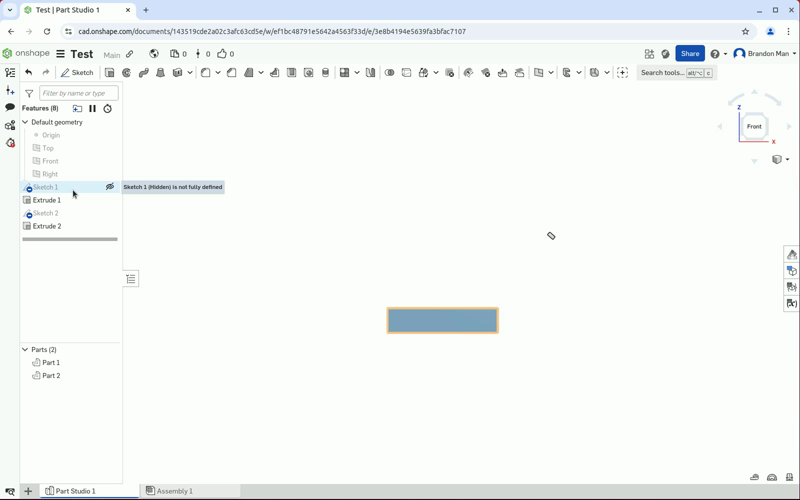
click(73, 189)
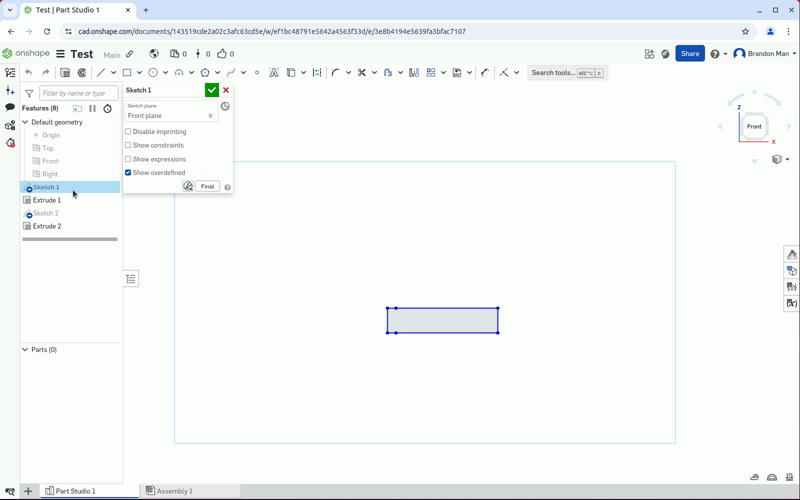
mouse_move(229, 92)
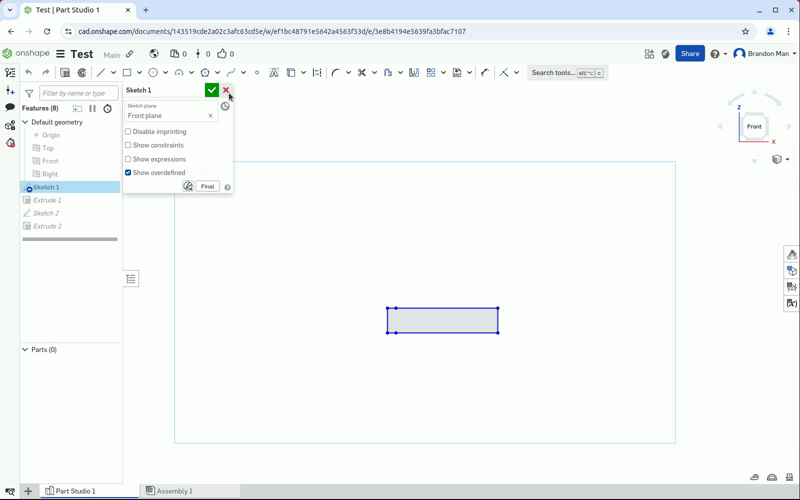
click(229, 92)
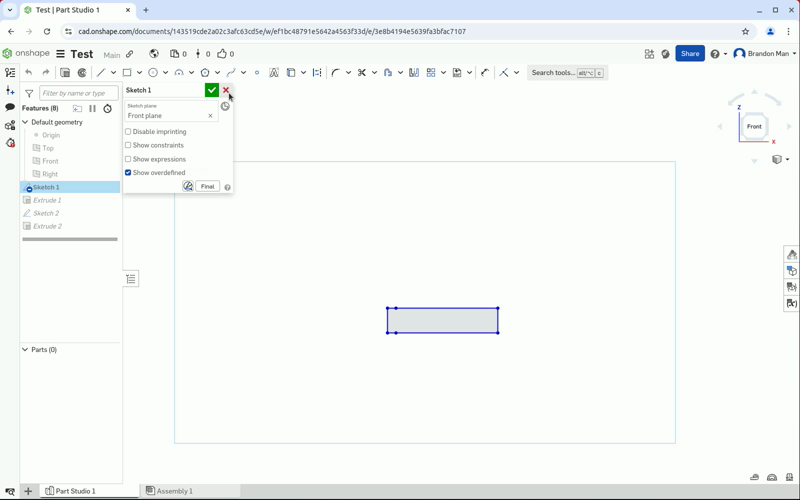
key(shift+s)
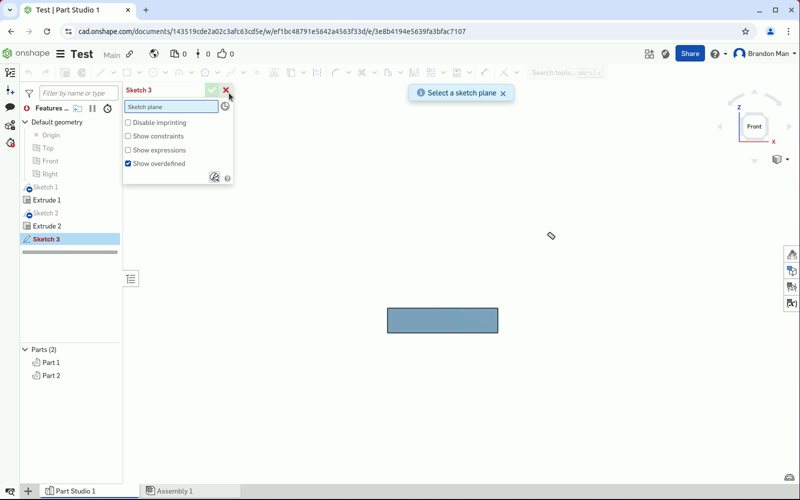
mouse_move(73, 163)
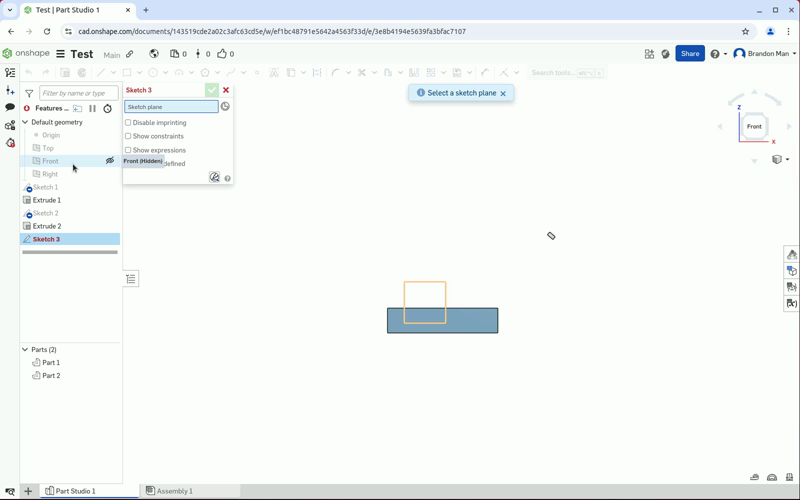
click(73, 163)
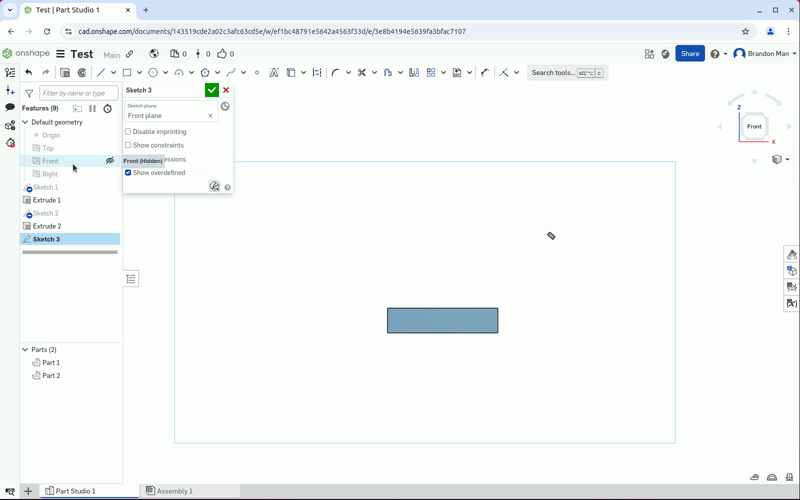
mouse_move(73, 352)
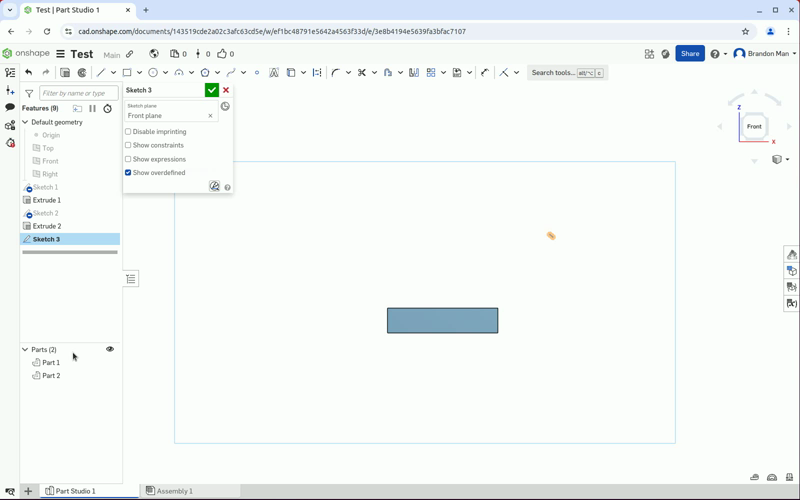
key(y)
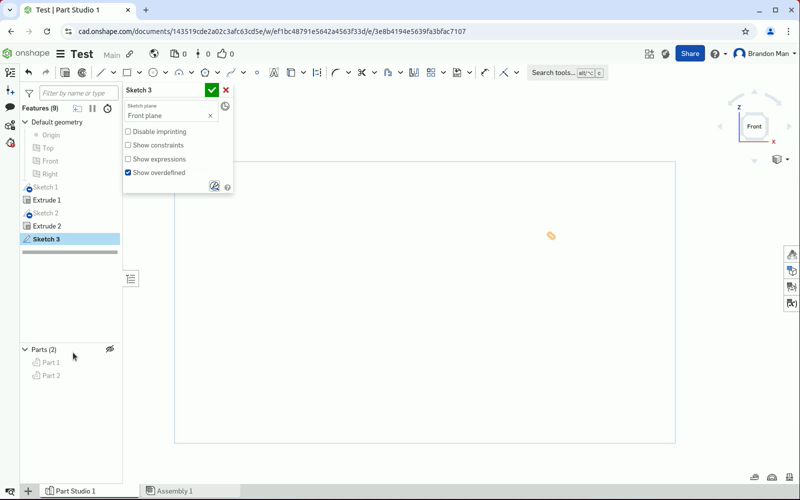
key(l)
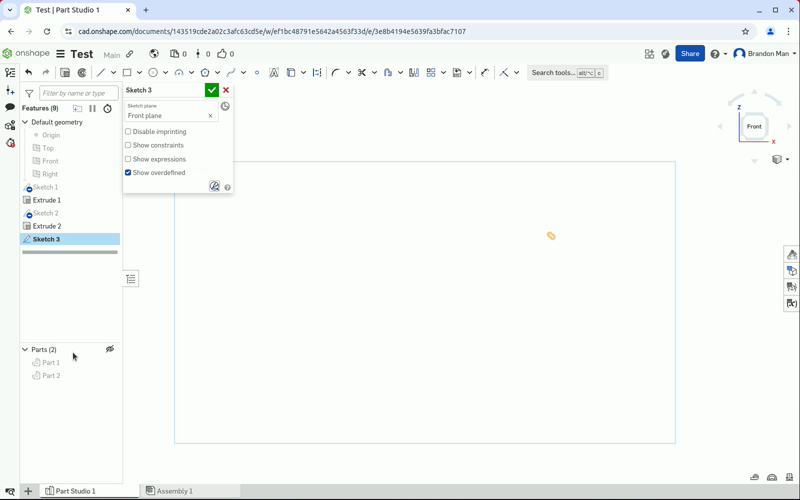
key_down(shift)
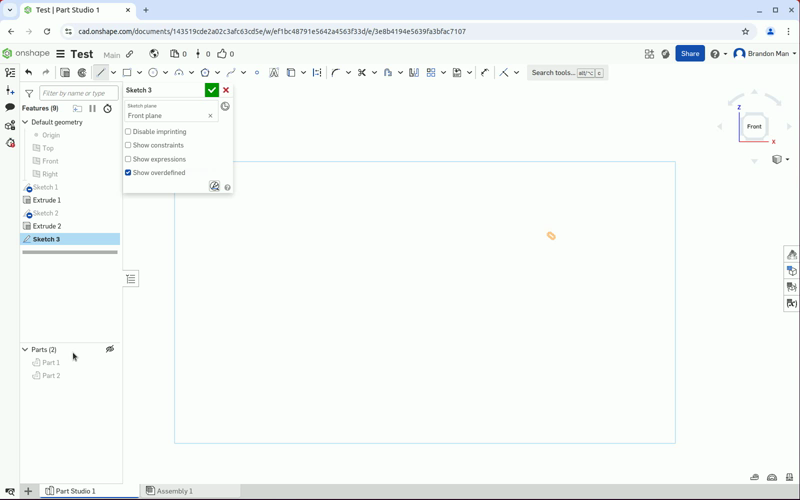
mouse_move(553, 227)
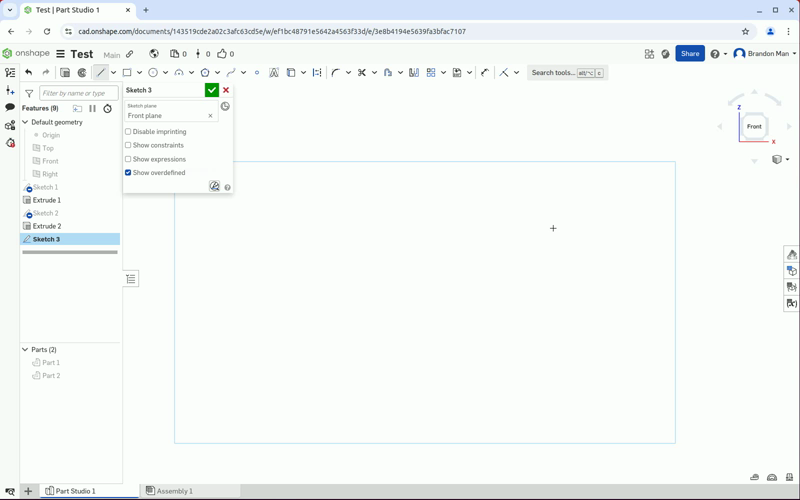
click(553, 227)
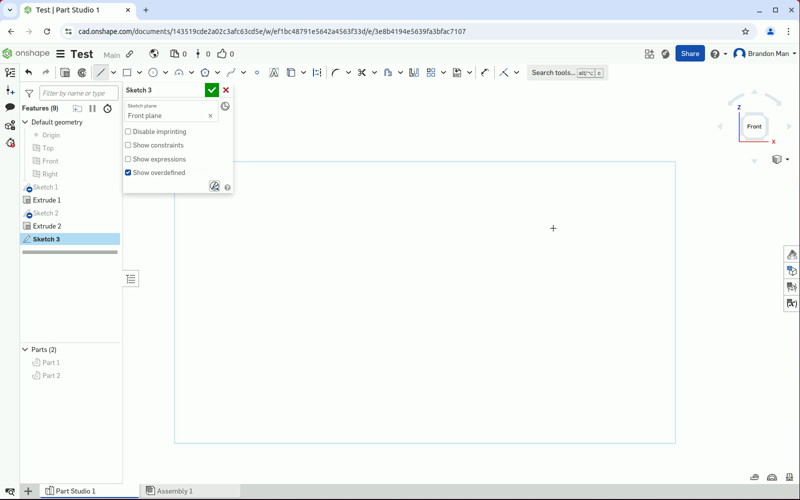
key_up(shift)
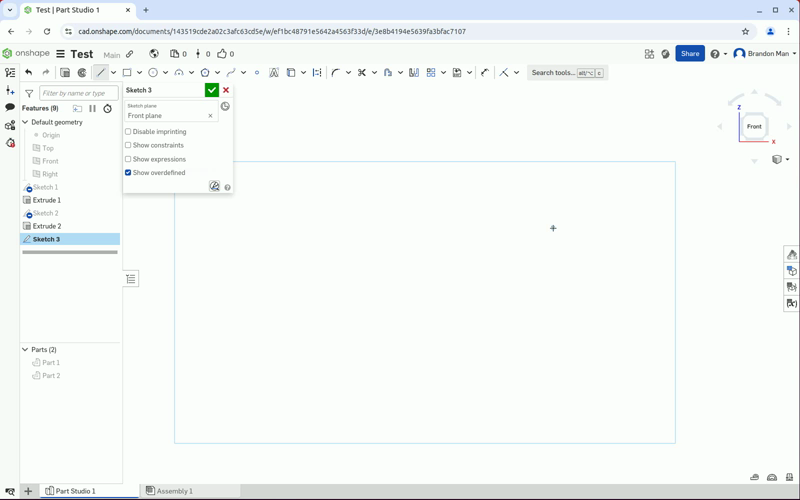
key_down(shift)
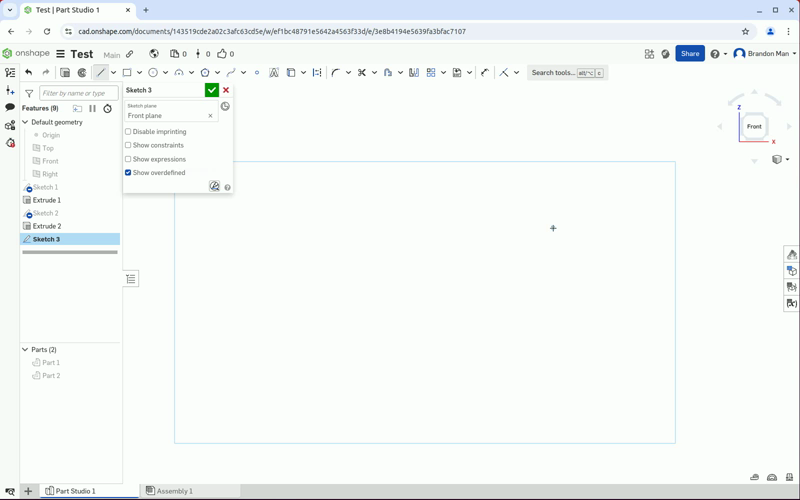
mouse_move(583, 227)
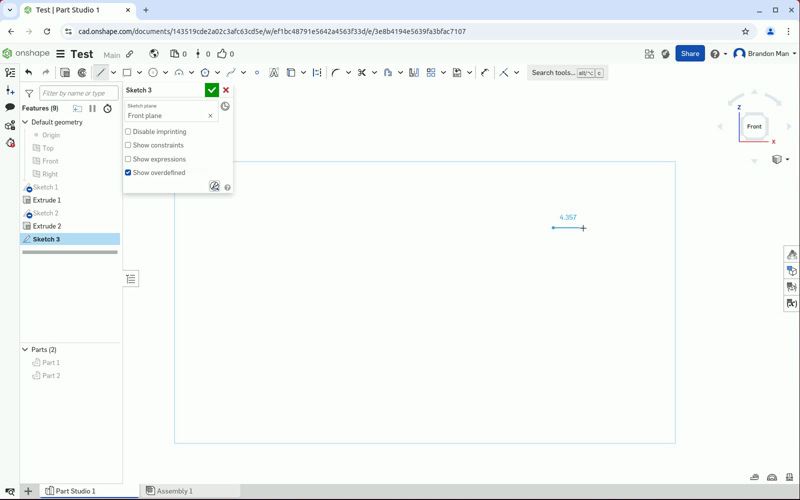
mouse_move(557, 231)
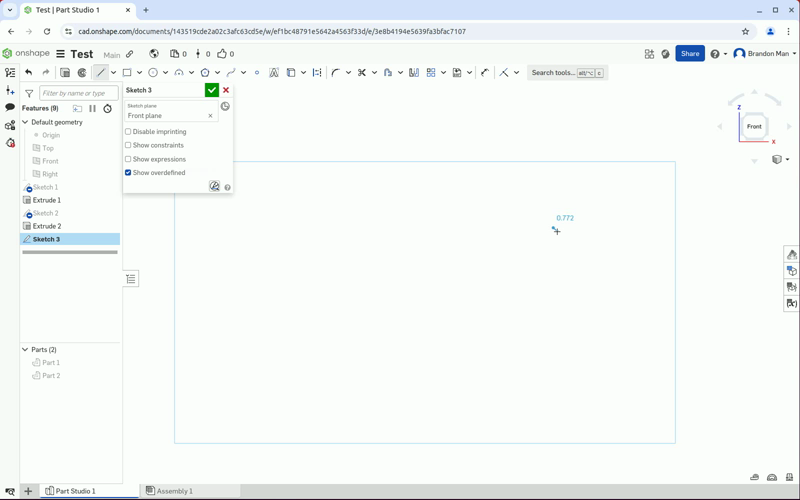
scroll(6)
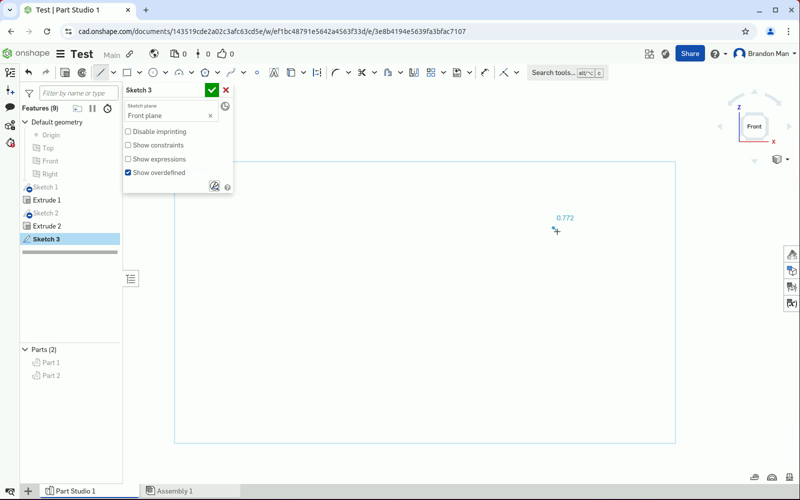
scroll(6)
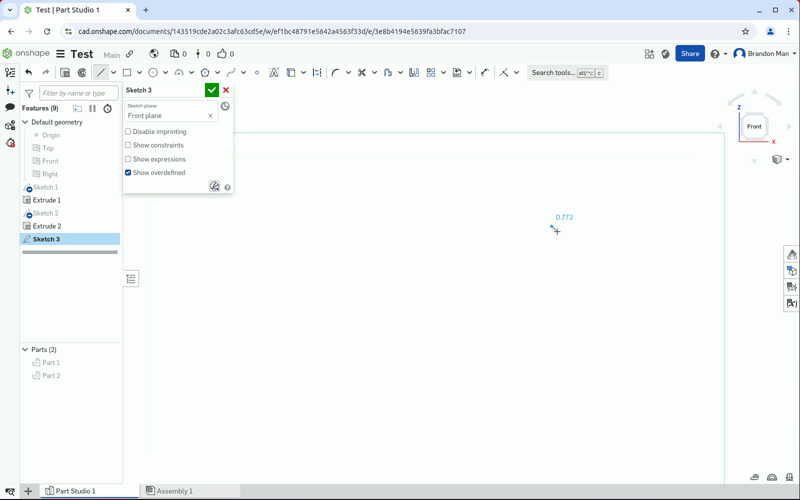
scroll(6)
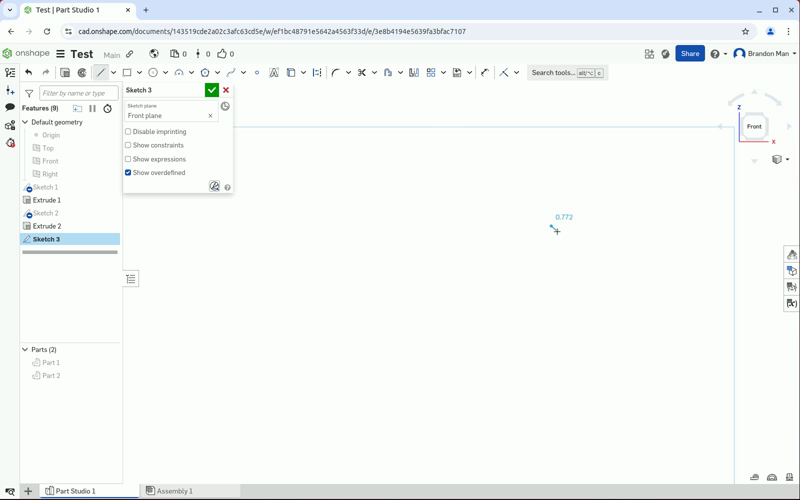
scroll(6)
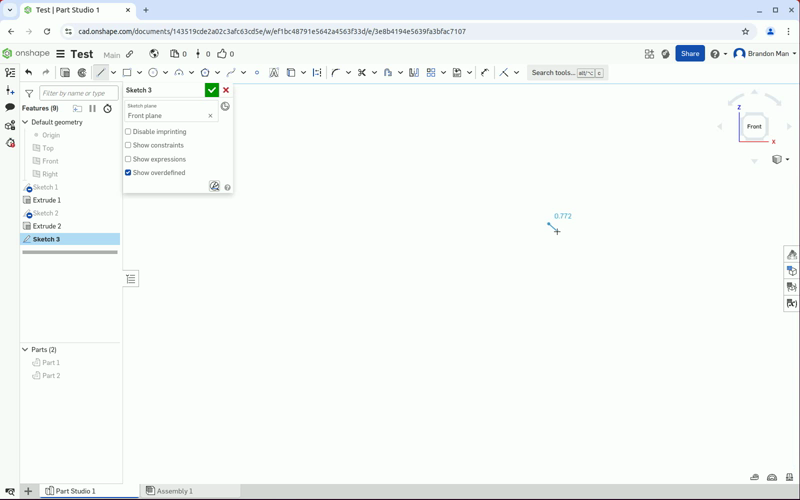
scroll(6)
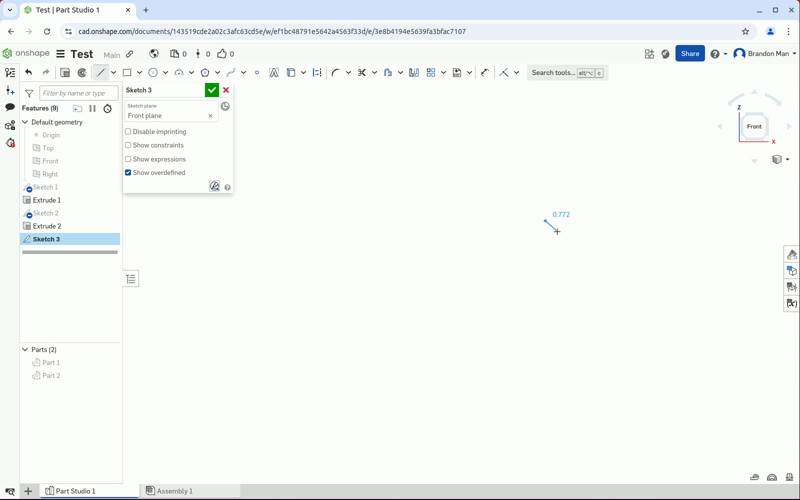
scroll(6)
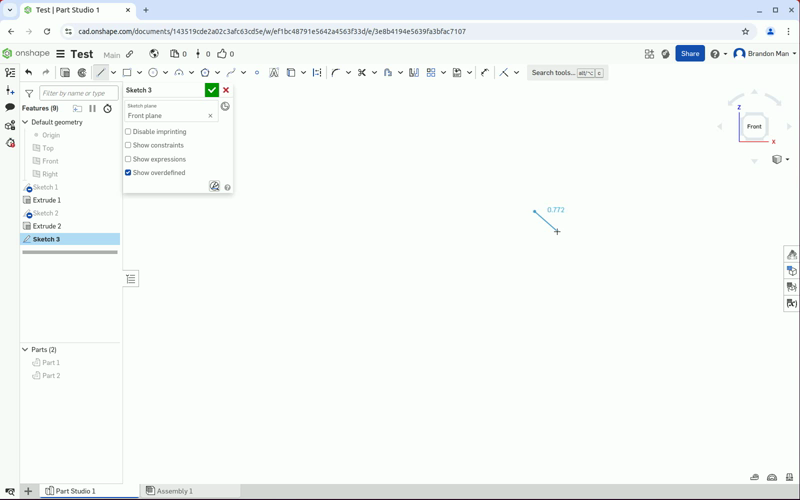
scroll(6)
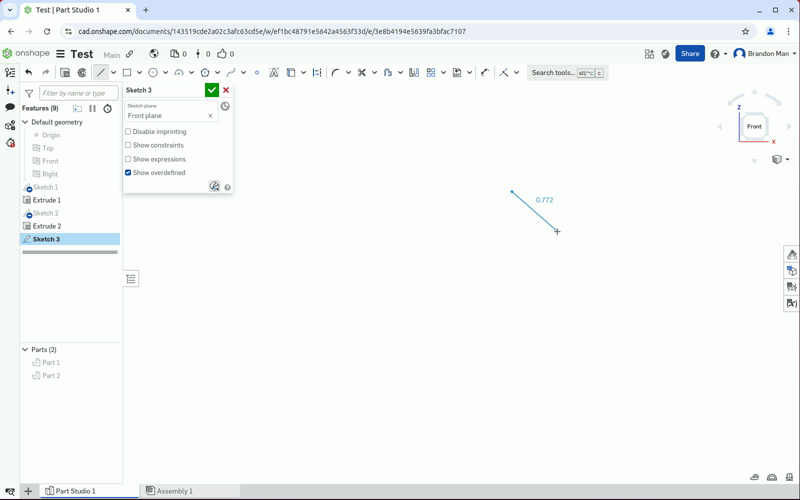
click(557, 231)
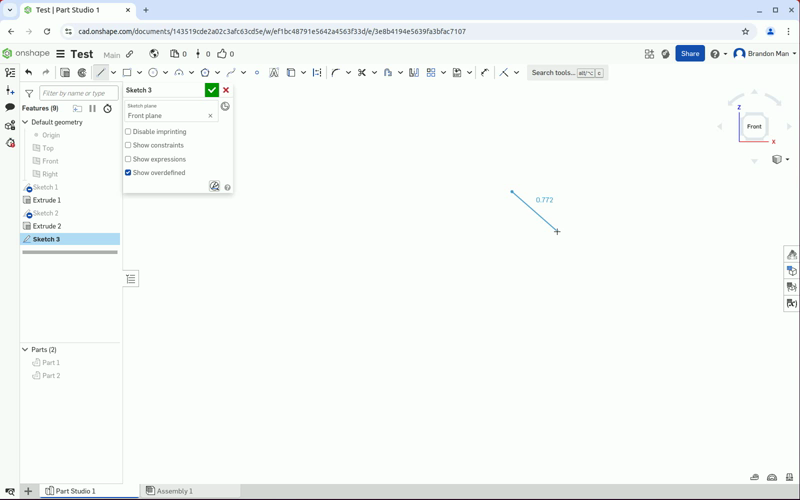
scroll(-6)
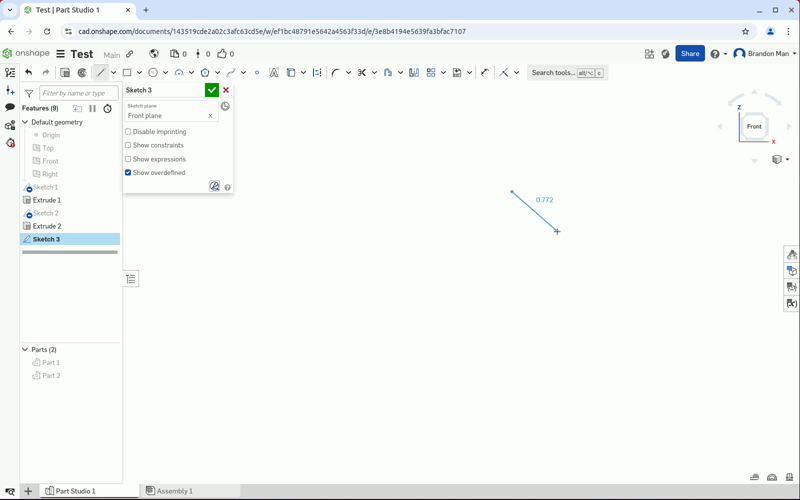
scroll(-6)
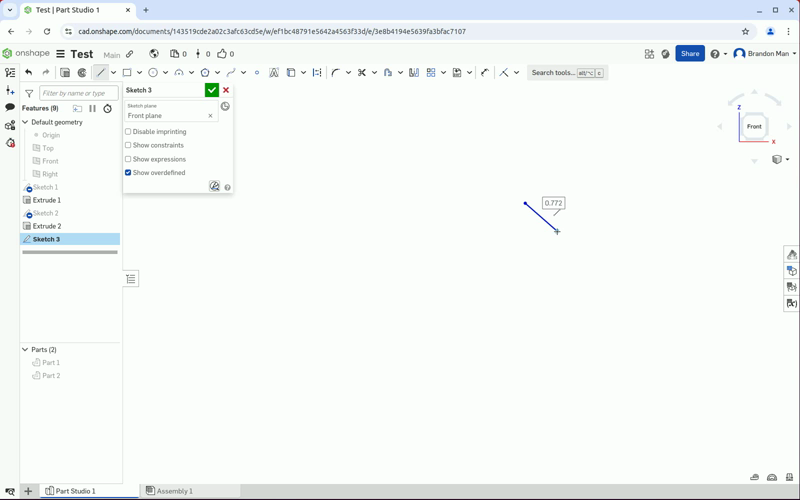
scroll(-6)
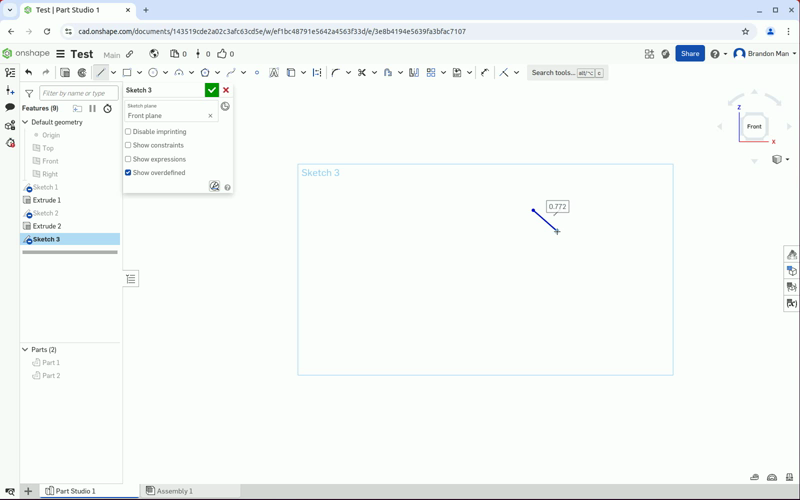
scroll(-6)
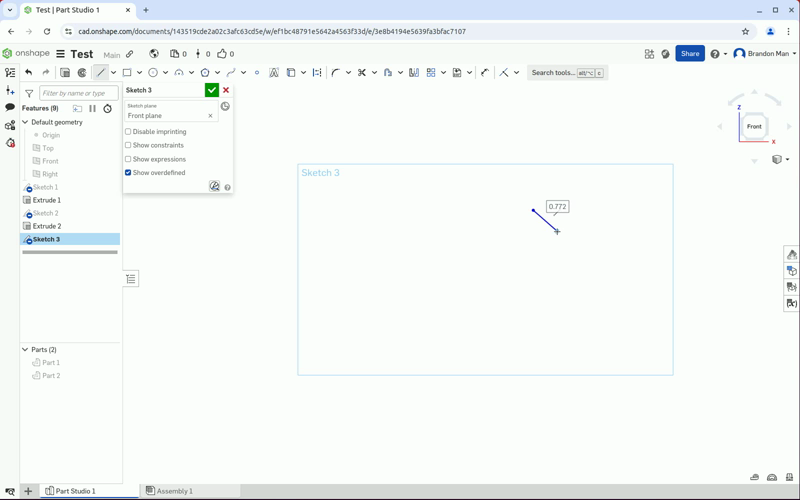
scroll(-6)
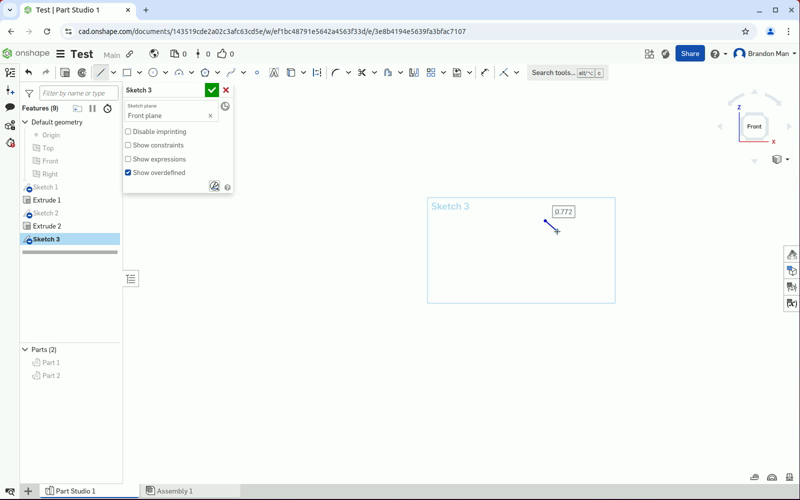
scroll(-6)
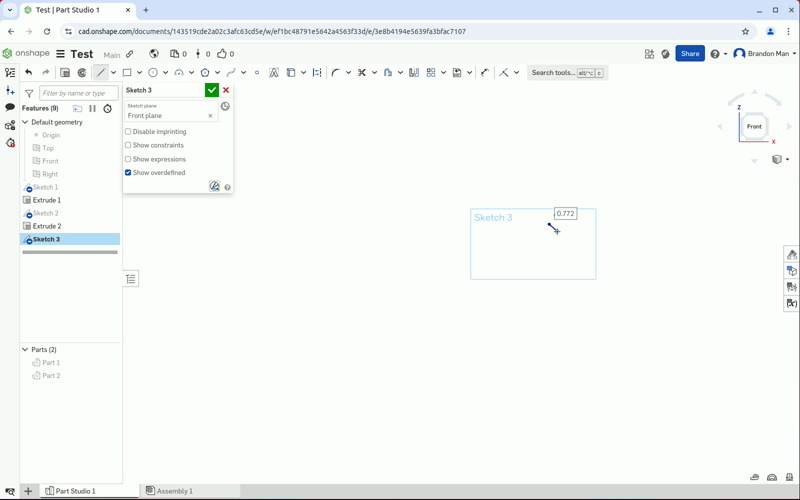
scroll(-6)
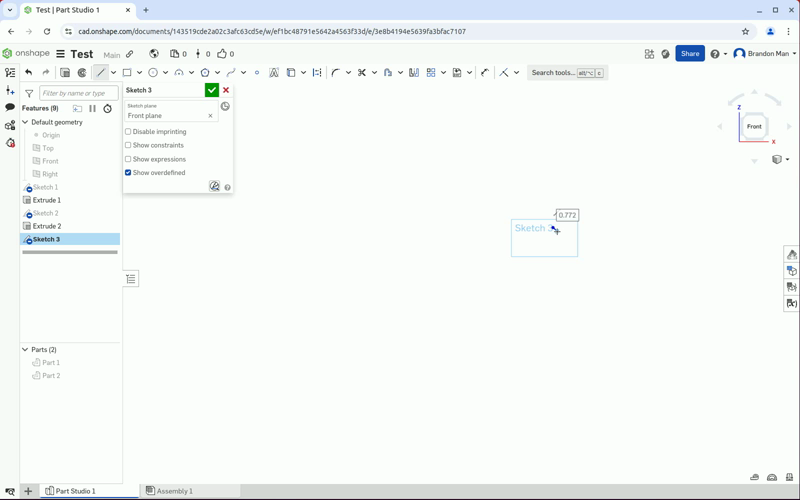
key_up(shift)
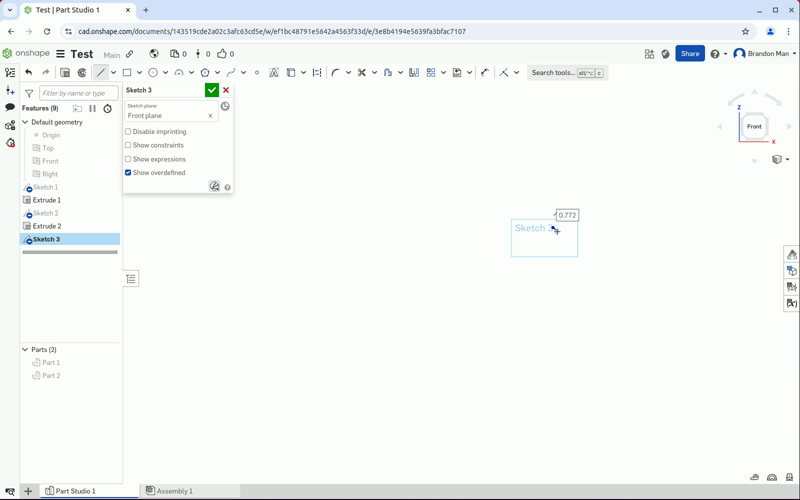
key_down(shift)
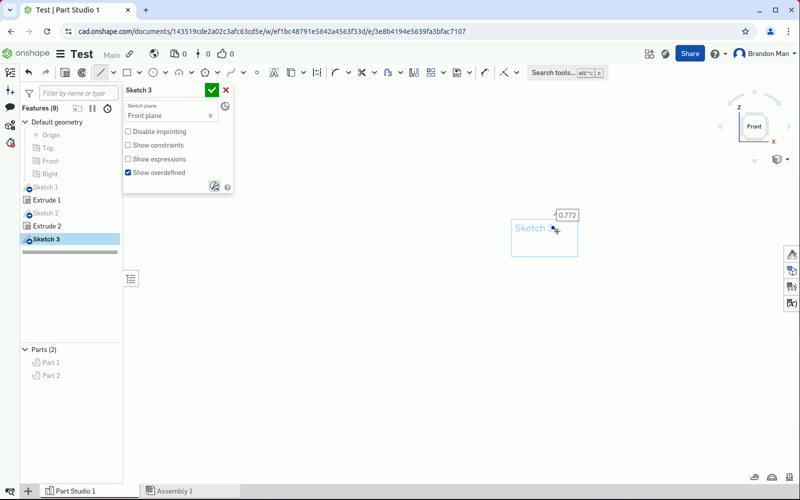
mouse_move(587, 231)
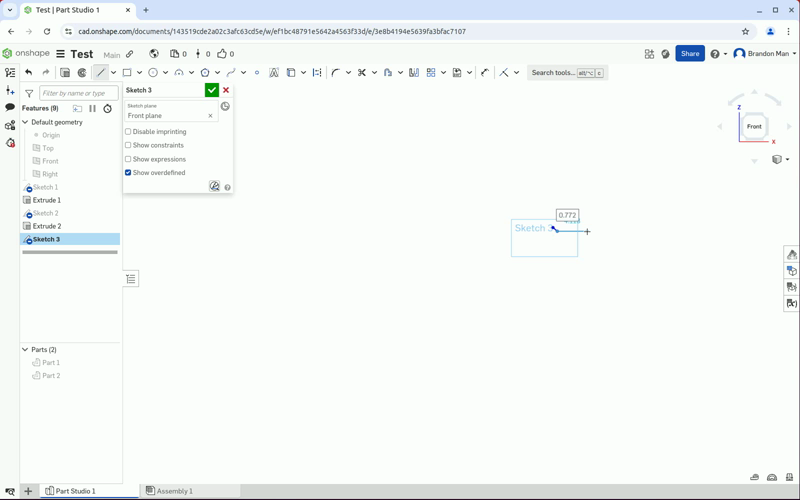
mouse_move(559, 229)
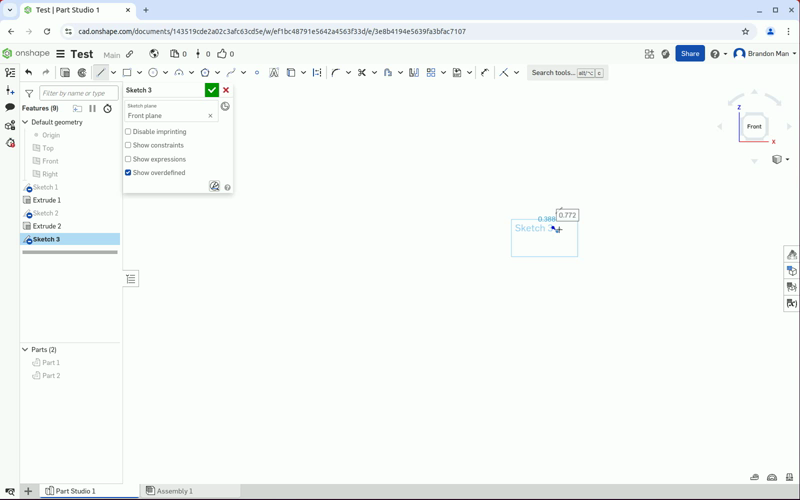
scroll(6)
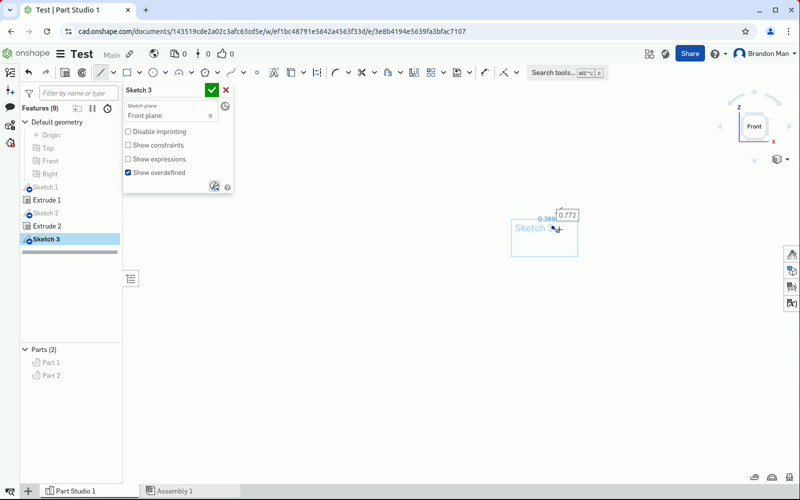
scroll(6)
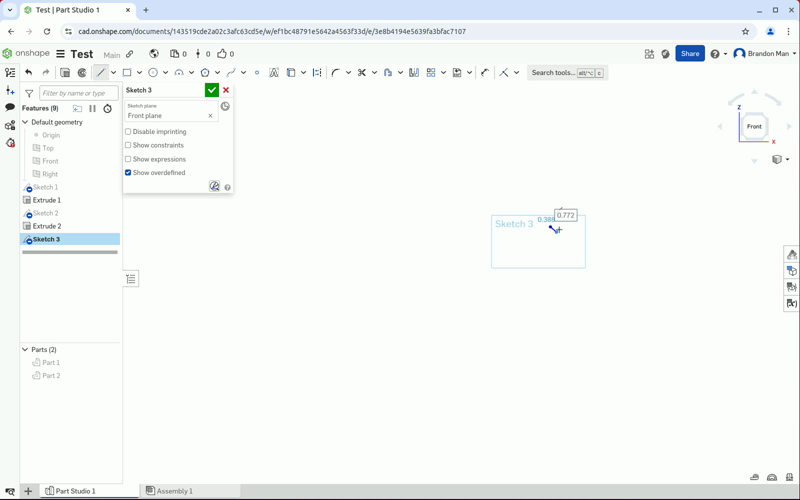
scroll(6)
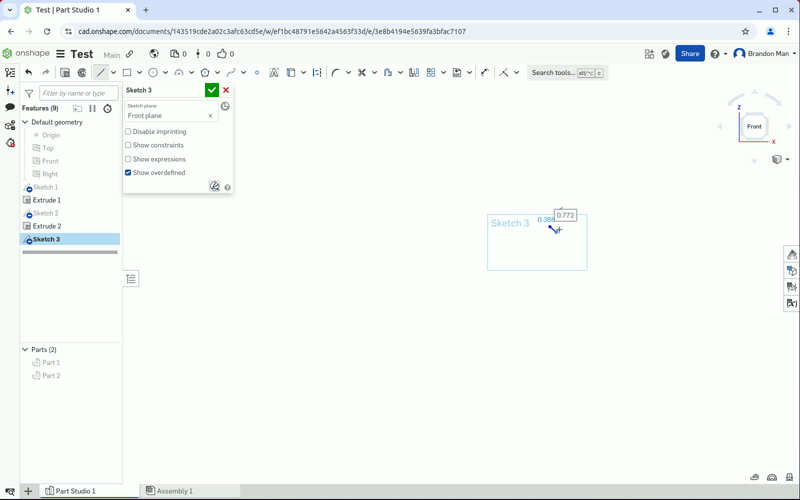
scroll(6)
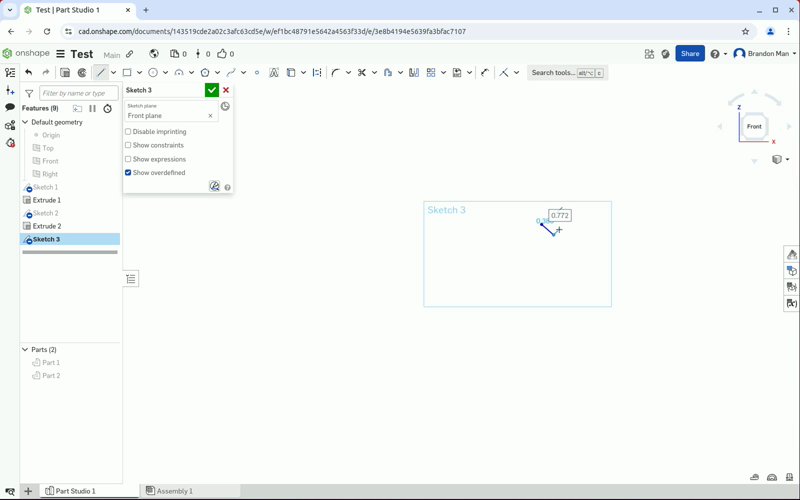
scroll(6)
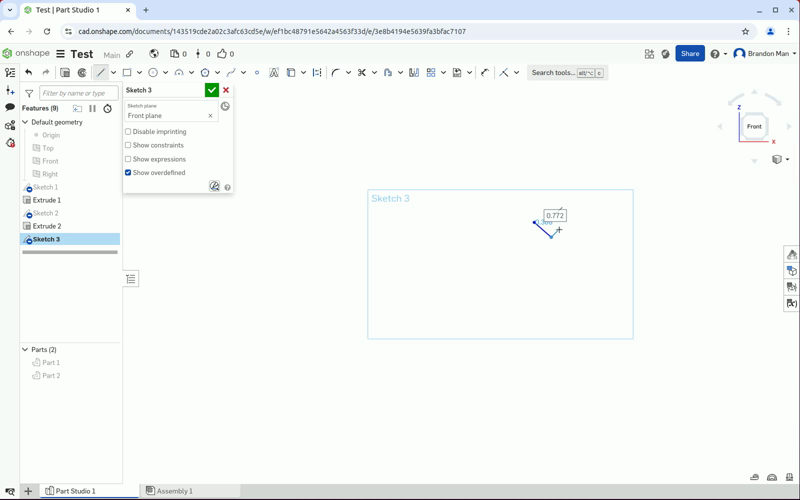
scroll(6)
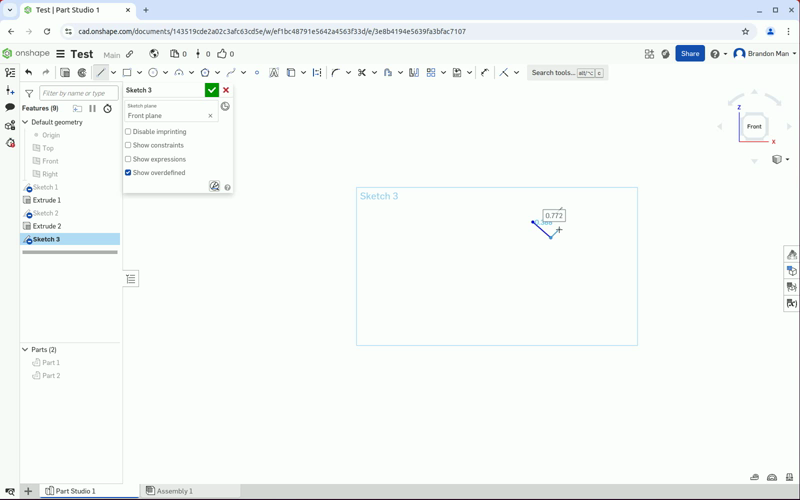
scroll(6)
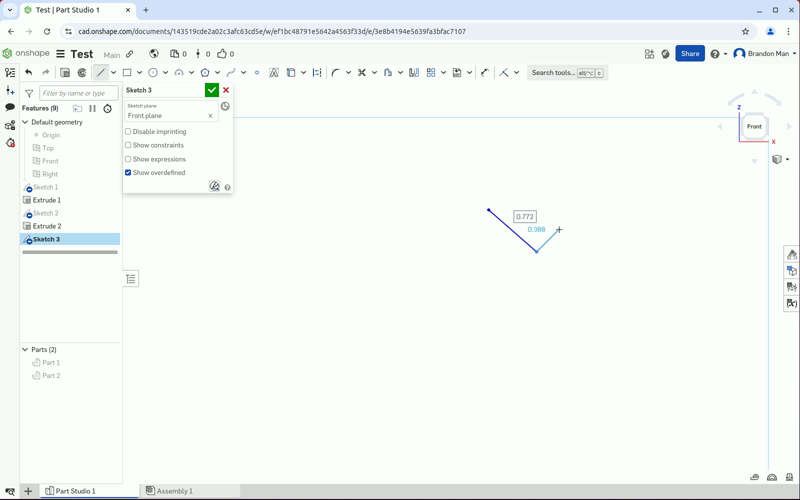
click(559, 229)
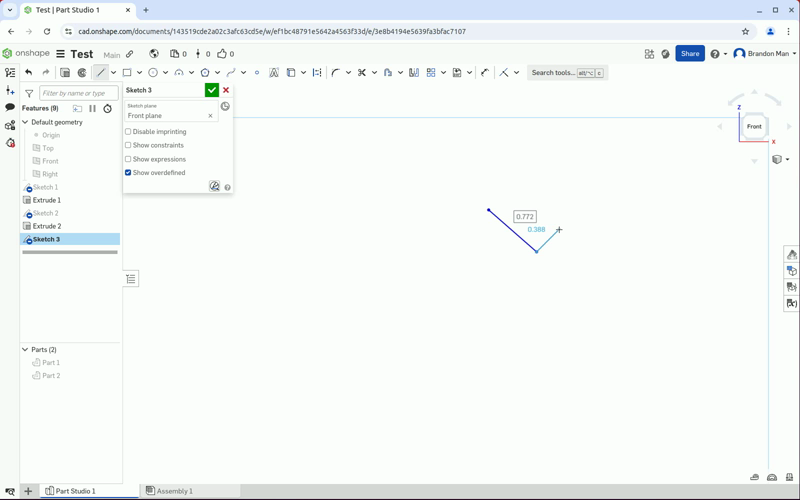
scroll(-6)
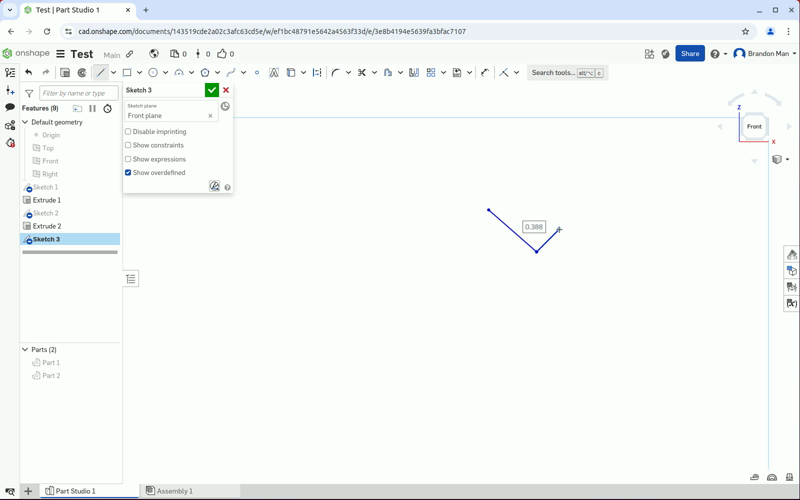
scroll(-6)
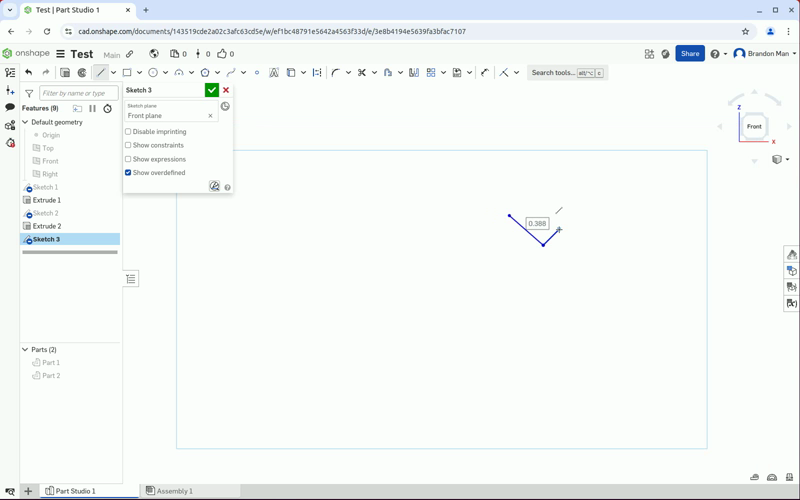
scroll(-6)
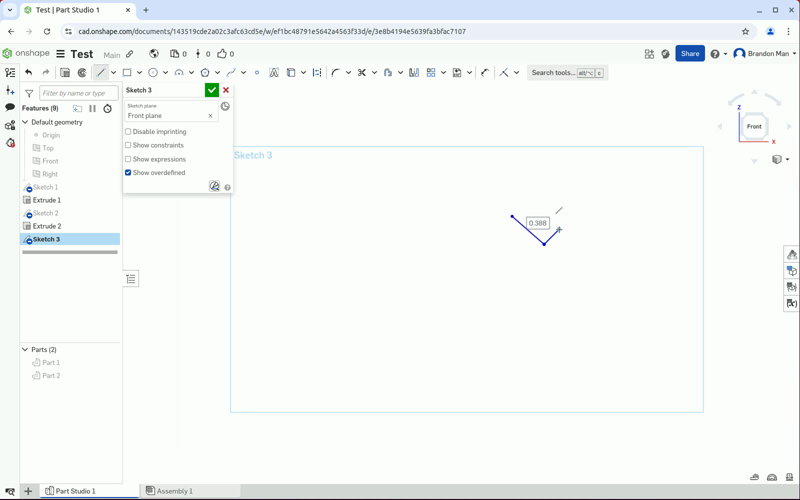
scroll(-6)
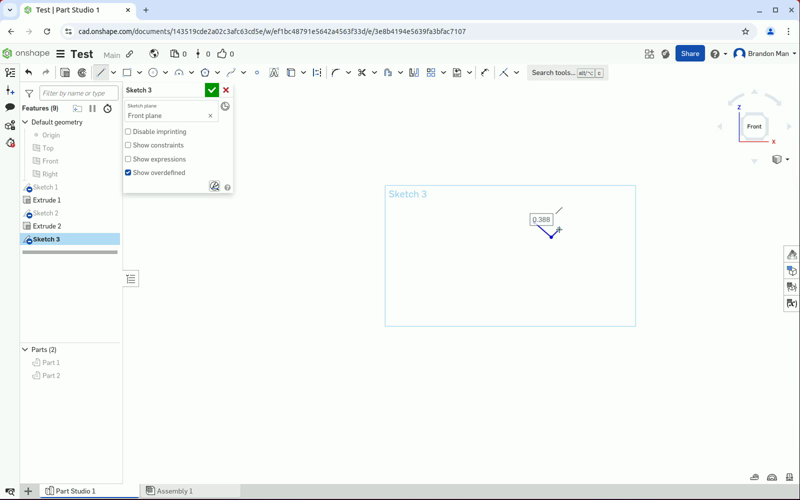
scroll(-6)
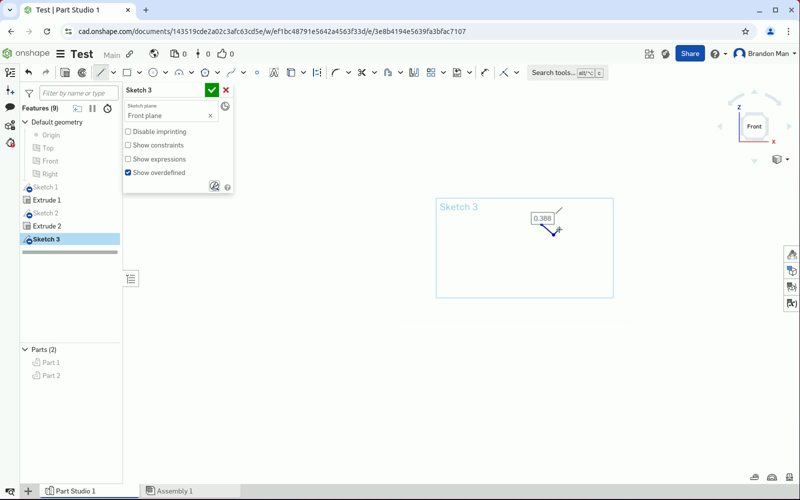
scroll(-6)
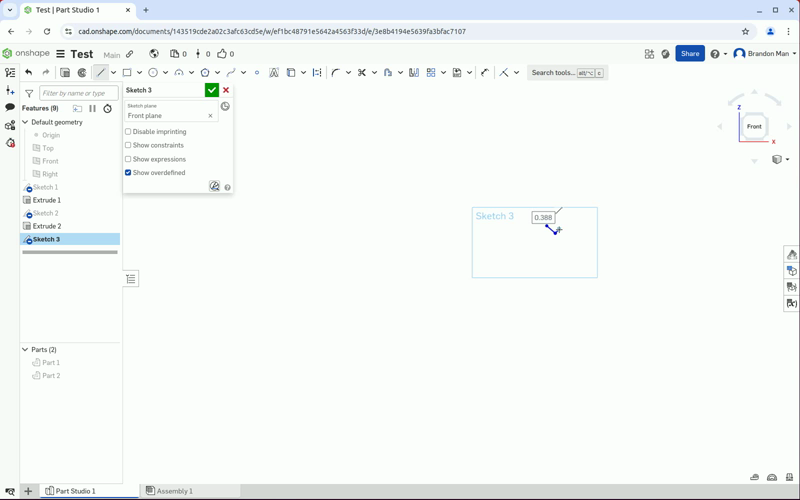
scroll(-6)
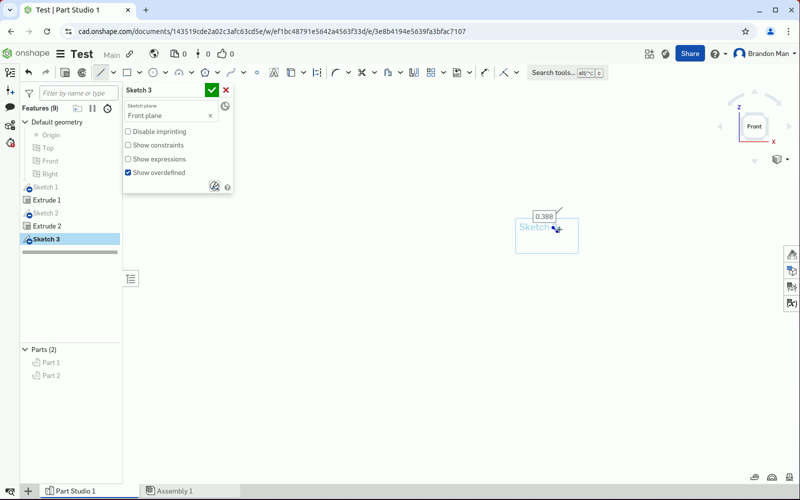
key_up(shift)
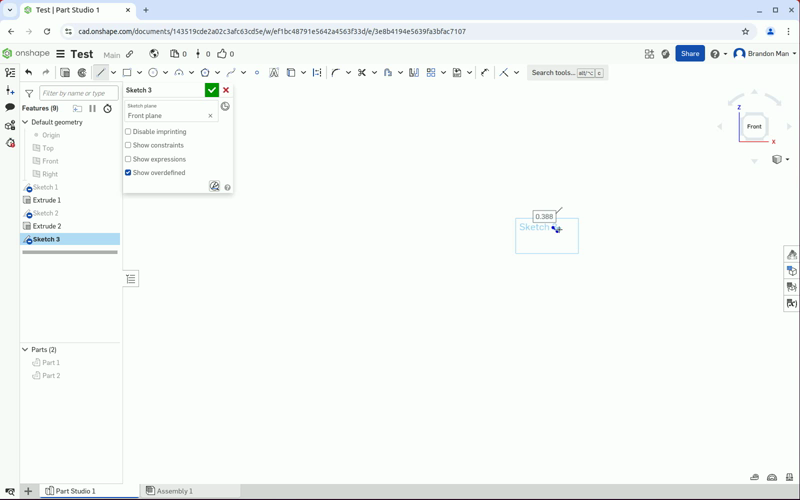
key_down(shift)
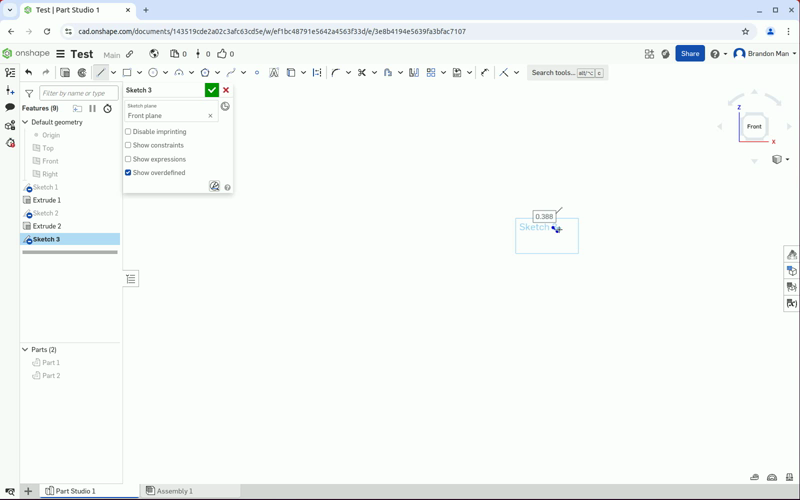
mouse_move(589, 229)
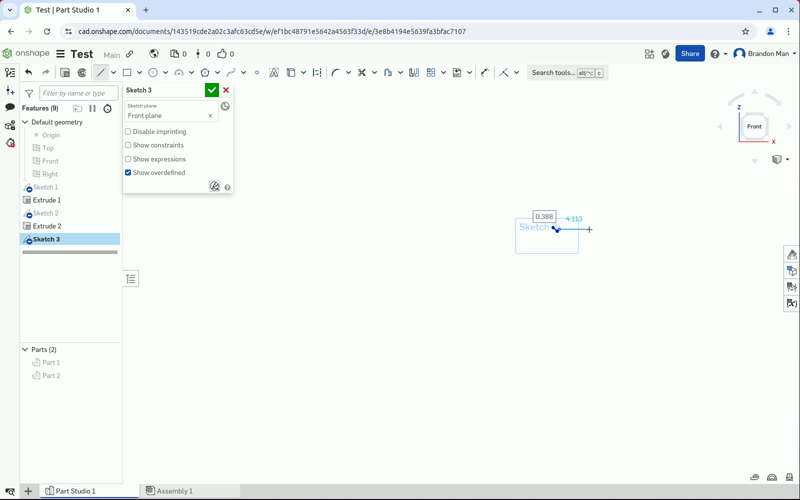
mouse_move(555, 225)
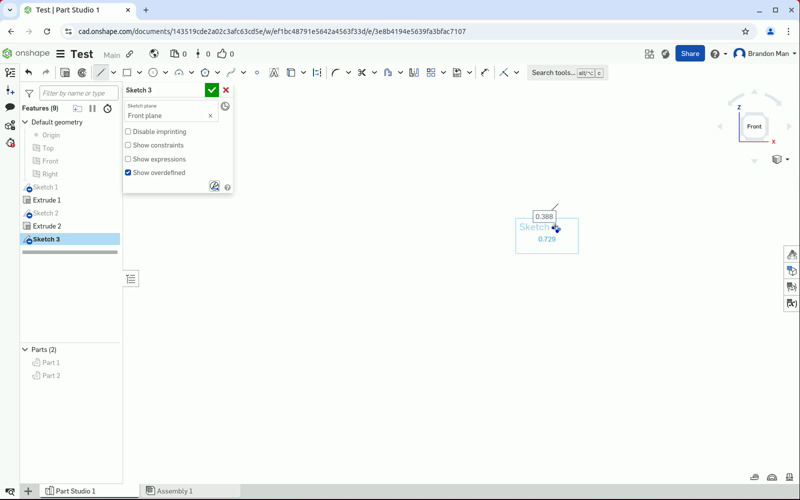
scroll(6)
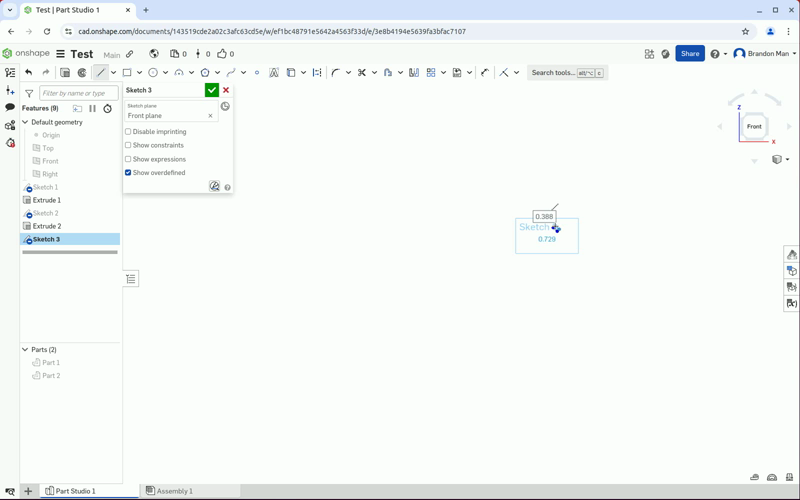
scroll(6)
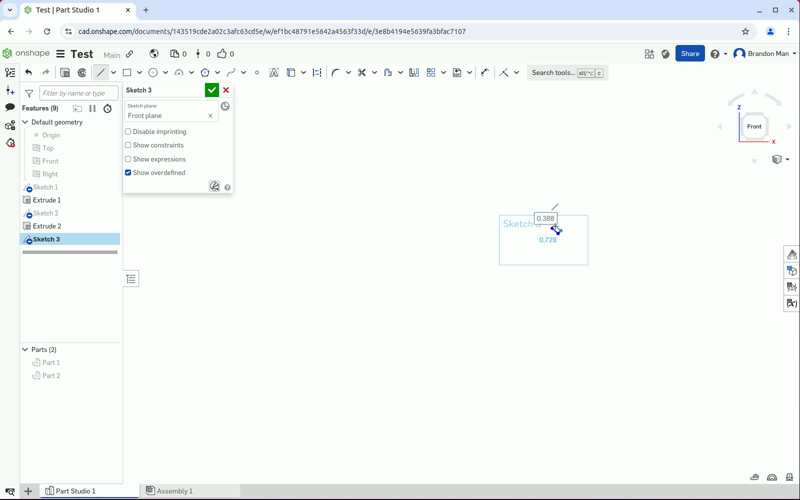
scroll(6)
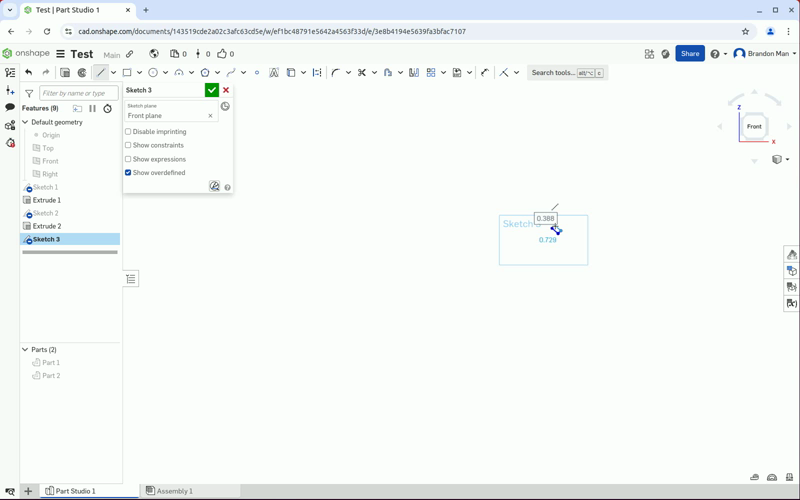
scroll(6)
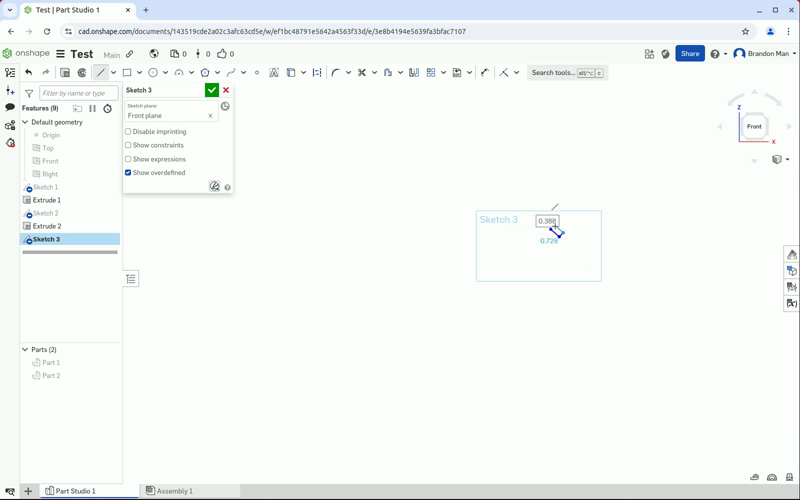
scroll(6)
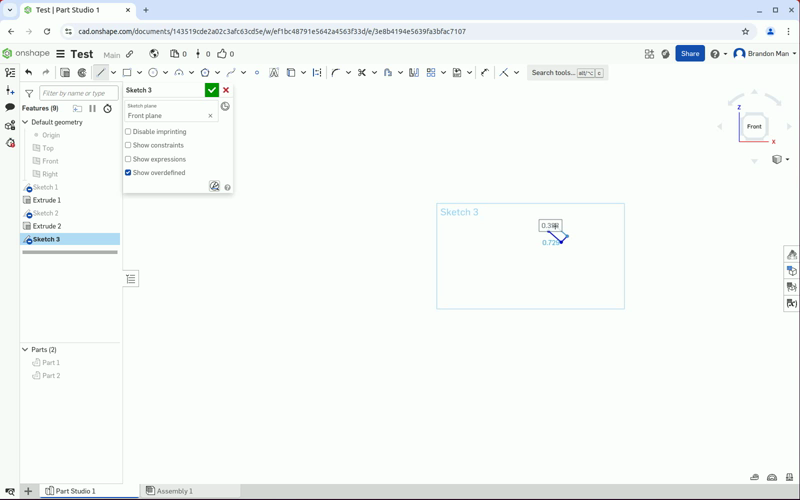
scroll(6)
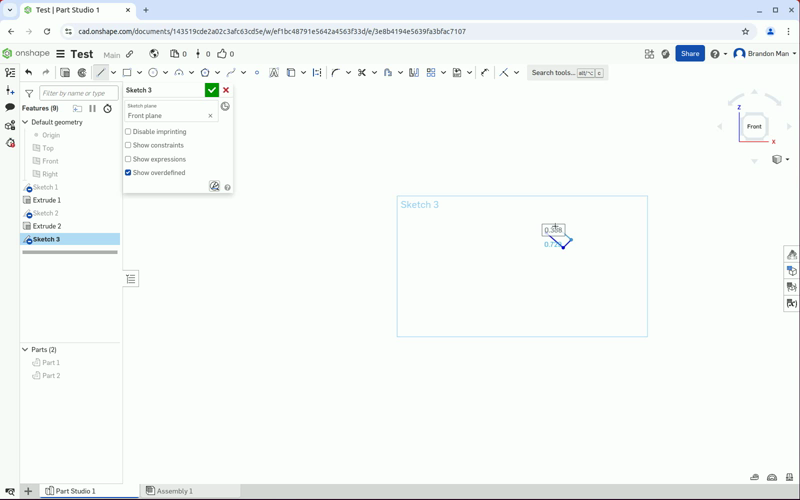
scroll(6)
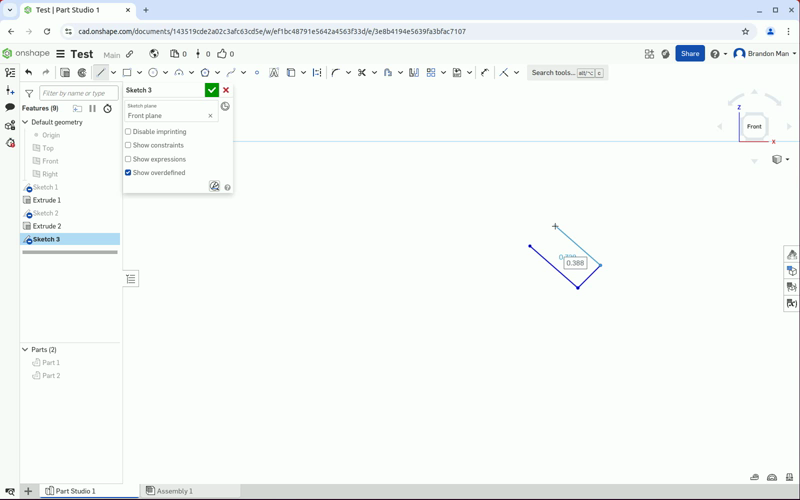
click(555, 225)
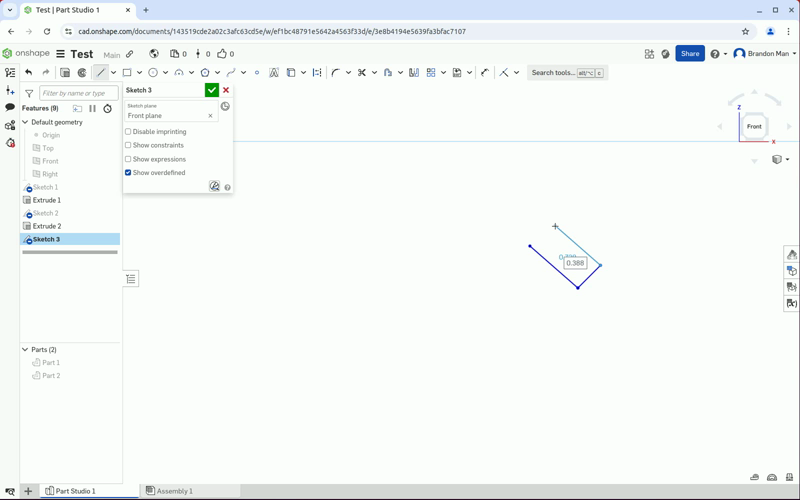
scroll(-6)
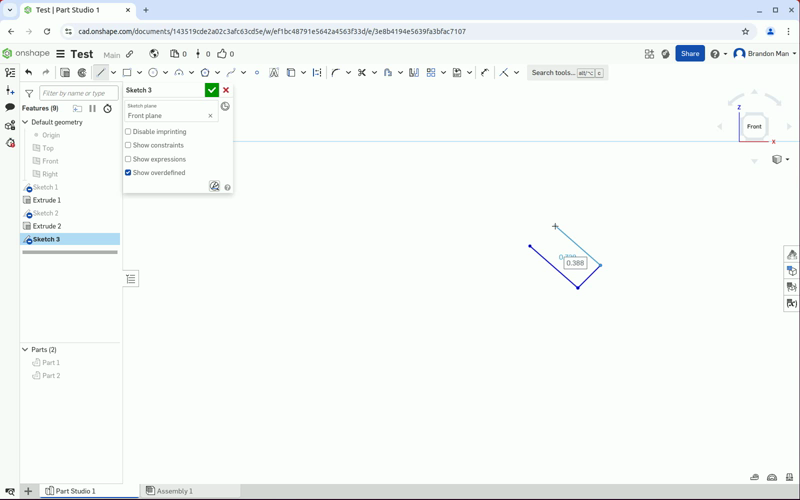
scroll(-6)
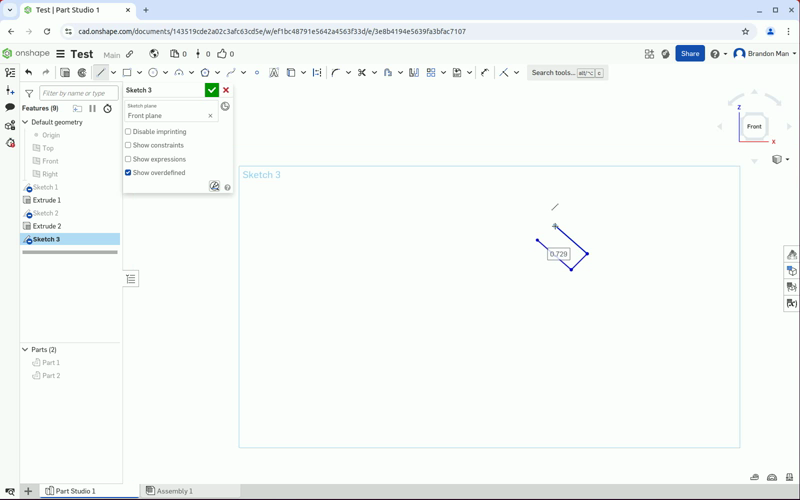
scroll(-6)
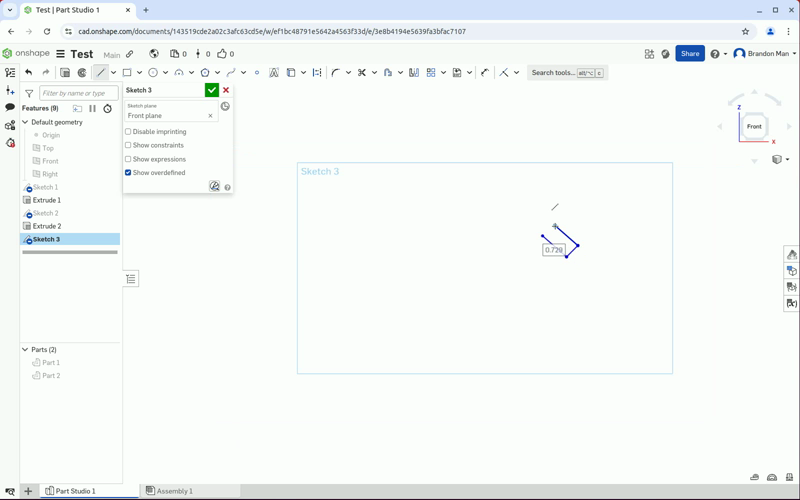
scroll(-6)
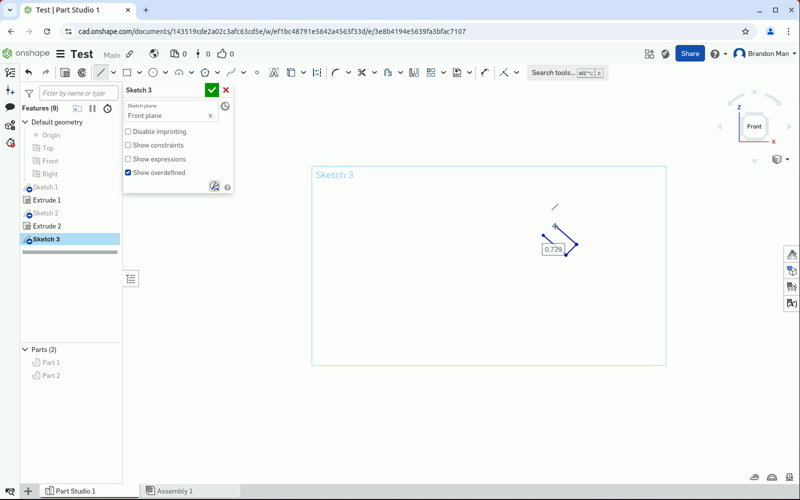
scroll(-6)
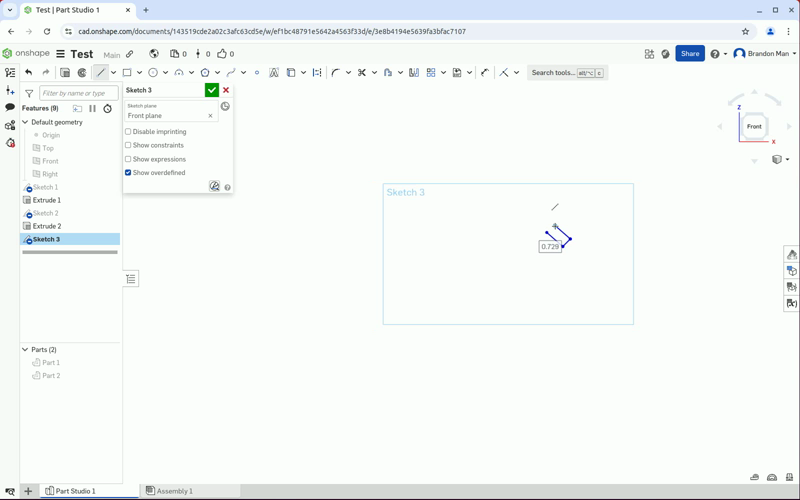
scroll(-6)
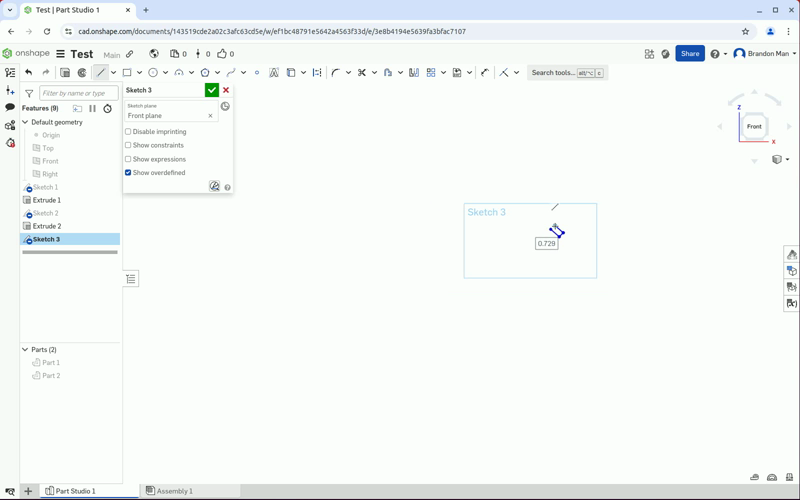
scroll(-6)
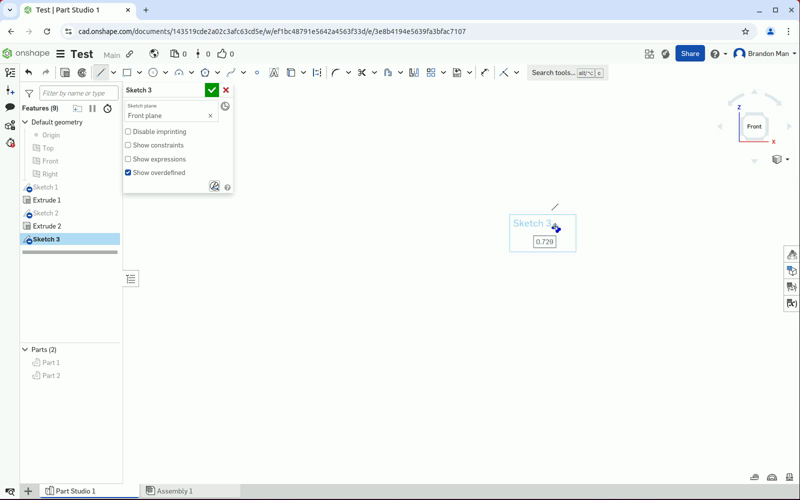
key_up(shift)
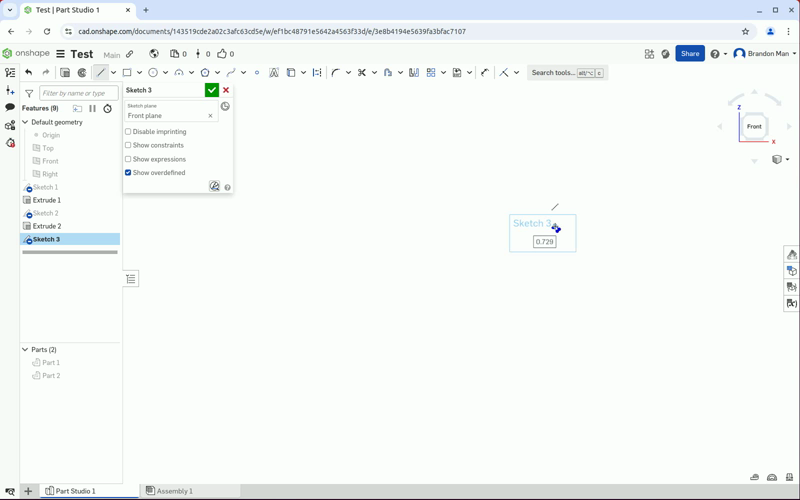
mouse_move(585, 225)
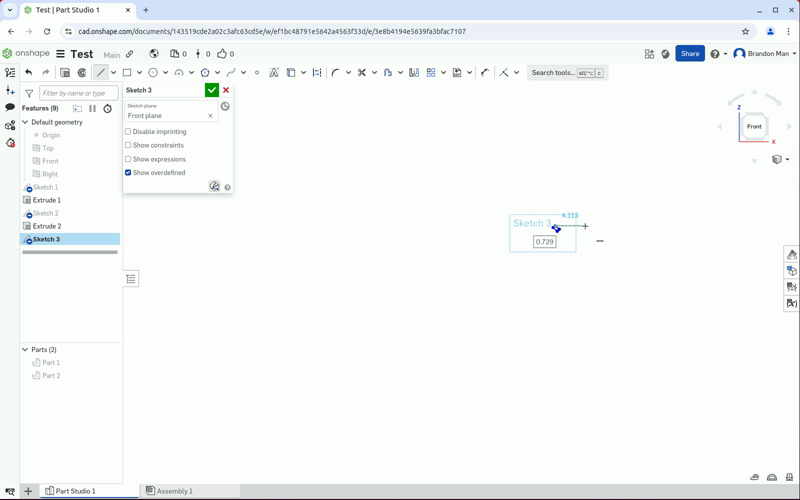
key_down(shift)
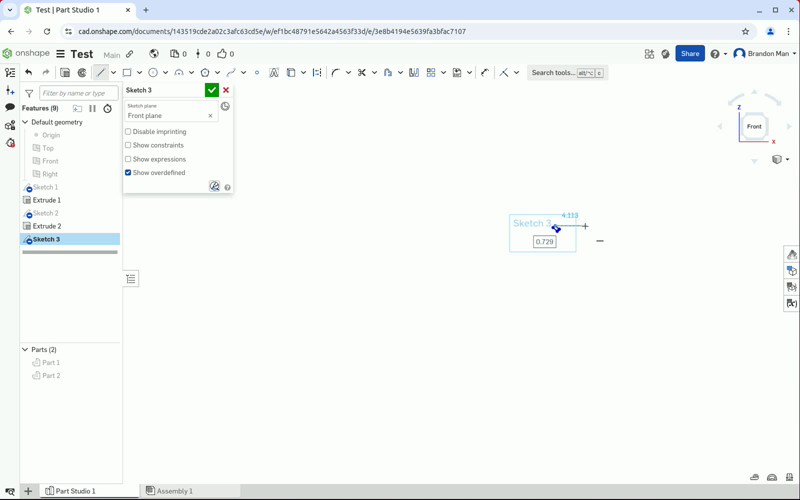
mouse_move(553, 227)
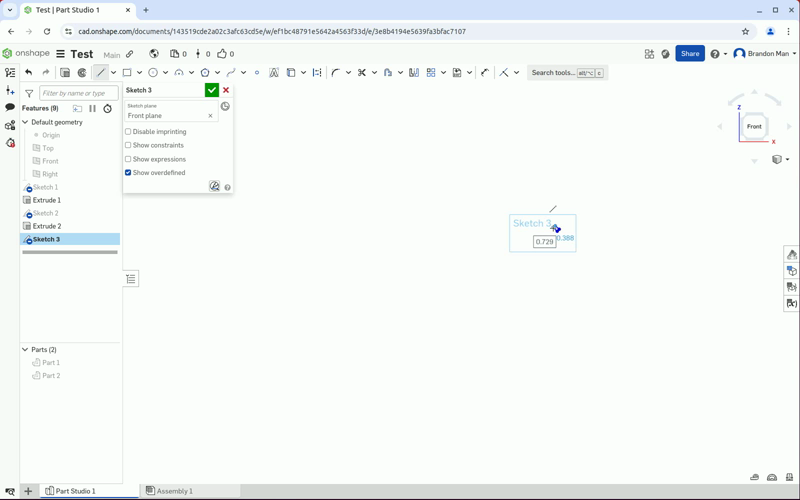
scroll(6)
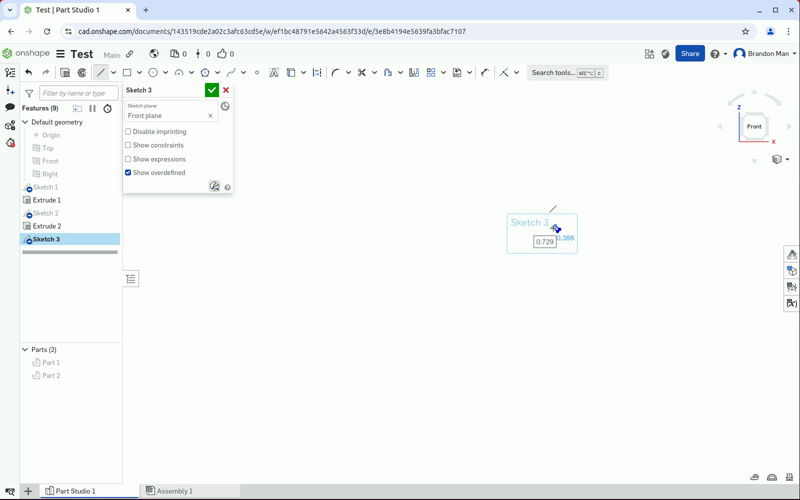
scroll(6)
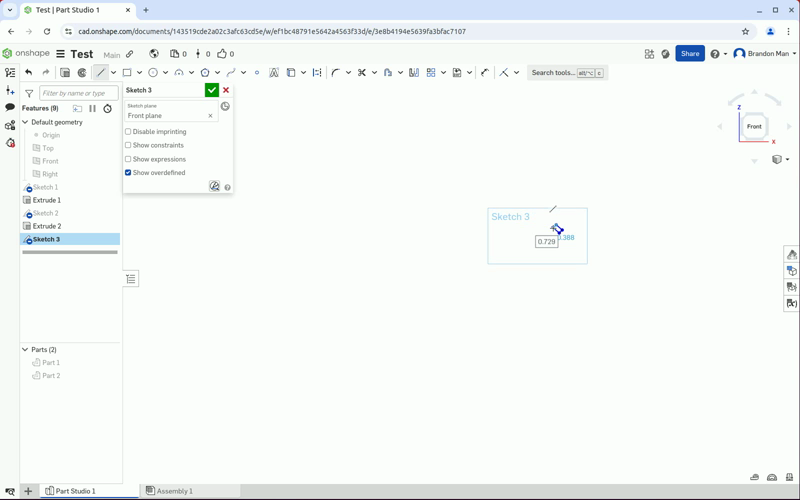
scroll(6)
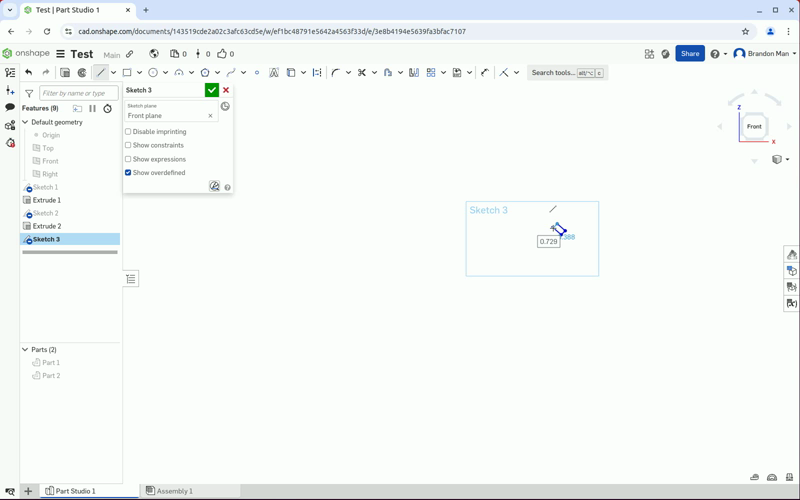
scroll(6)
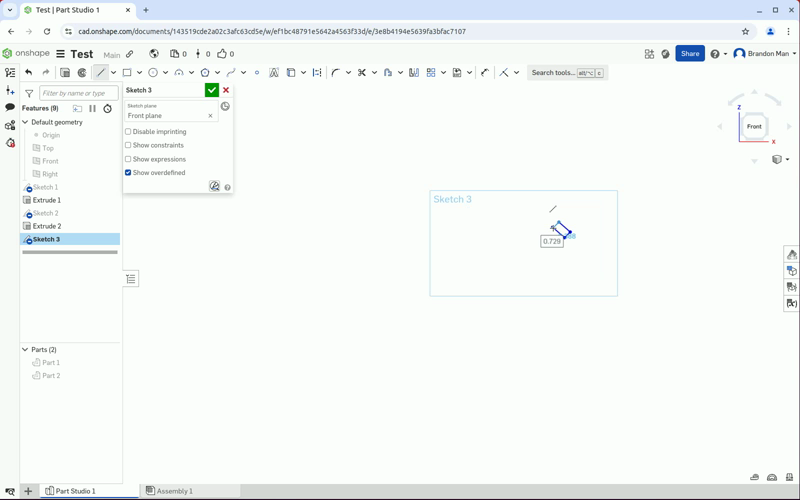
scroll(6)
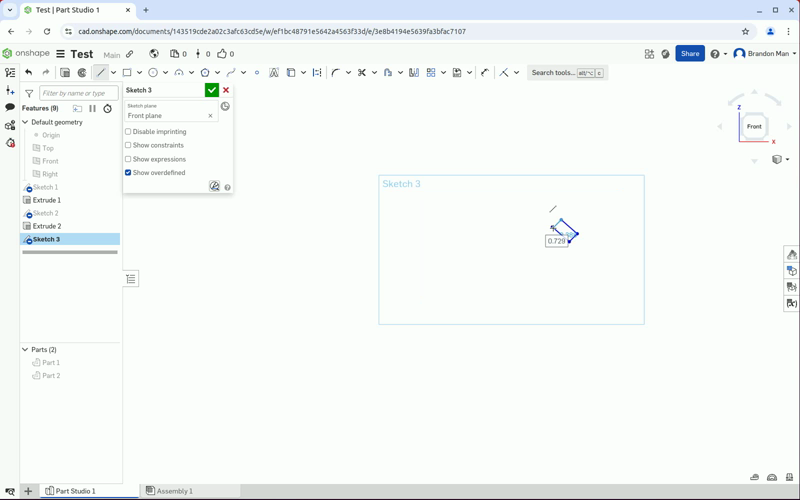
scroll(6)
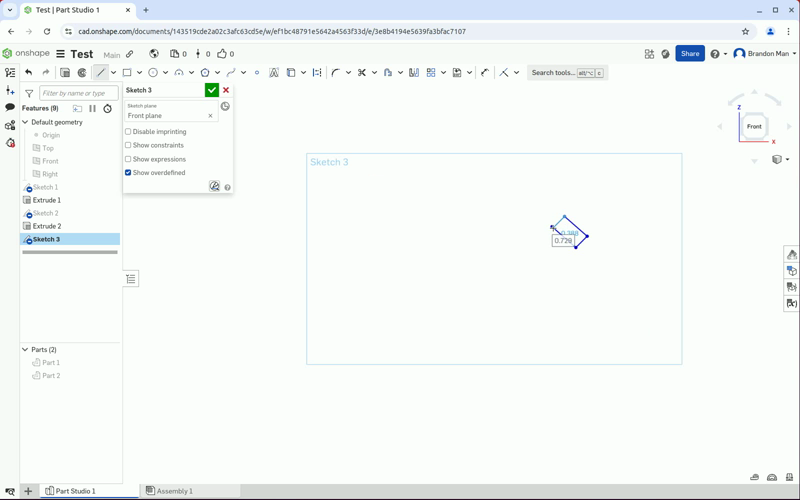
scroll(6)
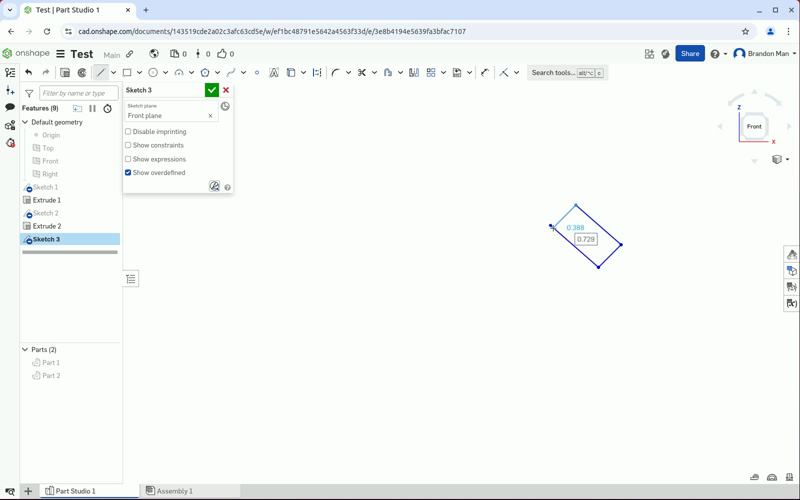
key_up(shift)
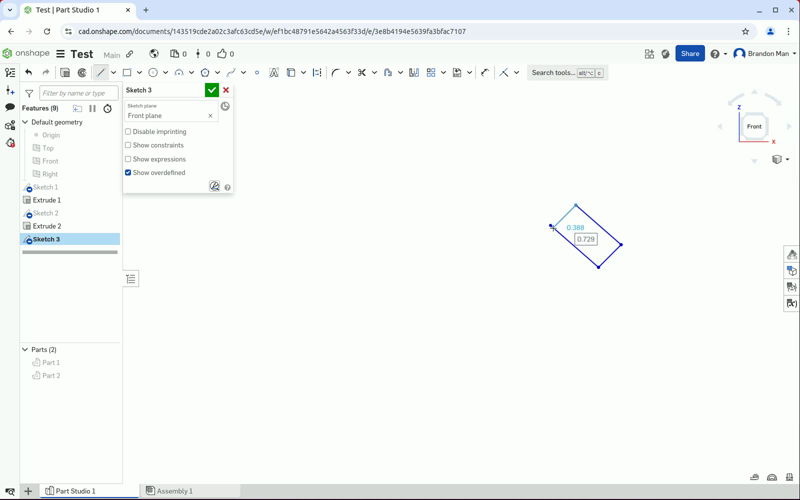
click(553, 227)
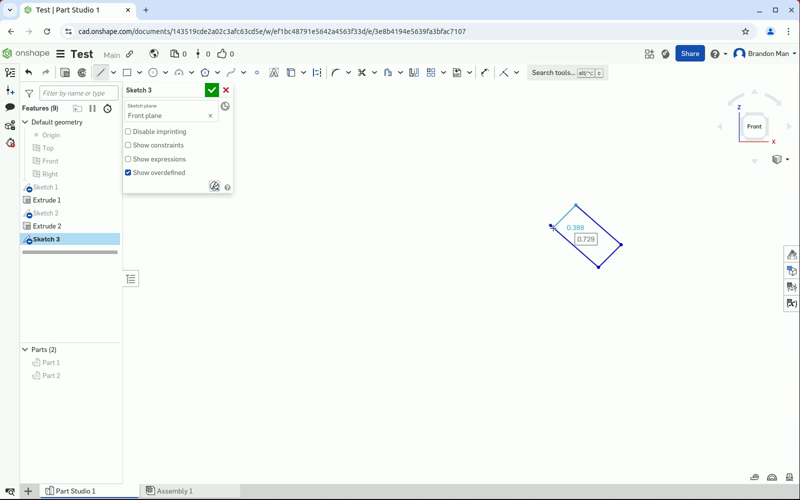
scroll(-6)
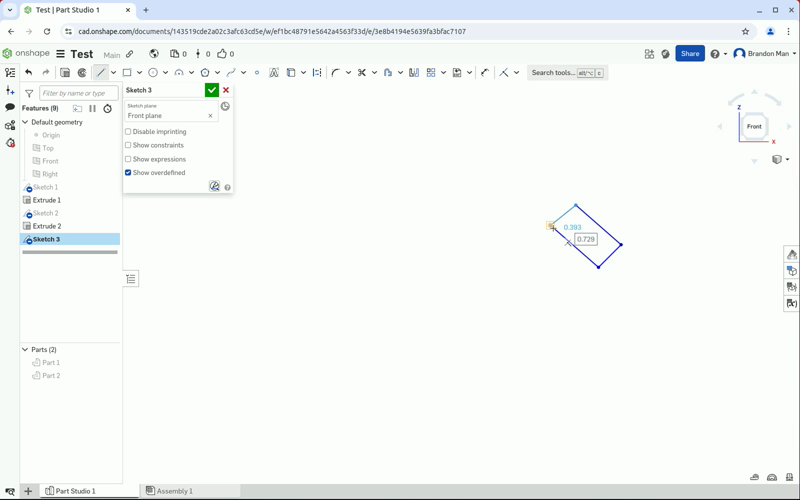
scroll(-6)
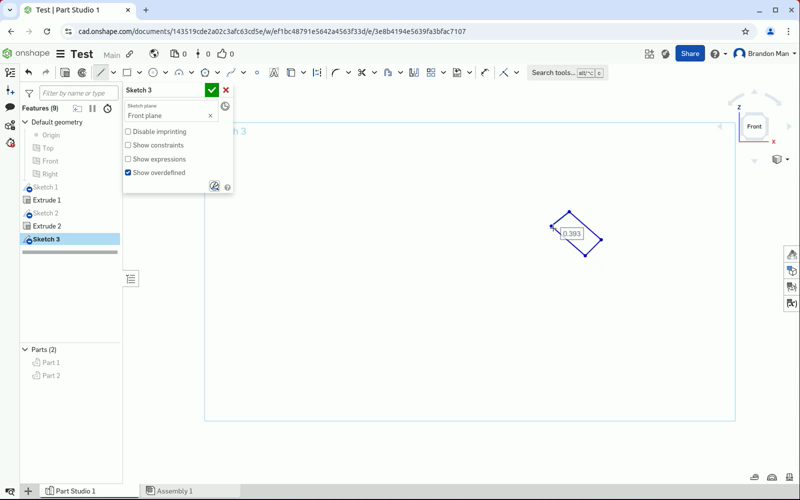
scroll(-6)
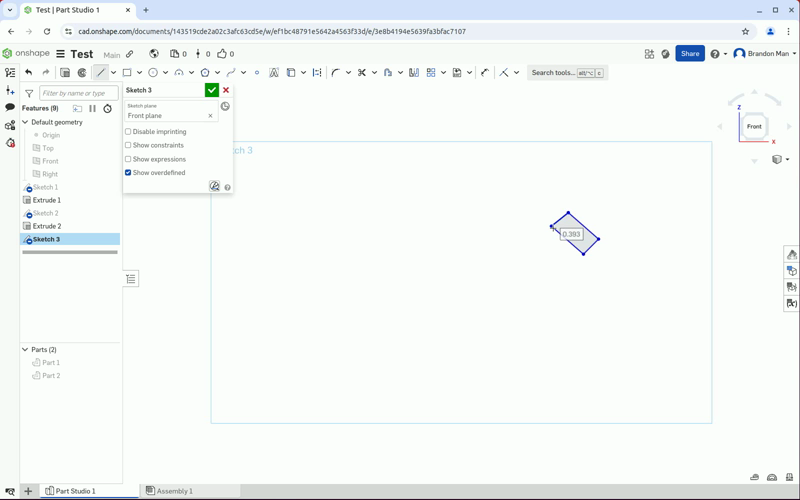
scroll(-6)
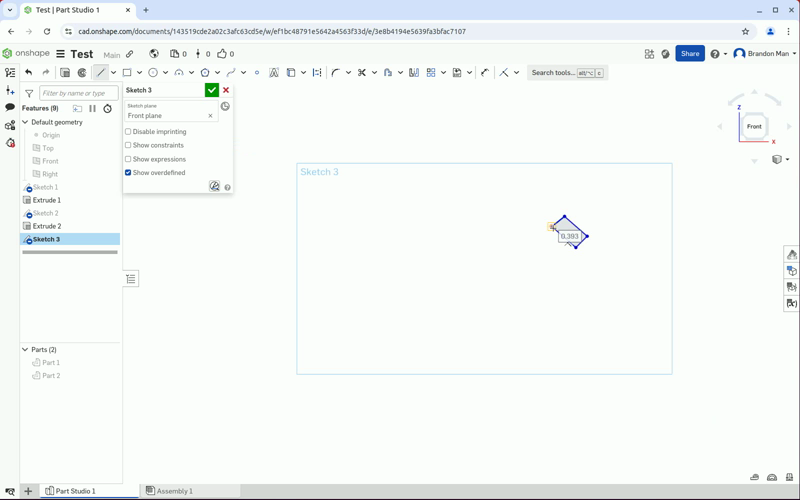
scroll(-6)
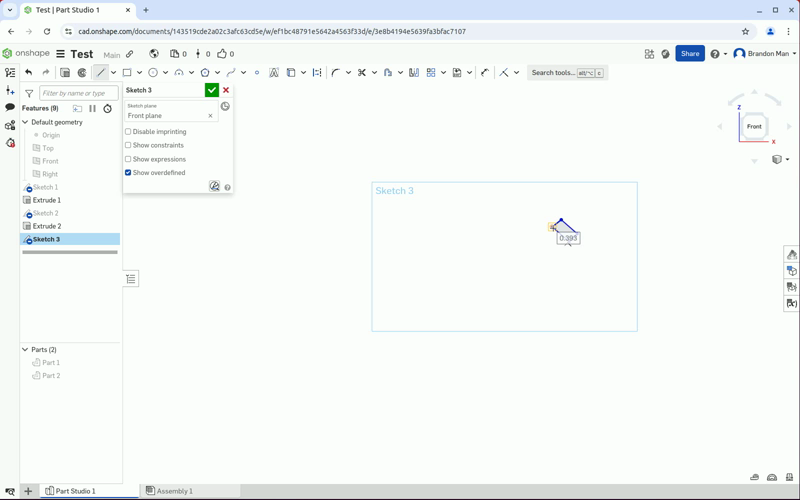
scroll(-6)
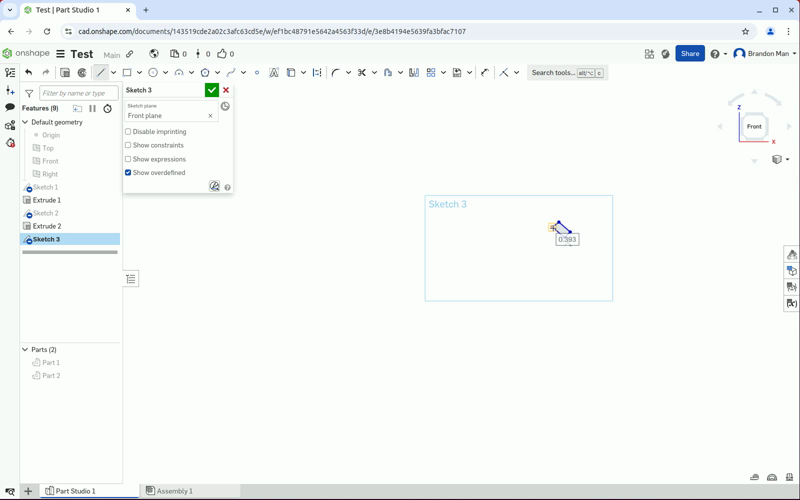
scroll(-6)
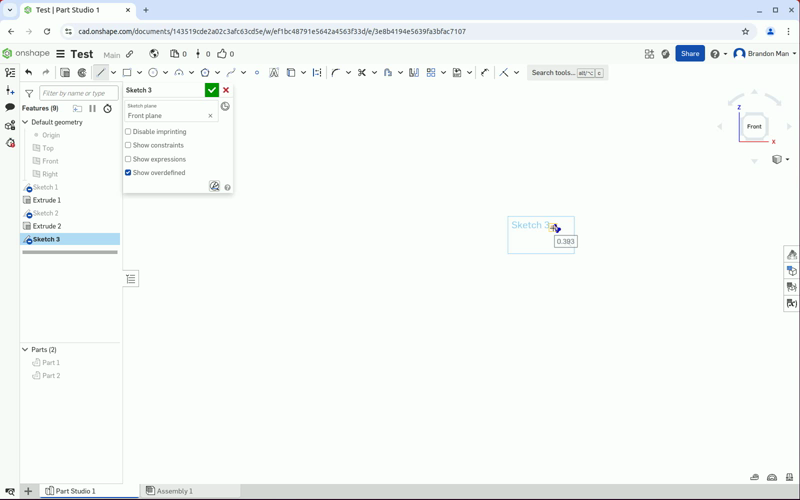
key(esc)
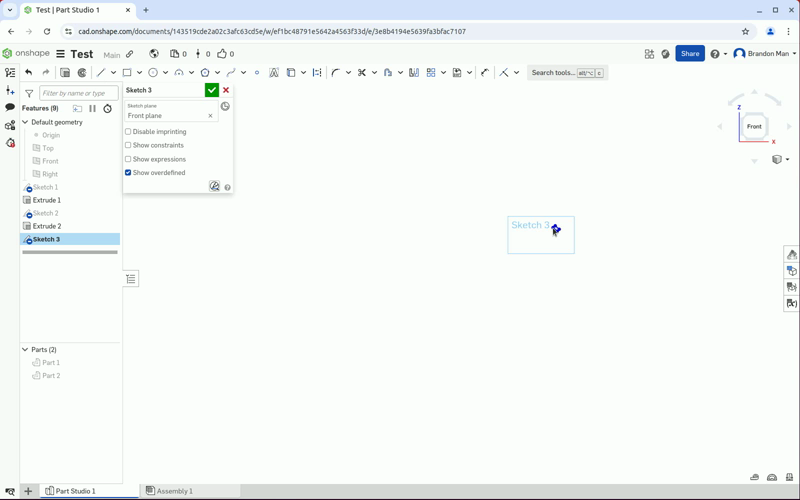
mouse_move(557, 228)
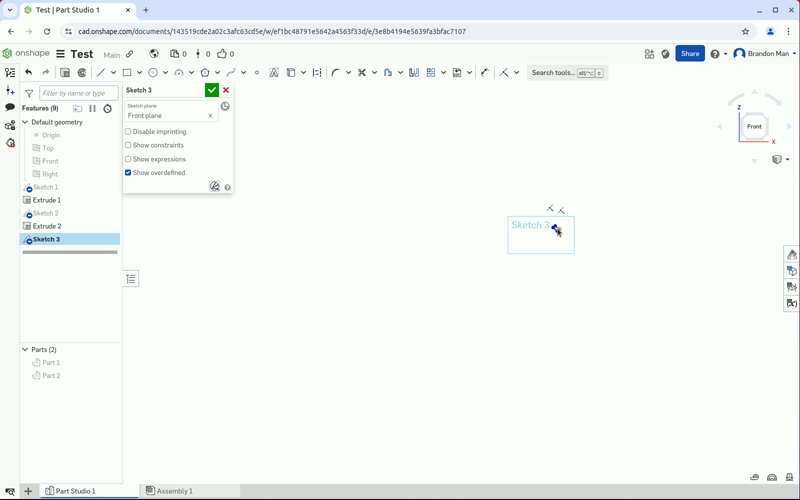
scroll(6)
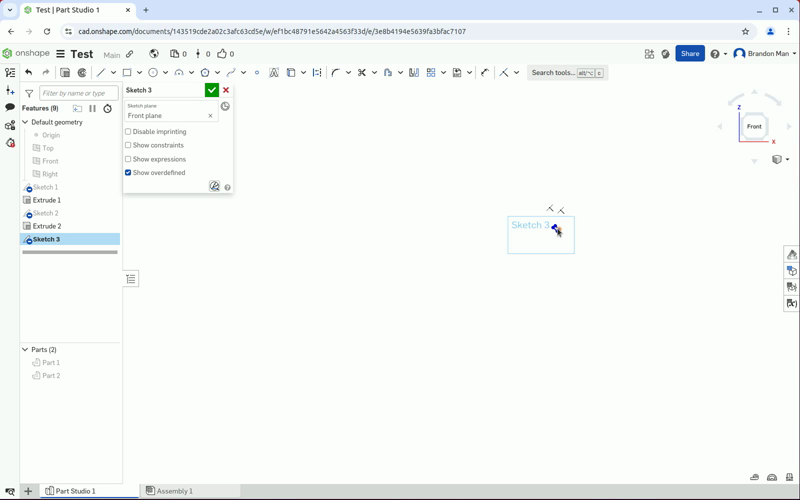
scroll(6)
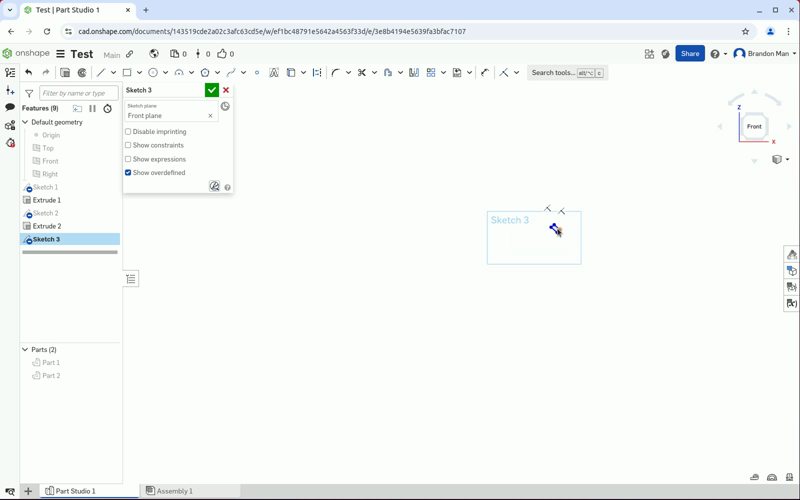
scroll(6)
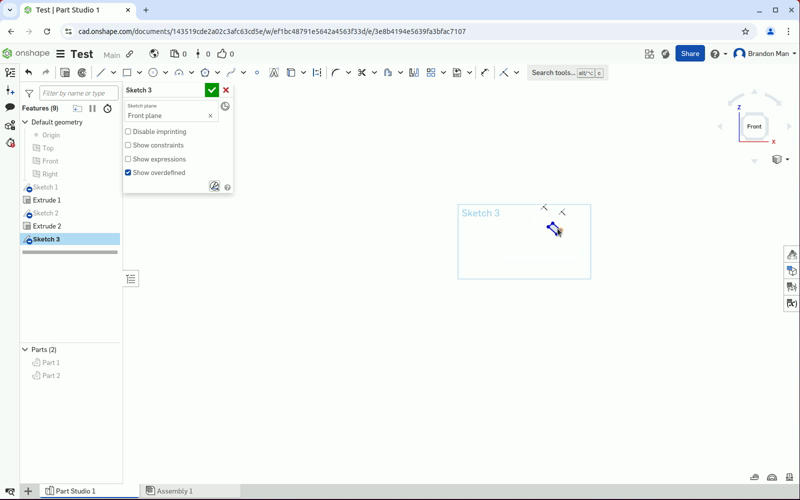
scroll(6)
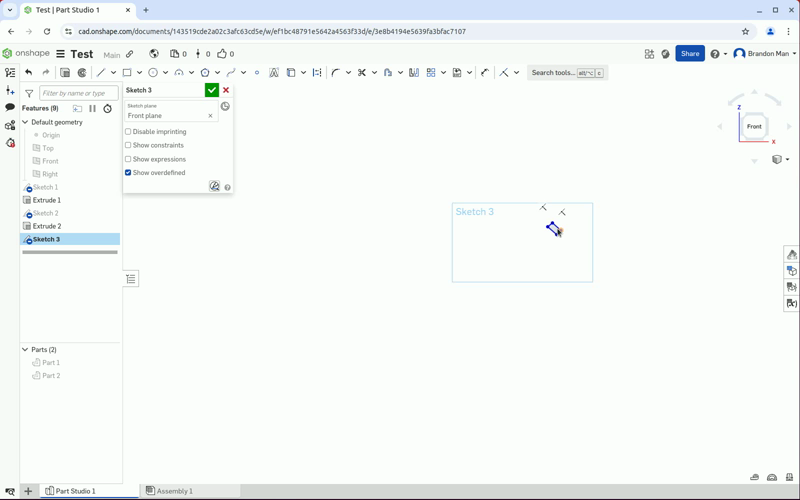
scroll(6)
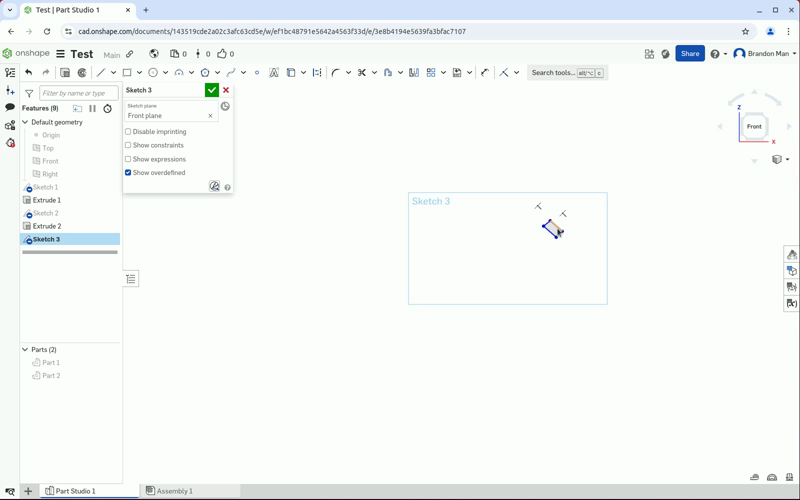
scroll(6)
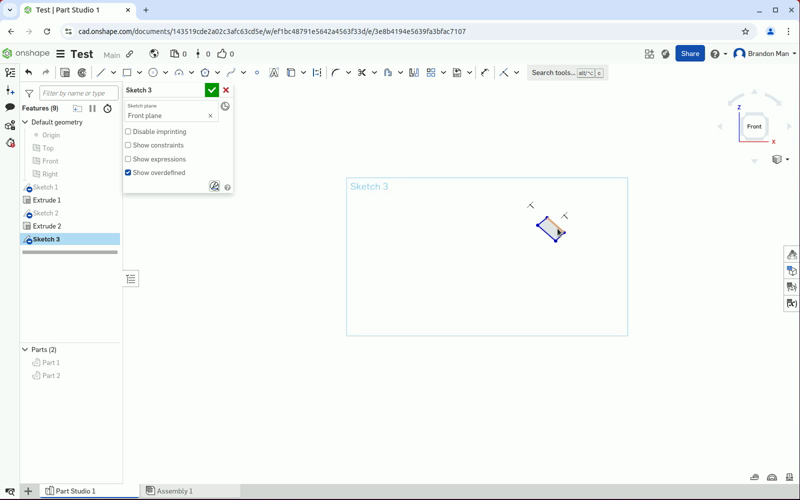
scroll(6)
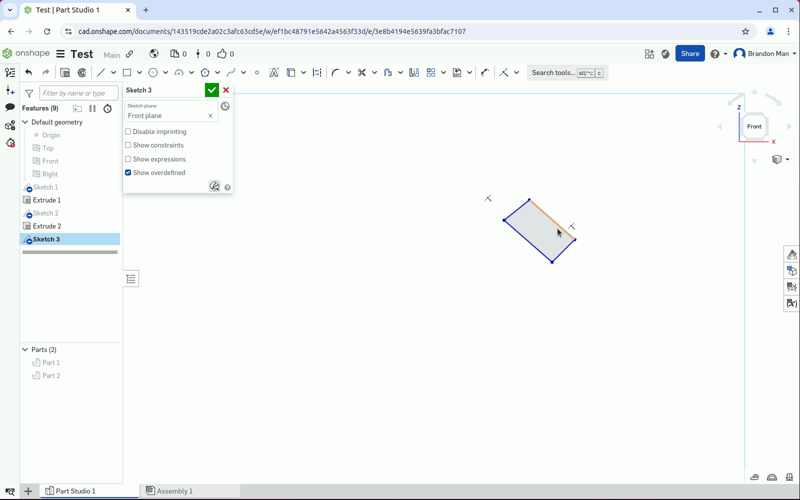
click(557, 228)
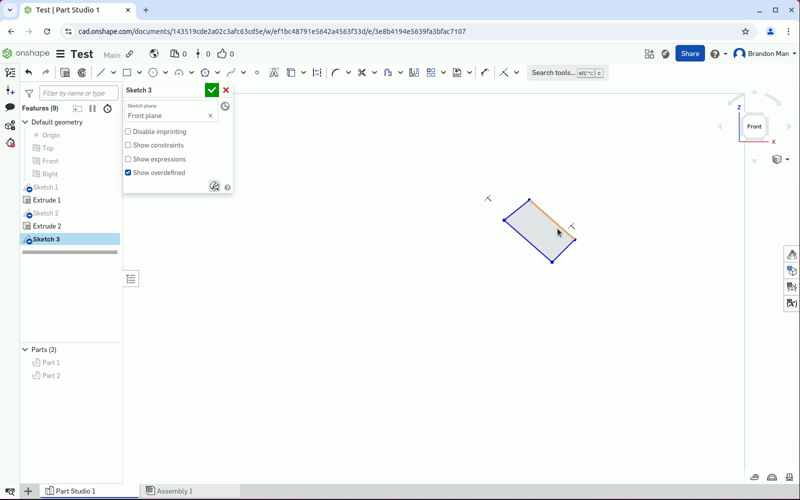
scroll(-6)
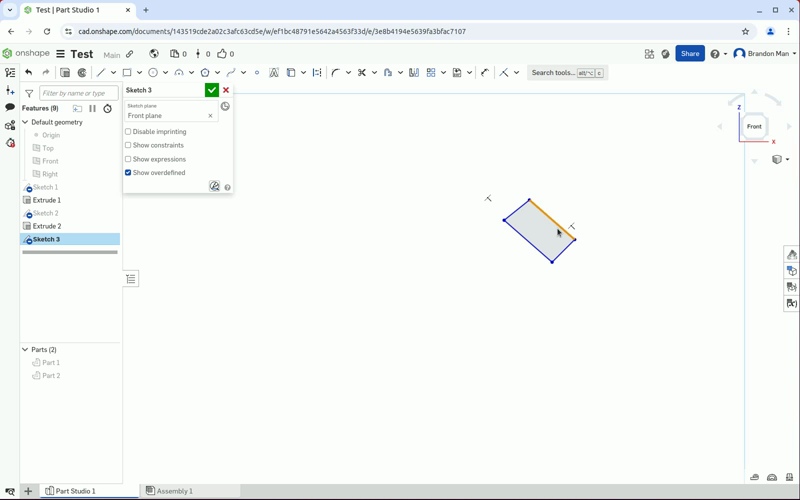
scroll(-6)
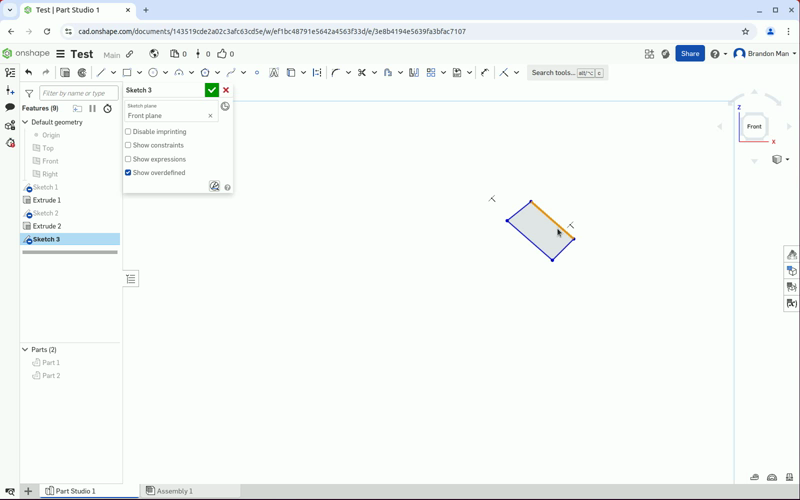
scroll(-6)
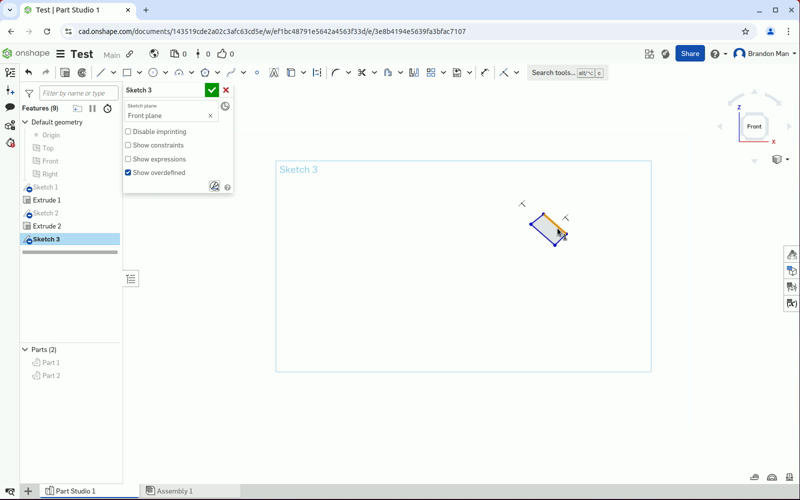
scroll(-6)
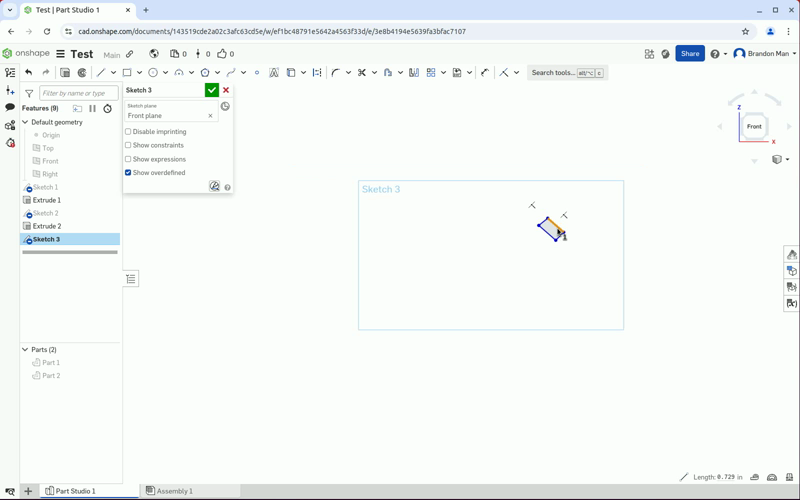
scroll(-6)
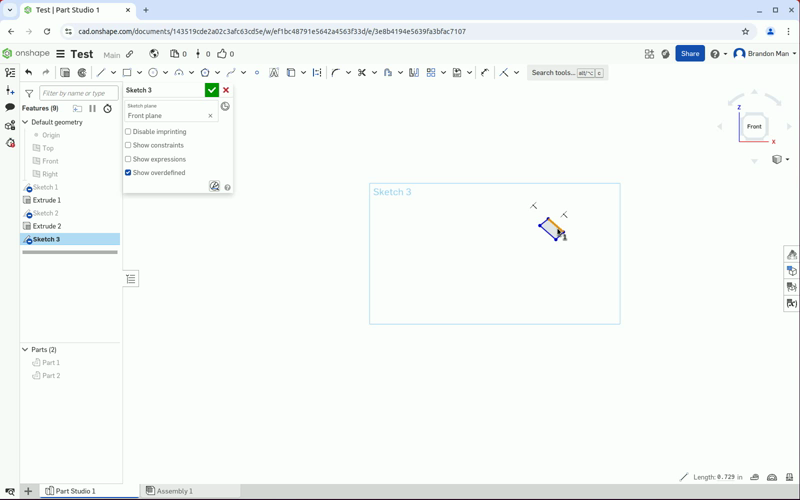
scroll(-6)
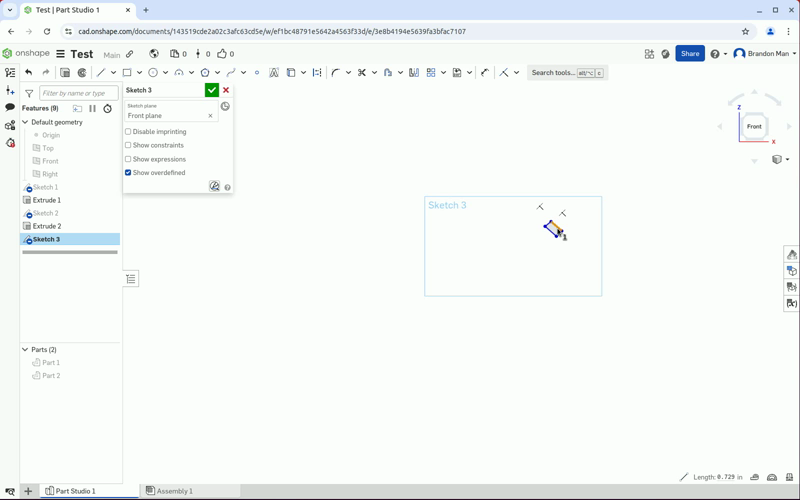
scroll(-6)
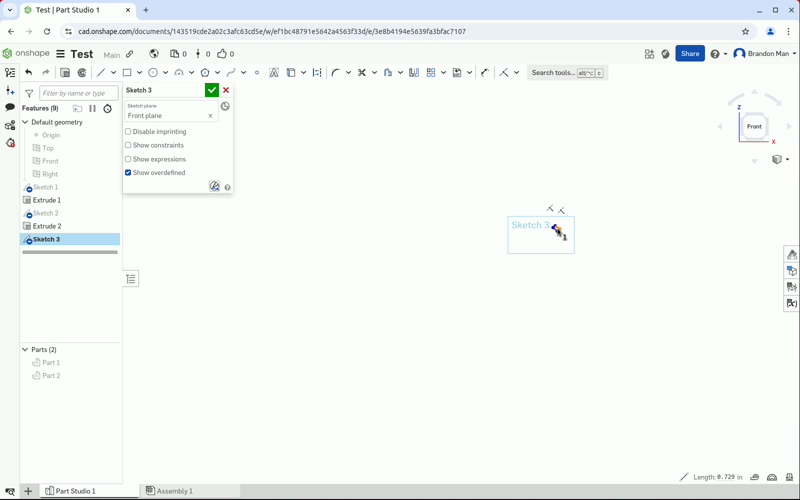
mouse_move(73, 352)
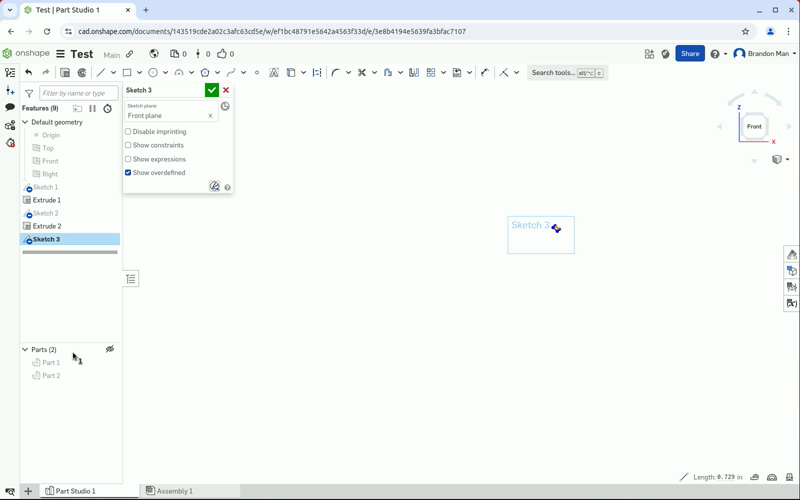
key(shift+y)
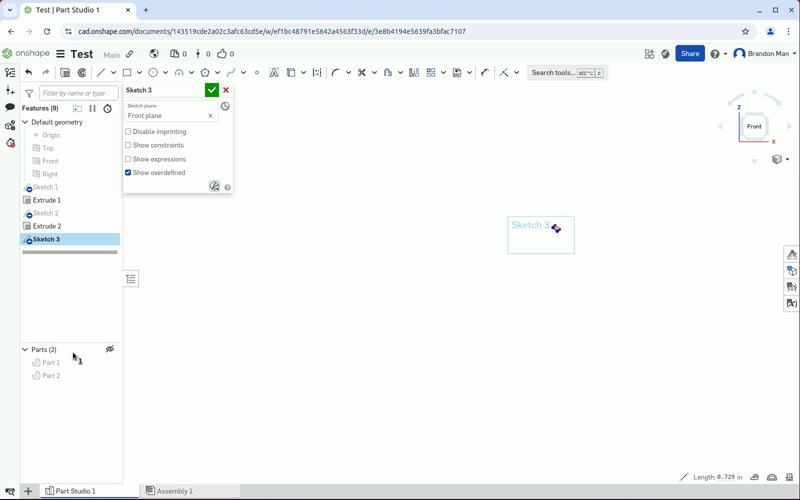
key(shift+e)
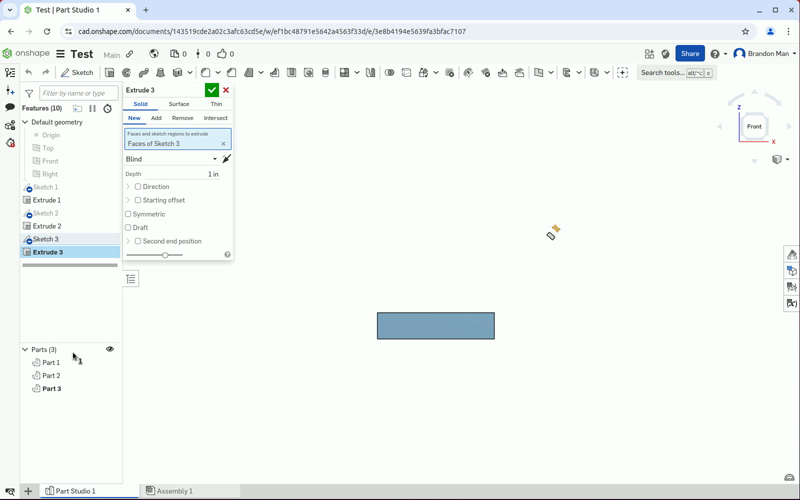
mouse_move(143, 106)
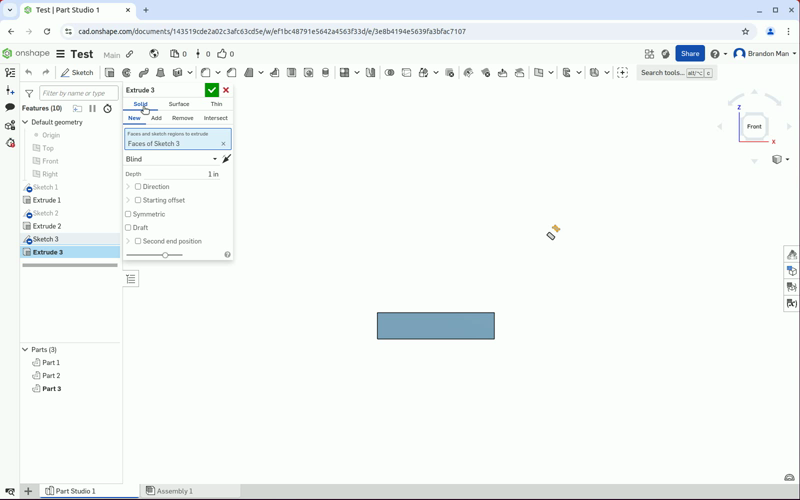
click(143, 106)
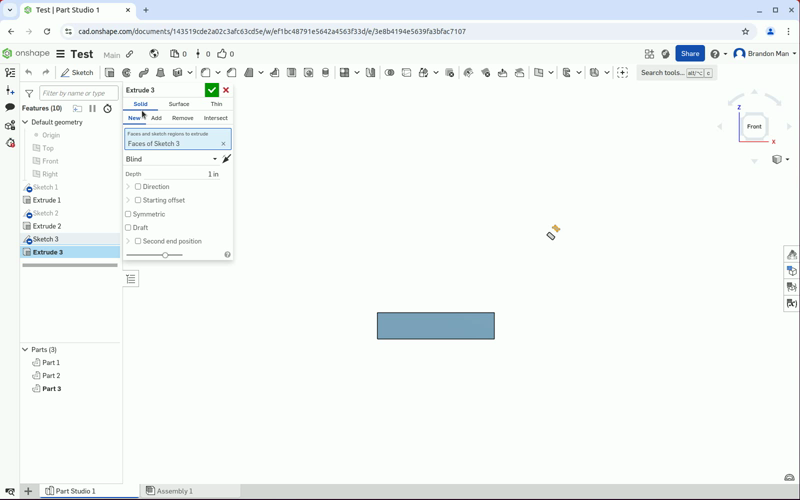
mouse_move(137, 120)
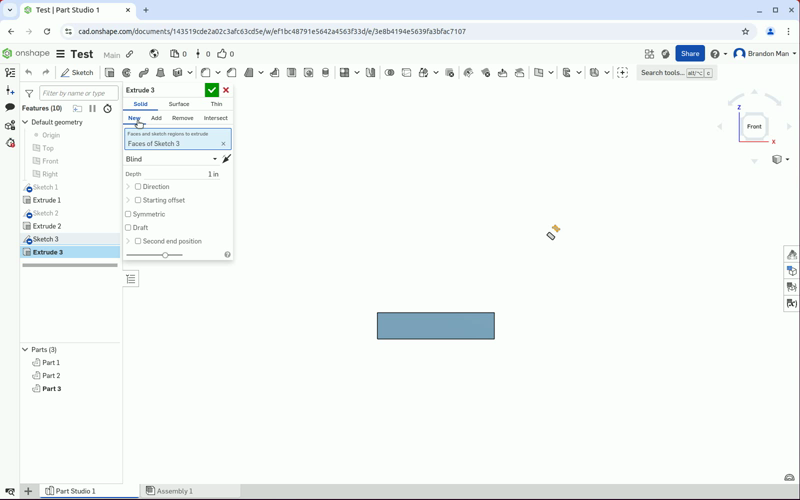
click(137, 120)
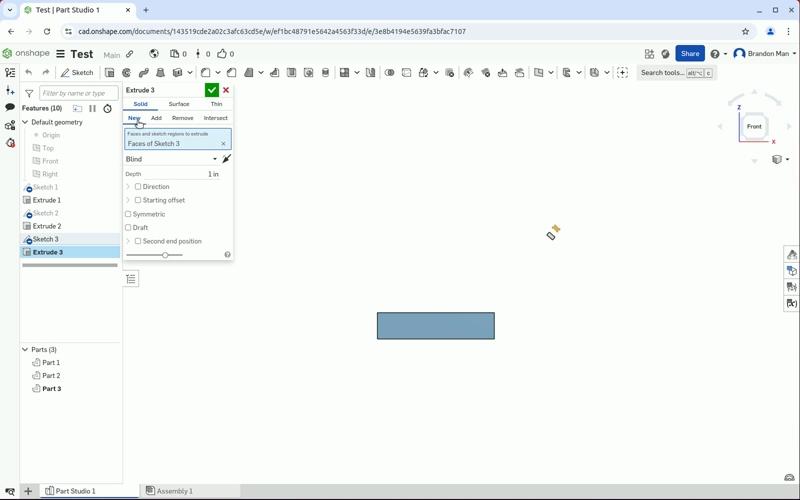
key(tab, 4)
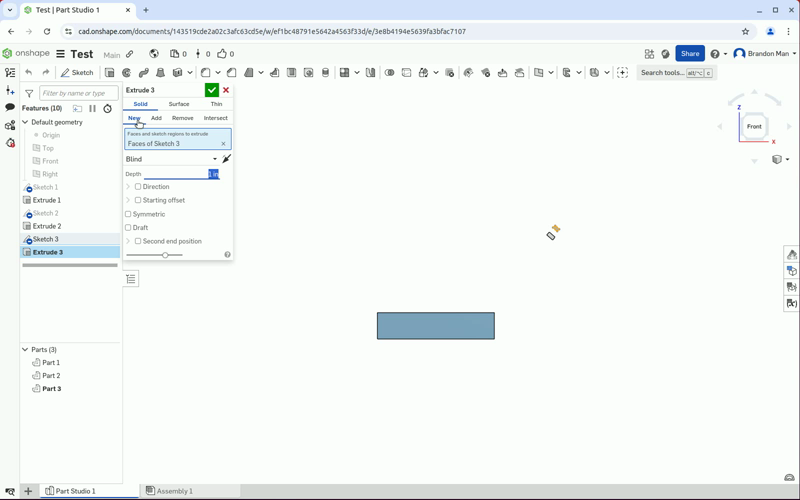
text(1.926)
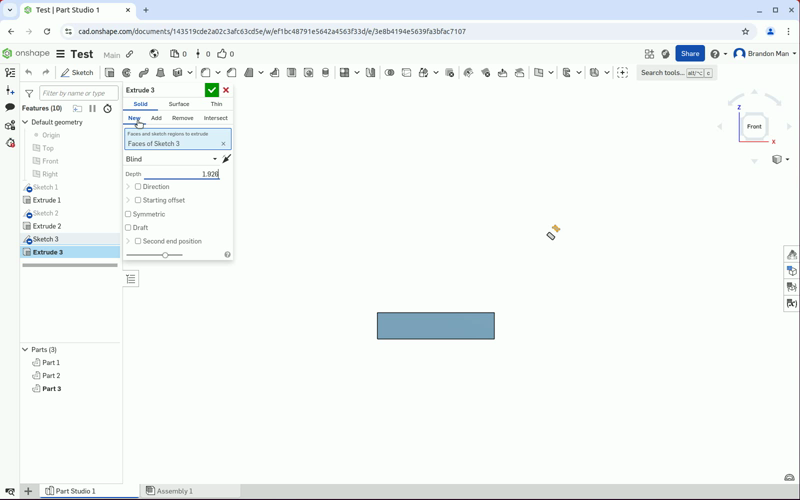
key(tab, 3)
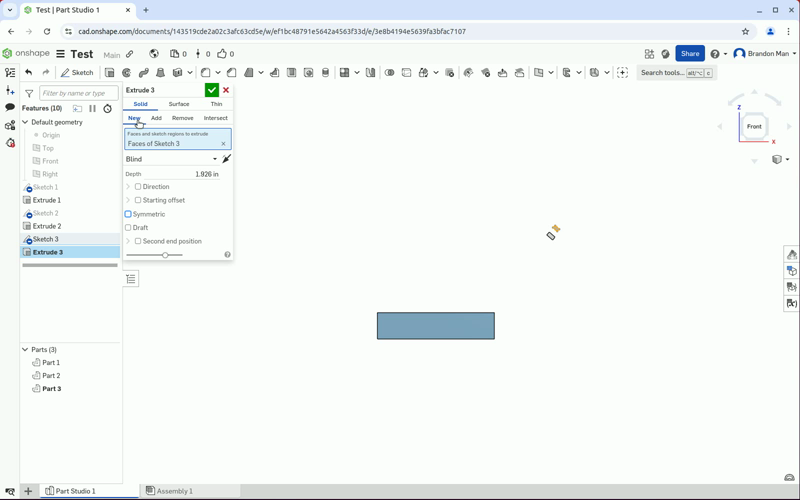
key(space)
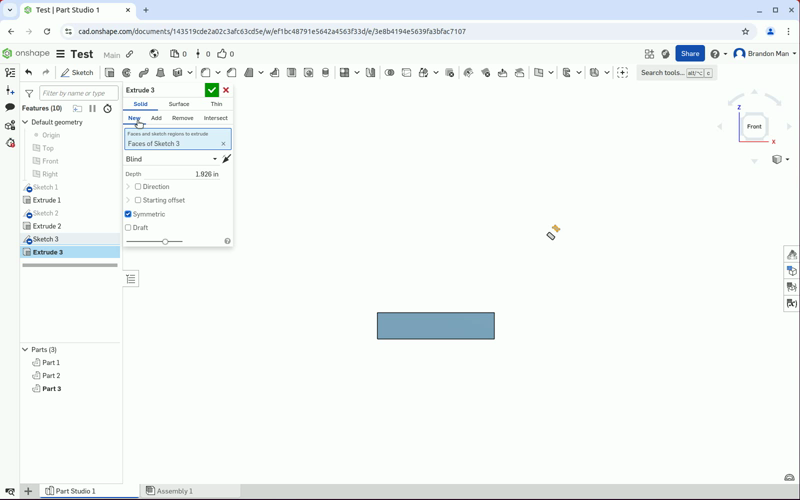
key(enter)
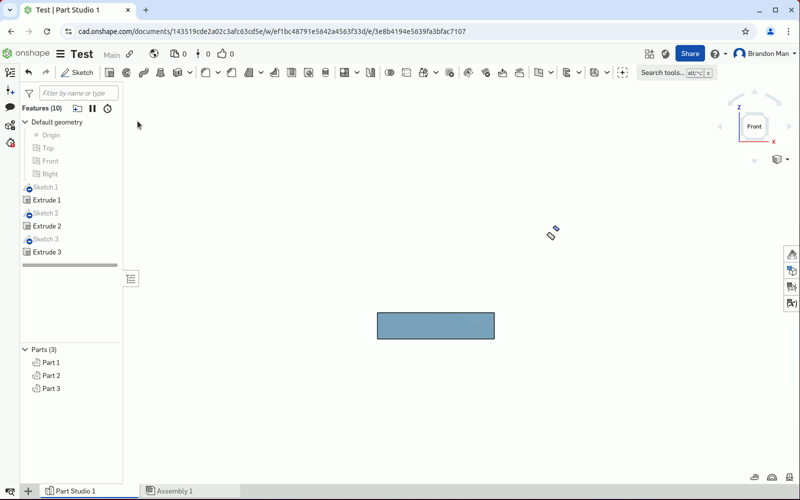
key(shift+h)
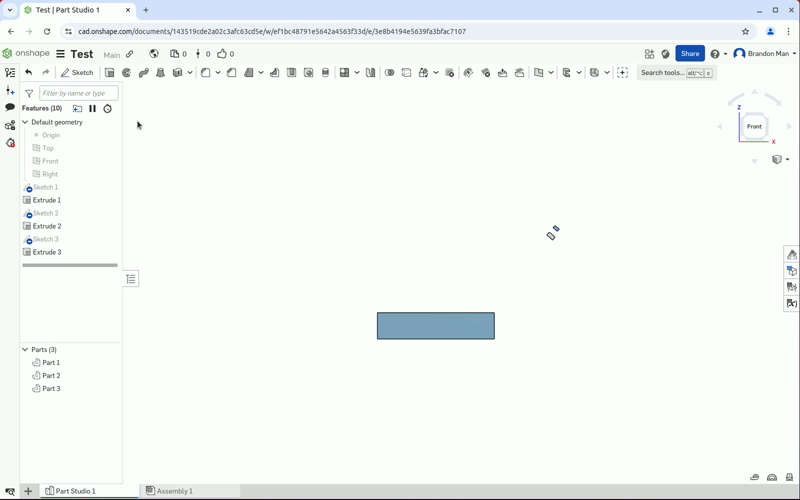
key(shift+h)
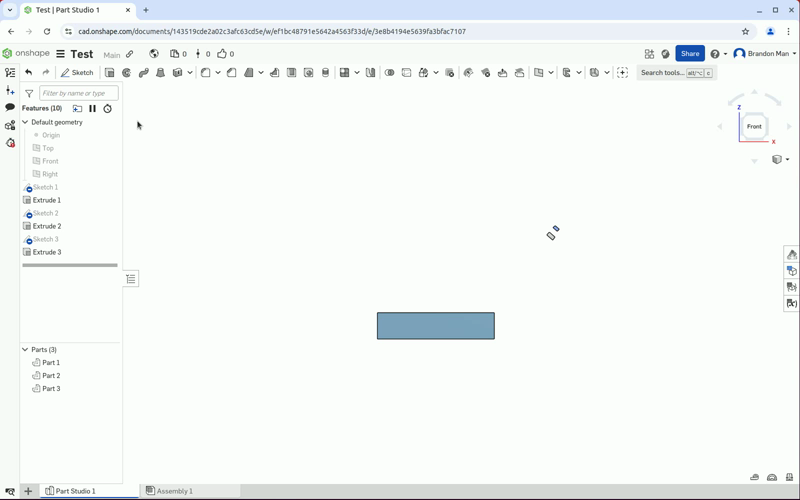
mouse_move(73, 189)
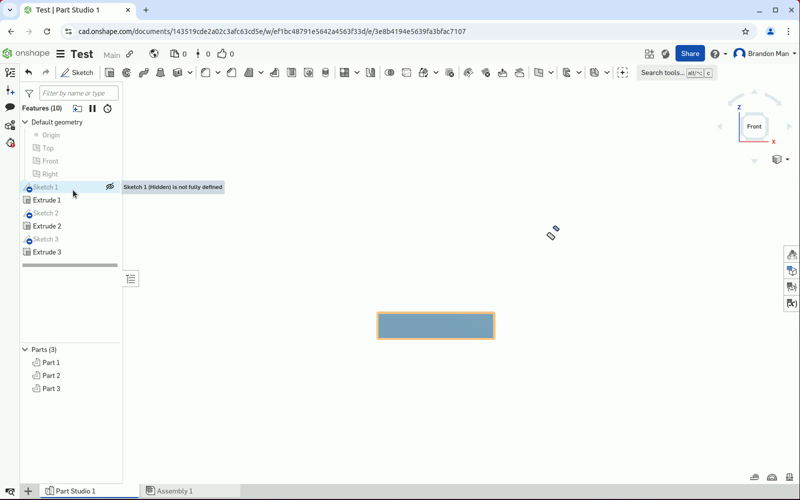
click(73, 189)
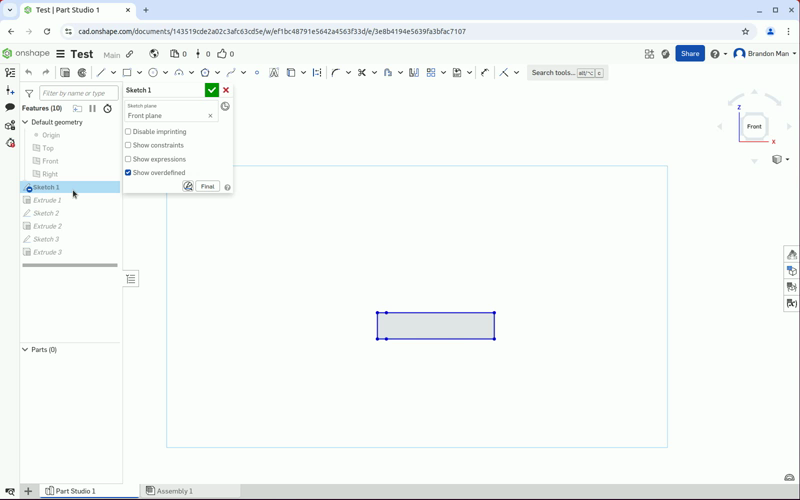
mouse_move(229, 92)
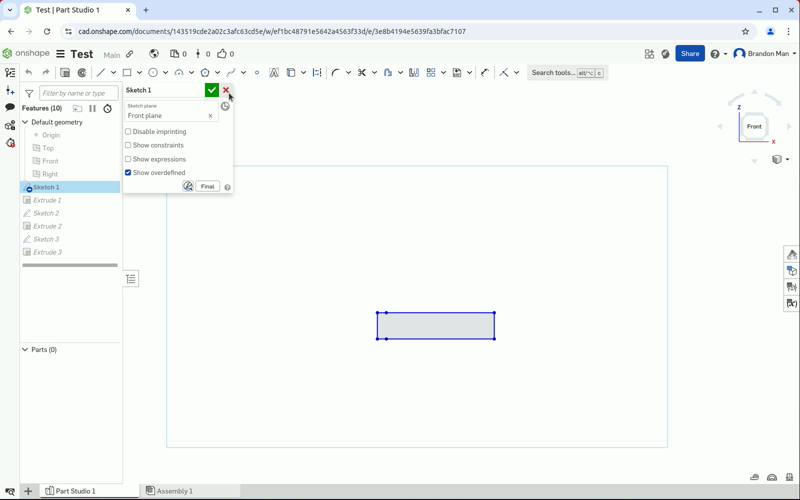
click(229, 92)
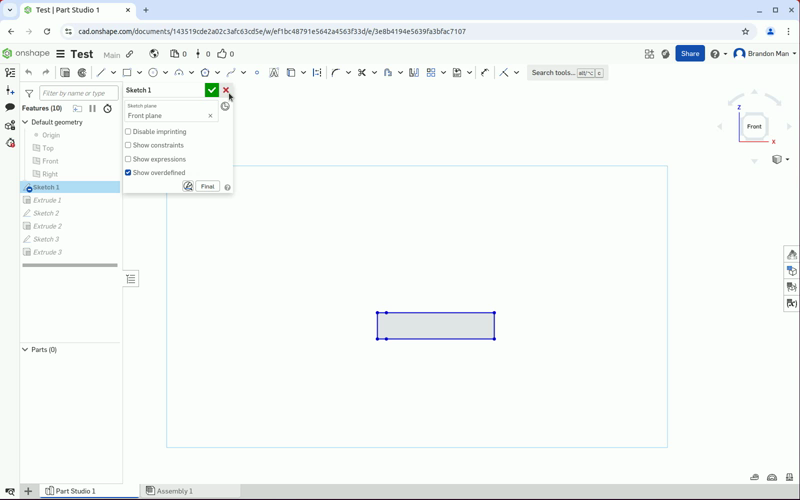
key(shift+s)
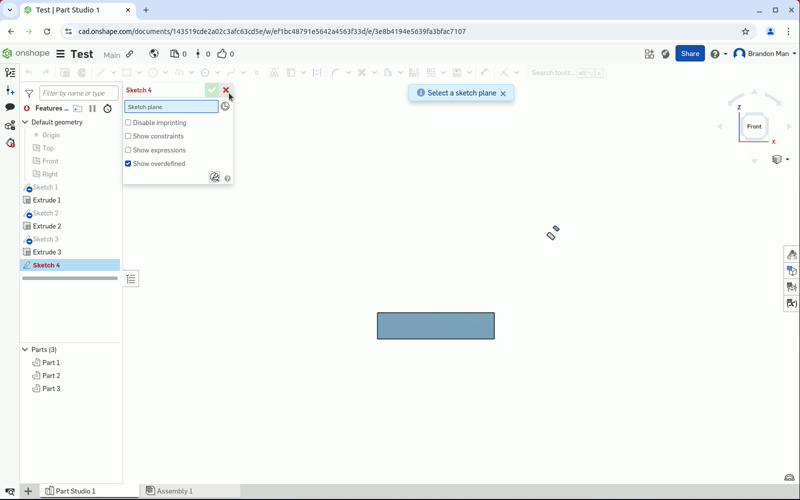
mouse_move(73, 163)
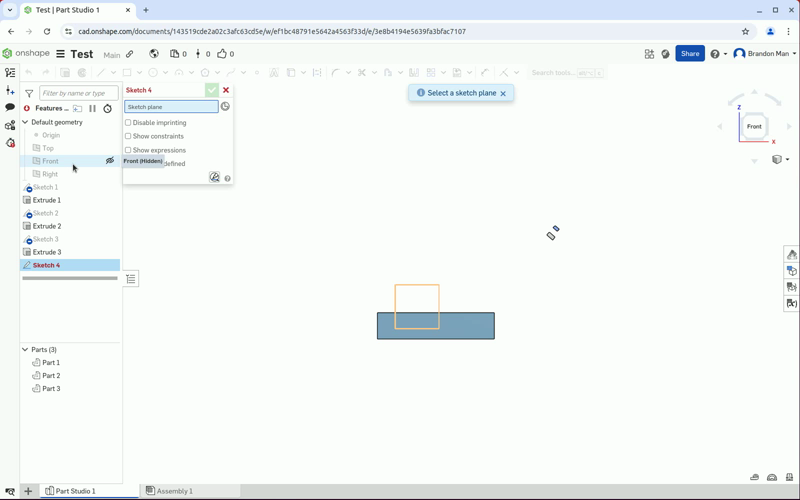
click(73, 163)
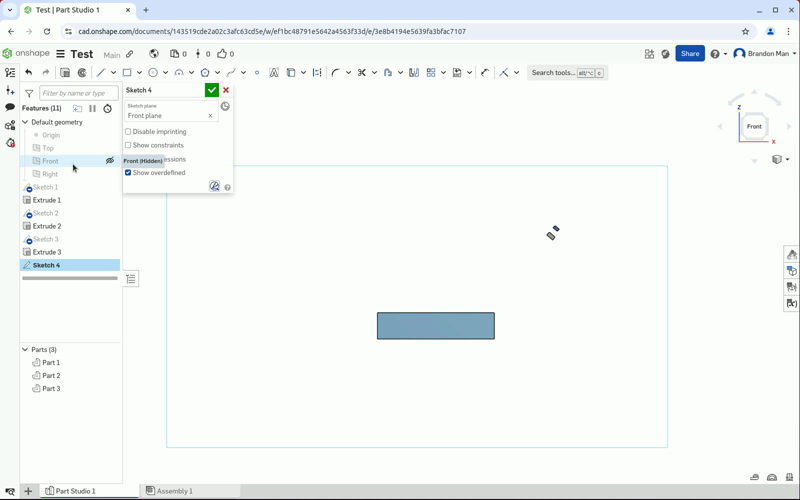
mouse_move(73, 352)
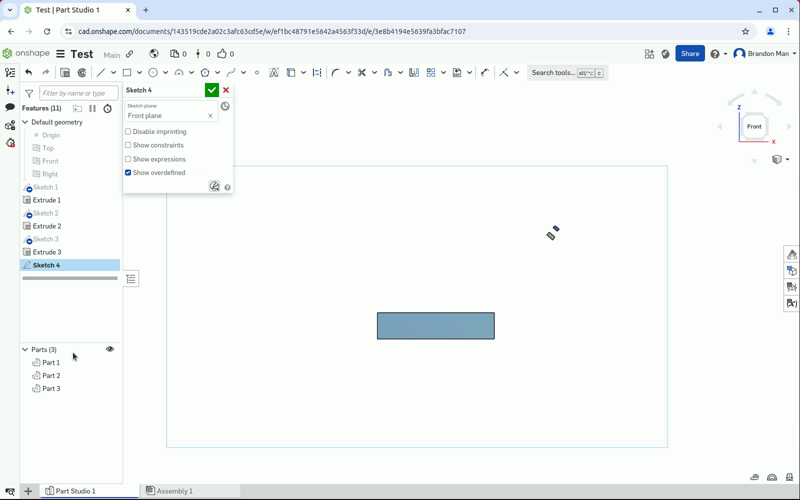
key(y)
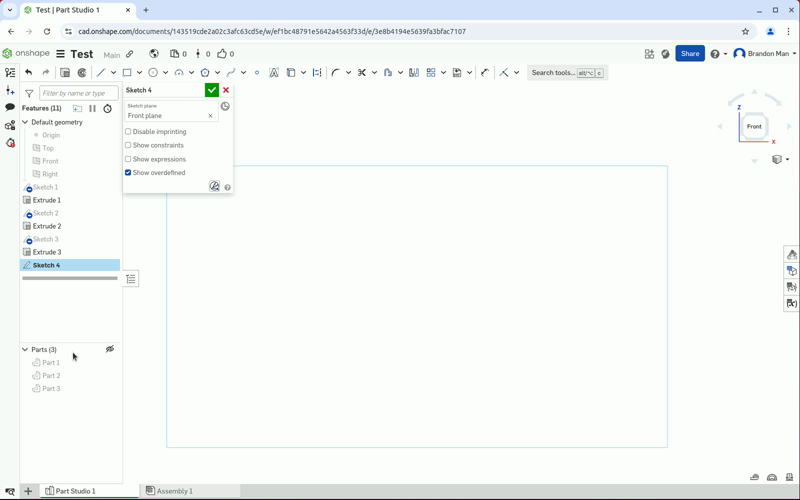
key(l)
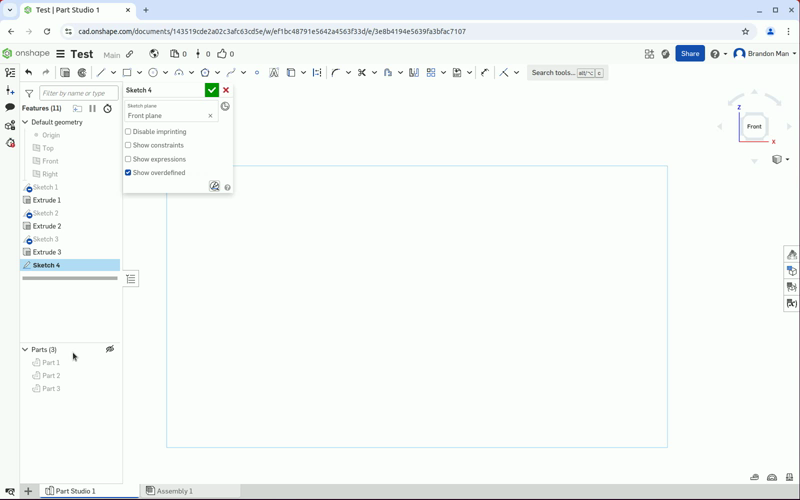
key_down(shift)
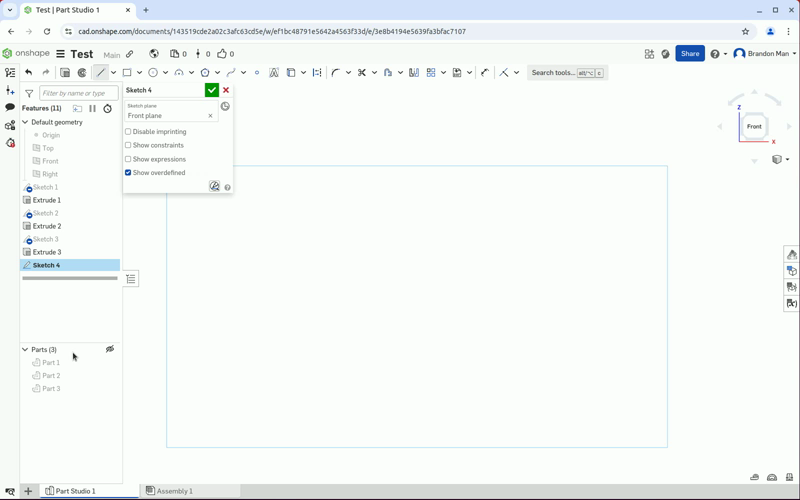
mouse_move(549, 231)
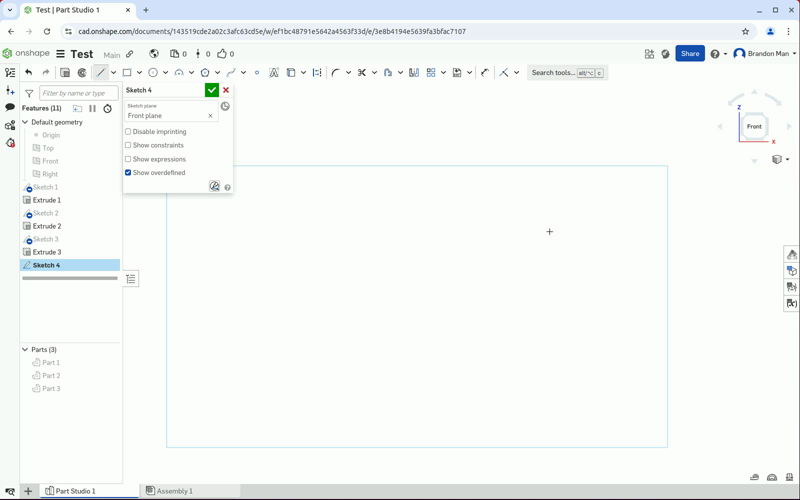
click(549, 231)
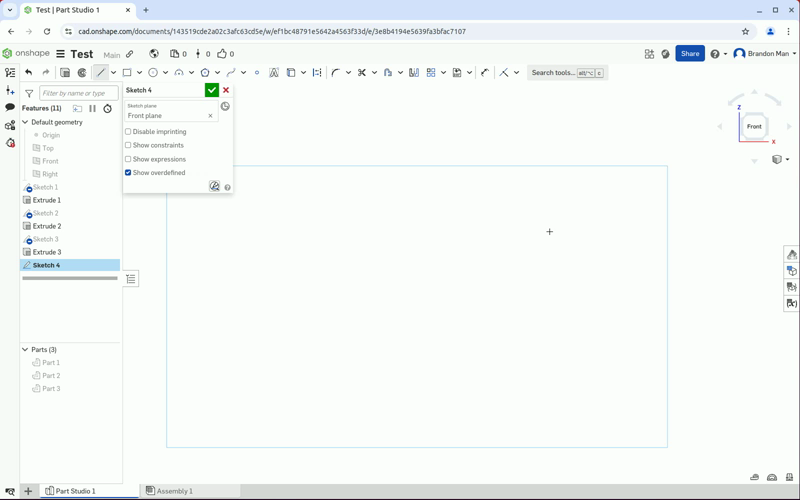
key_up(shift)
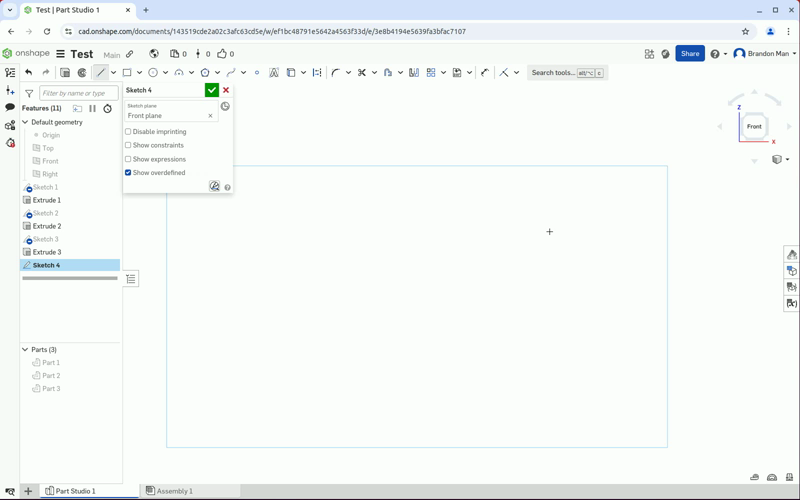
key_down(shift)
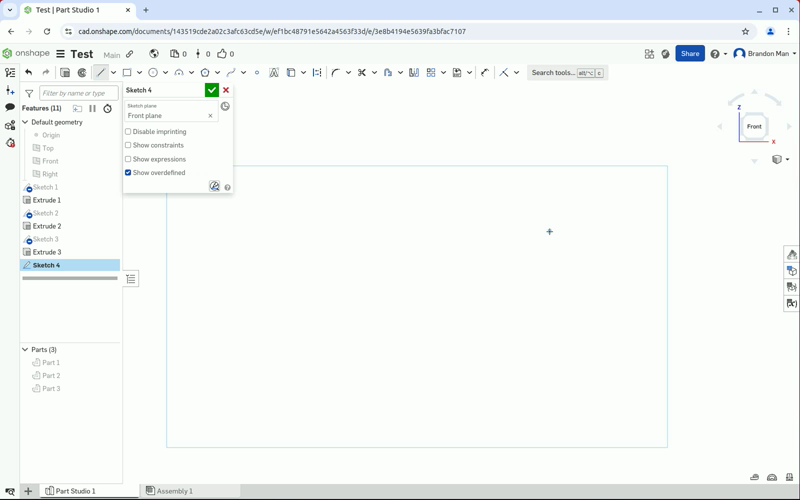
mouse_move(579, 231)
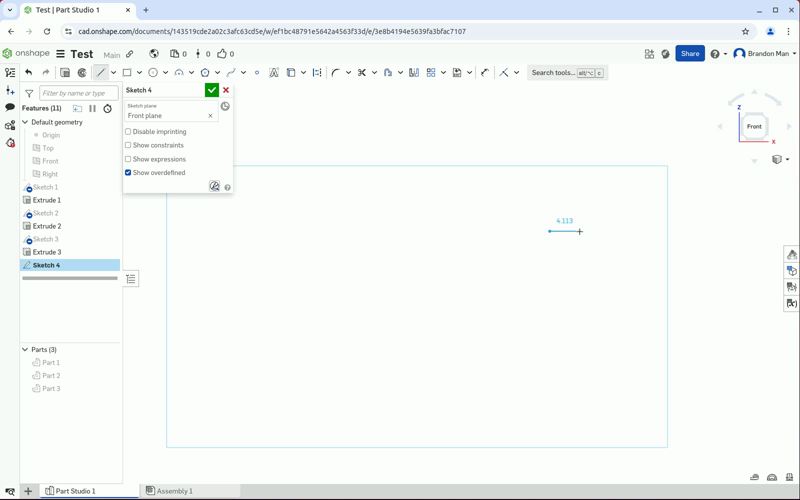
mouse_move(554, 234)
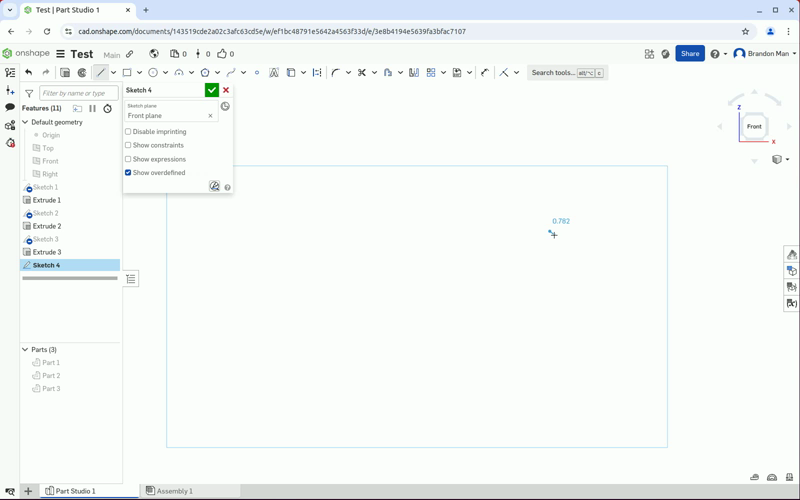
scroll(6)
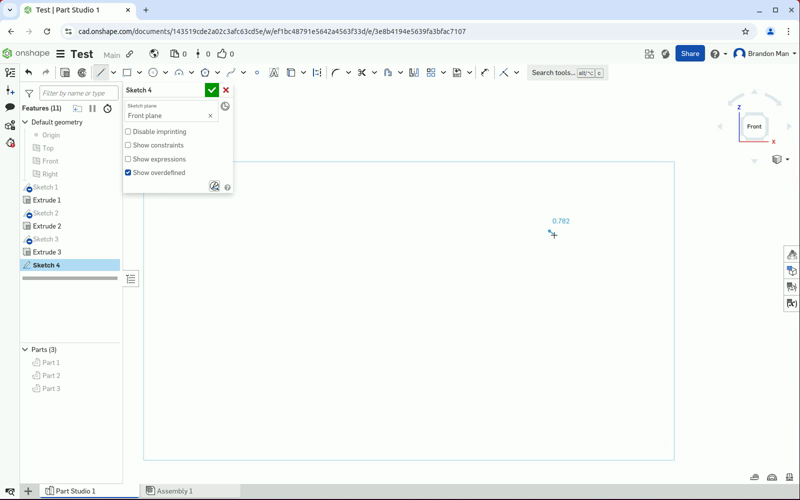
scroll(6)
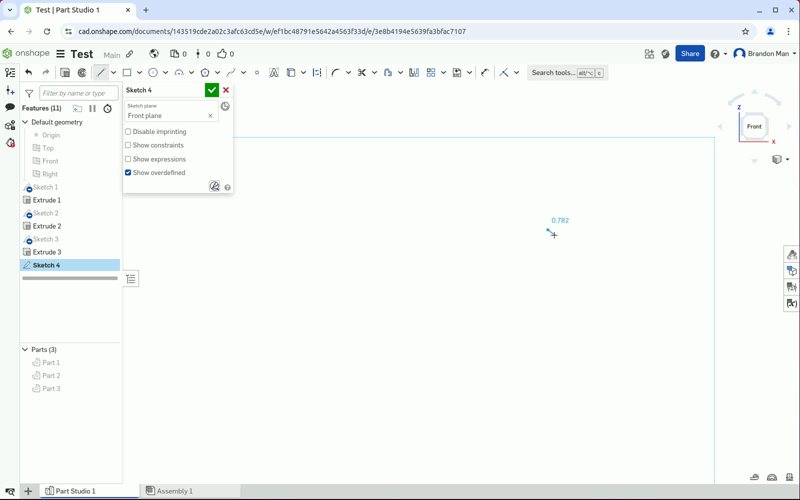
scroll(6)
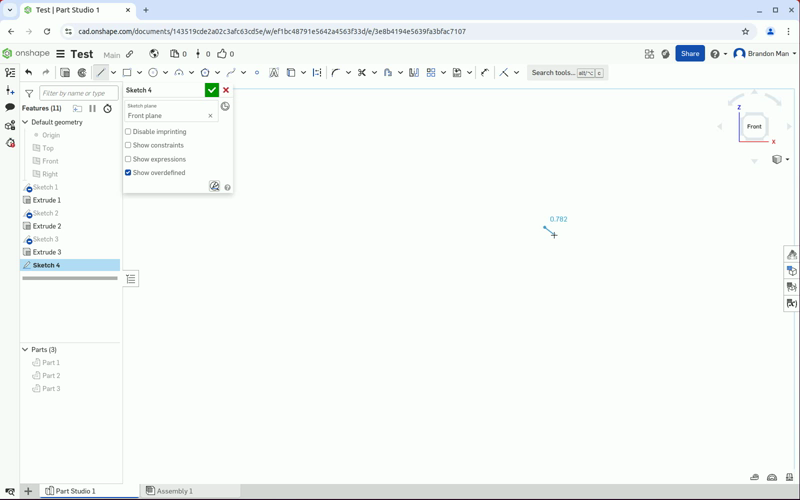
scroll(6)
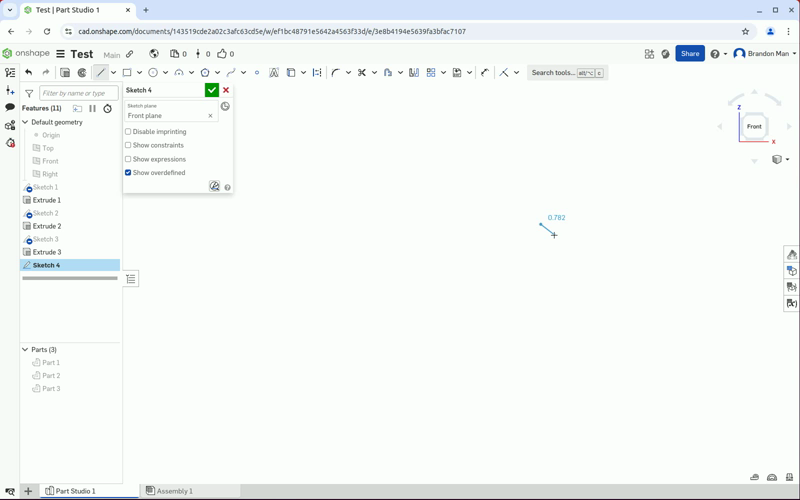
scroll(6)
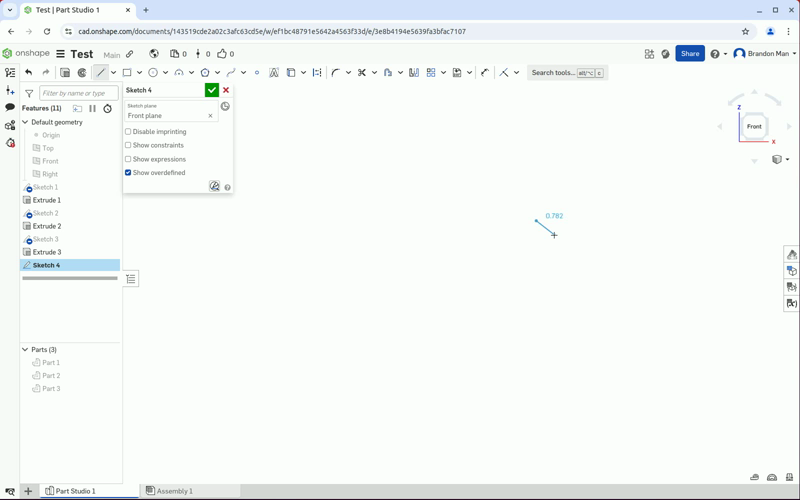
scroll(6)
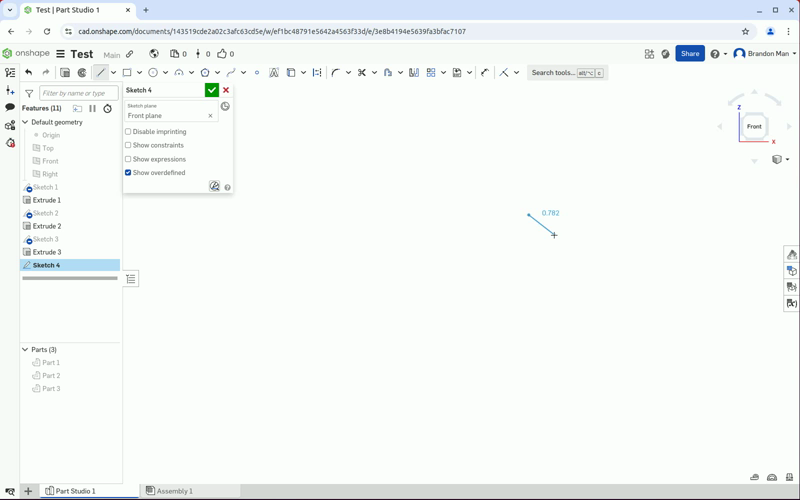
scroll(6)
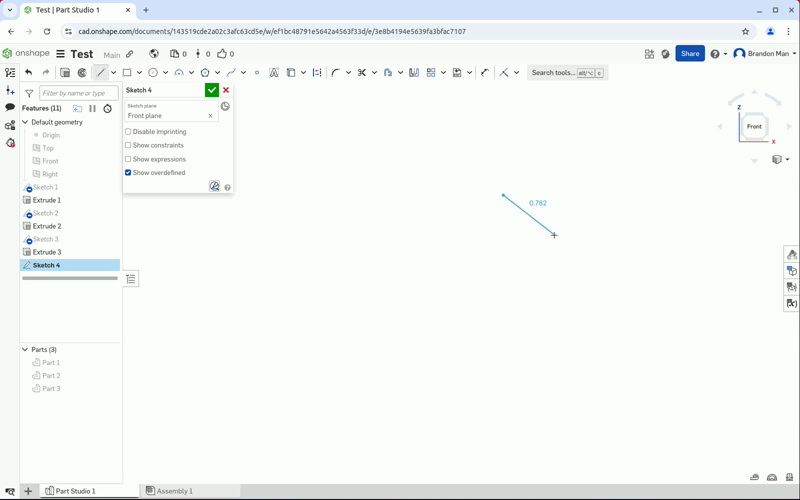
click(554, 234)
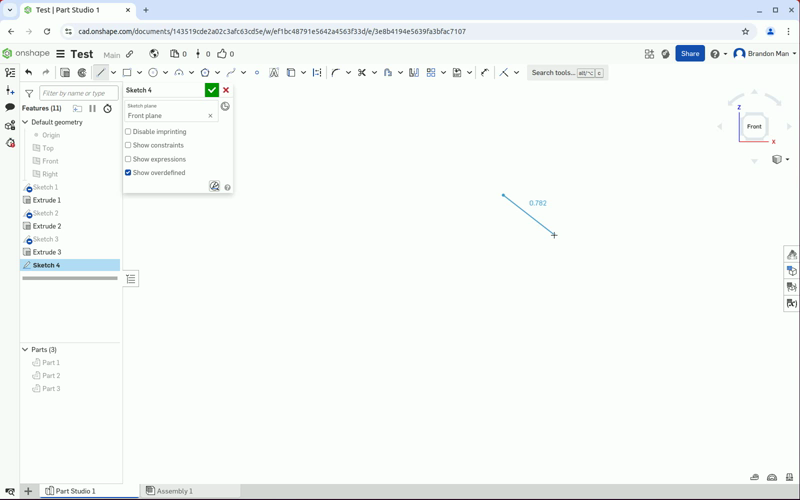
scroll(-6)
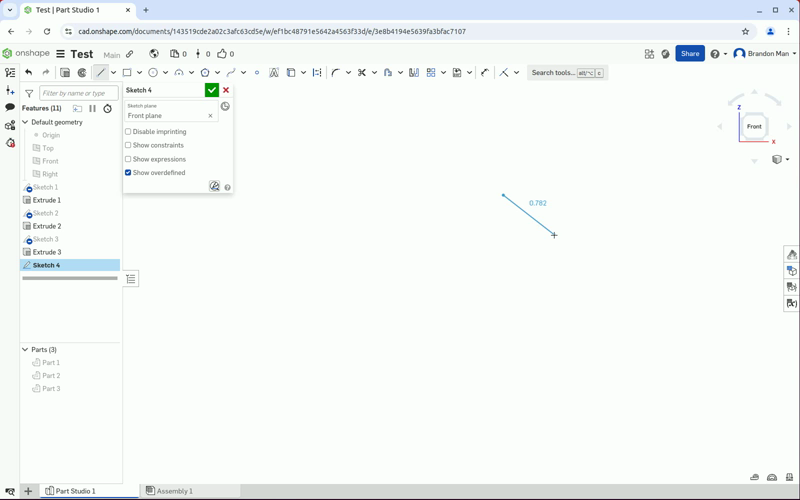
scroll(-6)
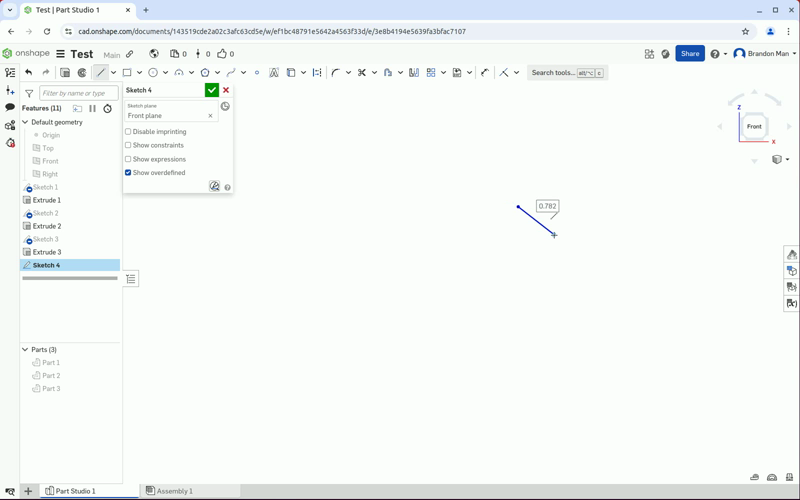
scroll(-6)
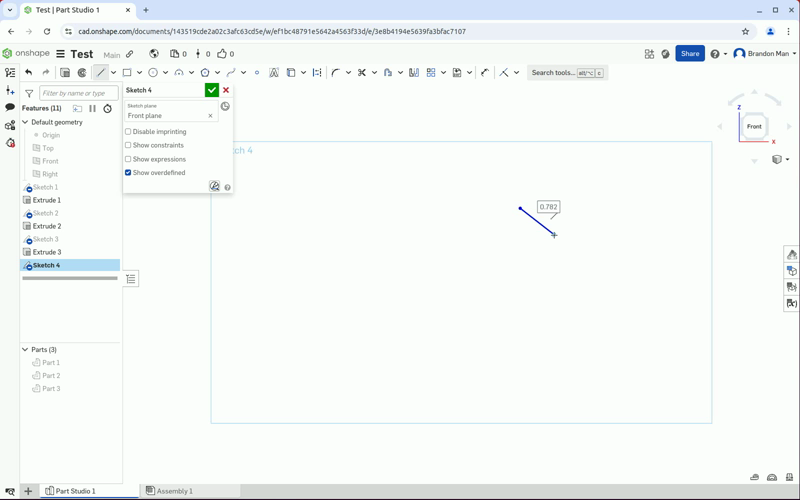
scroll(-6)
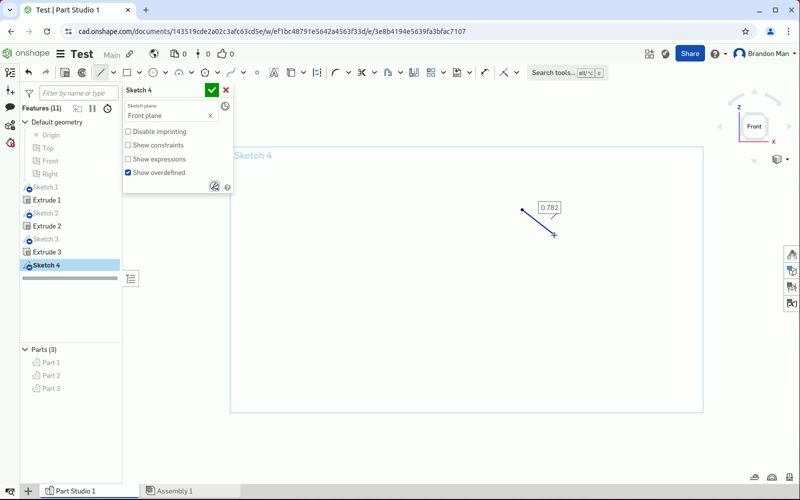
scroll(-6)
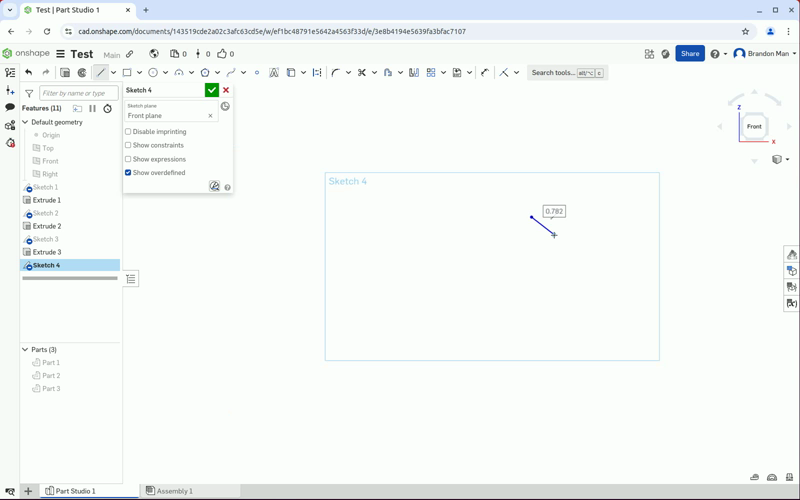
scroll(-6)
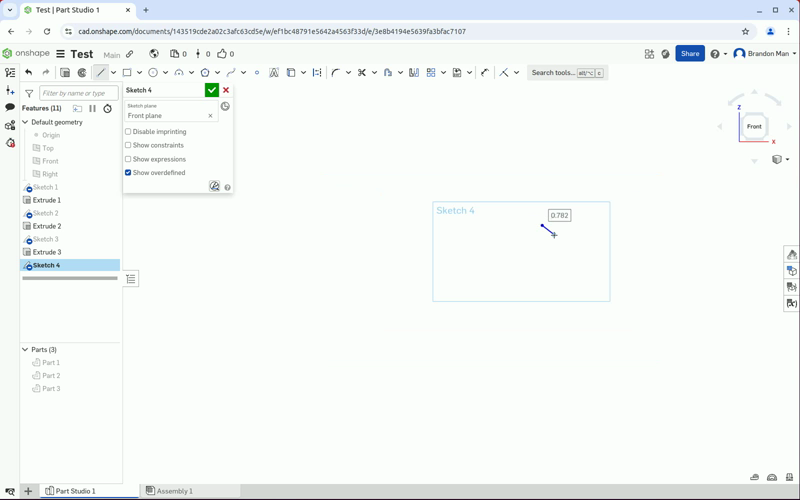
scroll(-6)
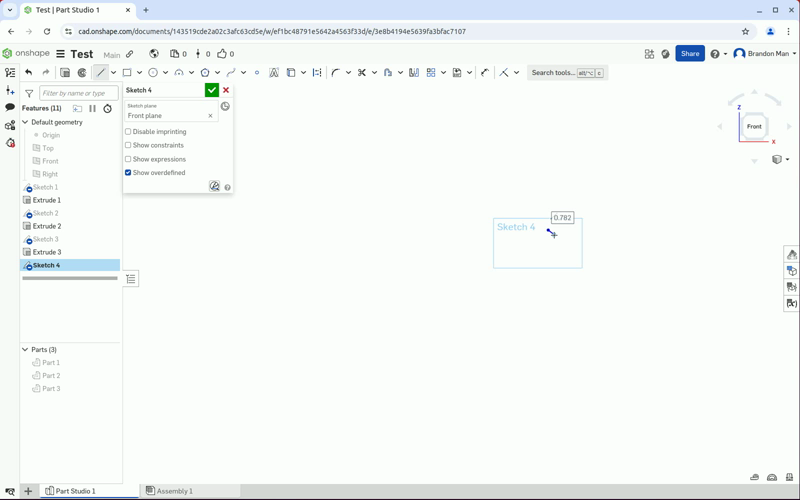
key_up(shift)
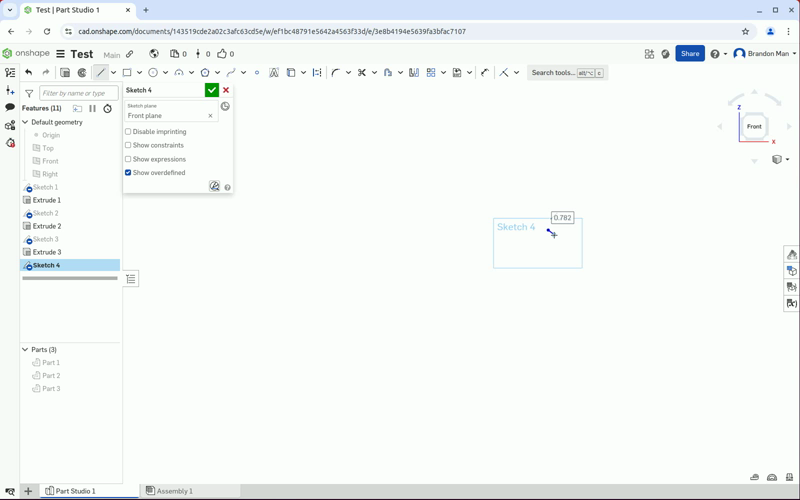
key_down(shift)
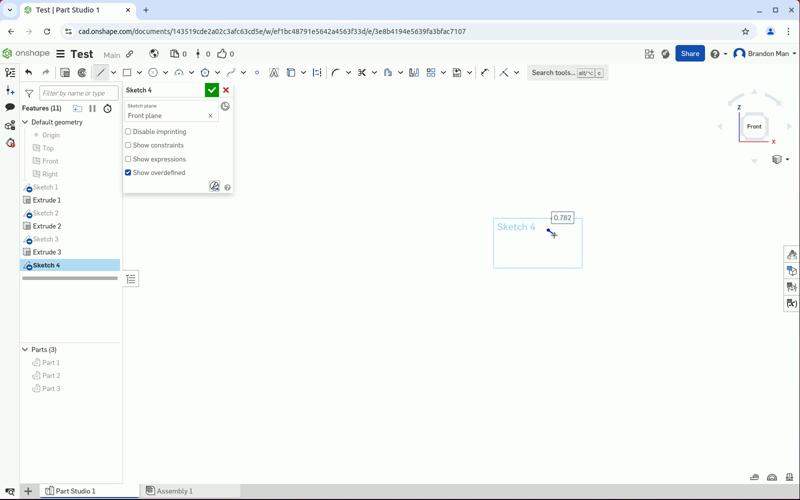
mouse_move(584, 234)
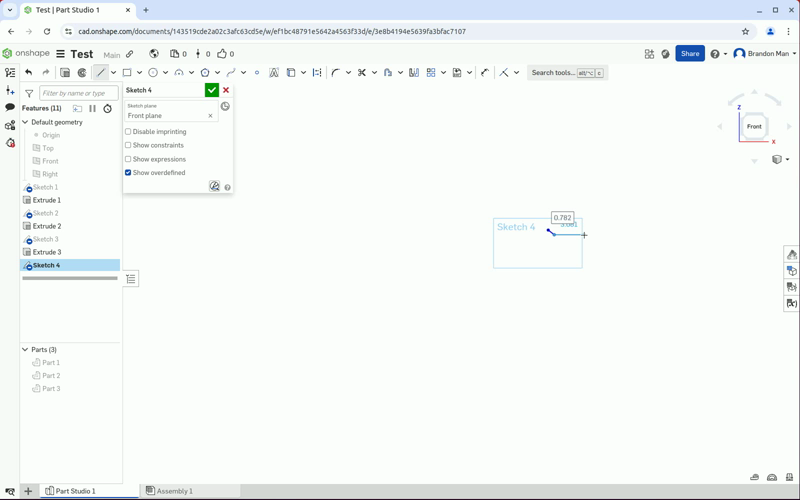
mouse_move(555, 232)
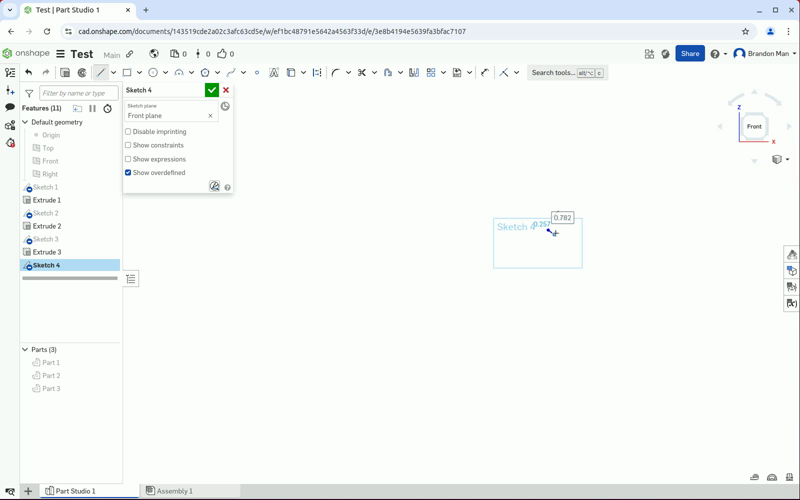
scroll(6)
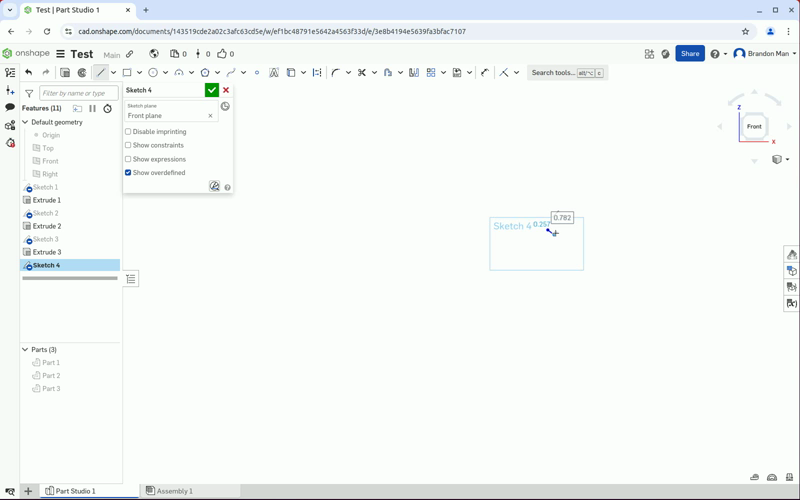
scroll(6)
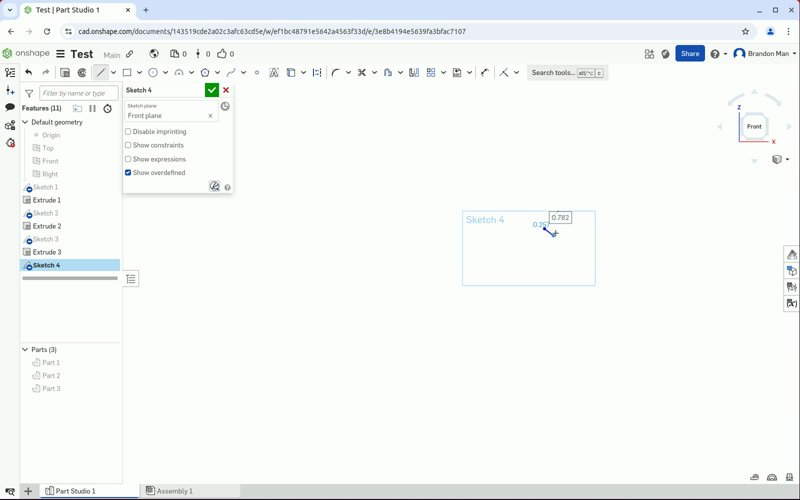
scroll(6)
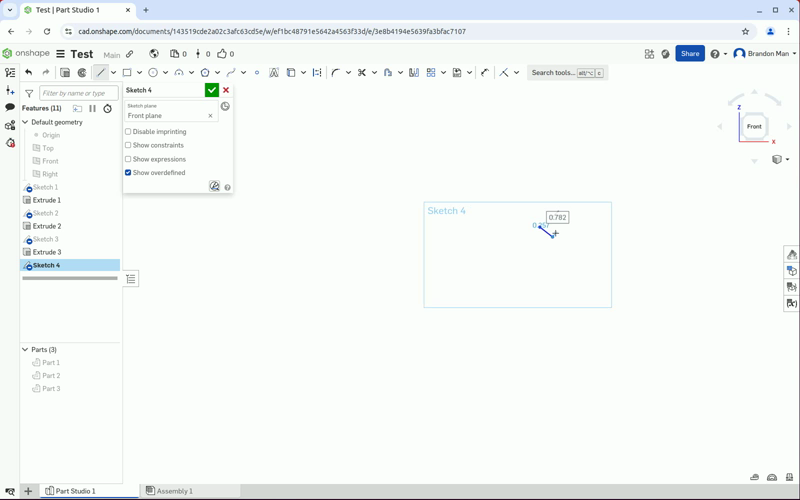
scroll(6)
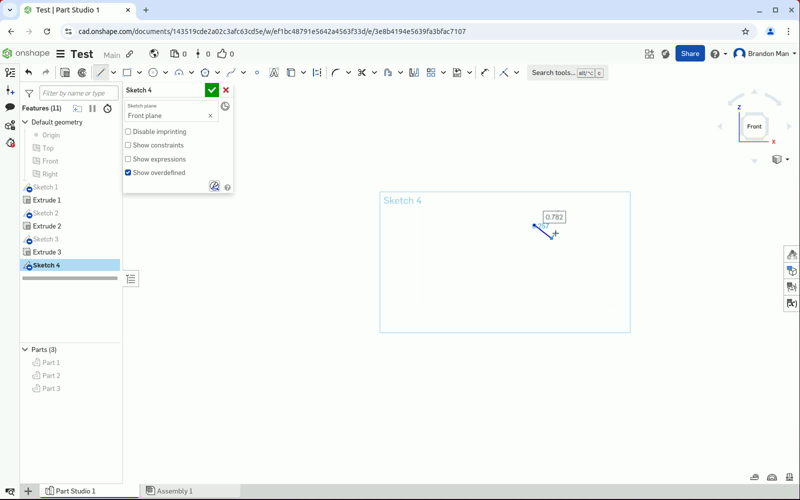
scroll(6)
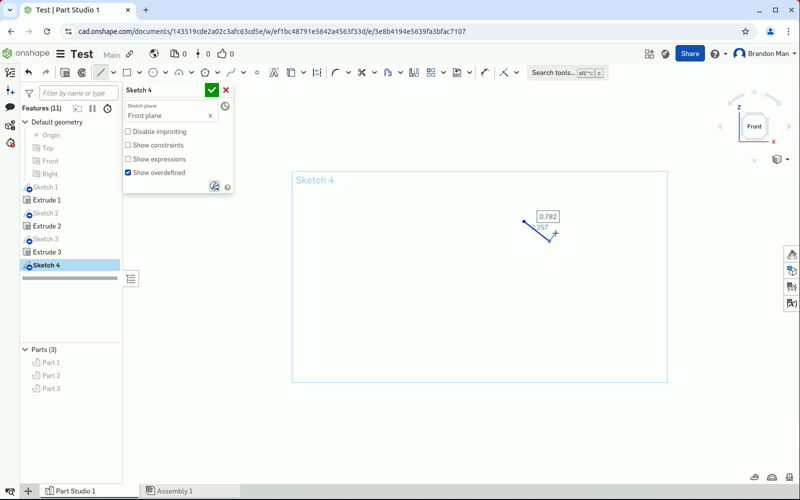
scroll(6)
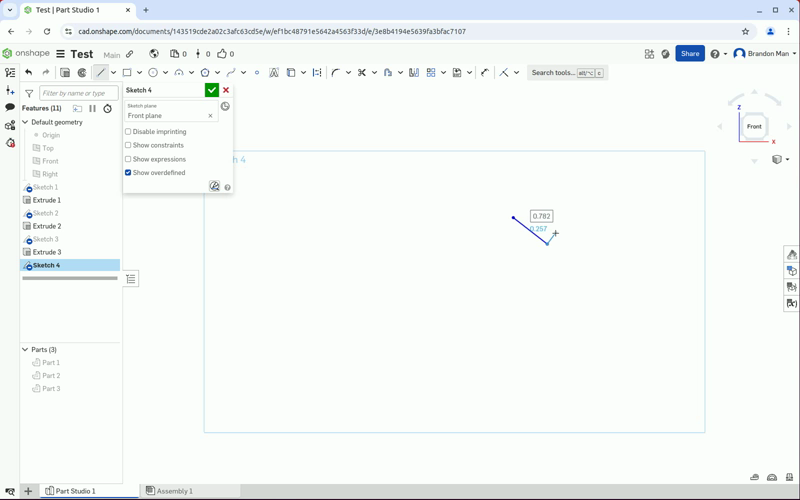
scroll(6)
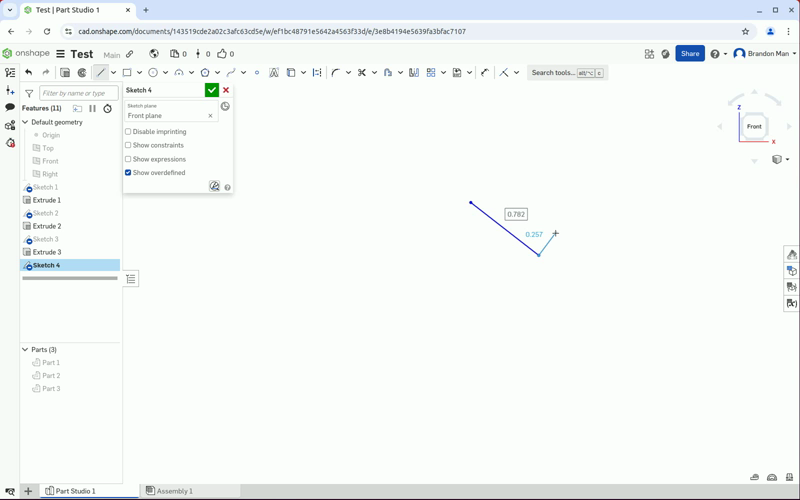
click(555, 232)
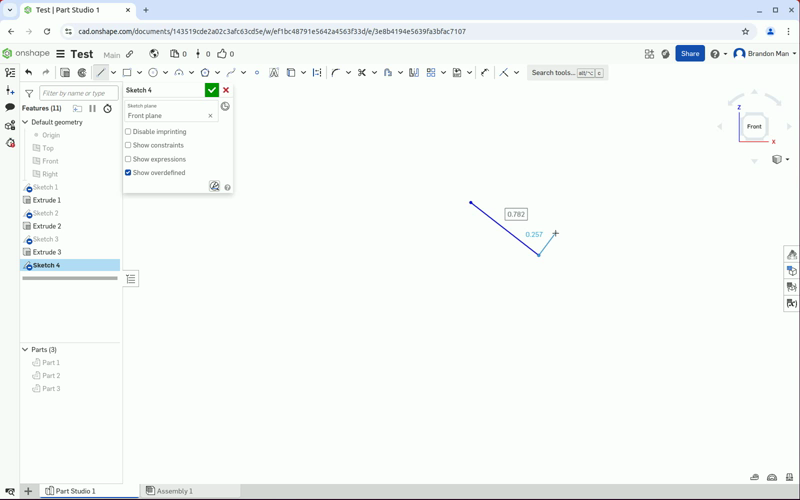
scroll(-6)
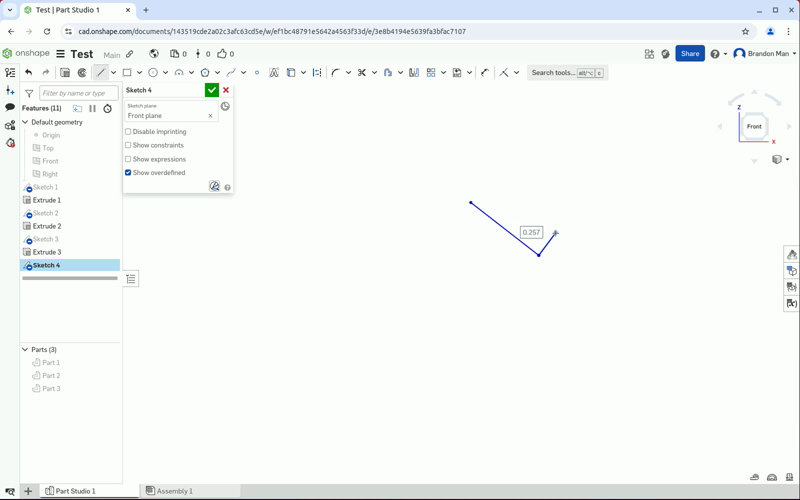
scroll(-6)
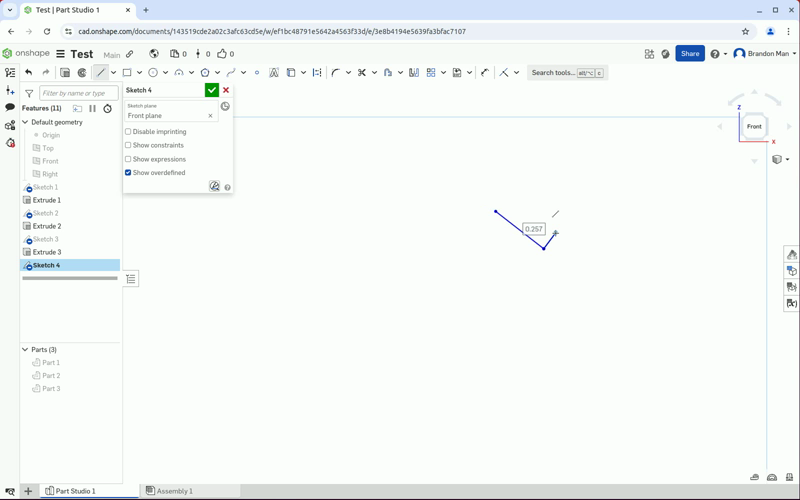
scroll(-6)
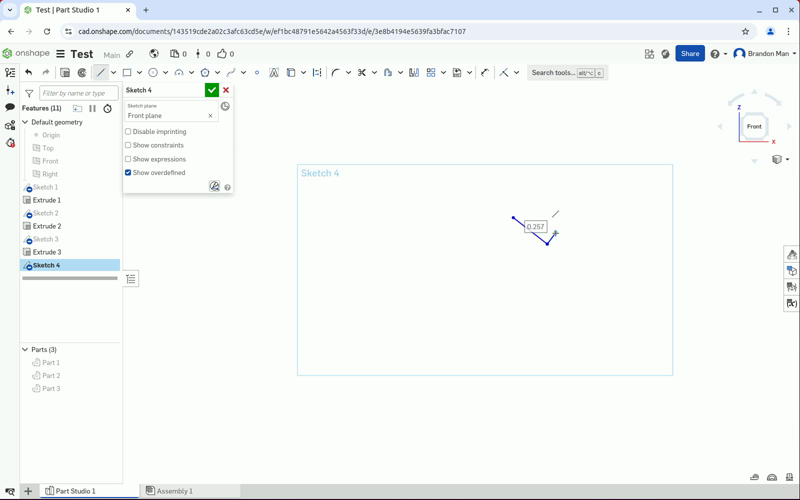
scroll(-6)
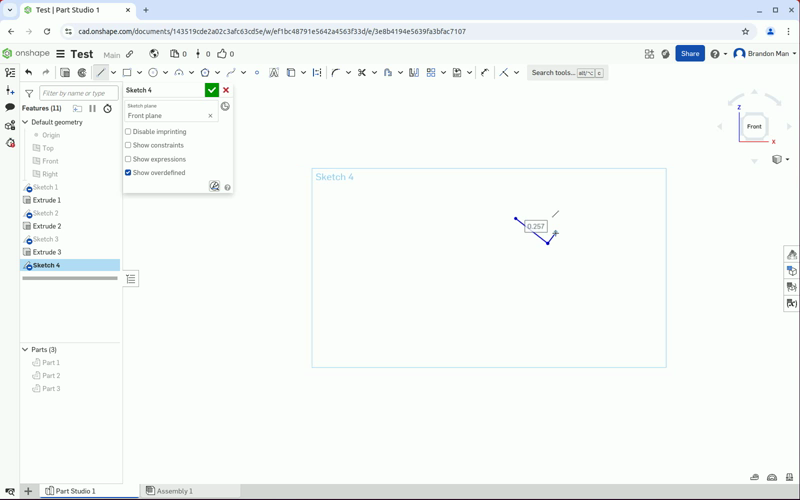
scroll(-6)
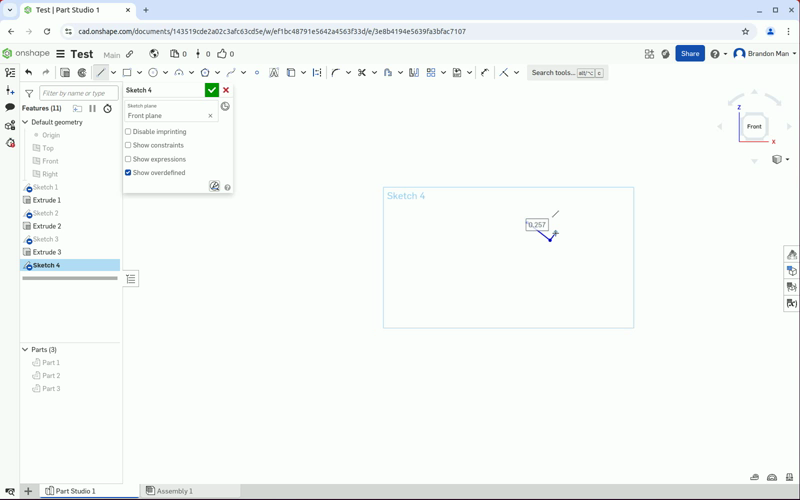
scroll(-6)
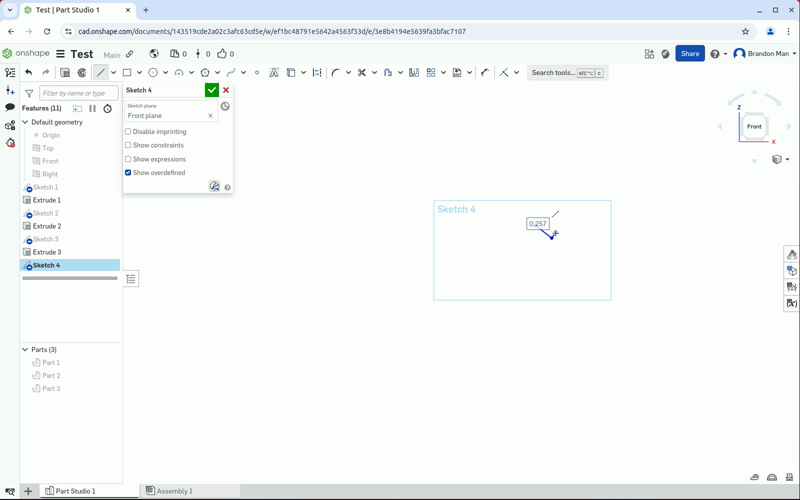
scroll(-6)
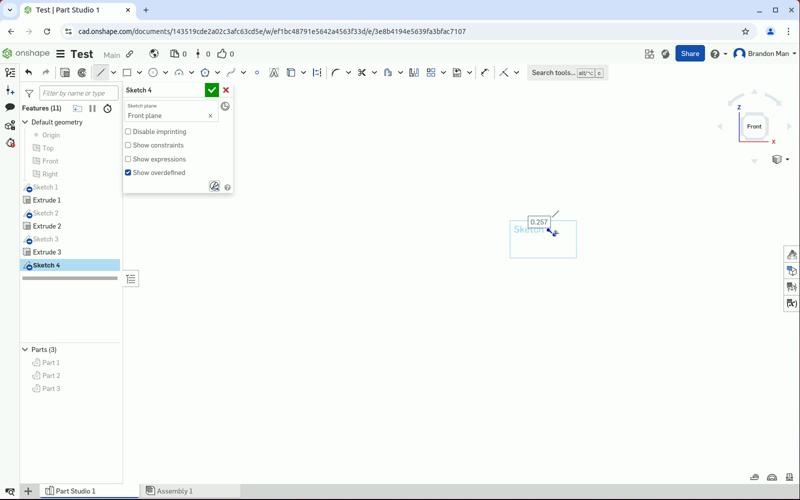
key_up(shift)
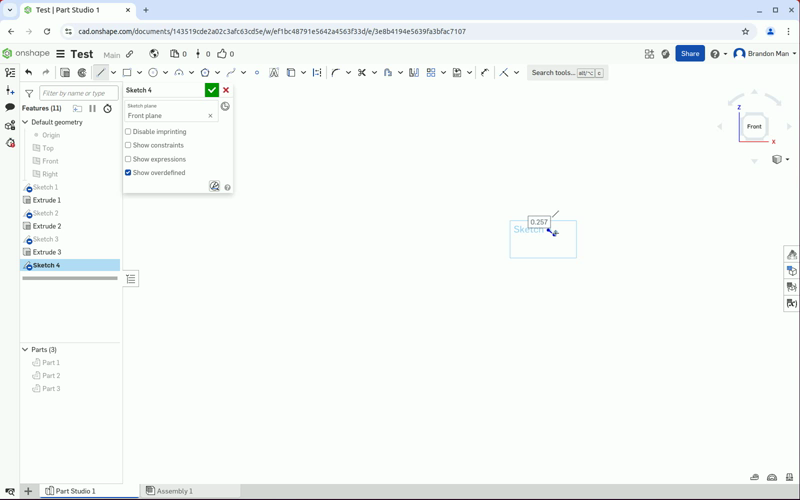
key_down(shift)
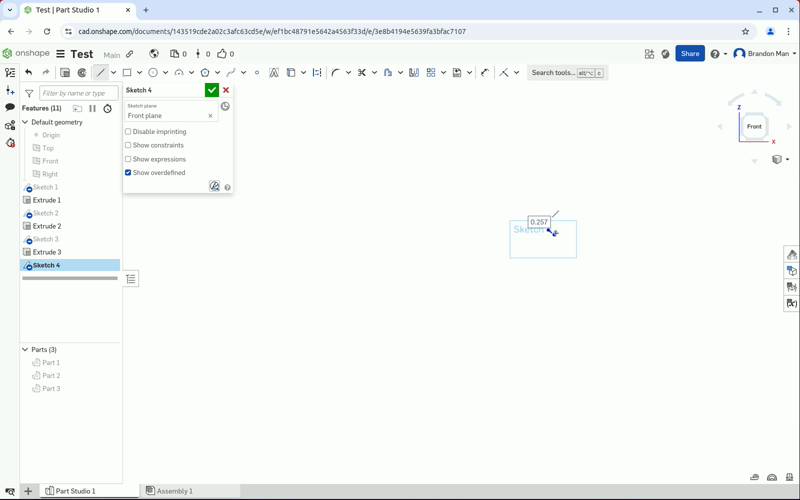
mouse_move(585, 232)
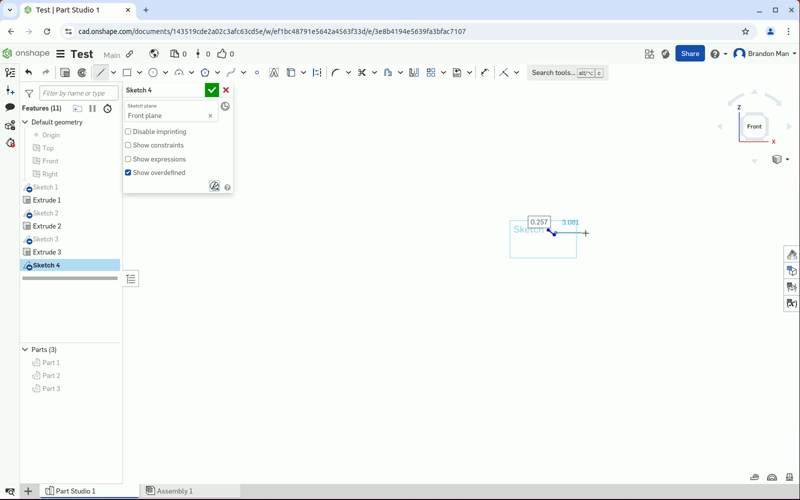
mouse_move(551, 229)
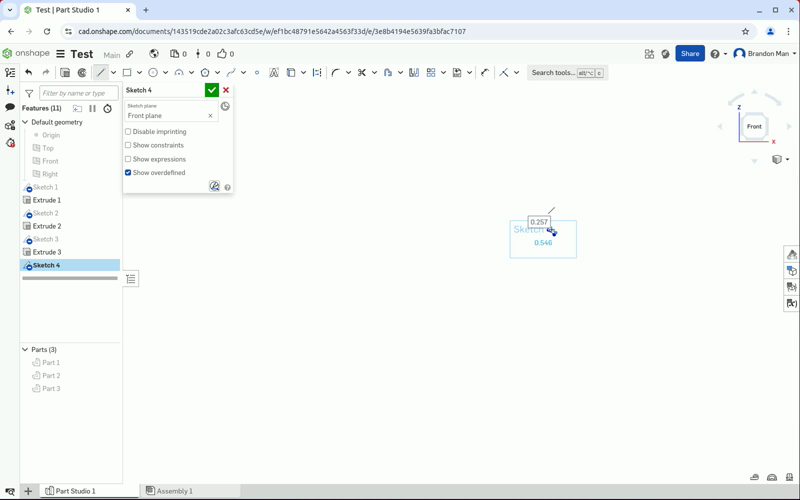
scroll(6)
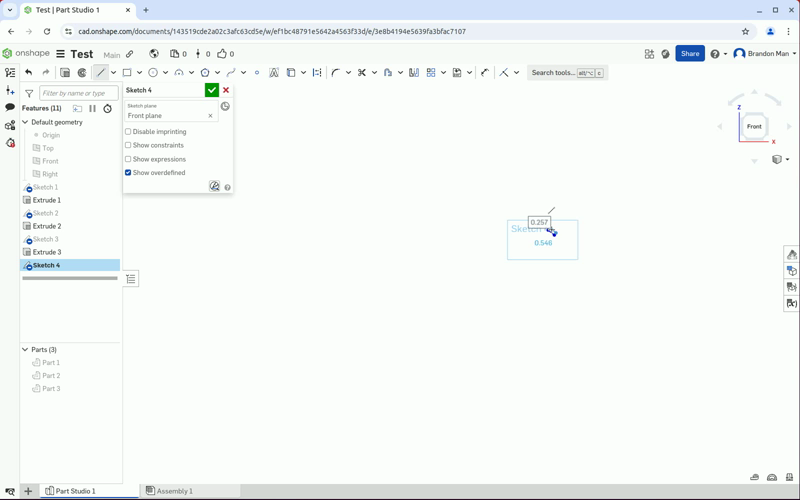
scroll(6)
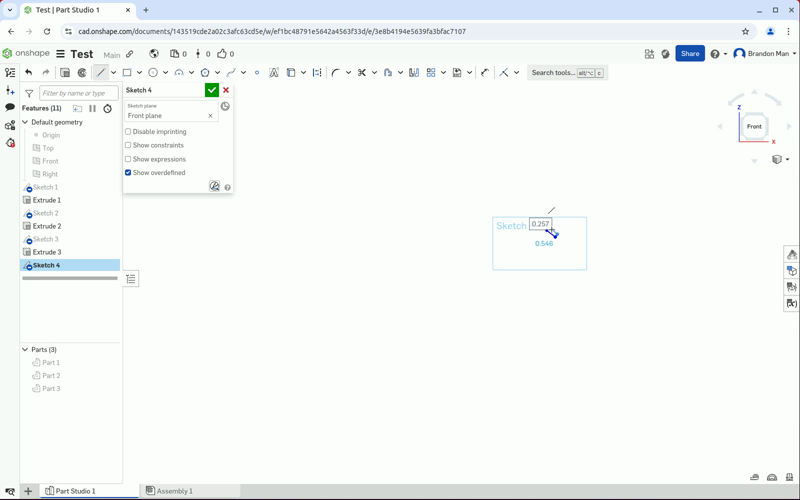
scroll(6)
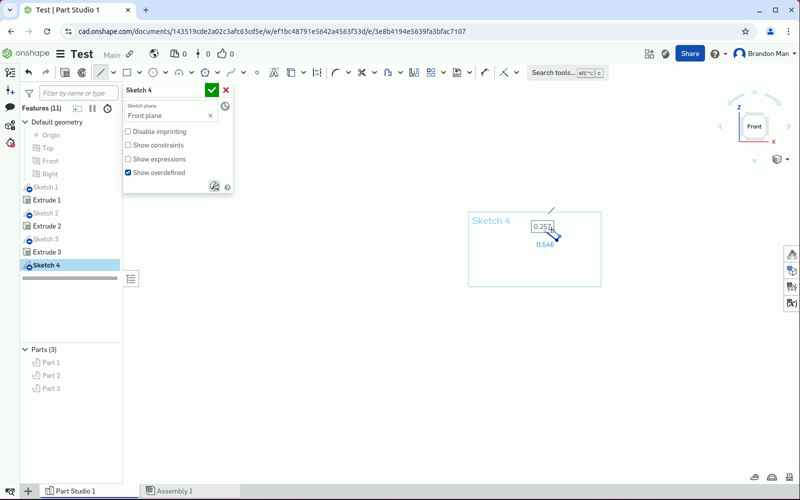
scroll(6)
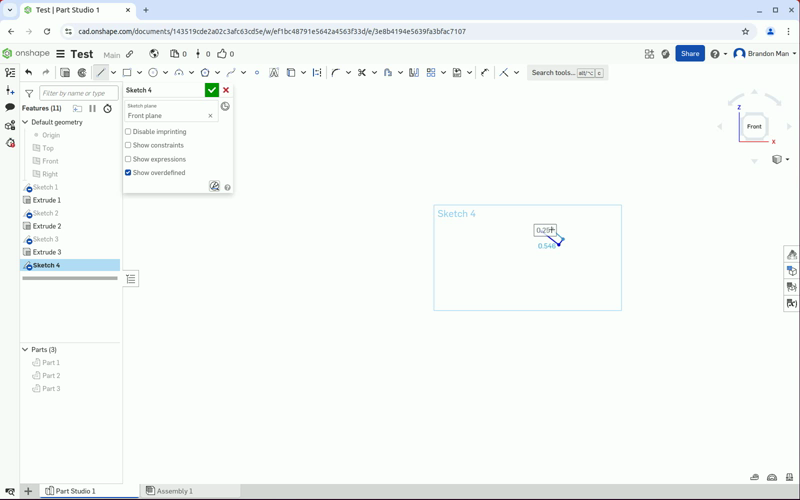
scroll(6)
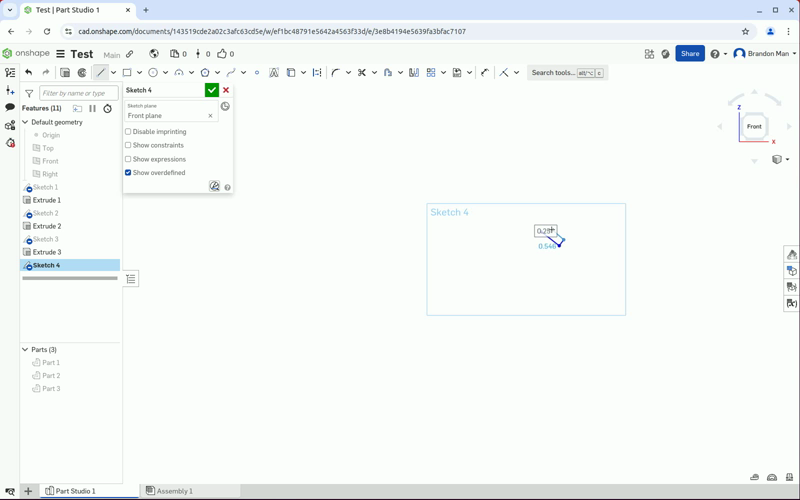
scroll(6)
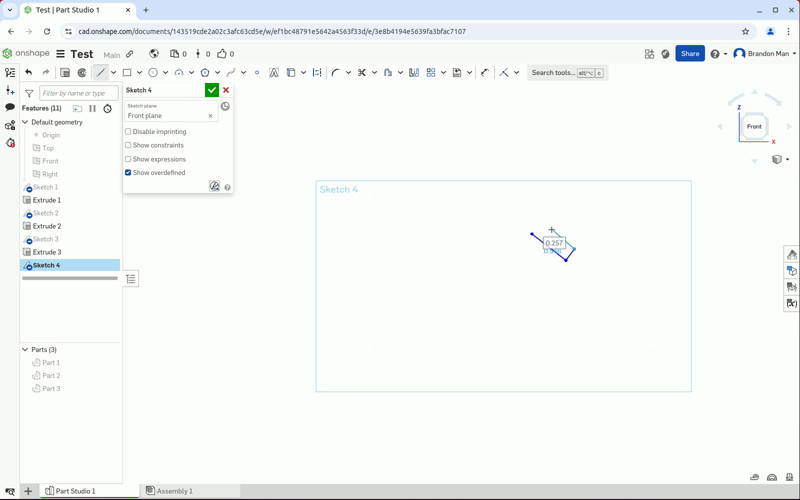
scroll(6)
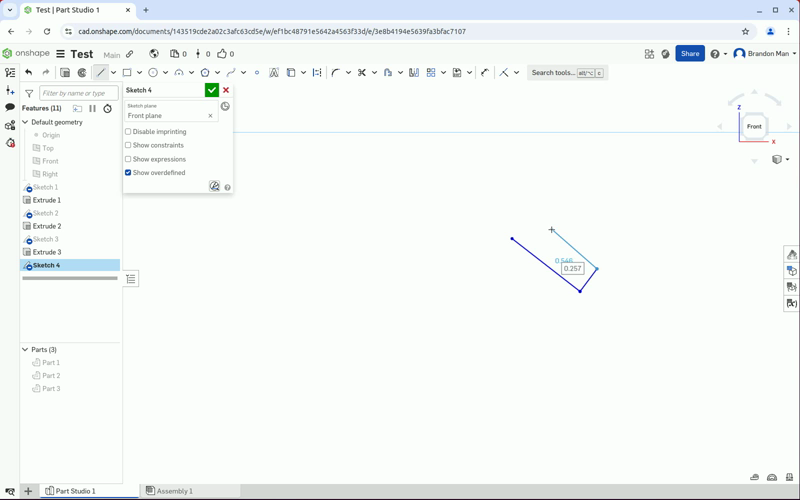
click(551, 229)
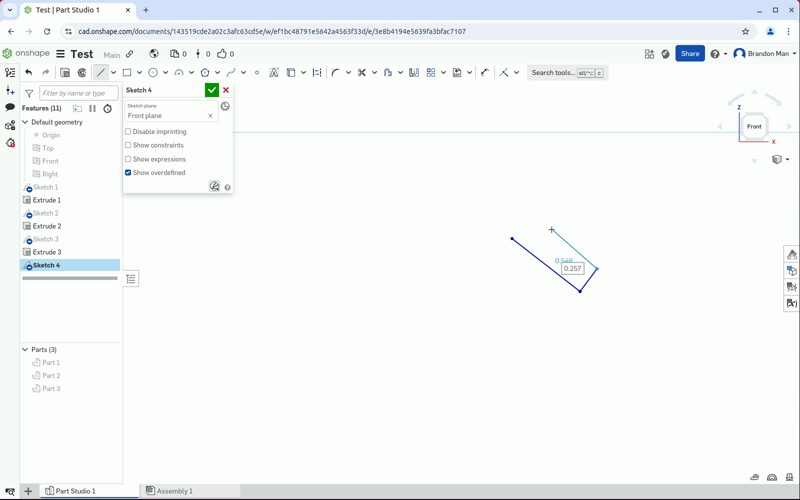
scroll(-6)
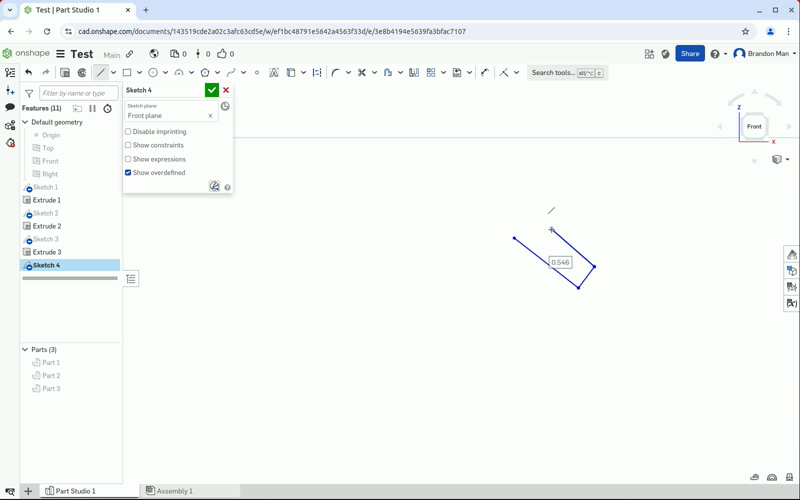
scroll(-6)
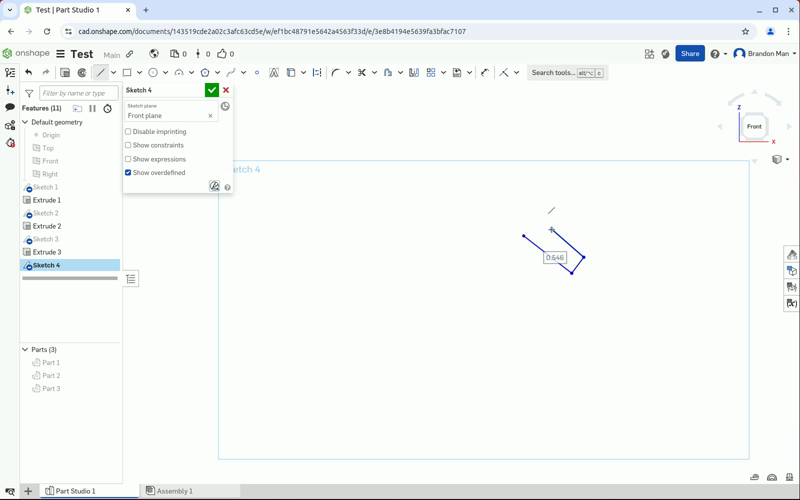
scroll(-6)
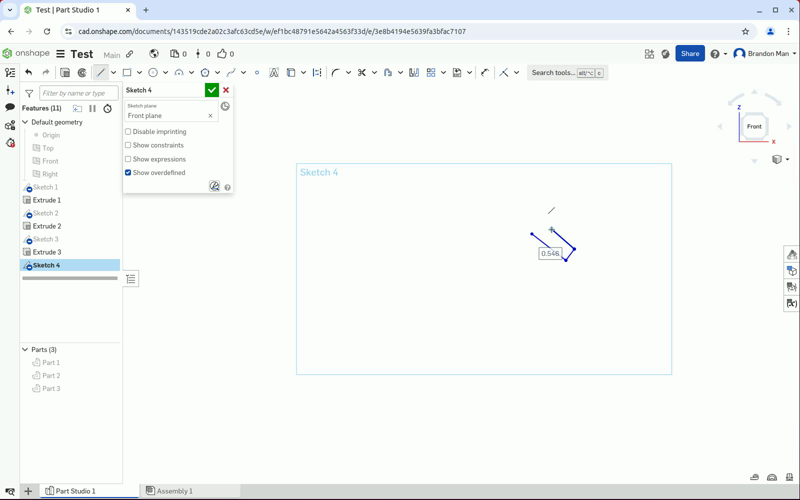
scroll(-6)
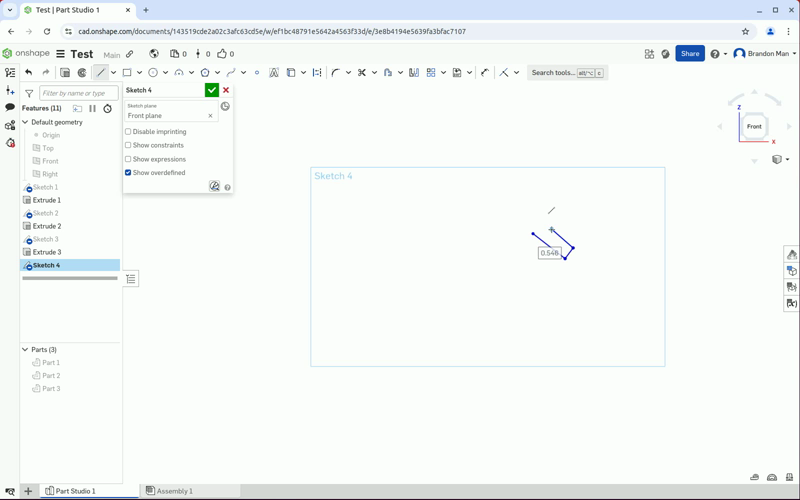
scroll(-6)
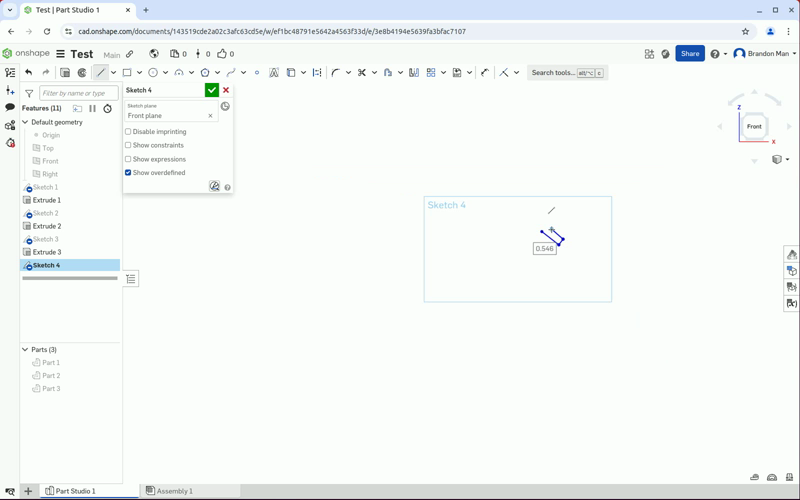
scroll(-6)
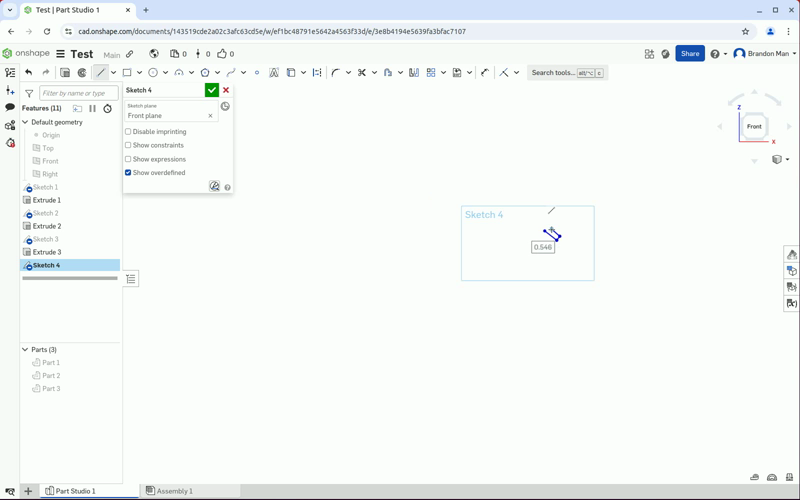
scroll(-6)
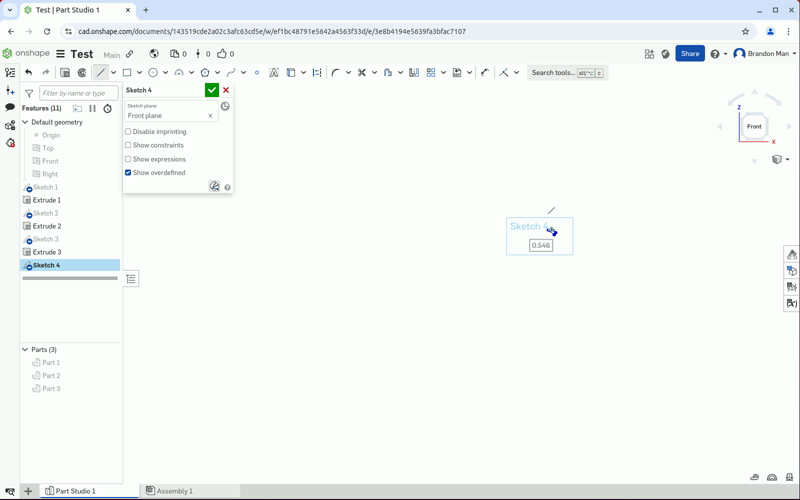
key_up(shift)
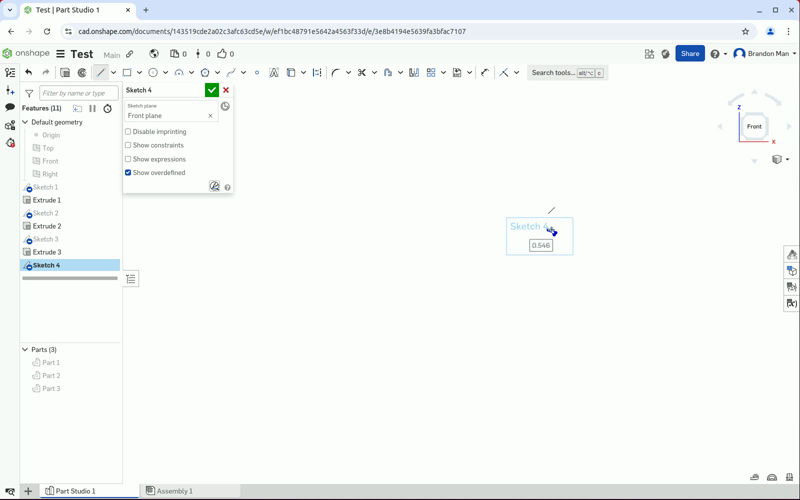
mouse_move(581, 229)
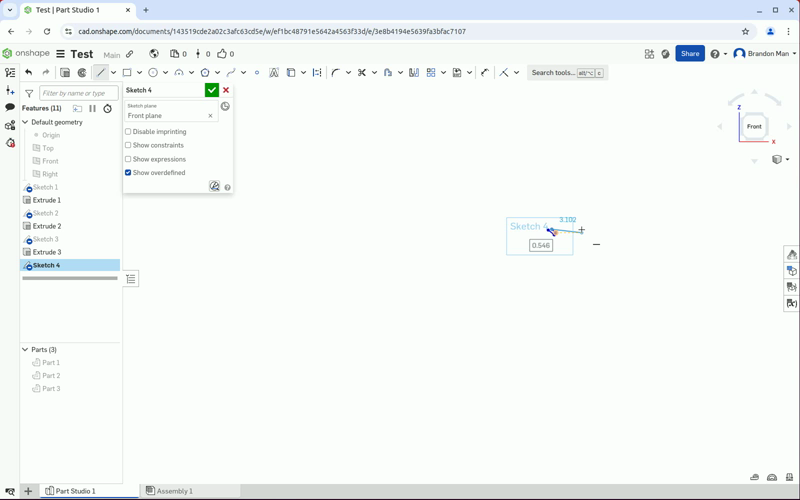
key_down(shift)
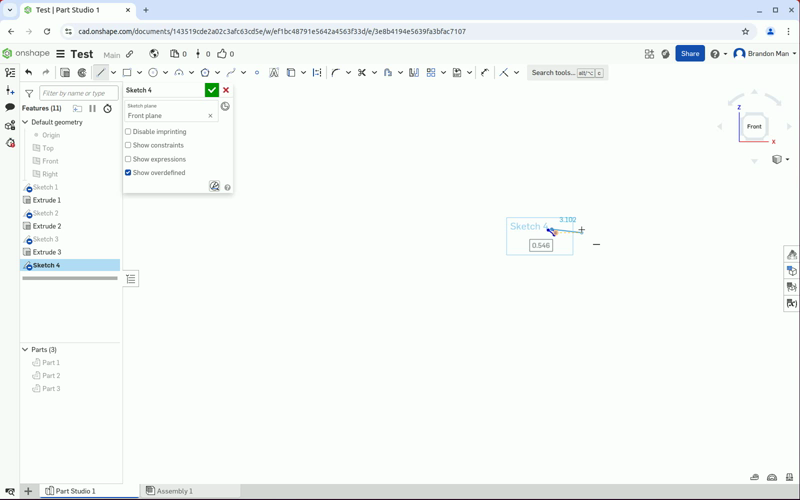
mouse_move(549, 231)
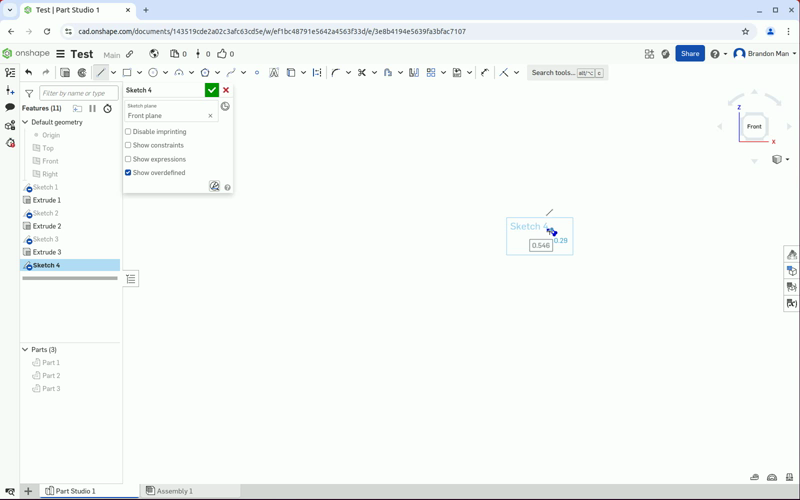
scroll(6)
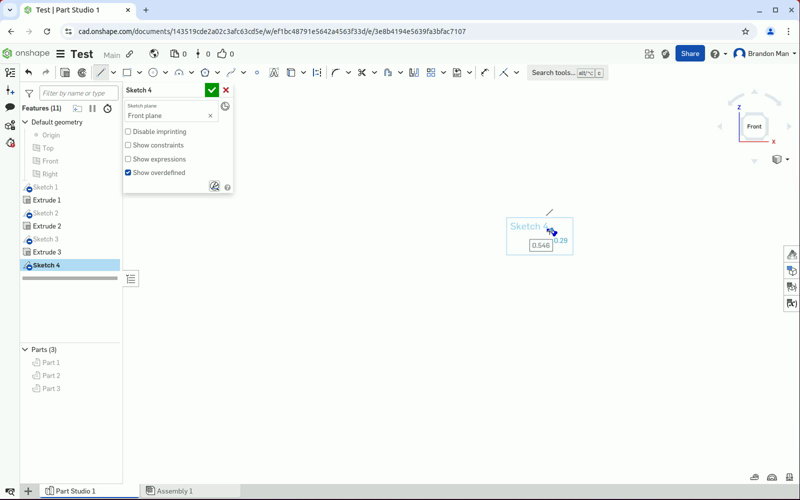
scroll(6)
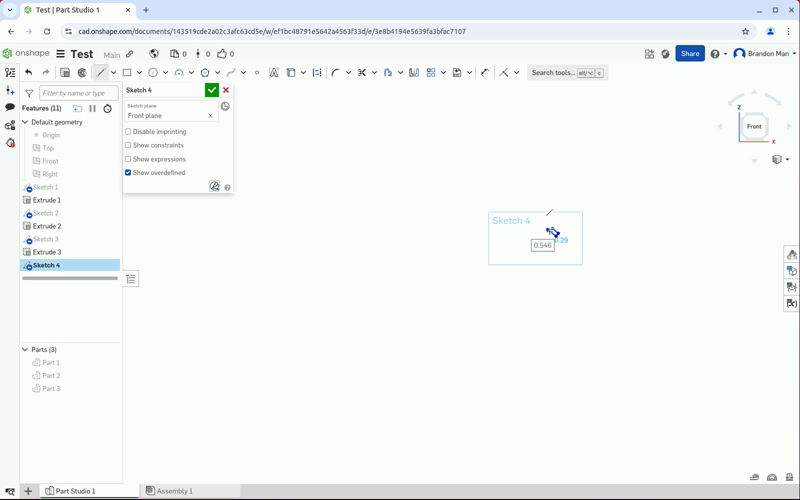
scroll(6)
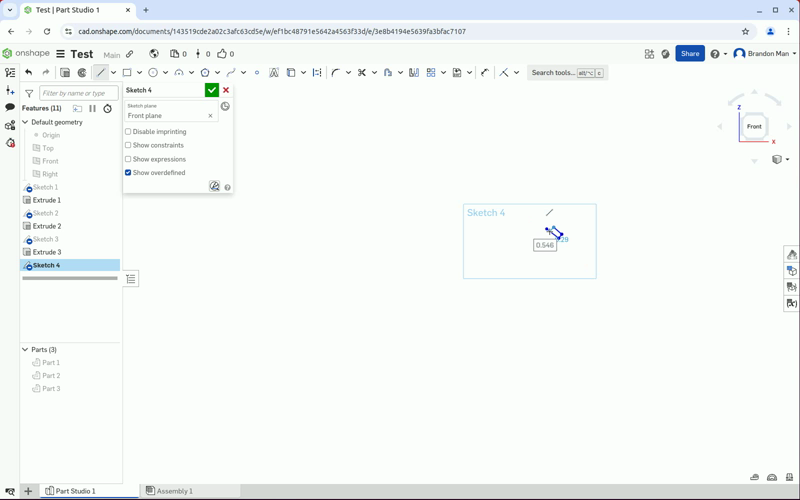
scroll(6)
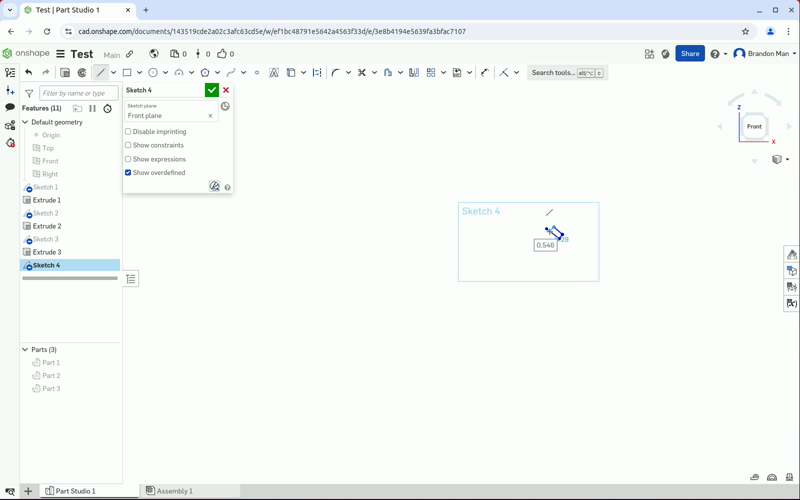
scroll(6)
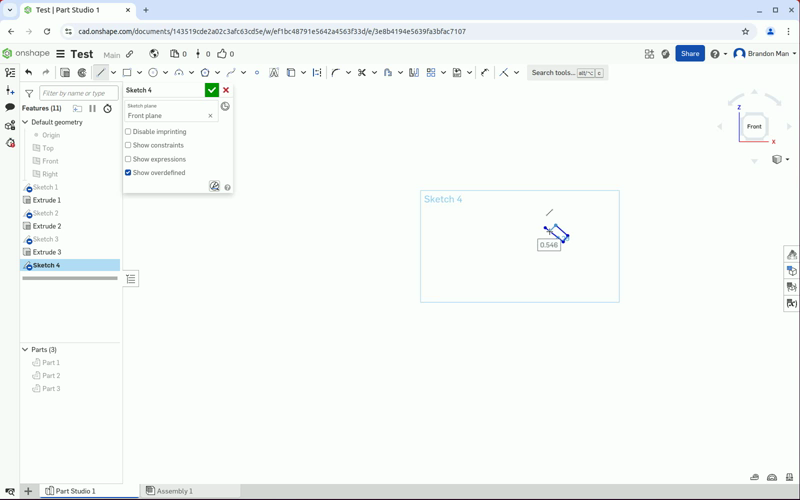
scroll(6)
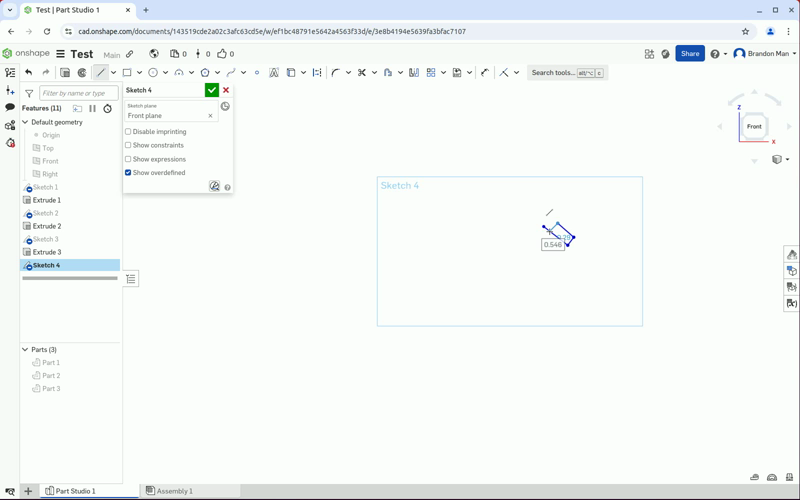
scroll(6)
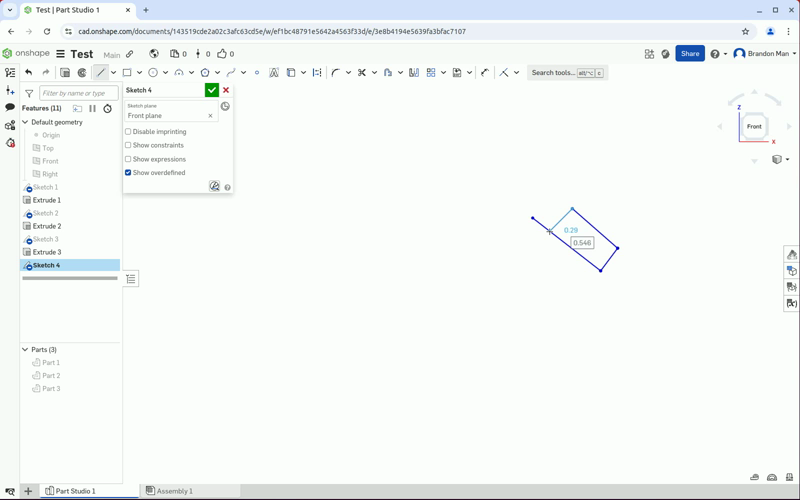
key_up(shift)
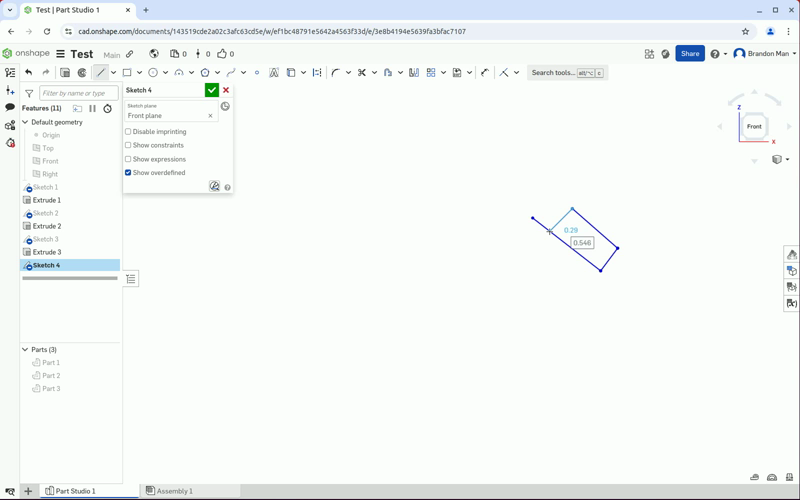
click(549, 231)
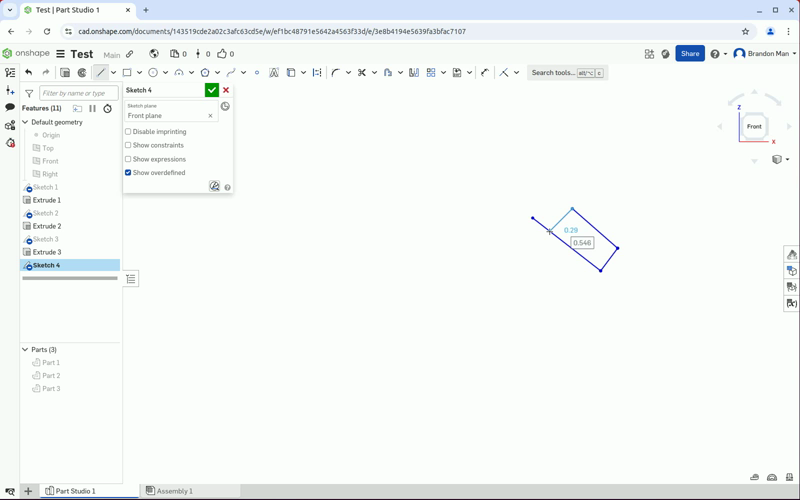
scroll(-6)
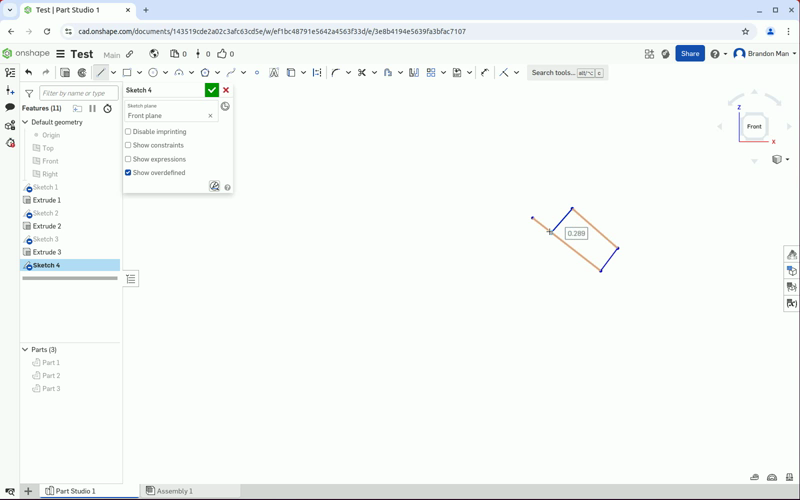
scroll(-6)
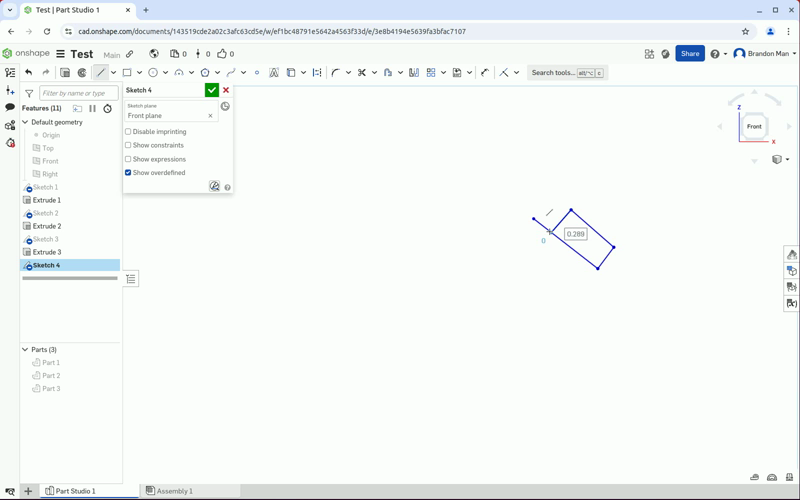
scroll(-6)
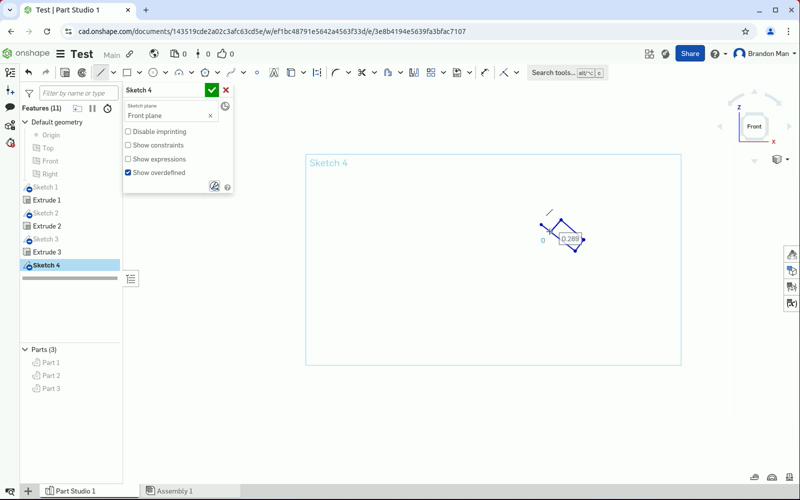
scroll(-6)
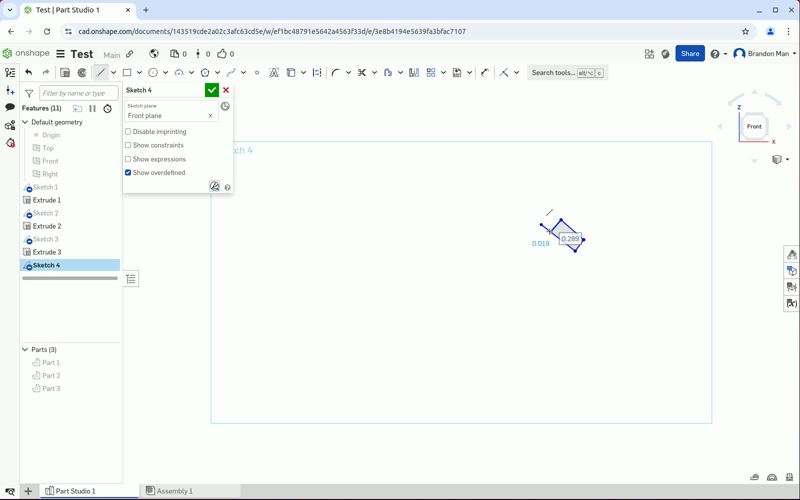
scroll(-6)
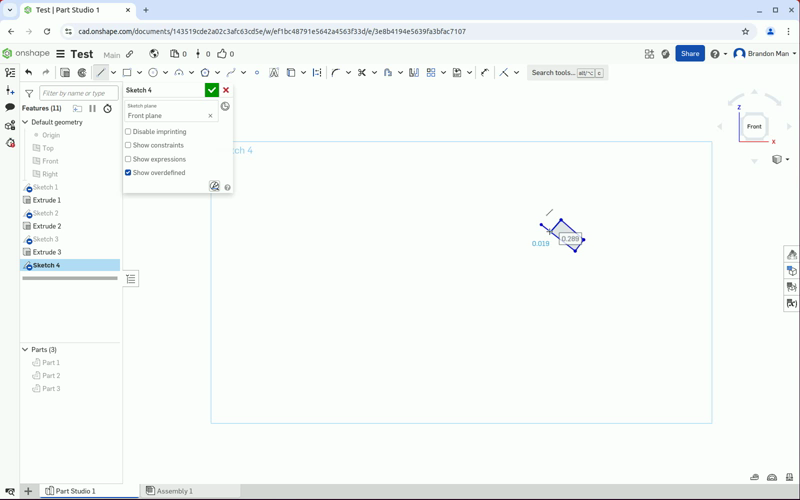
scroll(-6)
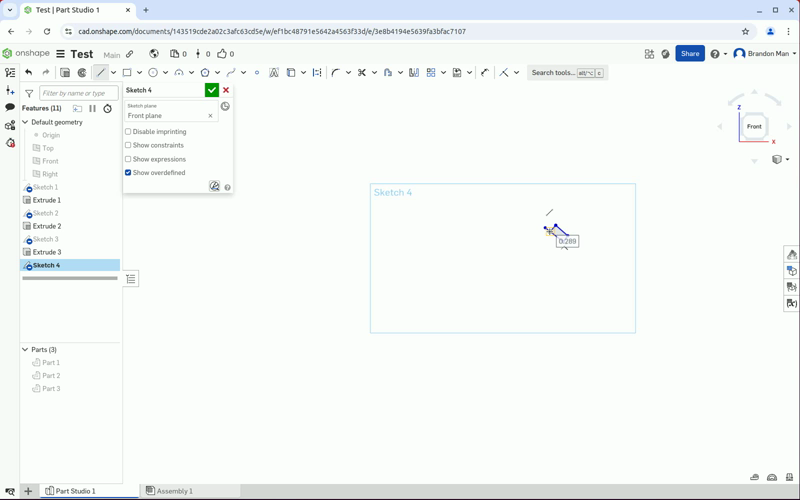
scroll(-6)
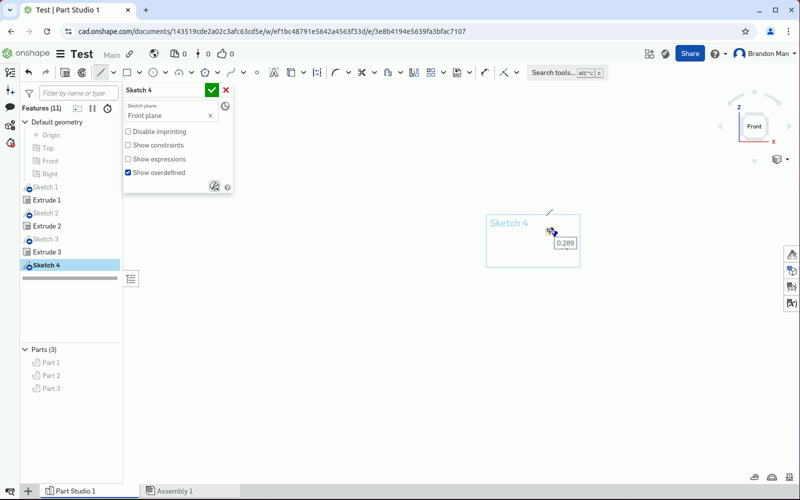
key(esc)
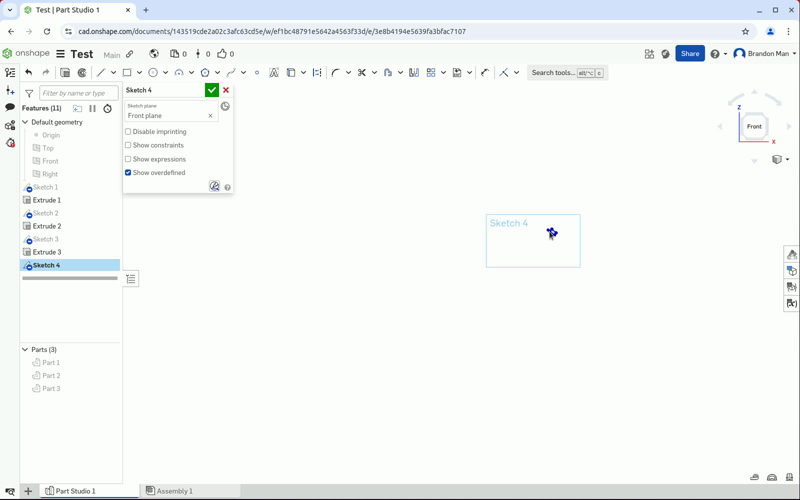
mouse_move(553, 233)
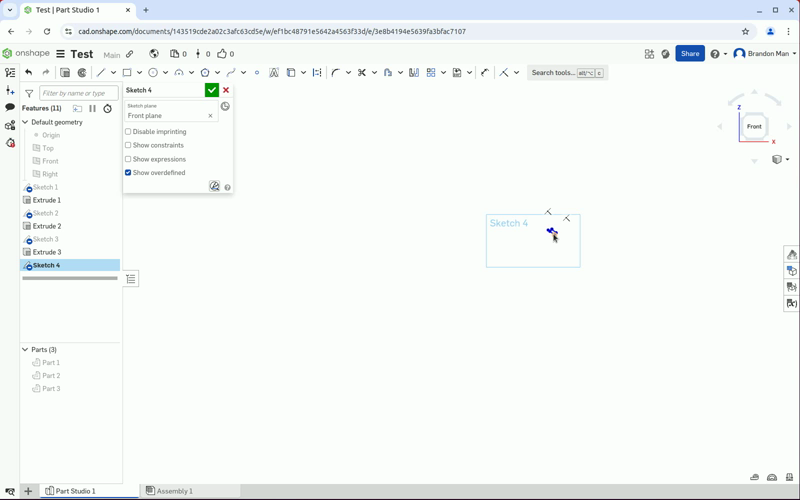
scroll(6)
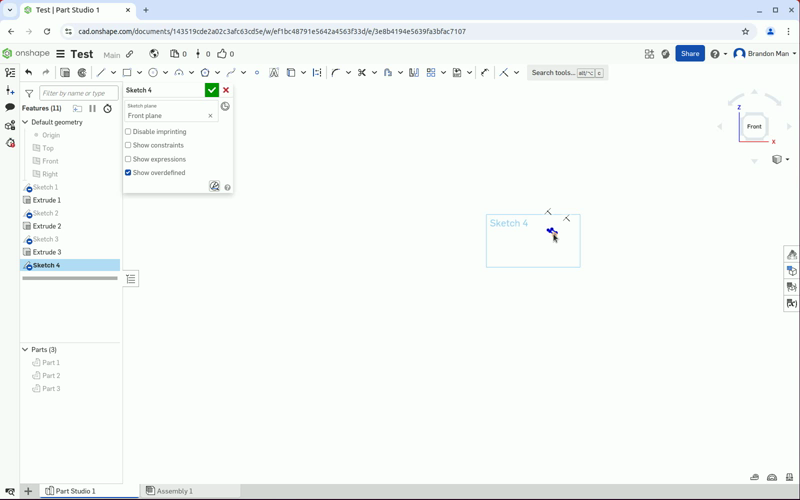
scroll(6)
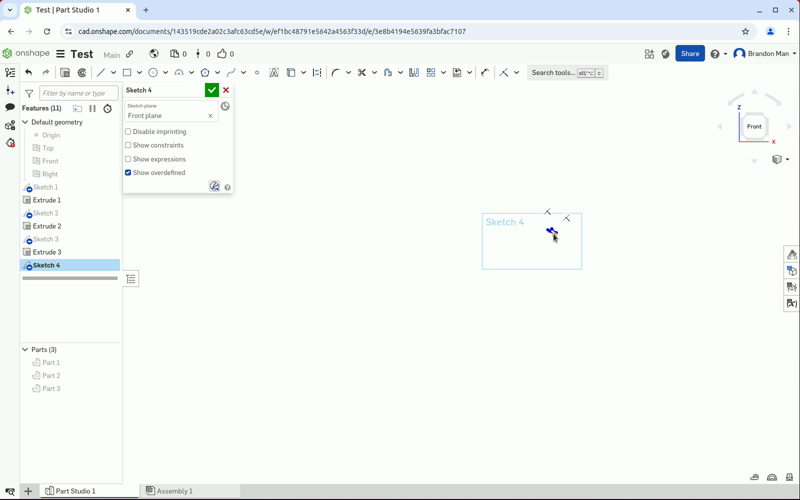
scroll(6)
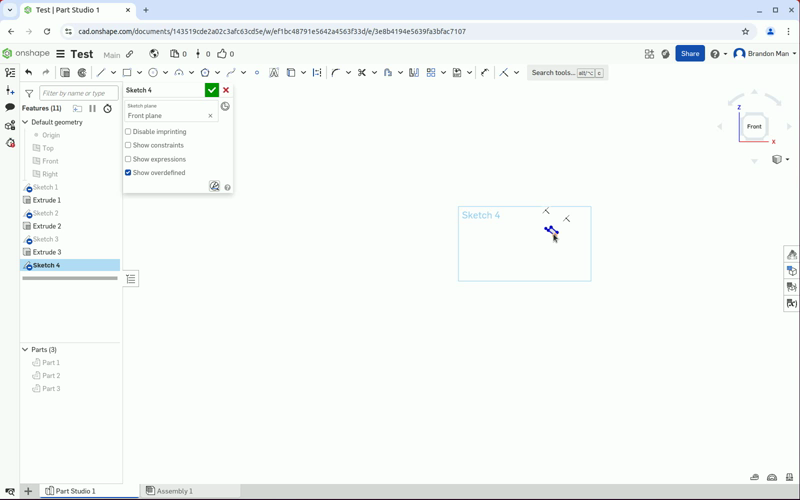
scroll(6)
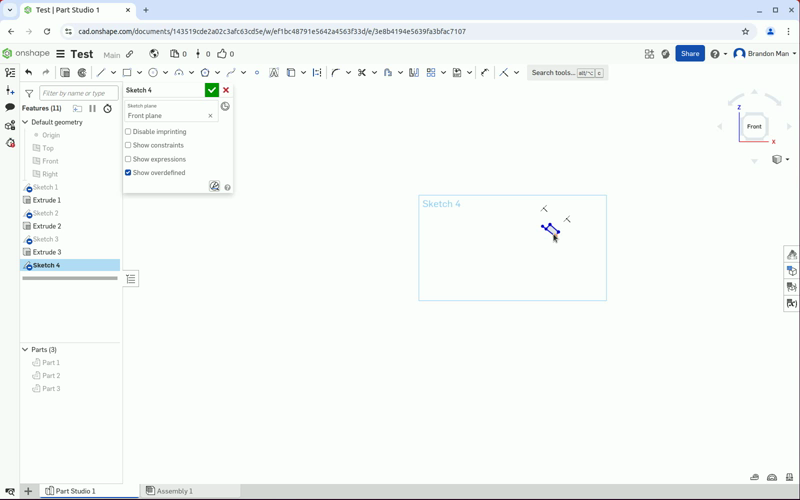
scroll(6)
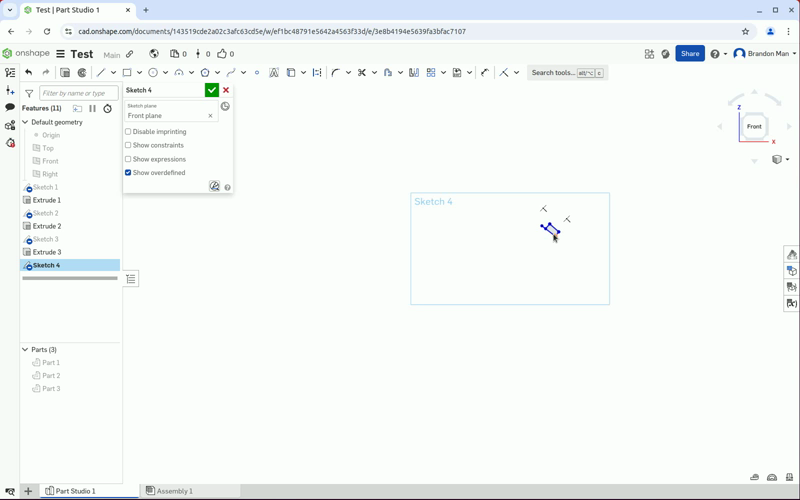
scroll(6)
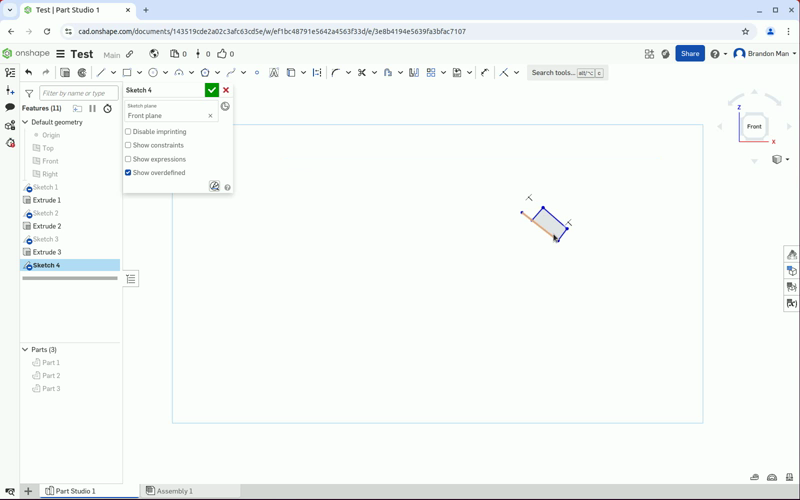
scroll(6)
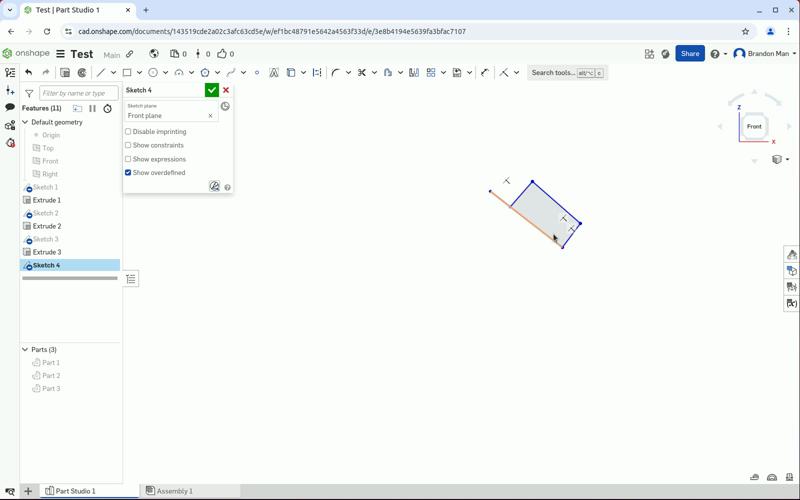
click(553, 233)
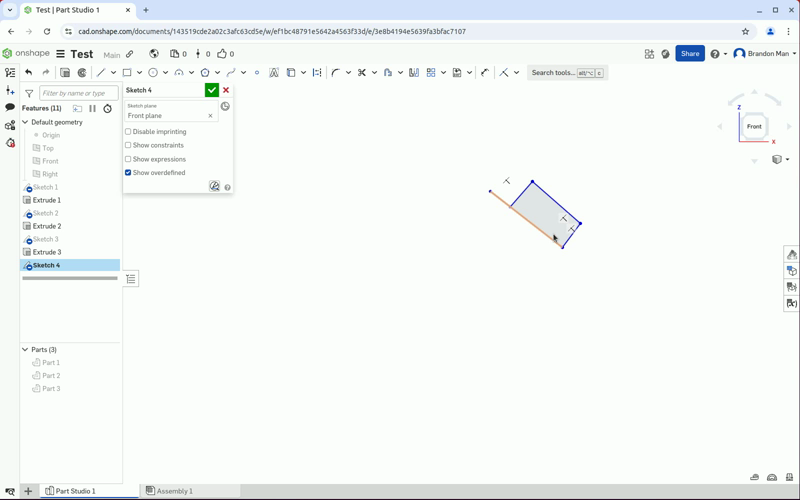
scroll(-6)
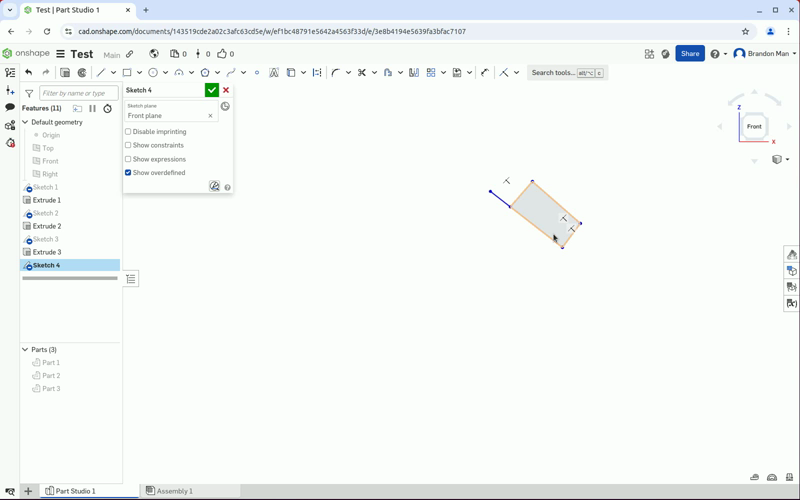
scroll(-6)
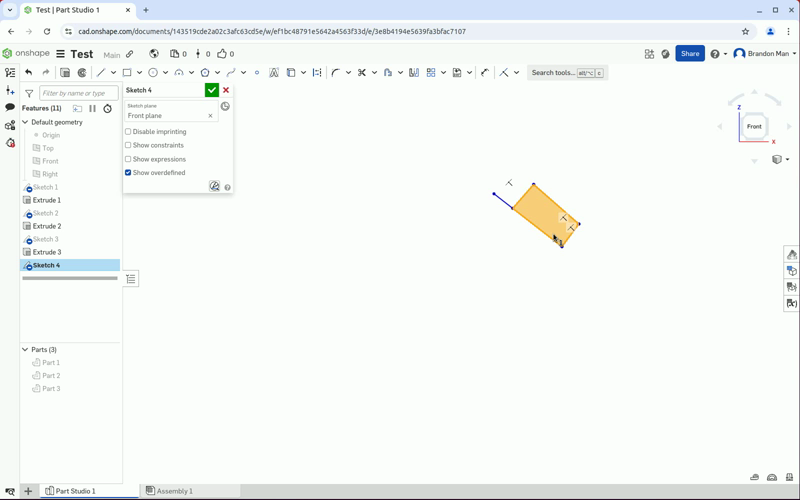
scroll(-6)
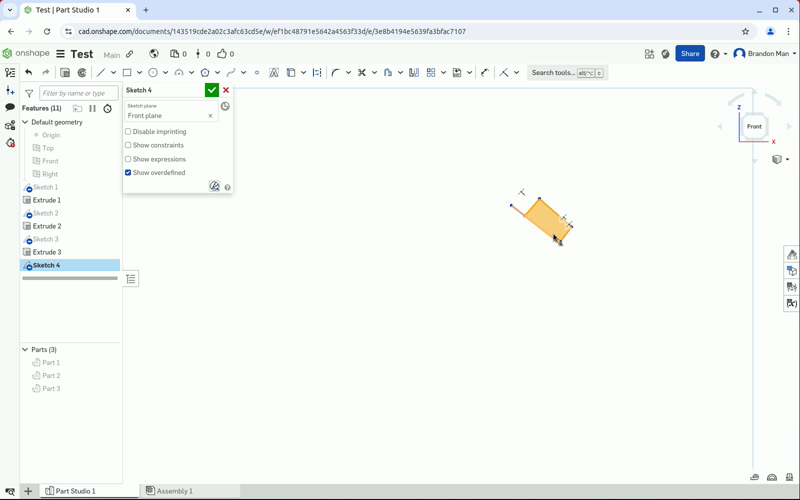
scroll(-6)
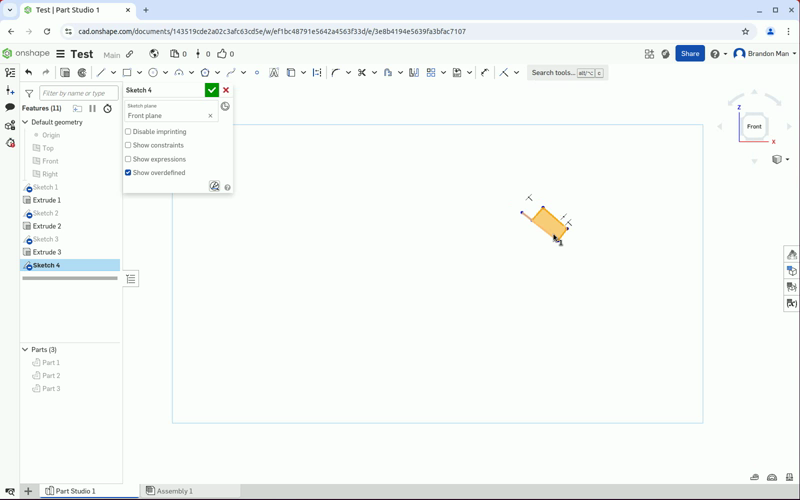
scroll(-6)
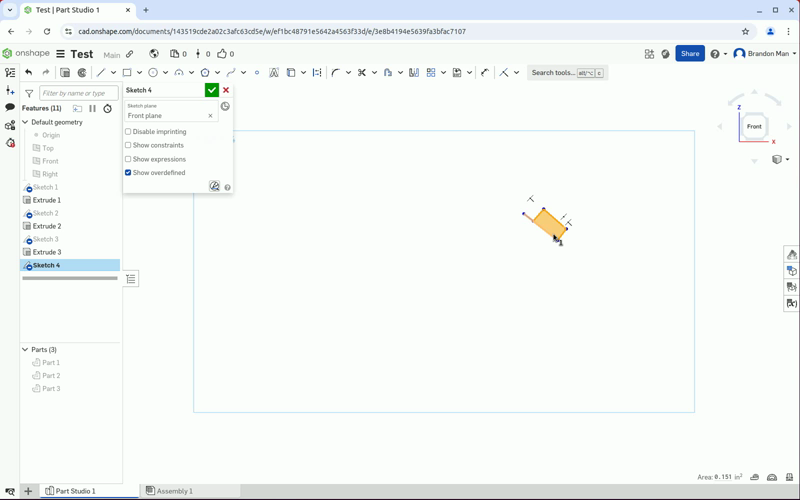
scroll(-6)
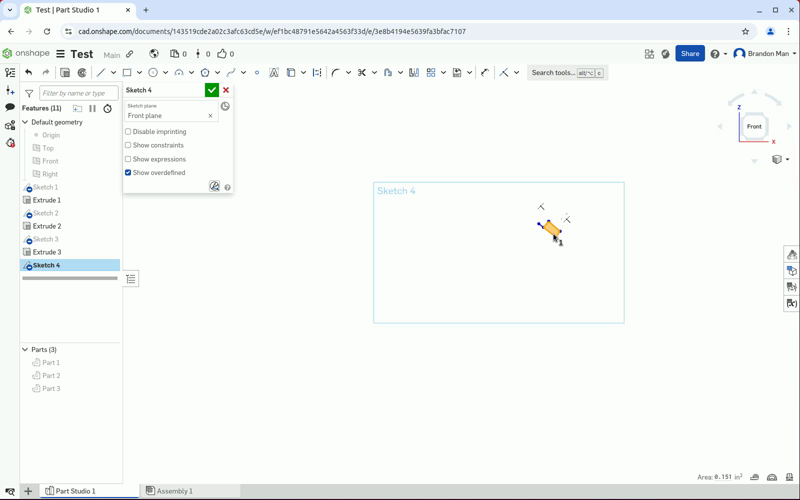
scroll(-6)
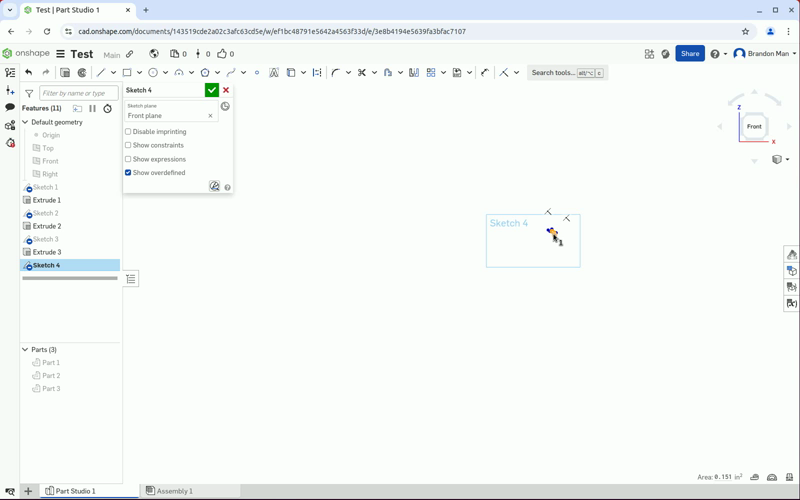
mouse_move(73, 352)
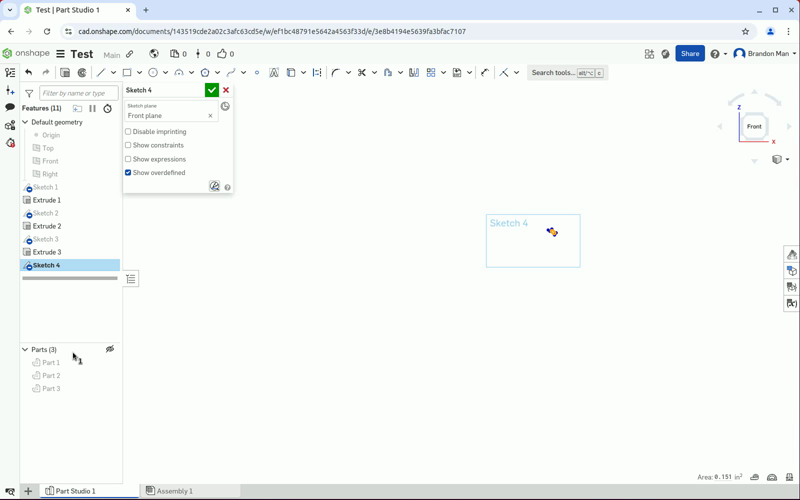
key(shift+y)
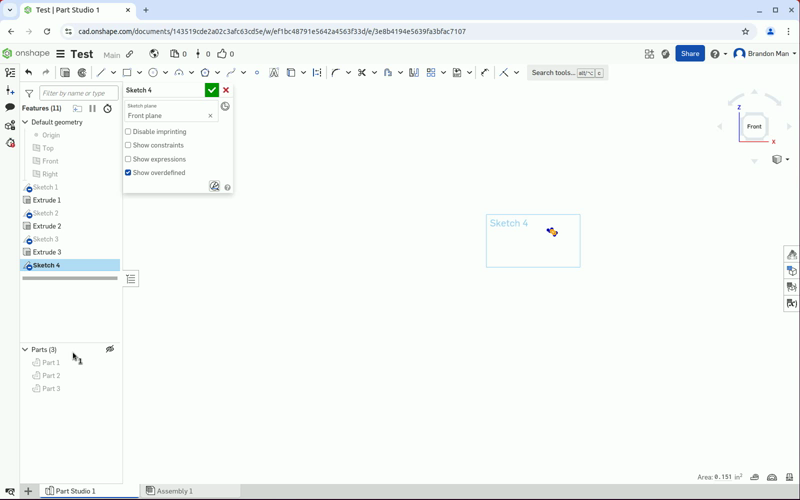
key(shift+e)
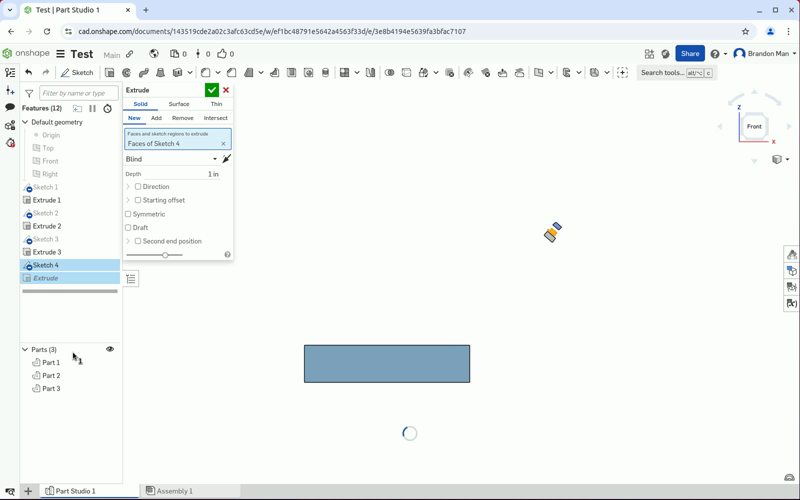
mouse_move(143, 106)
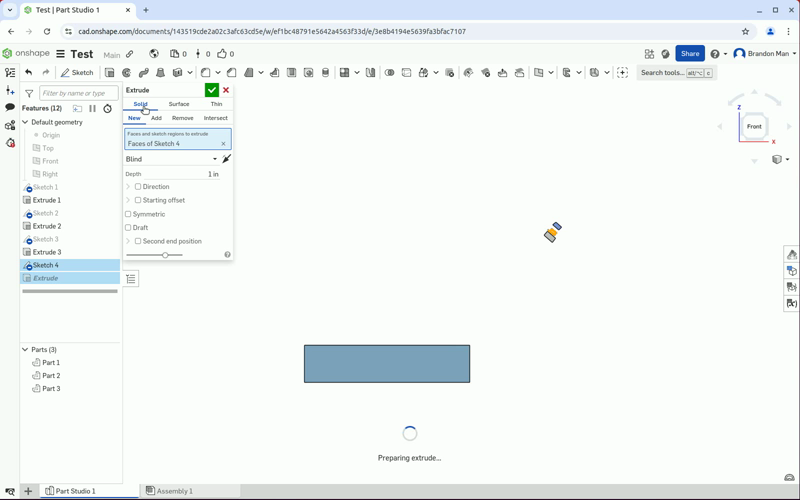
click(143, 106)
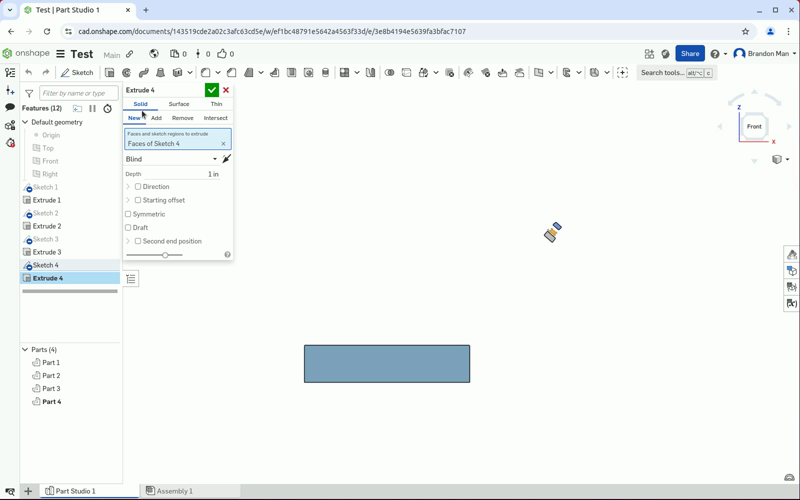
mouse_move(137, 120)
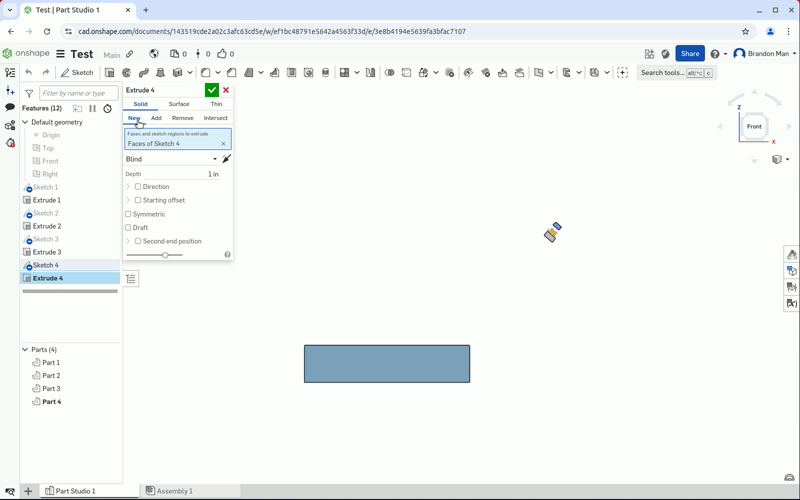
click(137, 120)
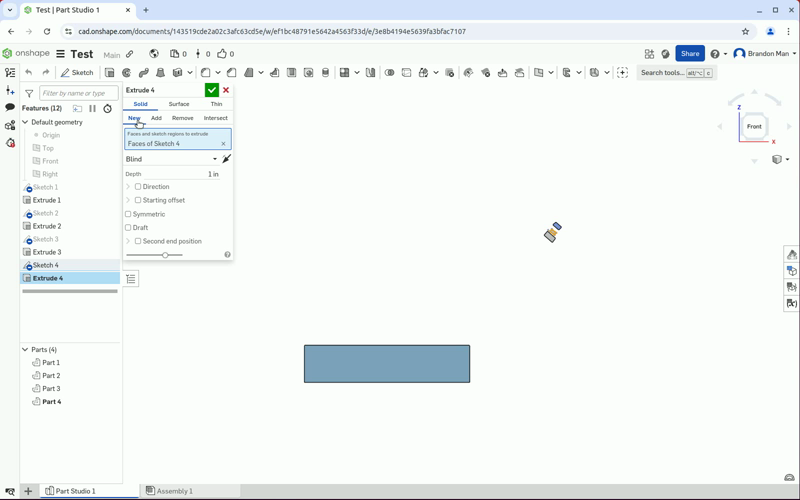
key(tab, 4)
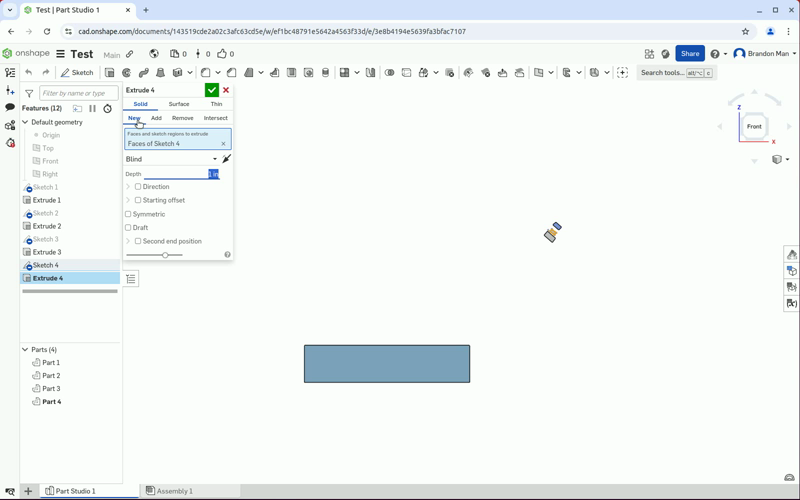
text(1.926)
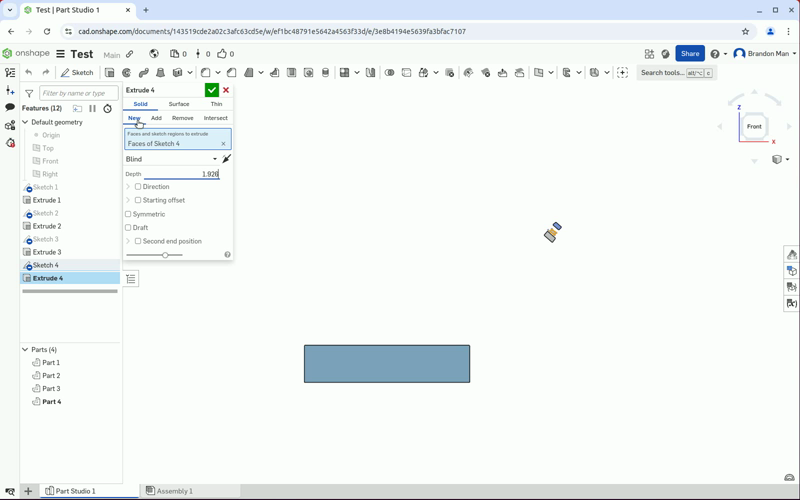
key(tab, 3)
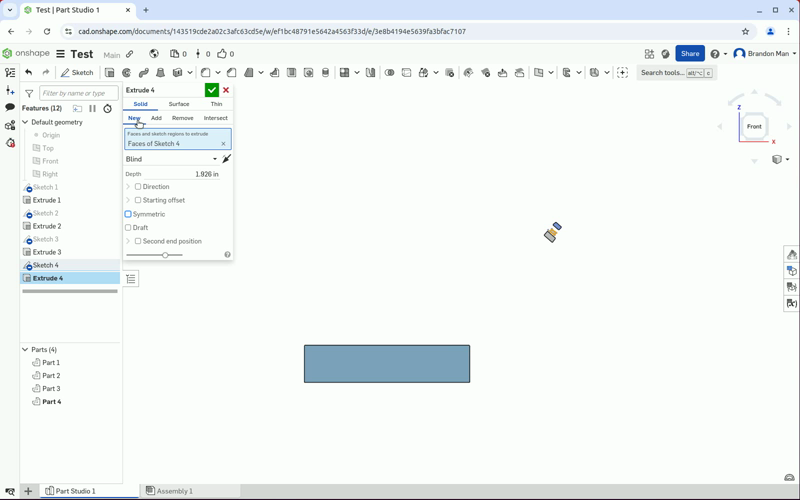
key(space)
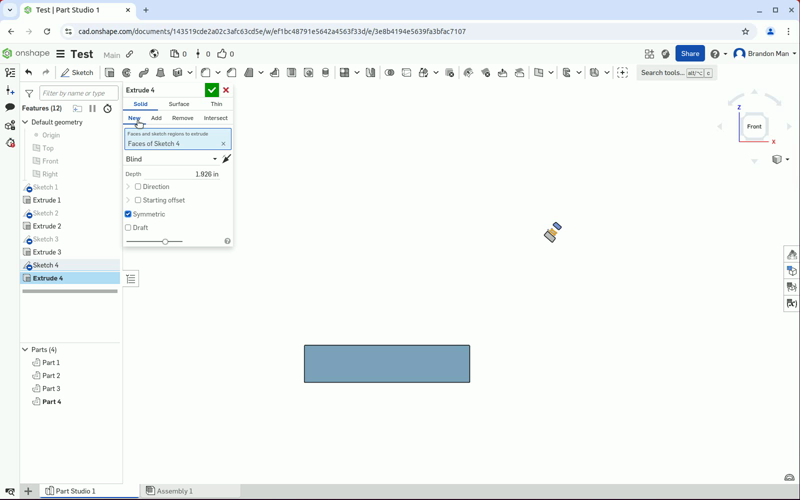
key(enter)
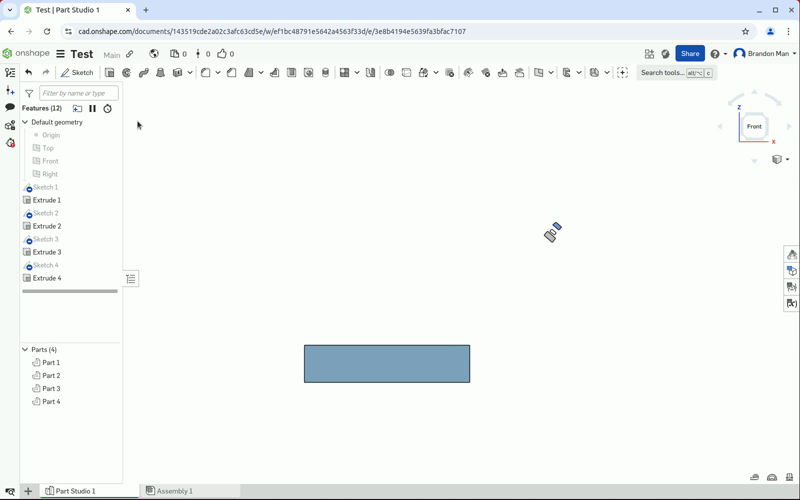
key(shift+h)
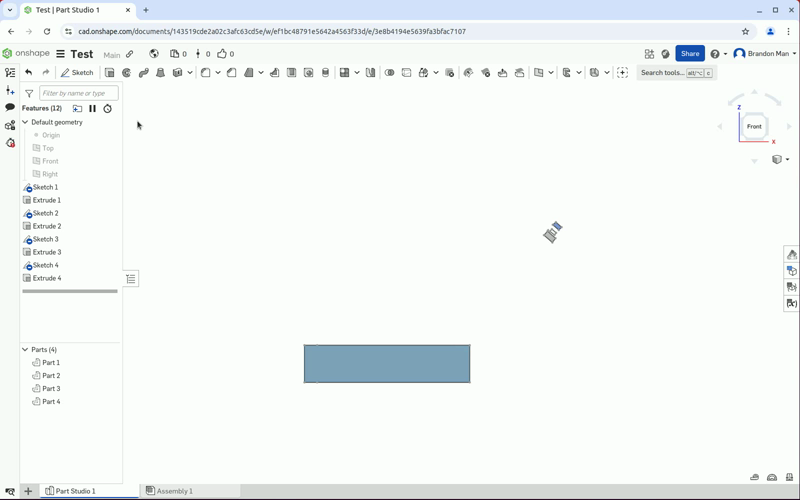
key(shift+h)
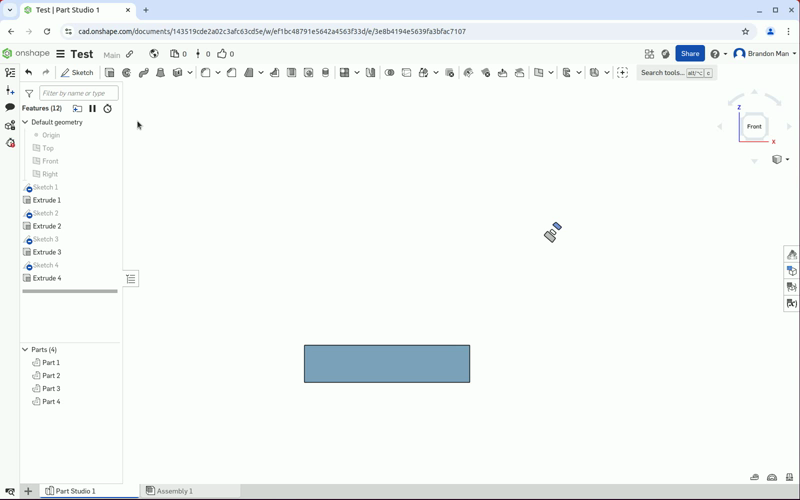
mouse_move(73, 189)
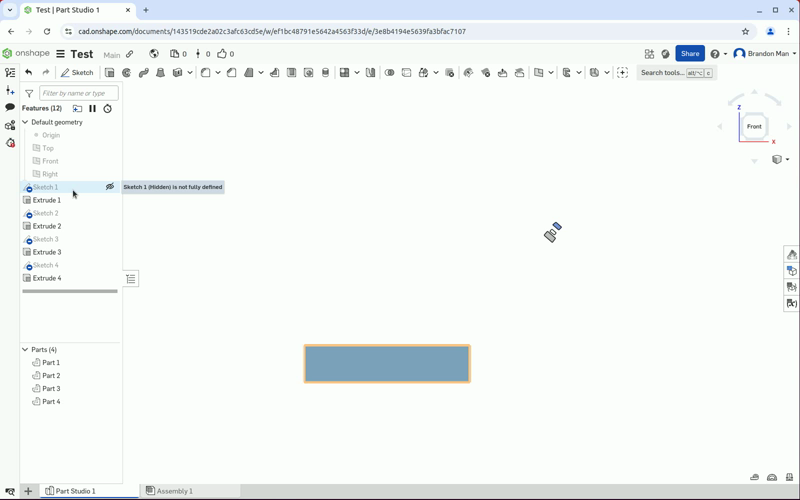
click(73, 189)
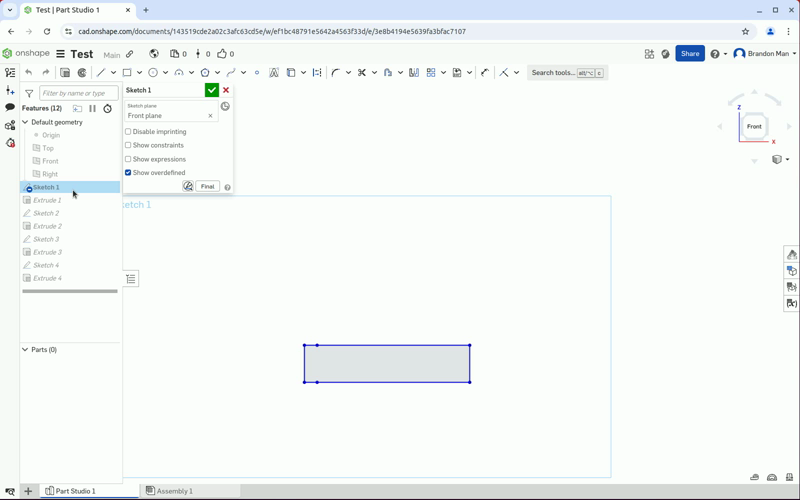
mouse_move(229, 92)
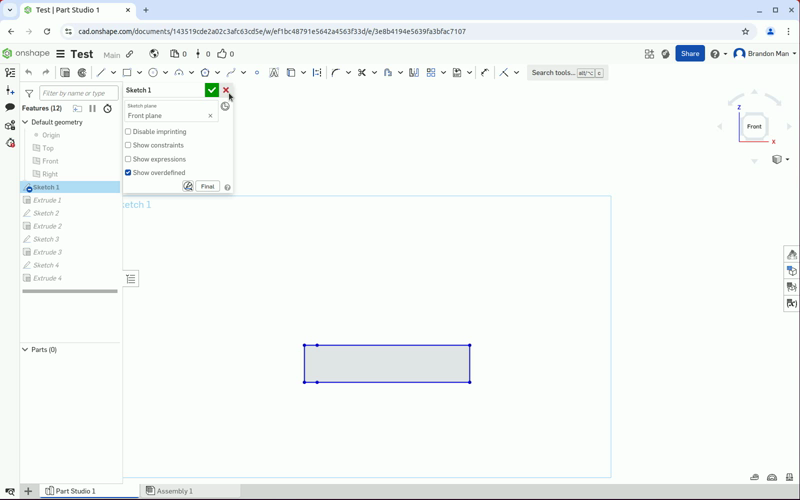
click(229, 92)
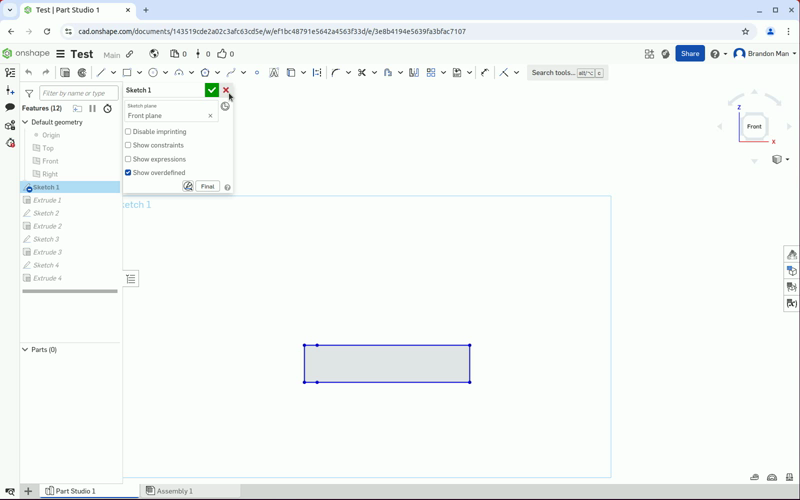
key(shift+s)
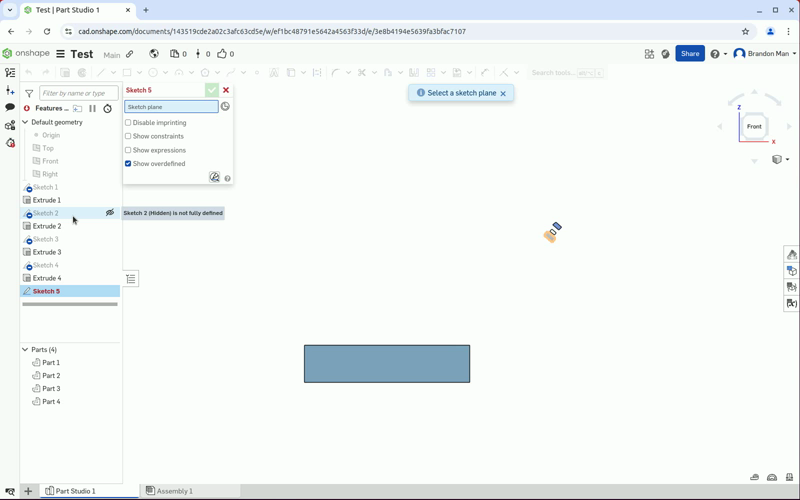
scroll(3)
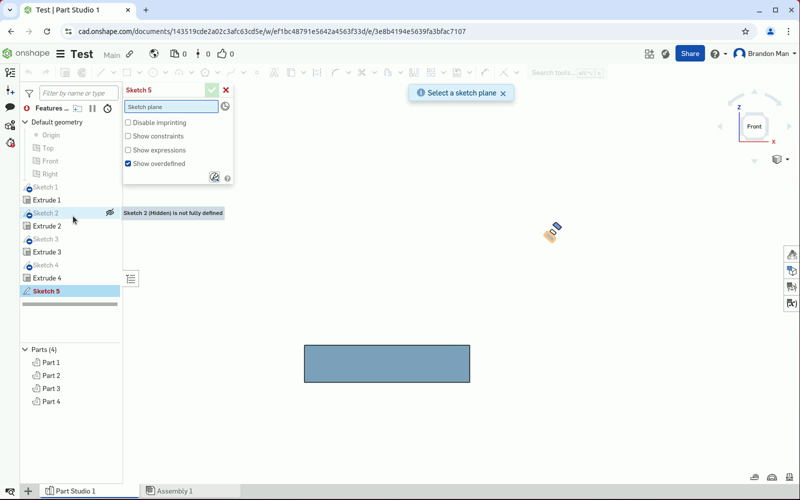
mouse_move(73, 163)
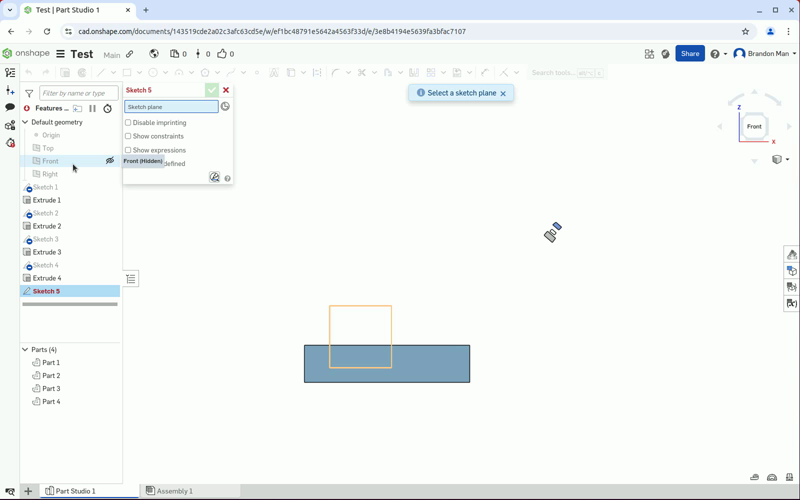
click(73, 163)
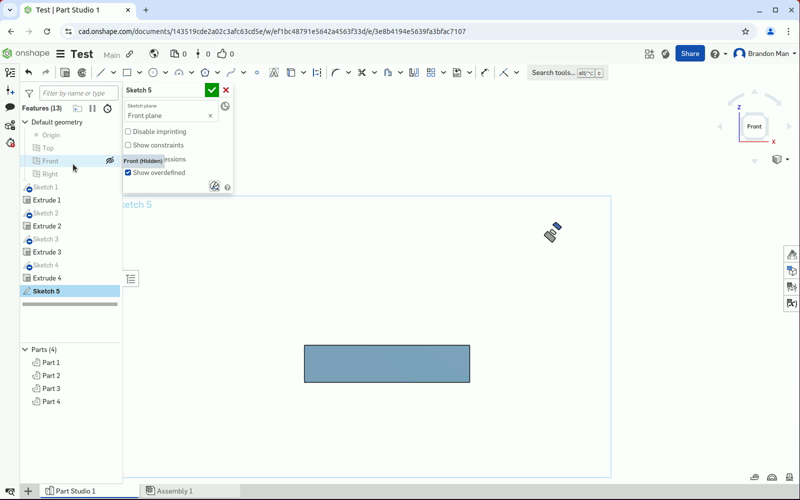
mouse_move(73, 352)
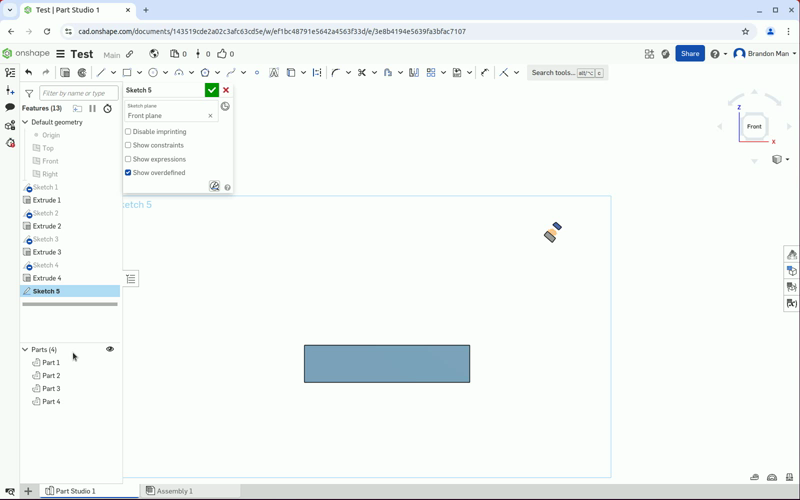
key(y)
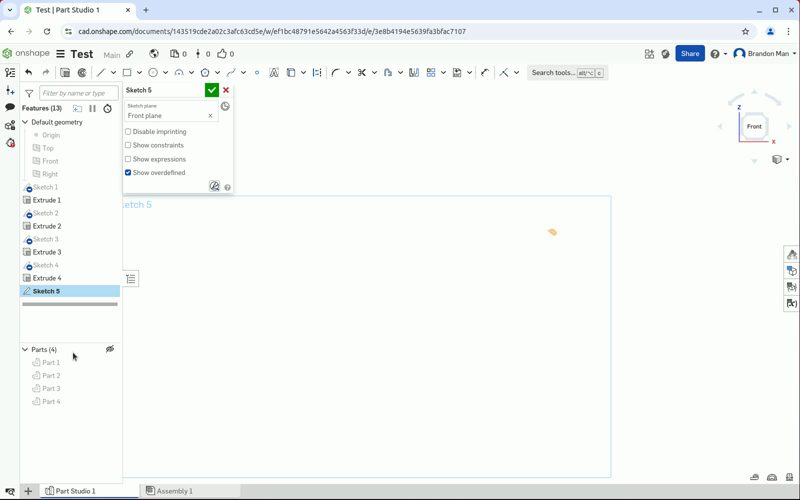
key(a)
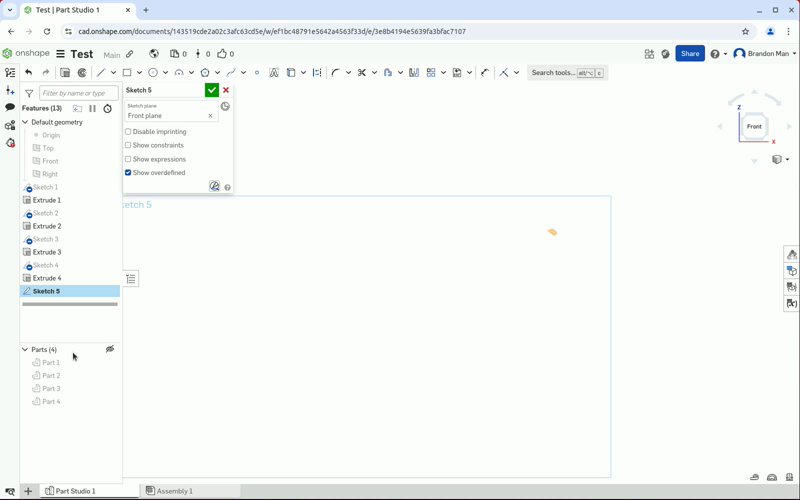
key_down(shift)
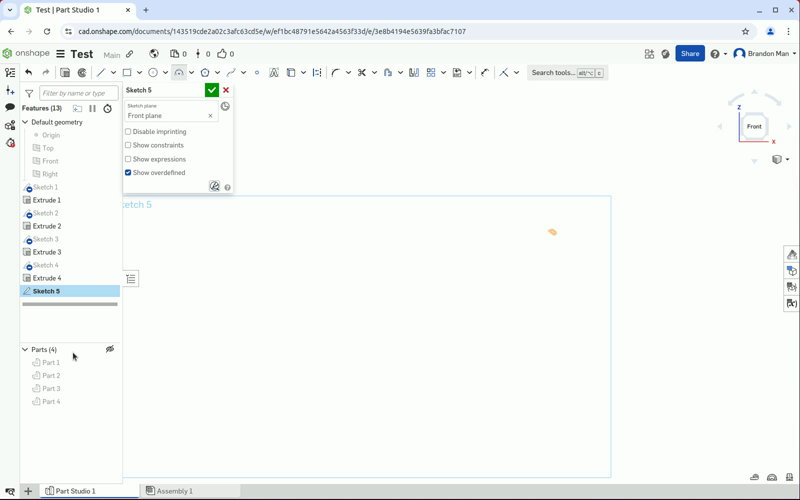
mouse_move(512, 304)
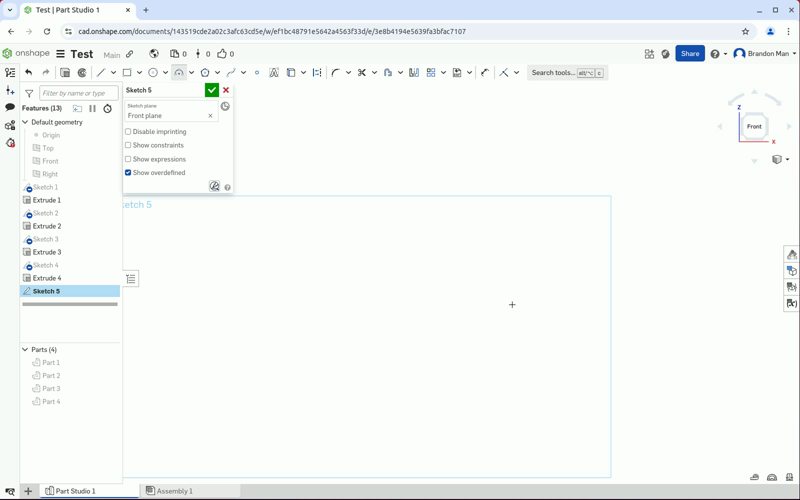
click(512, 304)
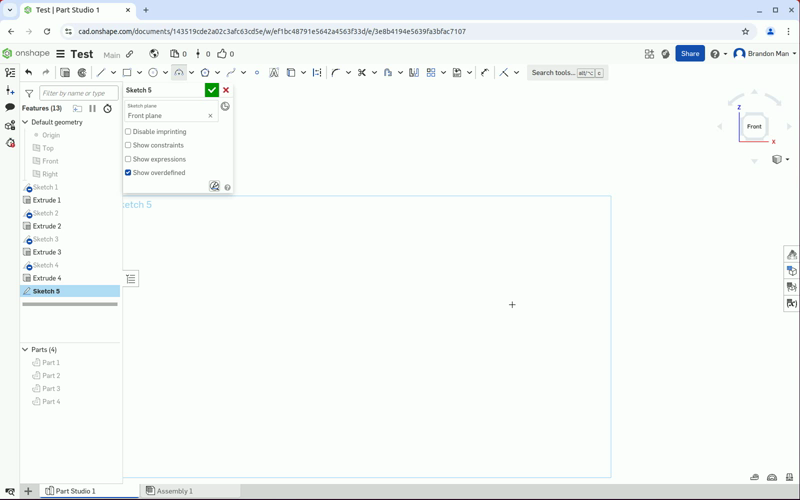
key_up(shift)
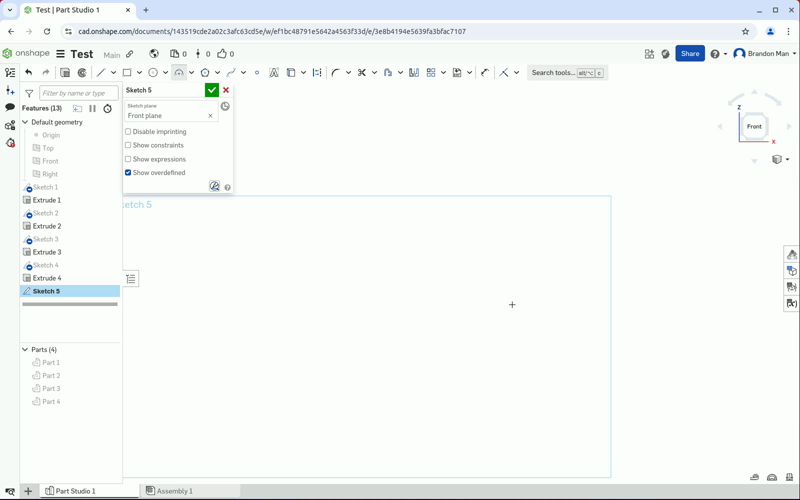
key_down(shift)
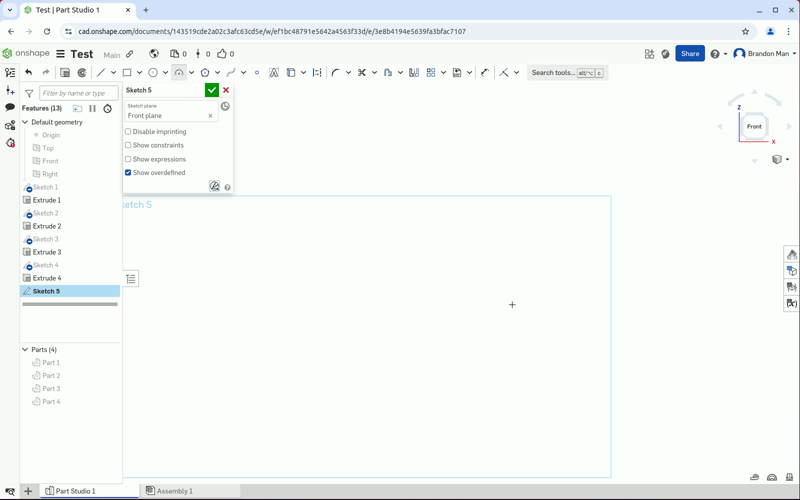
mouse_move(521, 301)
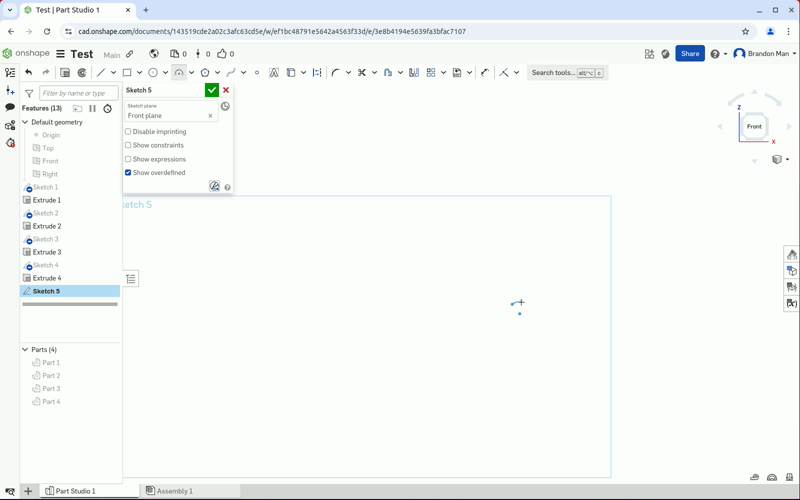
click(521, 301)
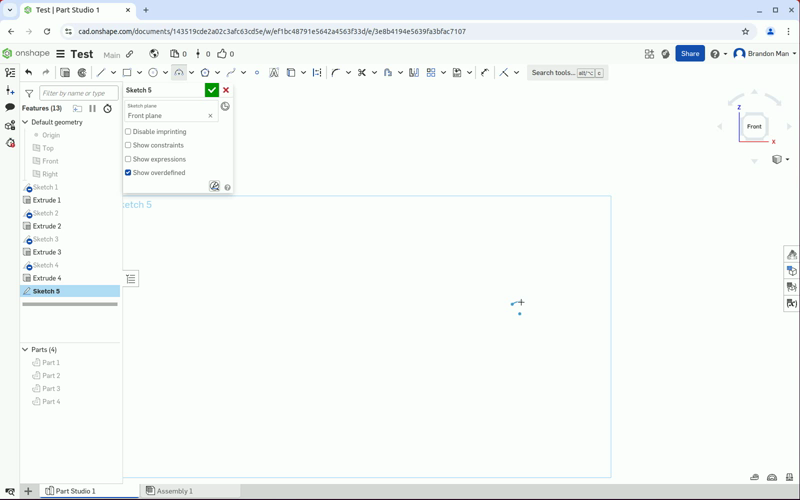
mouse_move(517, 303)
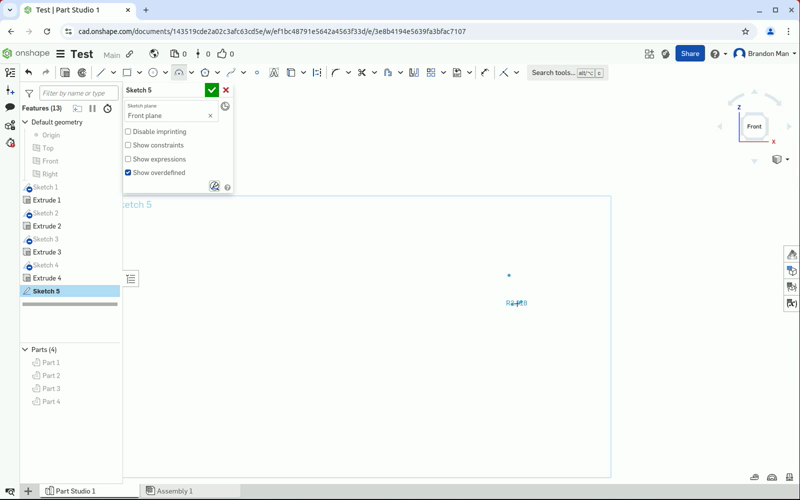
click(517, 303)
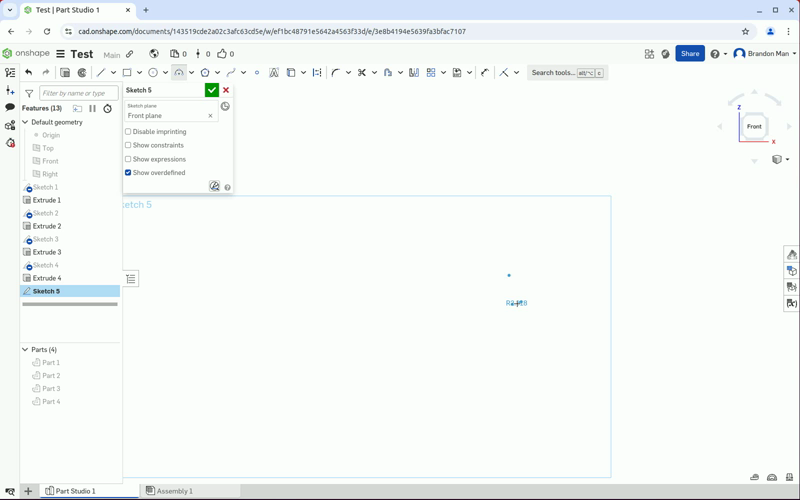
key_up(shift)
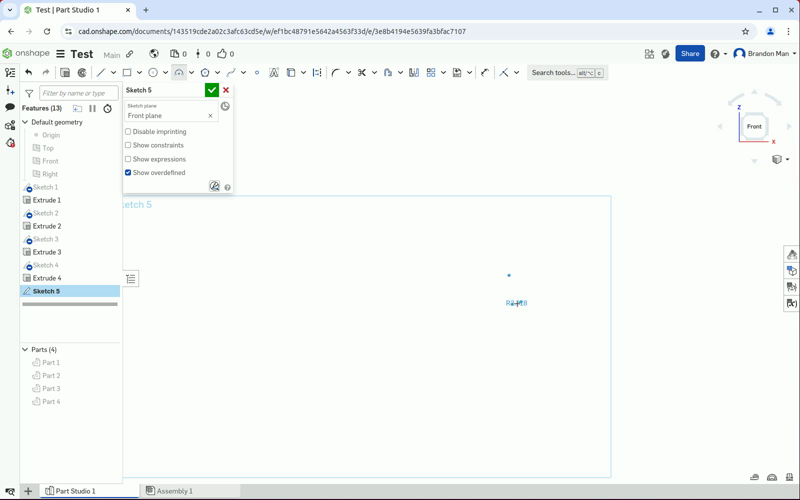
key(esc)
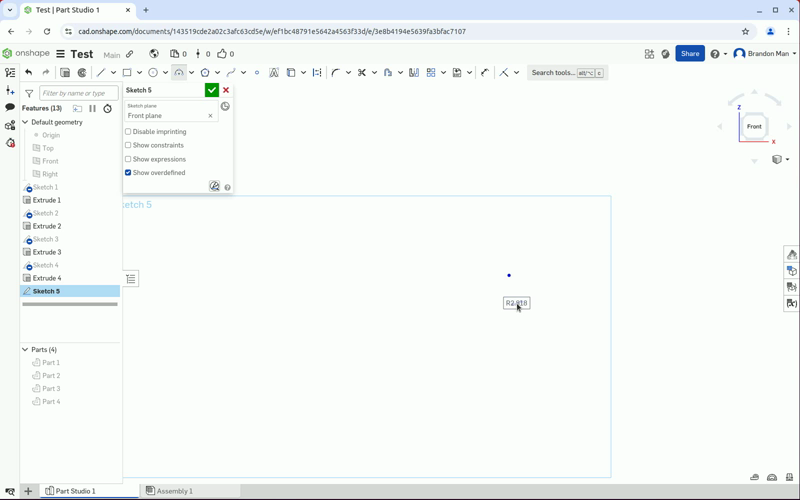
key(l)
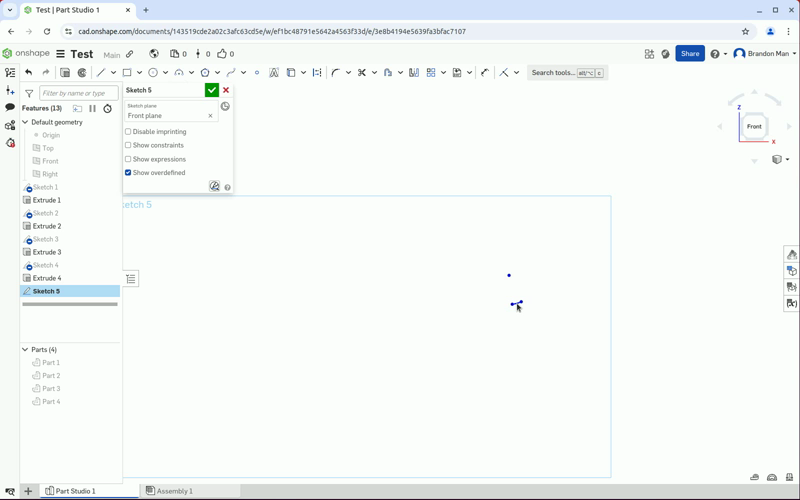
mouse_move(521, 301)
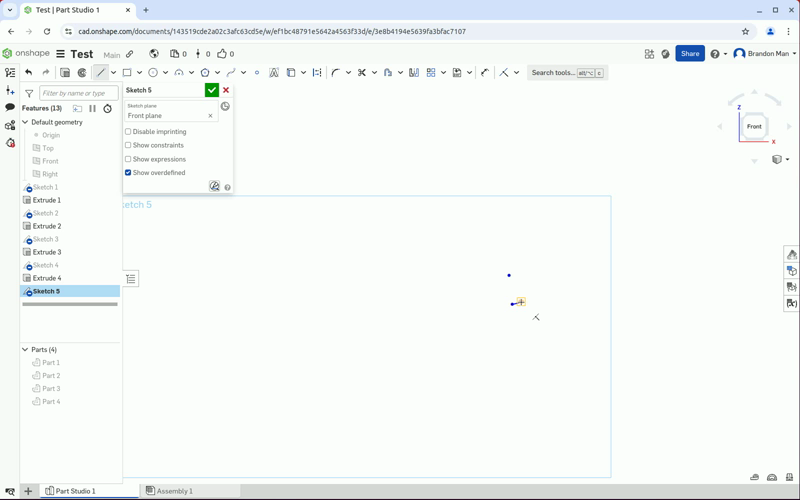
click(521, 301)
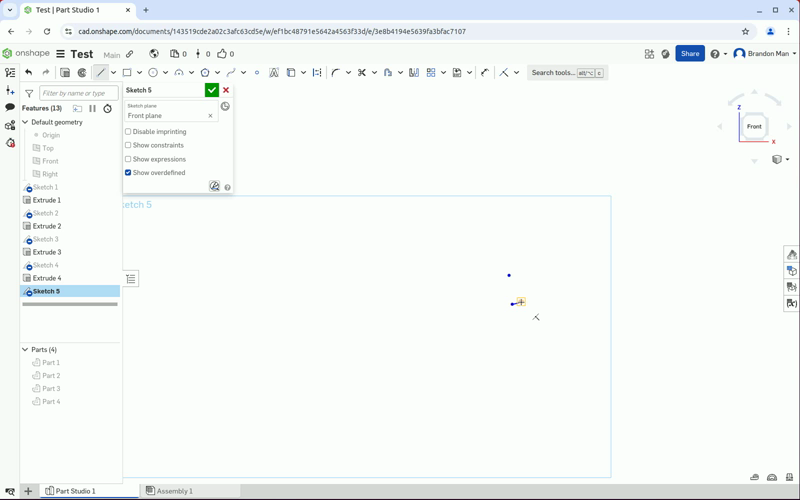
key_down(shift)
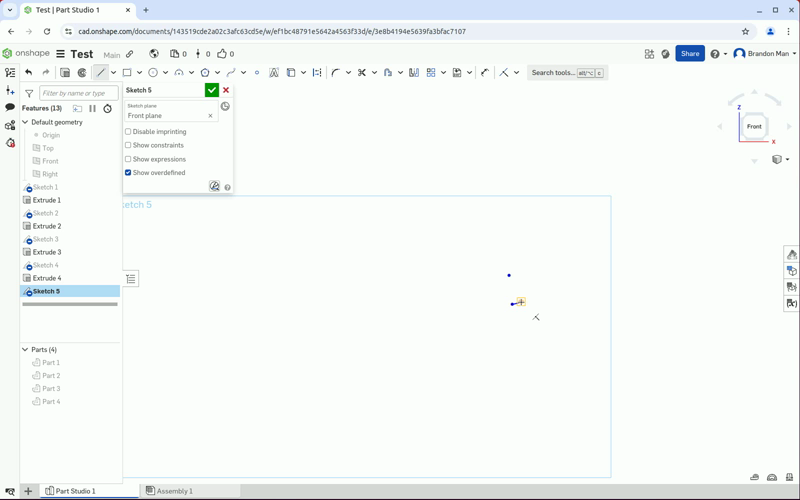
mouse_move(551, 301)
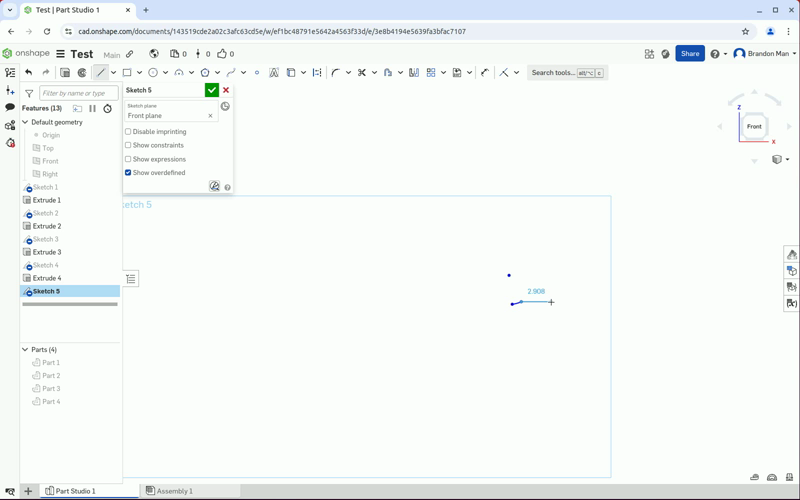
mouse_move(563, 277)
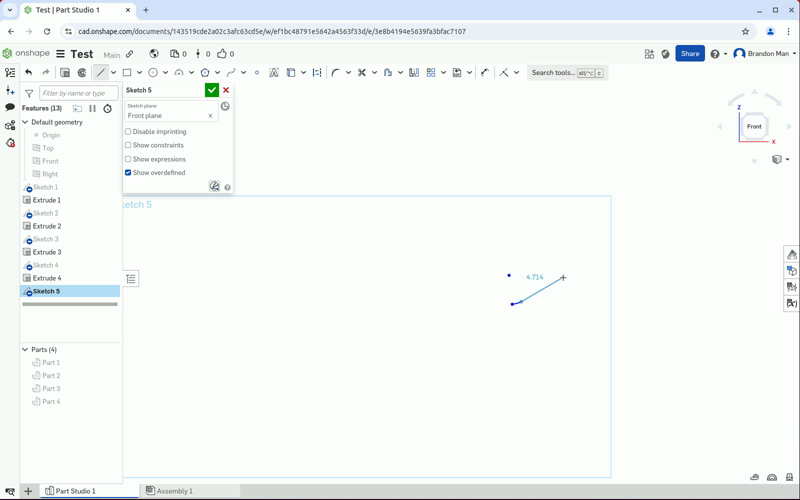
click(563, 277)
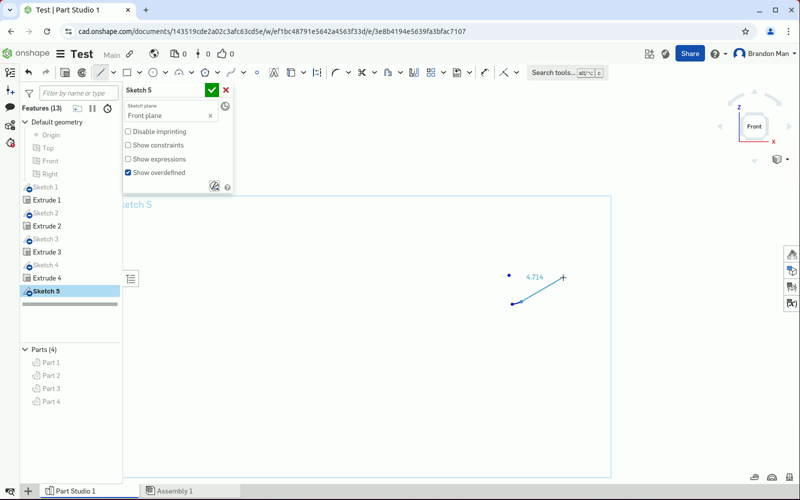
key_up(shift)
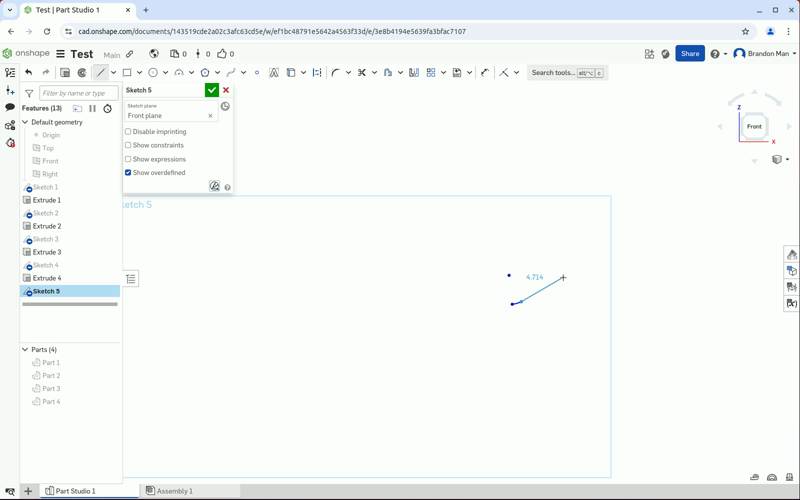
key_down(shift)
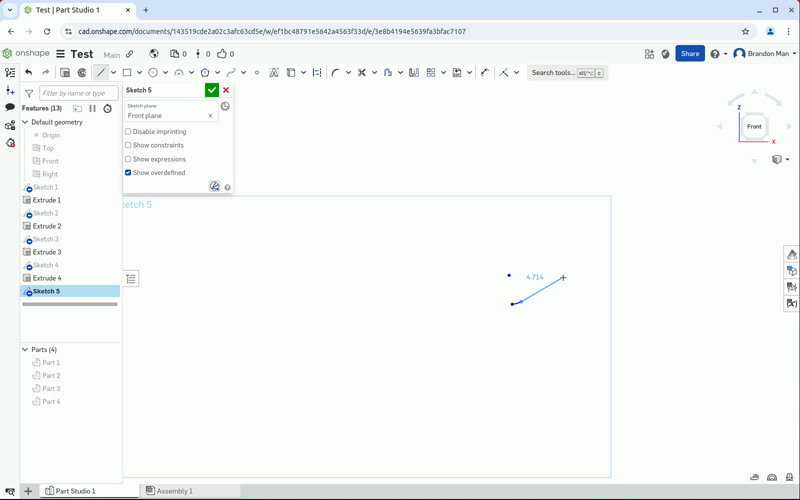
mouse_move(589, 277)
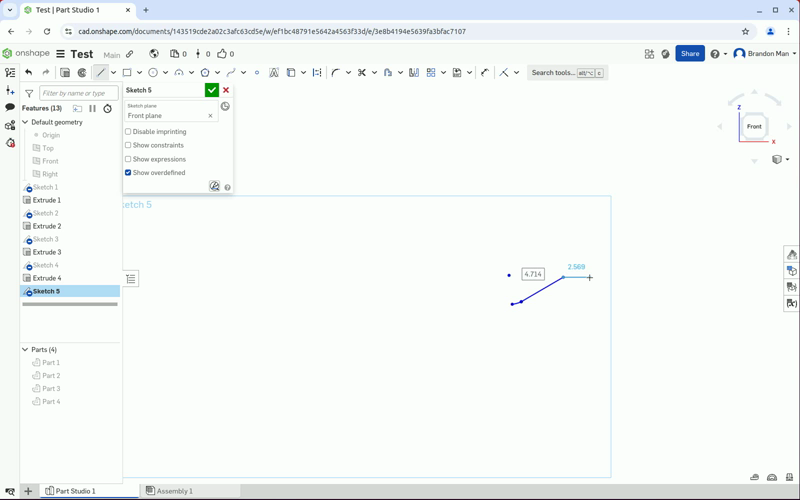
mouse_move(554, 264)
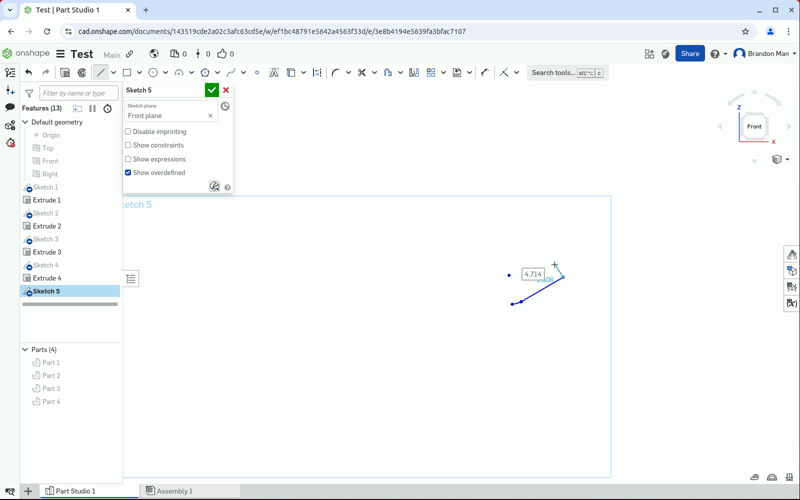
click(554, 264)
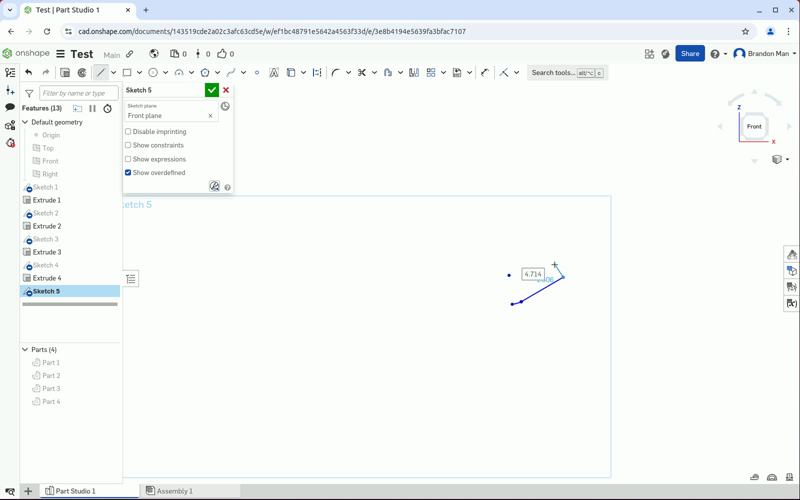
key_up(shift)
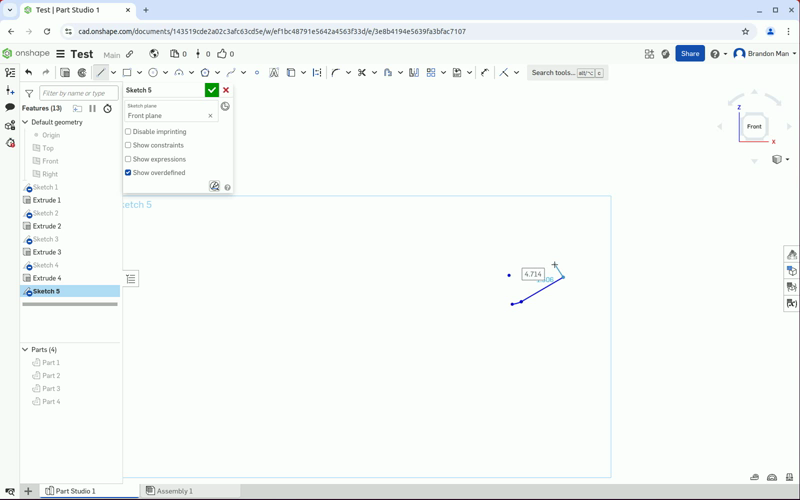
key_down(shift)
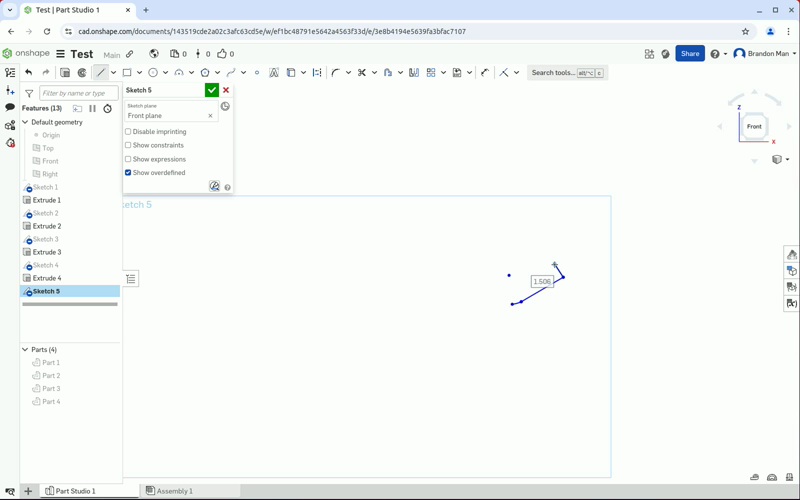
mouse_move(584, 264)
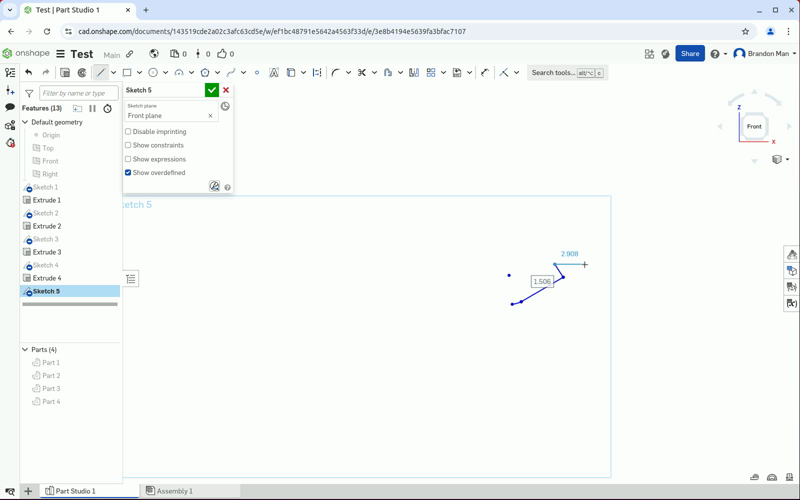
mouse_move(512, 286)
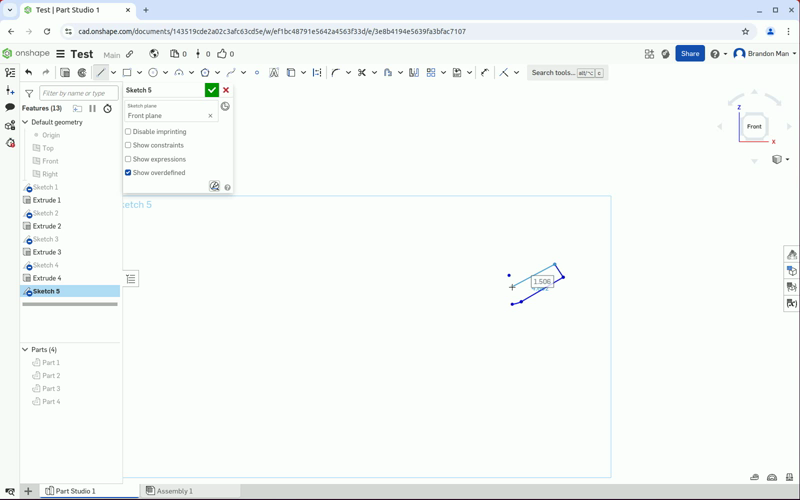
scroll(6)
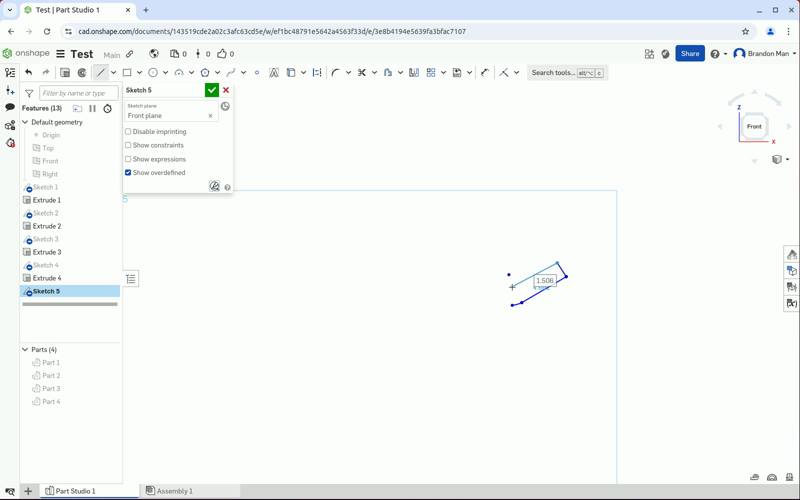
scroll(6)
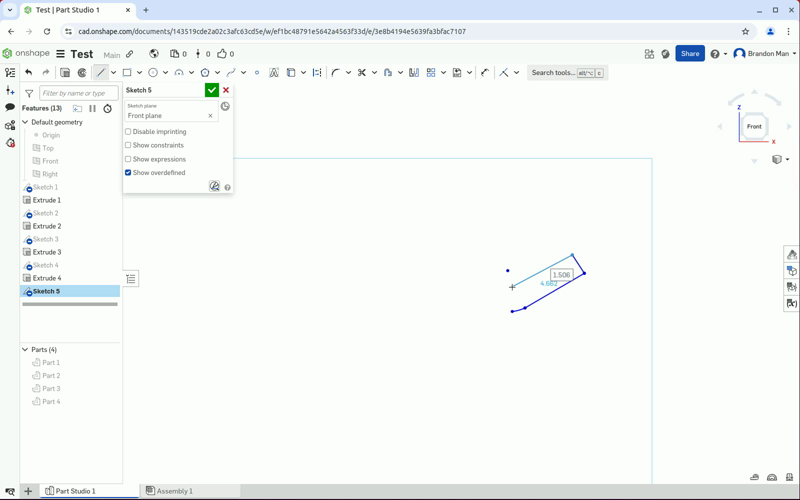
scroll(6)
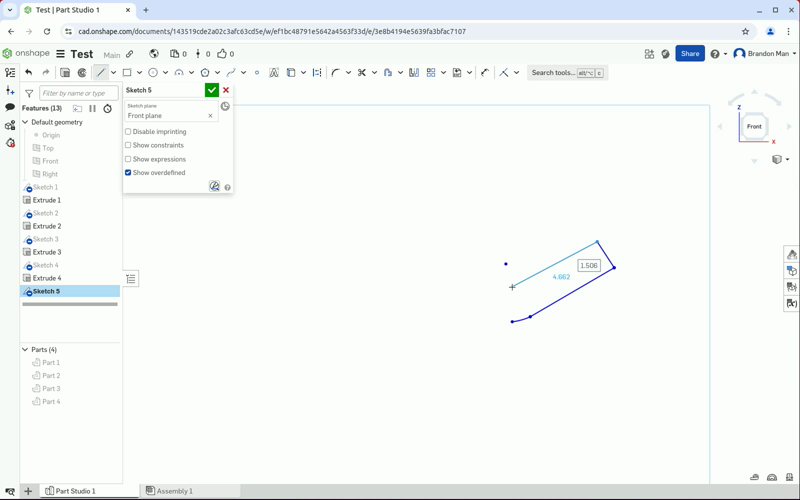
scroll(6)
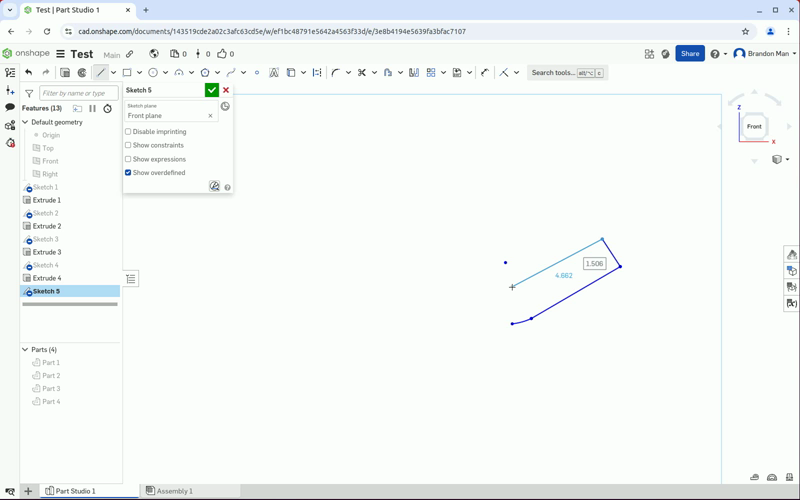
scroll(6)
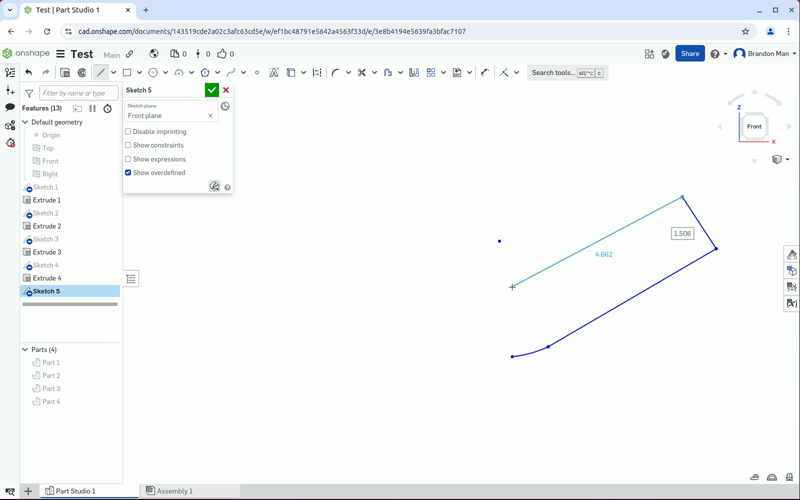
scroll(6)
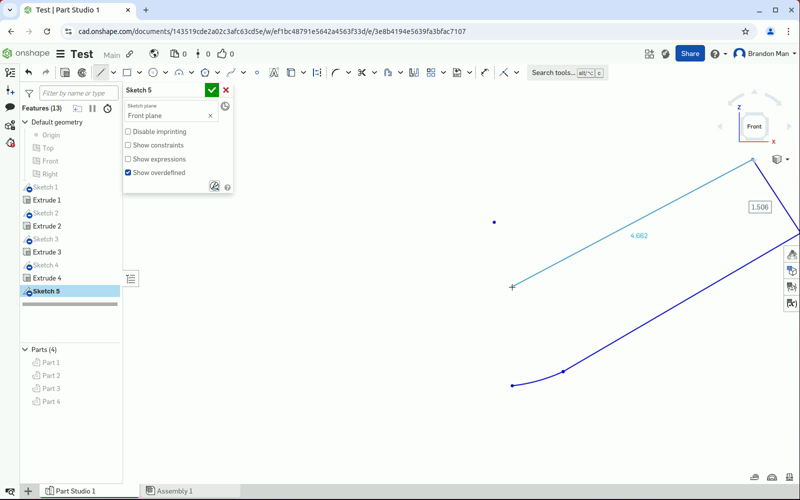
scroll(6)
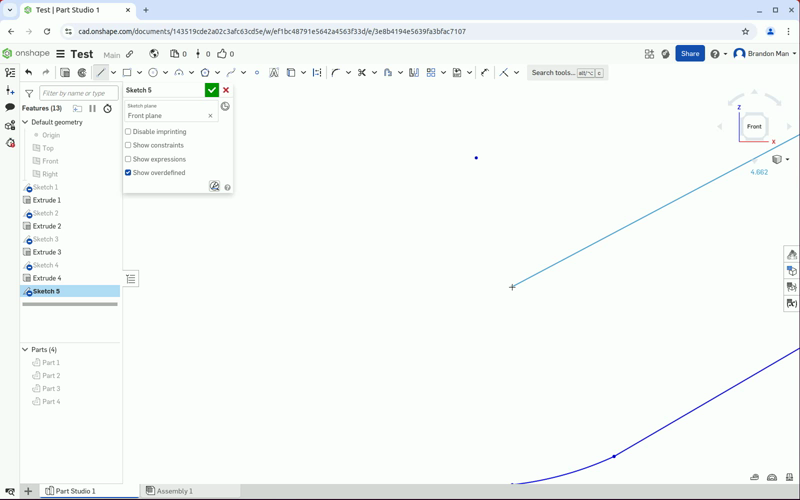
click(512, 286)
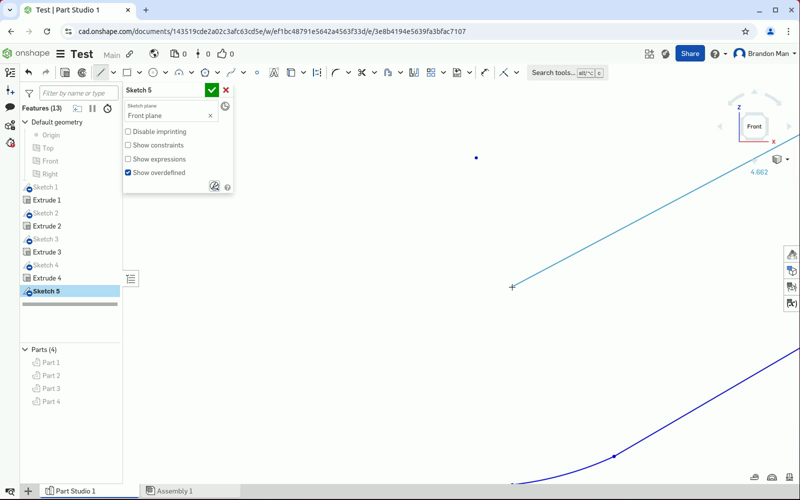
scroll(-6)
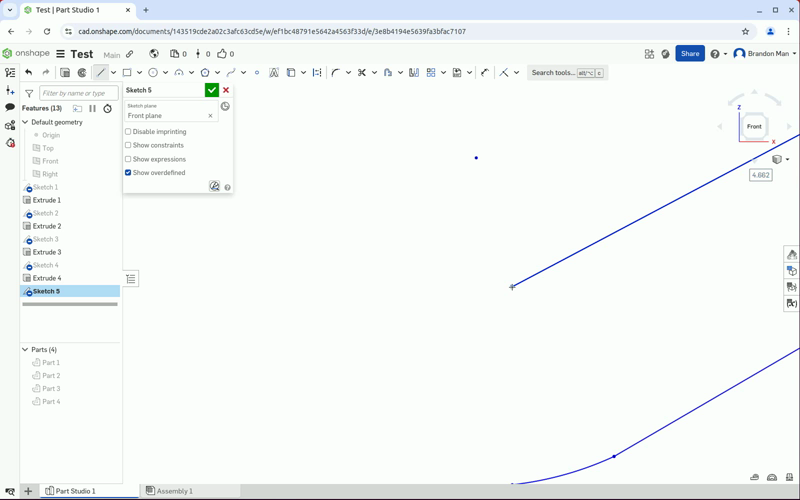
scroll(-6)
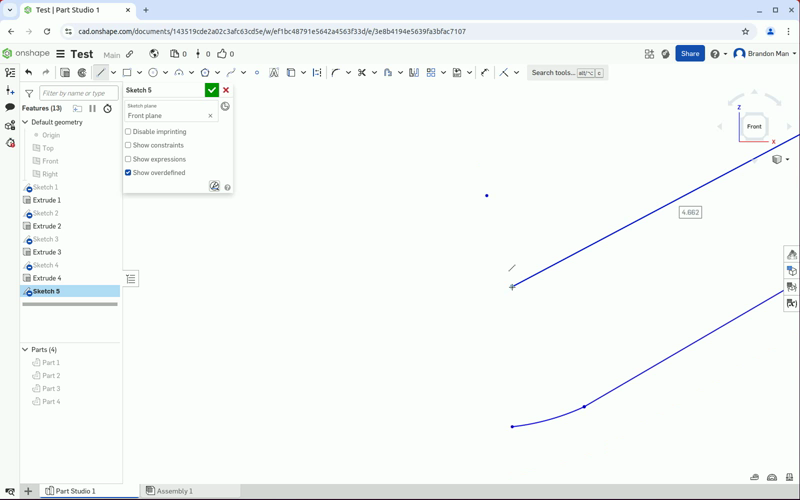
scroll(-6)
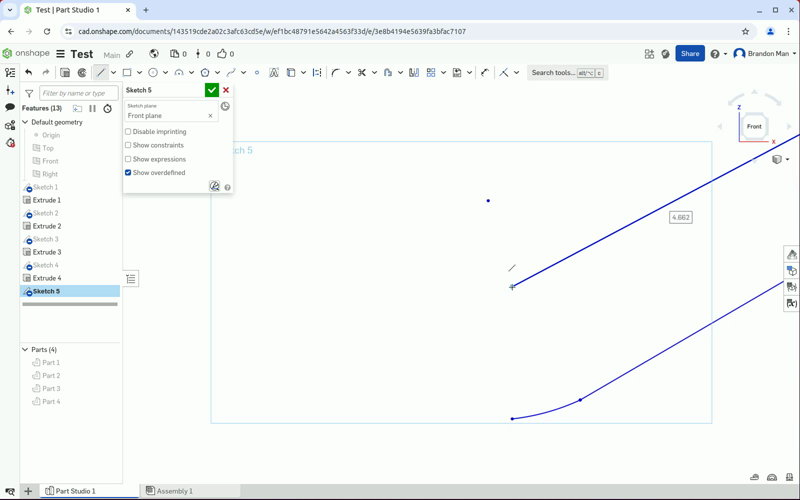
scroll(-6)
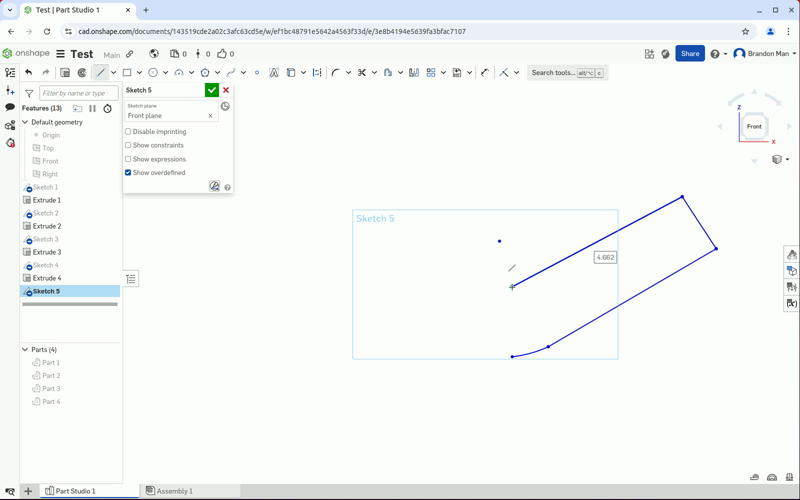
scroll(-6)
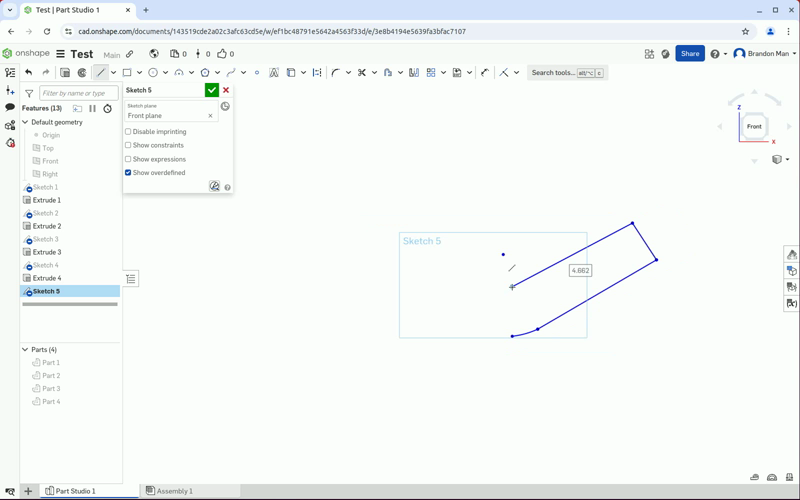
scroll(-6)
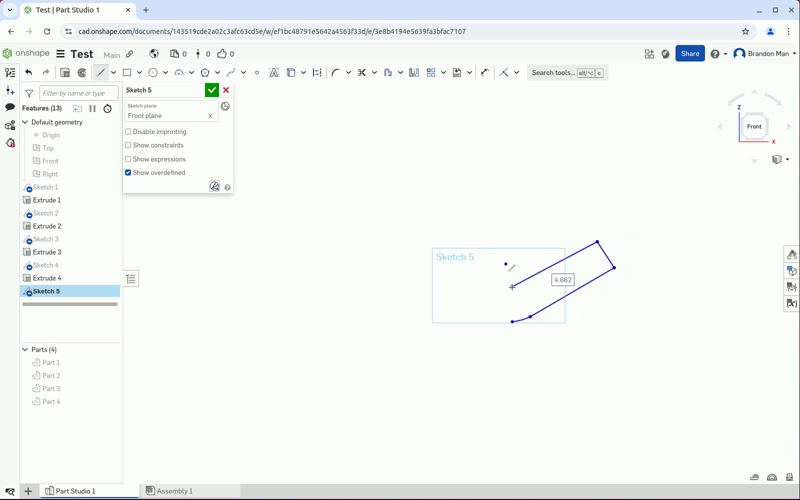
scroll(-6)
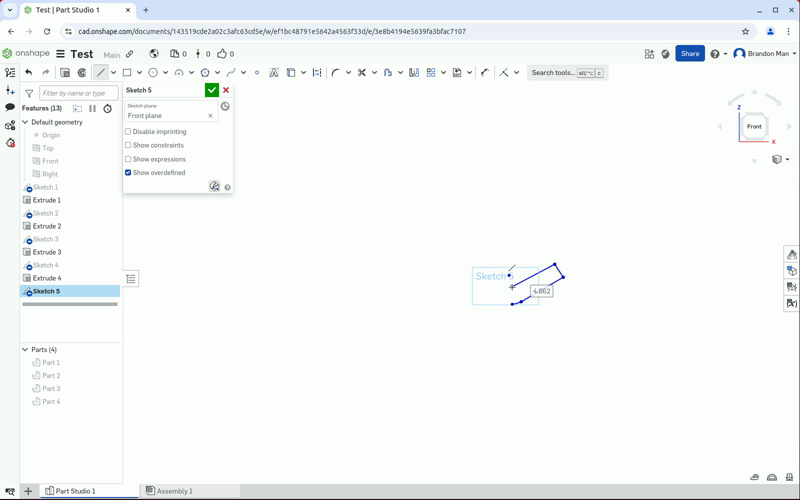
key_up(shift)
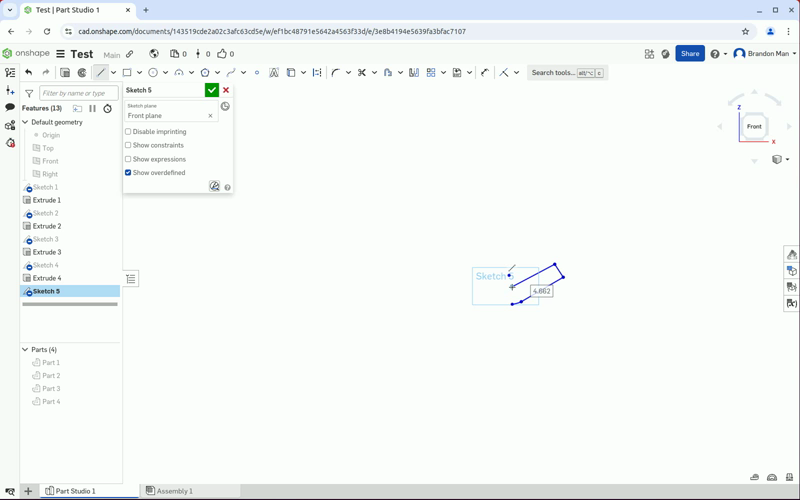
mouse_move(542, 286)
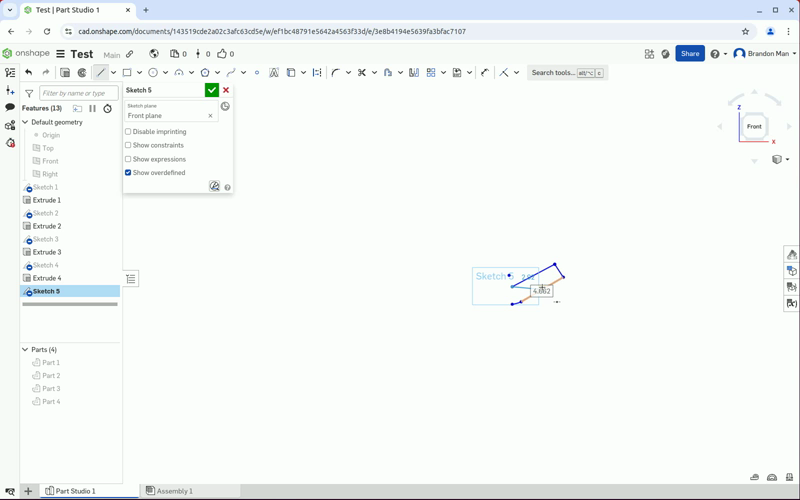
key_down(shift)
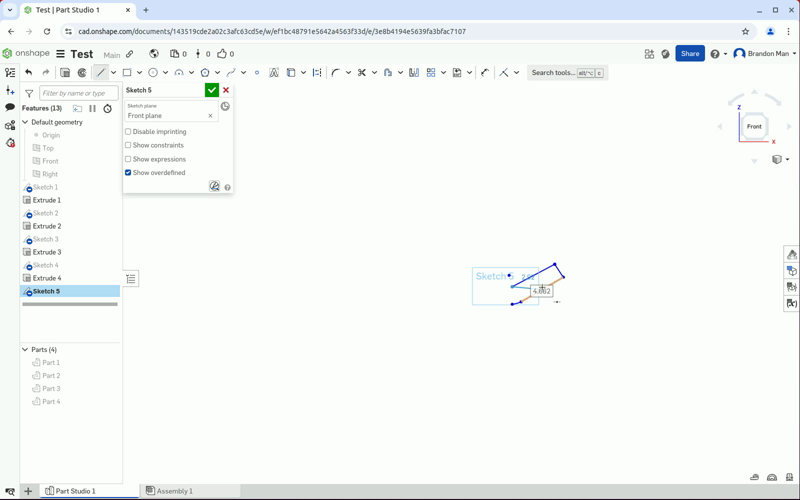
mouse_move(512, 304)
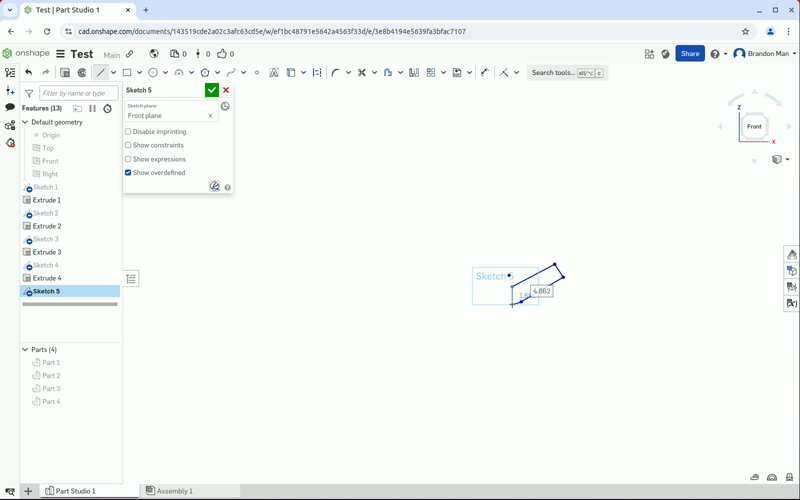
key_up(shift)
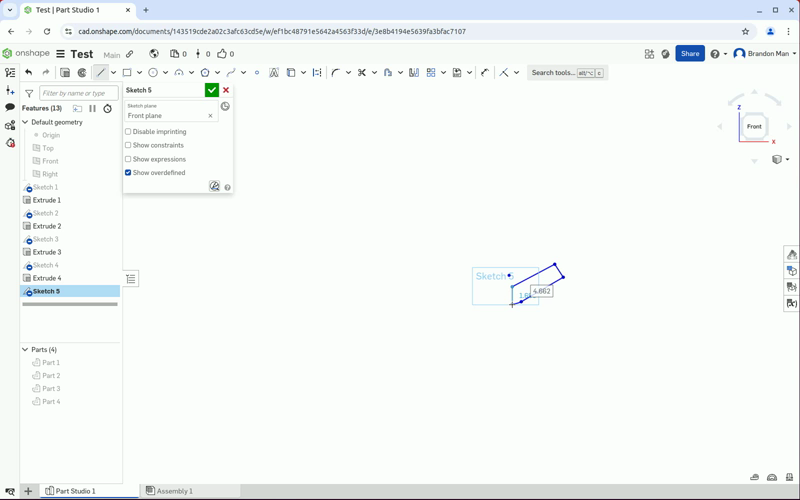
click(512, 304)
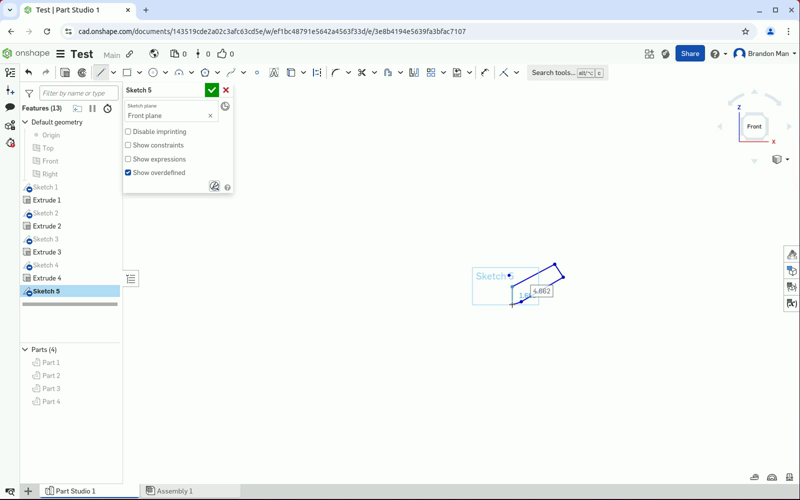
key(esc)
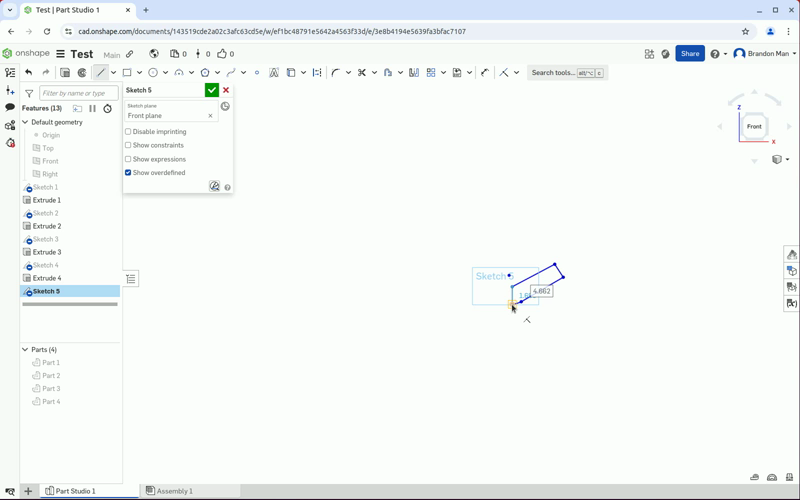
mouse_move(527, 280)
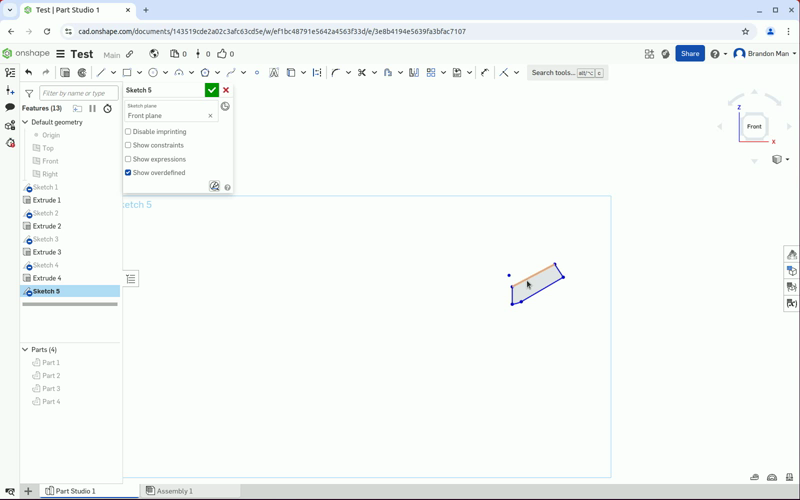
scroll(6)
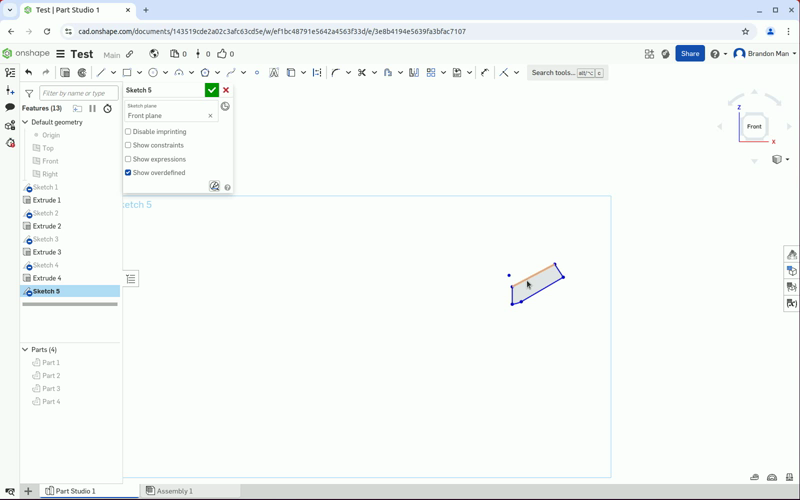
scroll(6)
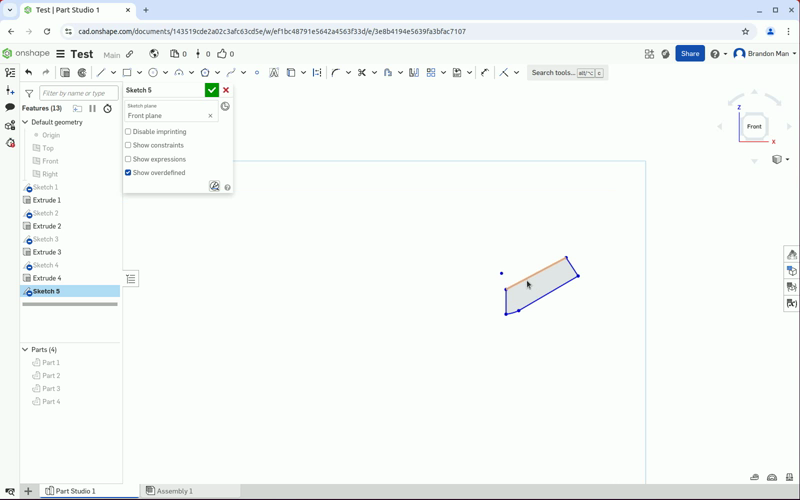
scroll(6)
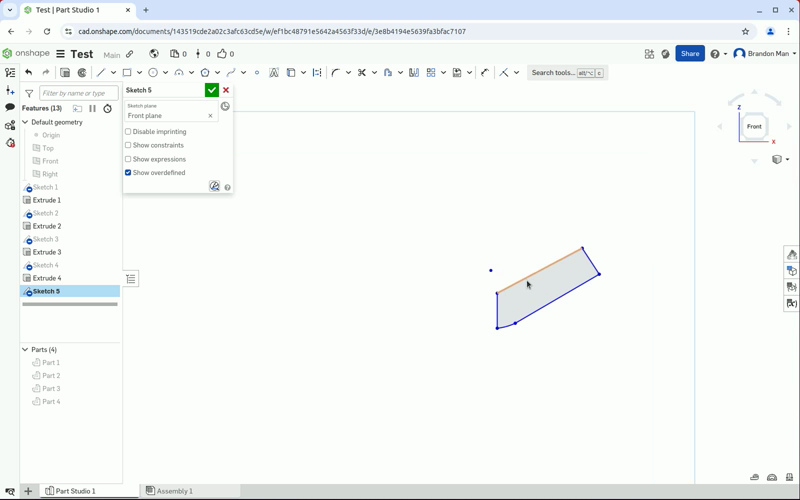
scroll(6)
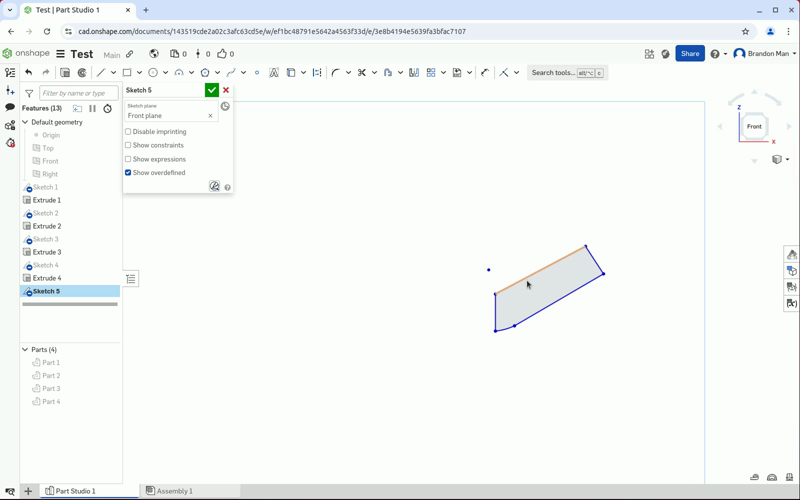
scroll(6)
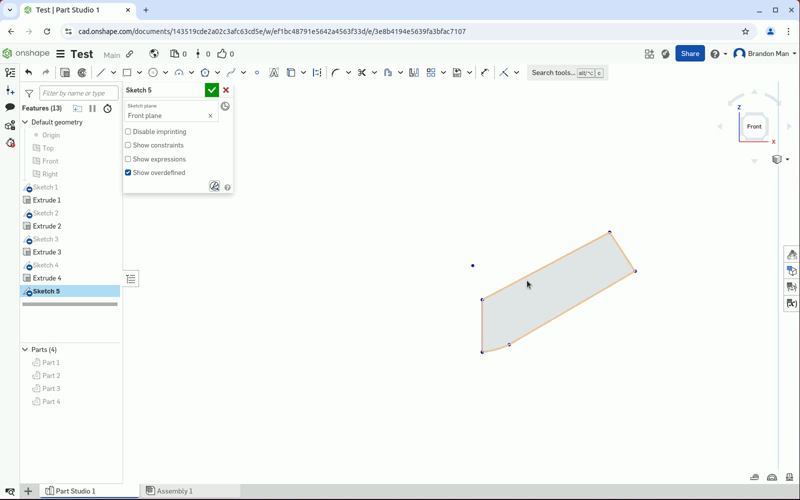
scroll(6)
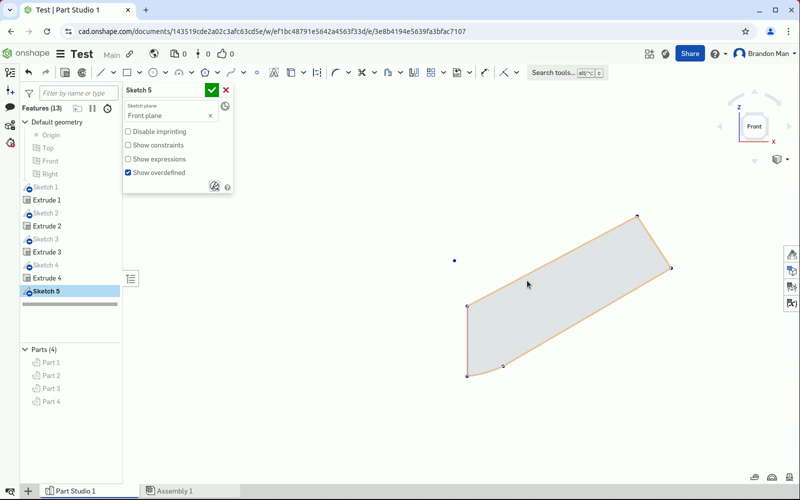
scroll(6)
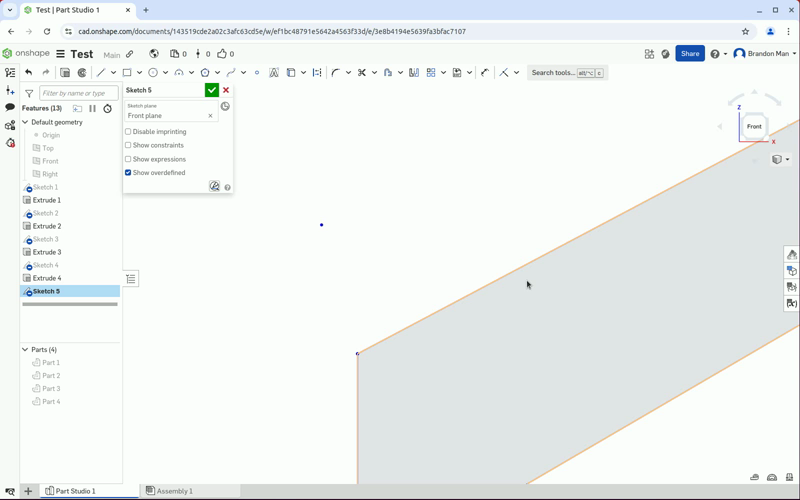
click(527, 280)
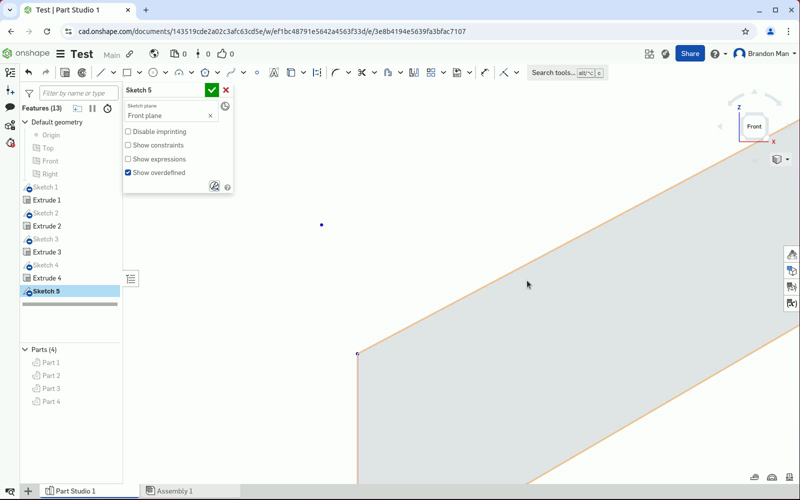
scroll(-6)
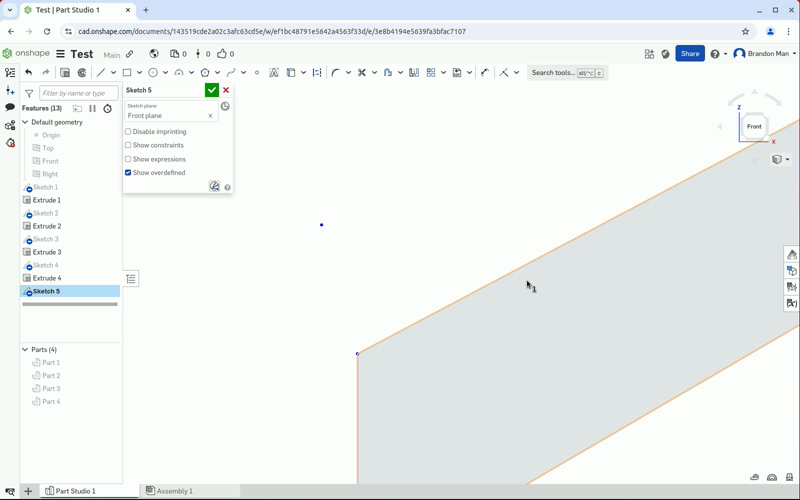
scroll(-6)
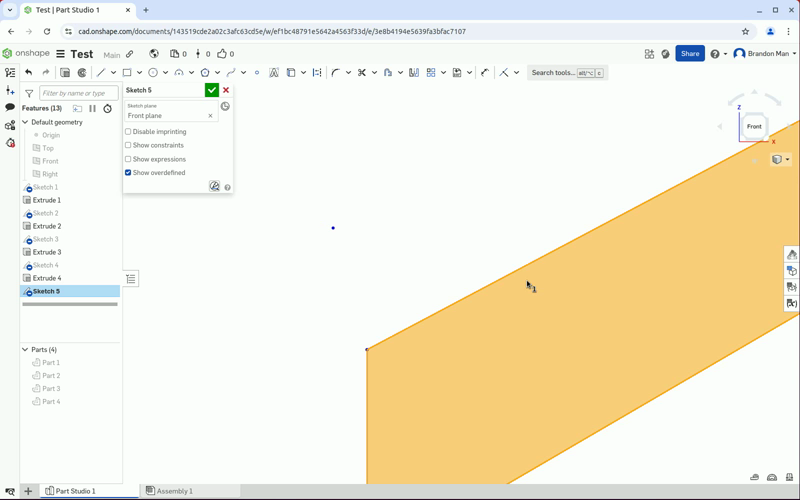
scroll(-6)
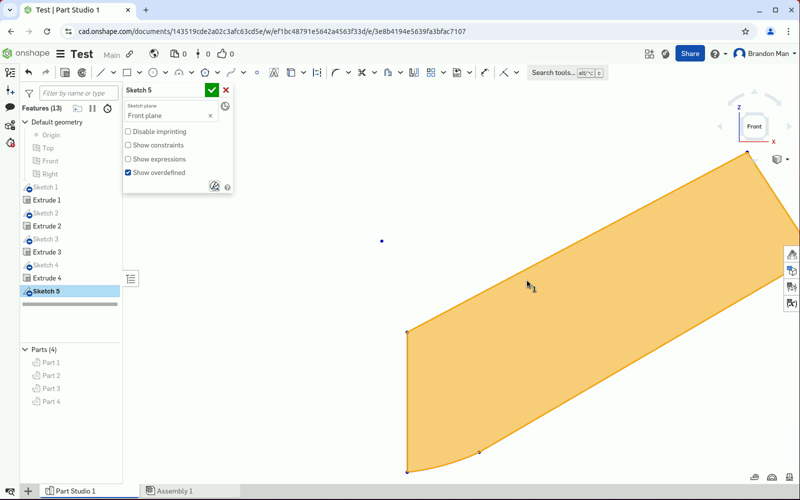
scroll(-6)
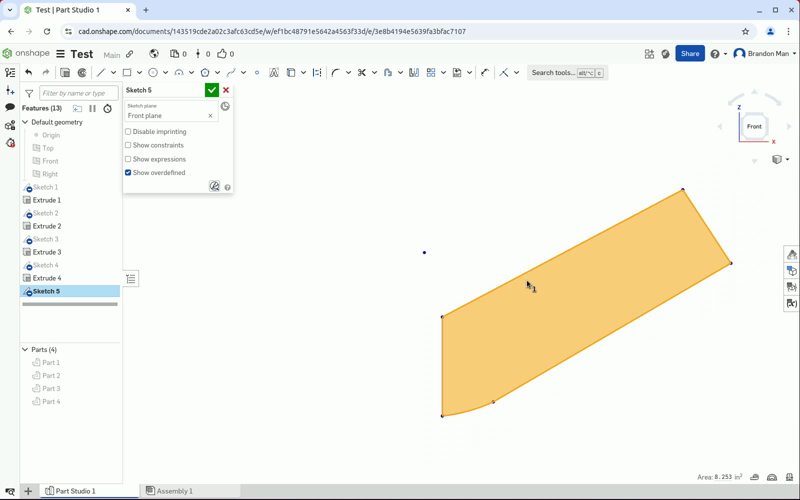
scroll(-6)
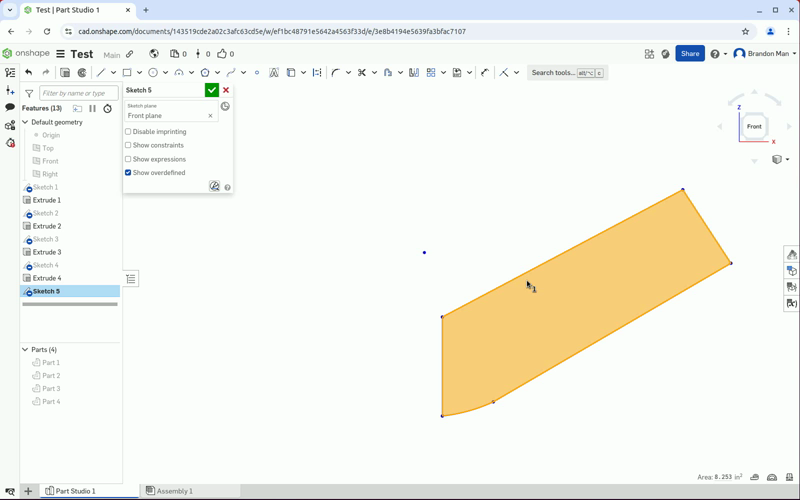
scroll(-6)
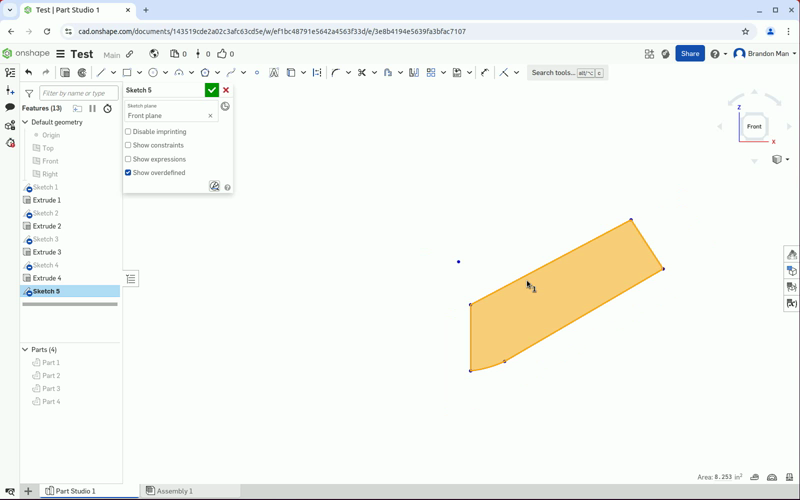
scroll(-6)
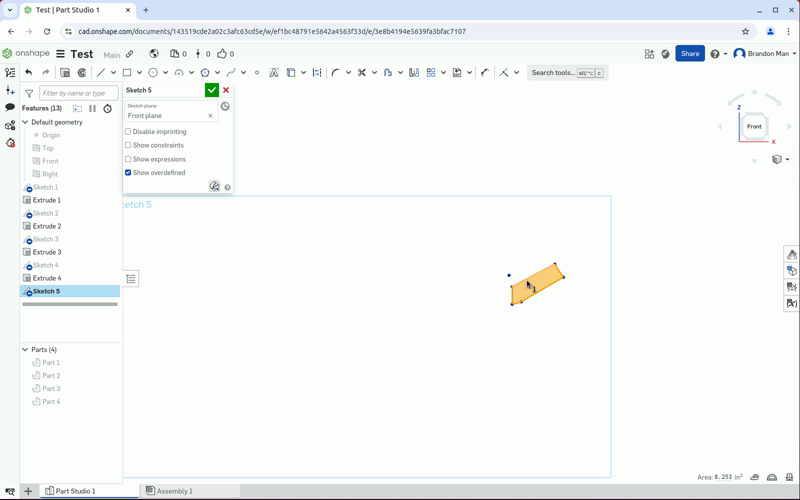
mouse_move(73, 352)
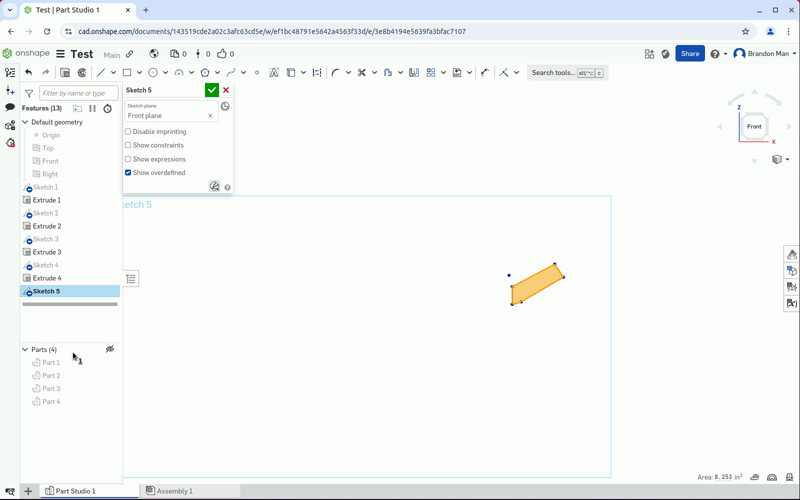
key(shift+y)
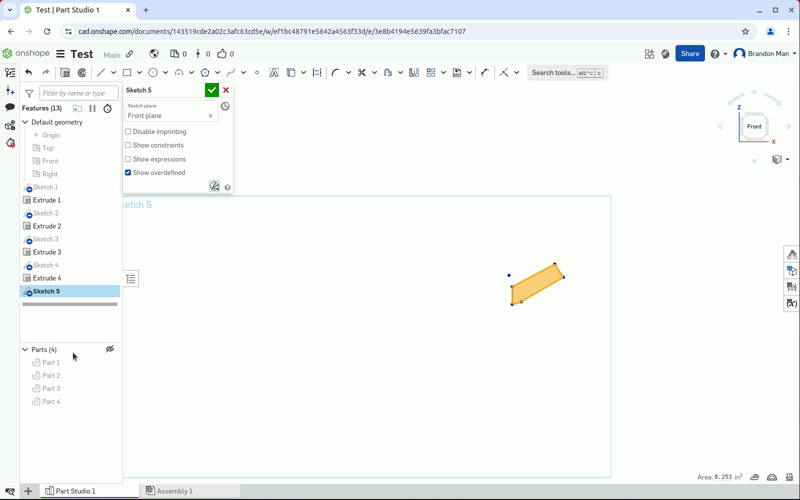
key(shift+e)
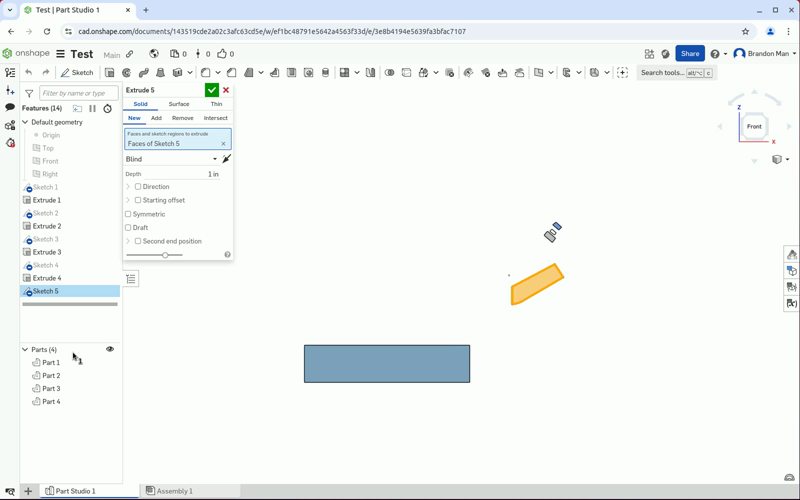
mouse_move(143, 106)
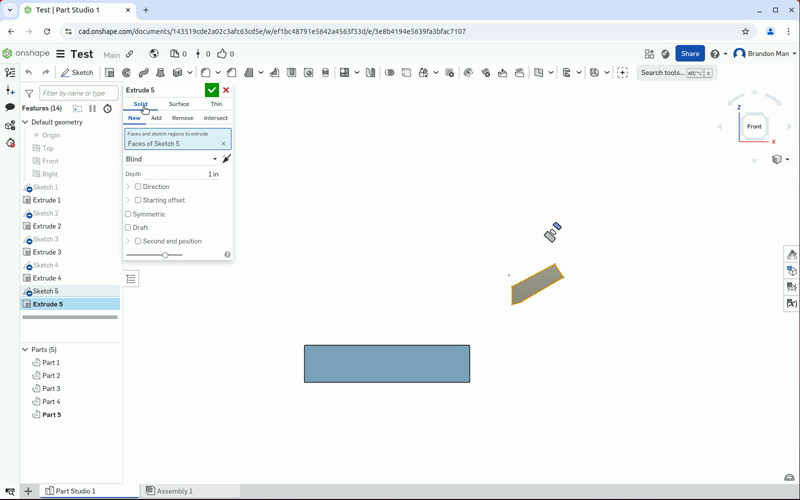
click(143, 106)
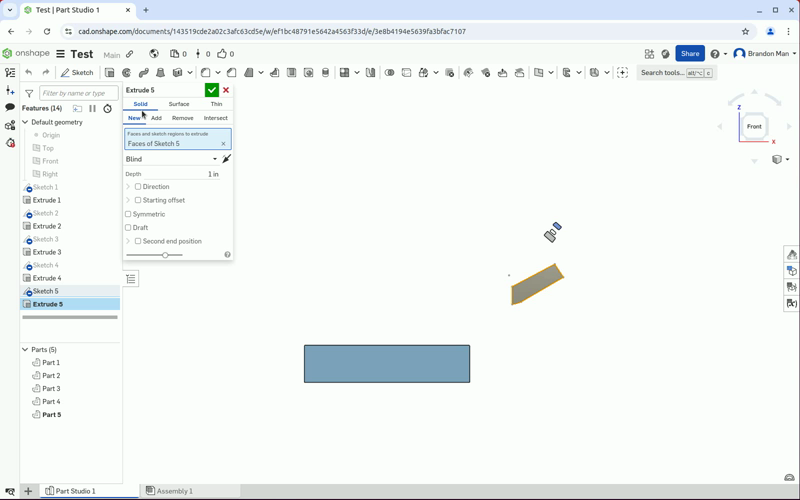
mouse_move(137, 120)
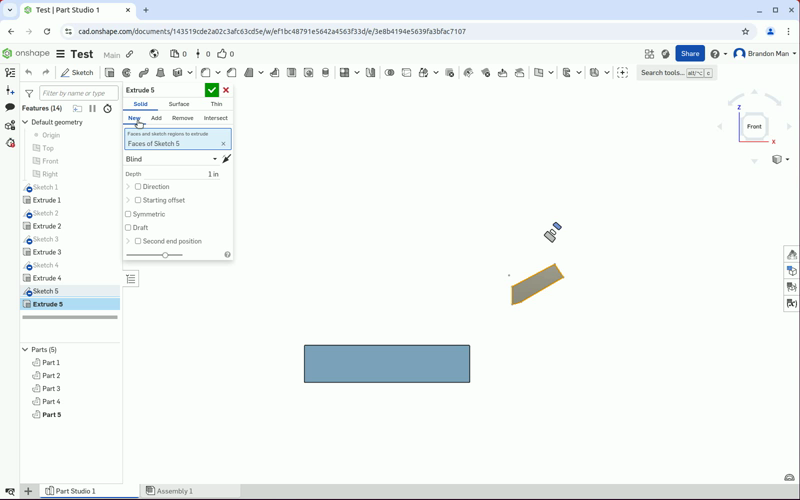
click(137, 120)
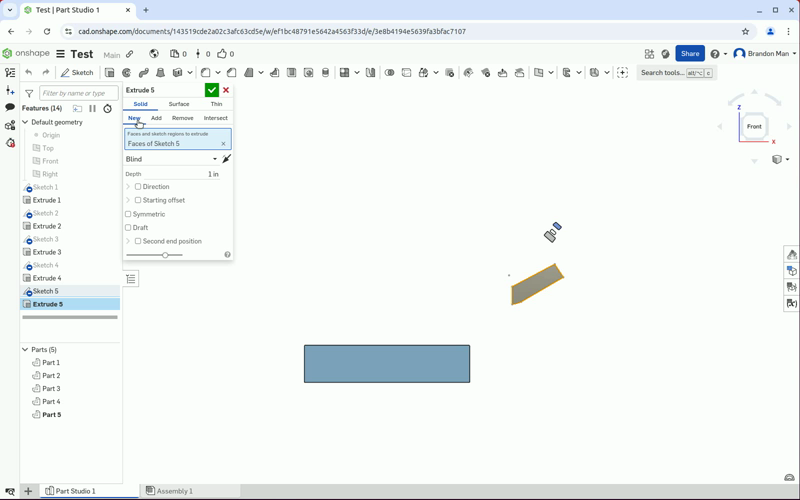
key(tab, 4)
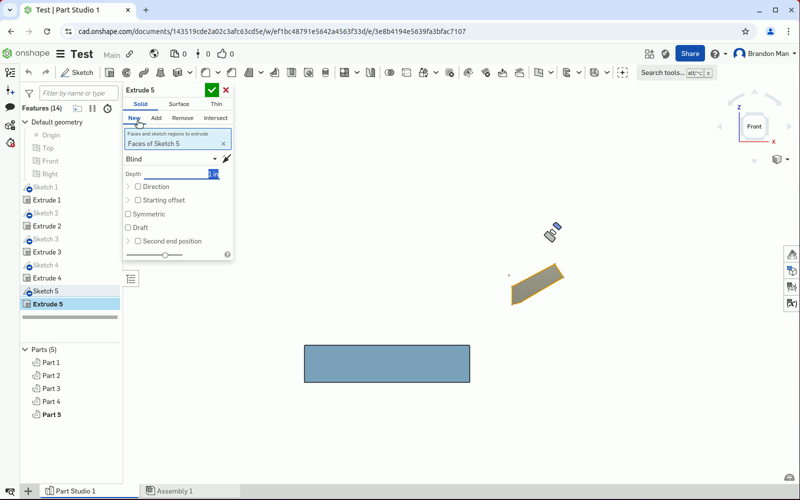
text(1.926)
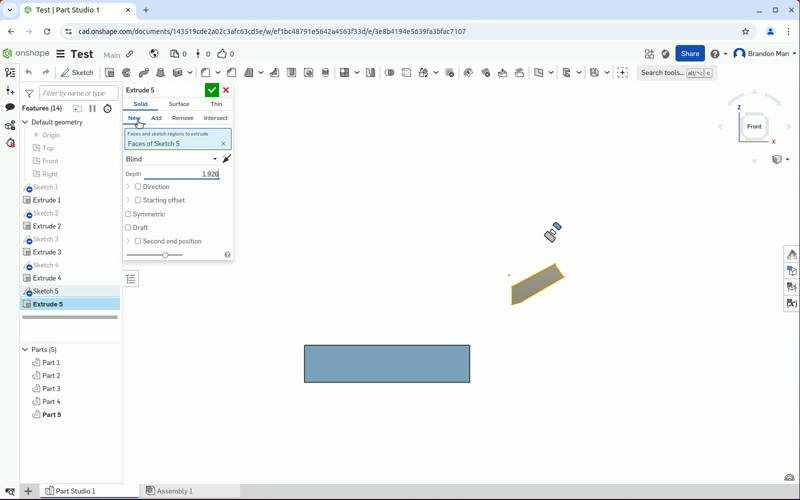
key(tab, 3)
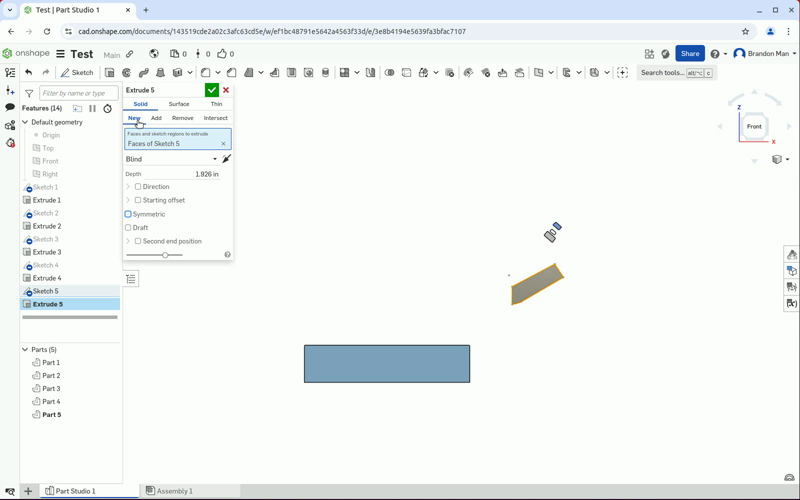
key(space)
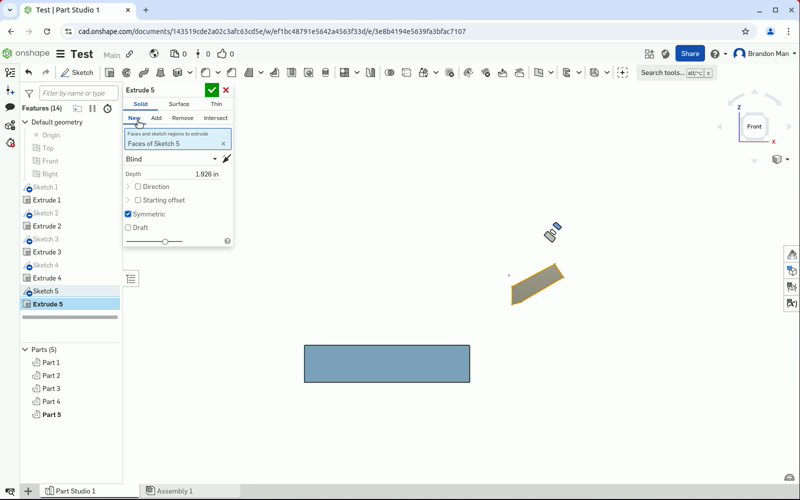
key(enter)
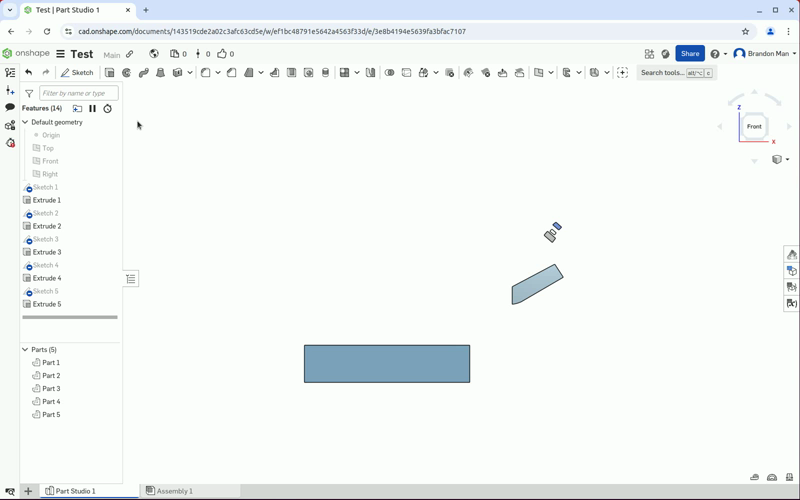
key(shift+h)
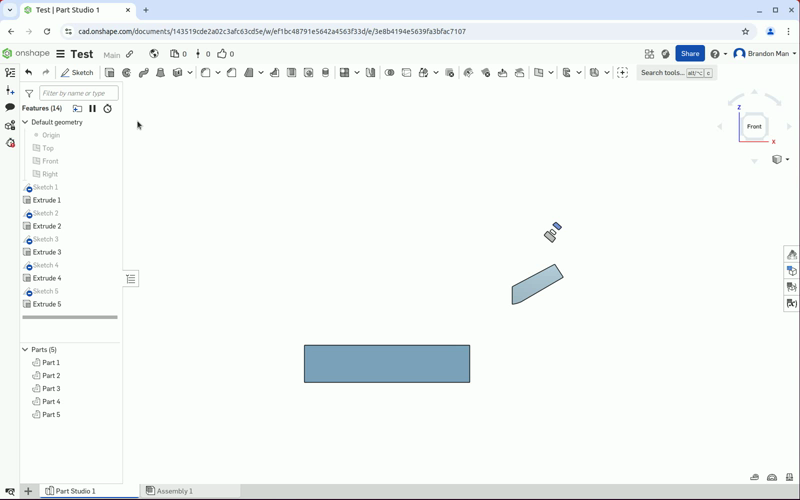
key(shift+h)
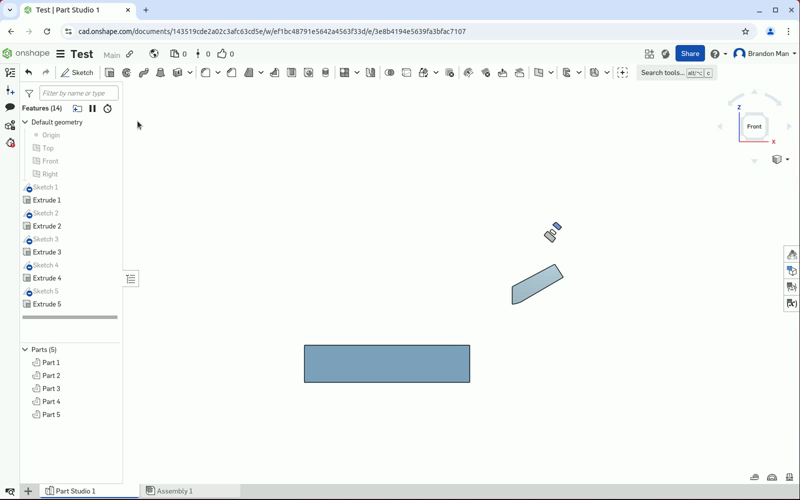
mouse_move(73, 189)
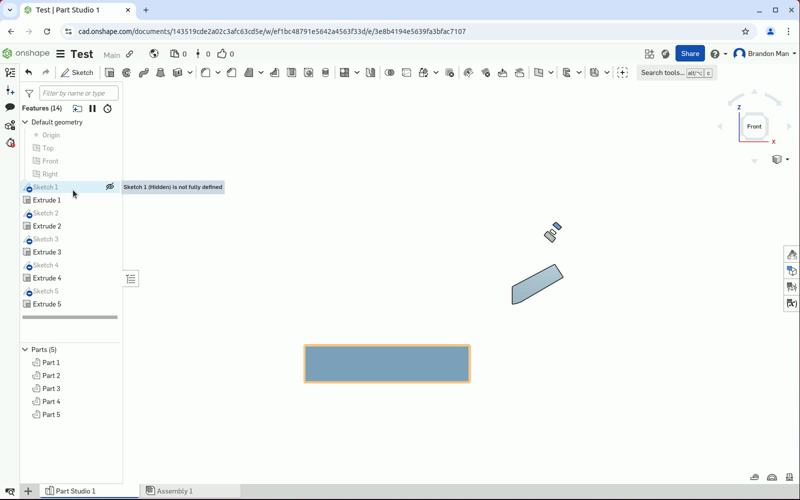
click(73, 189)
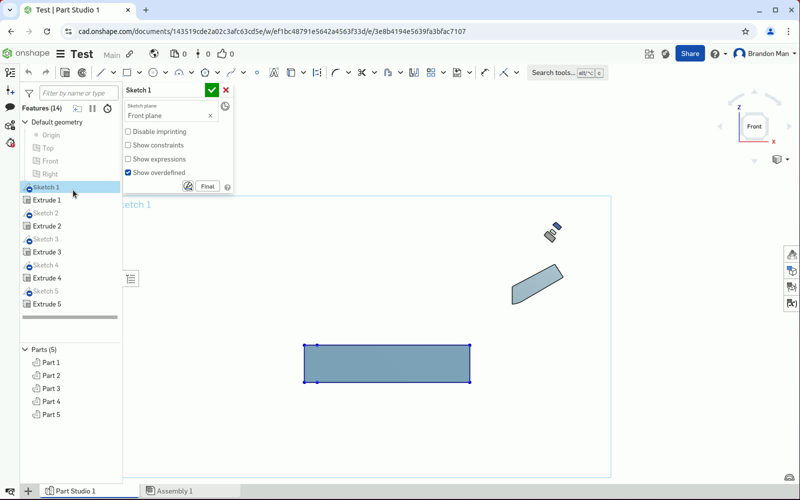
mouse_move(229, 92)
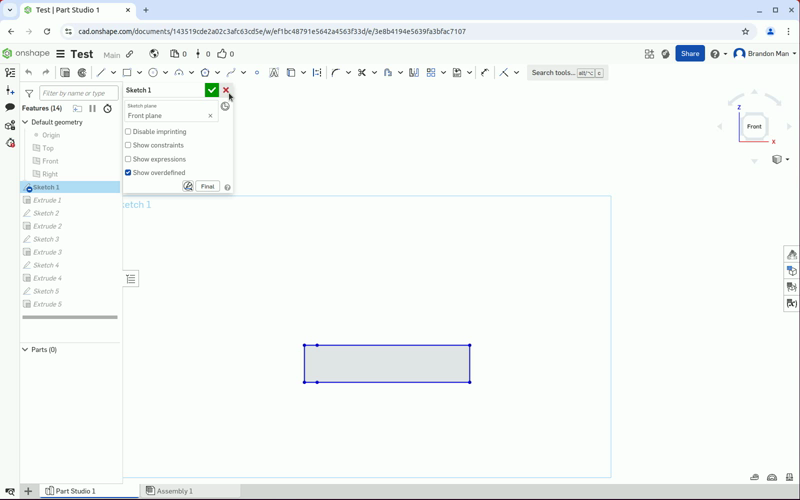
click(229, 92)
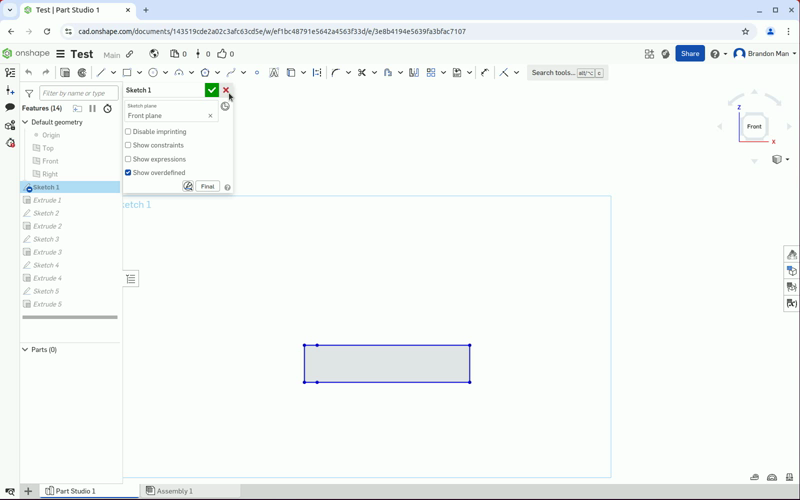
key(shift+s)
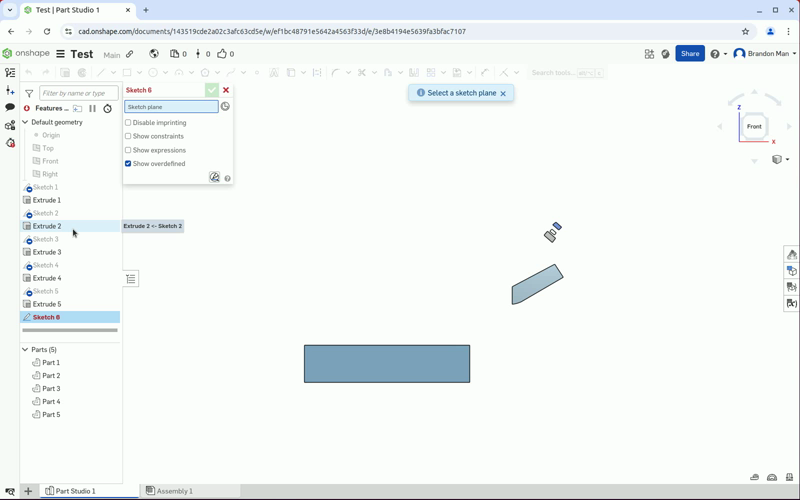
scroll(3)
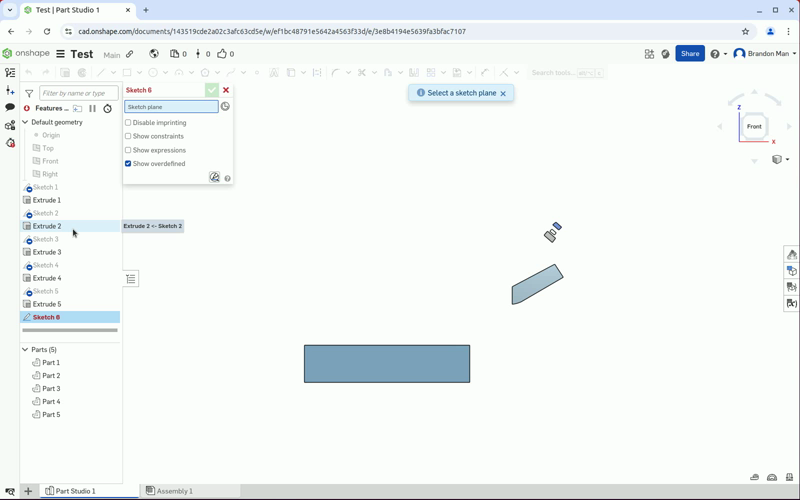
mouse_move(73, 163)
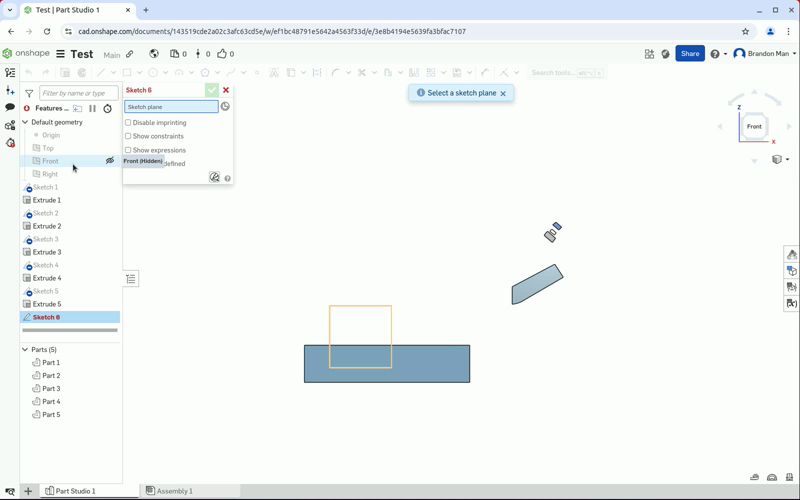
click(73, 163)
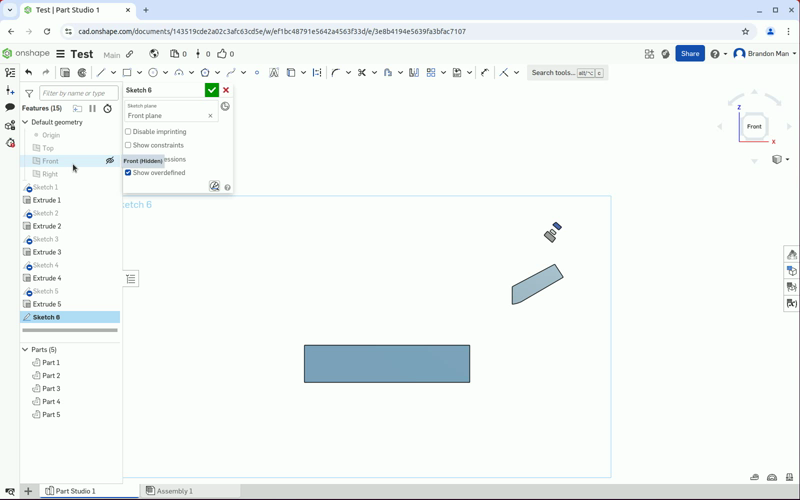
mouse_move(73, 352)
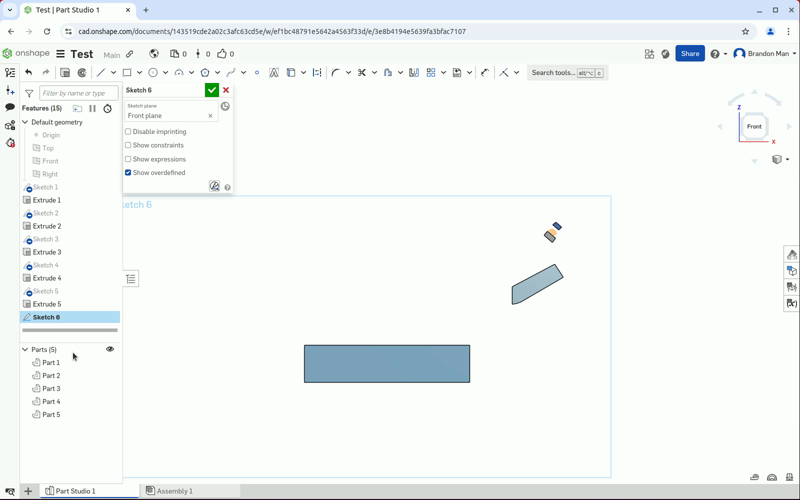
key(y)
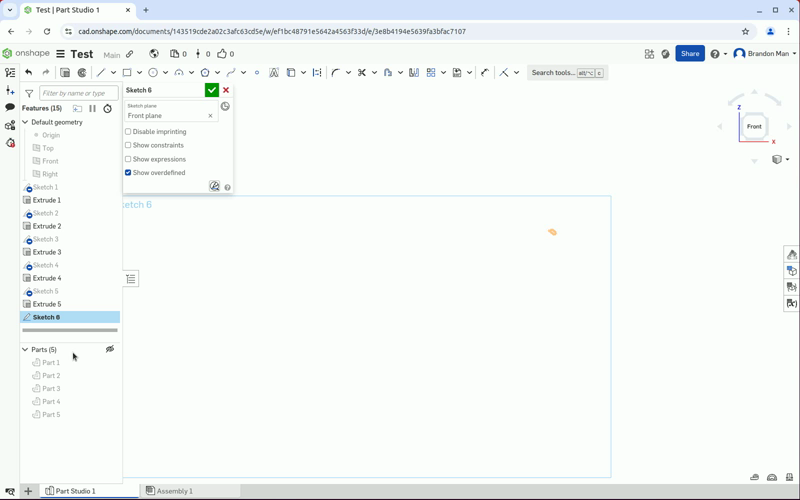
key(l)
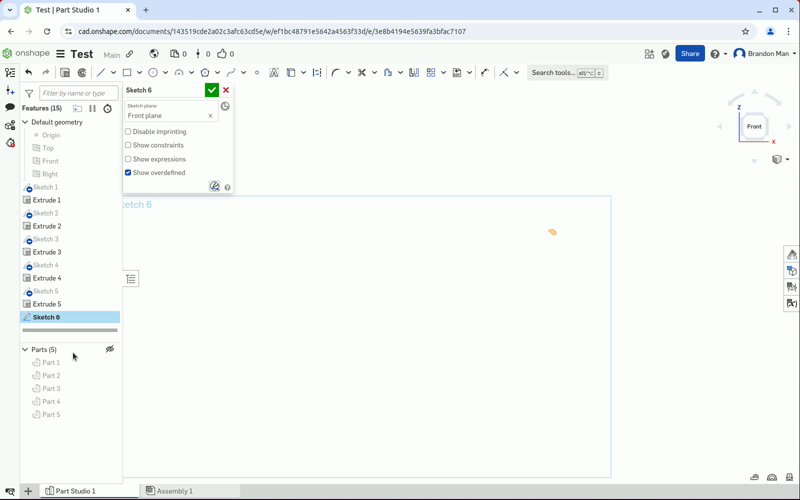
key_down(shift)
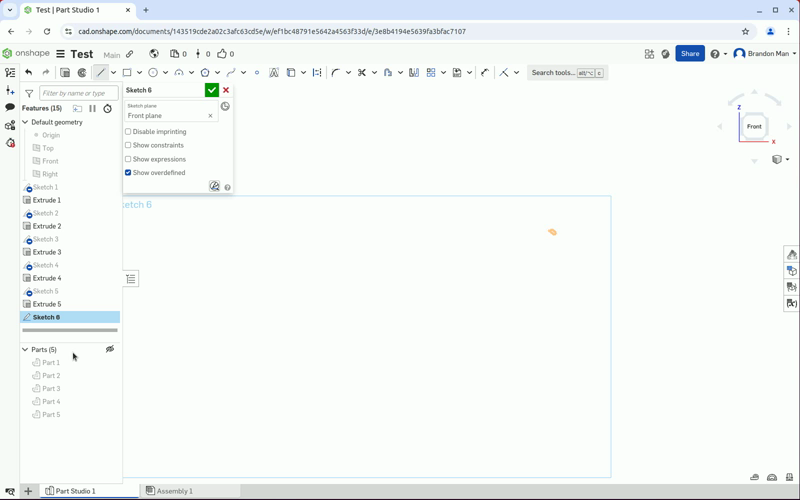
mouse_move(554, 264)
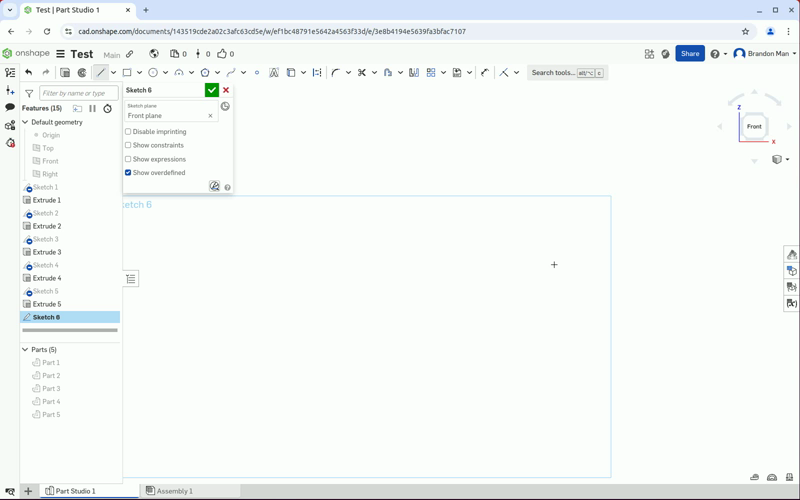
click(554, 264)
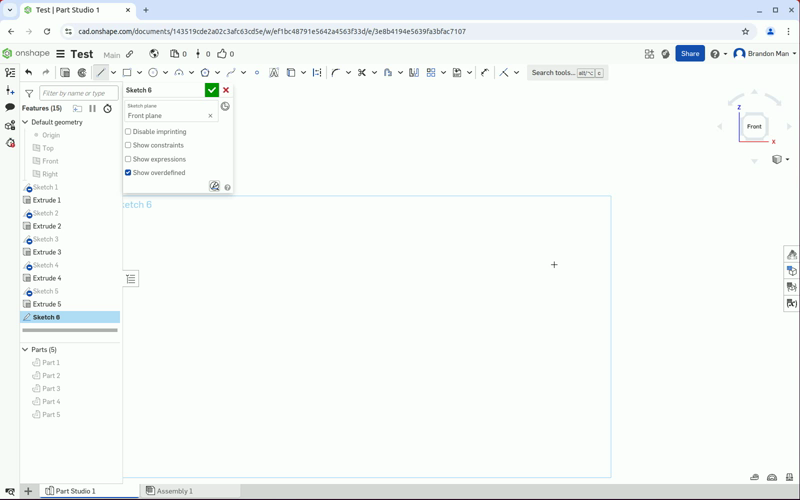
key_up(shift)
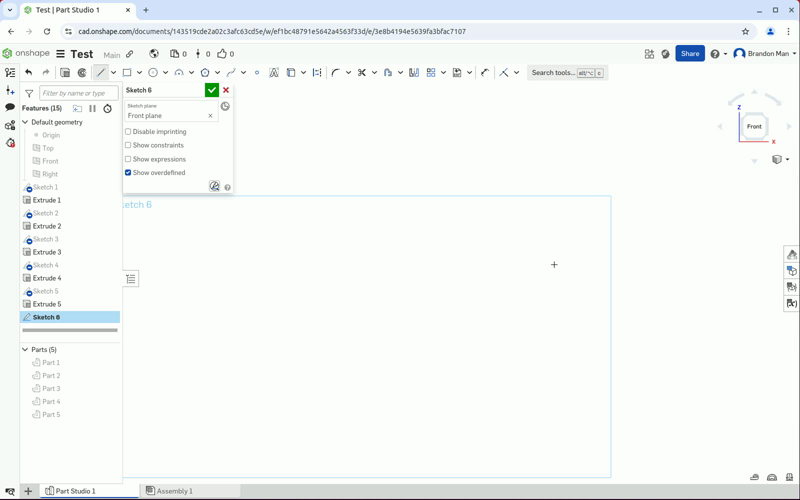
key_down(shift)
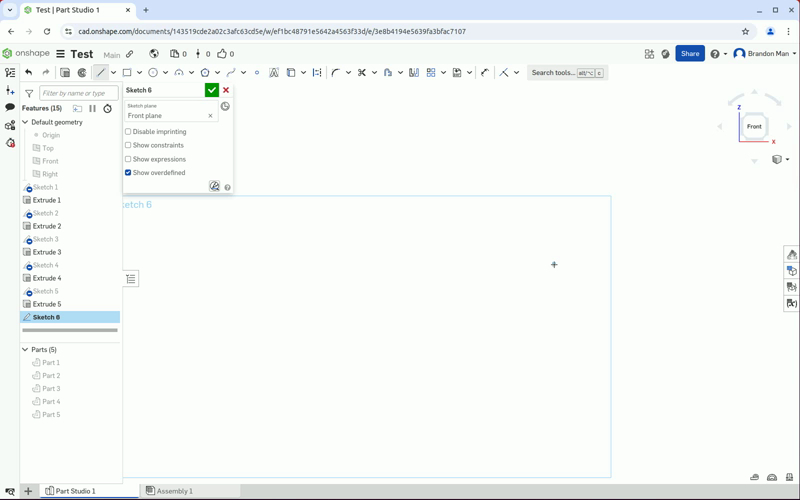
mouse_move(584, 264)
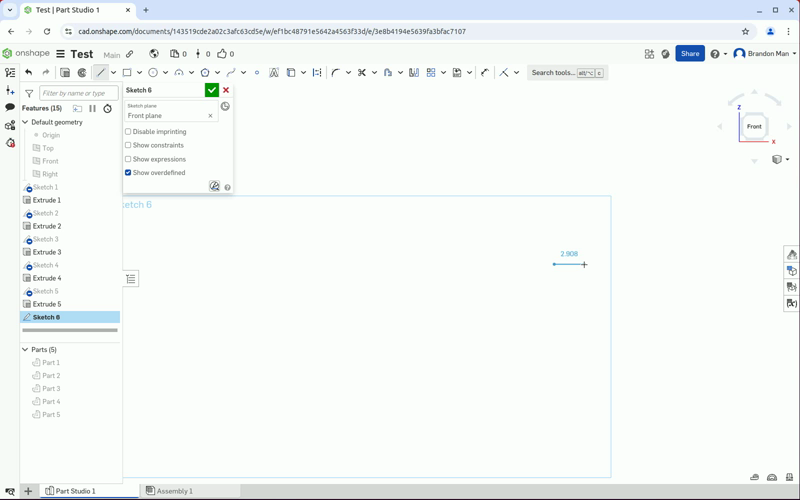
mouse_move(563, 277)
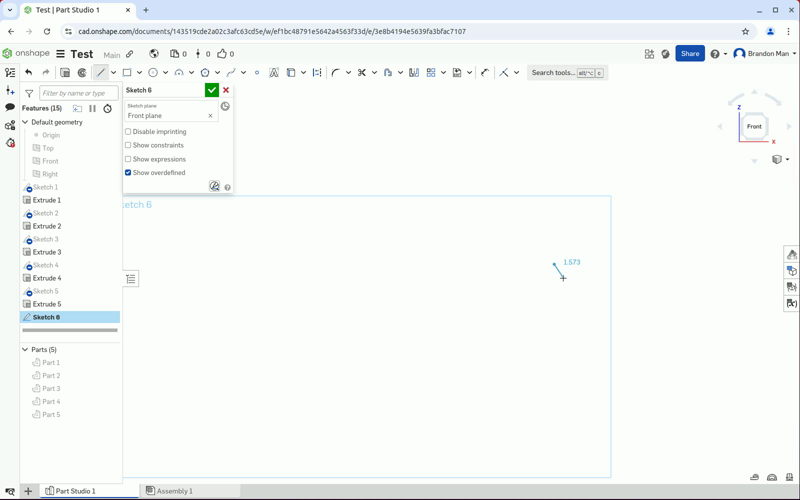
click(563, 277)
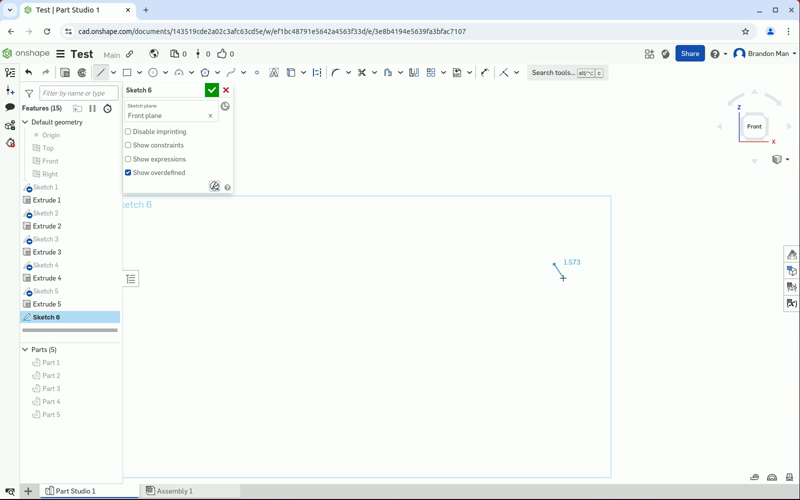
key_up(shift)
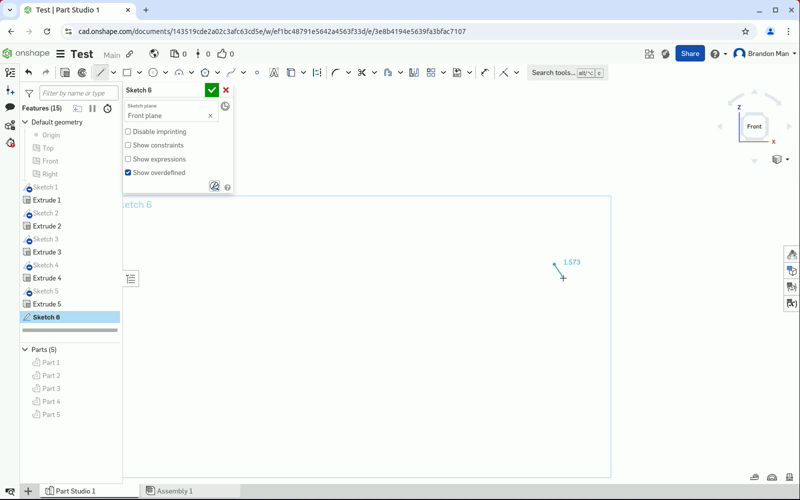
key(esc)
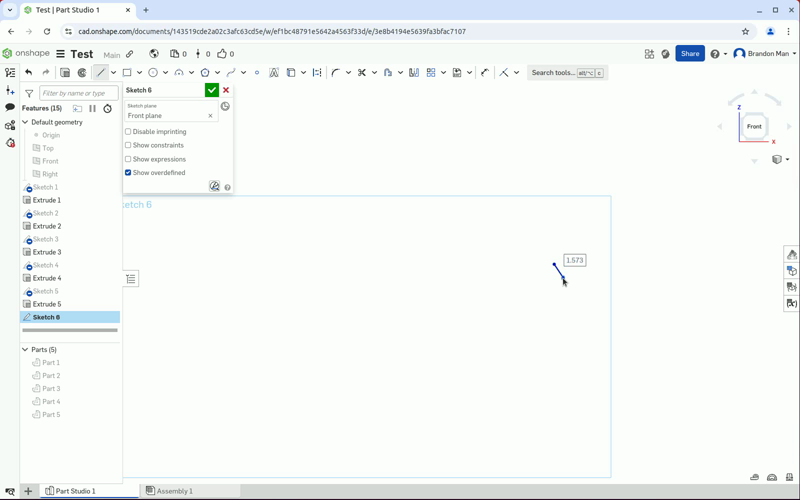
key(a)
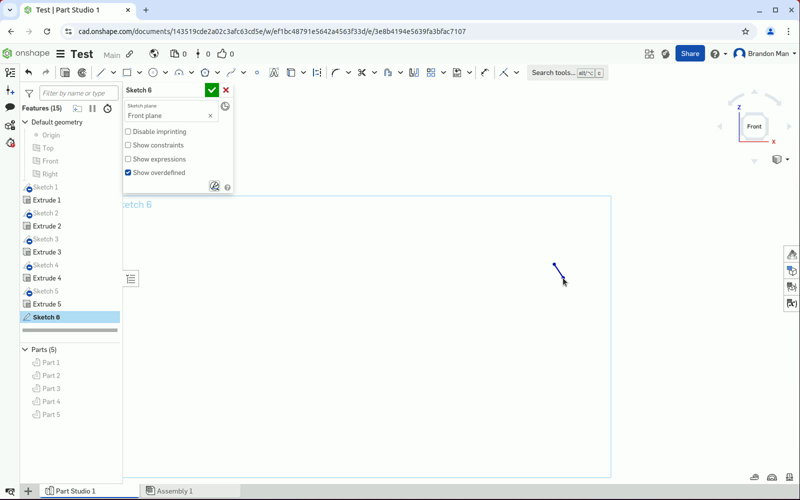
mouse_move(563, 277)
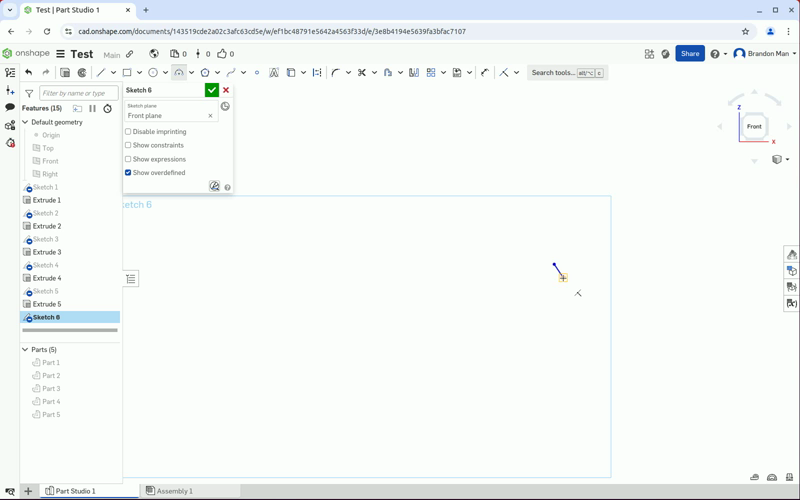
click(563, 277)
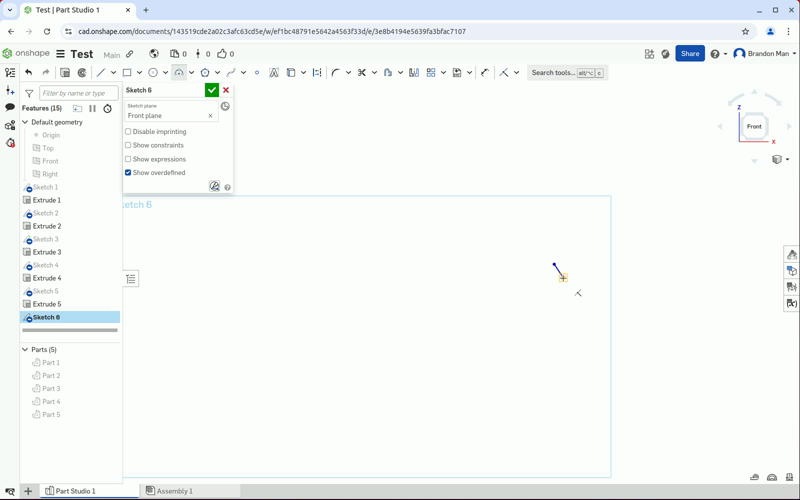
key_down(shift)
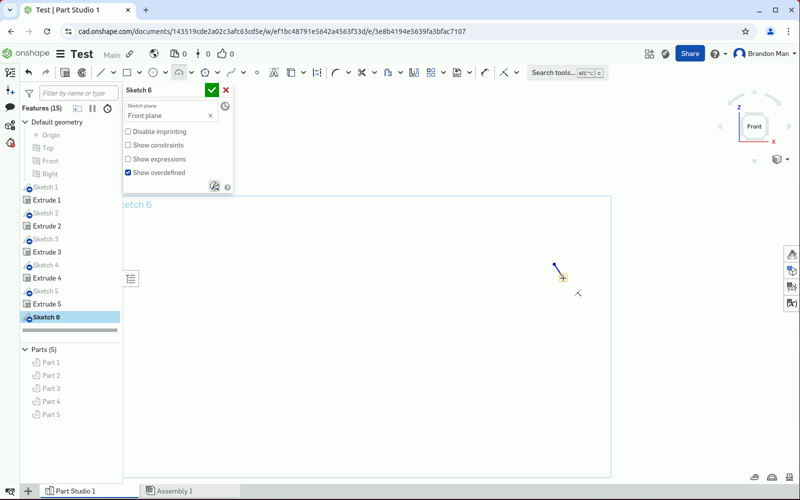
mouse_move(573, 262)
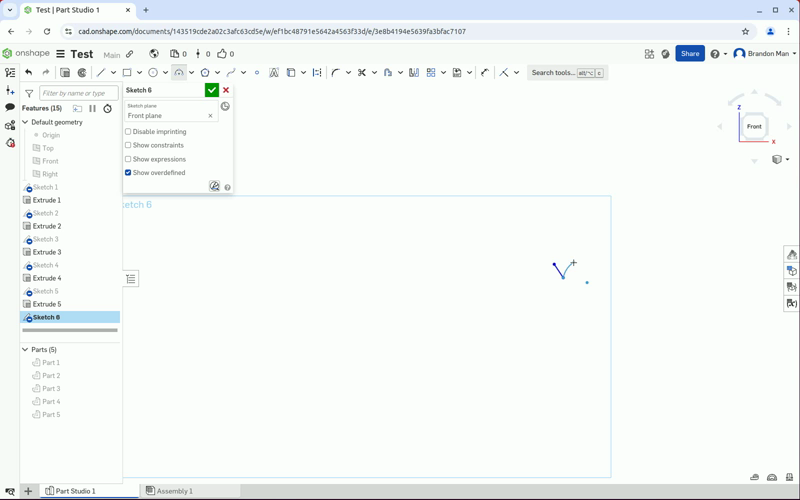
click(573, 262)
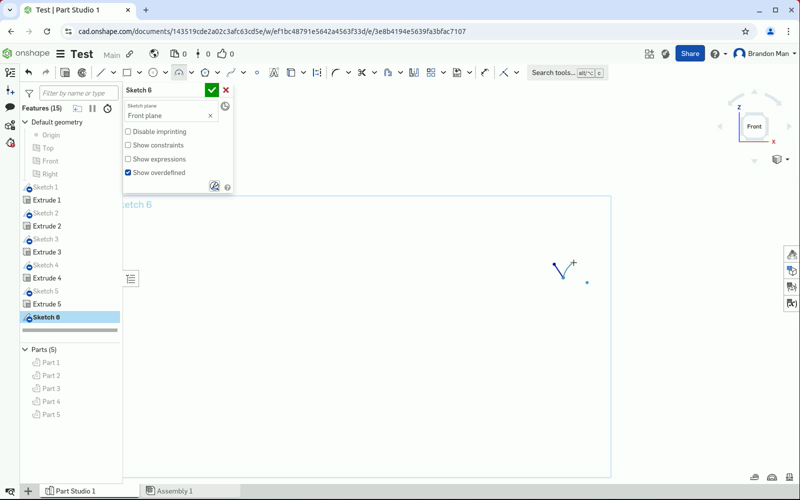
mouse_move(570, 270)
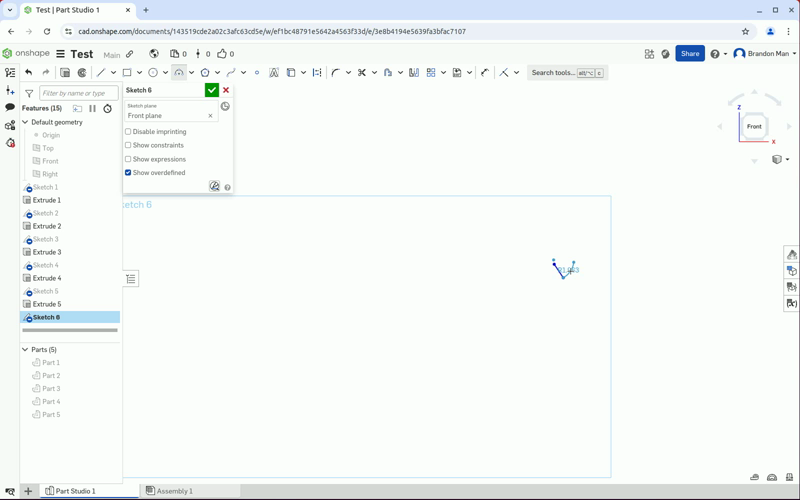
click(570, 270)
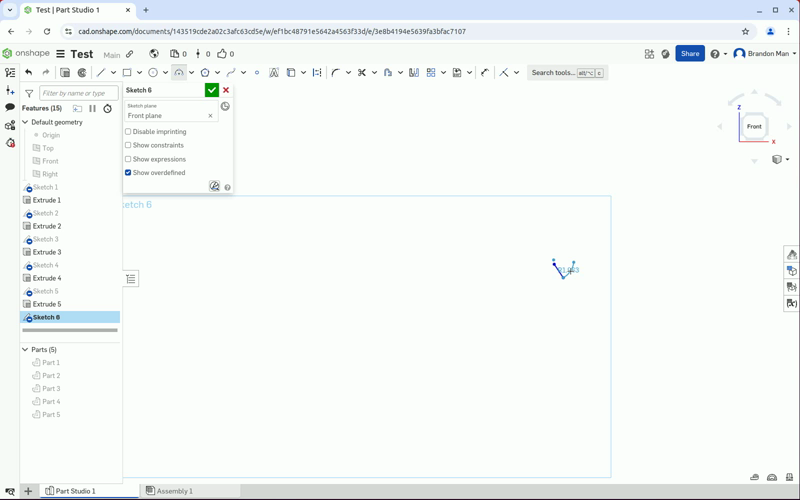
key_up(shift)
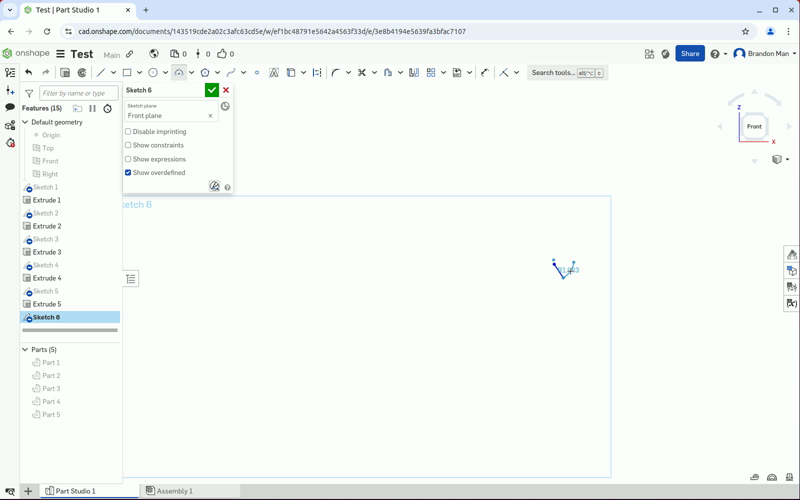
key(esc)
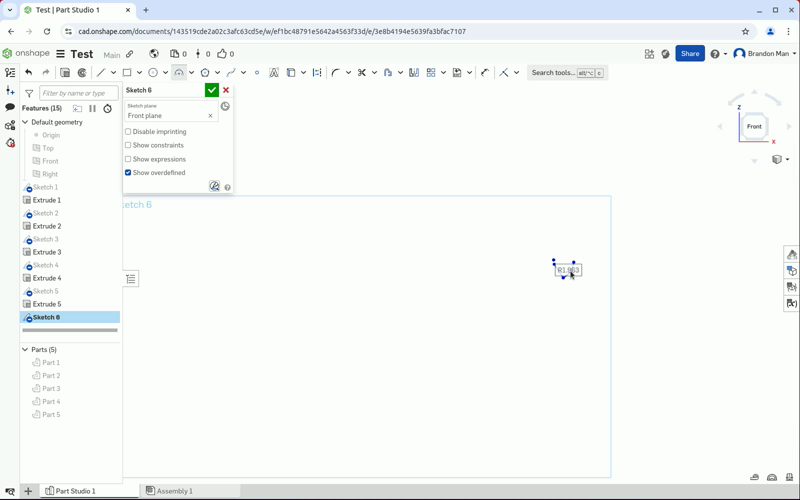
key(l)
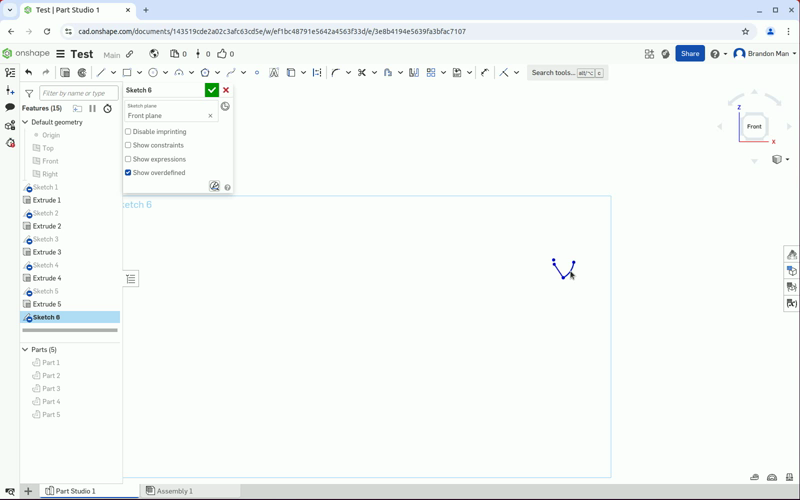
mouse_move(573, 262)
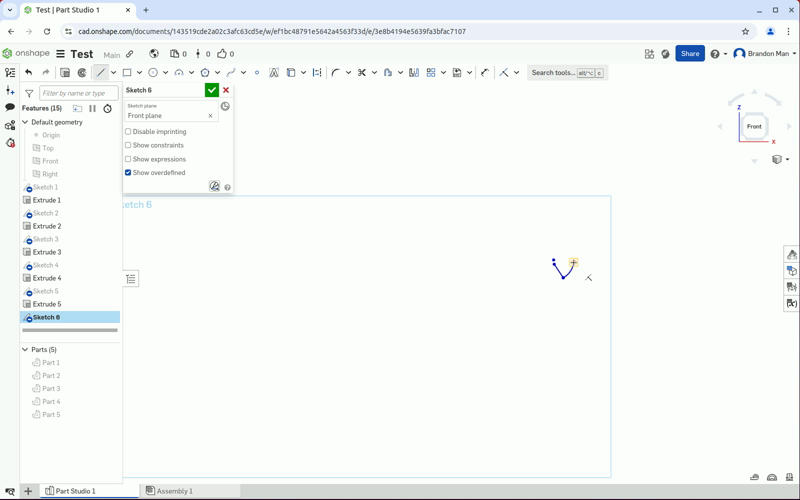
click(573, 262)
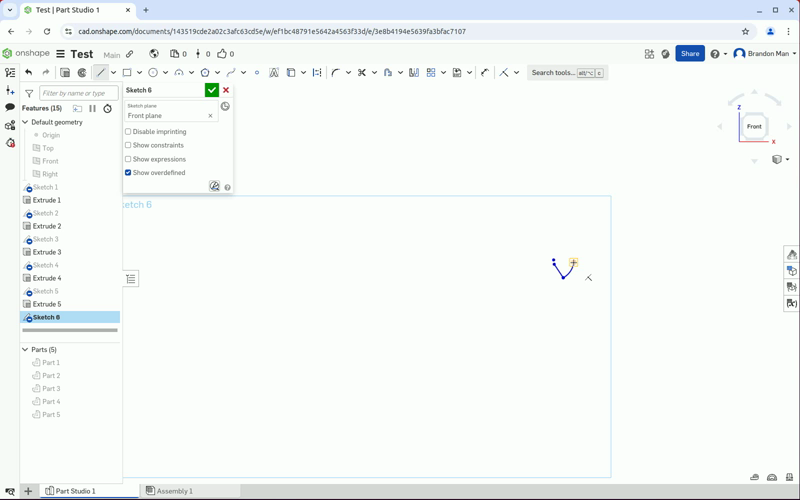
key_down(shift)
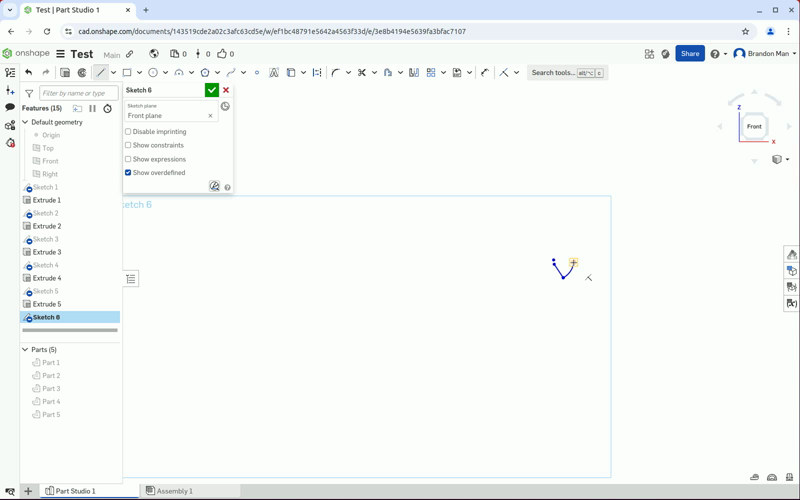
mouse_move(589, 262)
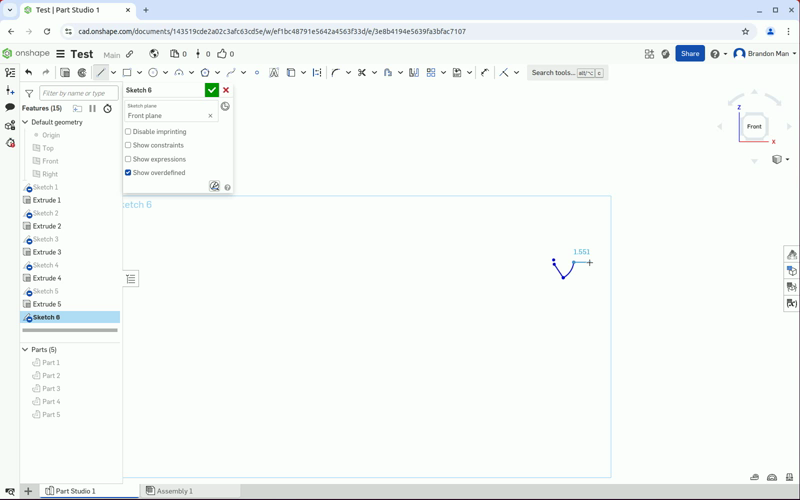
mouse_move(572, 242)
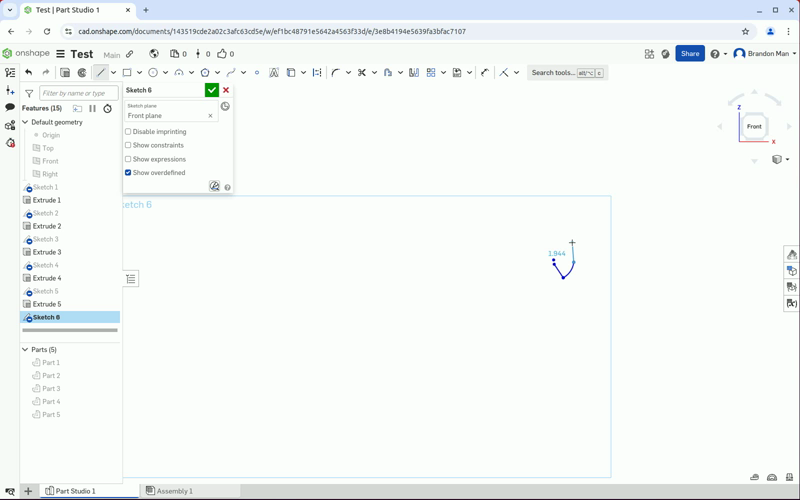
click(572, 242)
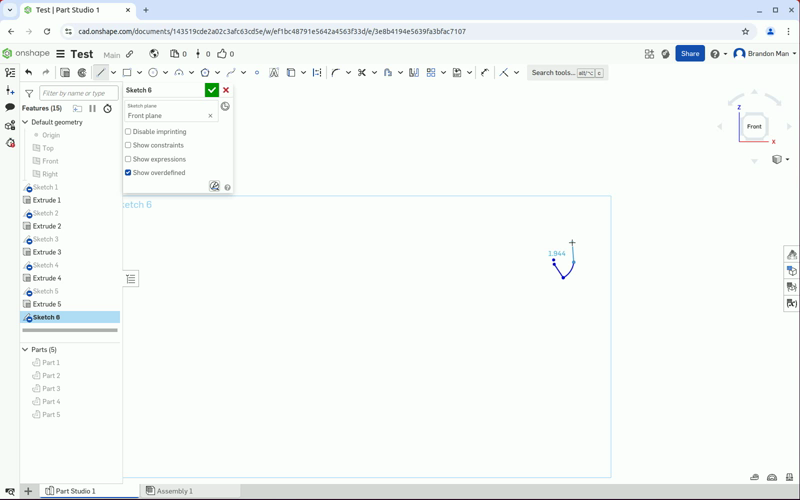
key_up(shift)
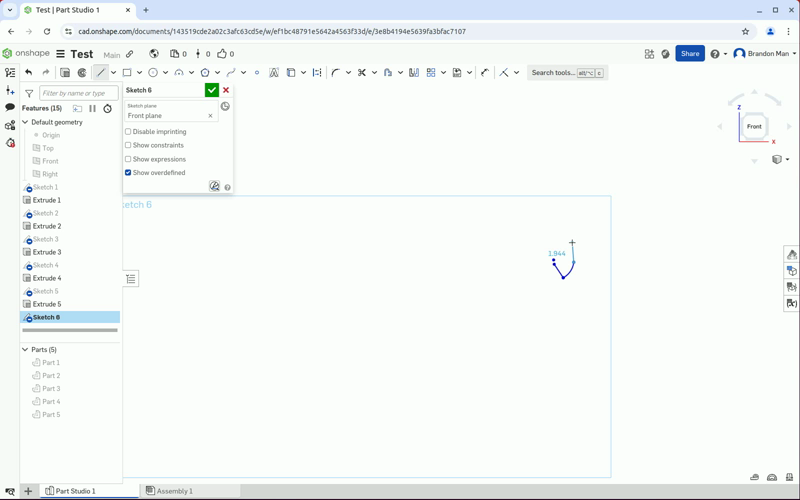
key_down(shift)
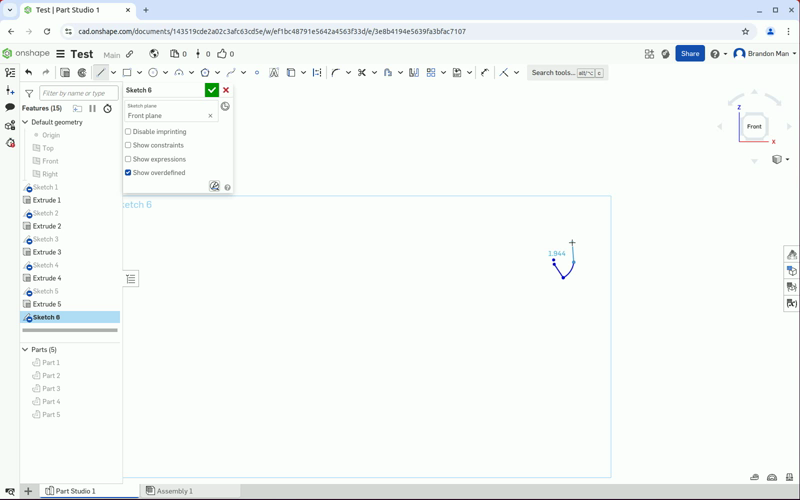
mouse_move(589, 242)
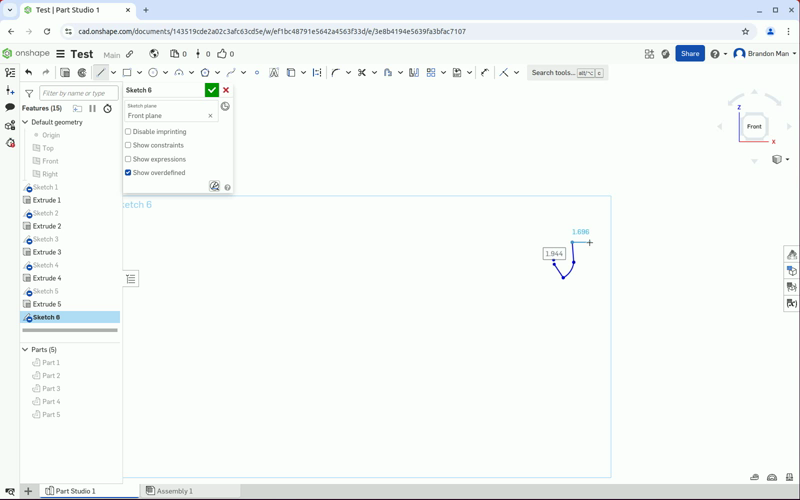
mouse_move(557, 244)
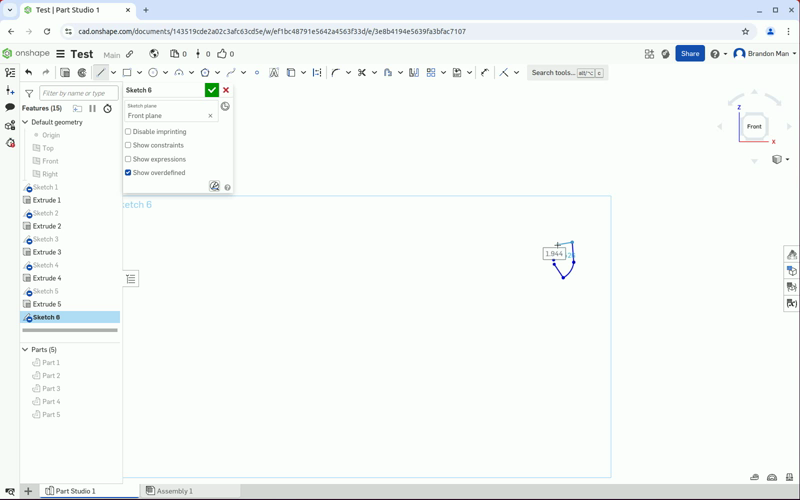
click(557, 244)
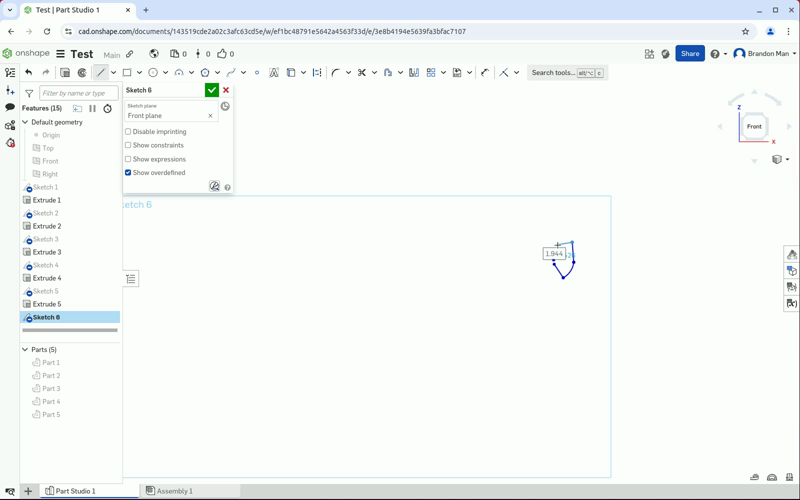
key_up(shift)
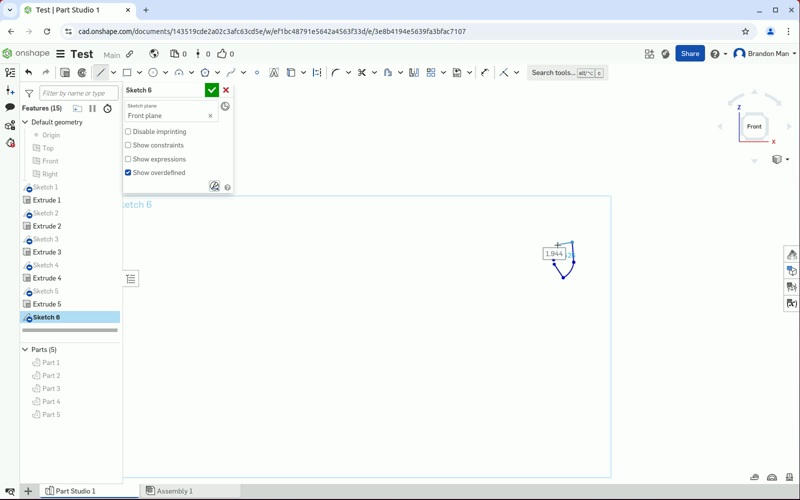
key_down(shift)
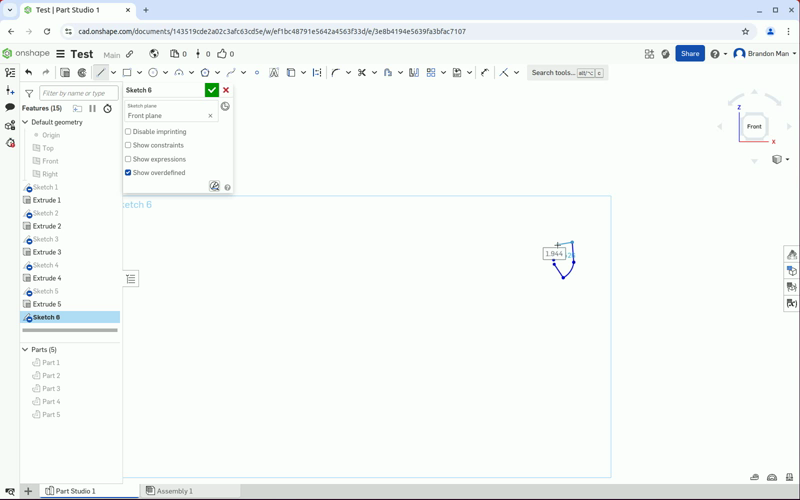
mouse_move(587, 244)
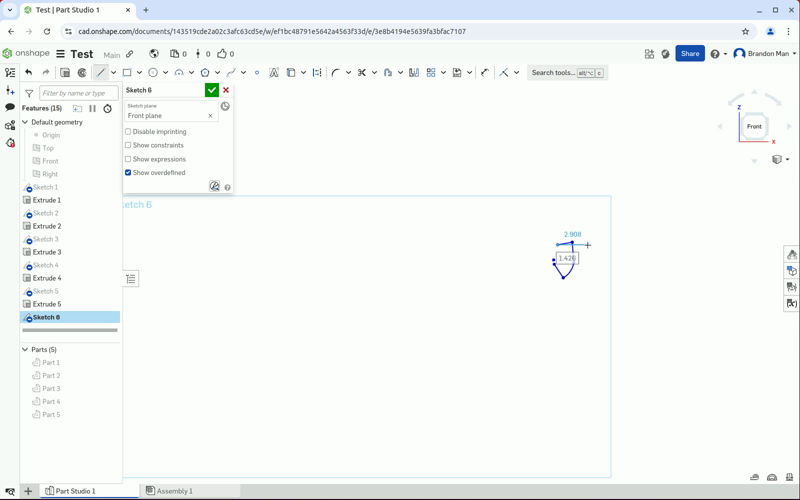
mouse_move(558, 259)
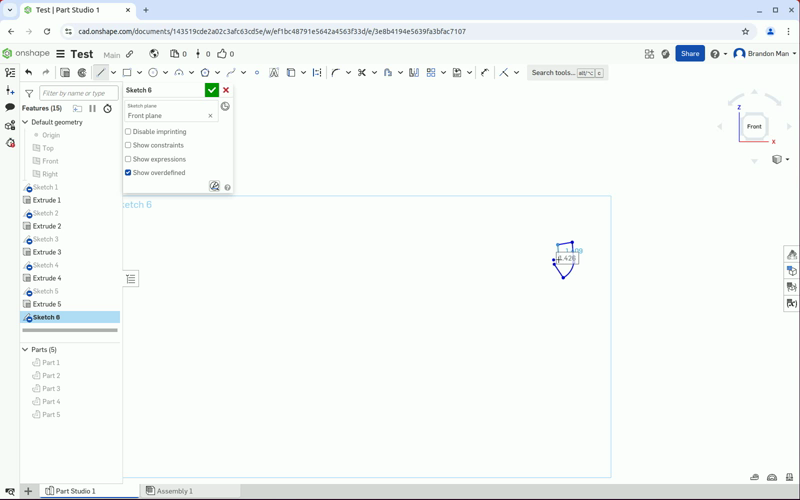
scroll(6)
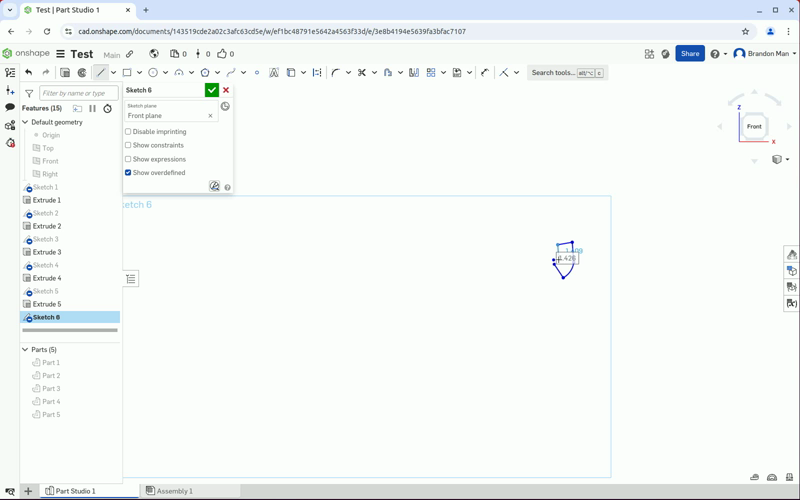
scroll(6)
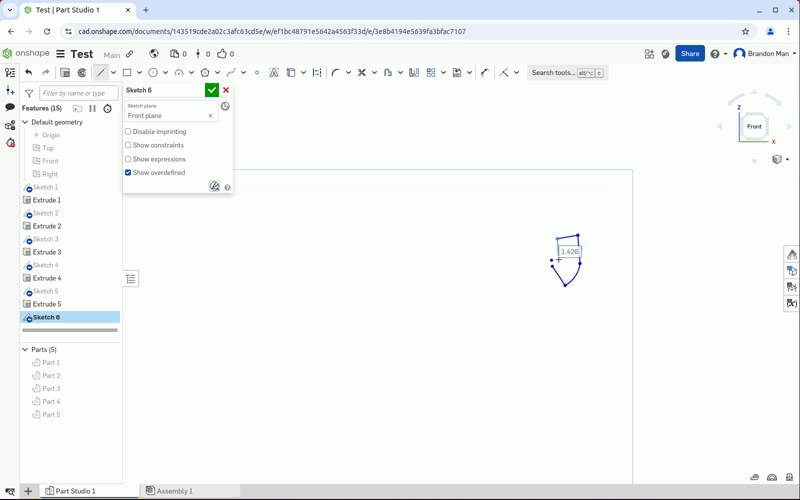
scroll(6)
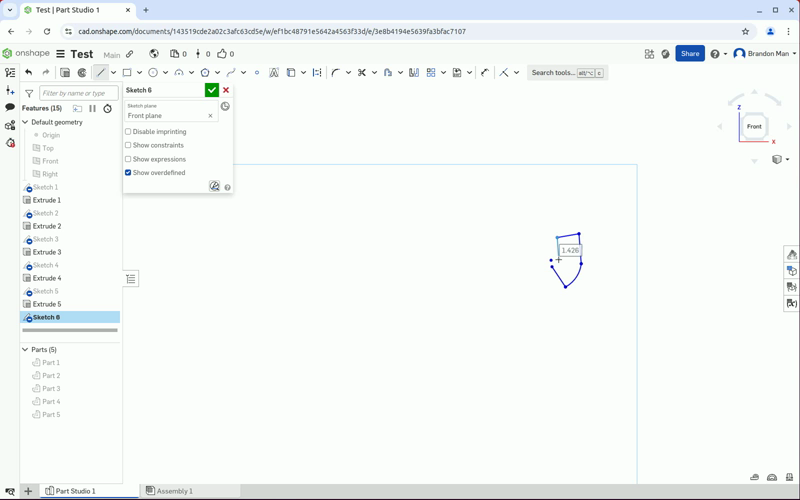
scroll(6)
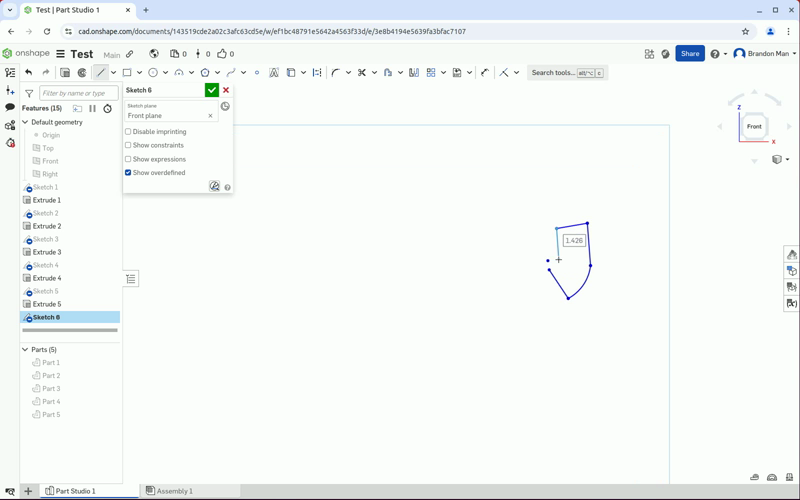
scroll(6)
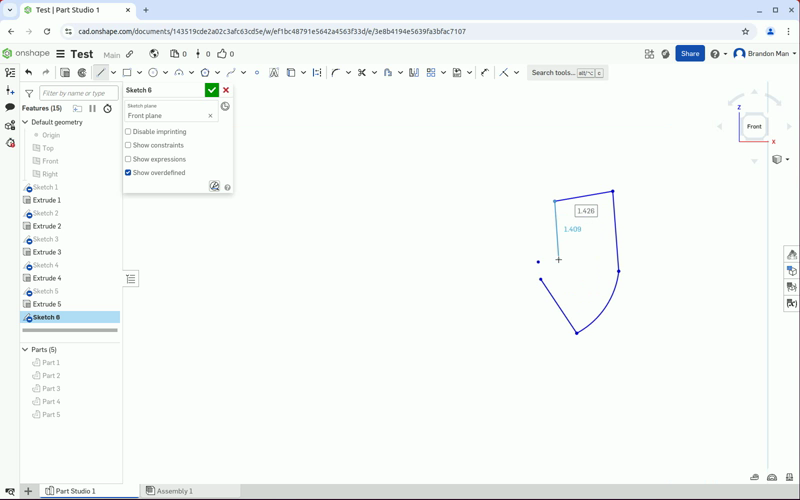
scroll(6)
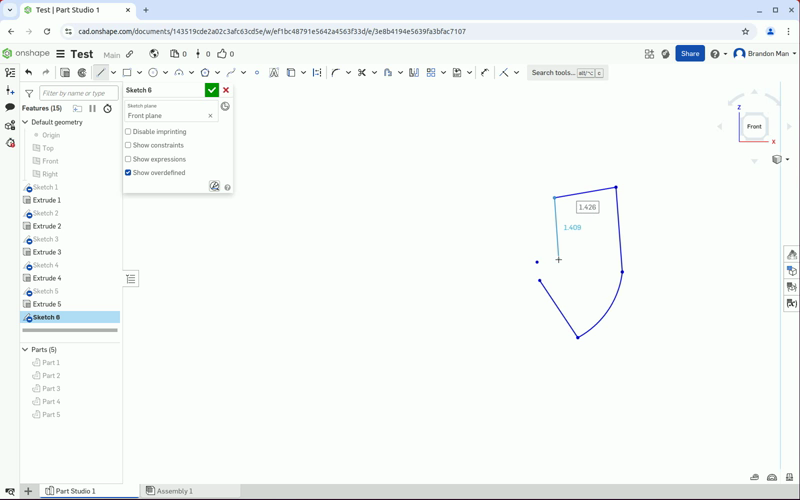
scroll(6)
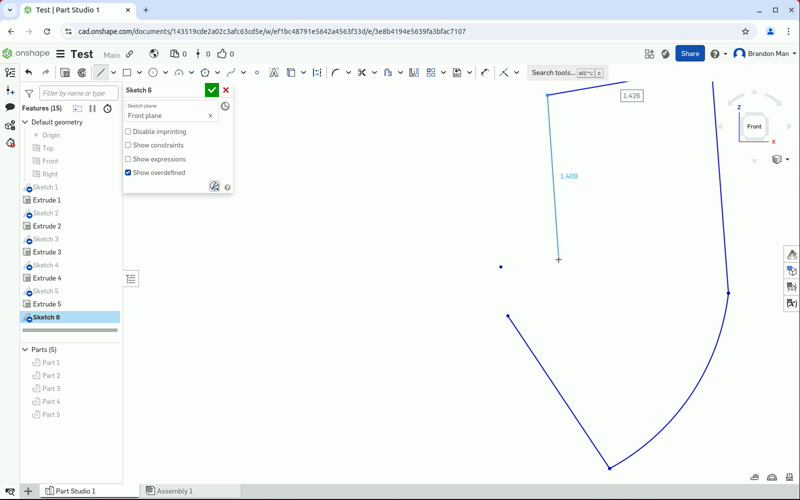
click(558, 259)
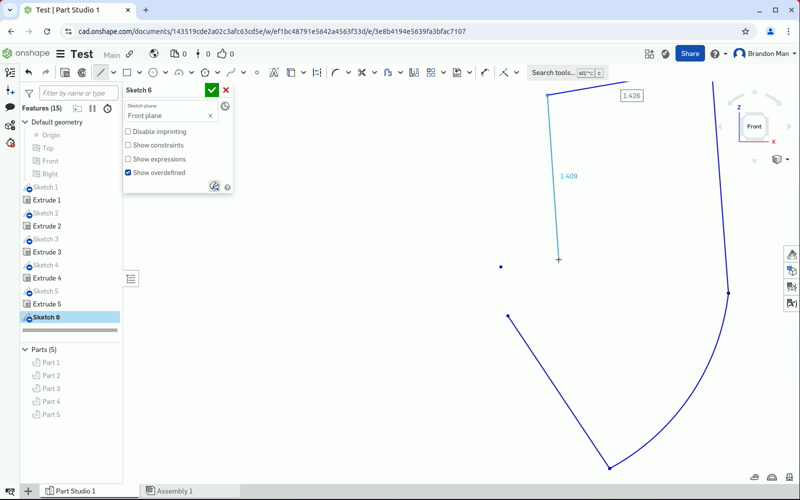
scroll(-6)
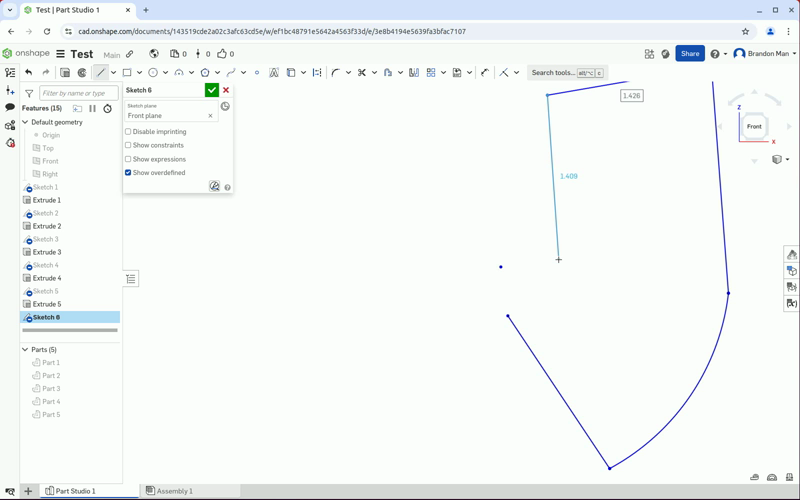
scroll(-6)
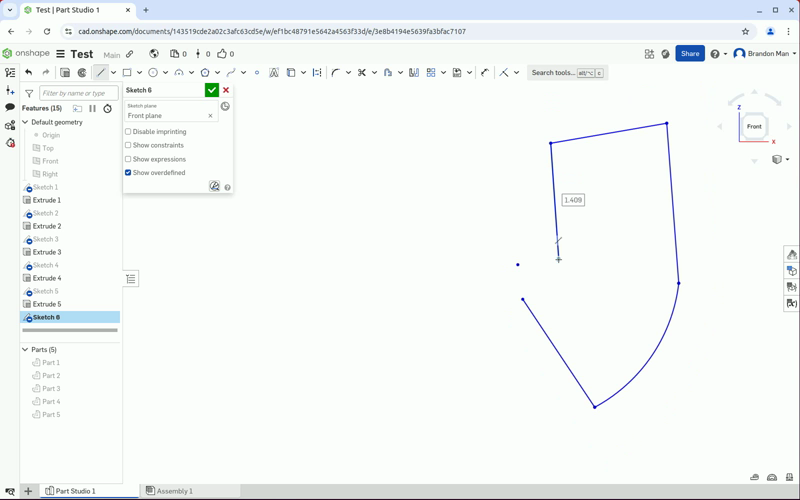
scroll(-6)
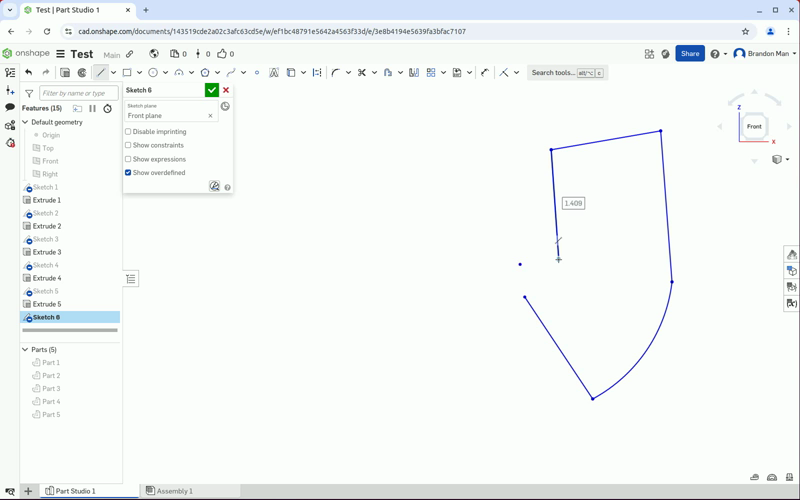
scroll(-6)
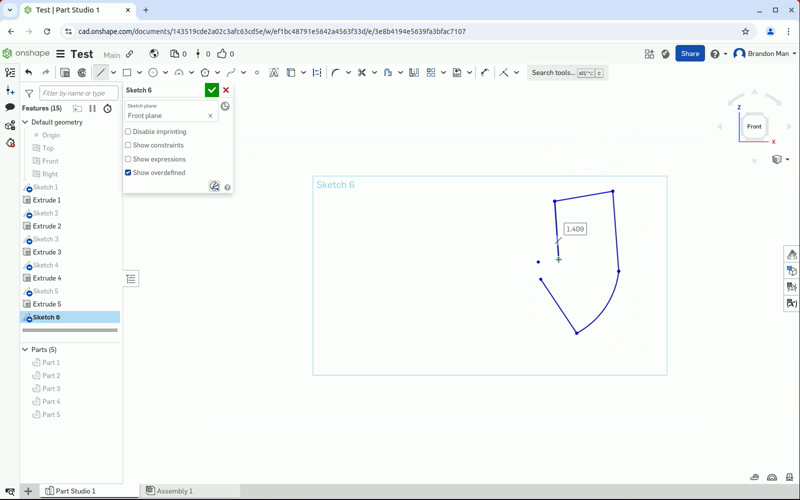
scroll(-6)
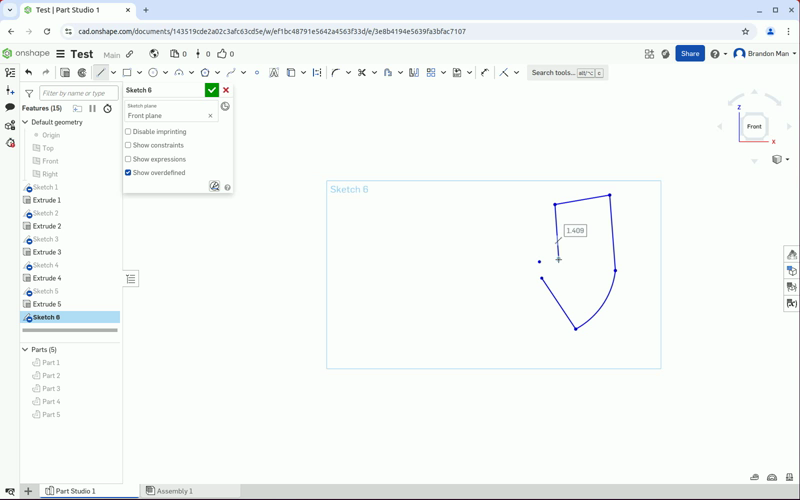
scroll(-6)
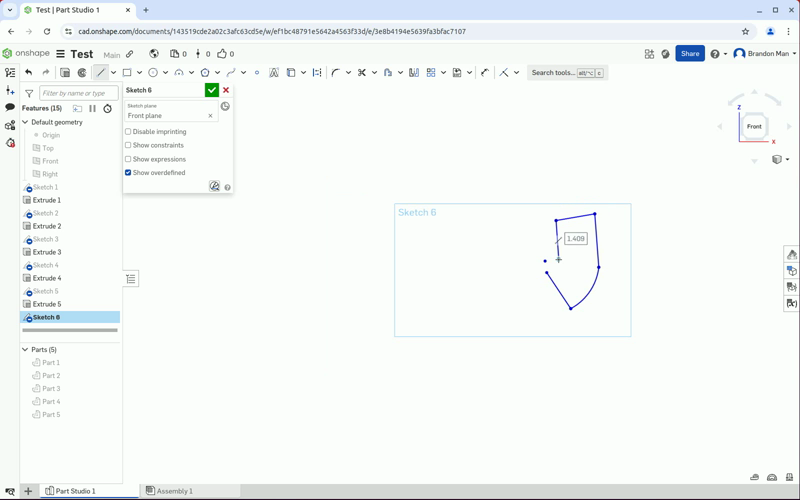
scroll(-6)
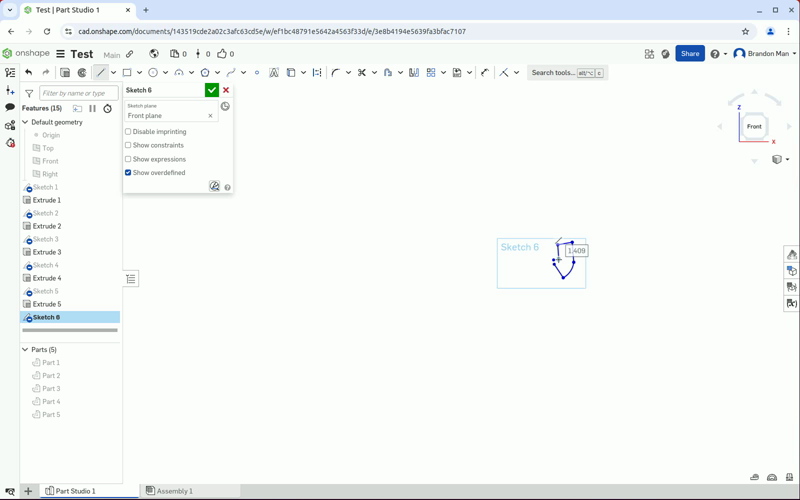
key_up(shift)
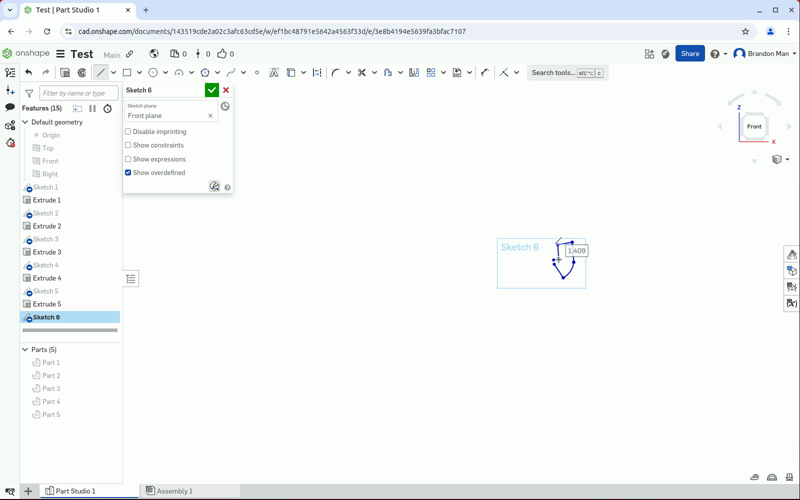
key(esc)
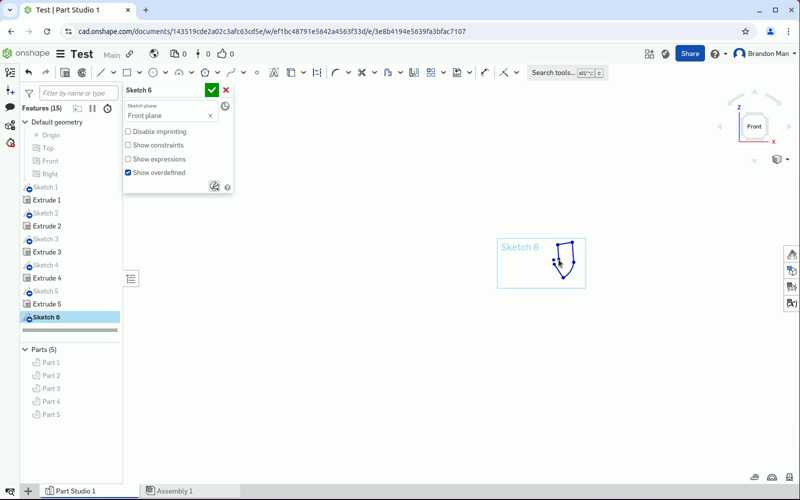
key(a)
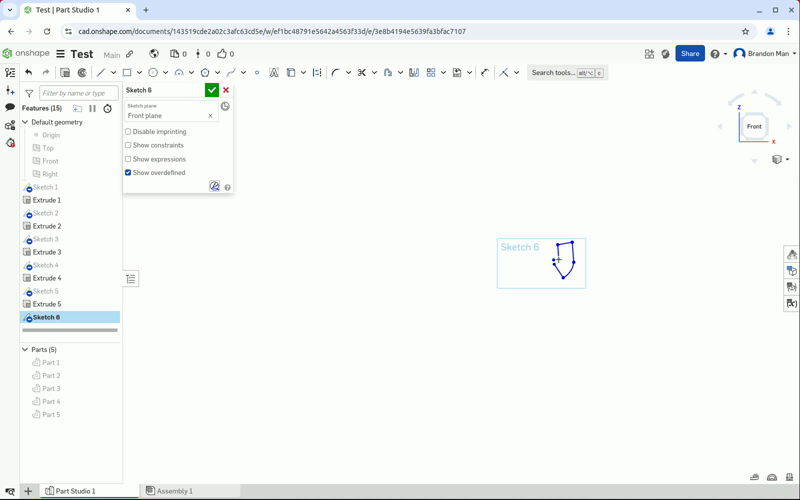
mouse_move(558, 259)
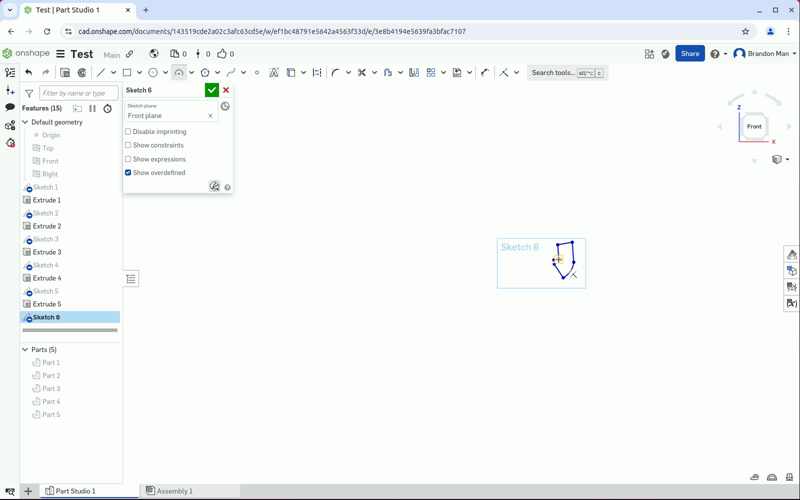
scroll(6)
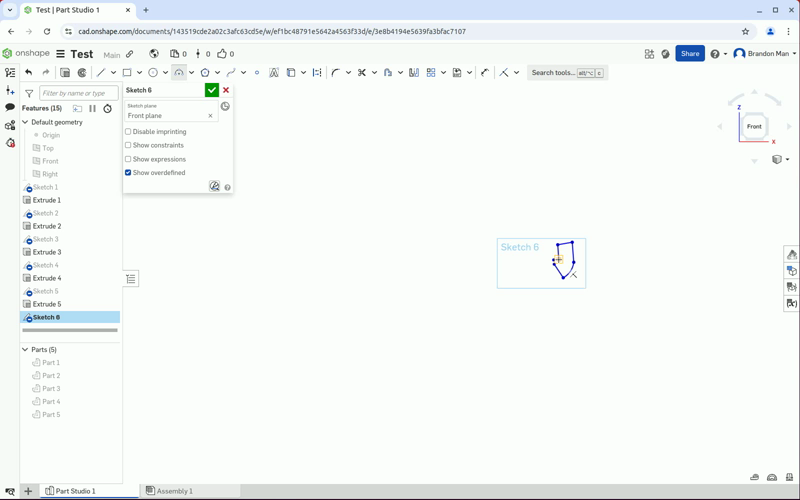
scroll(6)
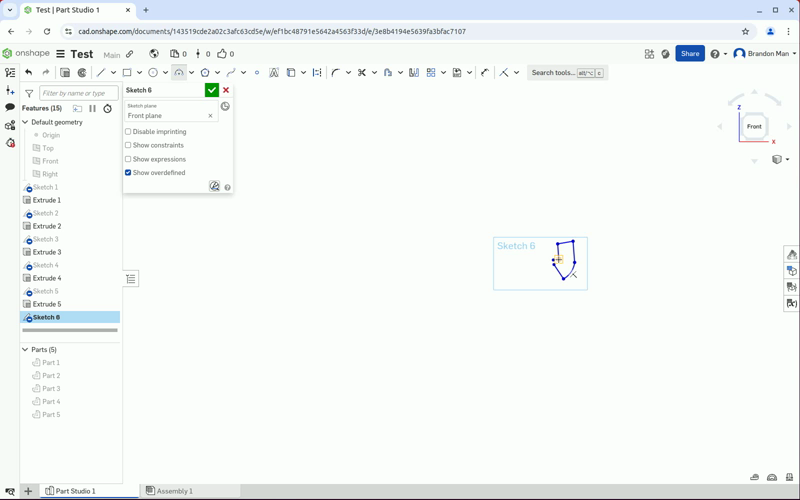
scroll(6)
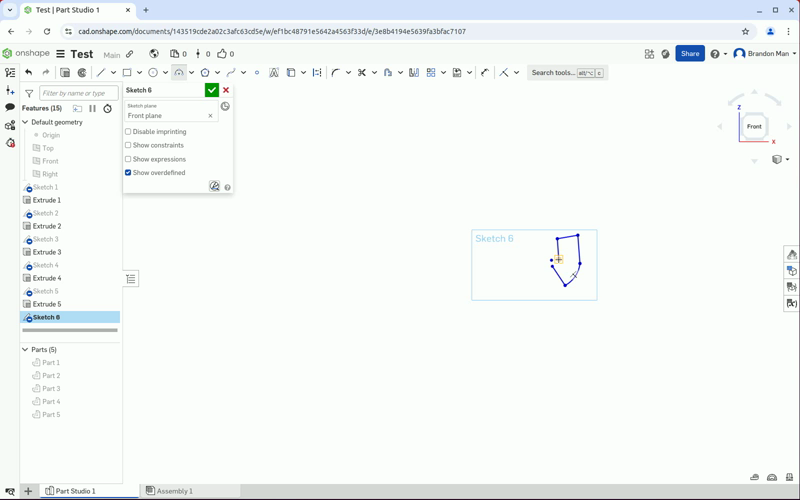
scroll(6)
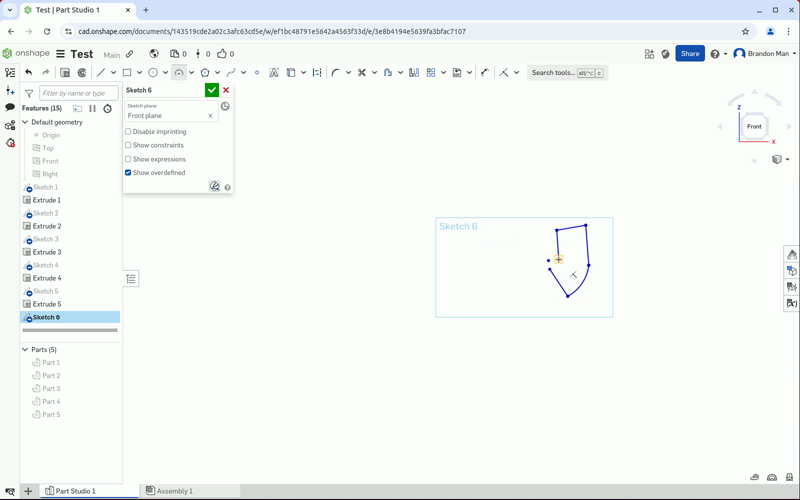
scroll(6)
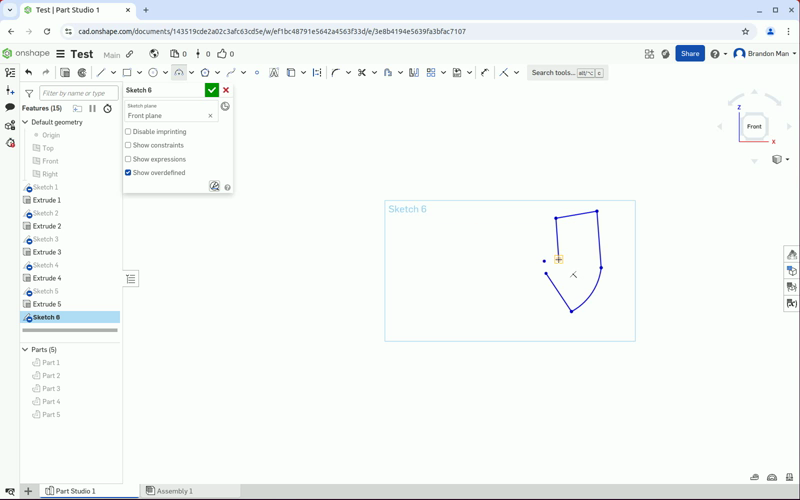
scroll(6)
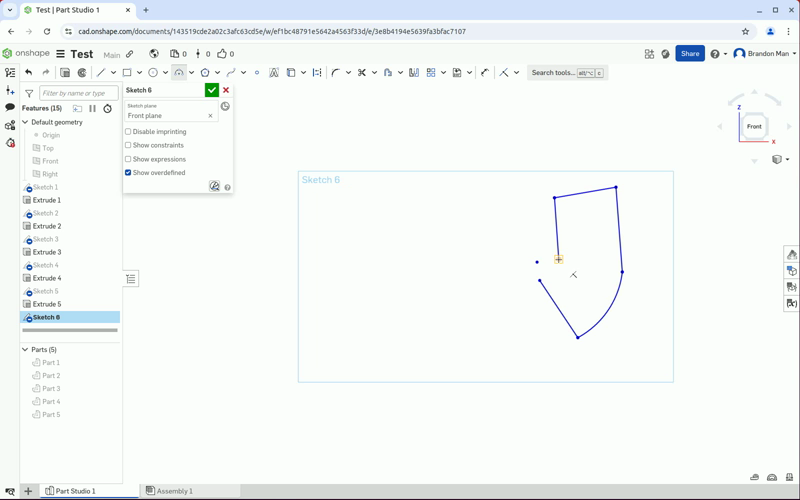
scroll(6)
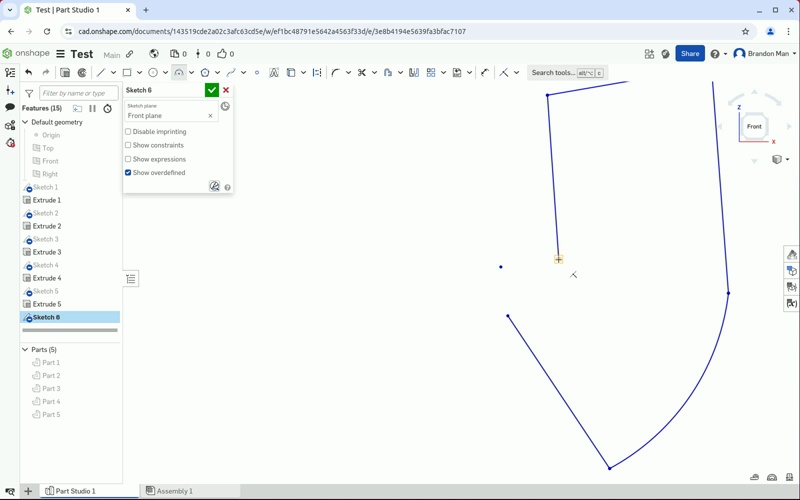
click(558, 259)
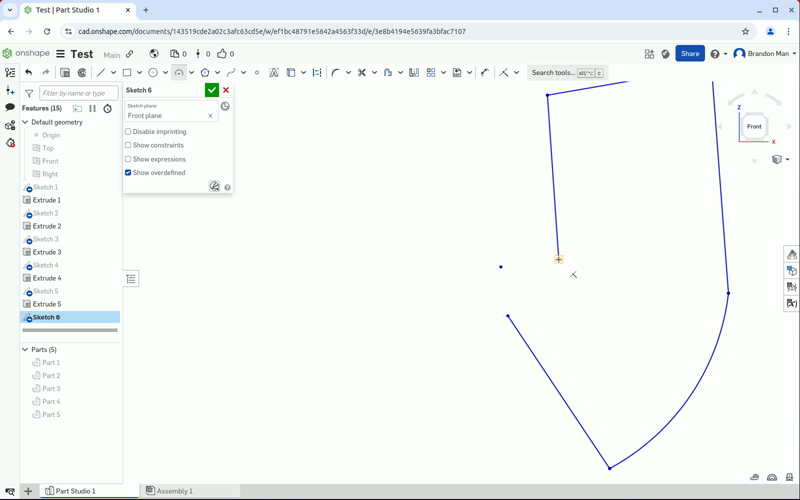
scroll(-6)
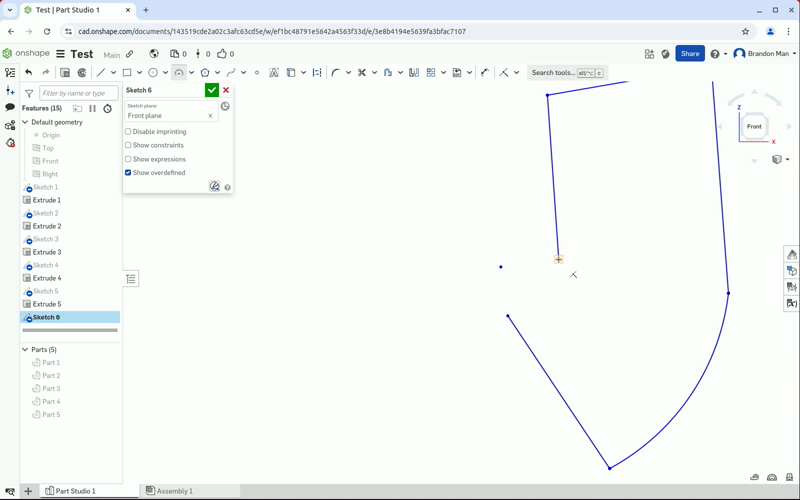
scroll(-6)
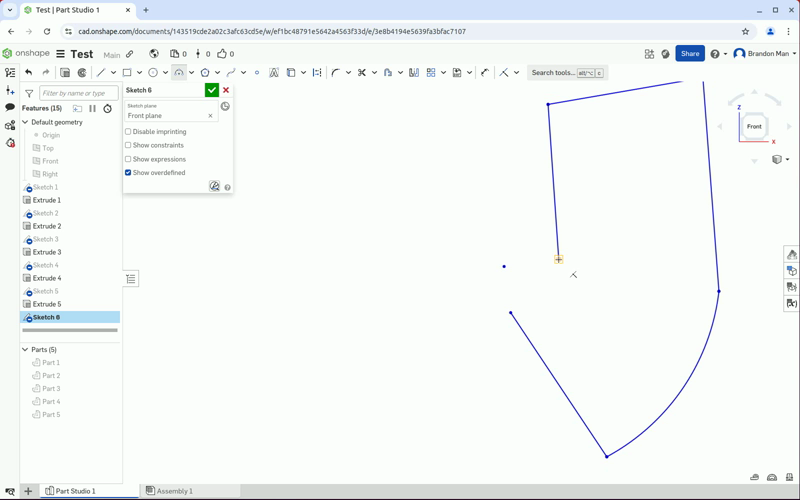
scroll(-6)
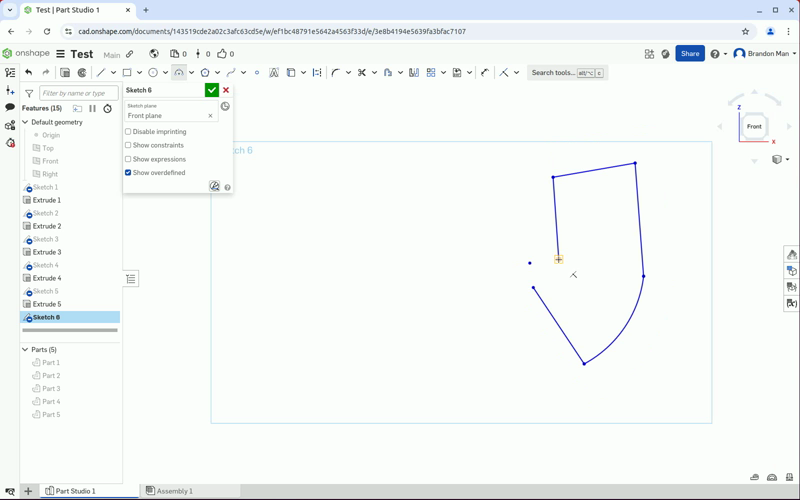
scroll(-6)
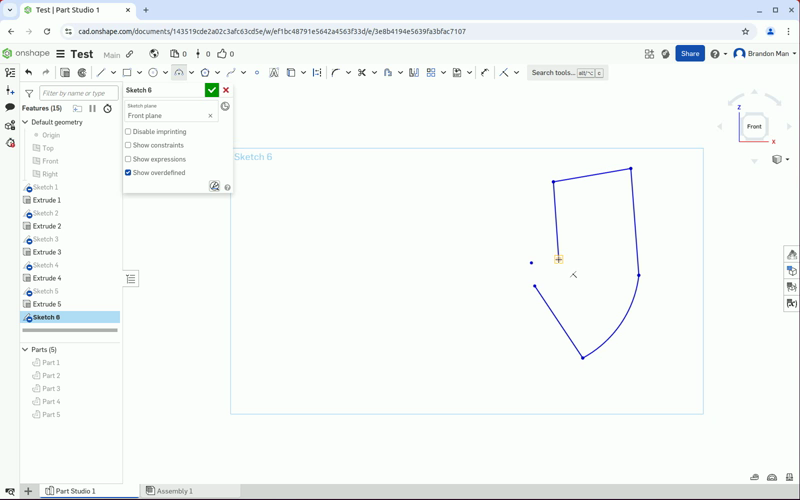
scroll(-6)
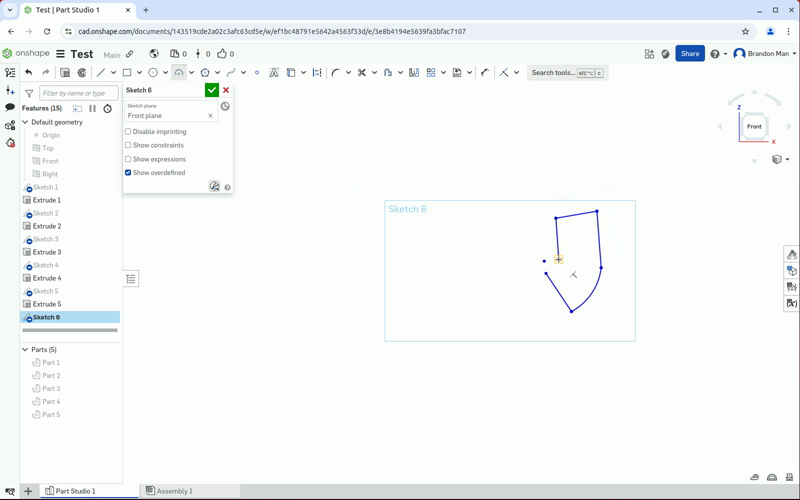
scroll(-6)
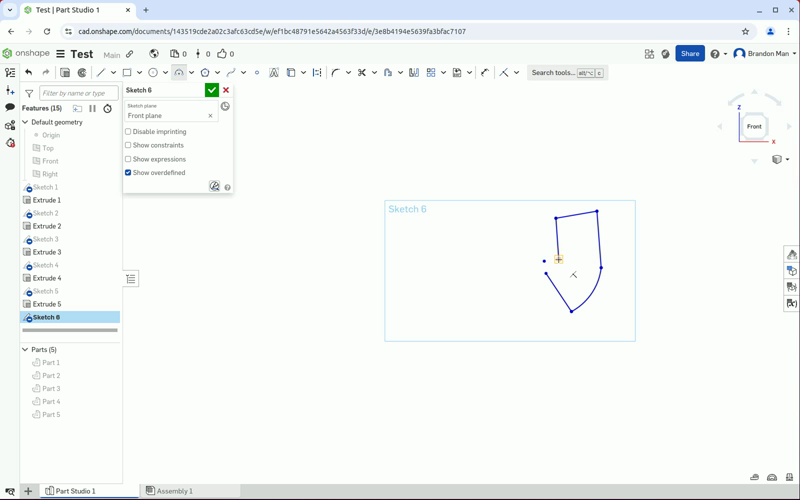
scroll(-6)
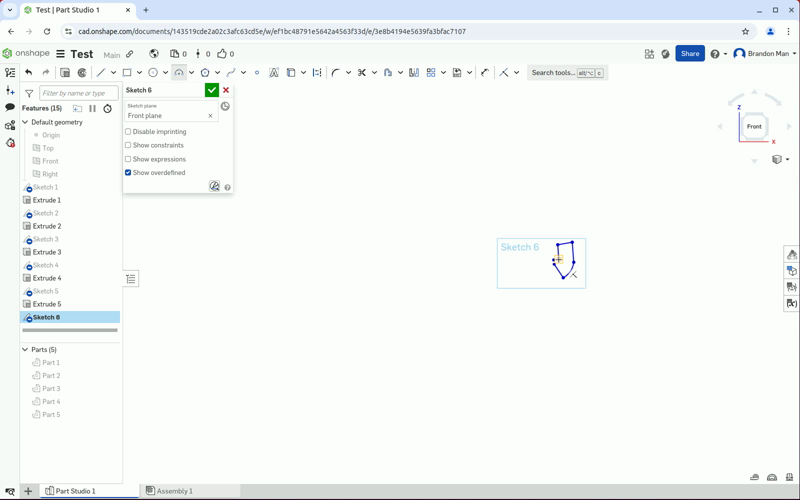
mouse_move(554, 264)
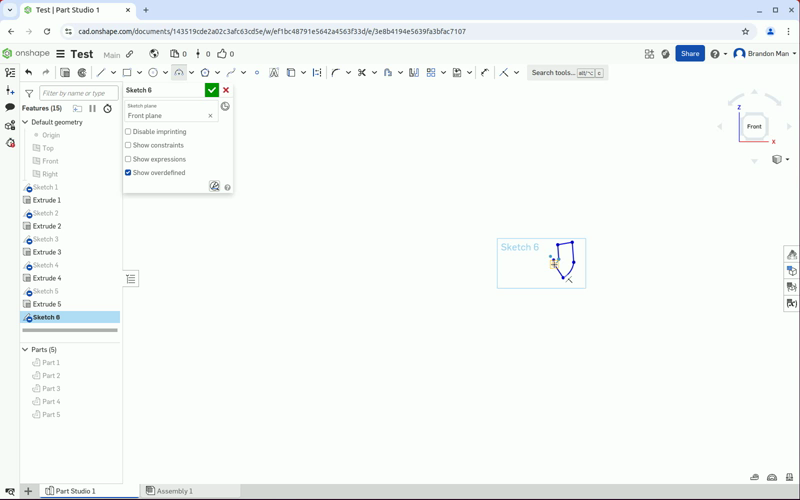
scroll(6)
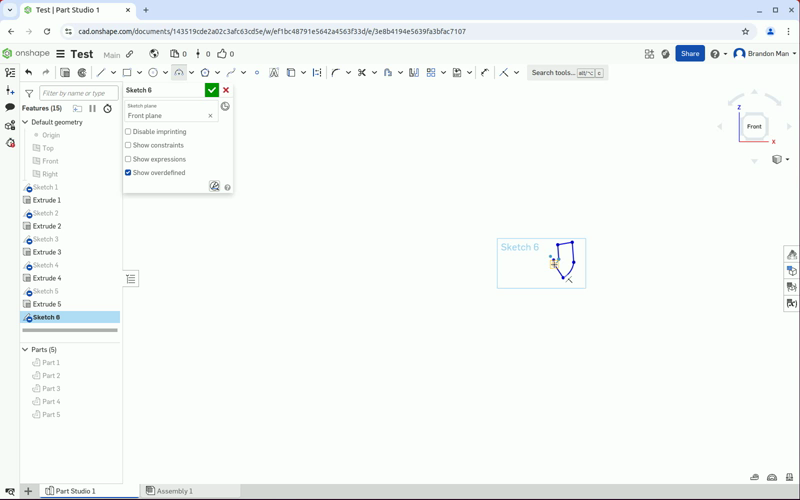
scroll(6)
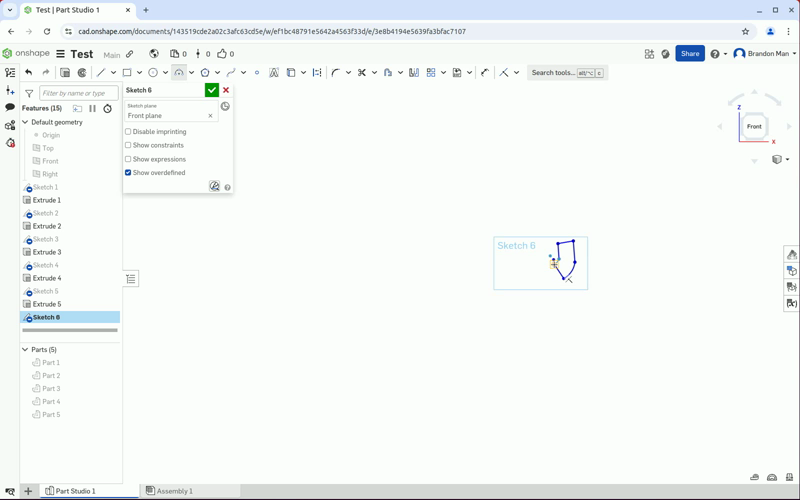
scroll(6)
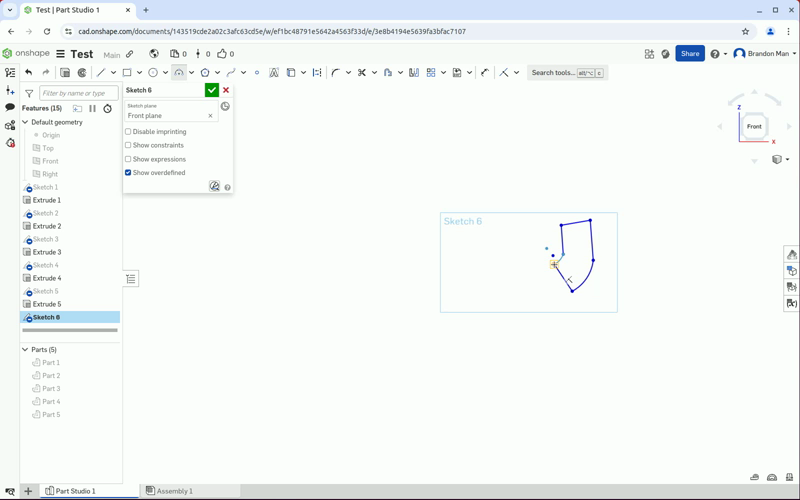
scroll(6)
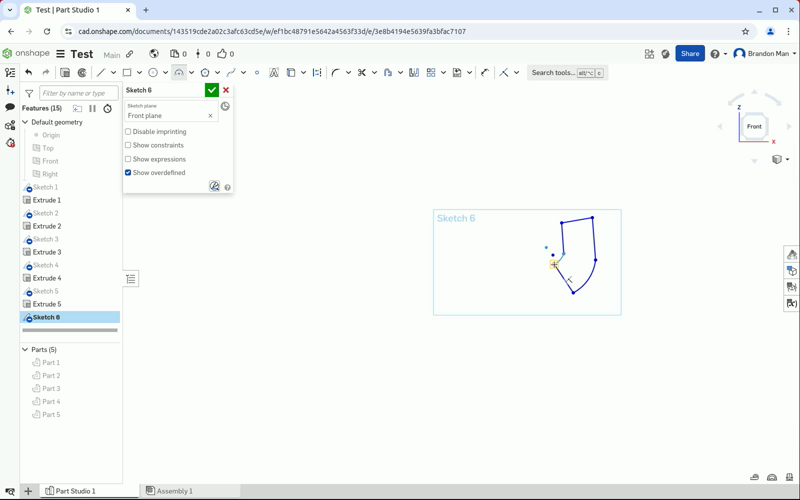
scroll(6)
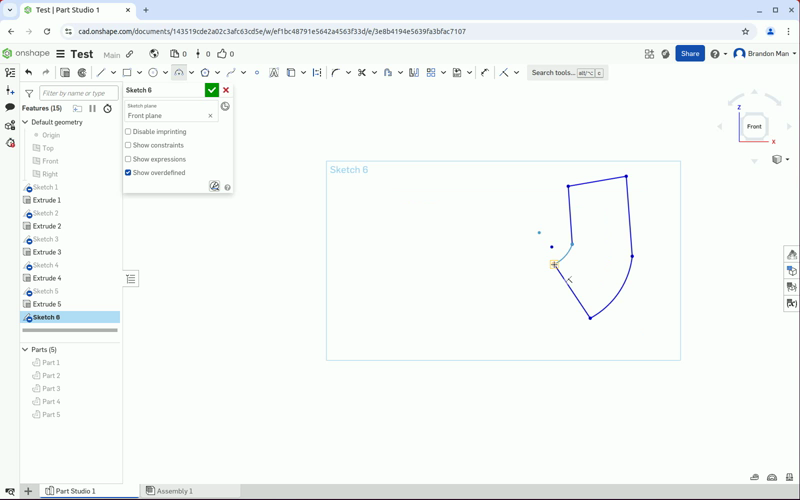
scroll(6)
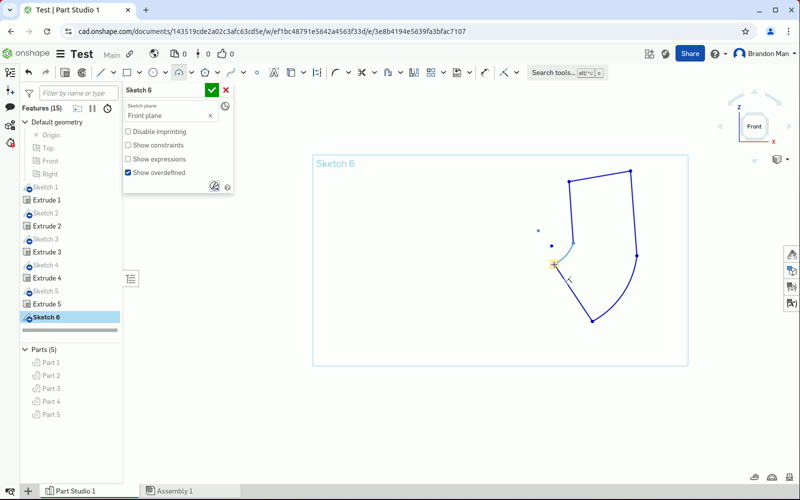
scroll(6)
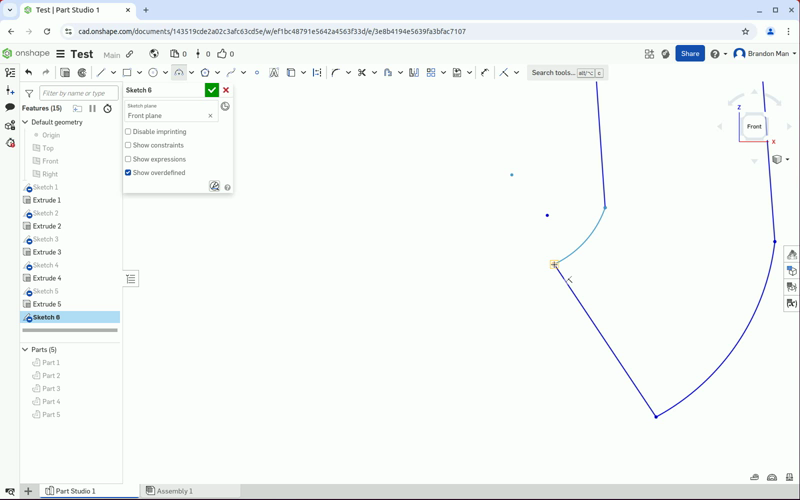
click(554, 264)
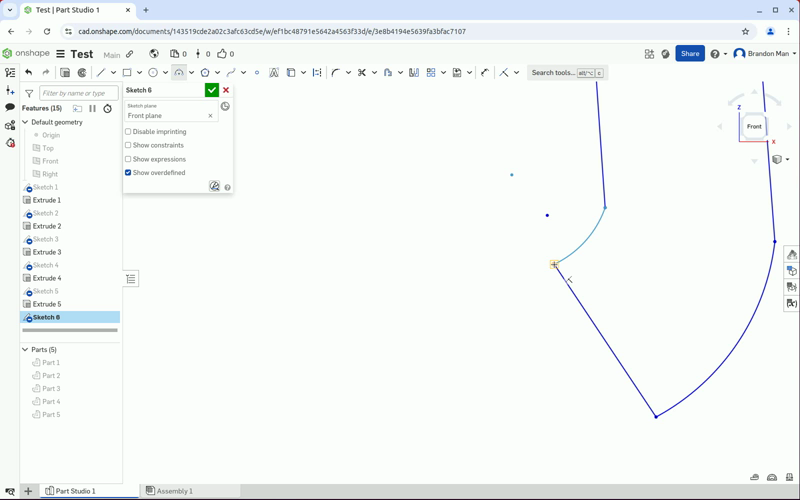
scroll(-6)
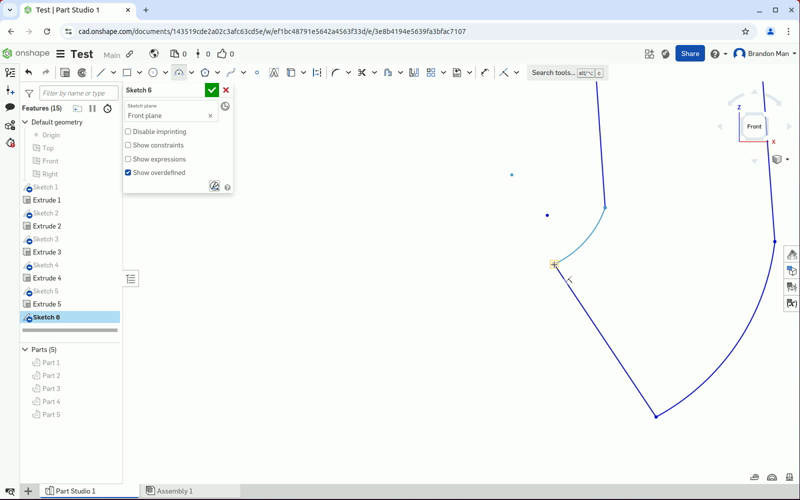
scroll(-6)
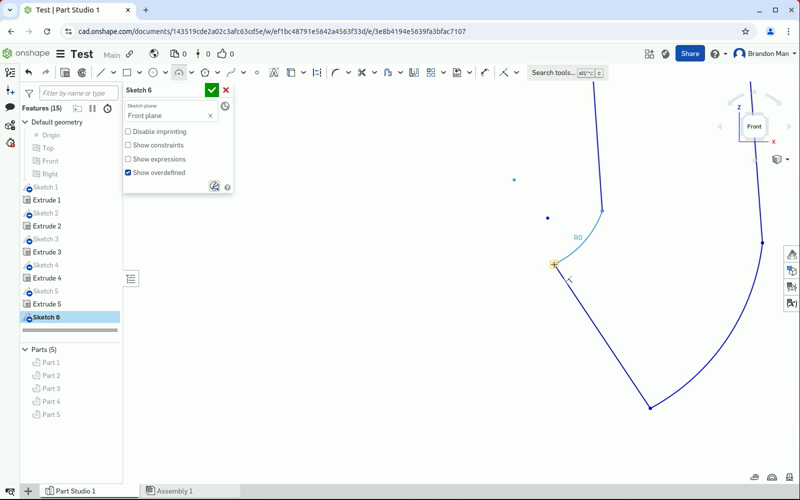
scroll(-6)
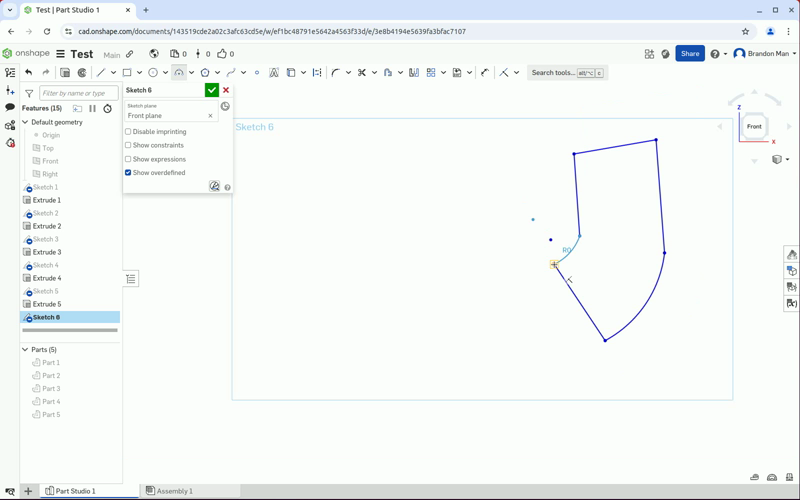
scroll(-6)
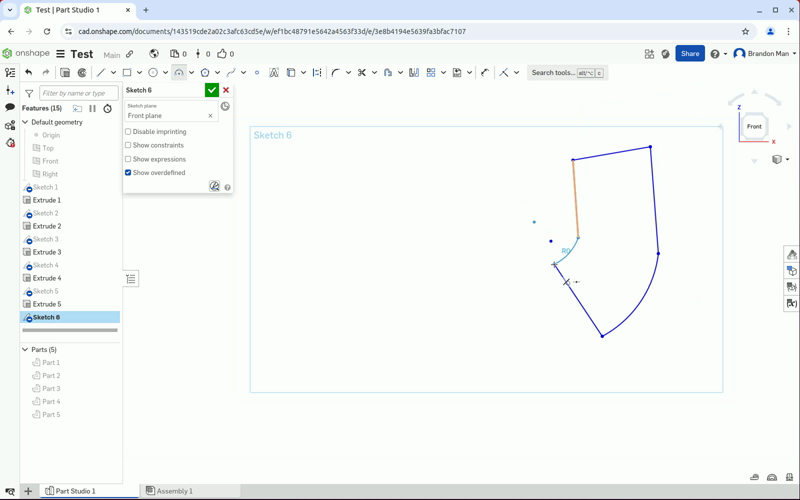
scroll(-6)
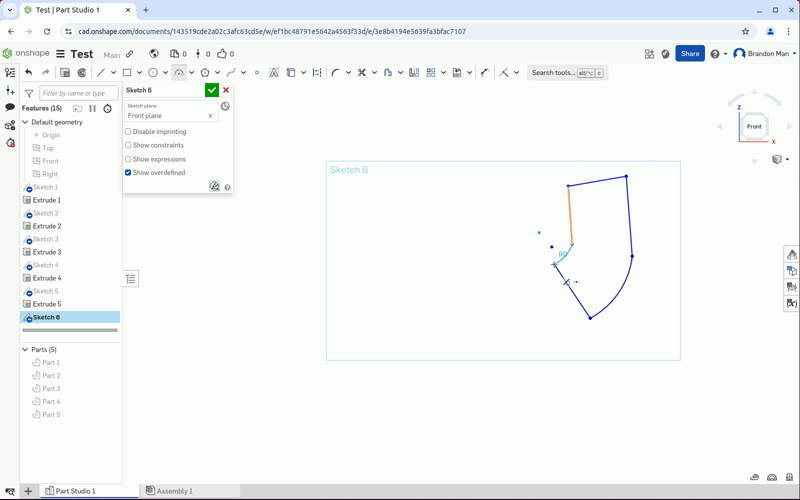
scroll(-6)
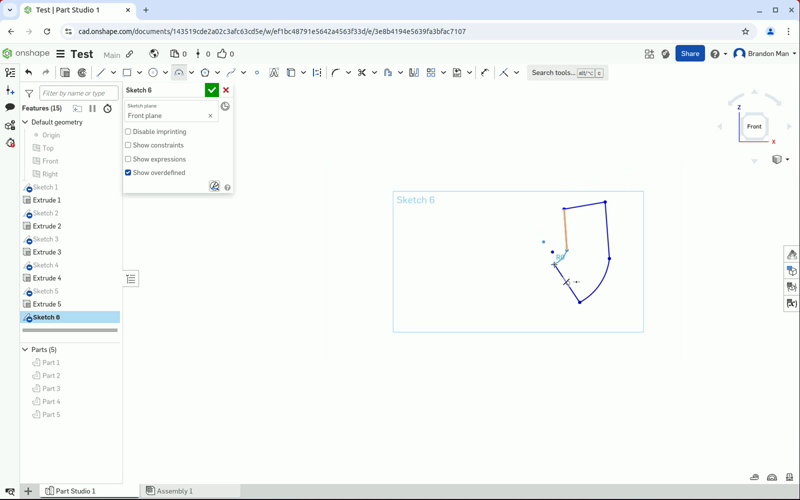
scroll(-6)
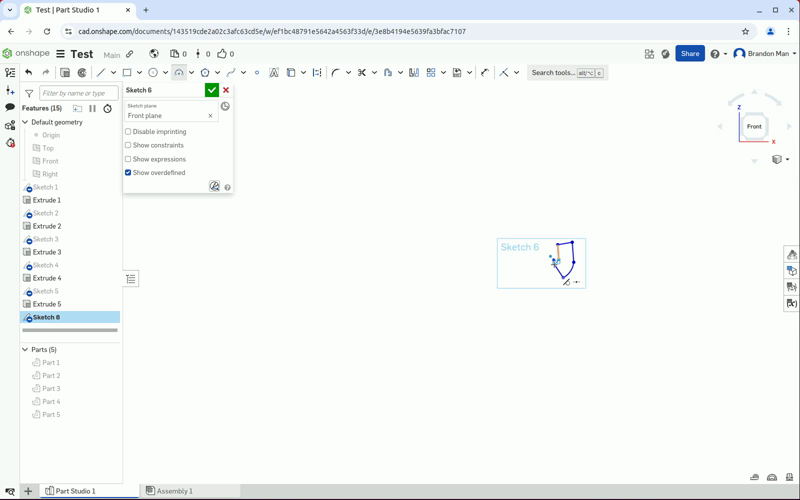
key_down(shift)
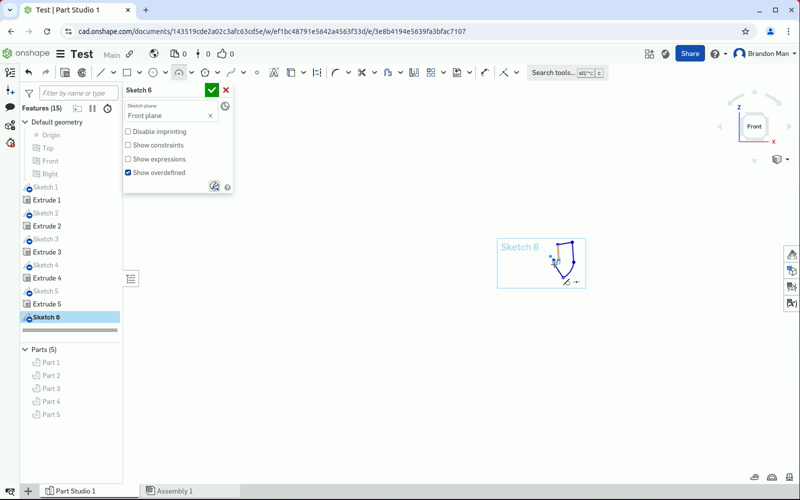
mouse_move(556, 261)
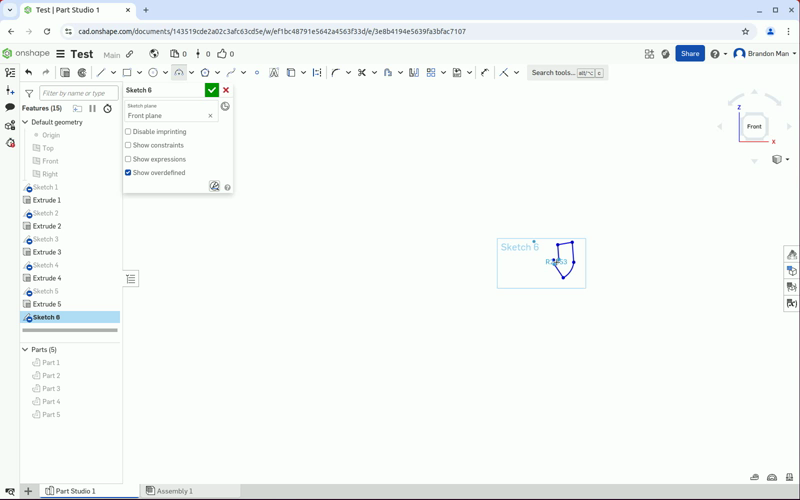
scroll(6)
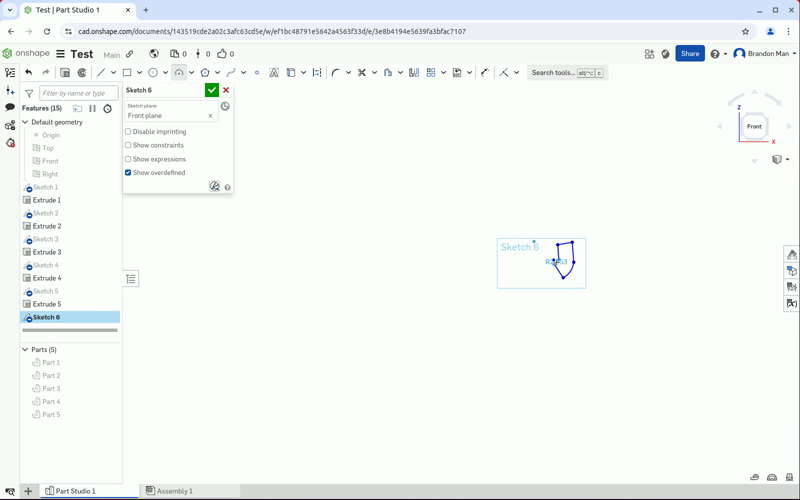
scroll(6)
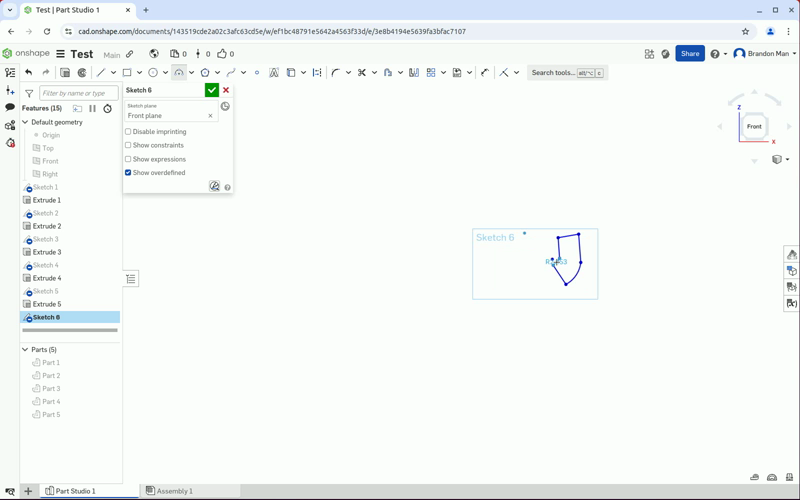
scroll(6)
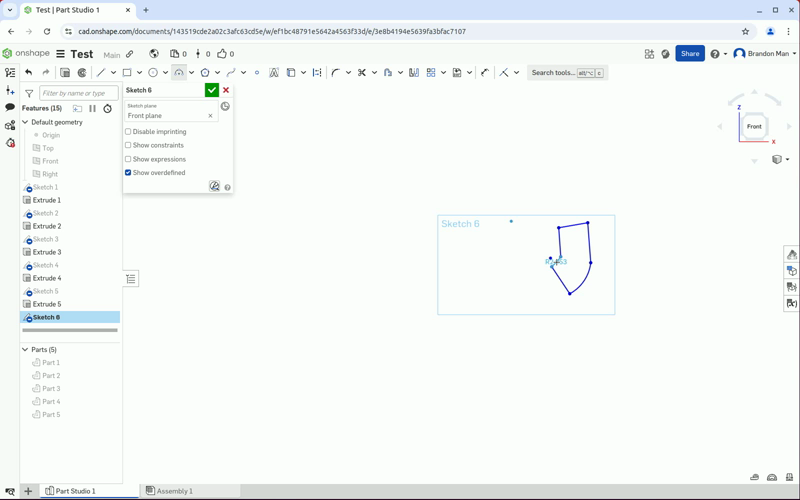
scroll(6)
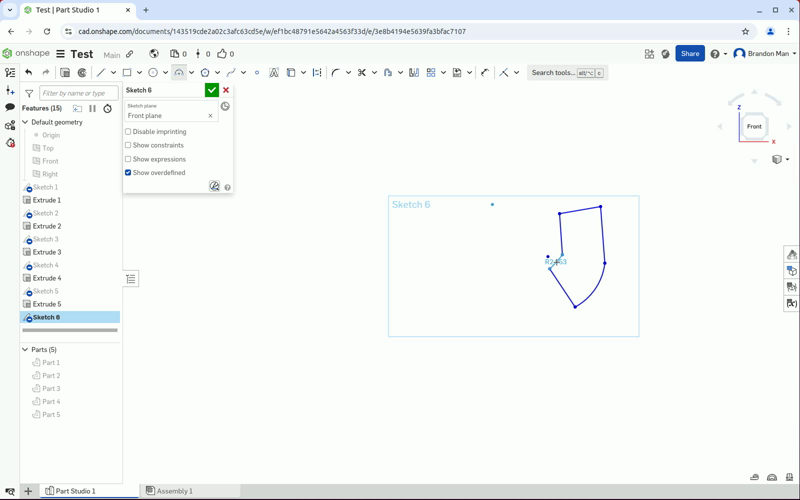
scroll(6)
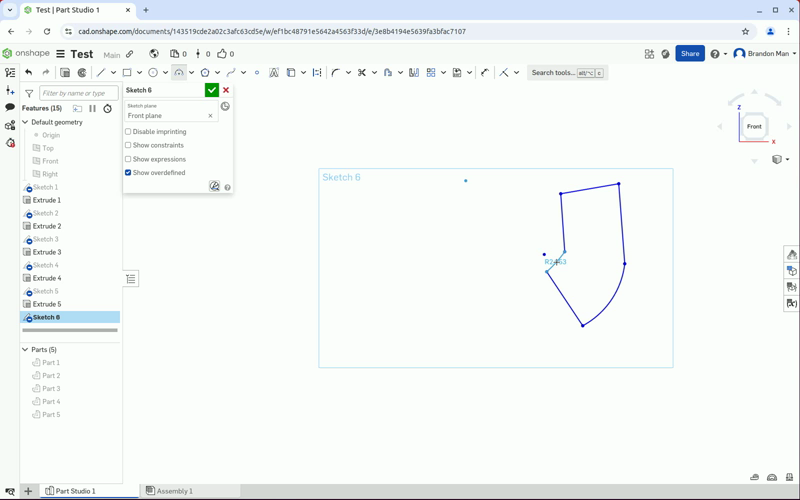
scroll(6)
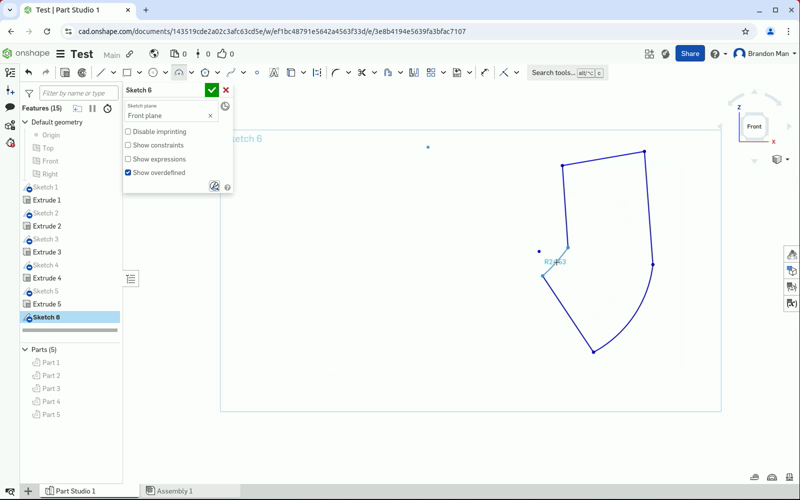
scroll(6)
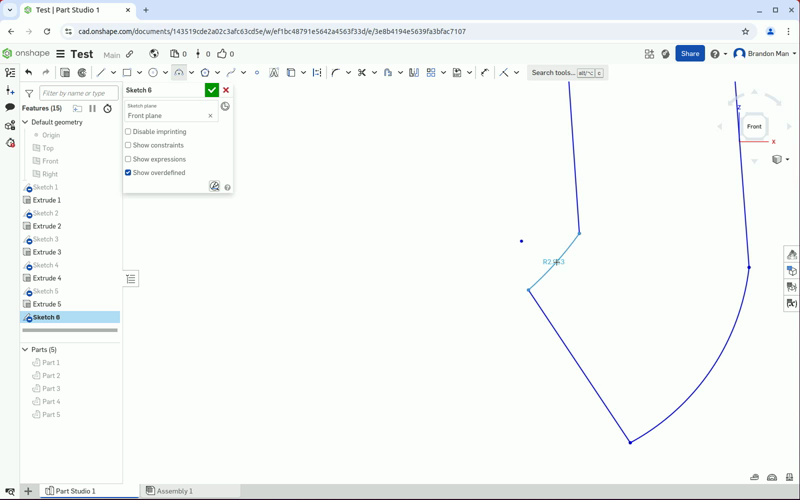
click(556, 261)
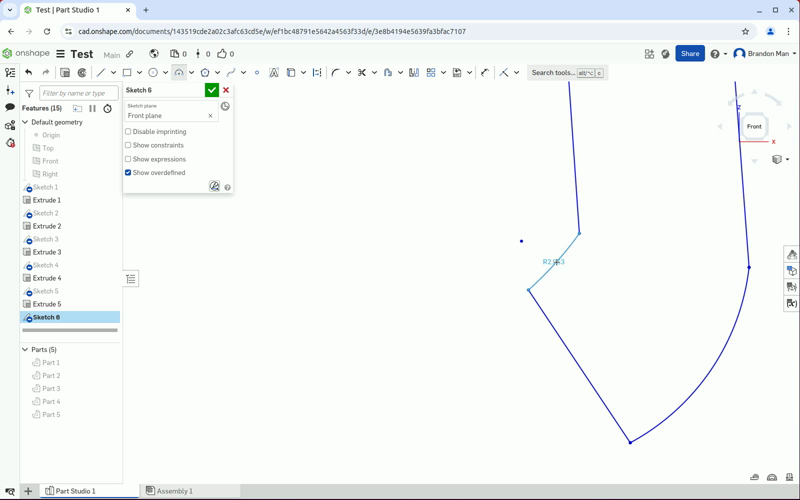
scroll(-6)
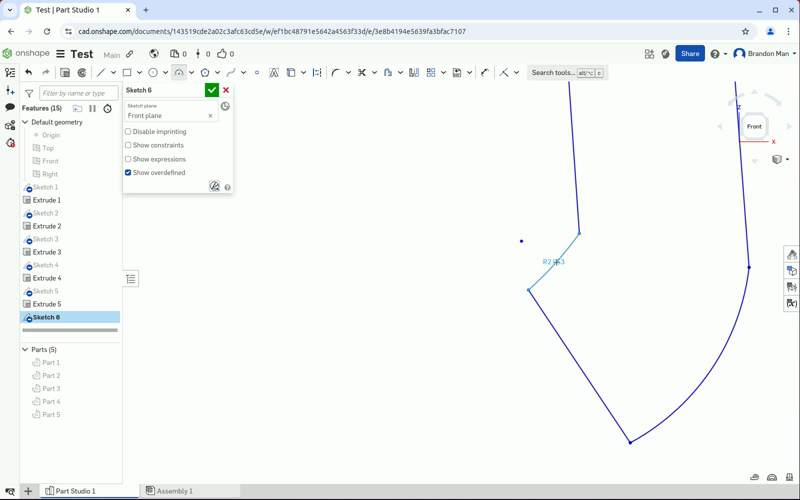
scroll(-6)
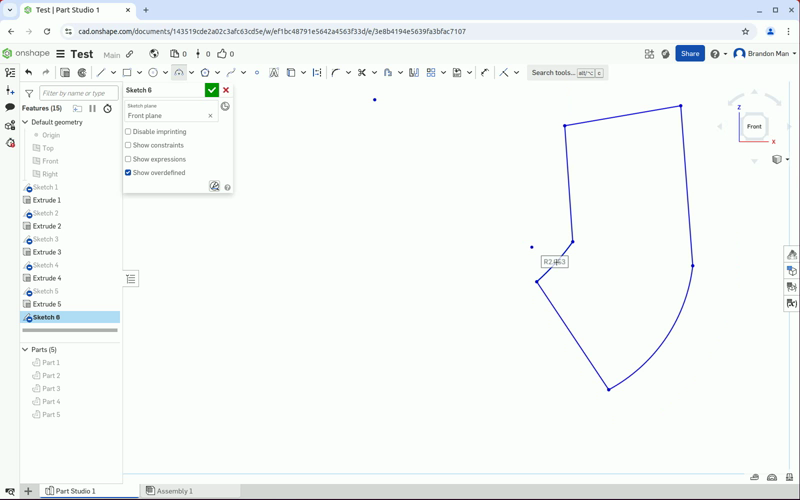
scroll(-6)
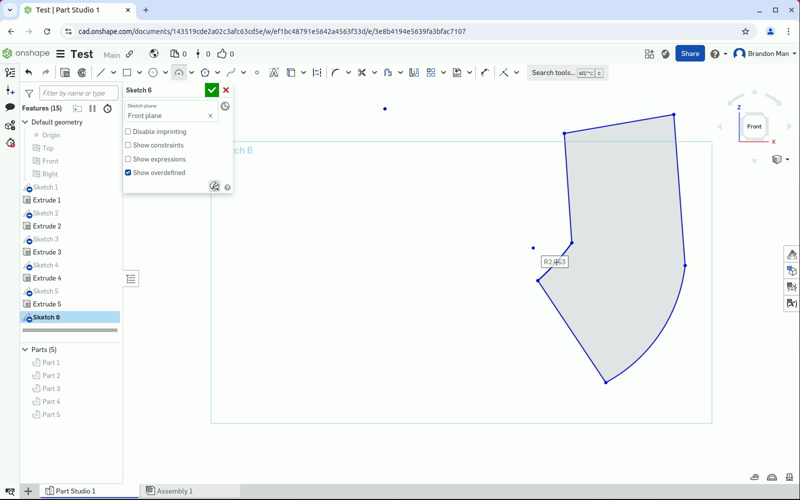
scroll(-6)
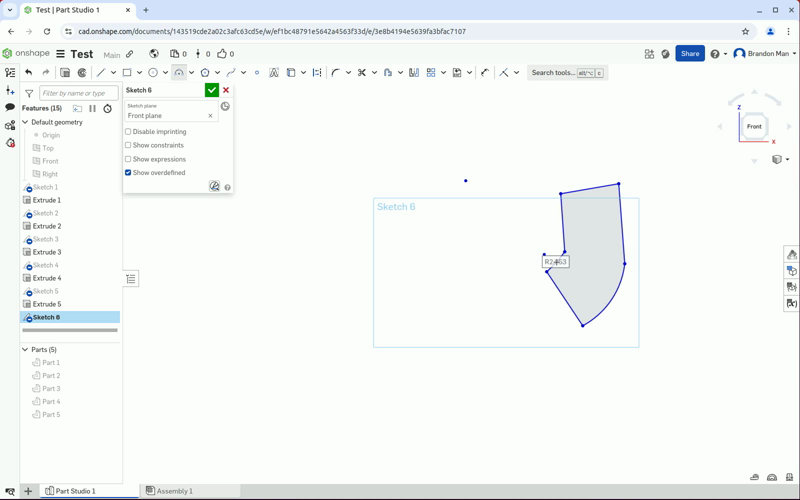
scroll(-6)
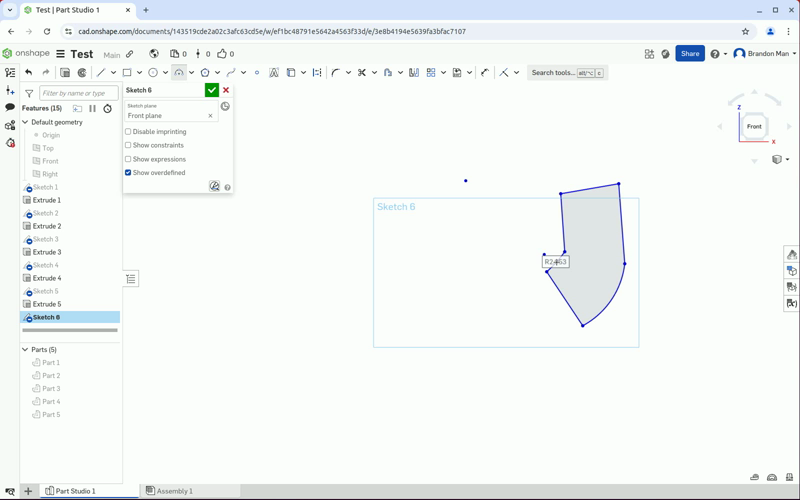
scroll(-6)
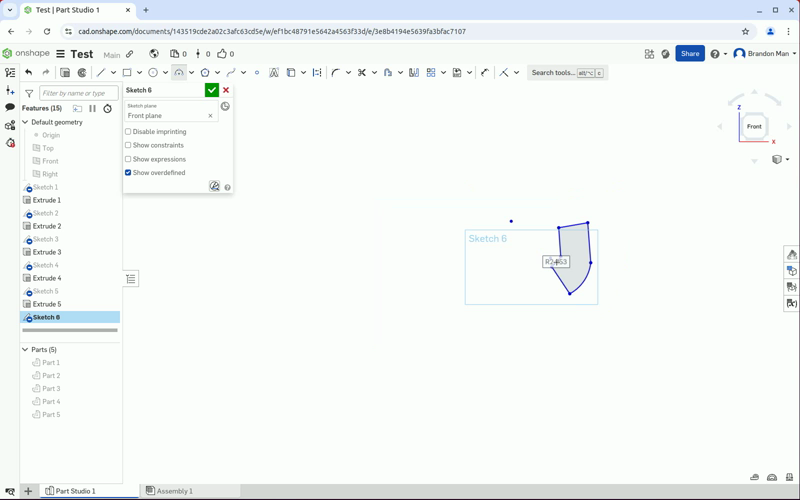
scroll(-6)
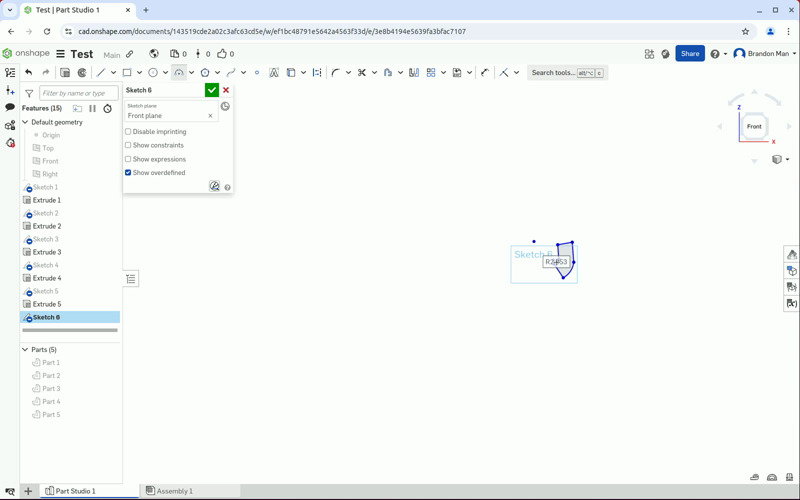
key_up(shift)
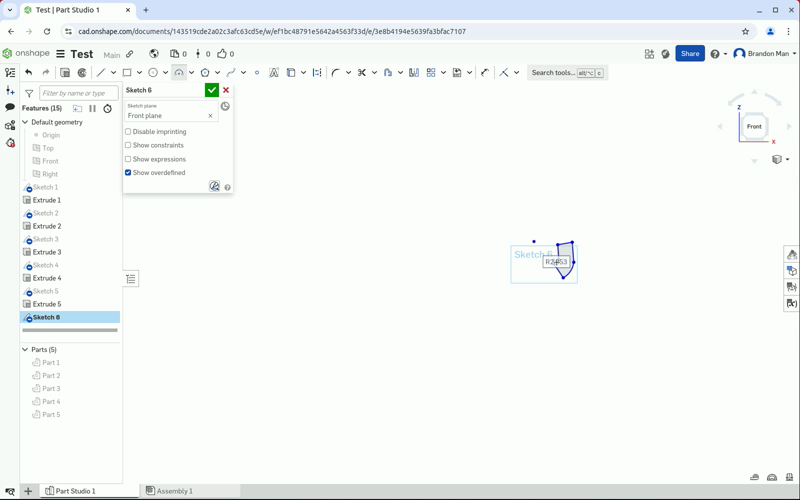
key(esc)
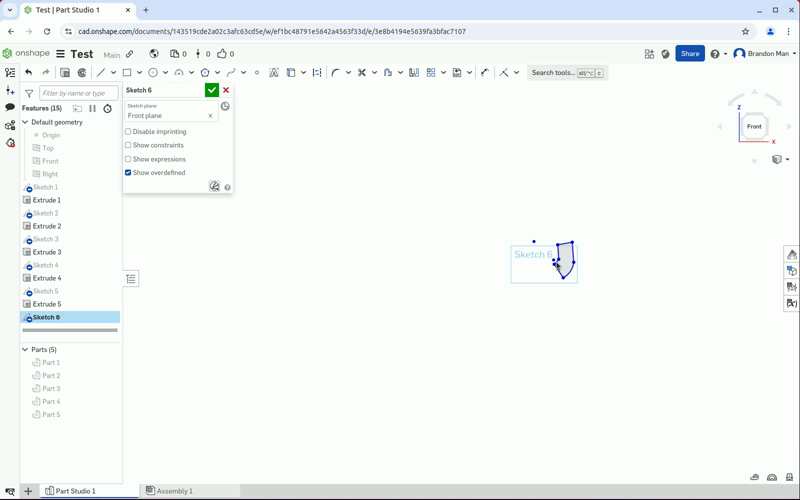
mouse_move(565, 271)
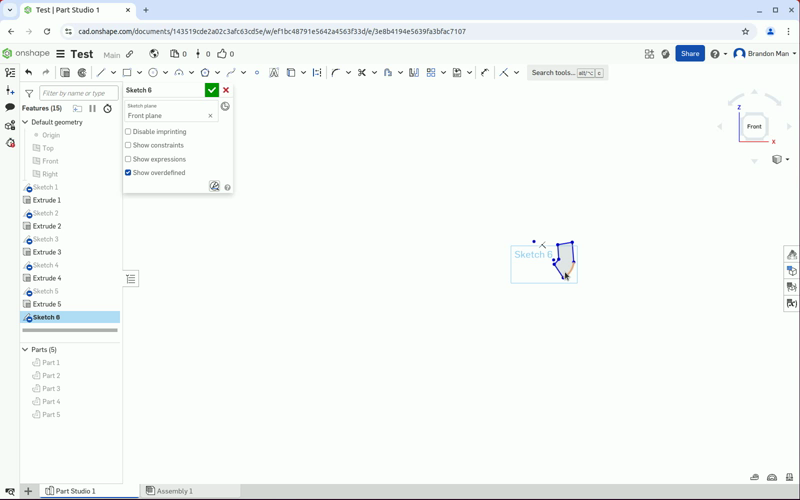
scroll(6)
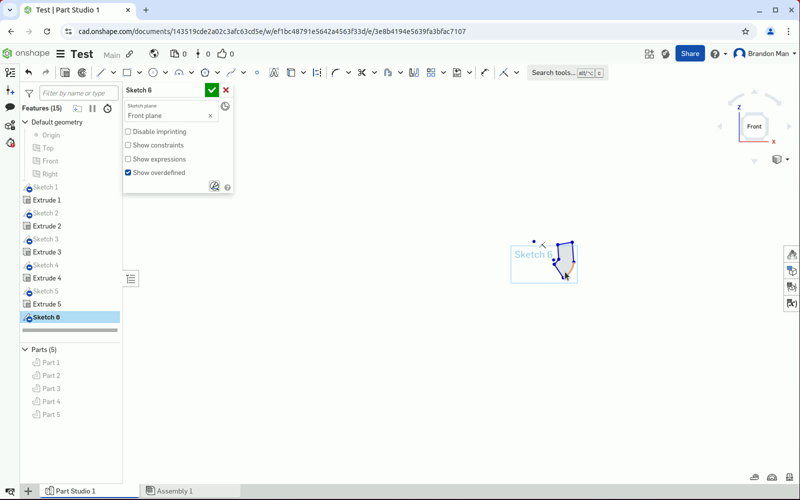
scroll(6)
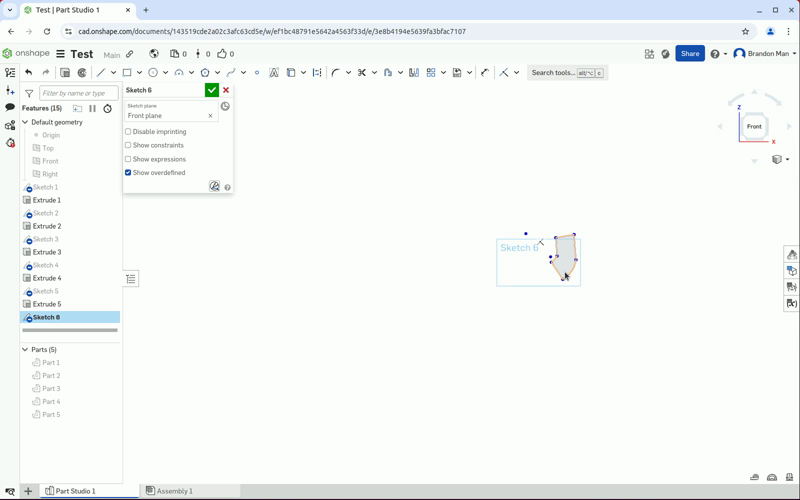
scroll(6)
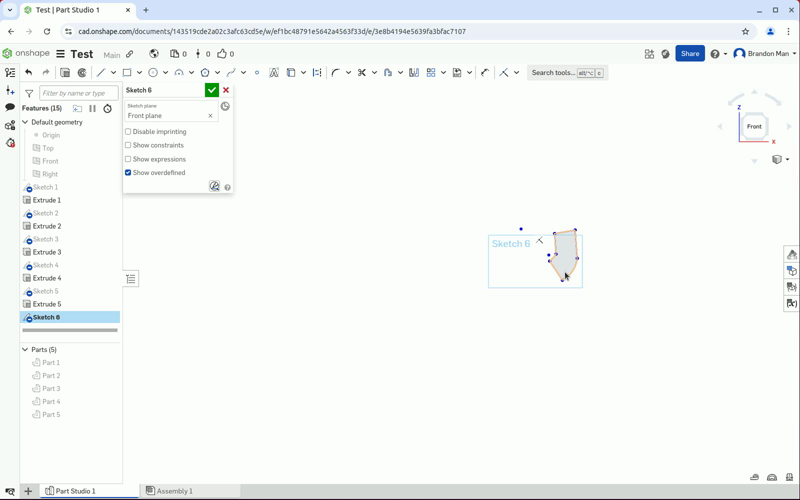
scroll(6)
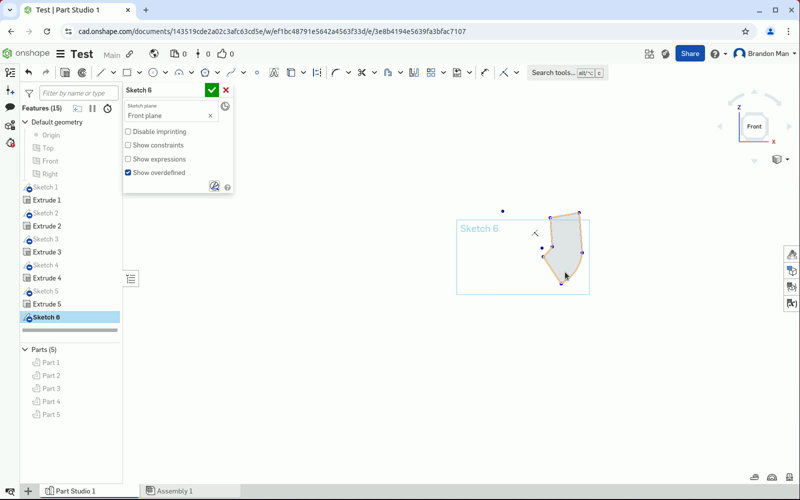
scroll(6)
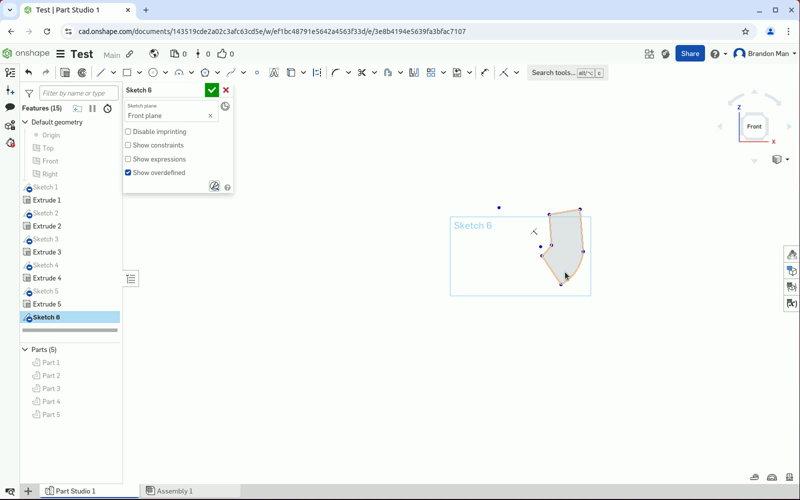
scroll(6)
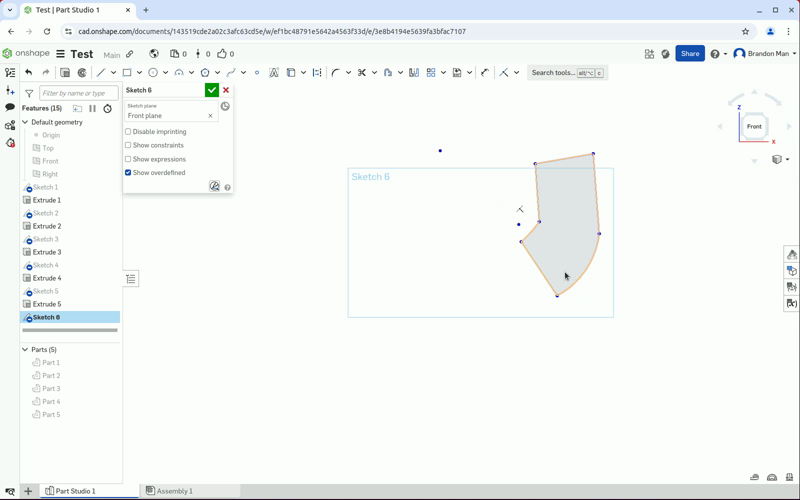
scroll(6)
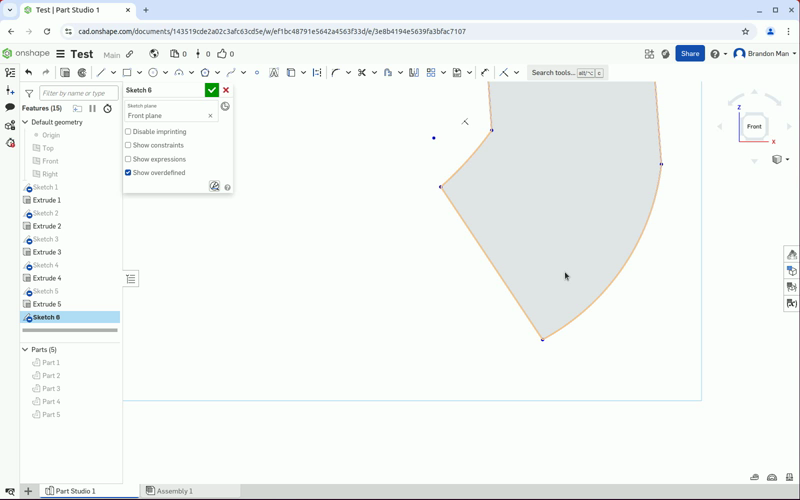
click(565, 271)
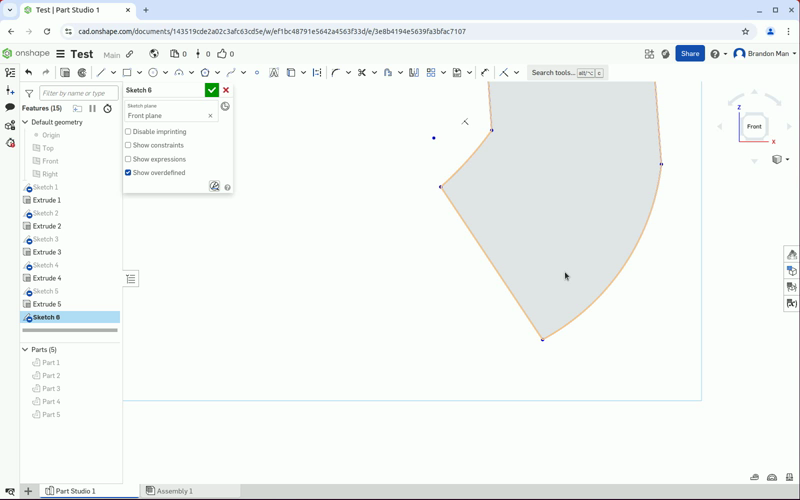
scroll(-6)
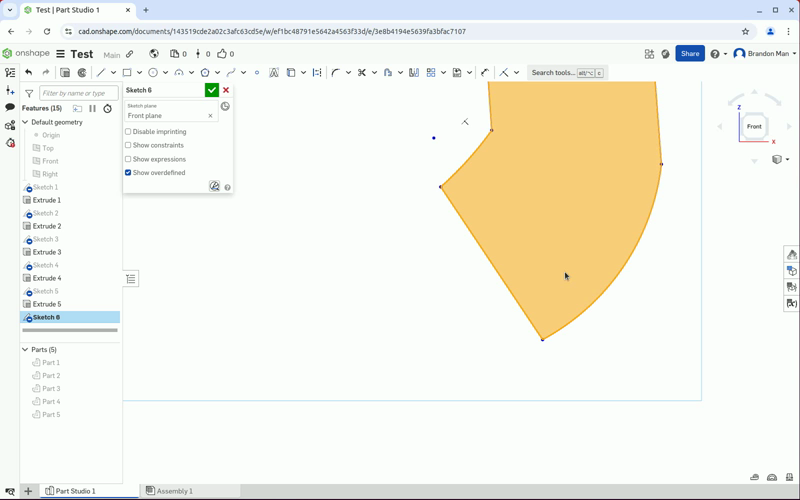
scroll(-6)
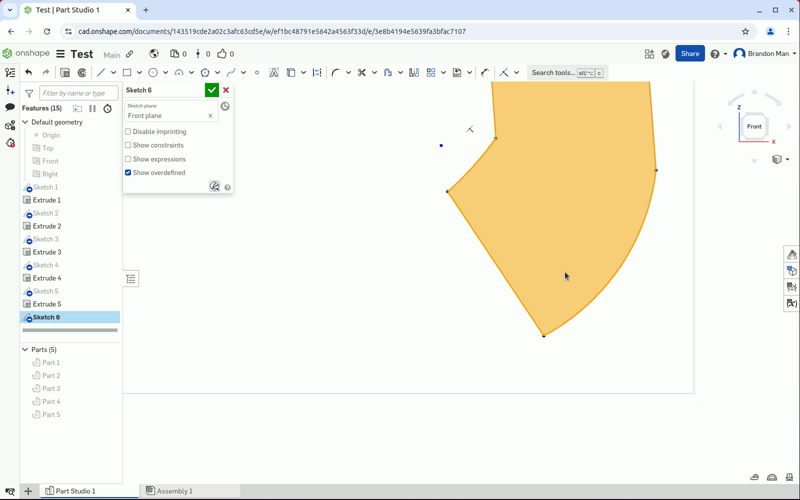
scroll(-6)
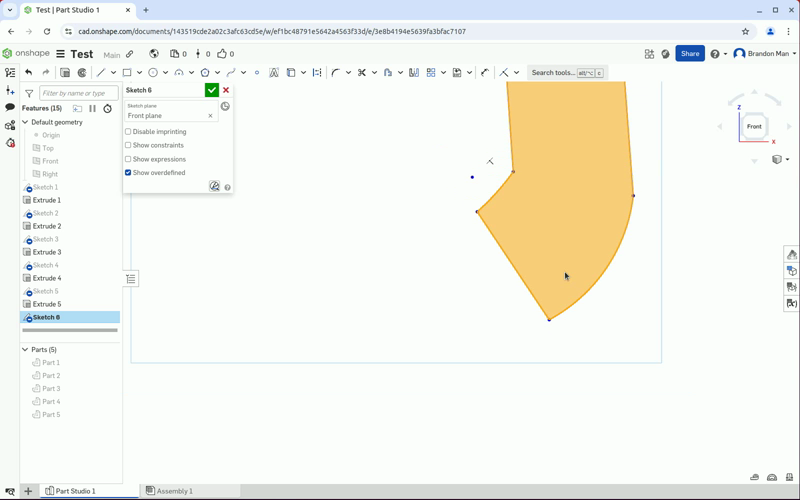
scroll(-6)
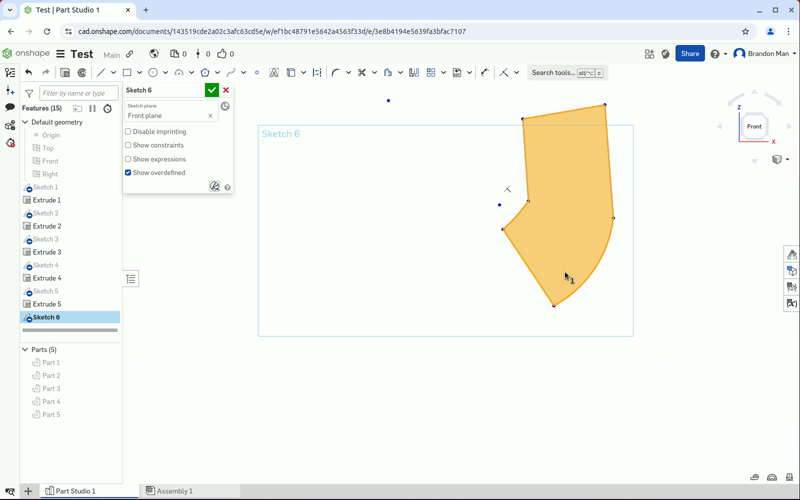
scroll(-6)
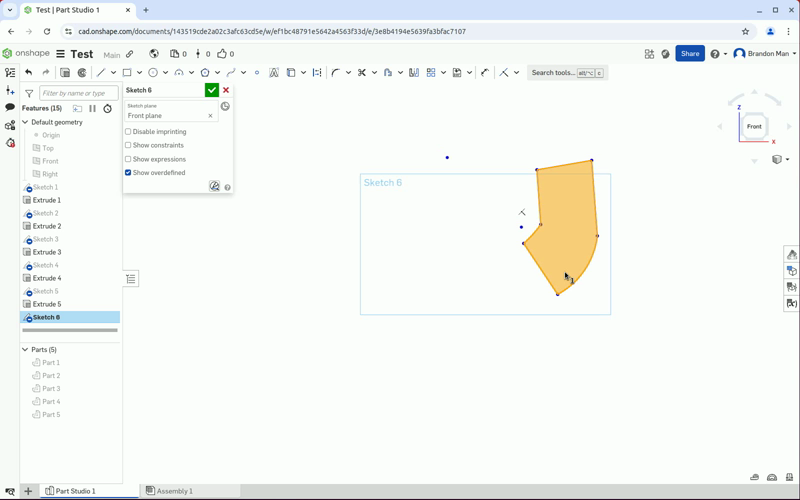
scroll(-6)
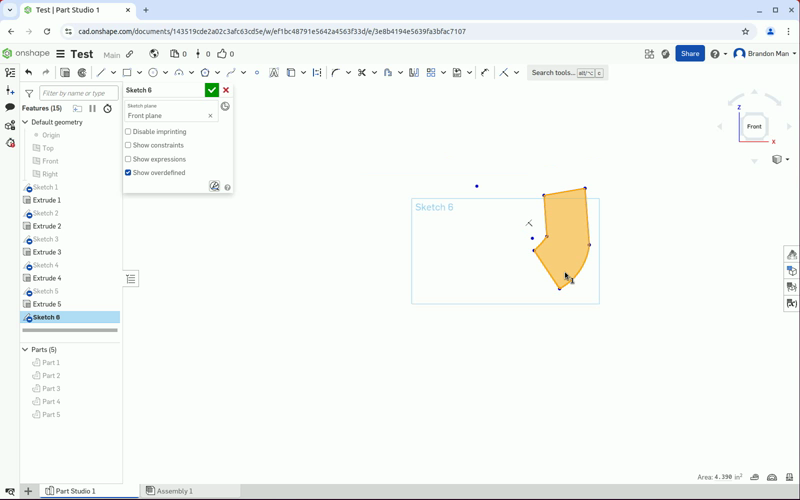
scroll(-6)
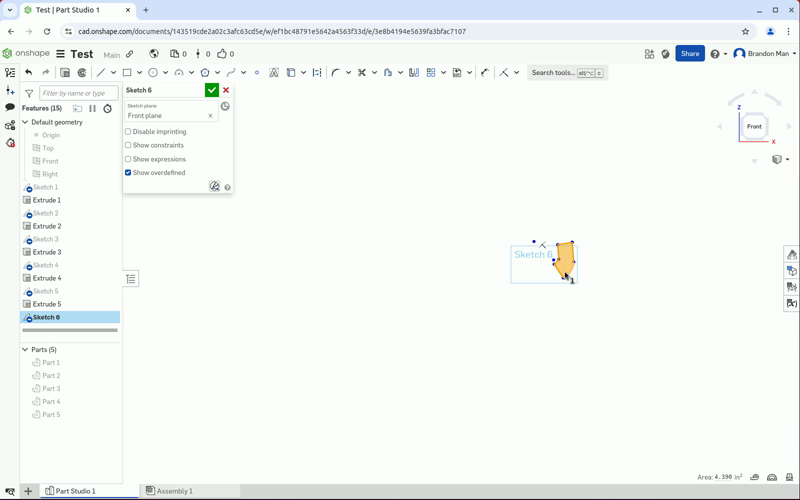
mouse_move(73, 352)
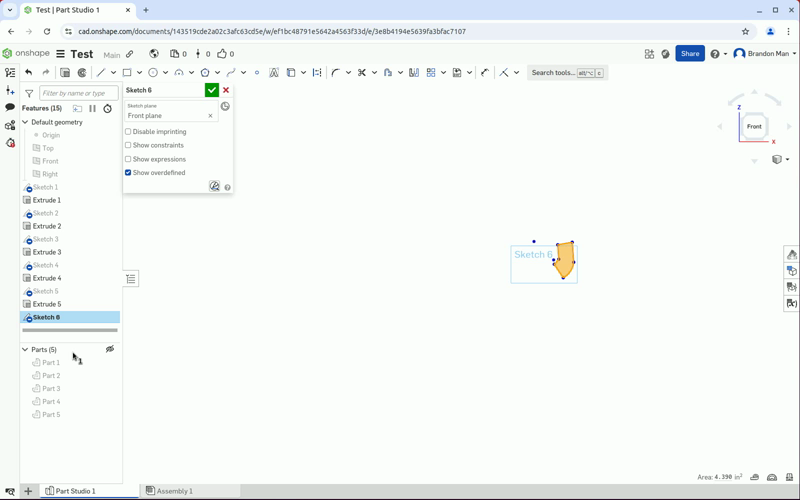
key(shift+y)
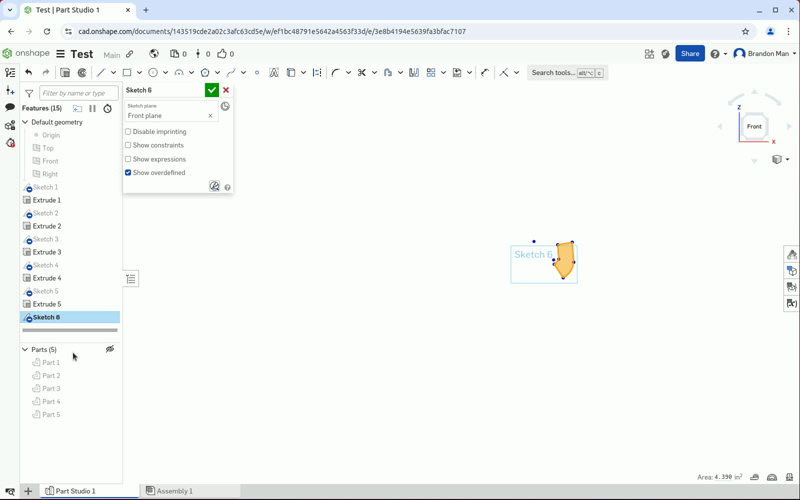
key(shift+e)
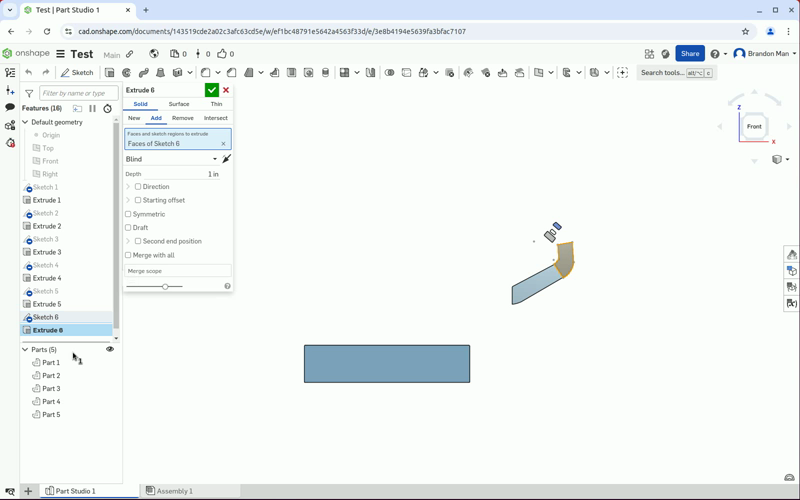
mouse_move(143, 106)
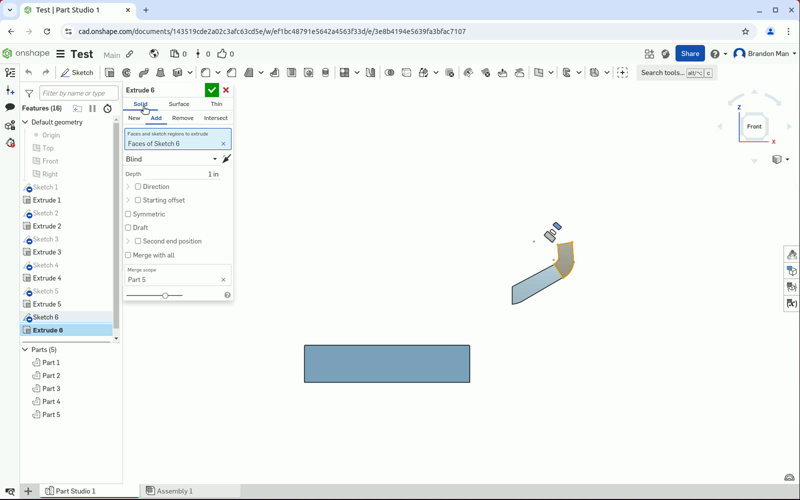
click(143, 106)
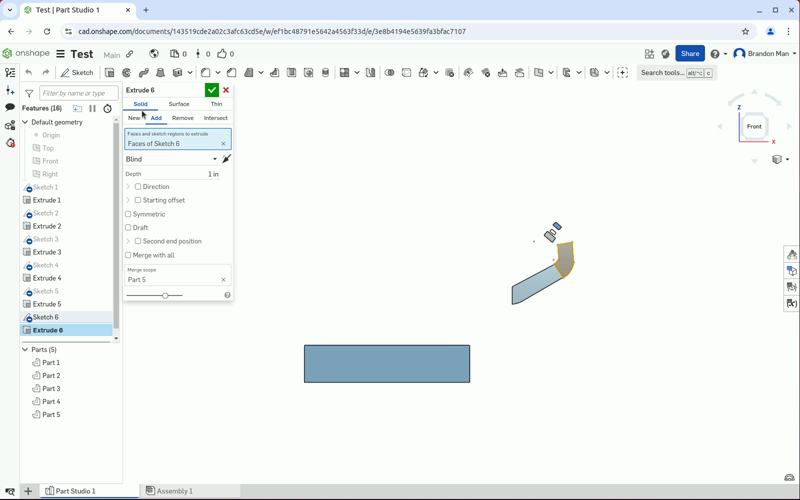
mouse_move(137, 120)
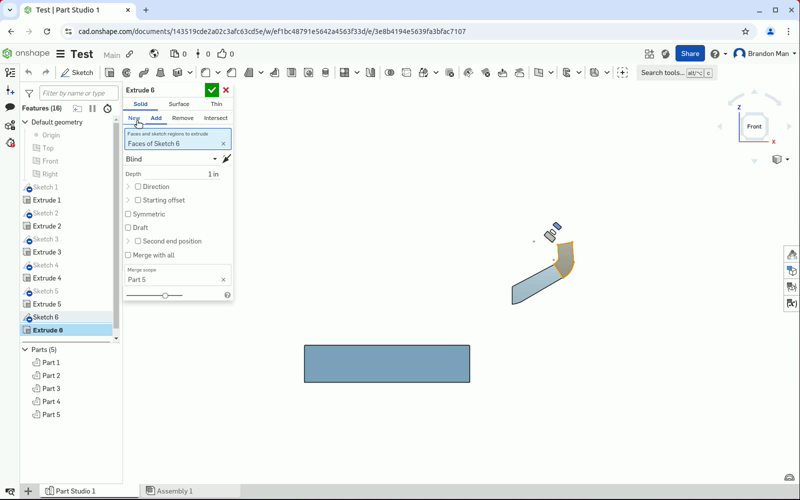
click(137, 120)
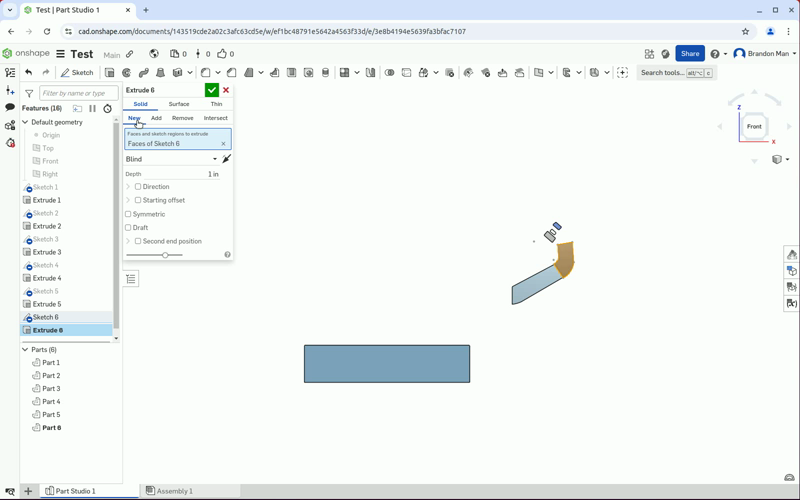
key(tab, 4)
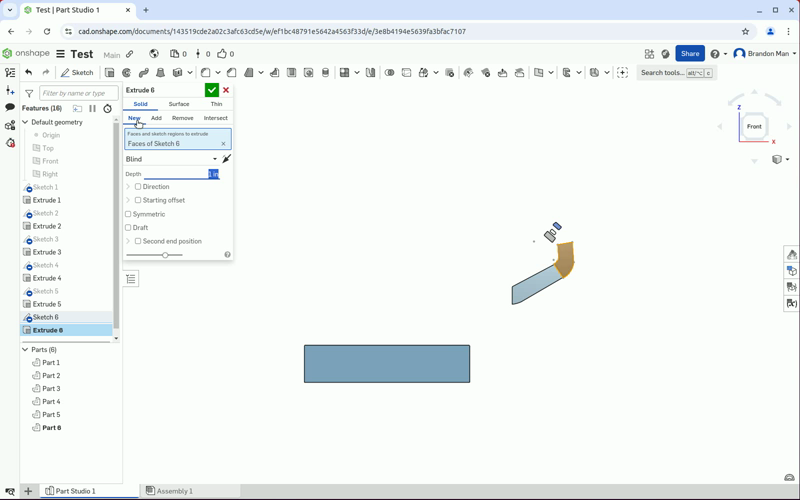
text(1.926)
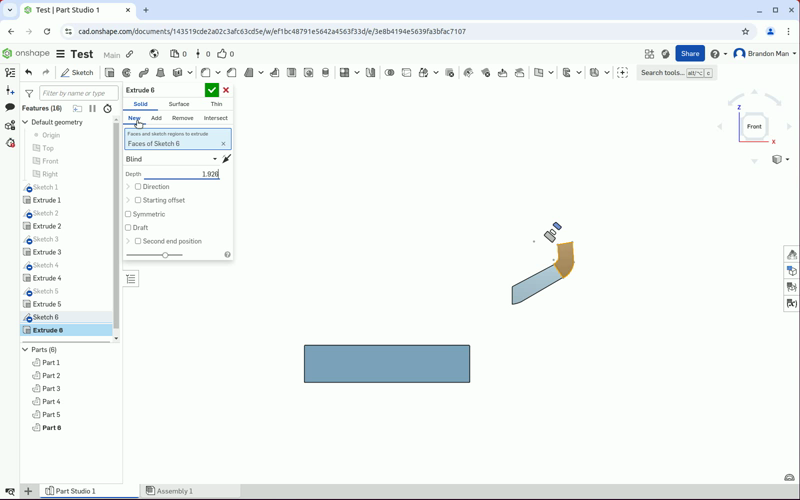
key(tab, 3)
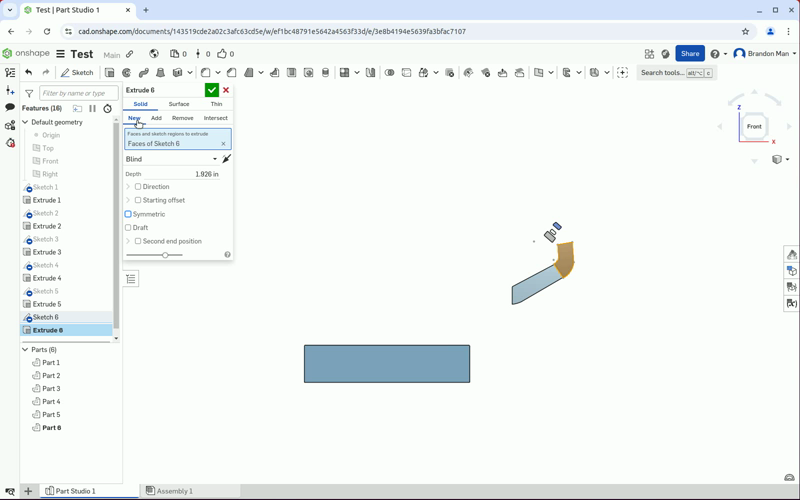
key(space)
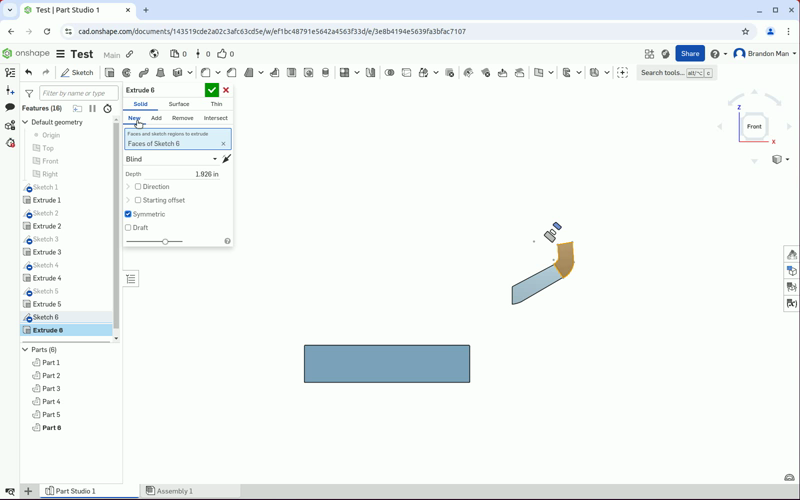
key(enter)
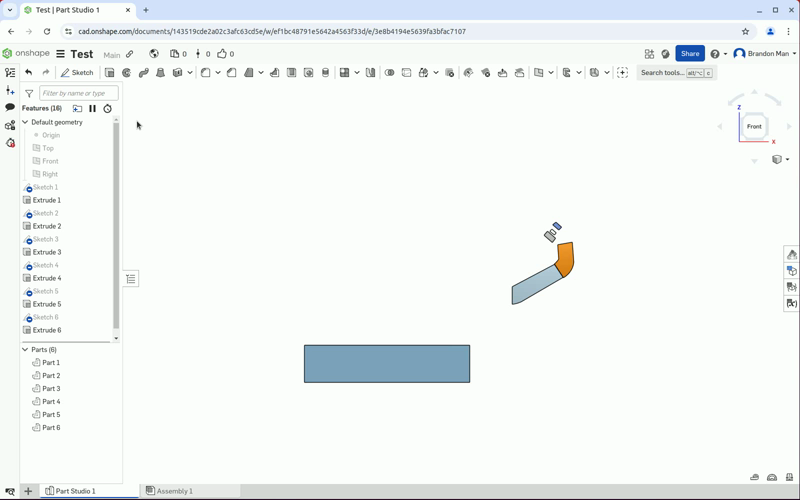
key(shift+h)
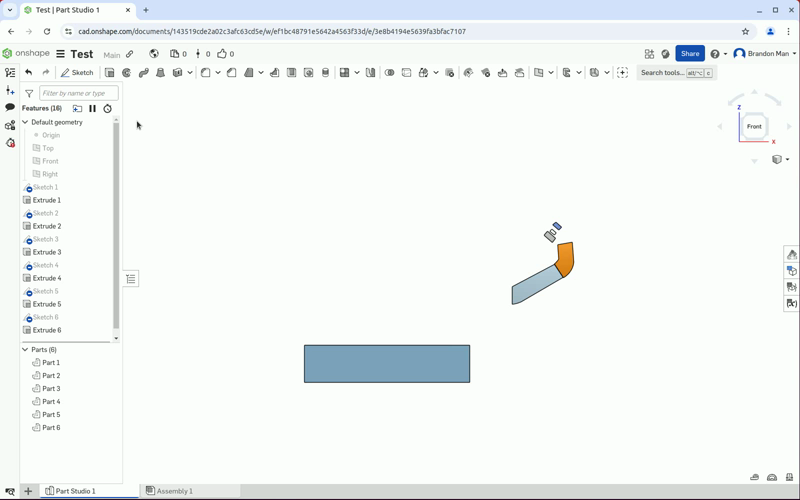
key(shift+h)
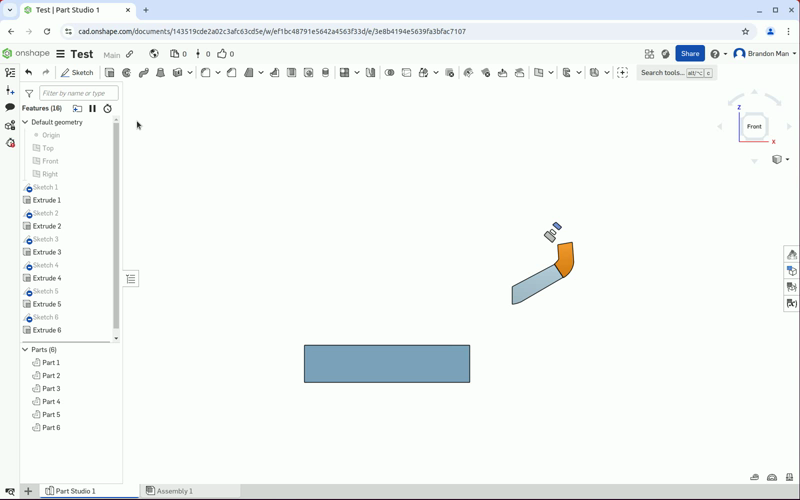
mouse_move(69, 189)
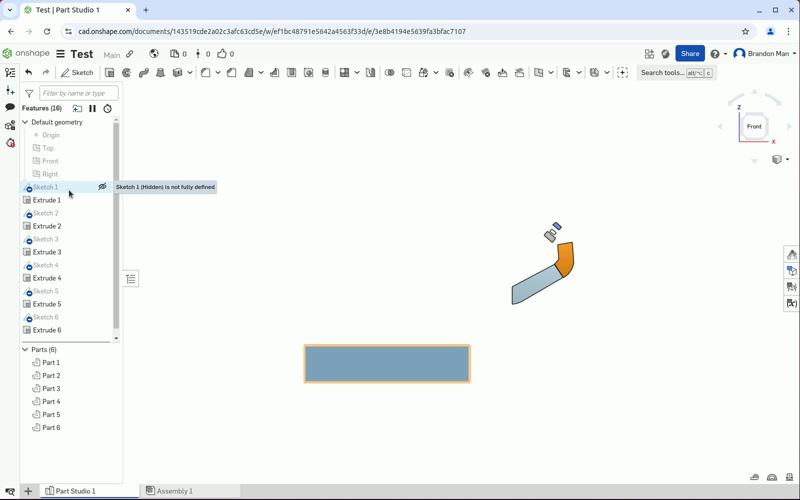
click(69, 189)
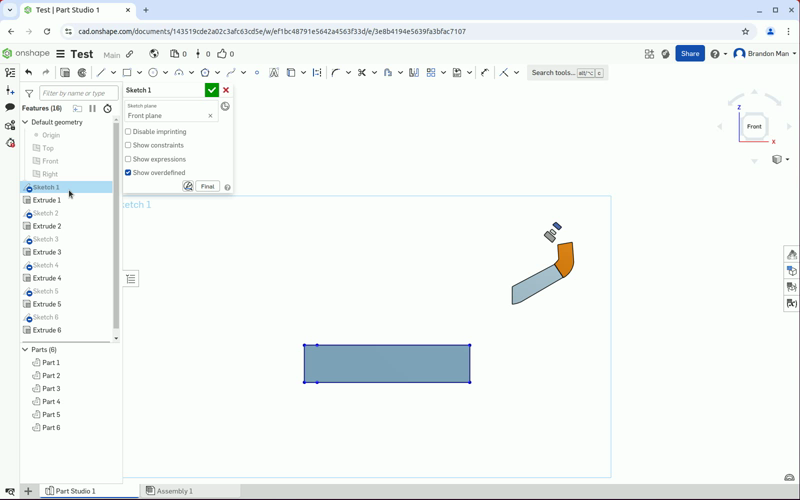
mouse_move(229, 92)
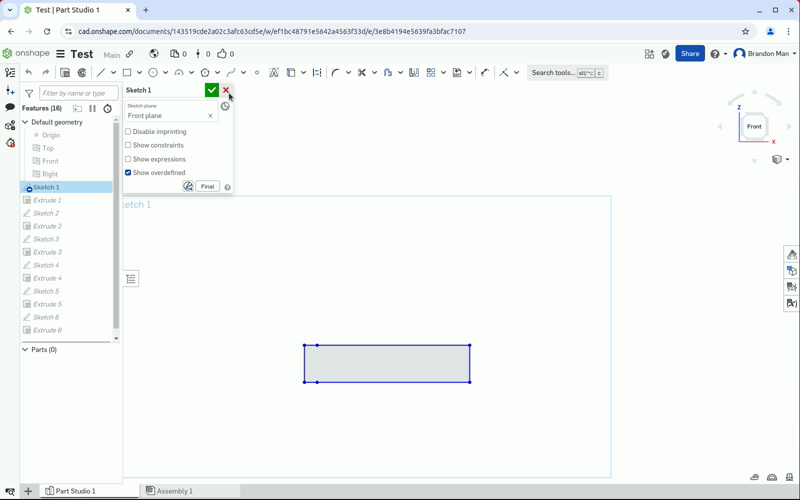
click(229, 92)
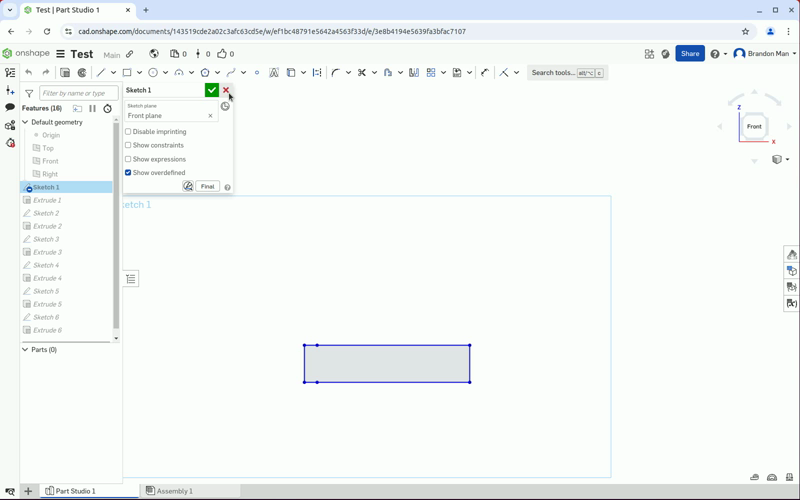
key(shift+s)
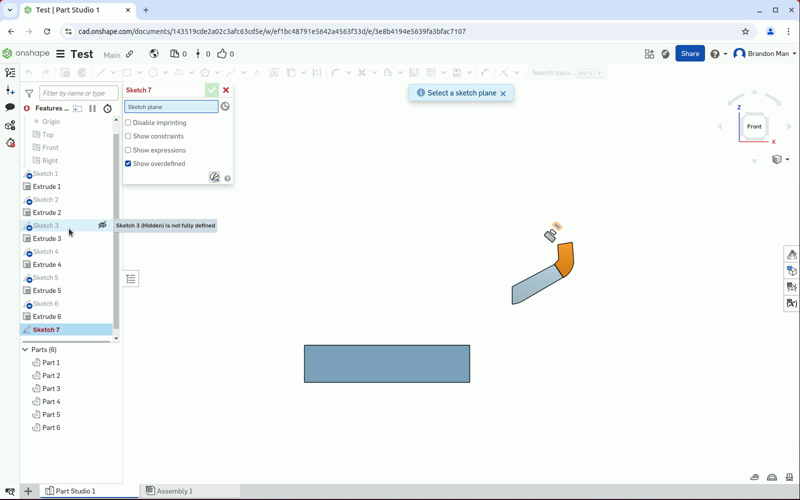
scroll(3)
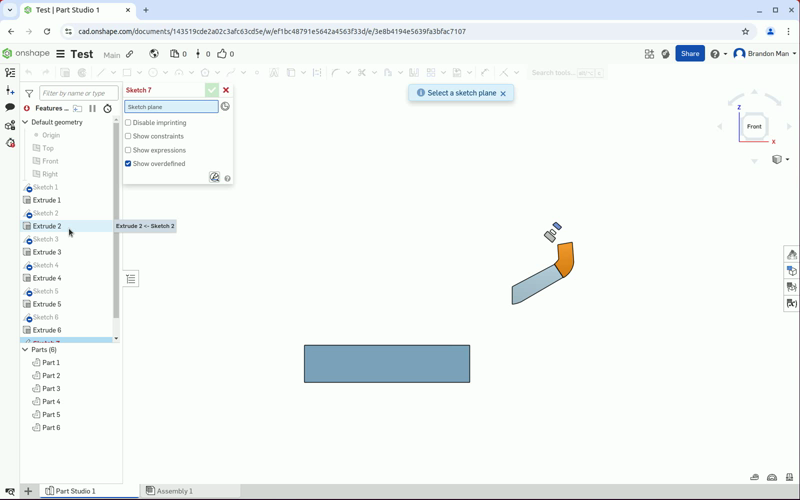
mouse_move(69, 163)
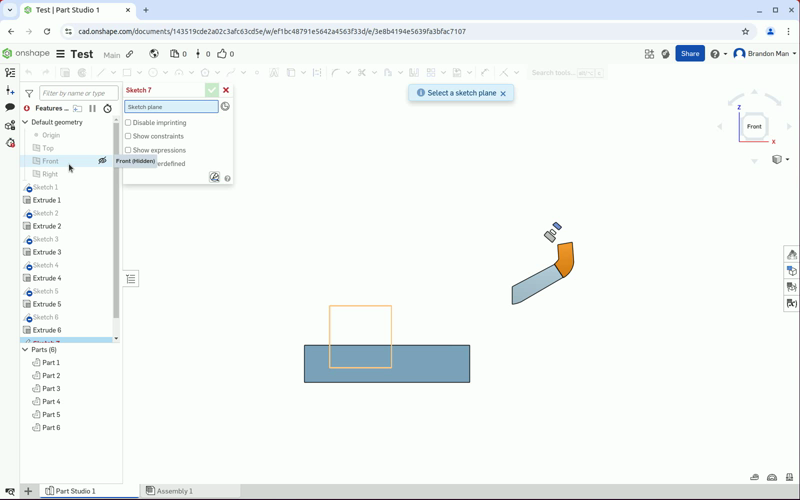
click(69, 163)
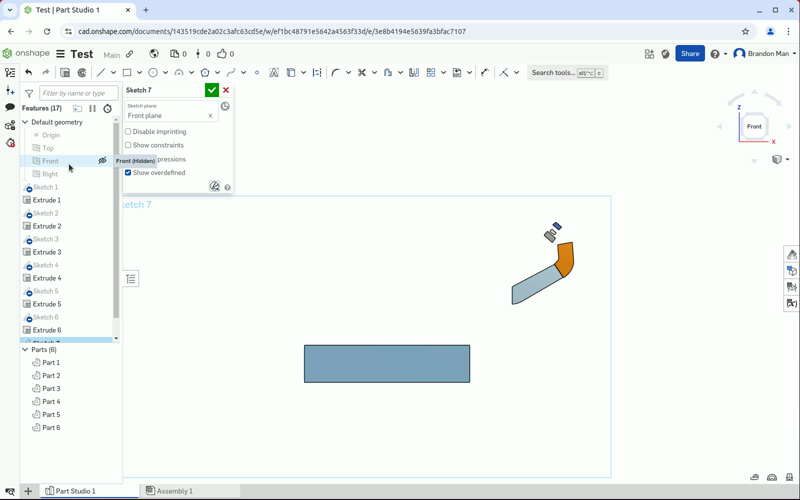
mouse_move(73, 352)
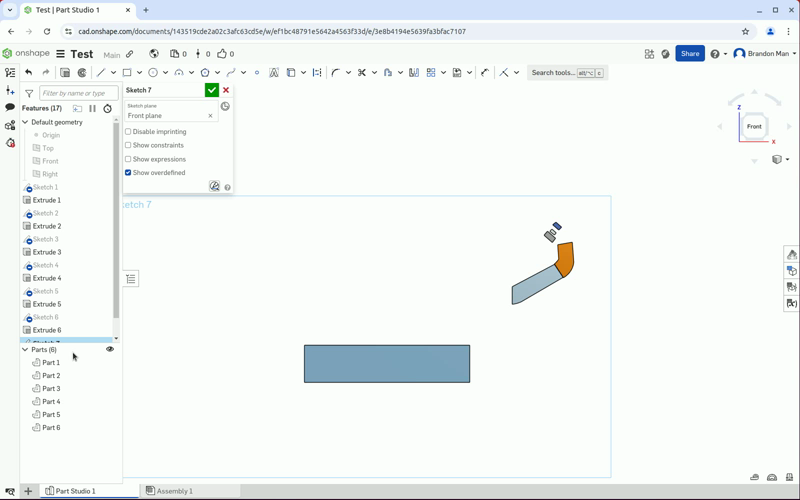
key(y)
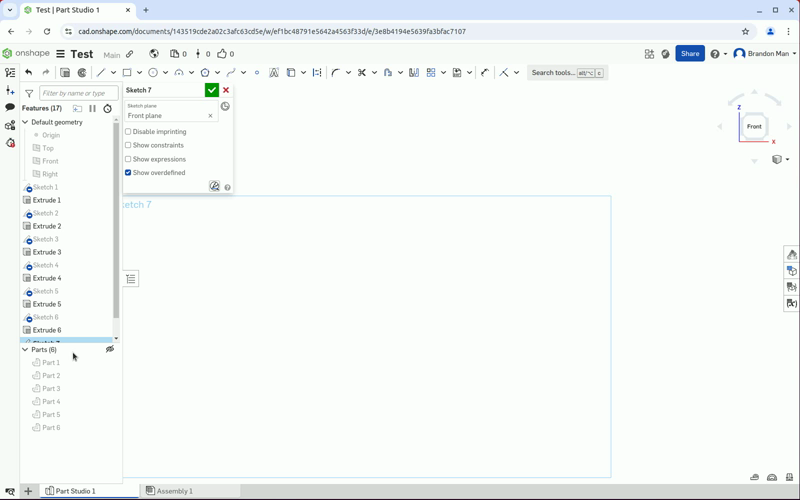
key(l)
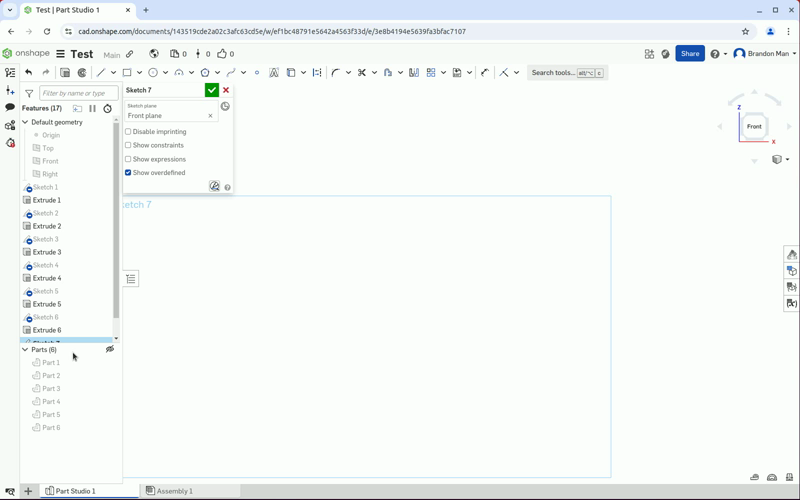
key_down(shift)
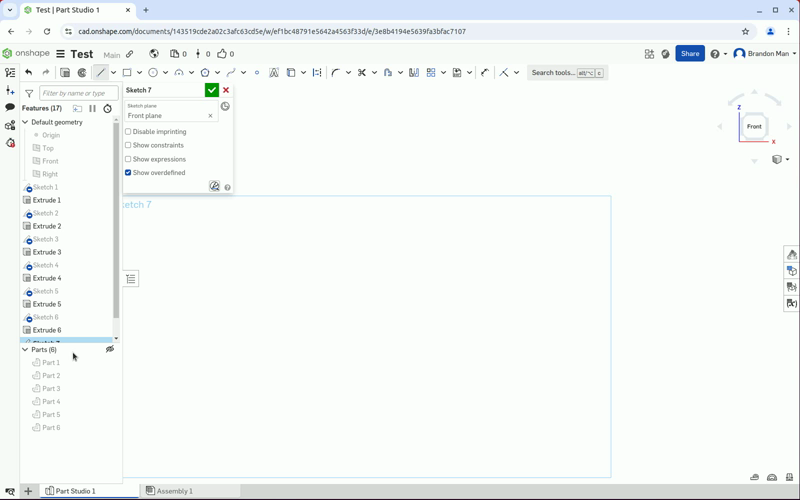
mouse_move(551, 238)
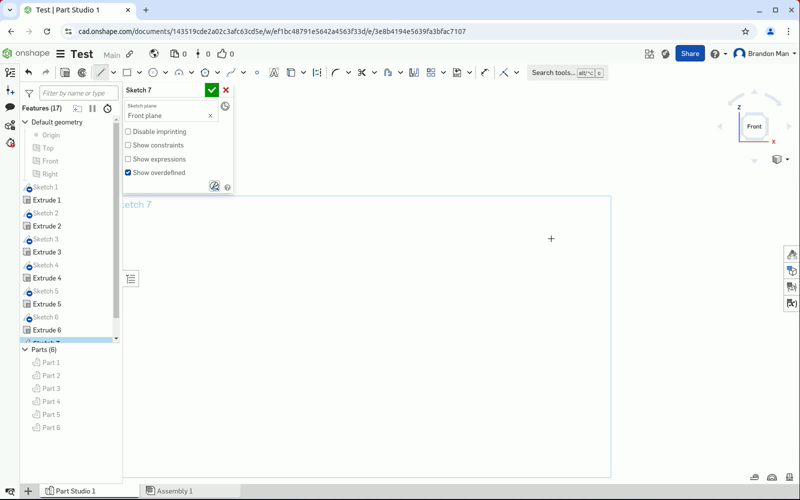
click(551, 238)
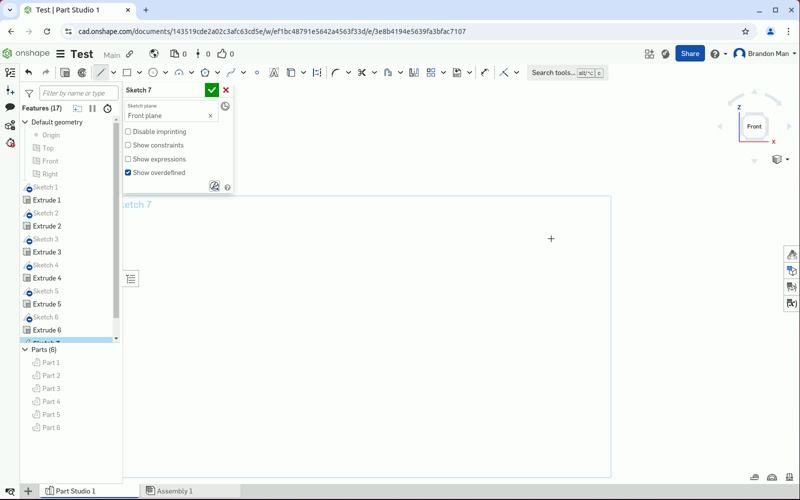
key_up(shift)
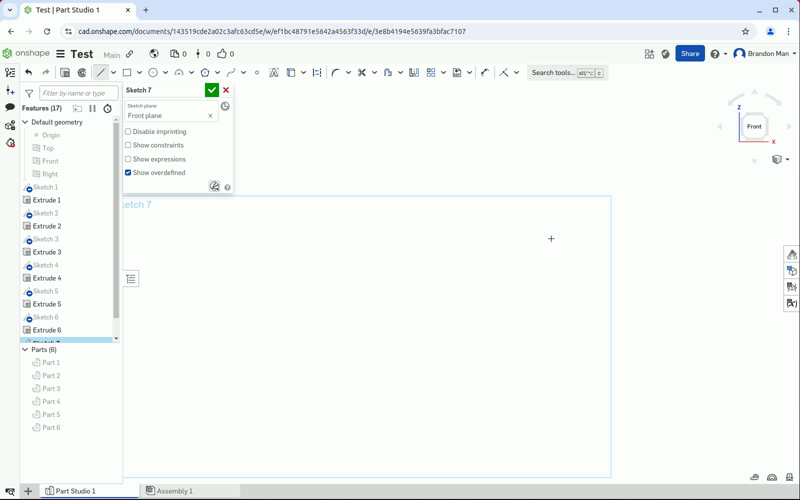
key_down(shift)
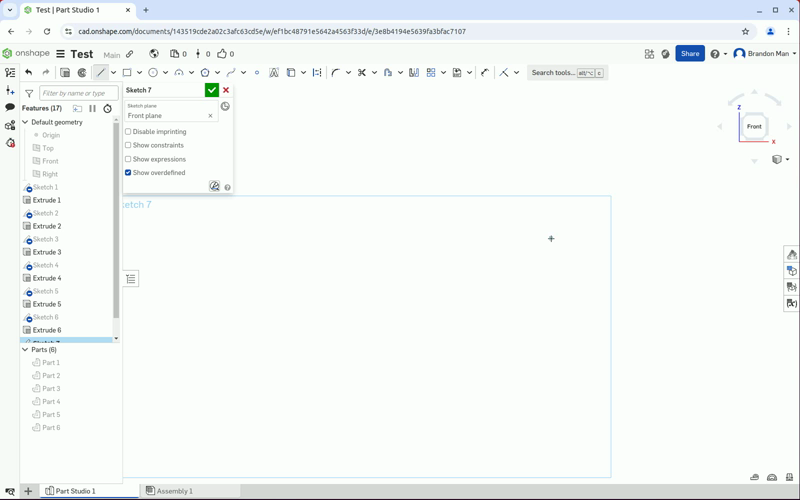
mouse_move(581, 238)
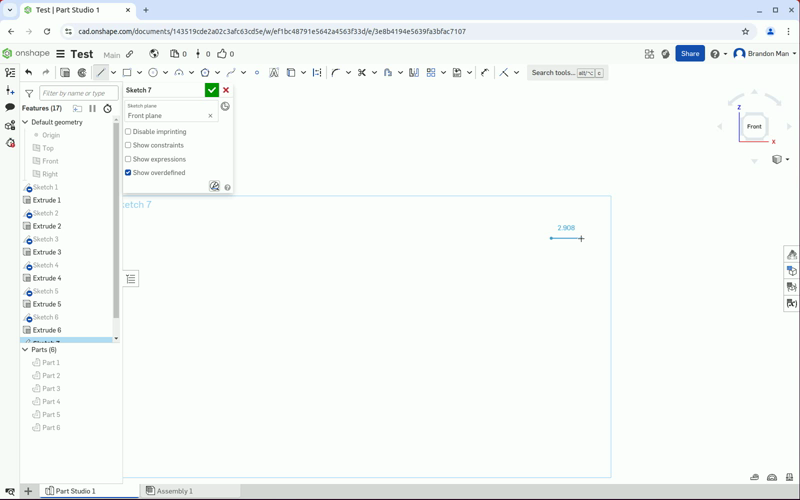
mouse_move(558, 245)
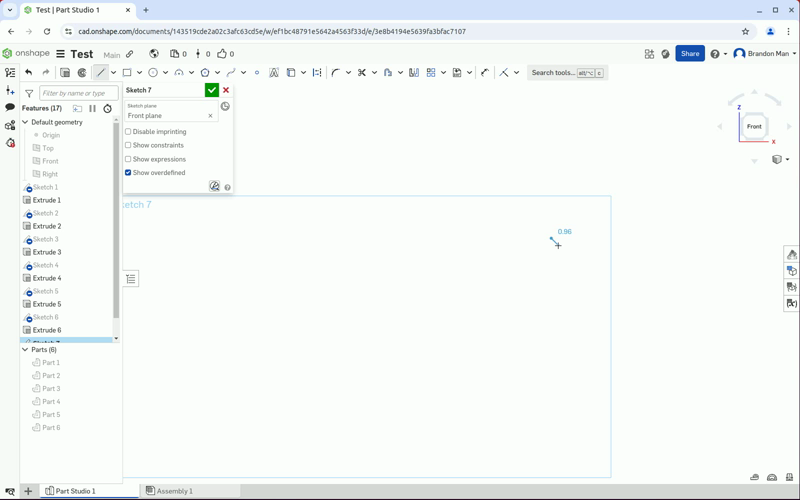
click(558, 245)
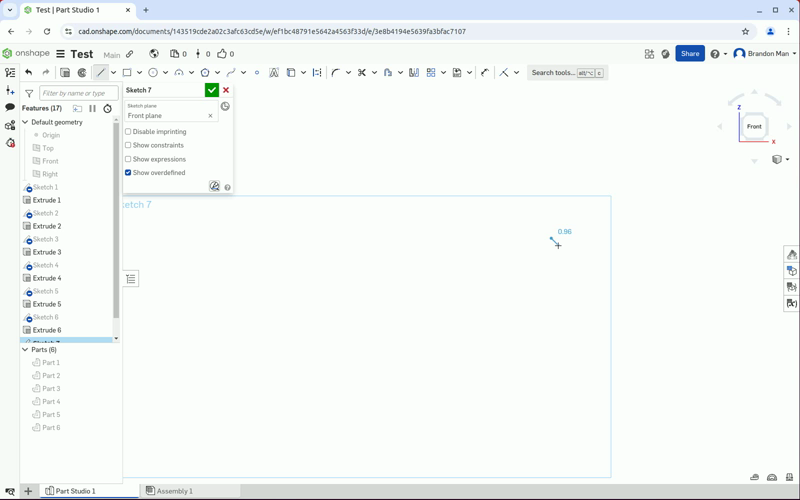
key_up(shift)
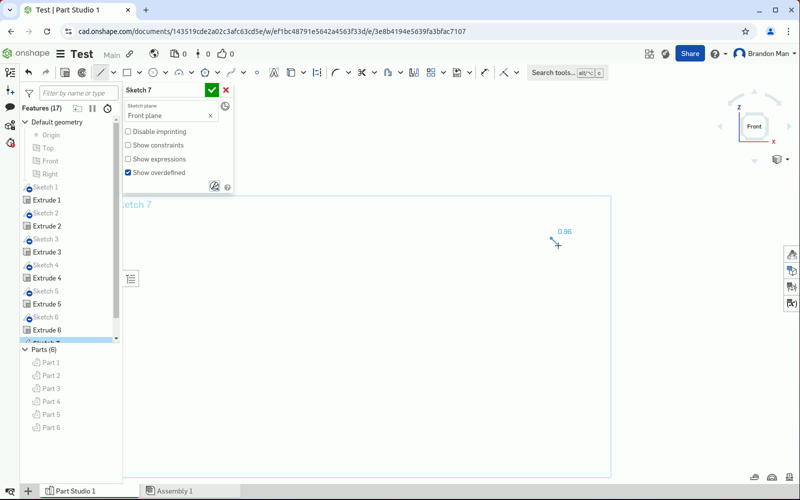
key_down(shift)
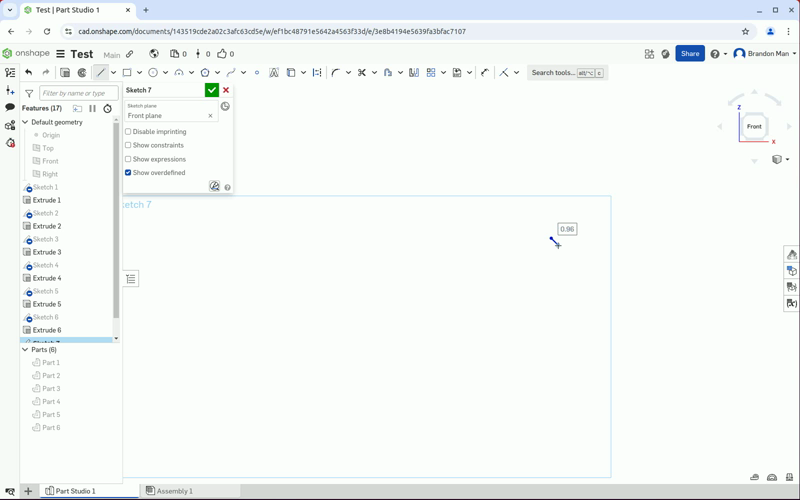
mouse_move(588, 245)
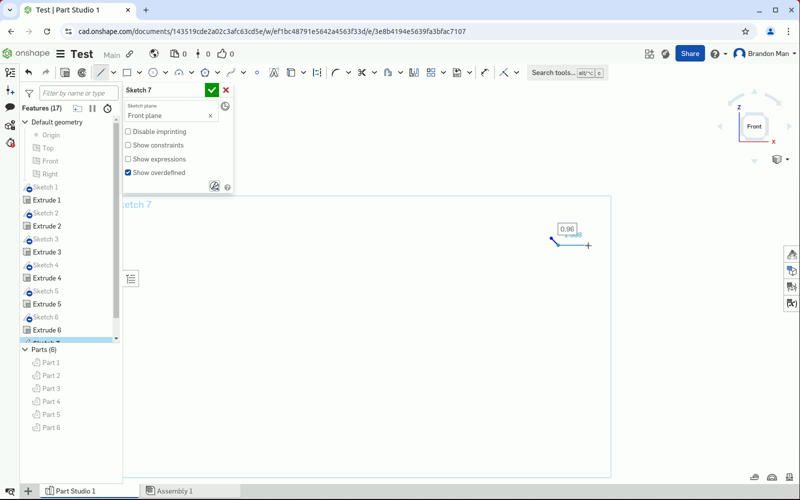
mouse_move(573, 243)
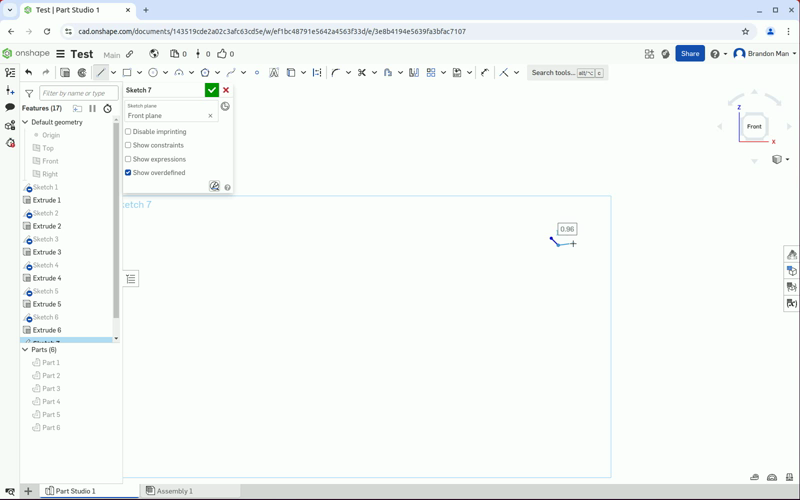
click(573, 243)
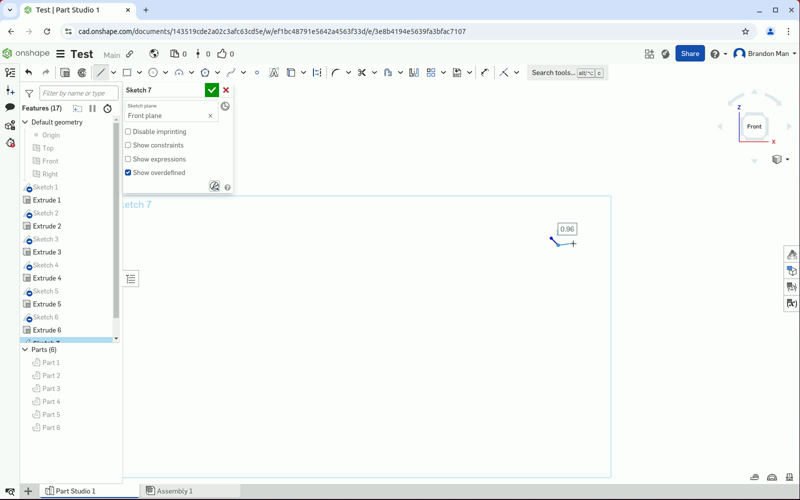
key_up(shift)
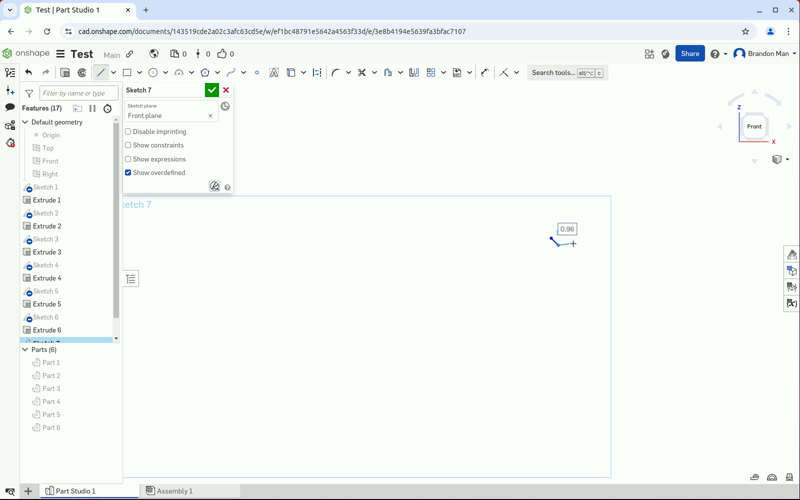
key_down(shift)
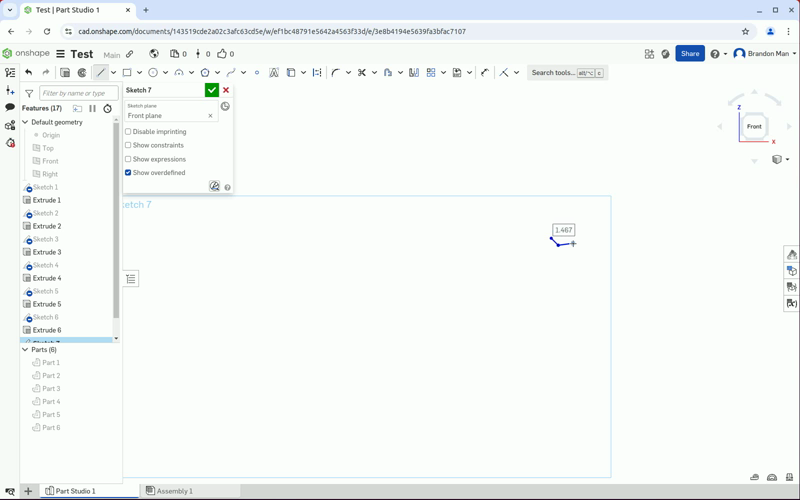
mouse_move(589, 243)
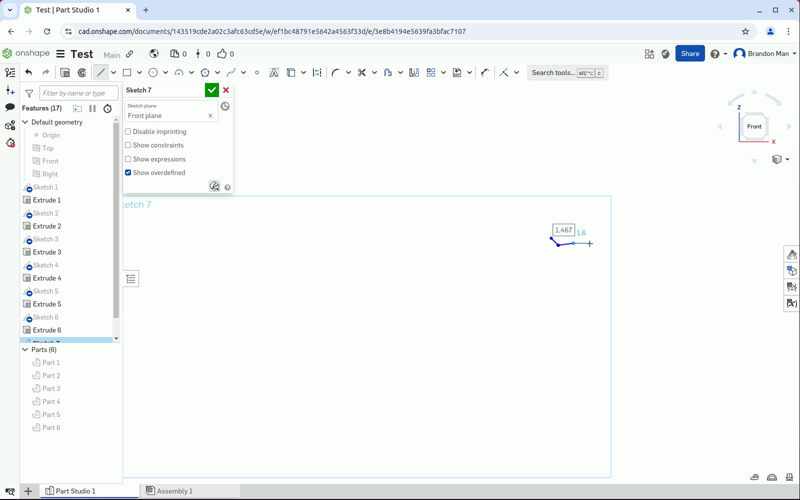
mouse_move(558, 229)
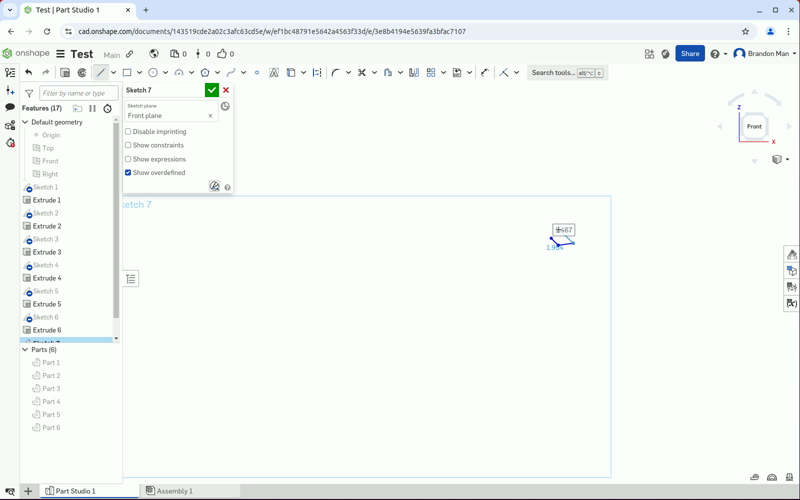
click(558, 229)
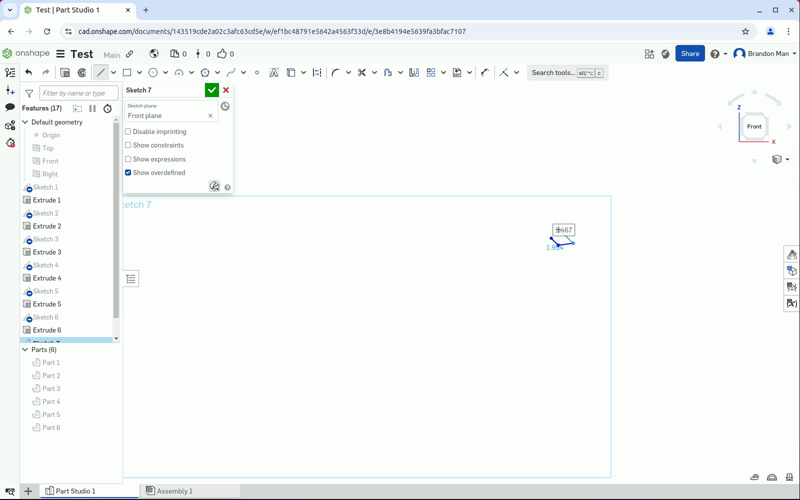
key_up(shift)
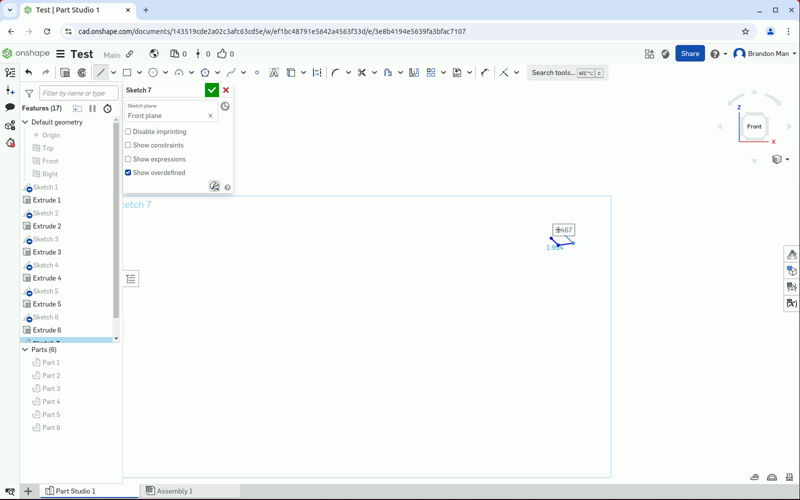
key_down(shift)
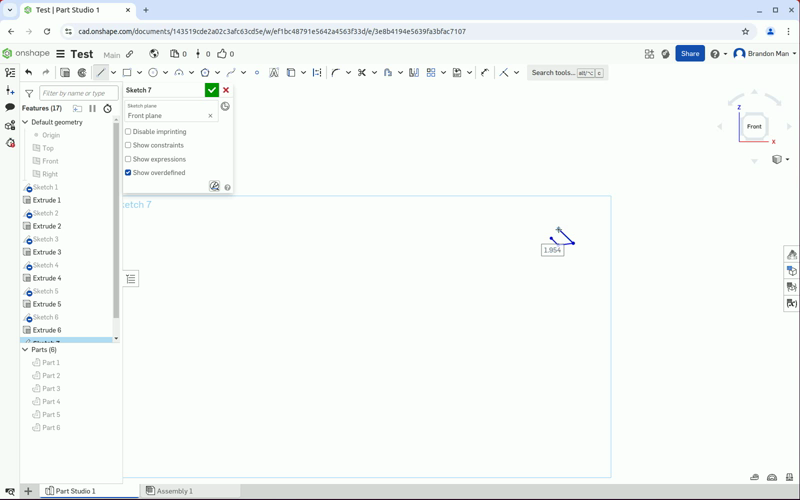
mouse_move(588, 229)
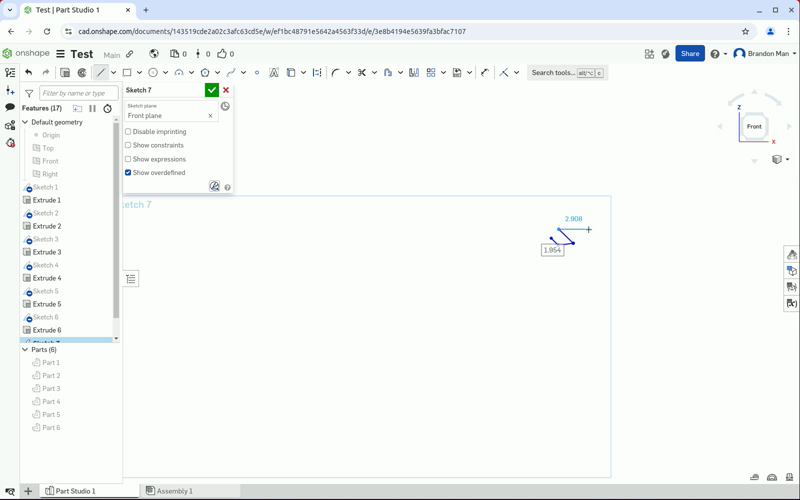
mouse_move(557, 231)
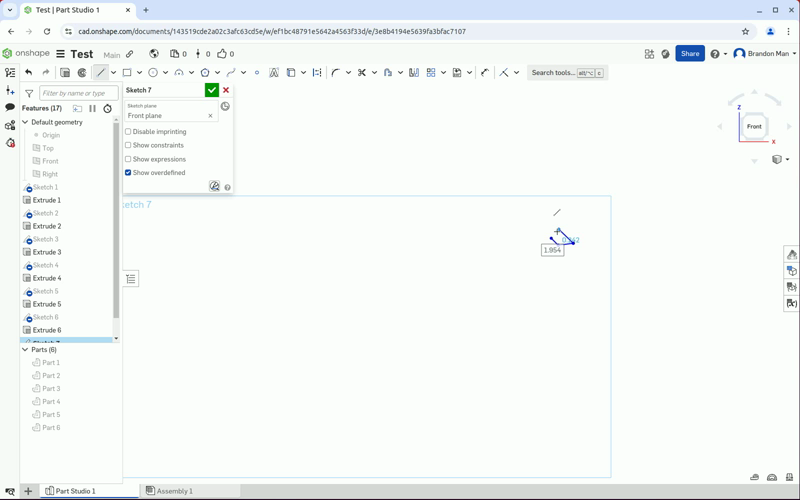
scroll(6)
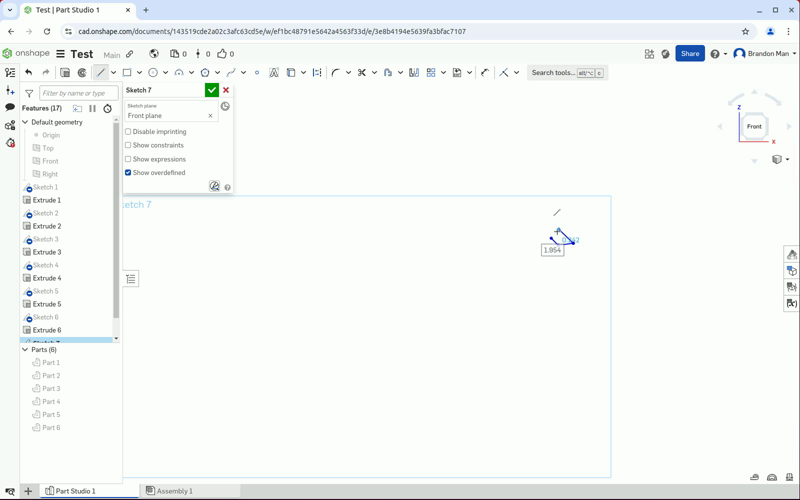
scroll(6)
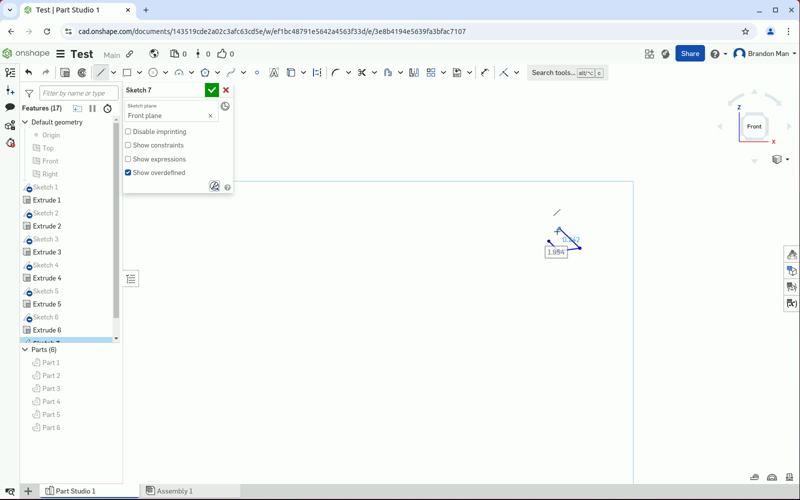
scroll(6)
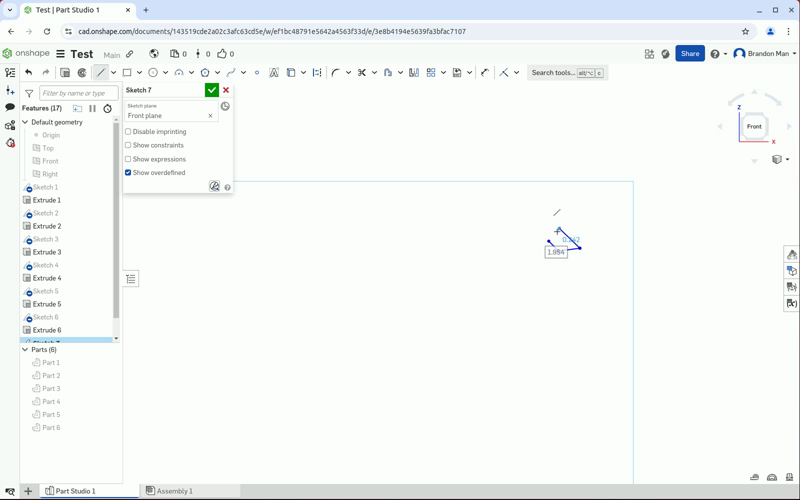
scroll(6)
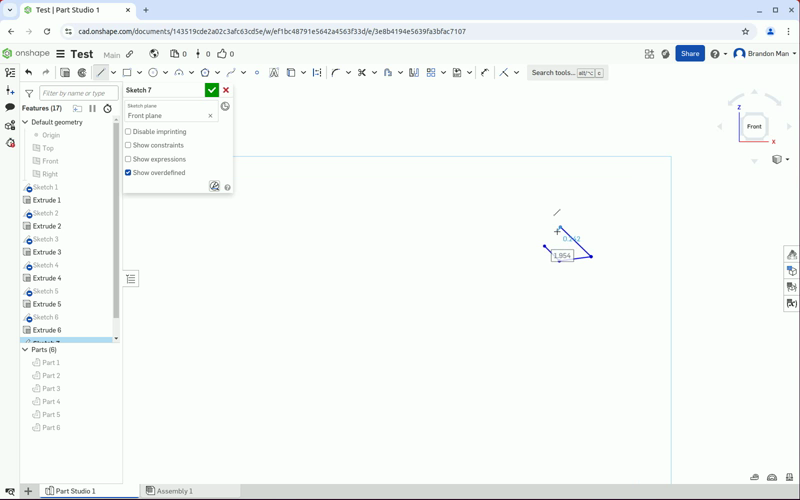
scroll(6)
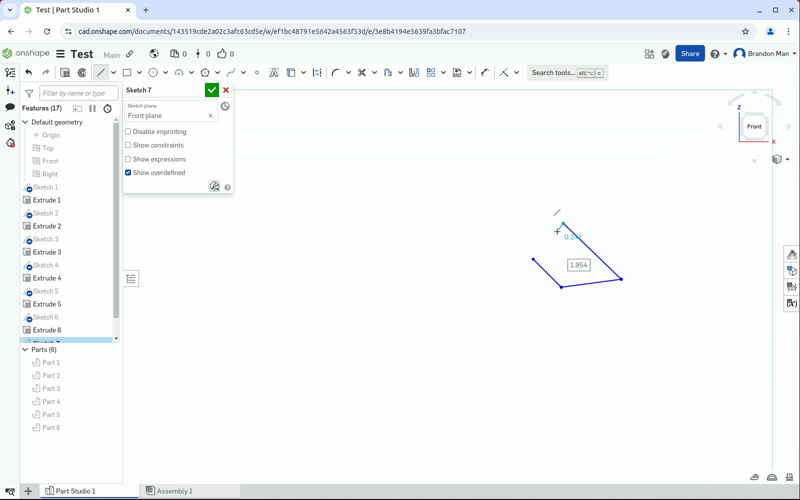
scroll(6)
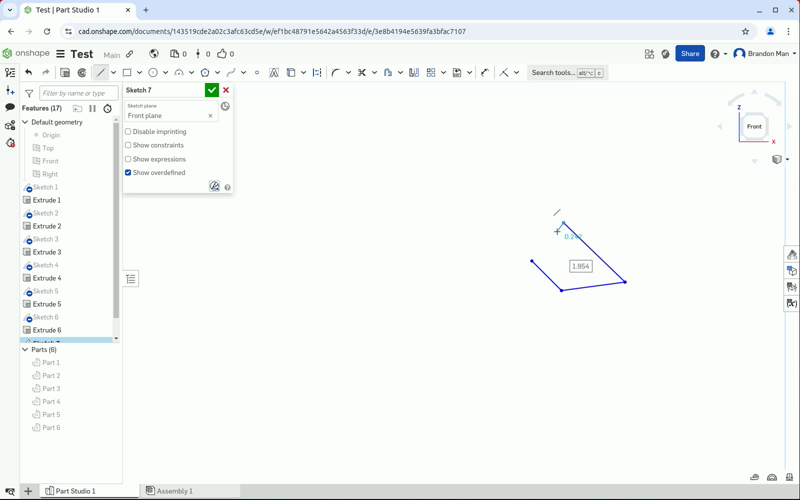
scroll(6)
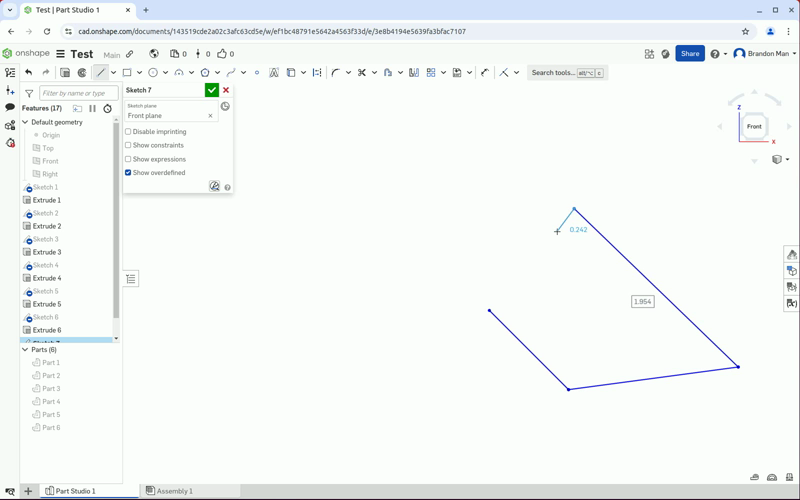
click(557, 231)
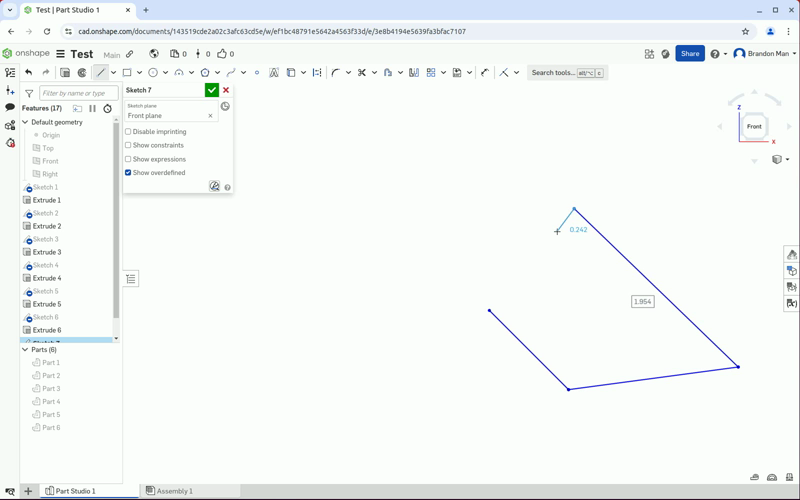
scroll(-6)
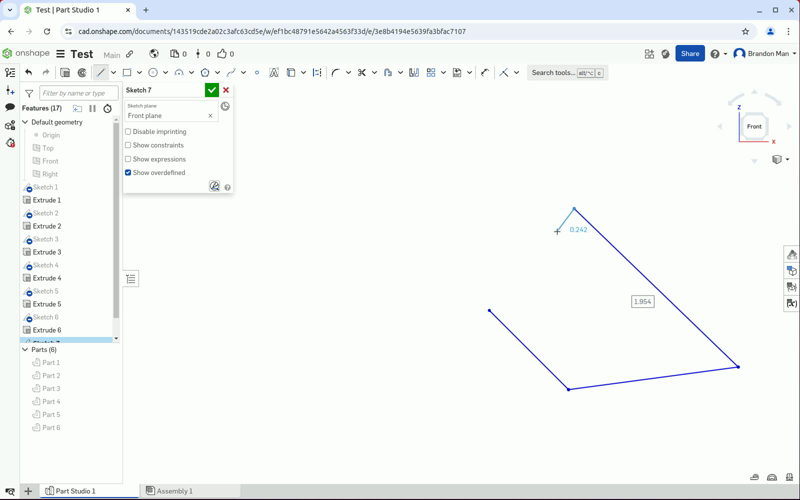
scroll(-6)
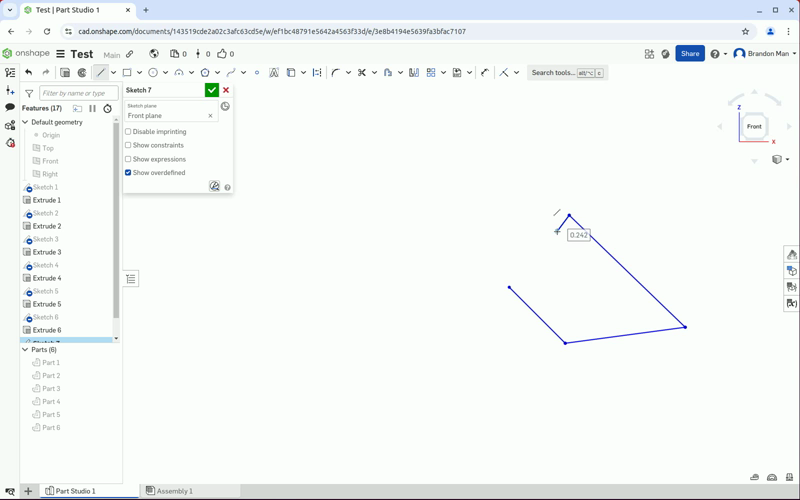
scroll(-6)
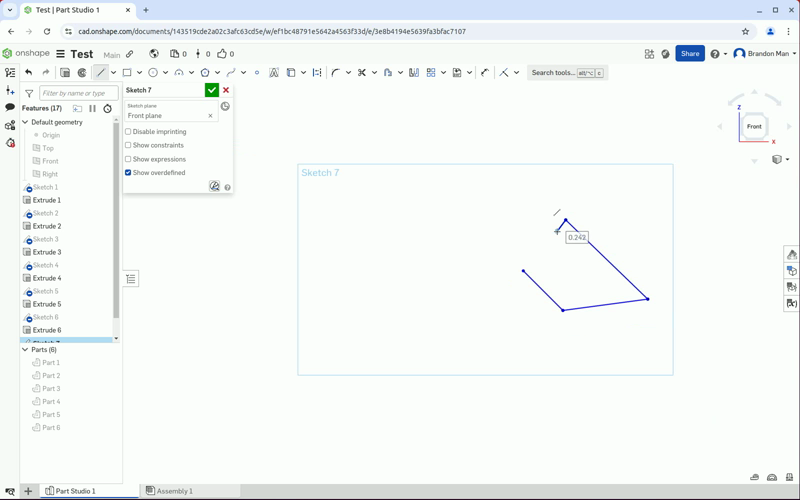
scroll(-6)
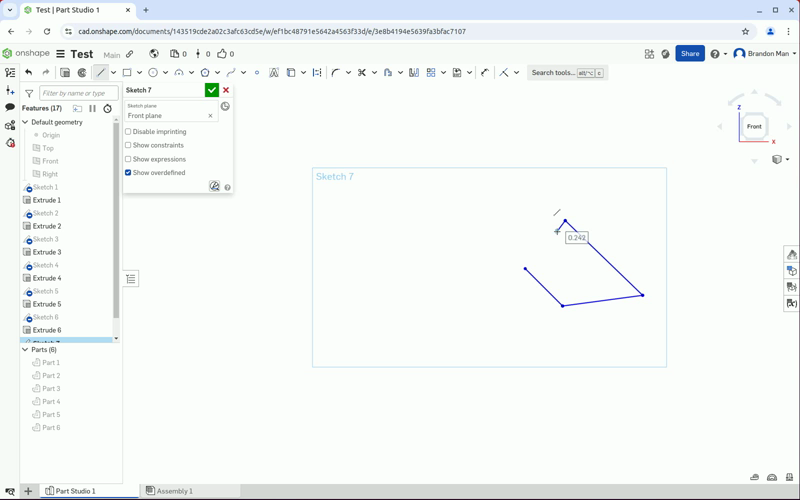
scroll(-6)
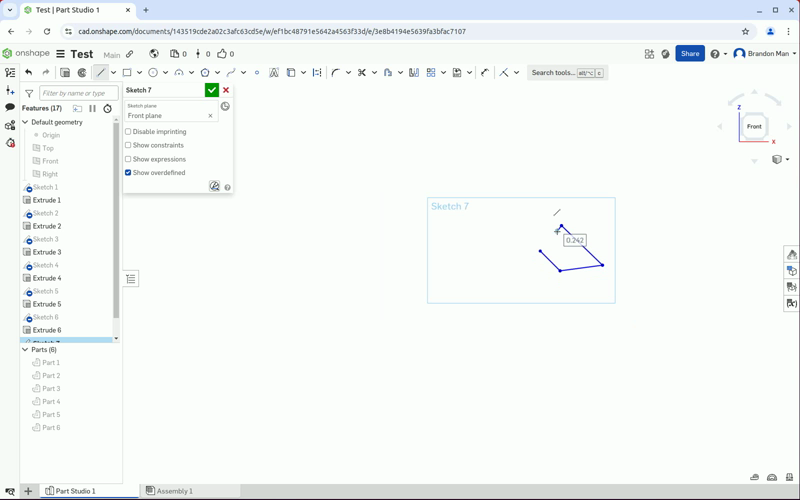
scroll(-6)
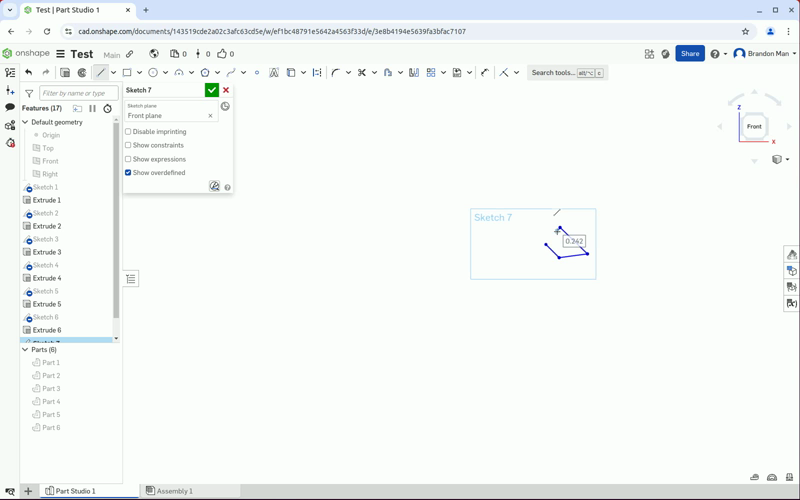
scroll(-6)
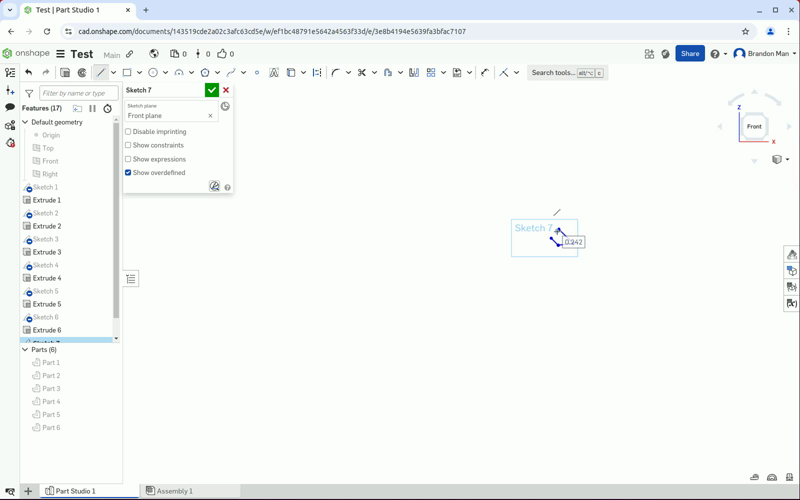
key_up(shift)
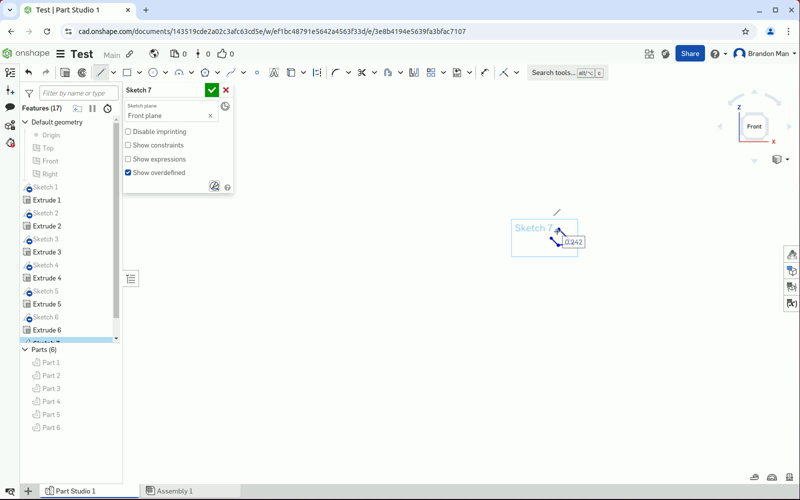
key_down(shift)
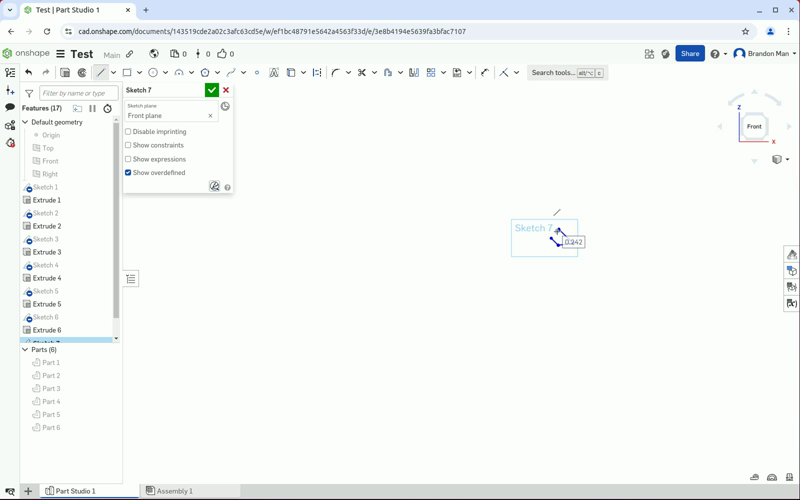
mouse_move(587, 231)
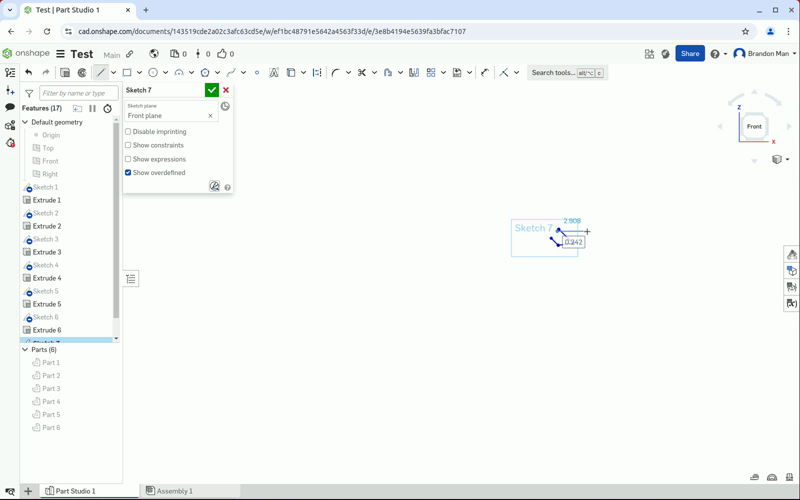
mouse_move(556, 232)
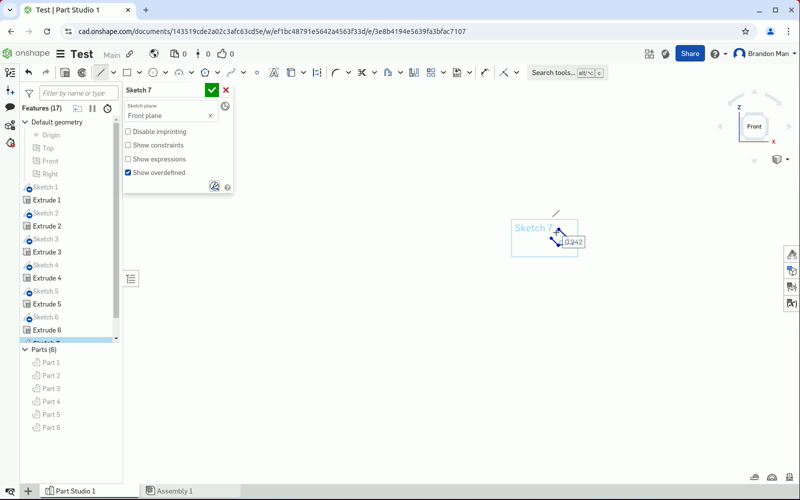
scroll(6)
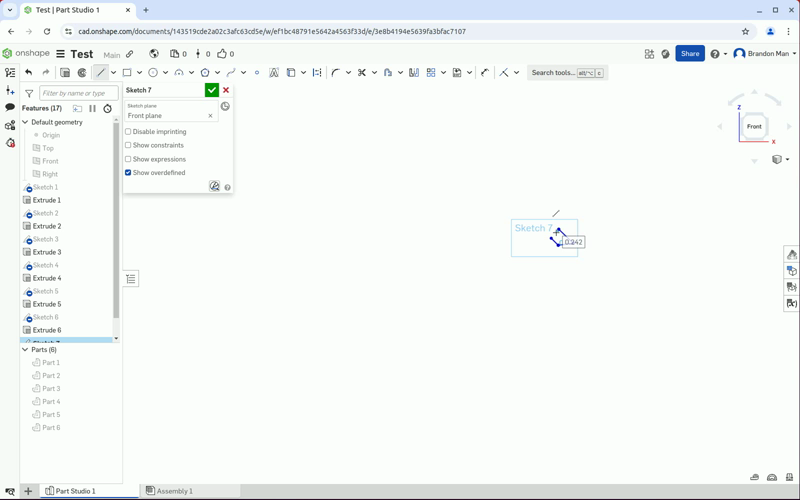
scroll(6)
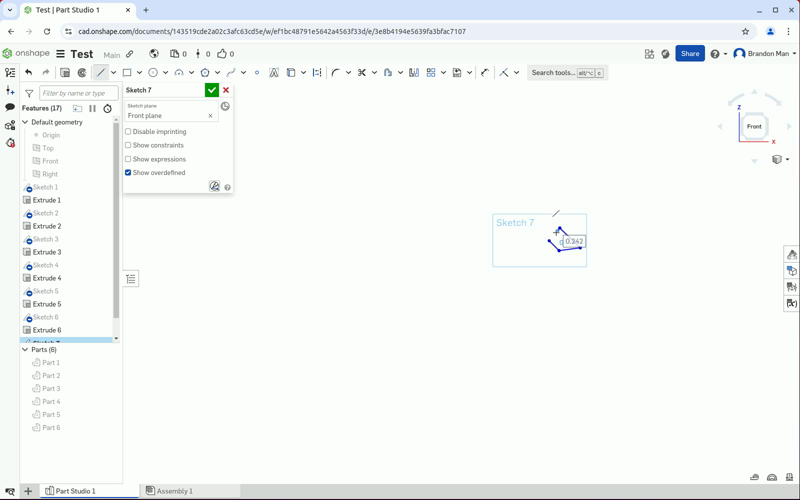
scroll(6)
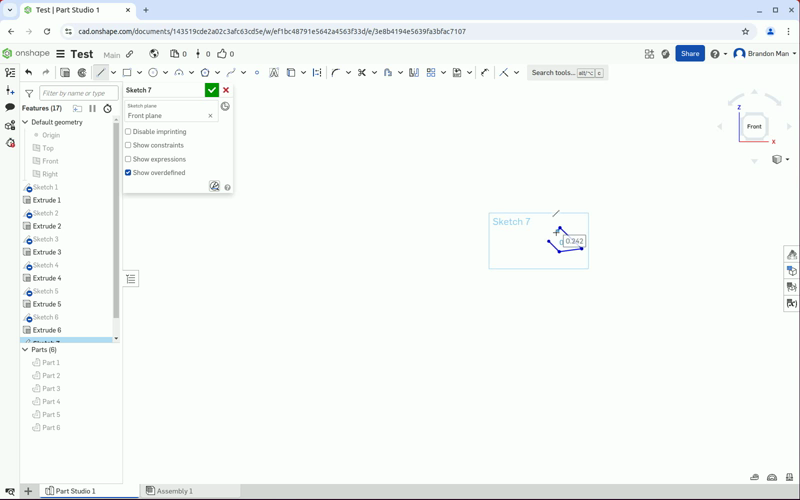
scroll(6)
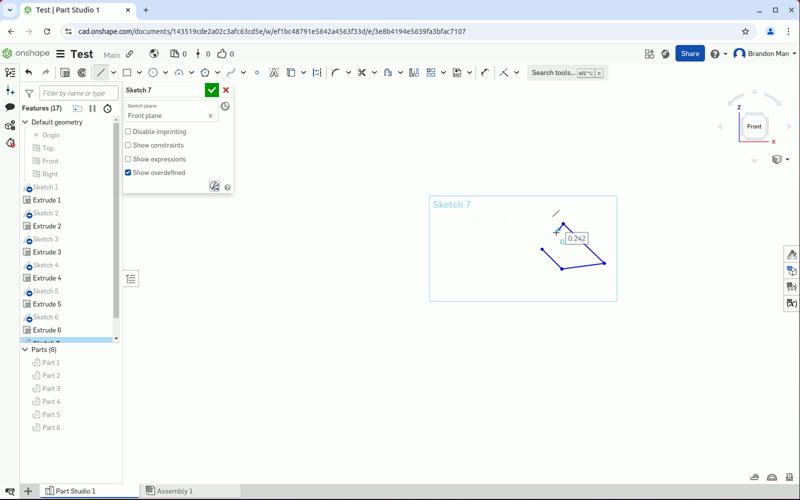
scroll(6)
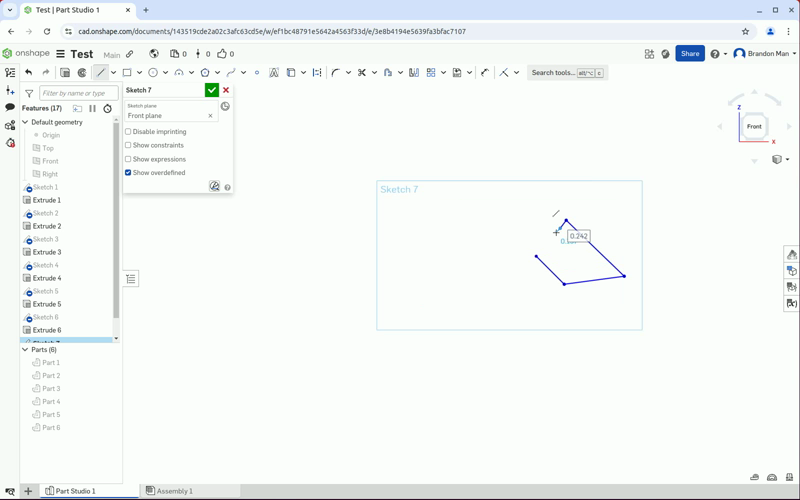
scroll(6)
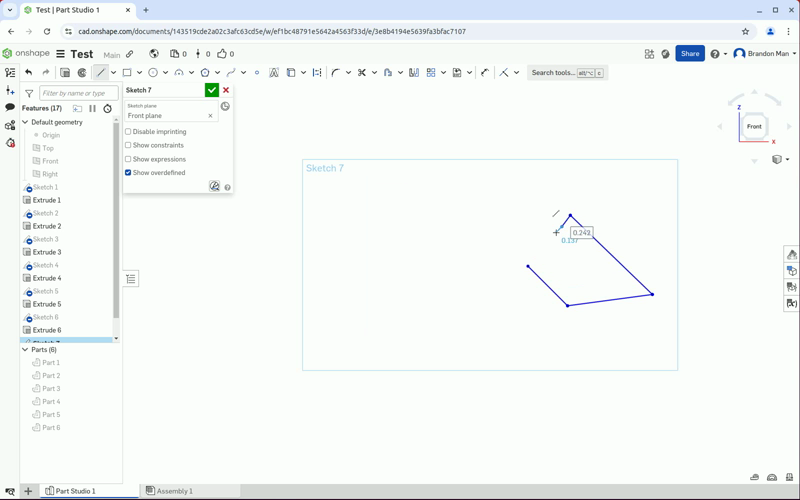
scroll(6)
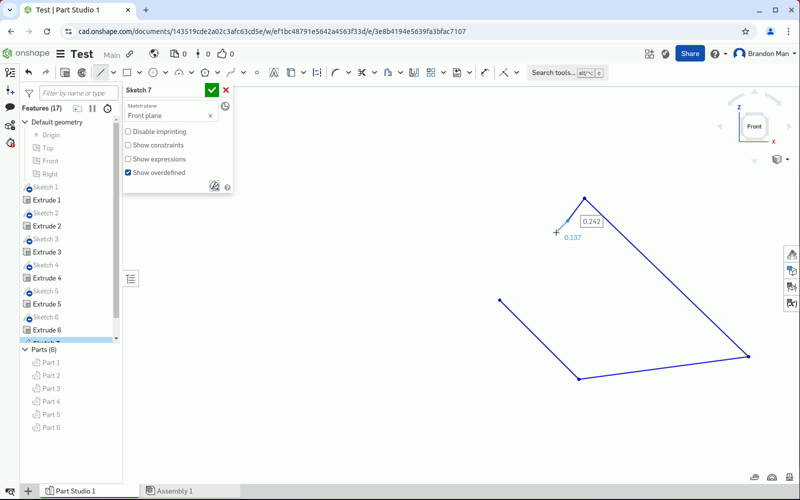
click(556, 232)
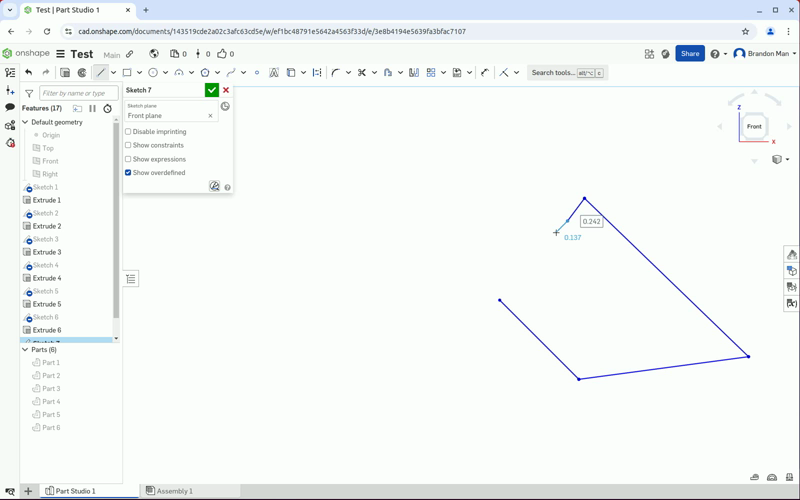
scroll(-6)
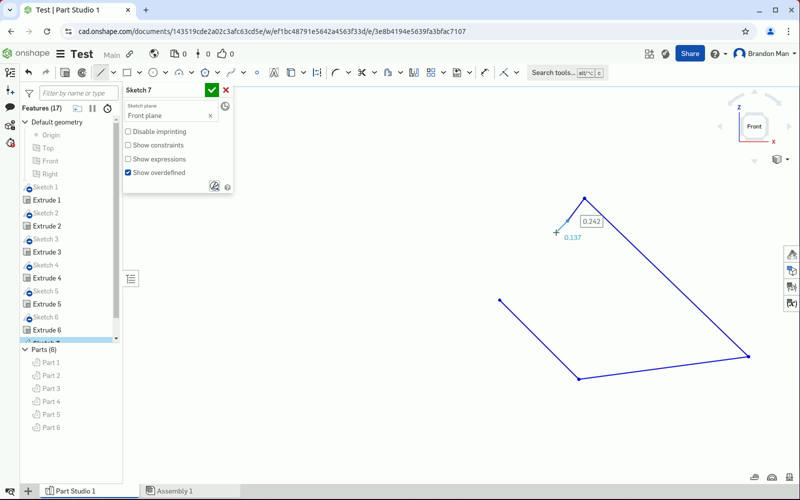
scroll(-6)
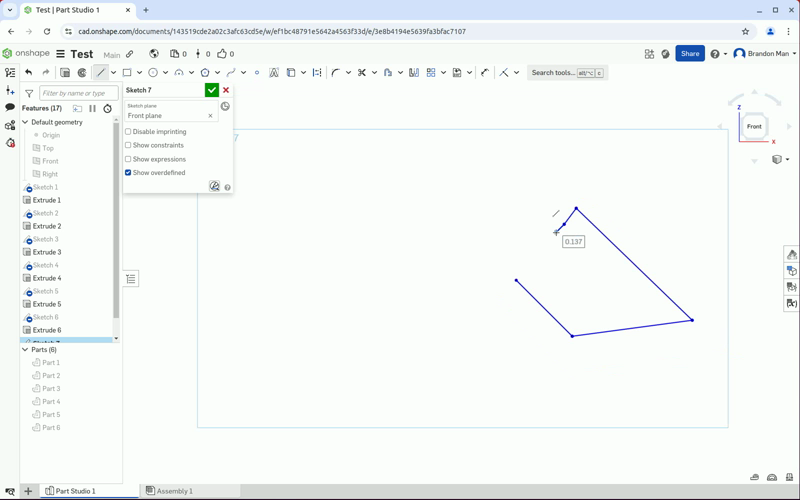
scroll(-6)
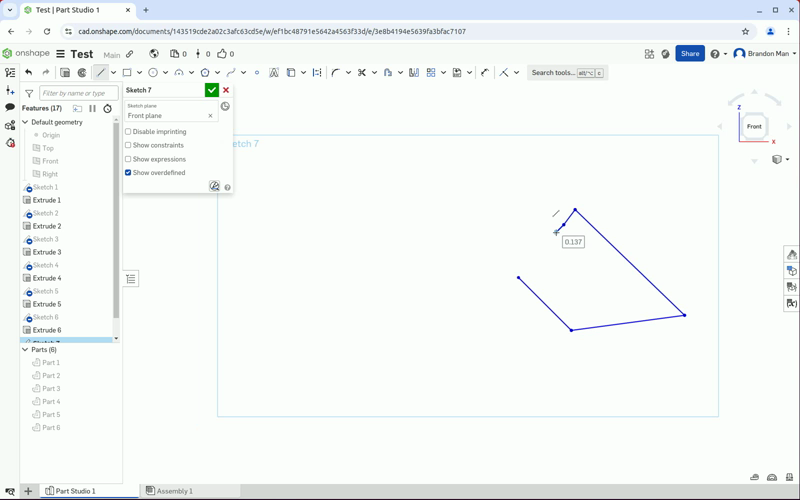
scroll(-6)
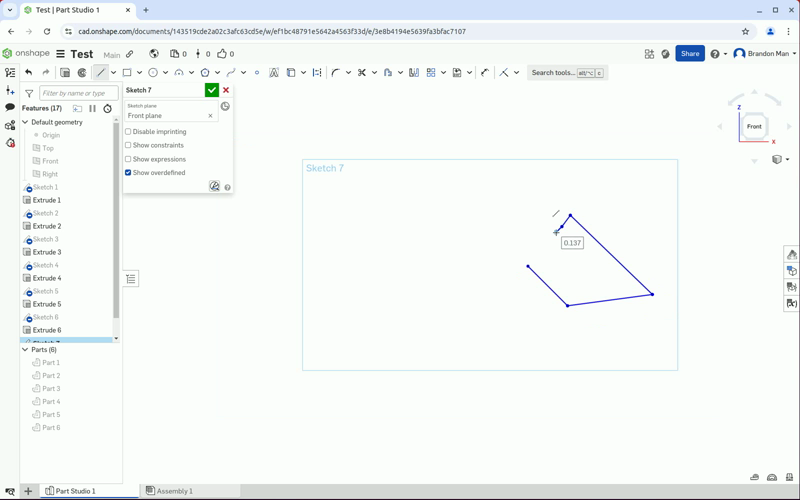
scroll(-6)
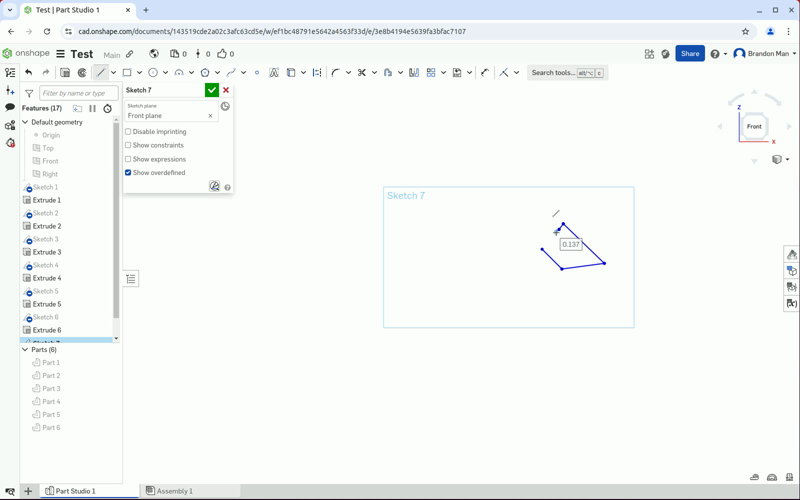
scroll(-6)
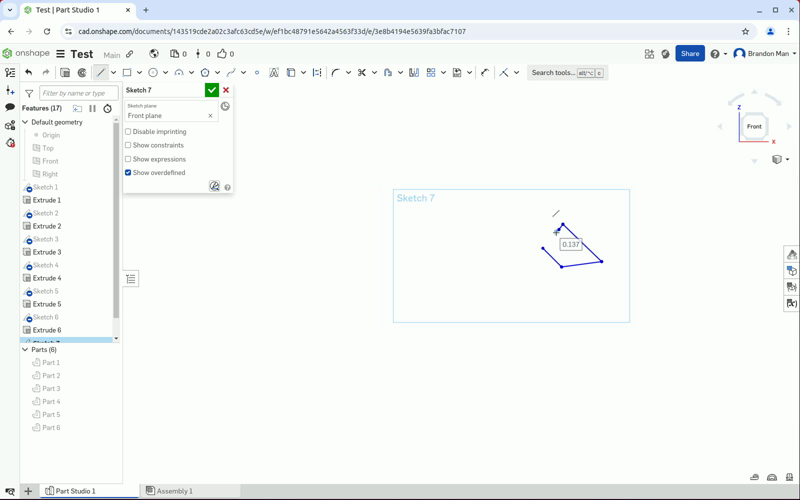
scroll(-6)
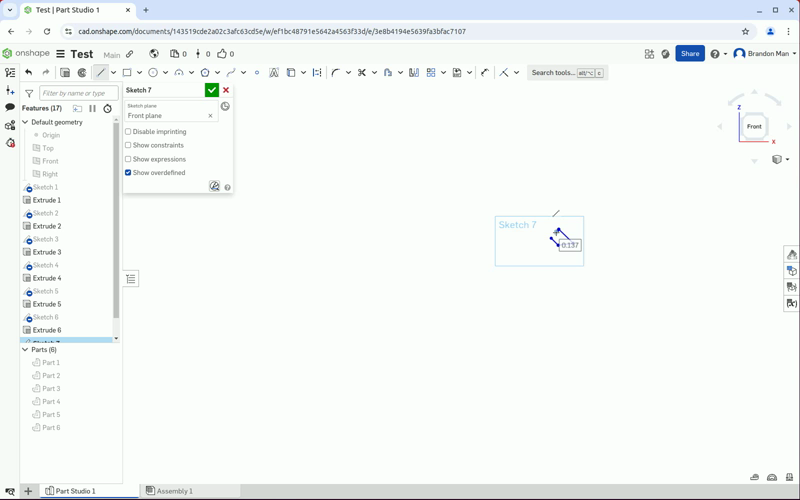
key_up(shift)
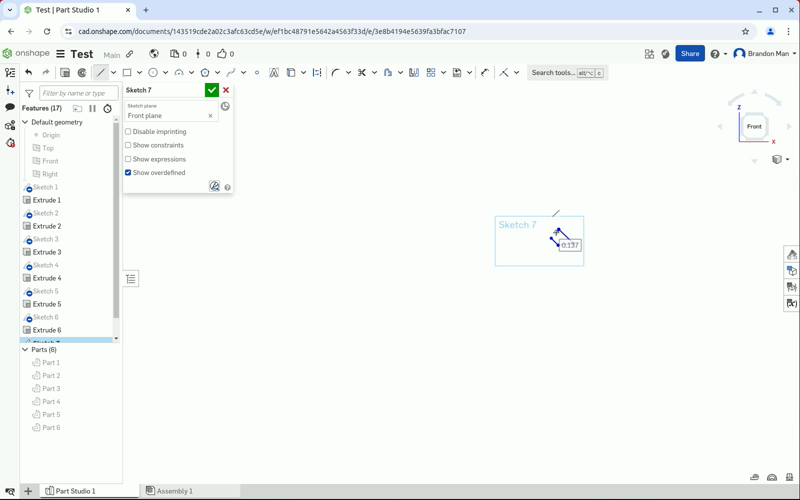
key_down(shift)
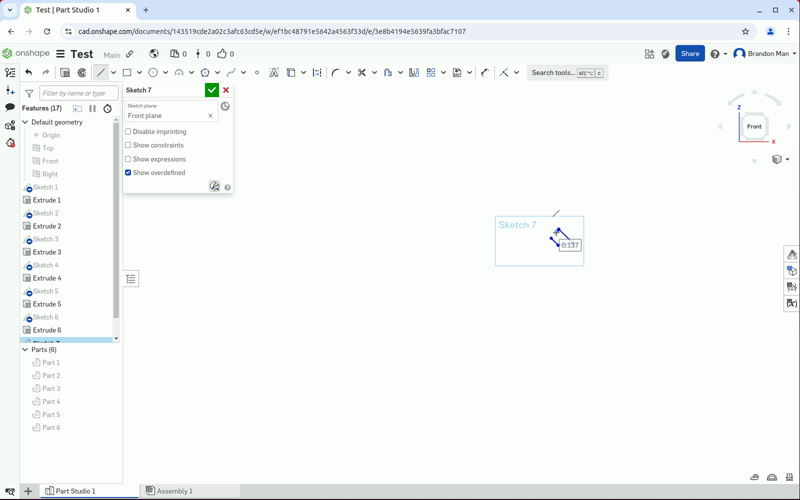
mouse_move(586, 232)
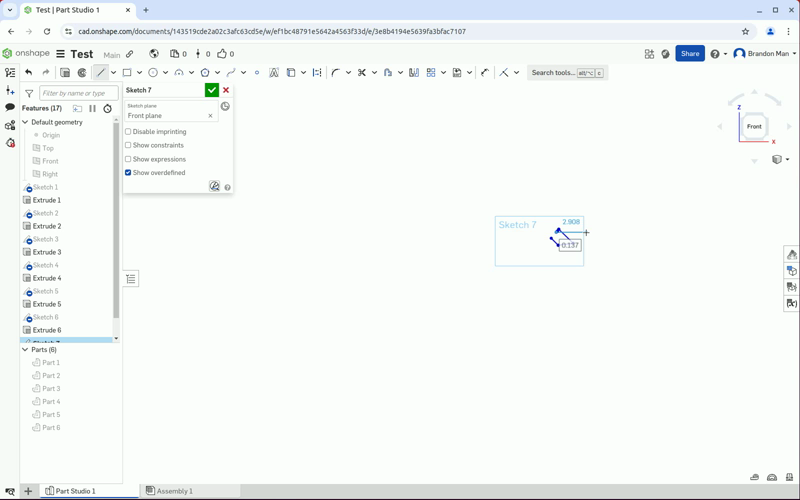
mouse_move(554, 234)
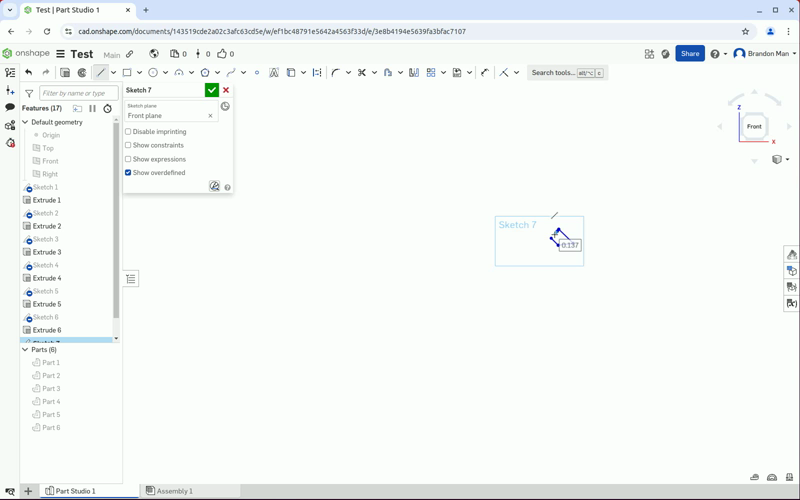
scroll(6)
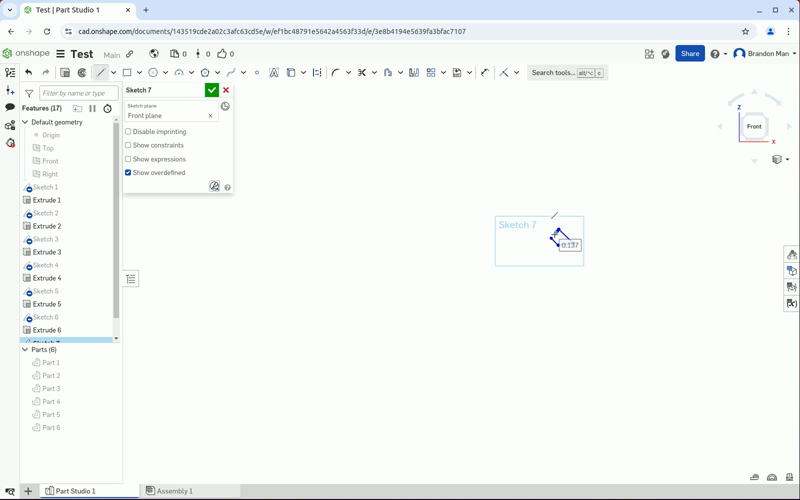
scroll(6)
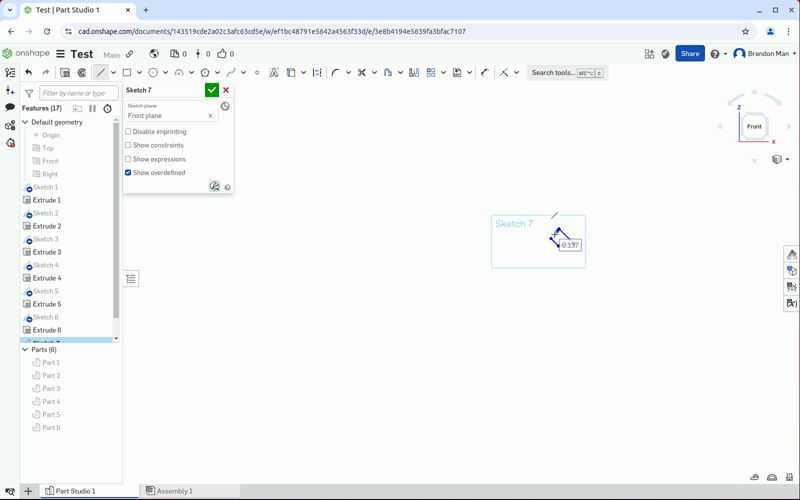
scroll(6)
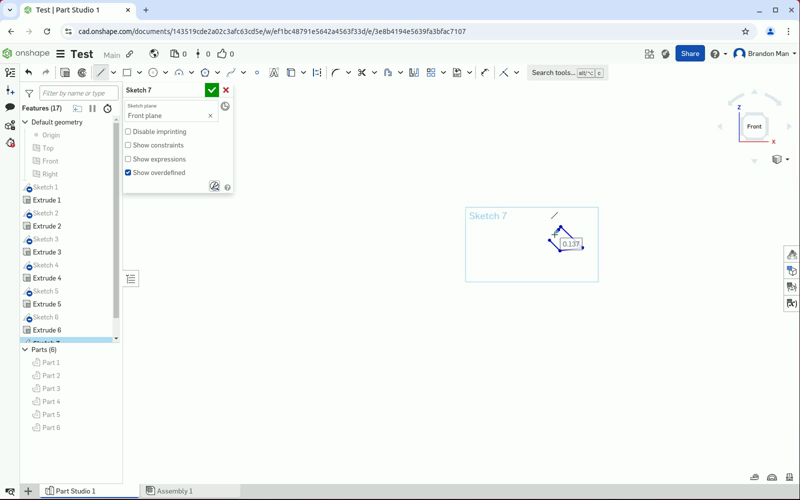
scroll(6)
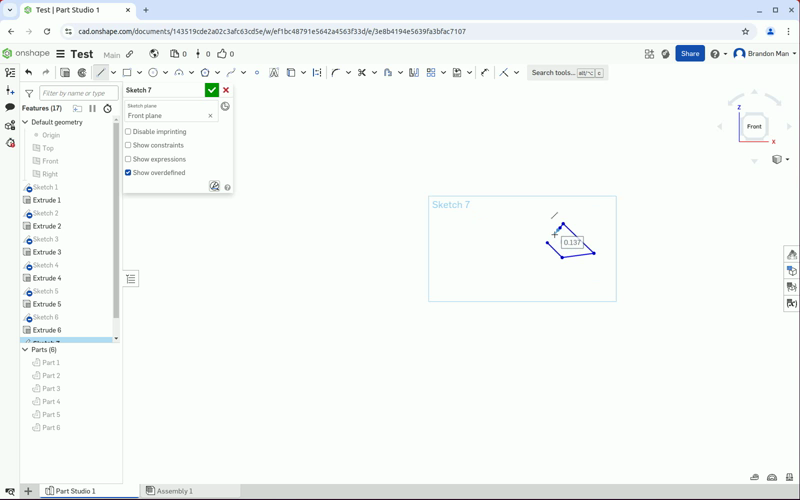
scroll(6)
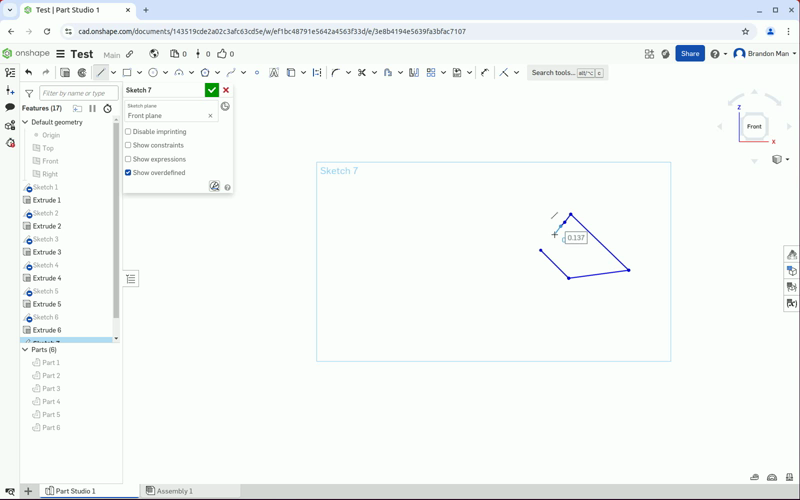
scroll(6)
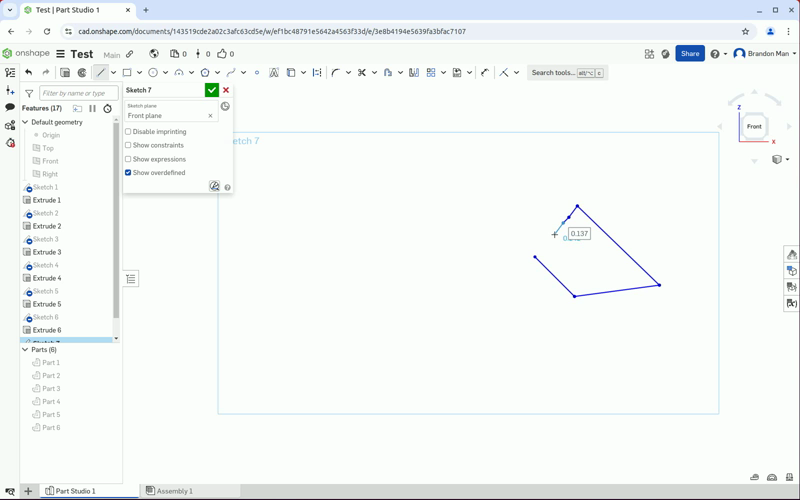
scroll(6)
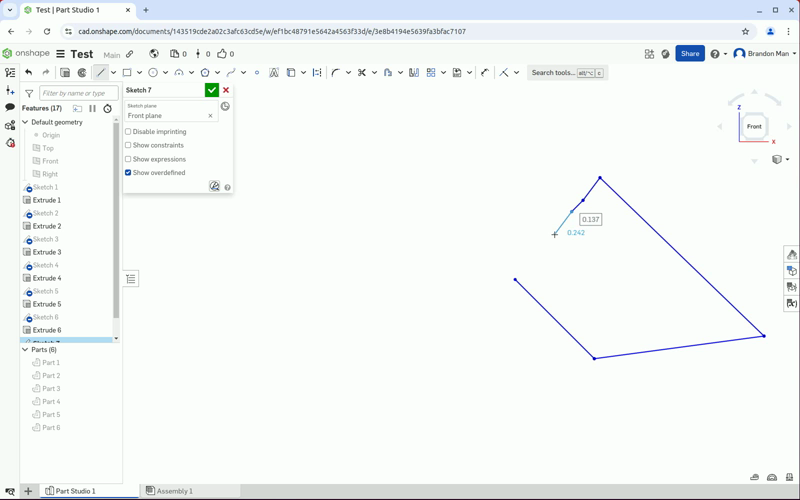
click(554, 234)
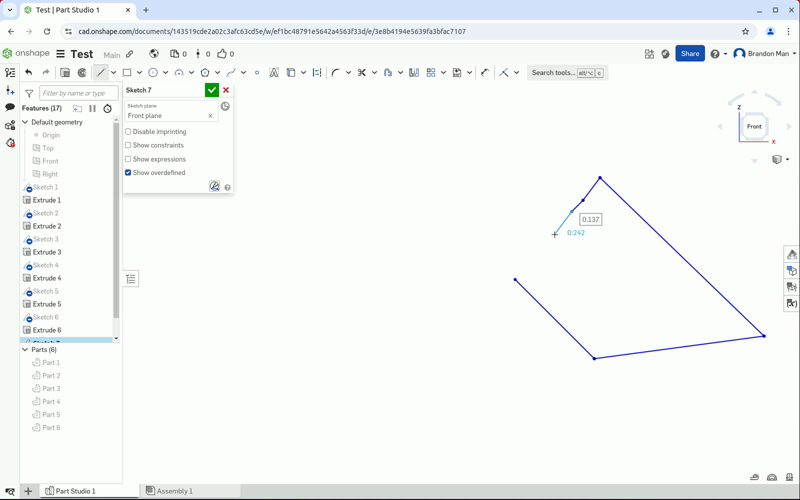
scroll(-6)
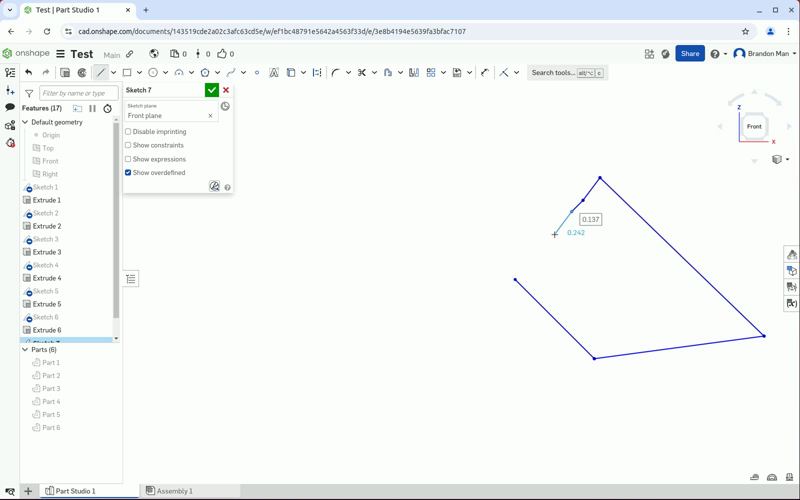
scroll(-6)
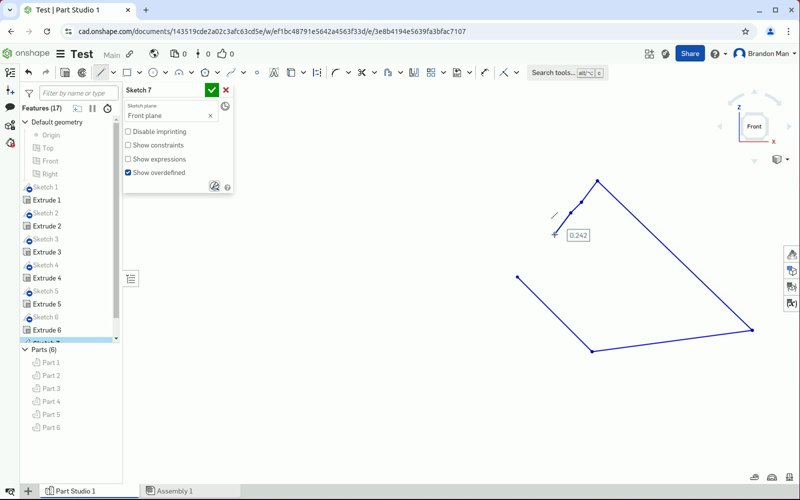
scroll(-6)
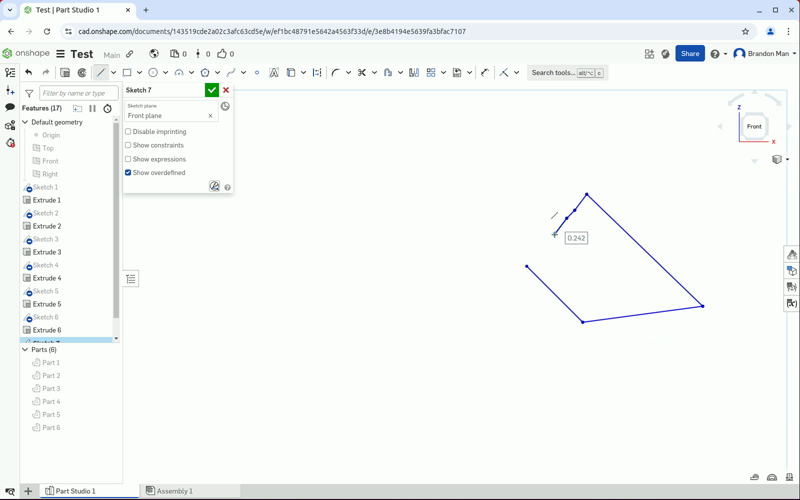
scroll(-6)
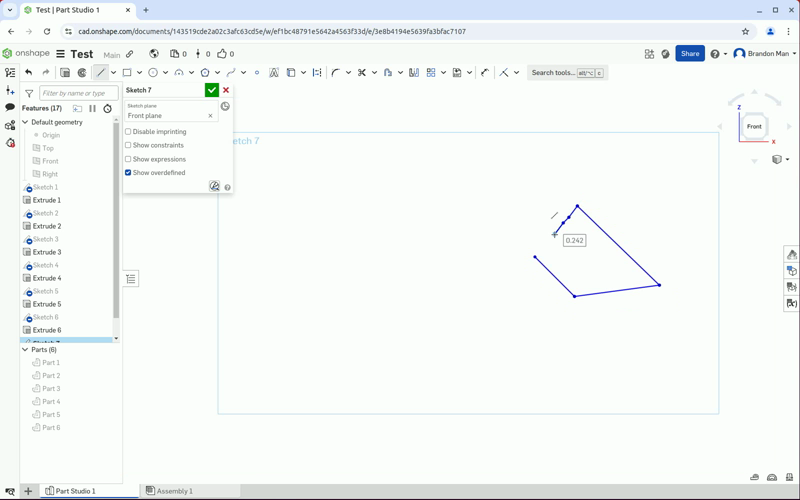
scroll(-6)
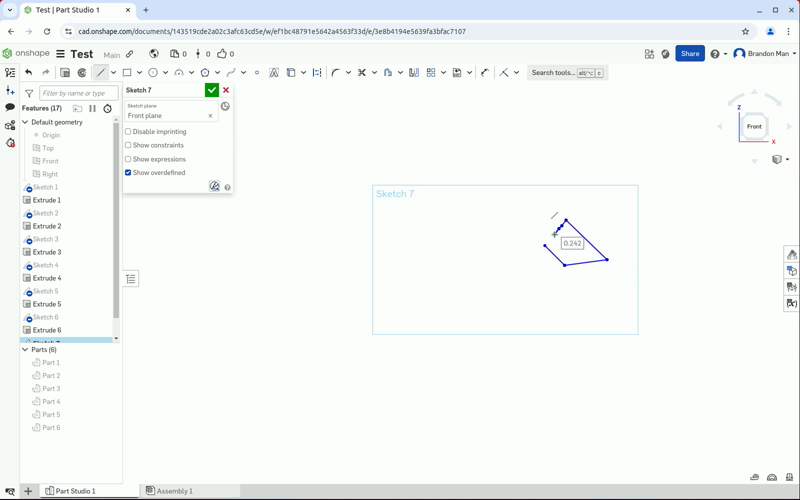
scroll(-6)
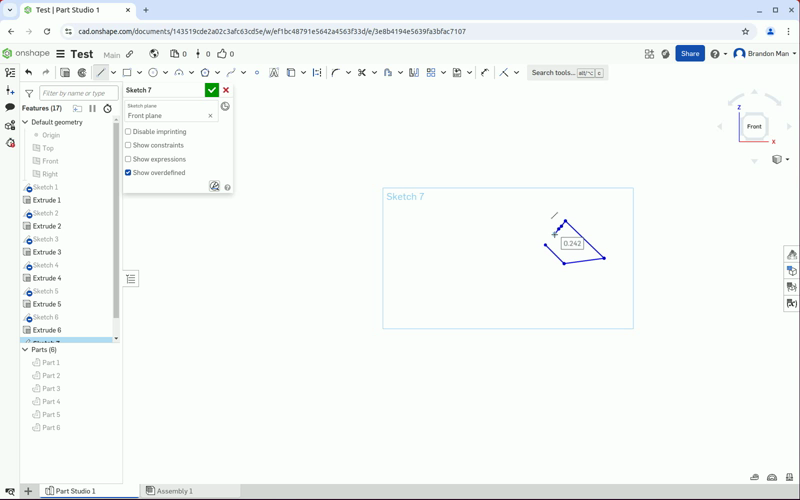
scroll(-6)
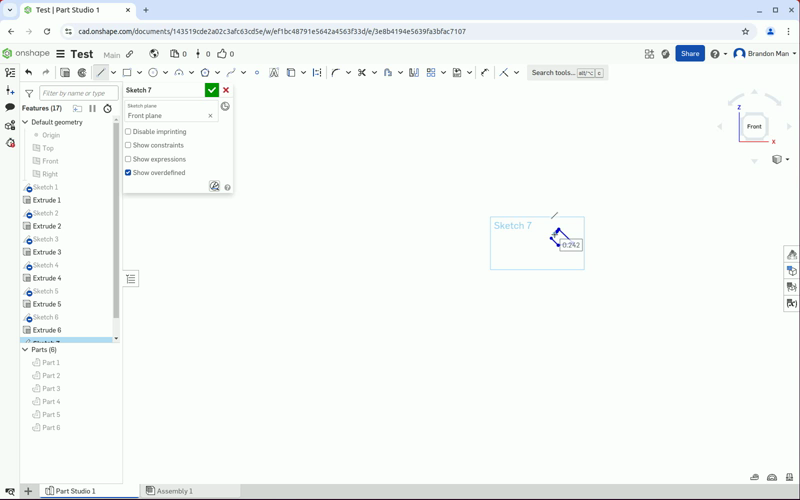
key_up(shift)
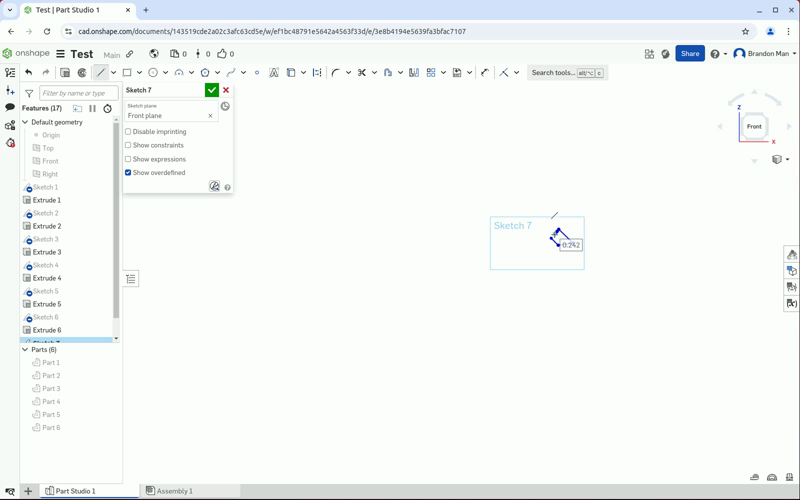
key_down(shift)
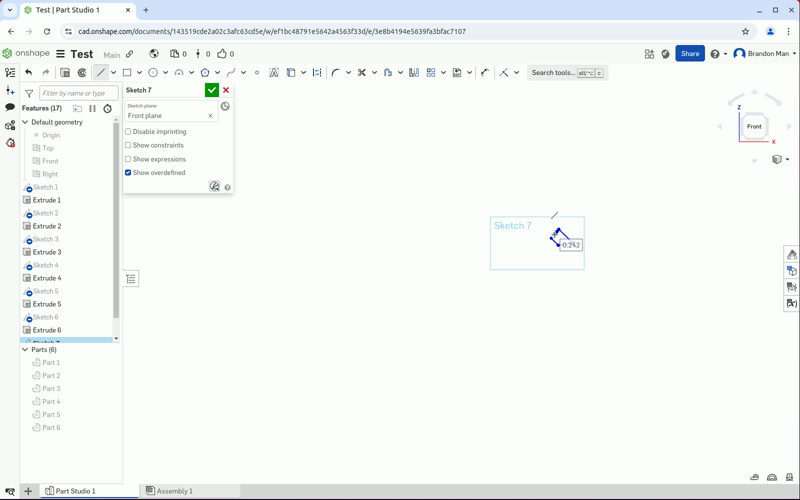
mouse_move(584, 234)
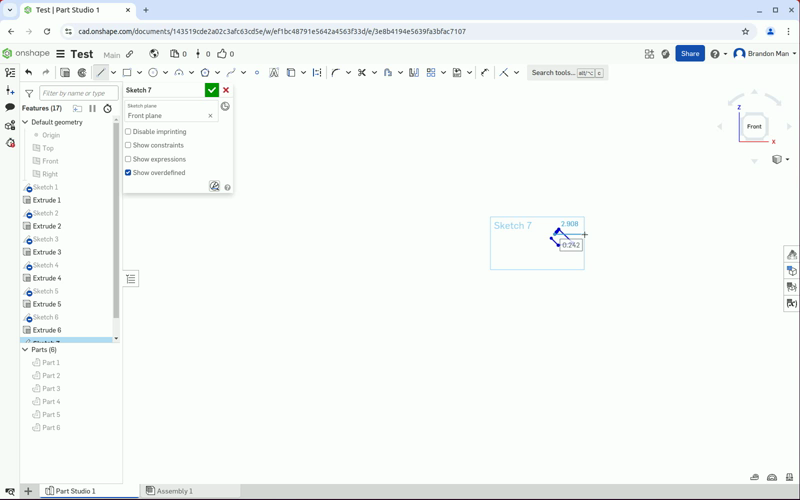
mouse_move(552, 236)
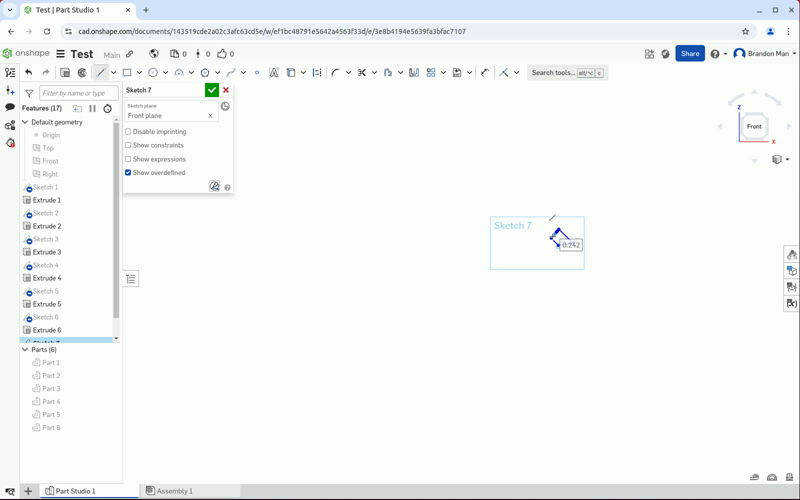
scroll(6)
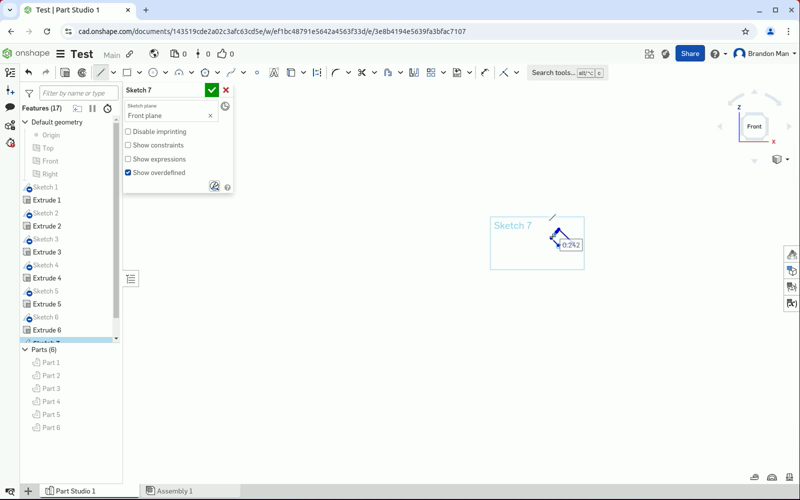
scroll(6)
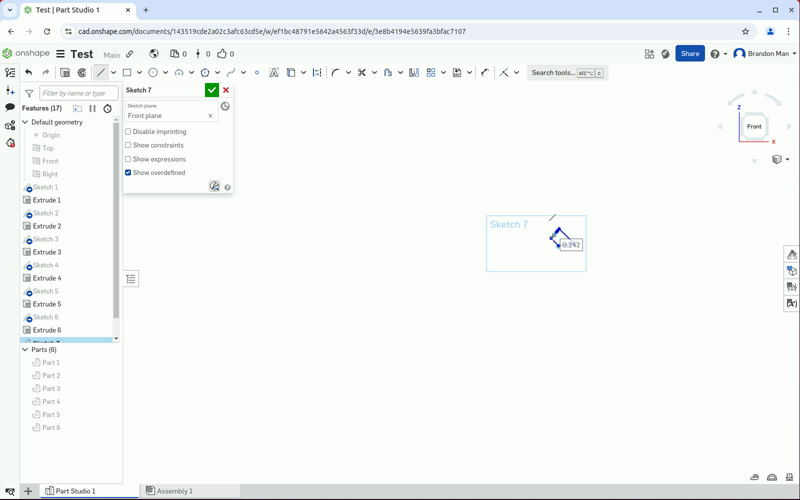
scroll(6)
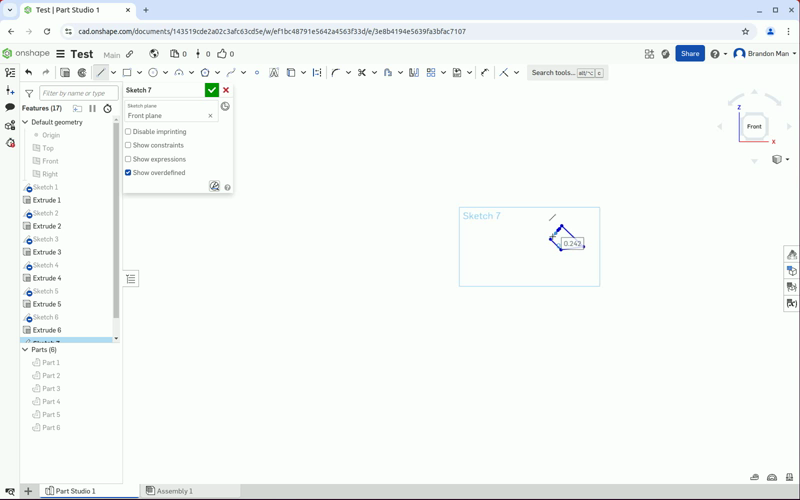
scroll(6)
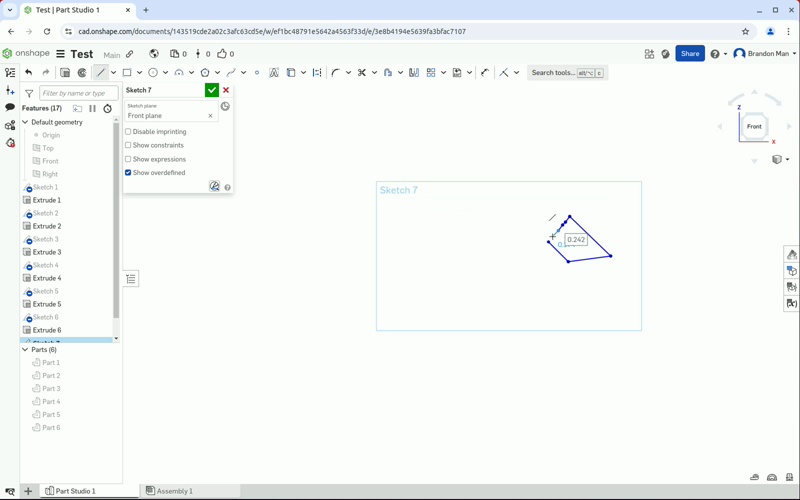
scroll(6)
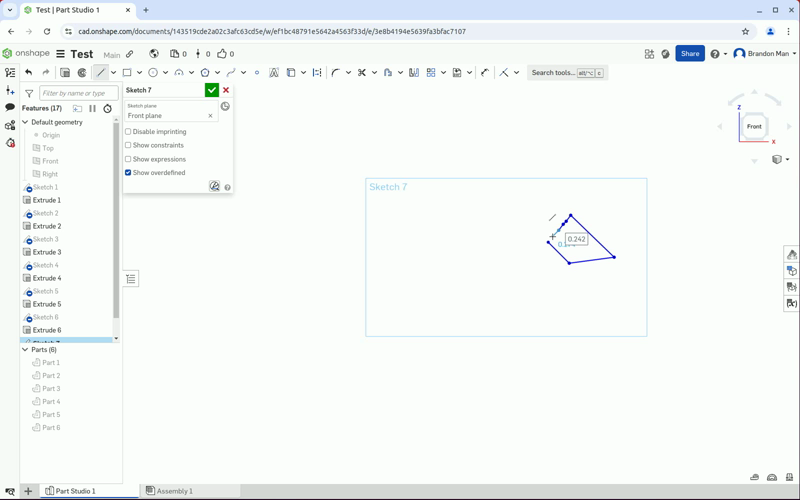
scroll(6)
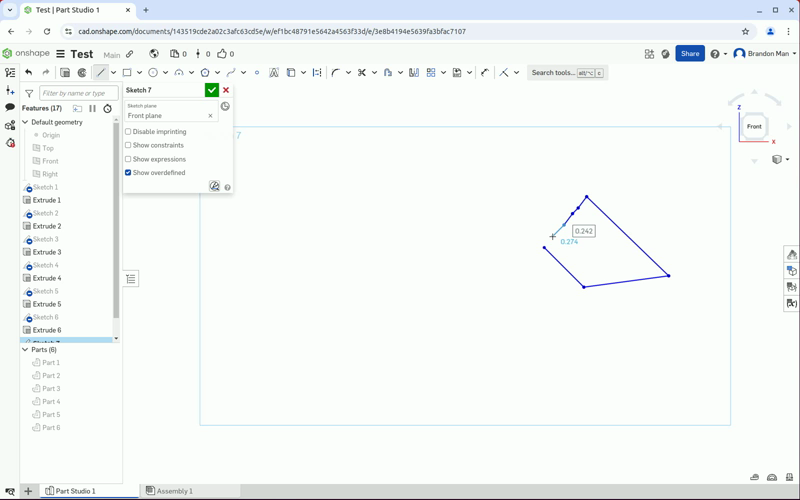
scroll(6)
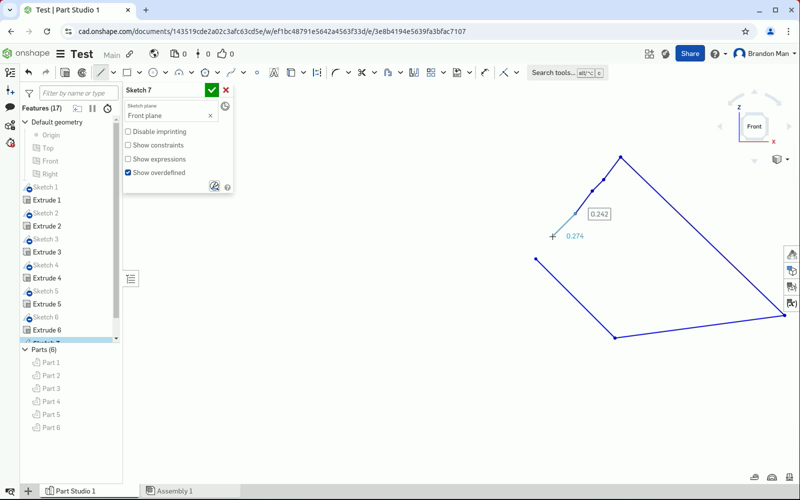
click(552, 236)
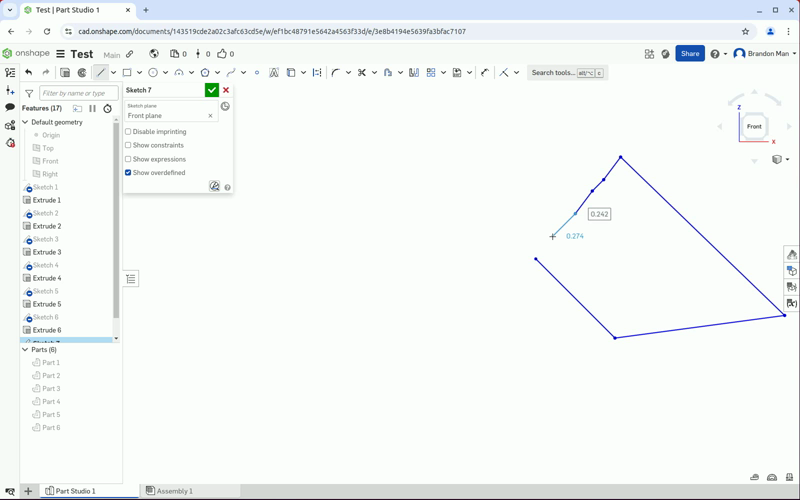
scroll(-6)
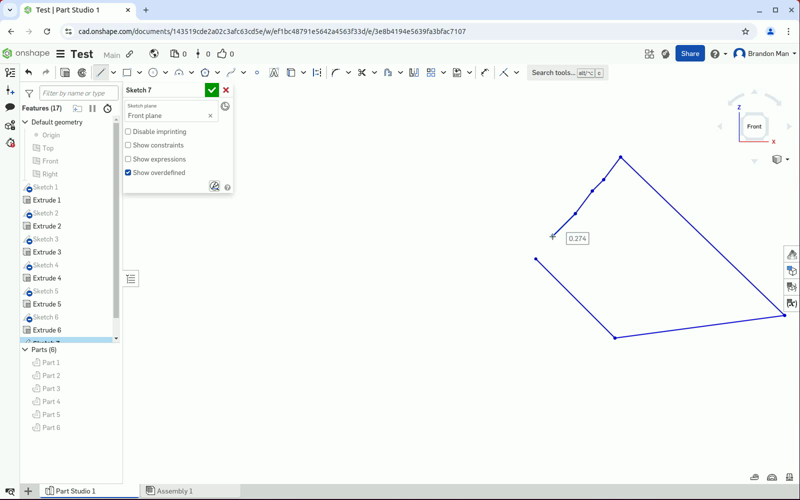
scroll(-6)
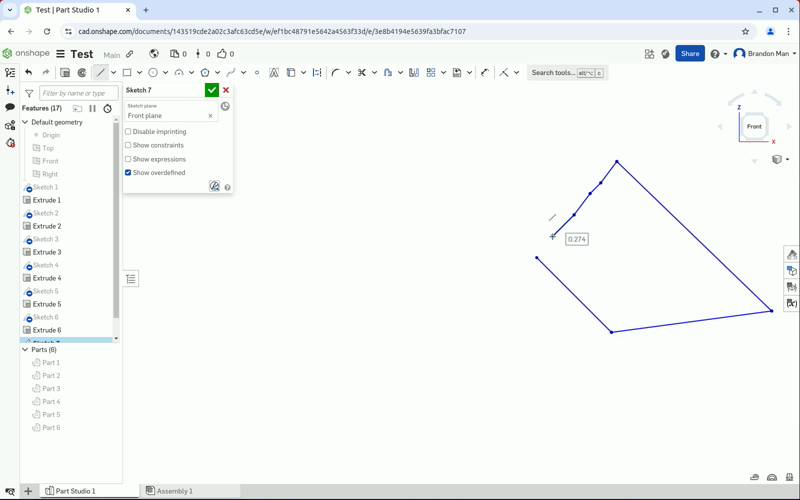
scroll(-6)
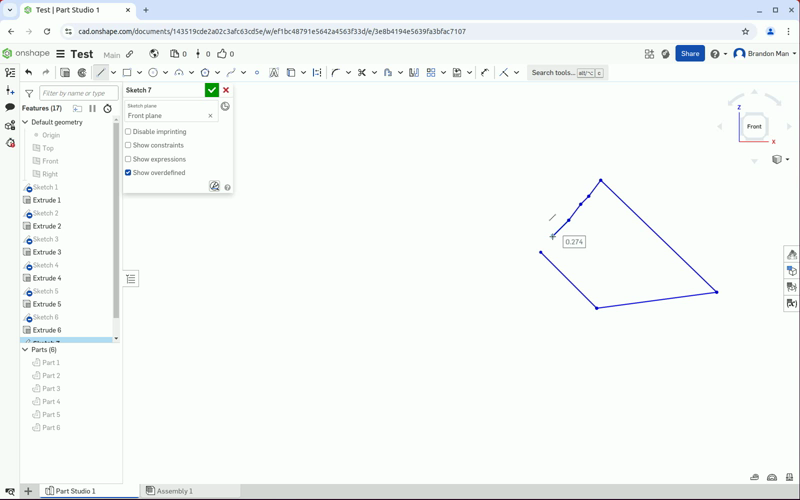
scroll(-6)
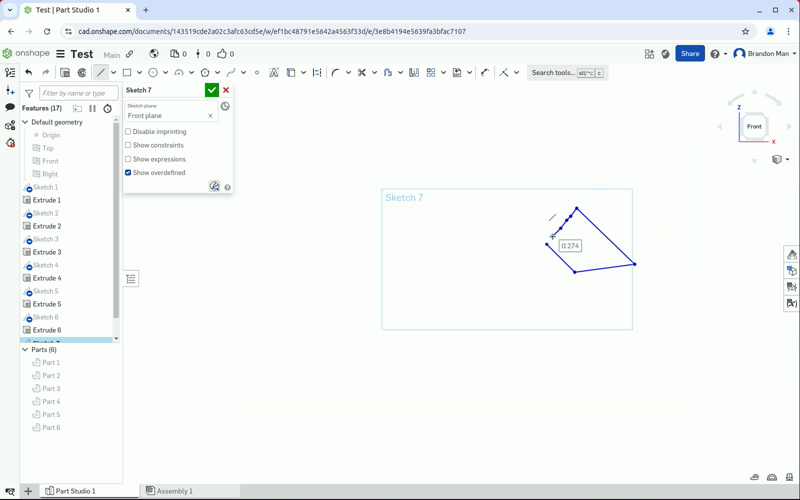
scroll(-6)
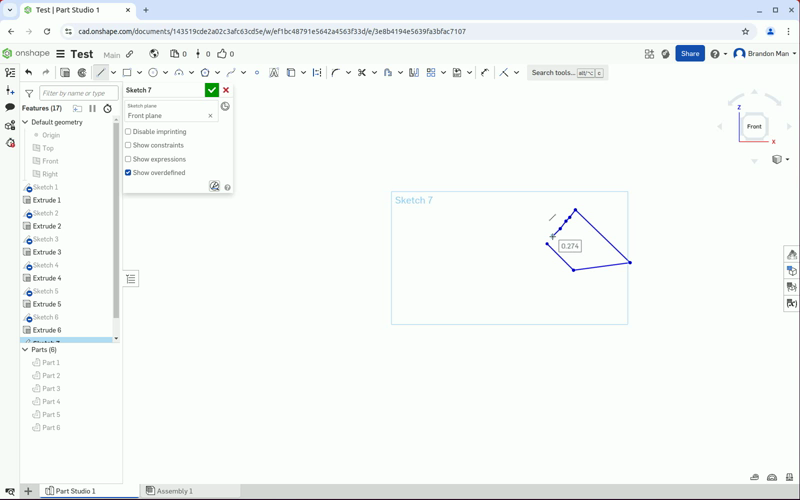
scroll(-6)
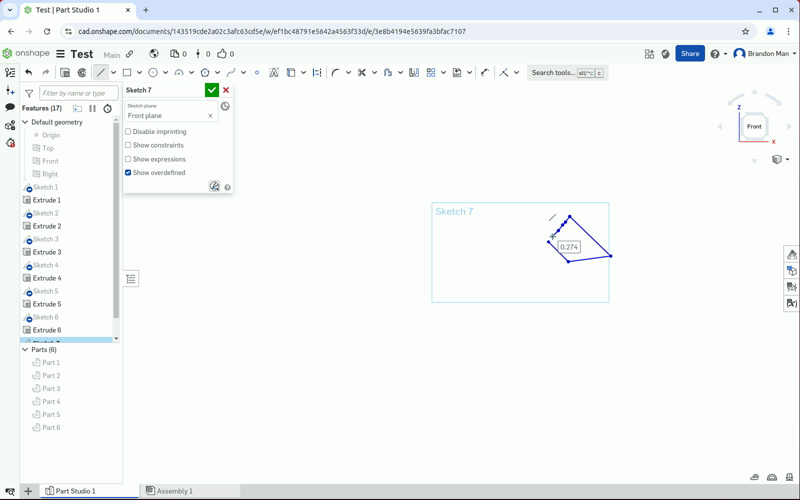
scroll(-6)
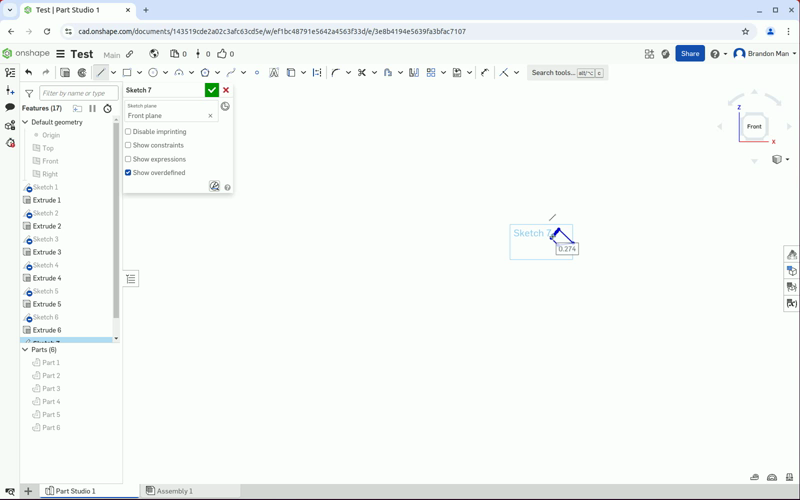
key_up(shift)
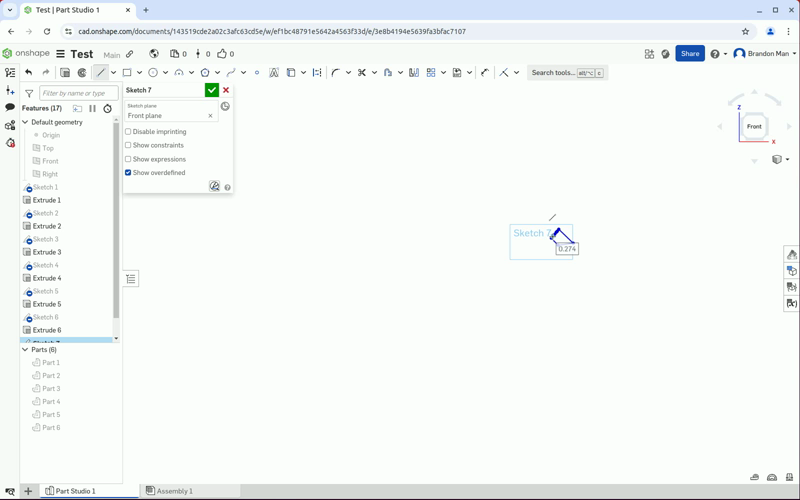
mouse_move(582, 236)
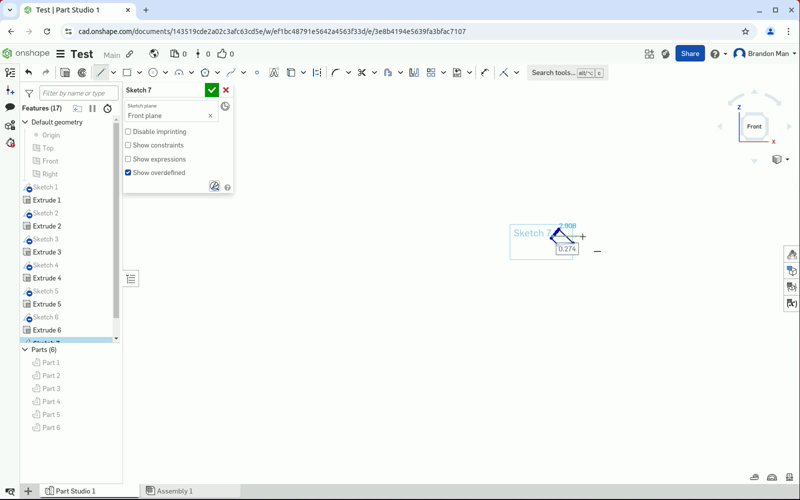
key_down(shift)
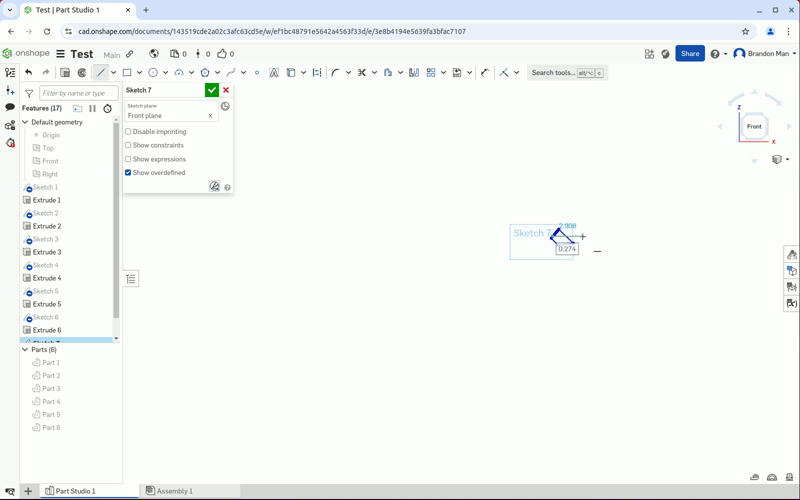
mouse_move(551, 238)
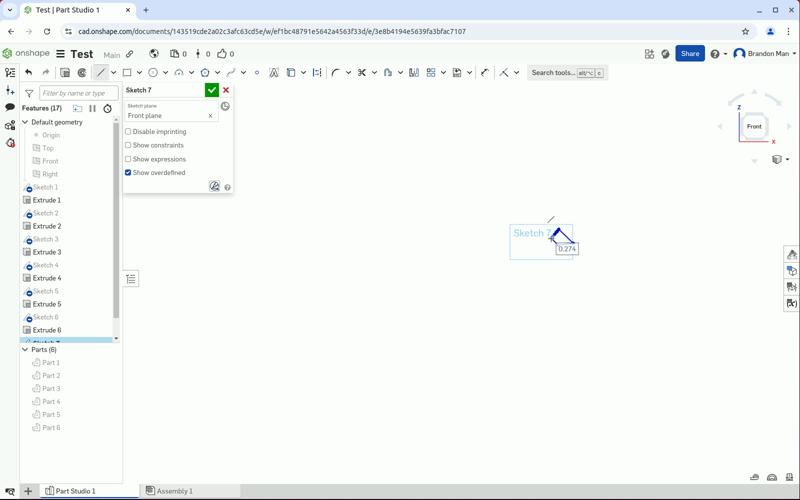
scroll(6)
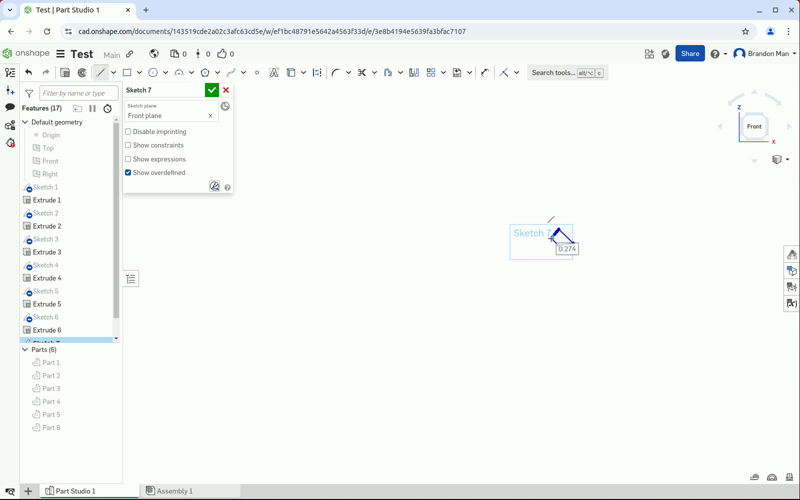
scroll(6)
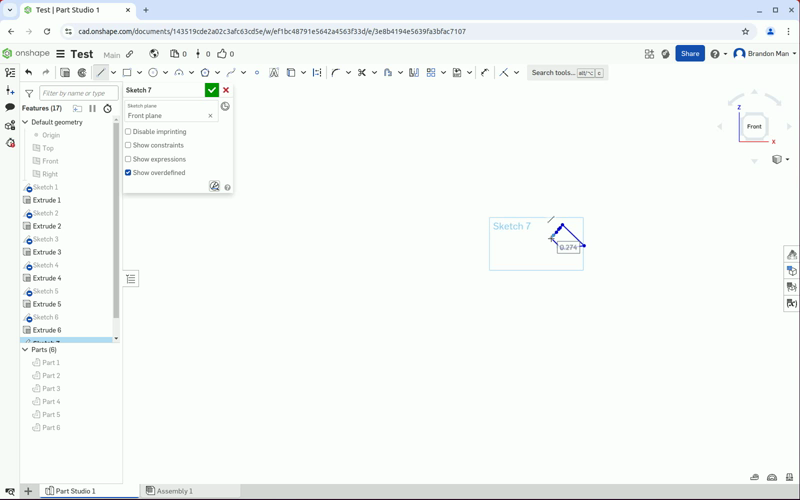
scroll(6)
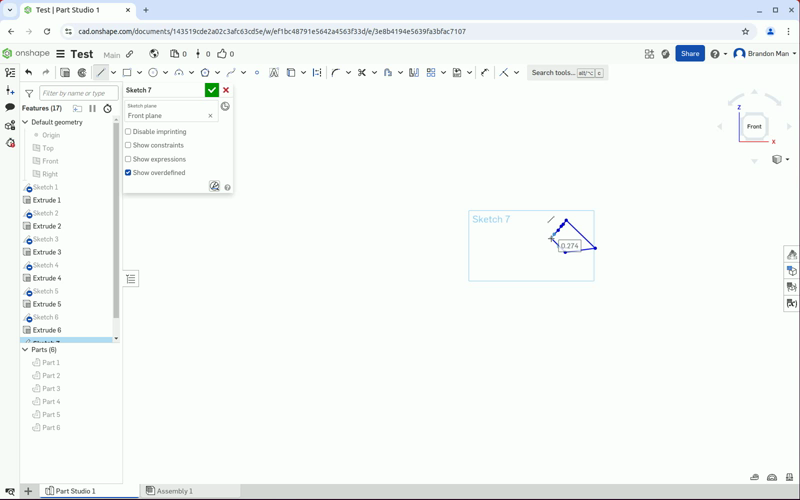
scroll(6)
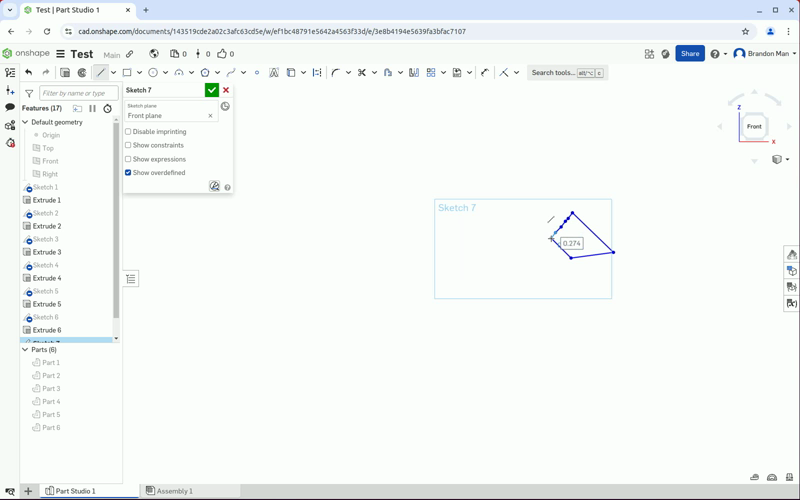
scroll(6)
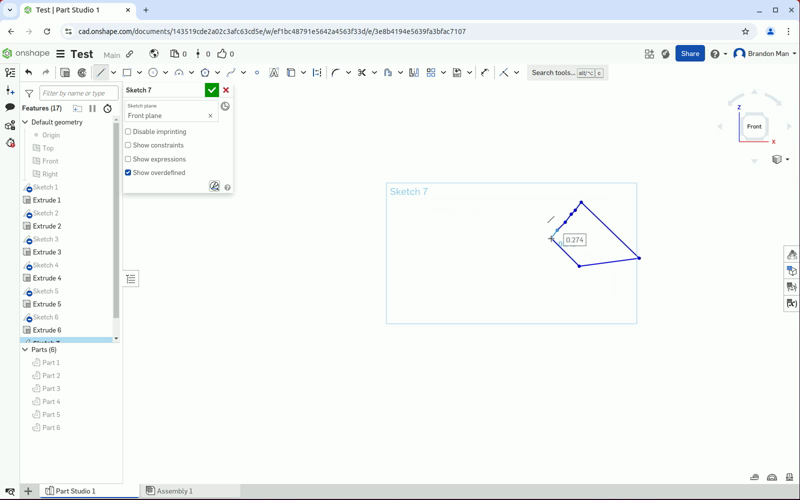
scroll(6)
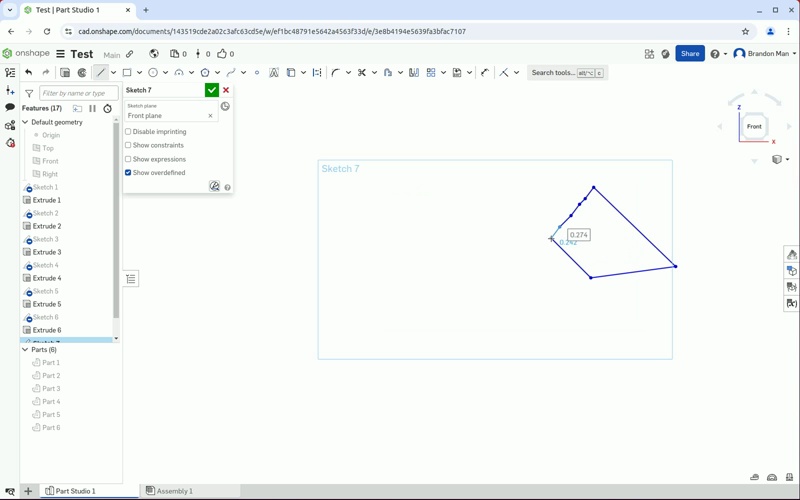
scroll(6)
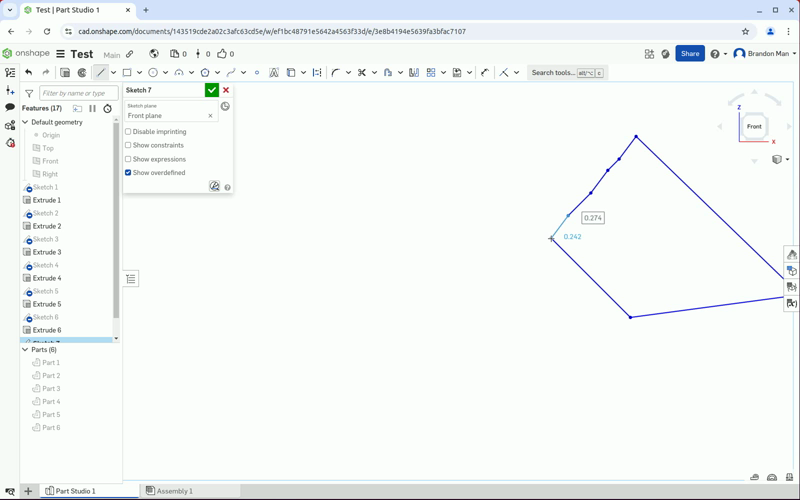
key_up(shift)
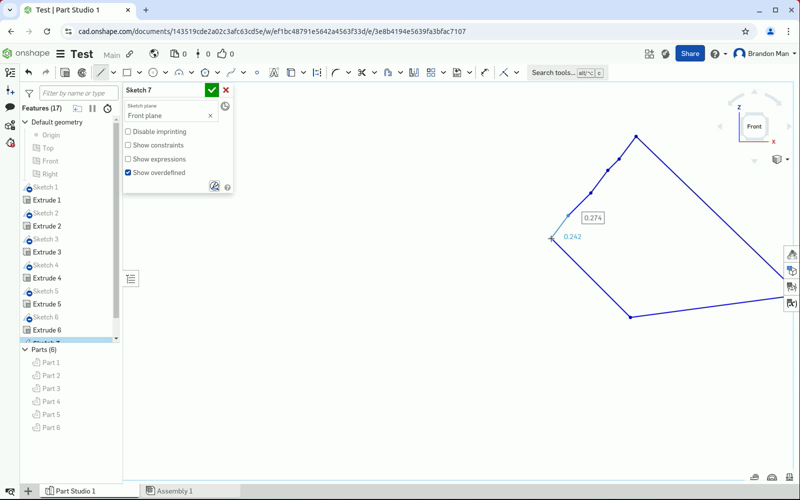
click(551, 238)
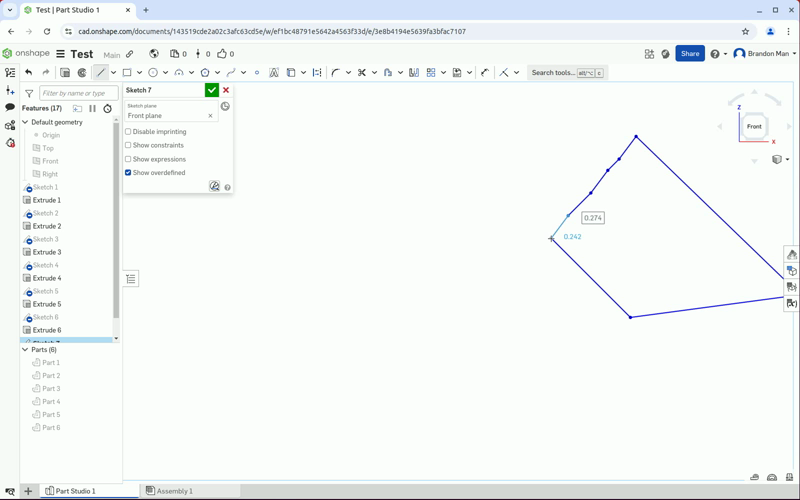
scroll(-6)
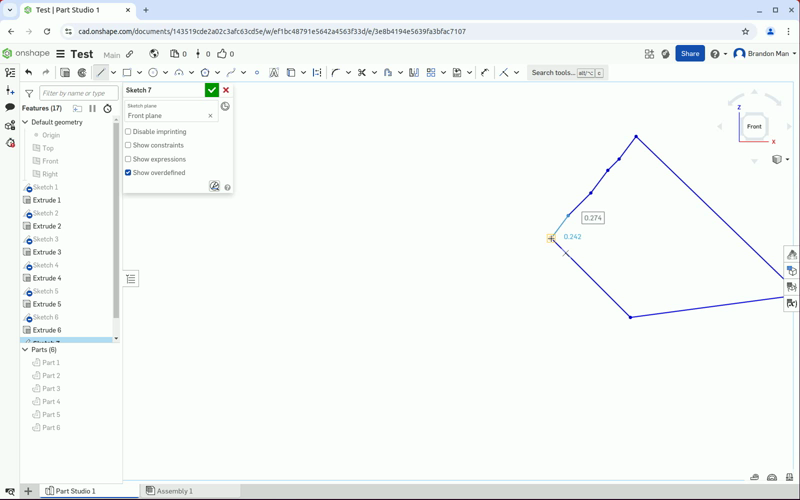
scroll(-6)
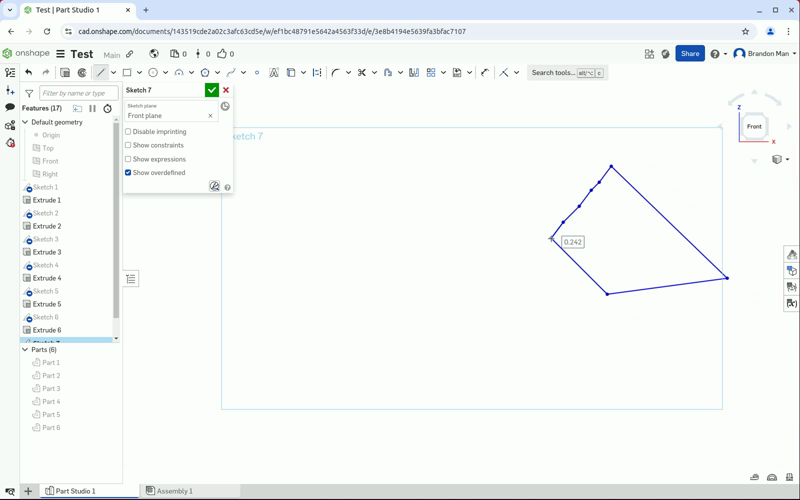
scroll(-6)
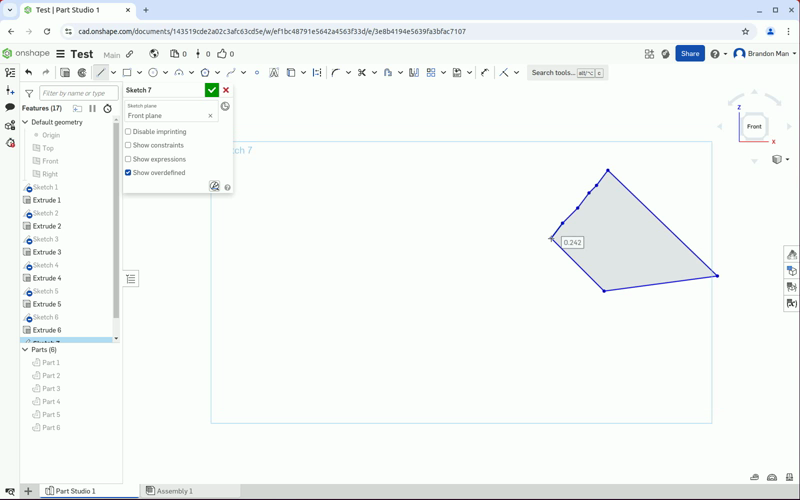
scroll(-6)
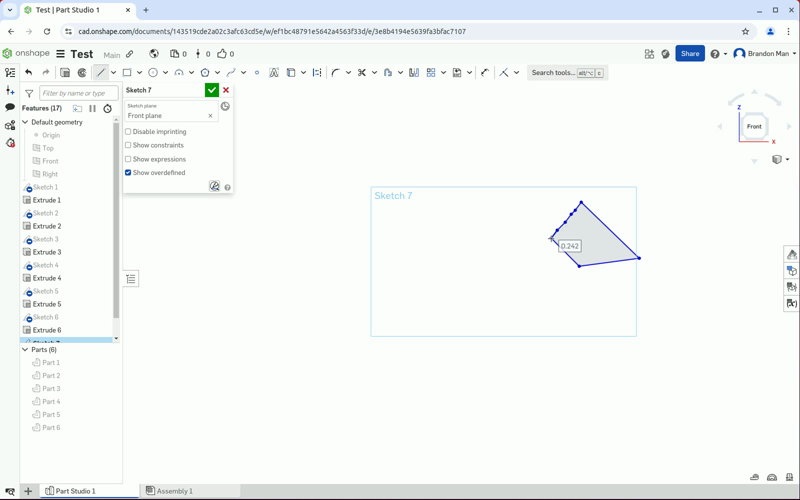
scroll(-6)
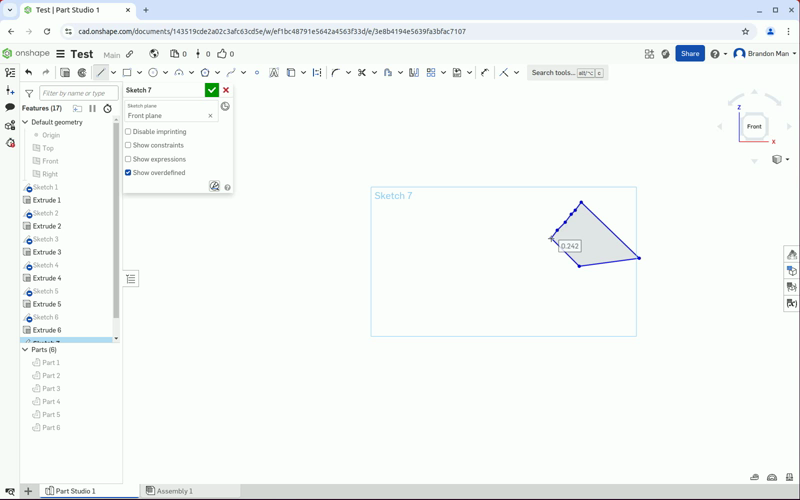
scroll(-6)
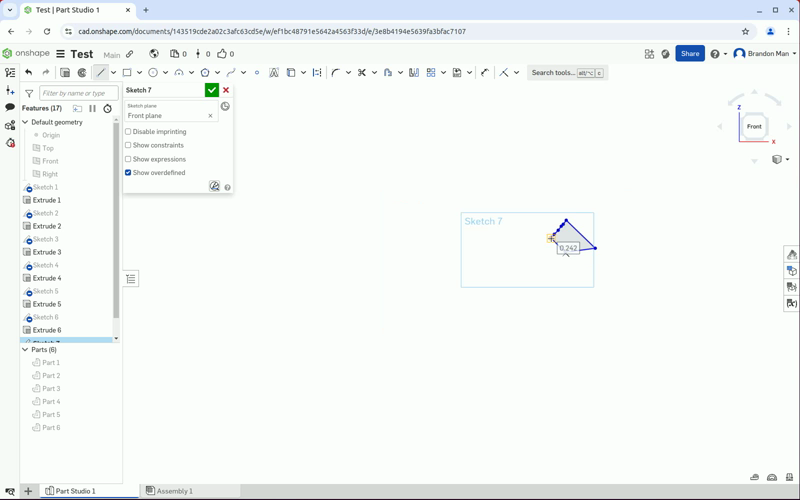
scroll(-6)
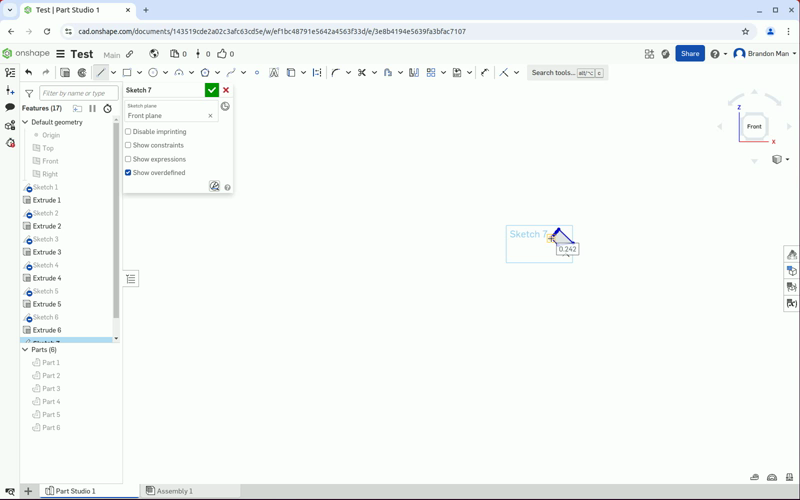
key(esc)
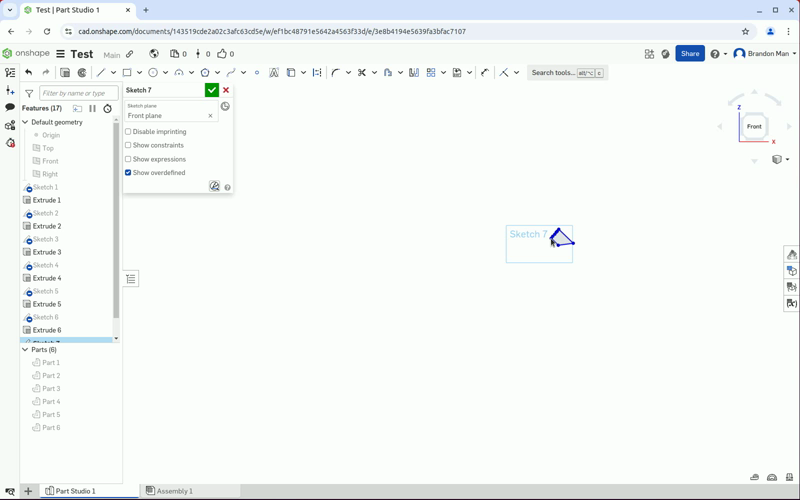
mouse_move(569, 240)
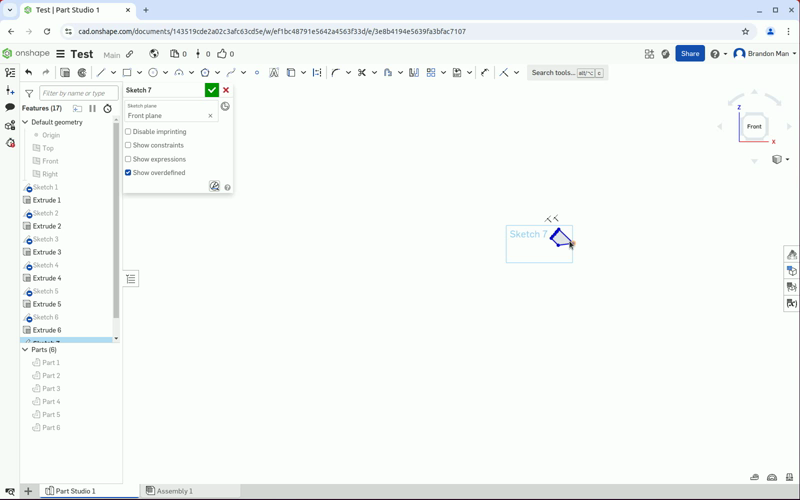
scroll(6)
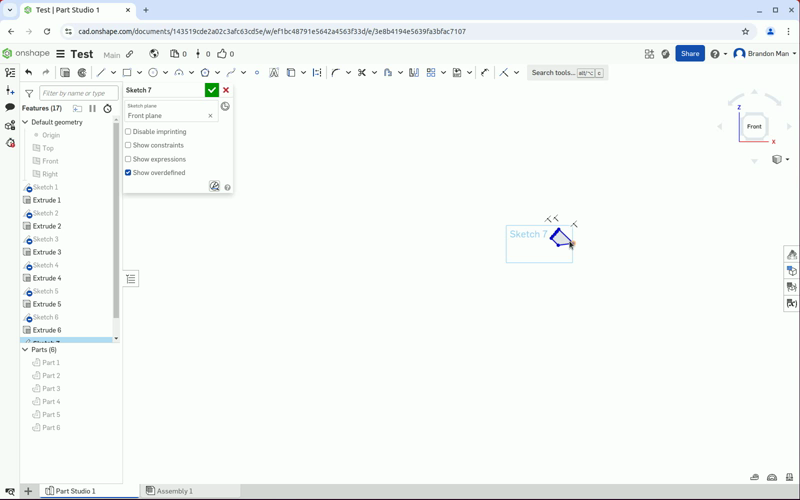
scroll(6)
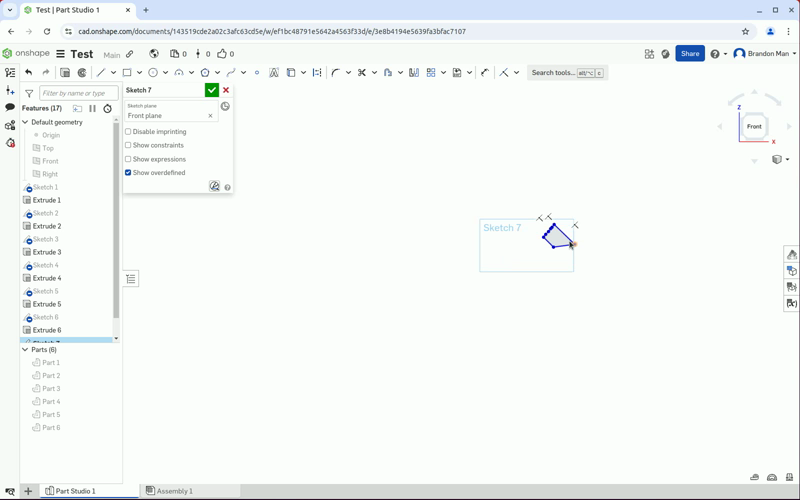
scroll(6)
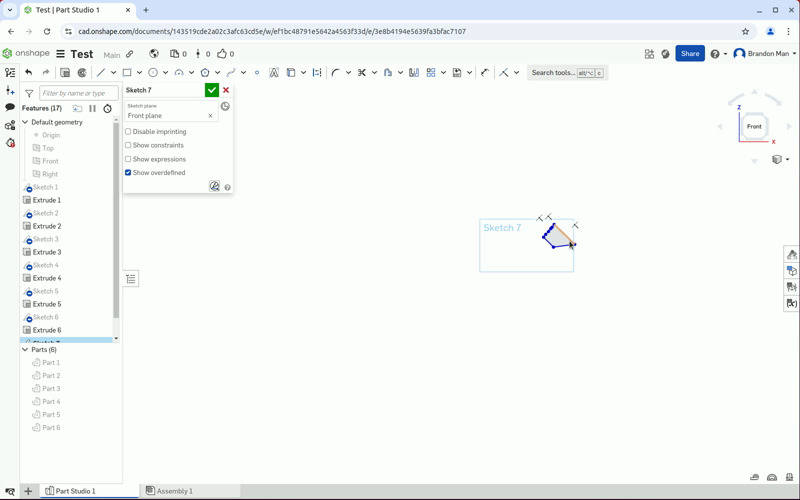
scroll(6)
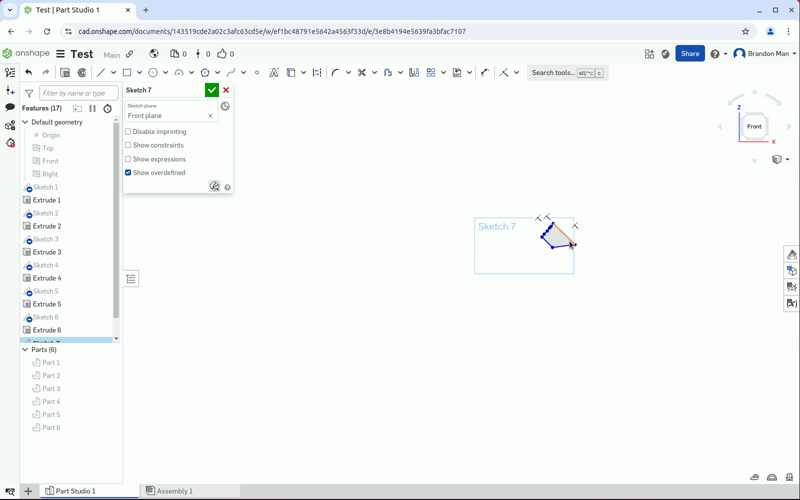
scroll(6)
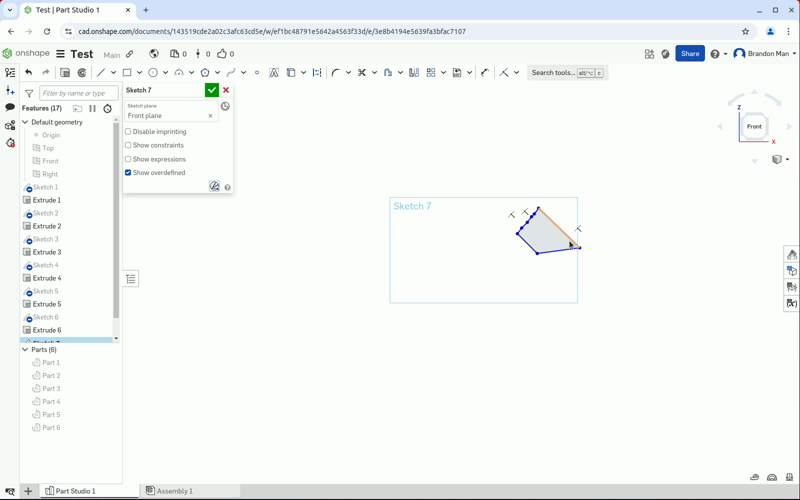
scroll(6)
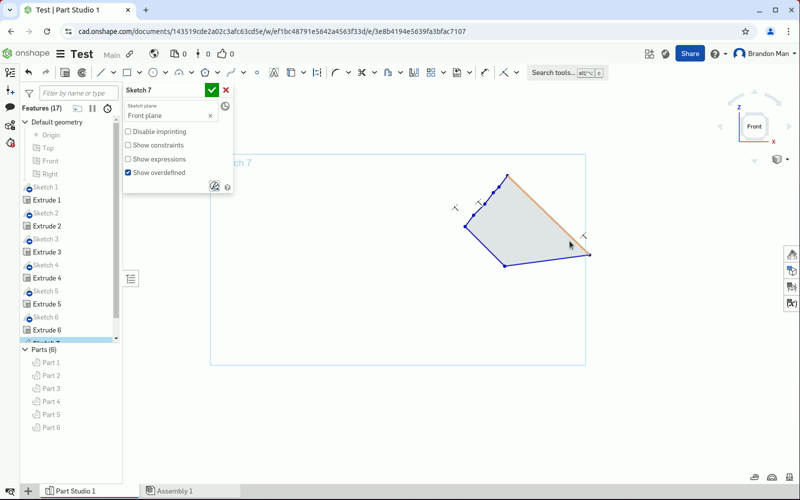
scroll(6)
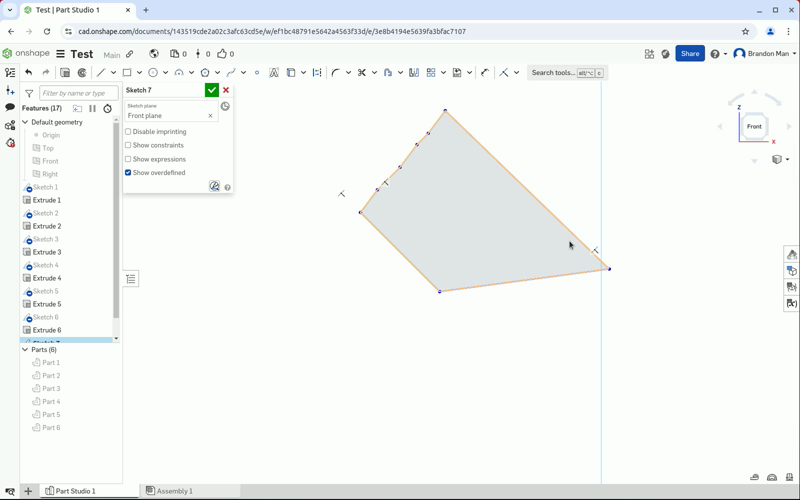
click(569, 240)
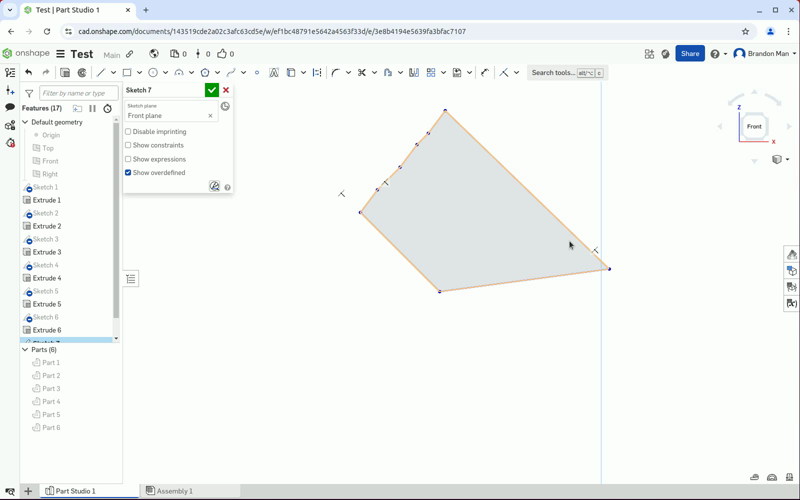
scroll(-6)
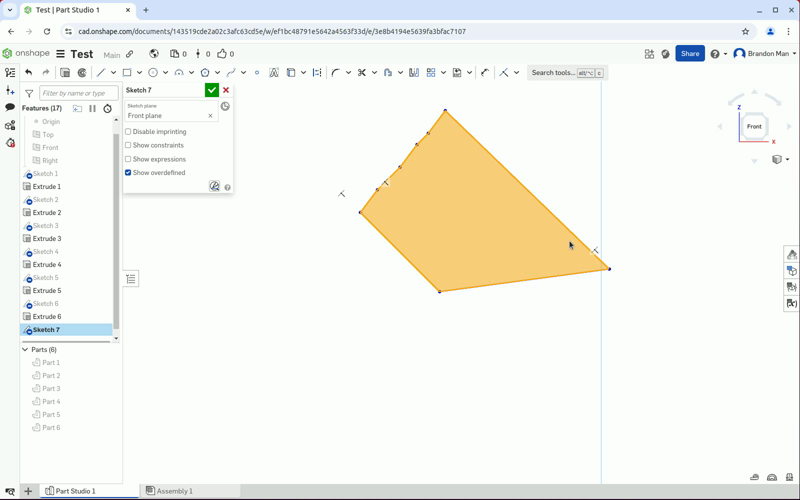
scroll(-6)
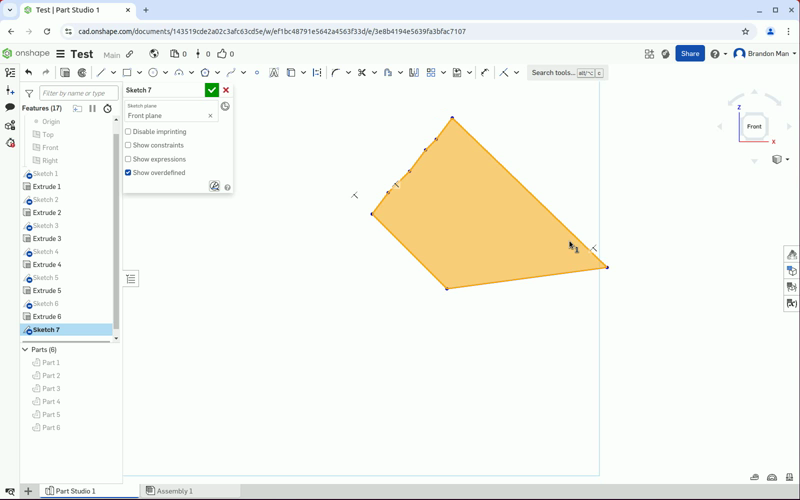
scroll(-6)
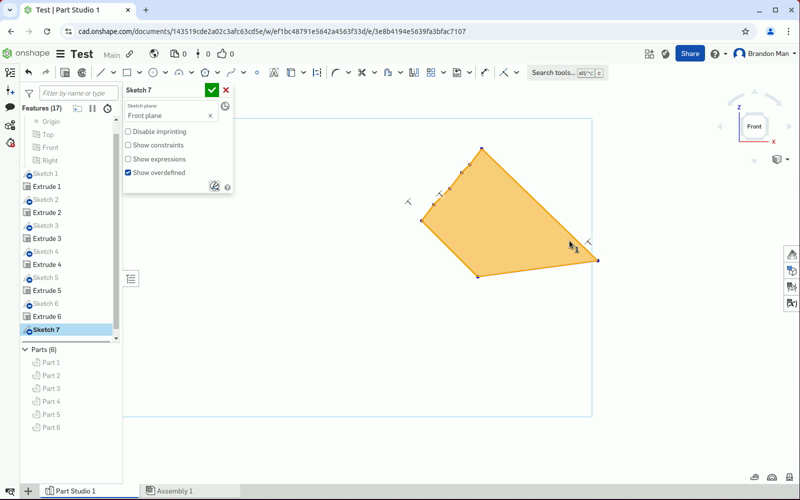
scroll(-6)
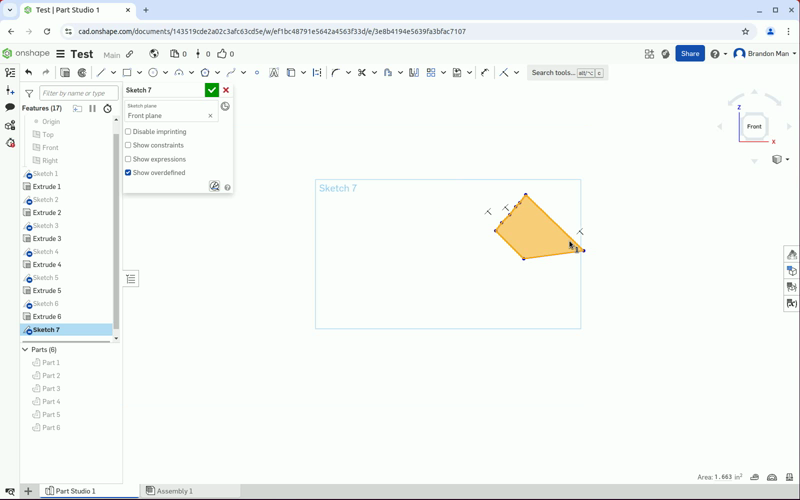
scroll(-6)
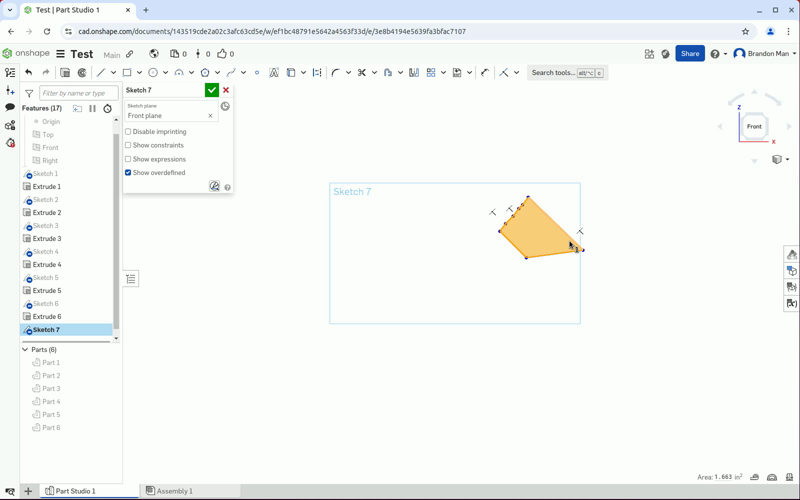
scroll(-6)
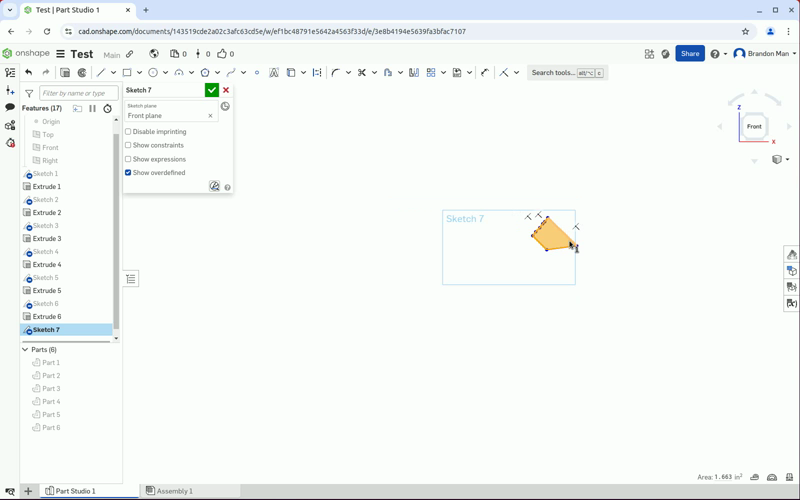
scroll(-6)
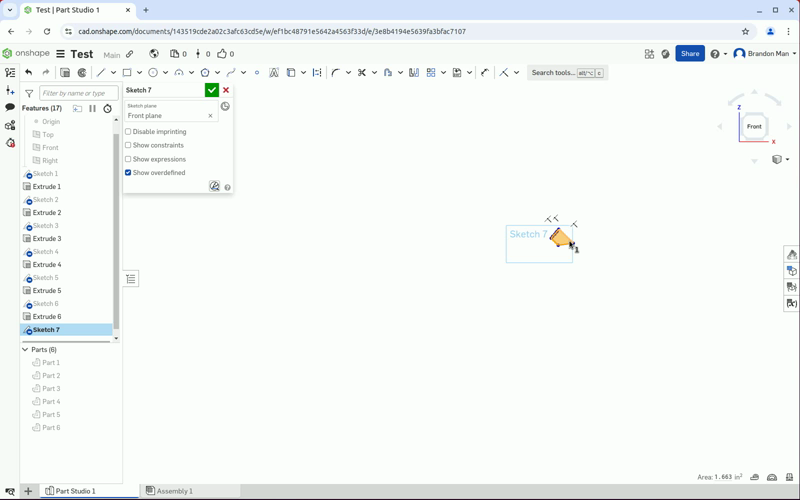
mouse_move(73, 352)
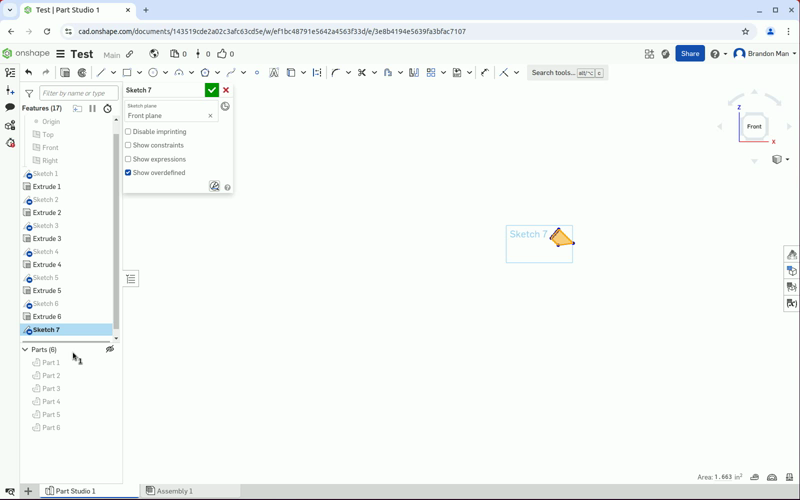
key(shift+y)
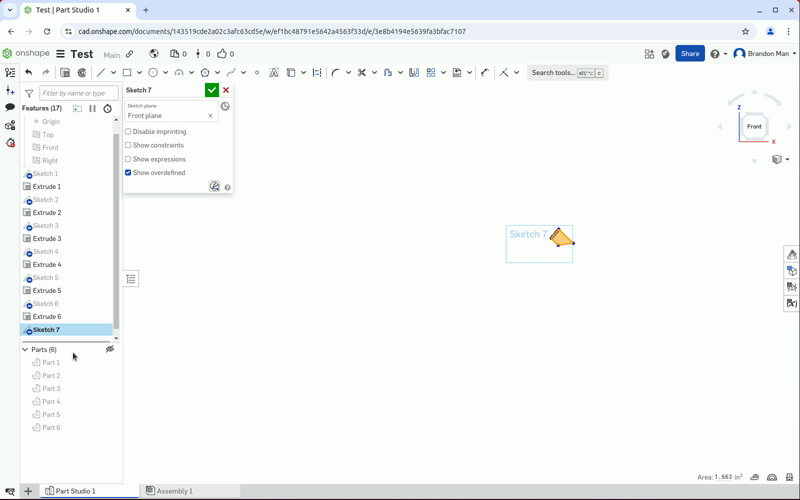
key(shift+e)
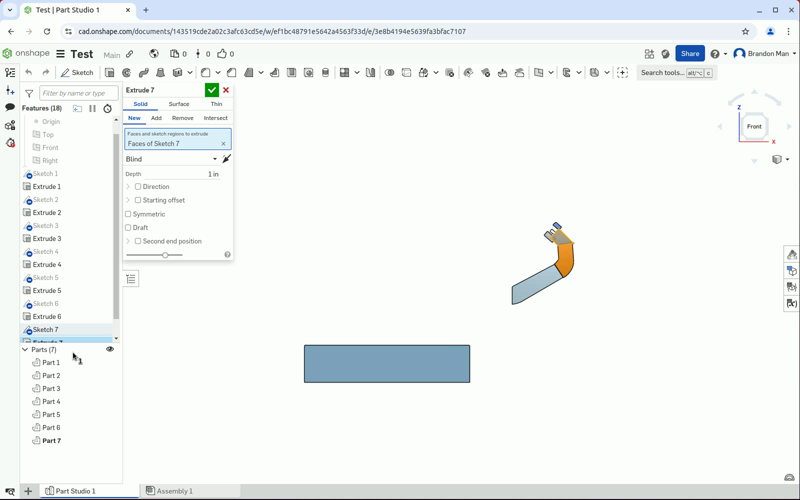
mouse_move(143, 106)
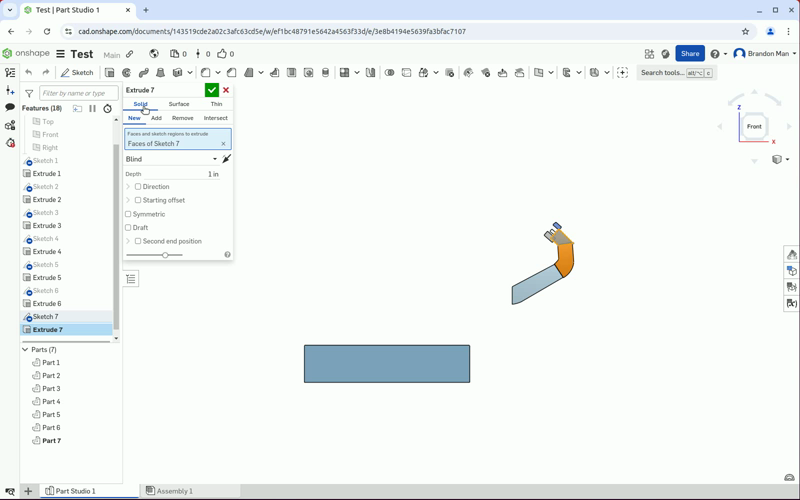
click(143, 106)
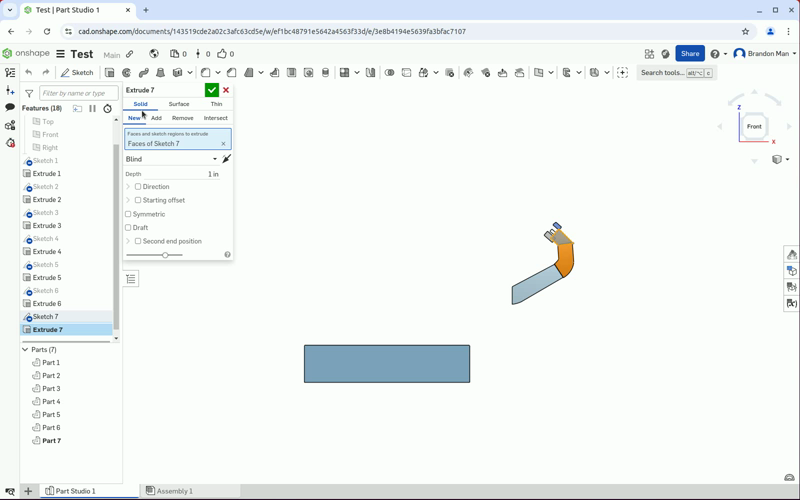
mouse_move(137, 120)
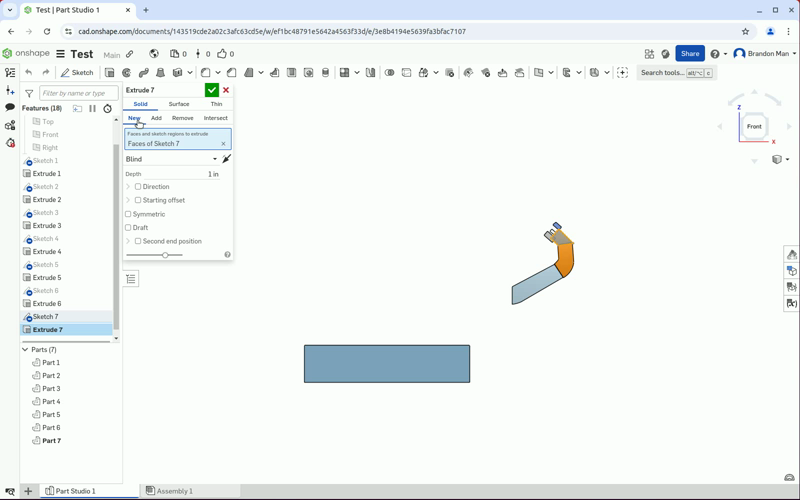
click(137, 120)
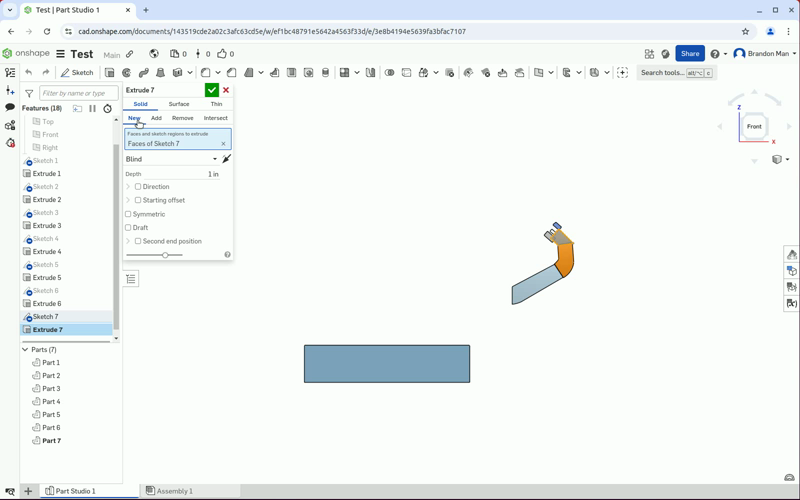
key(tab, 4)
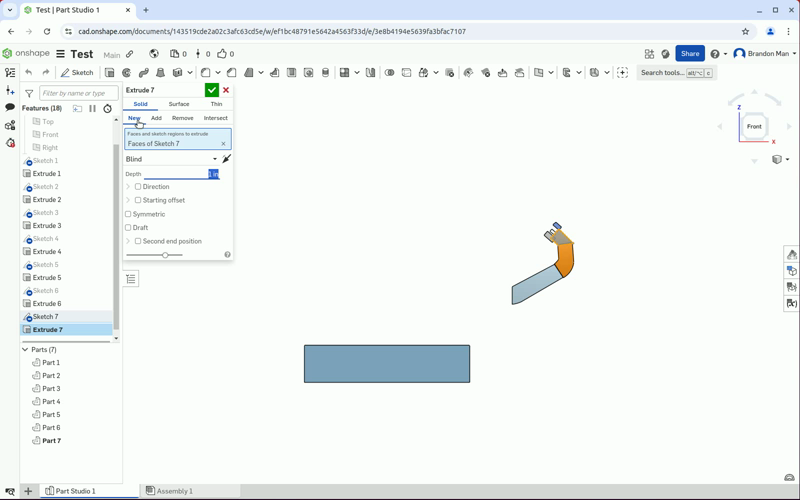
text(1.926)
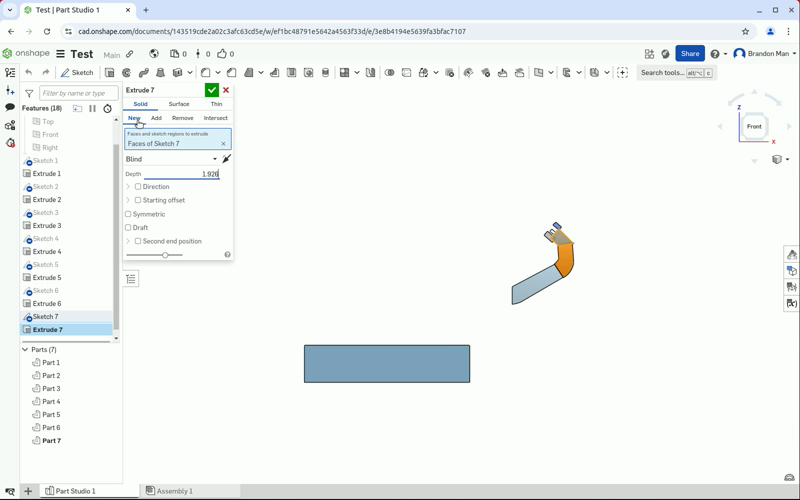
key(tab, 3)
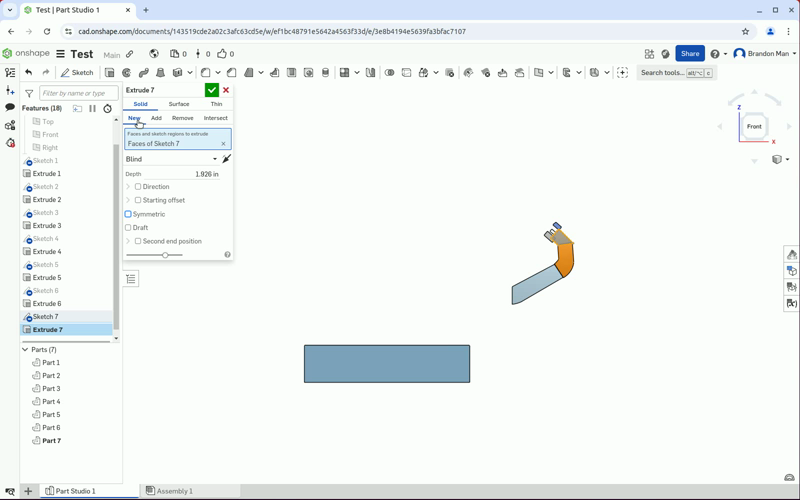
key(space)
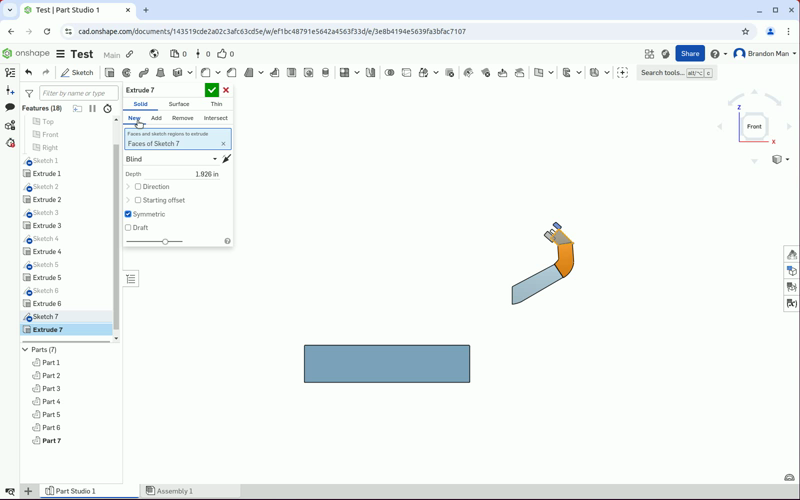
key(enter)
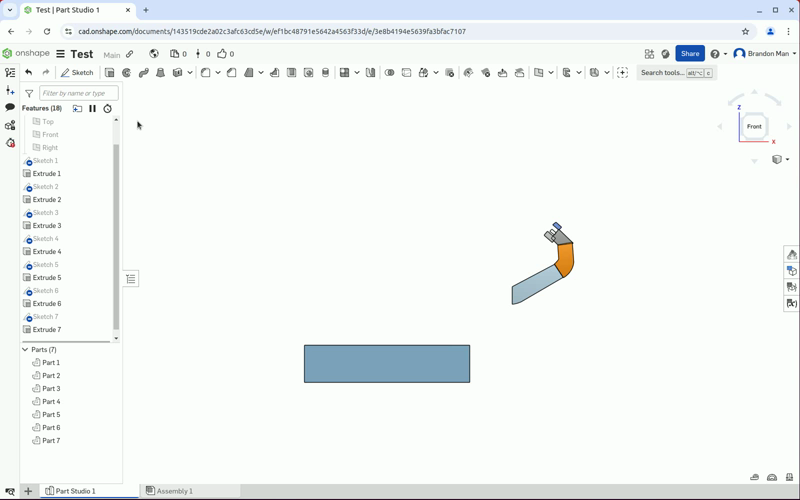
key(shift+h)
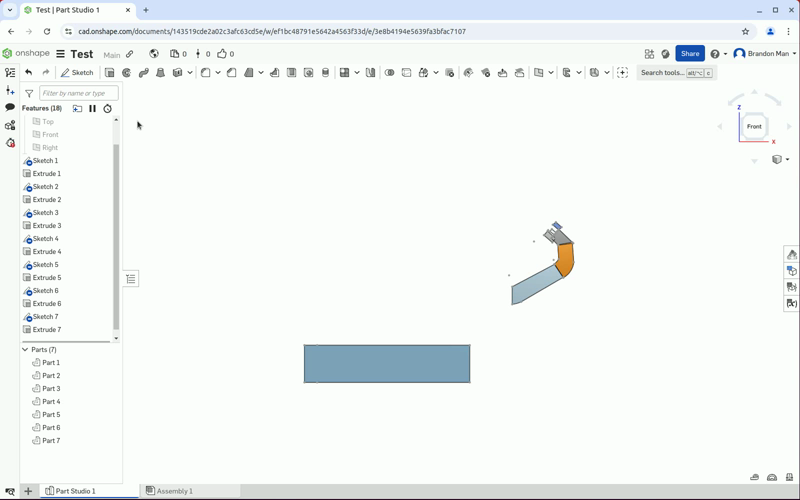
key(shift+h)
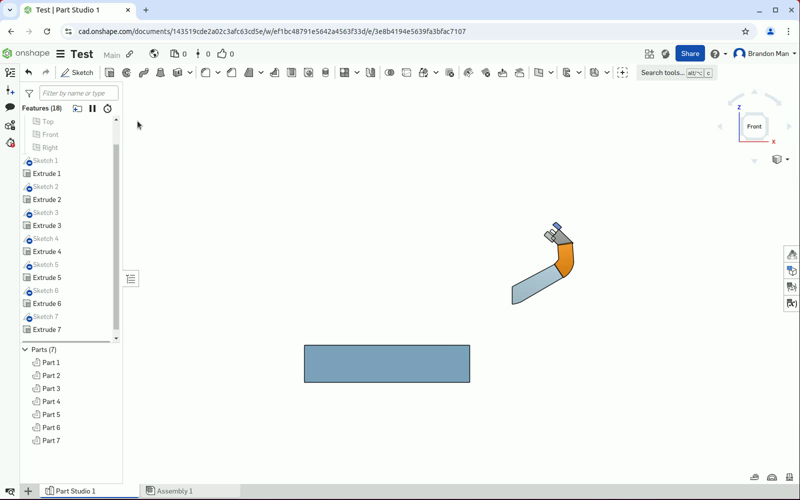
mouse_move(69, 163)
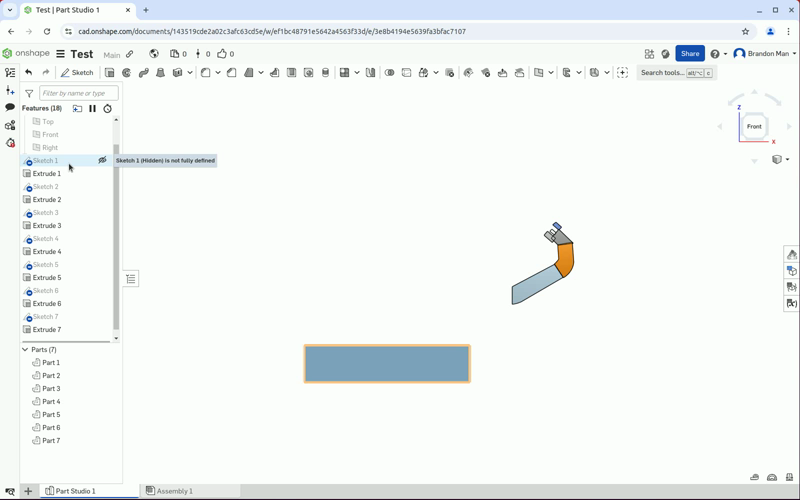
click(69, 163)
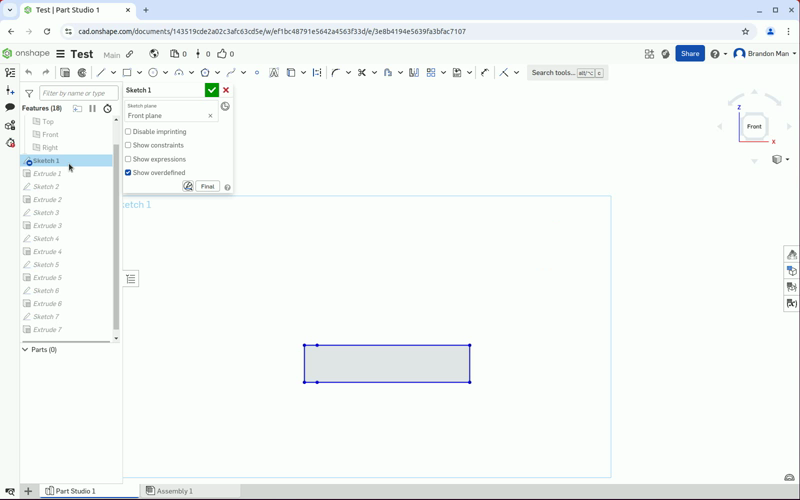
mouse_move(229, 92)
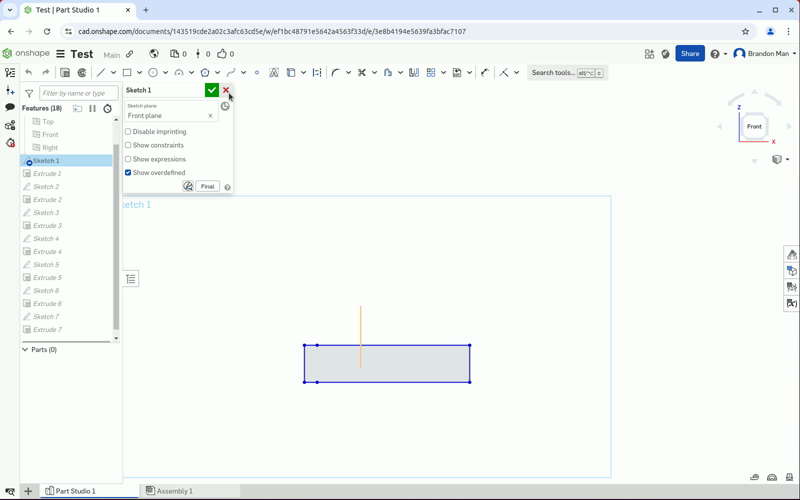
click(229, 92)
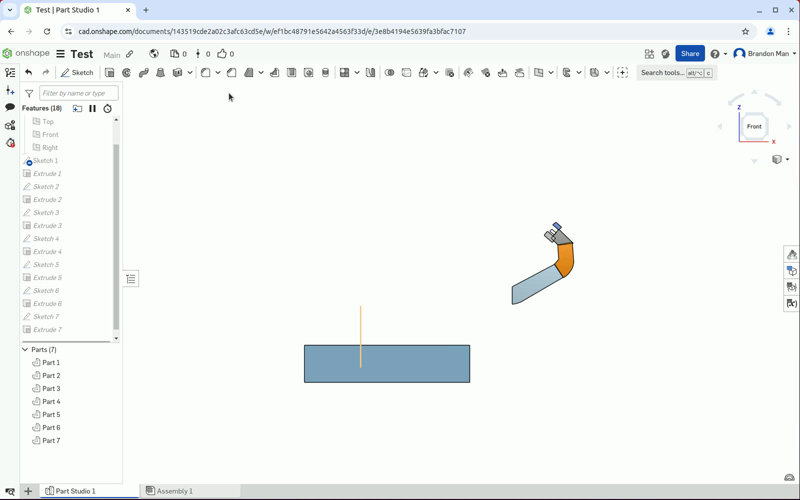
mouse_move(541, 75)
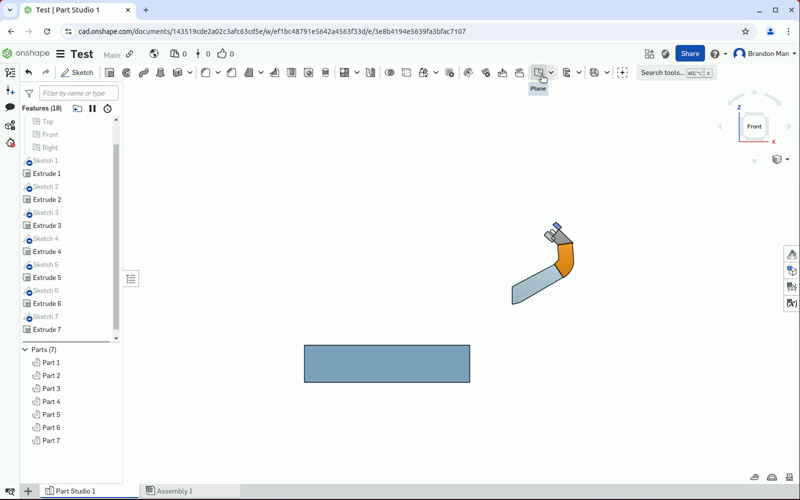
click(541, 75)
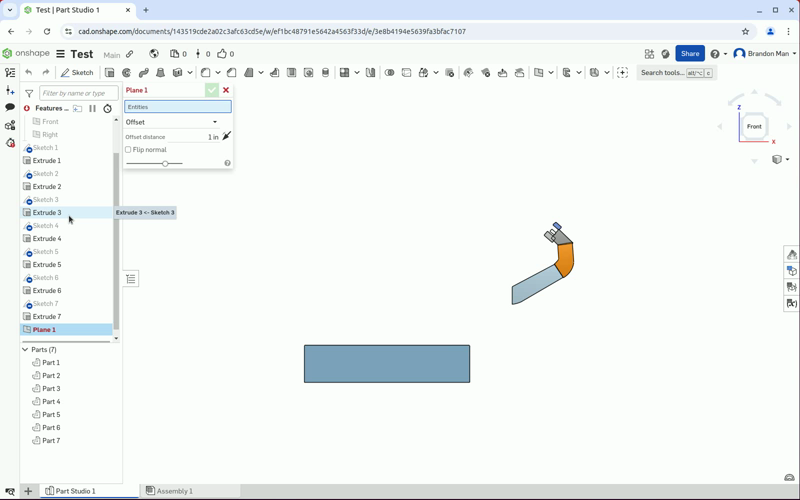
scroll(3)
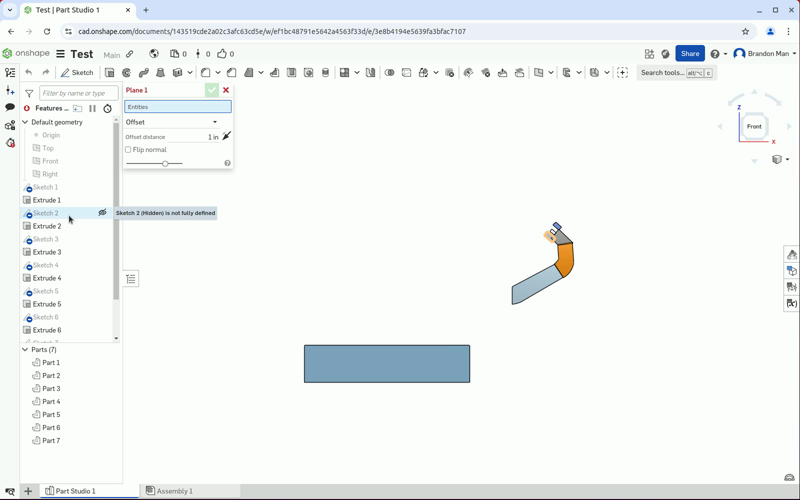
mouse_move(69, 163)
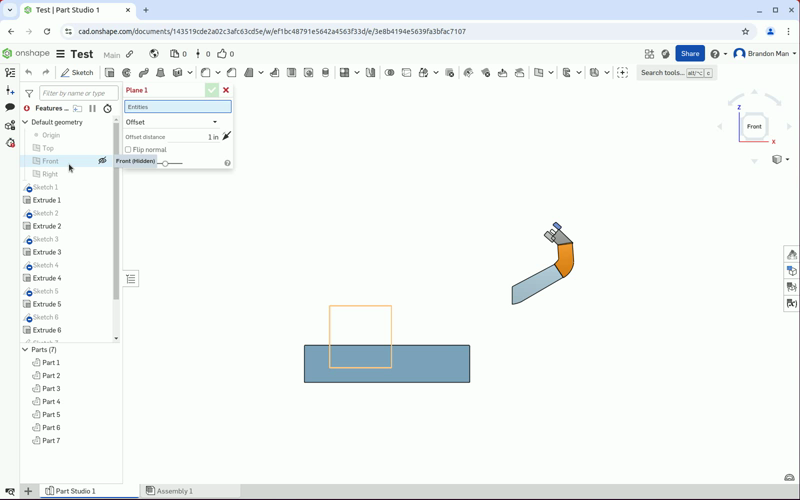
click(69, 163)
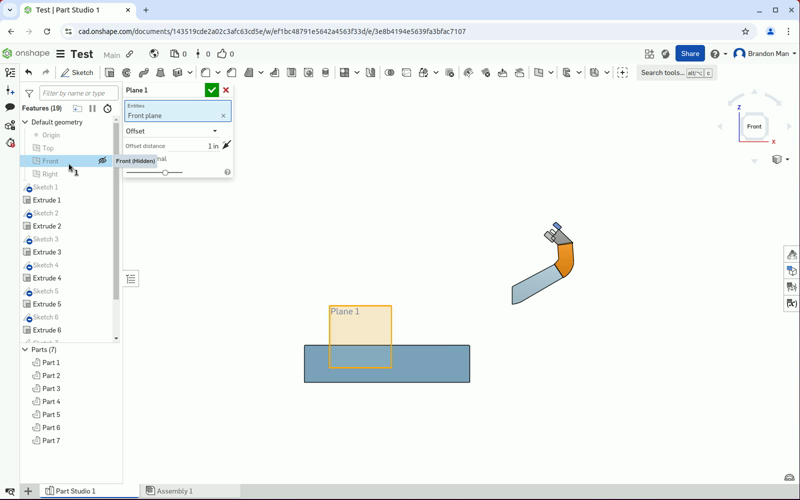
key(tab, 2)
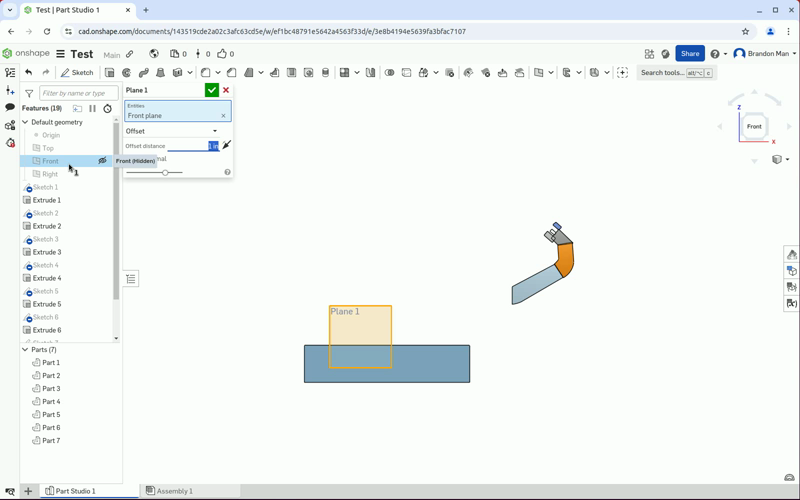
text(0.955)
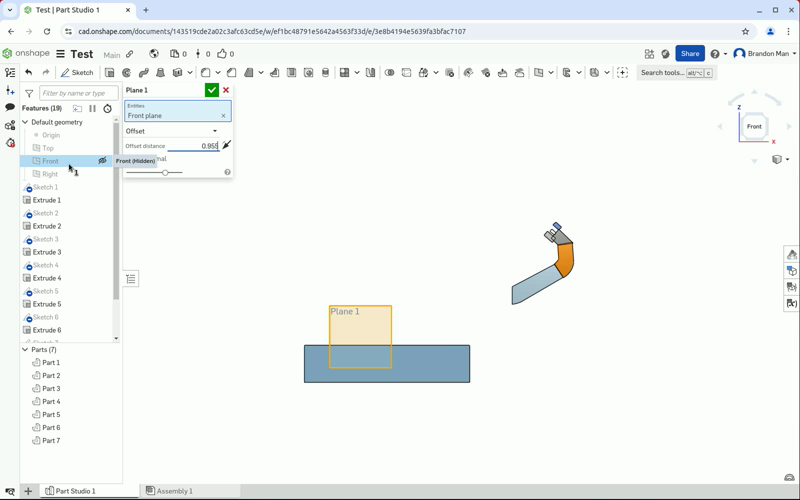
key(enter, 2)
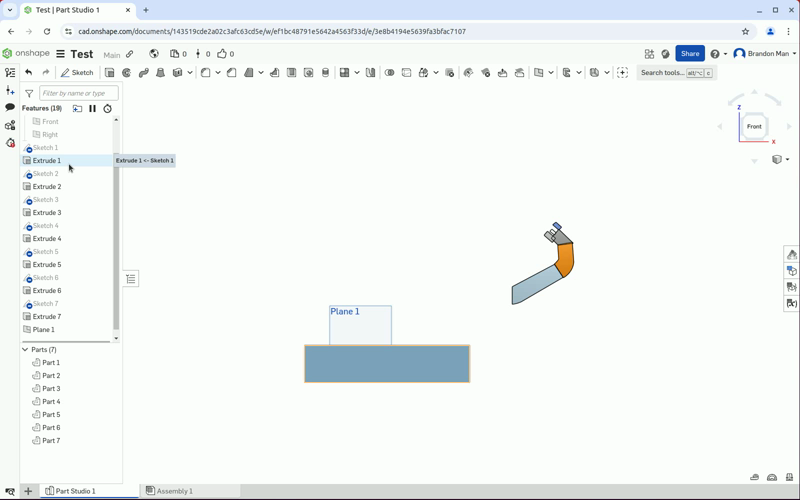
key(shift+s)
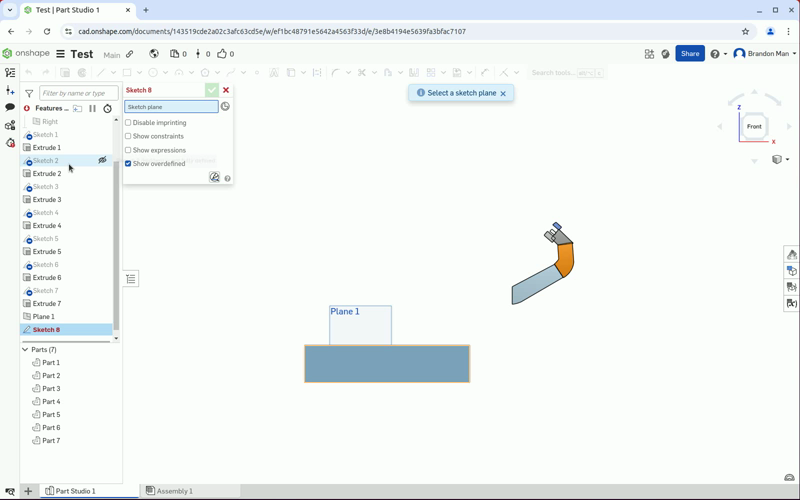
mouse_move(69, 319)
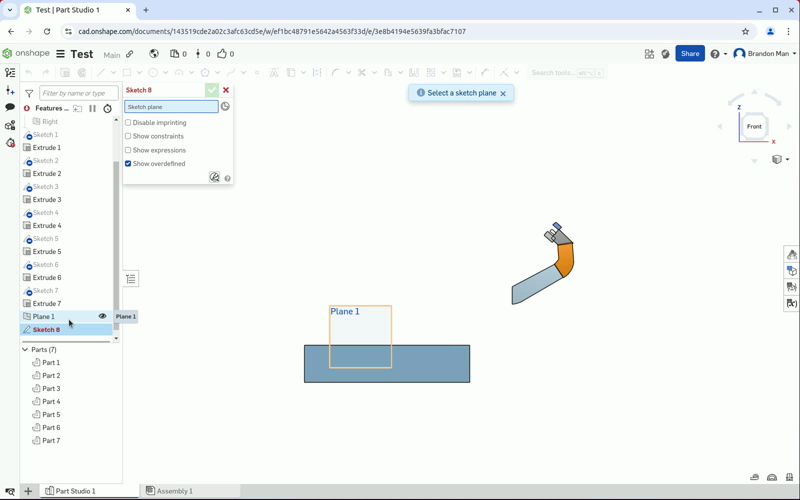
click(69, 319)
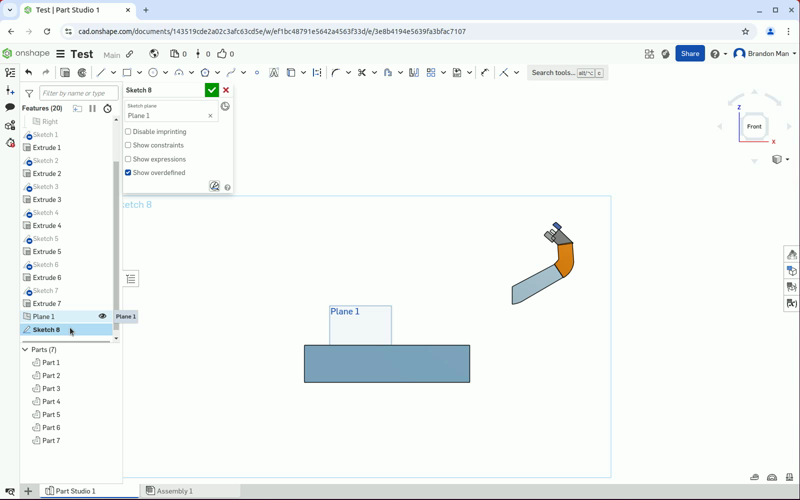
mouse_move(73, 352)
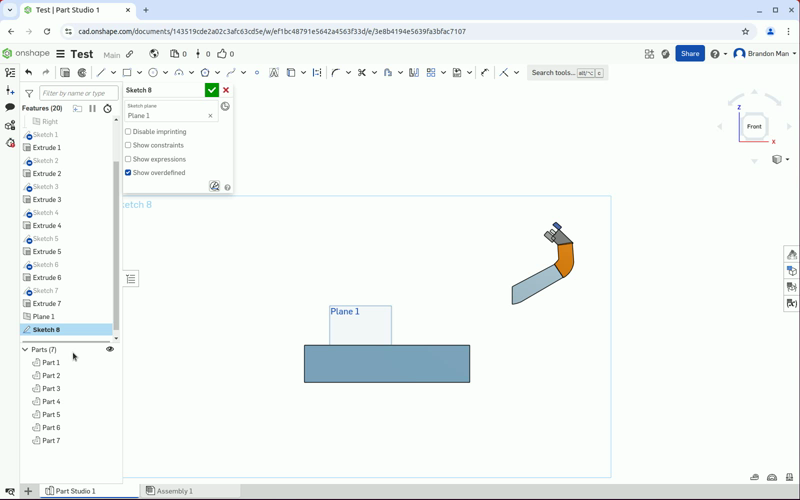
key(y)
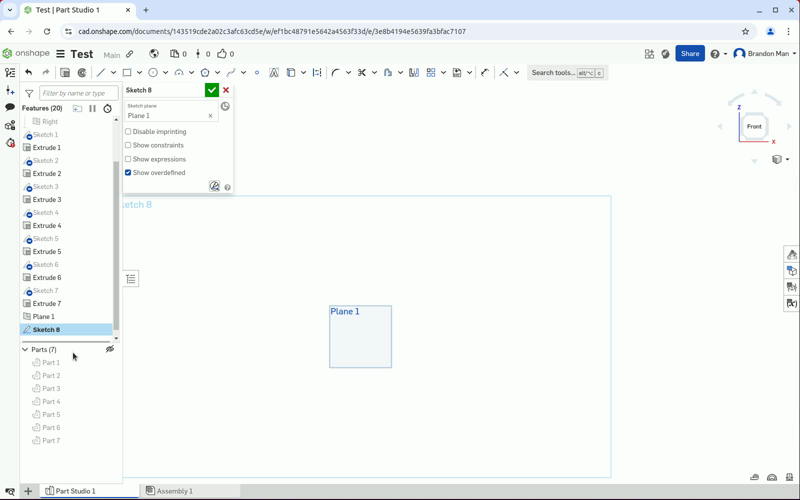
key(c)
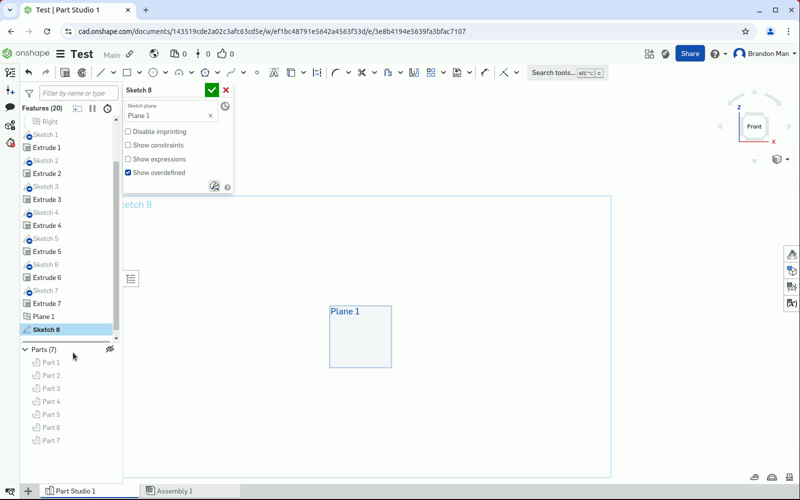
key_down(shift)
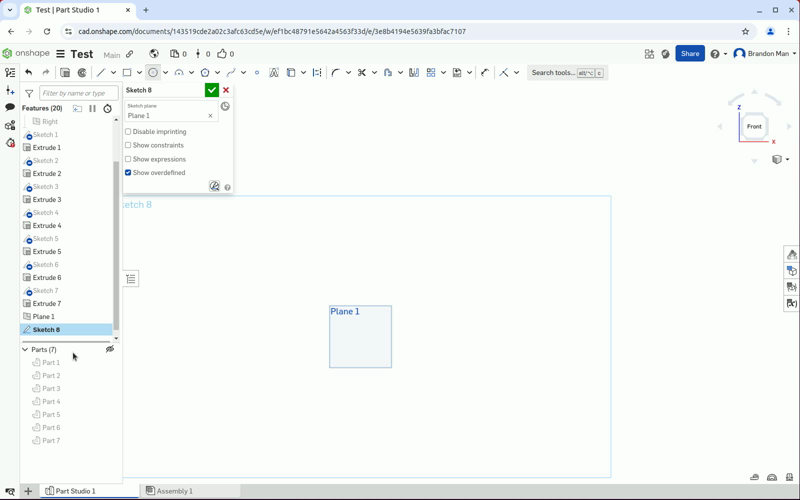
mouse_move(490, 295)
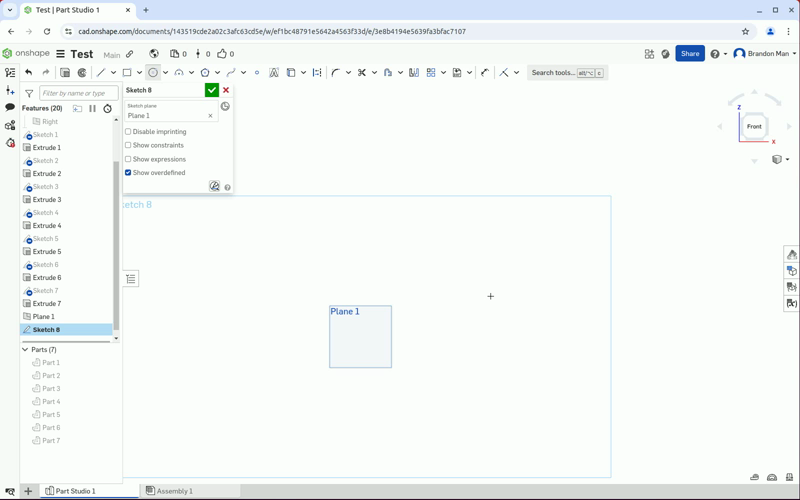
click(490, 295)
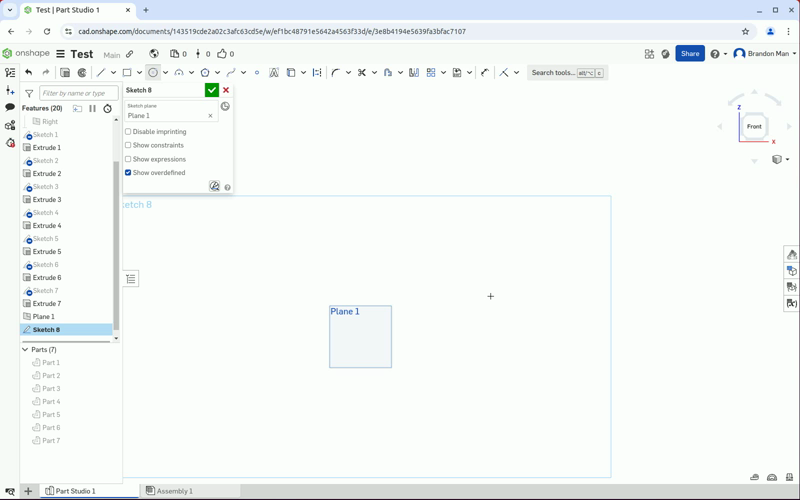
key_up(shift)
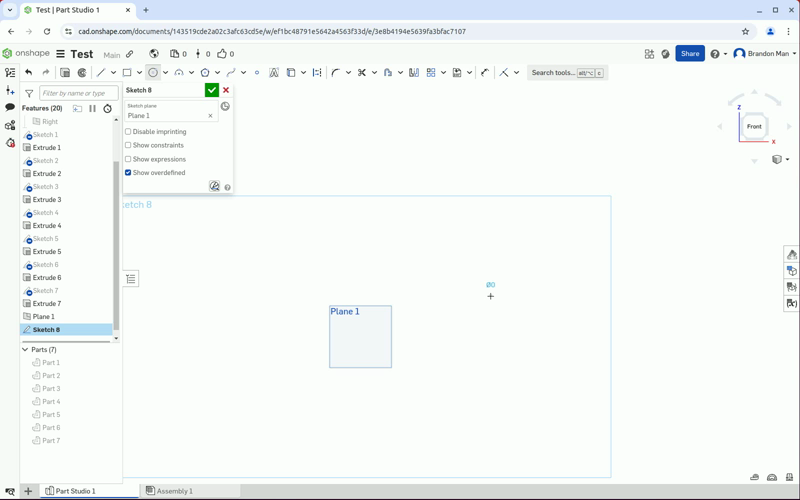
mouse_move(492, 295)
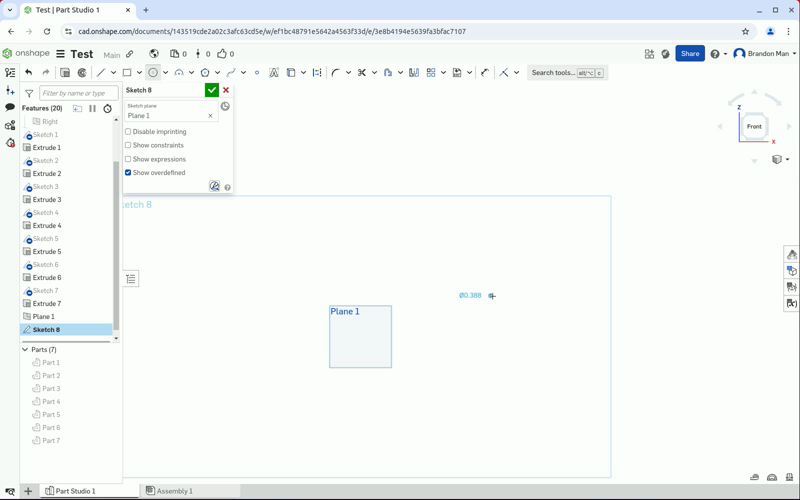
scroll(6)
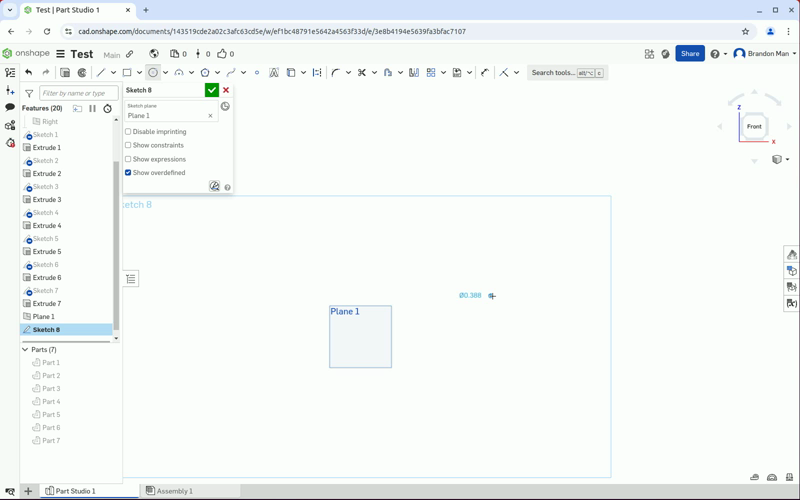
scroll(6)
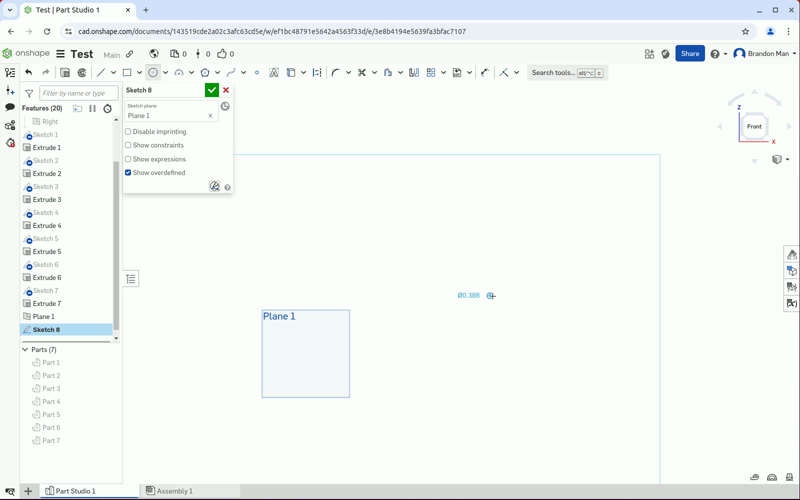
scroll(6)
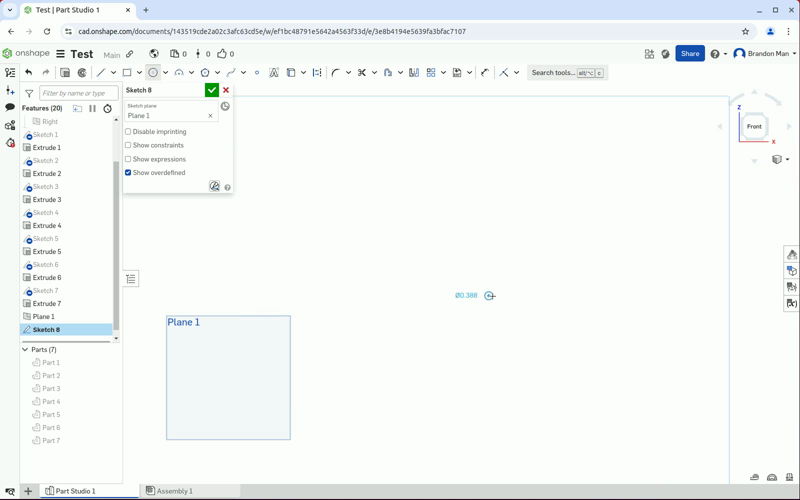
scroll(6)
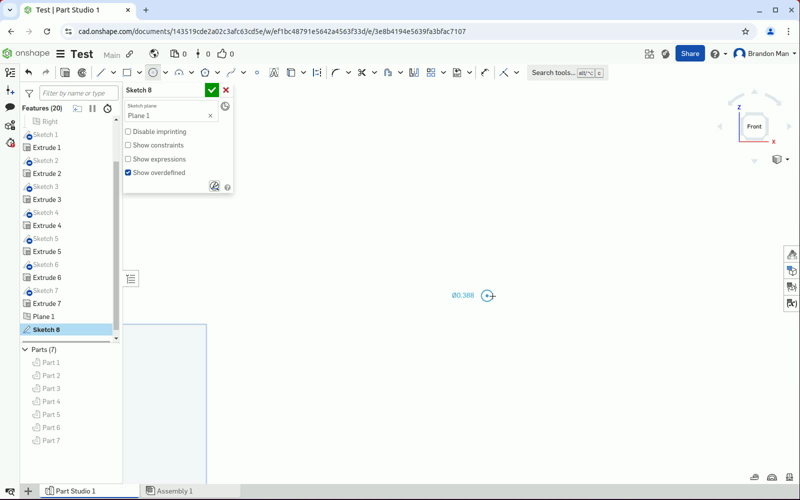
scroll(6)
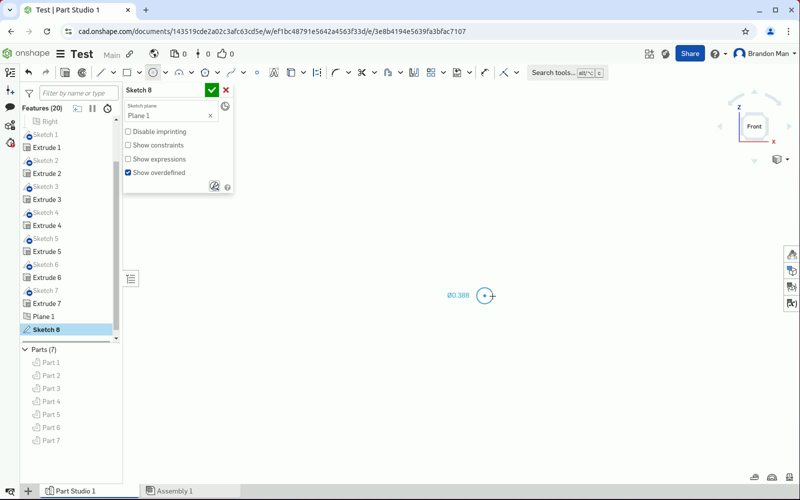
scroll(6)
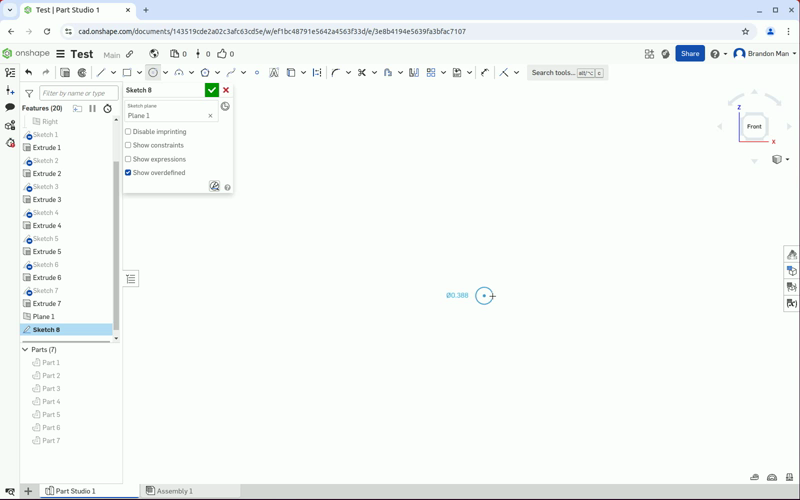
scroll(6)
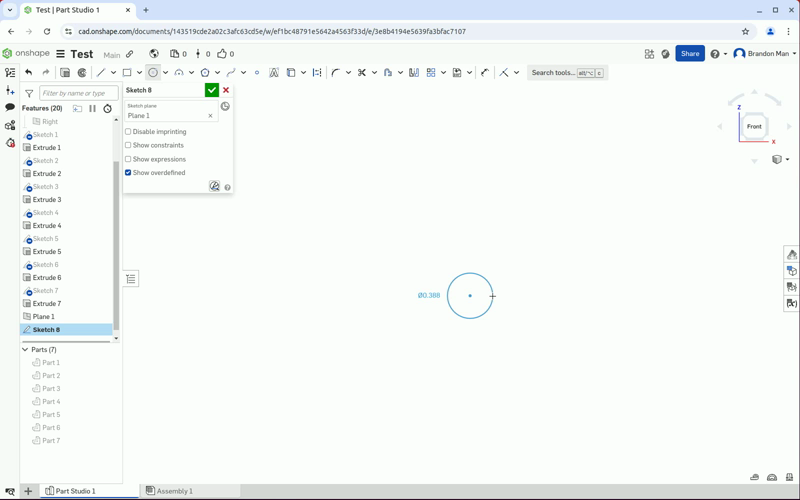
click(492, 295)
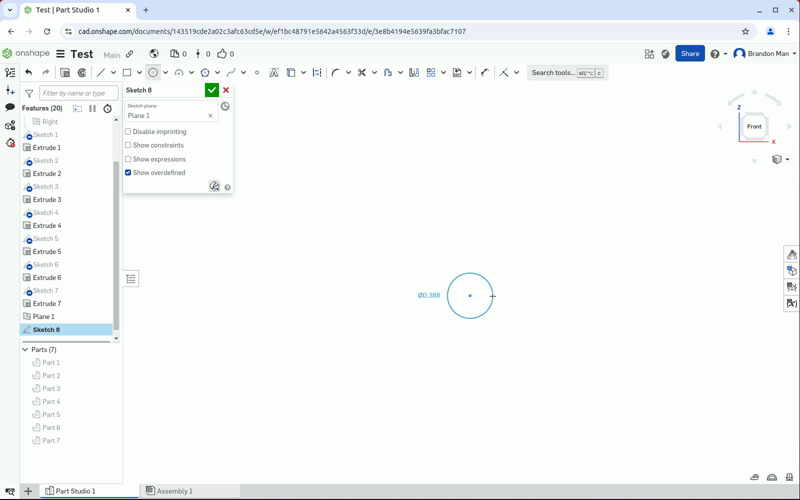
scroll(-6)
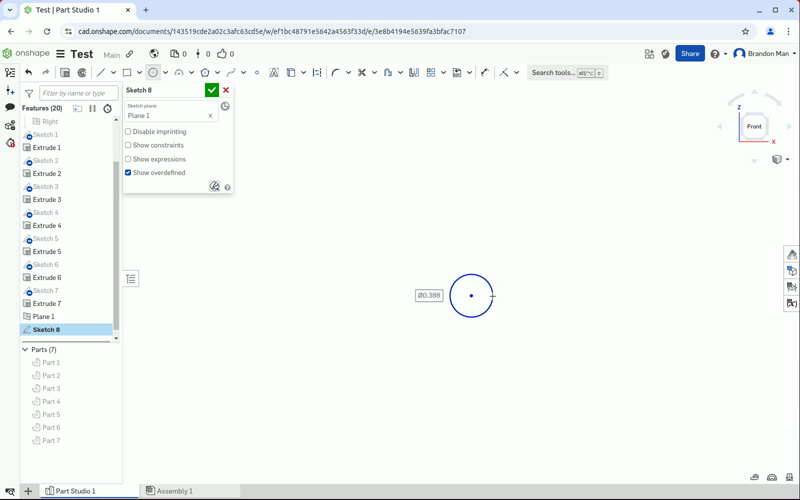
scroll(-6)
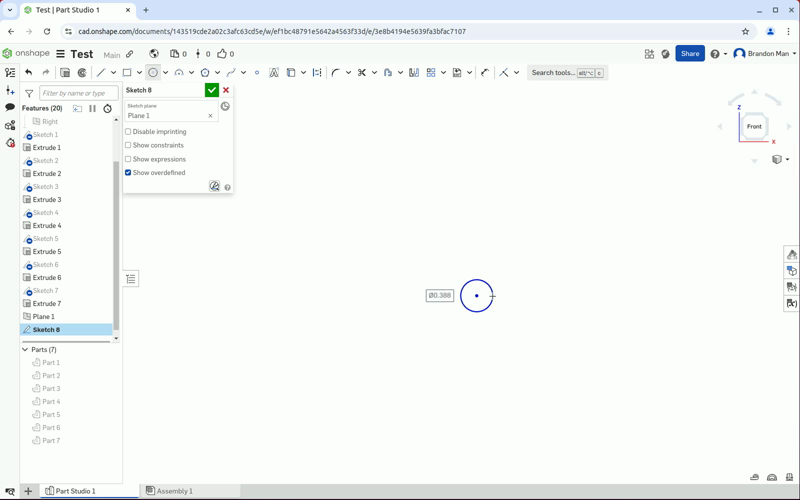
scroll(-6)
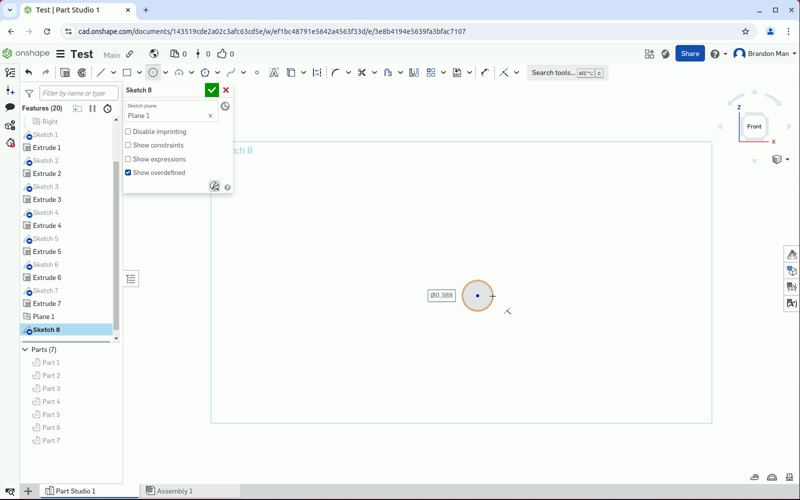
scroll(-6)
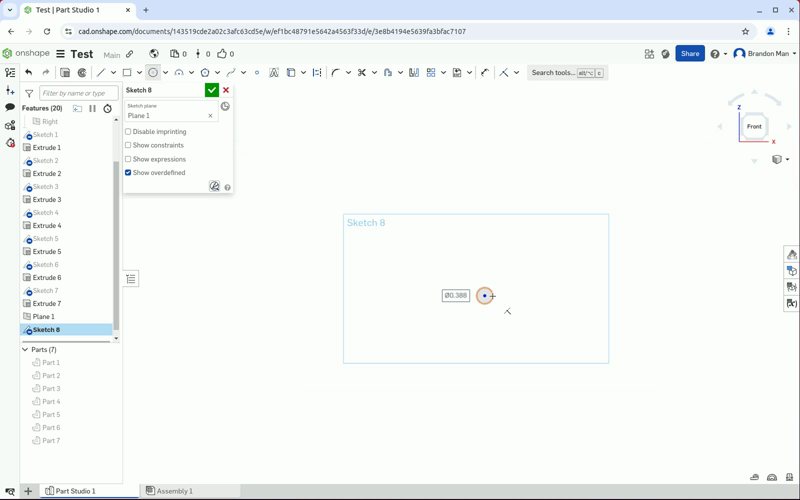
scroll(-6)
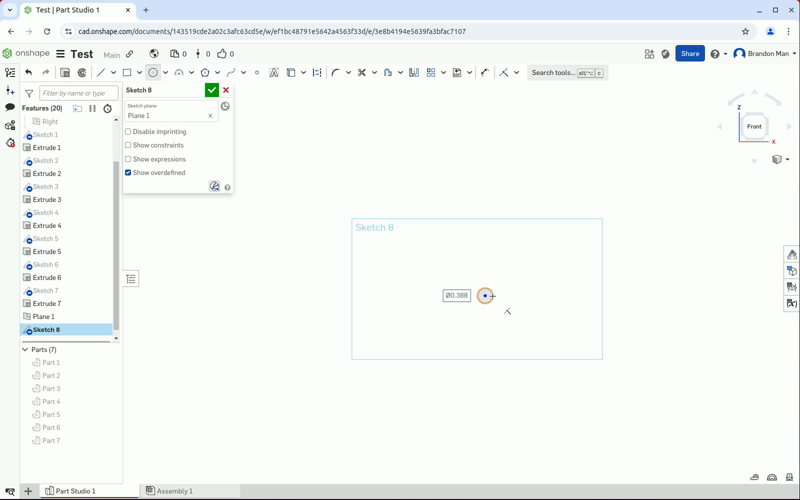
scroll(-6)
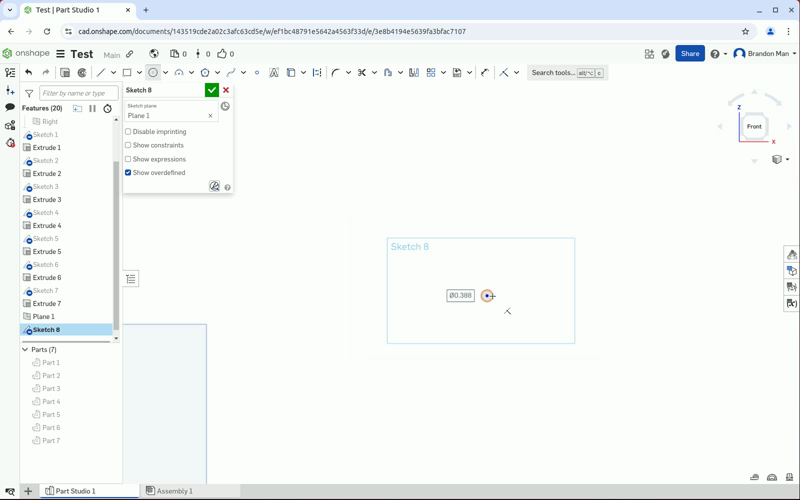
scroll(-6)
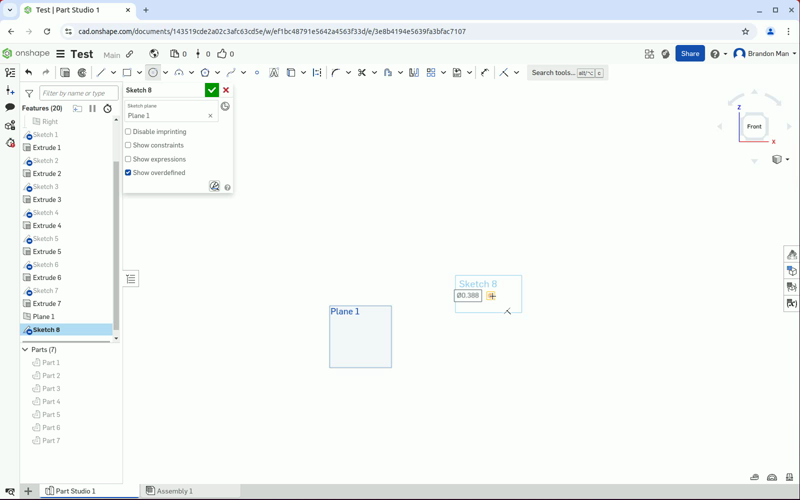
key(esc)
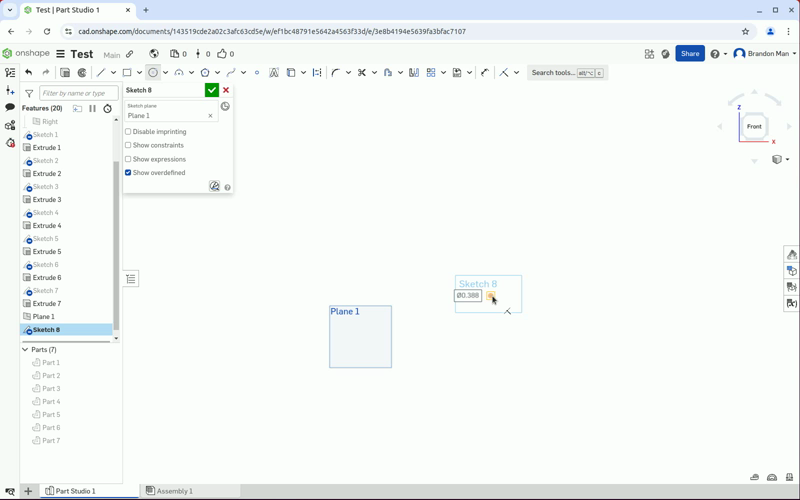
mouse_move(492, 294)
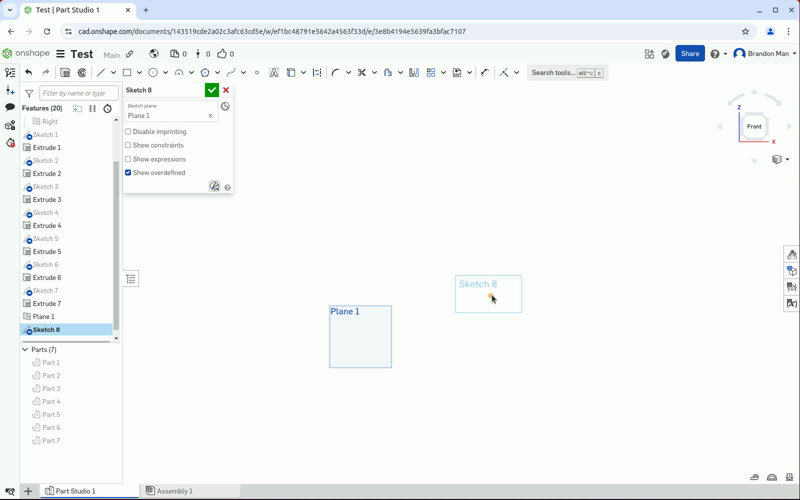
scroll(6)
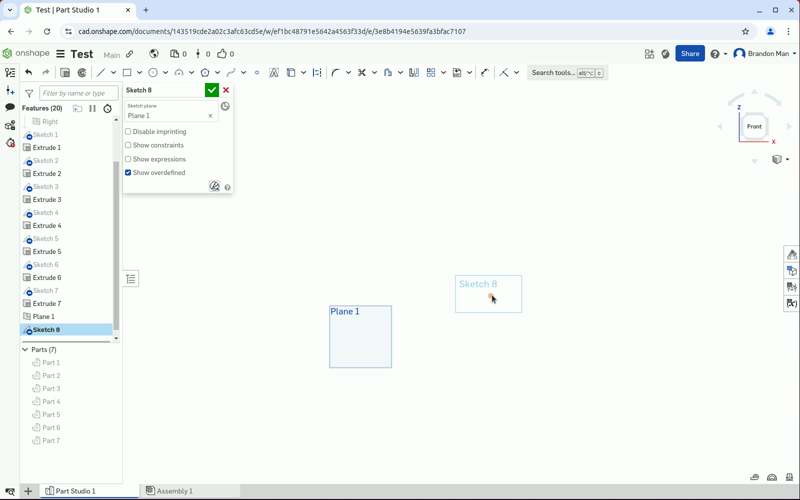
scroll(6)
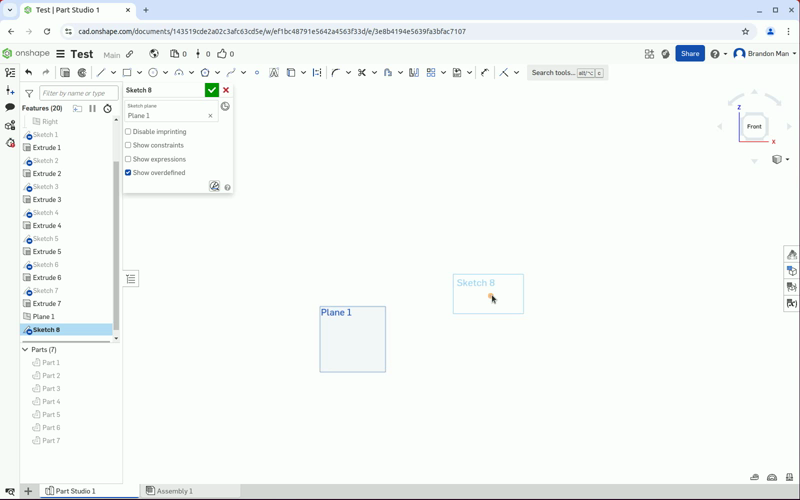
scroll(6)
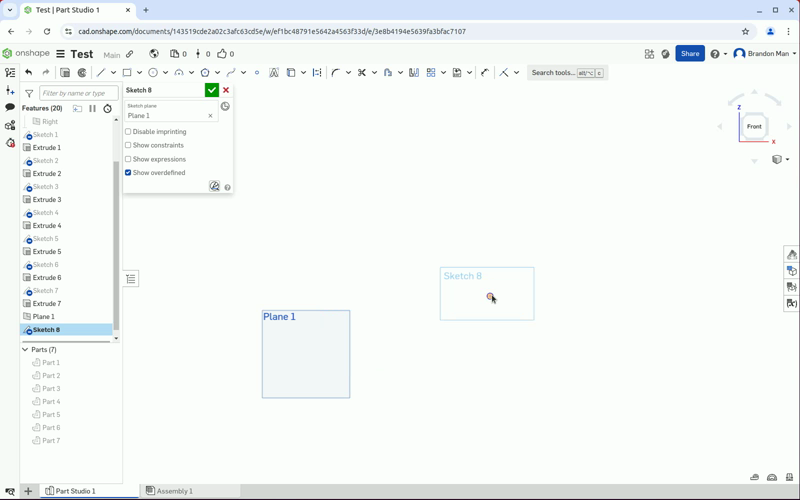
scroll(6)
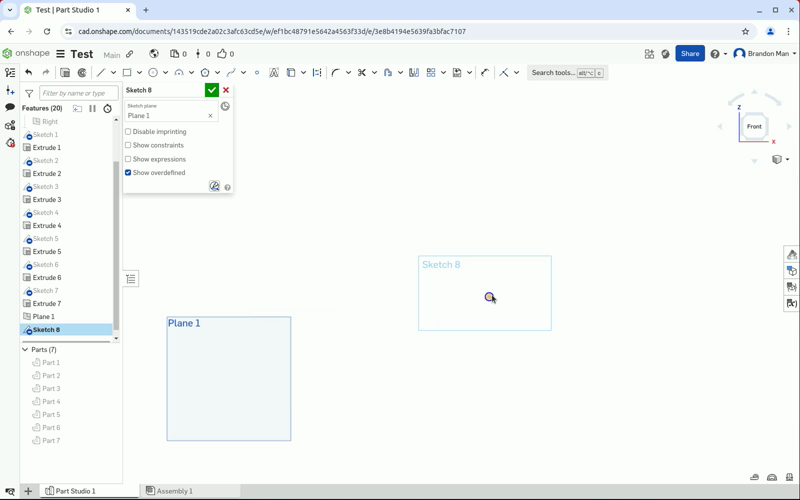
scroll(6)
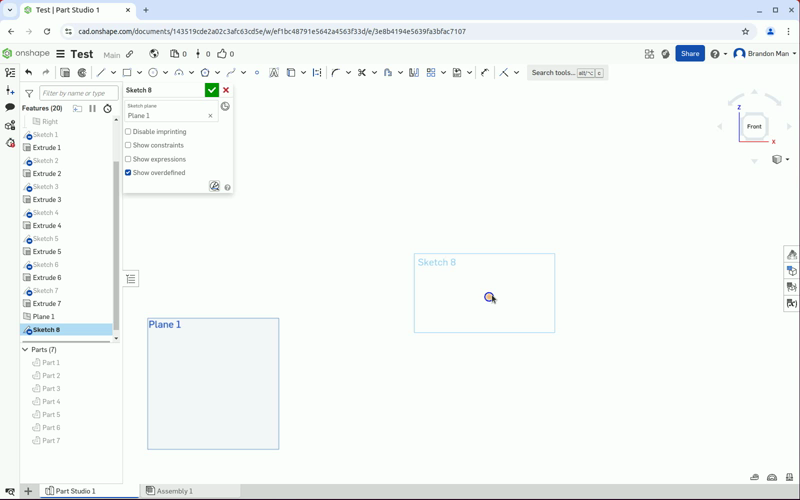
scroll(6)
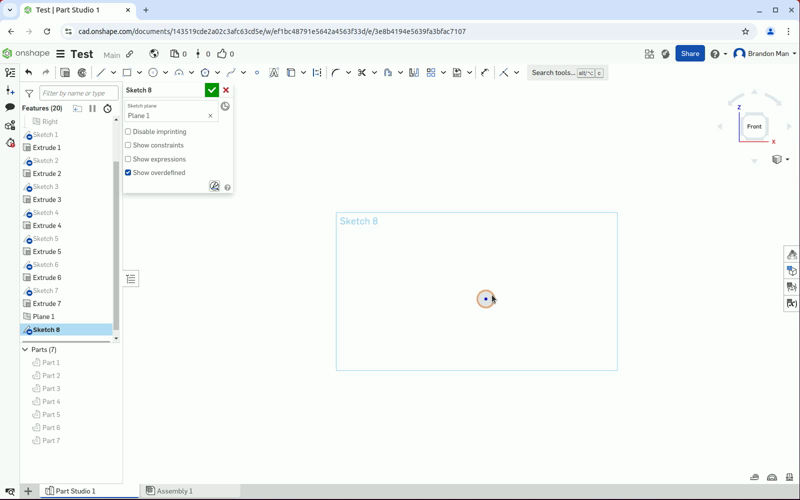
scroll(6)
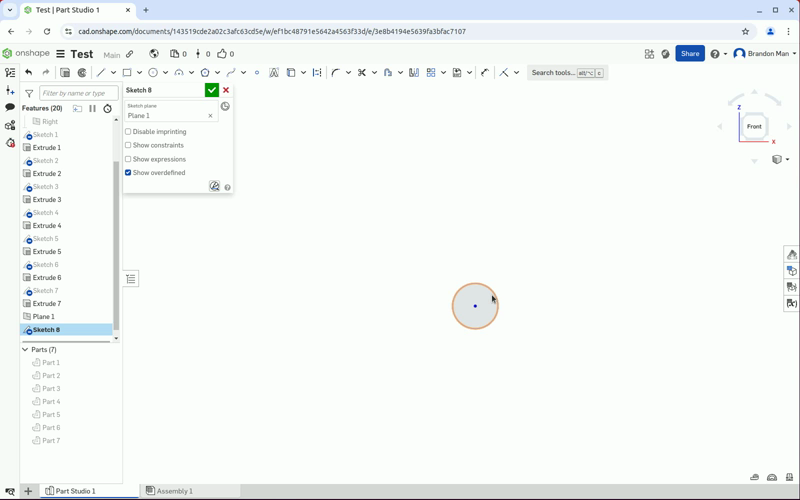
click(492, 294)
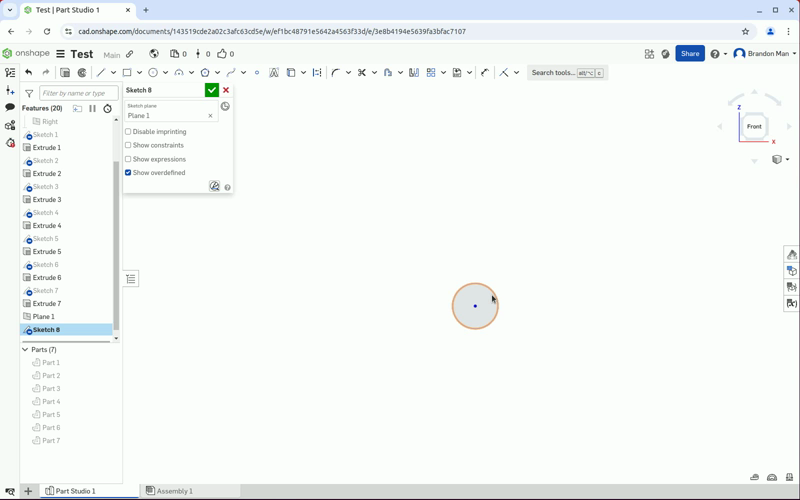
scroll(-6)
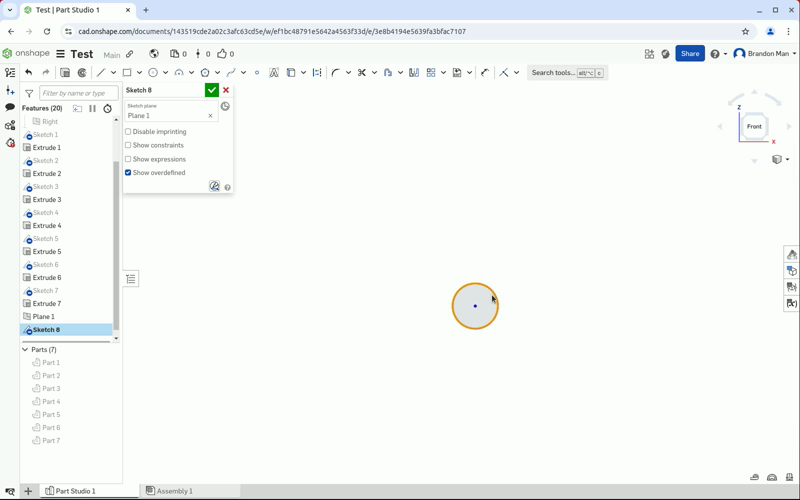
scroll(-6)
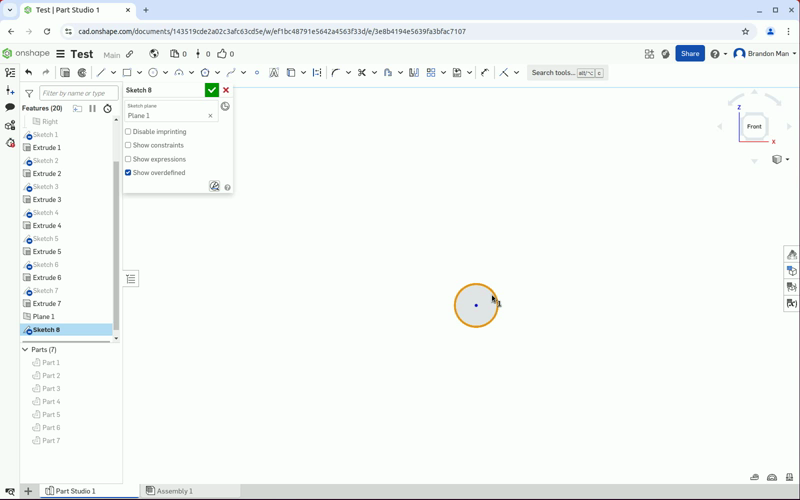
scroll(-6)
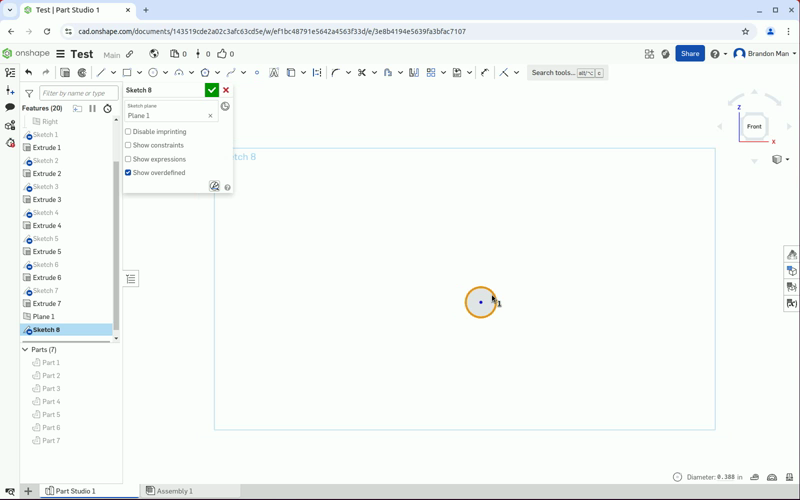
scroll(-6)
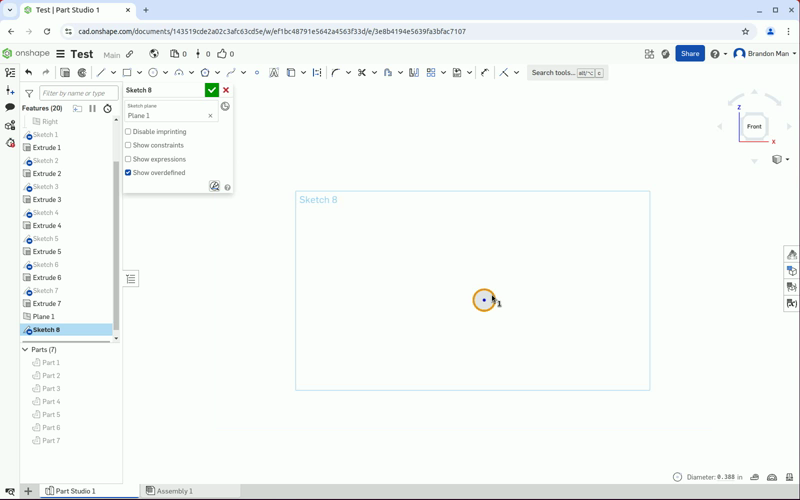
scroll(-6)
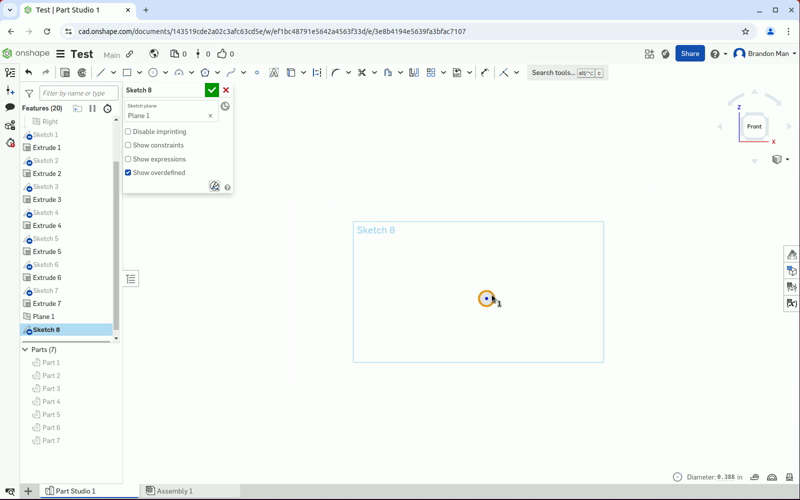
scroll(-6)
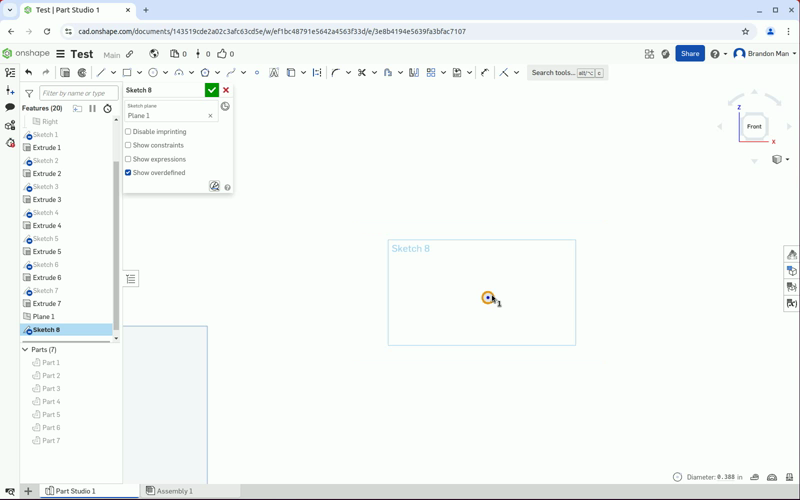
scroll(-6)
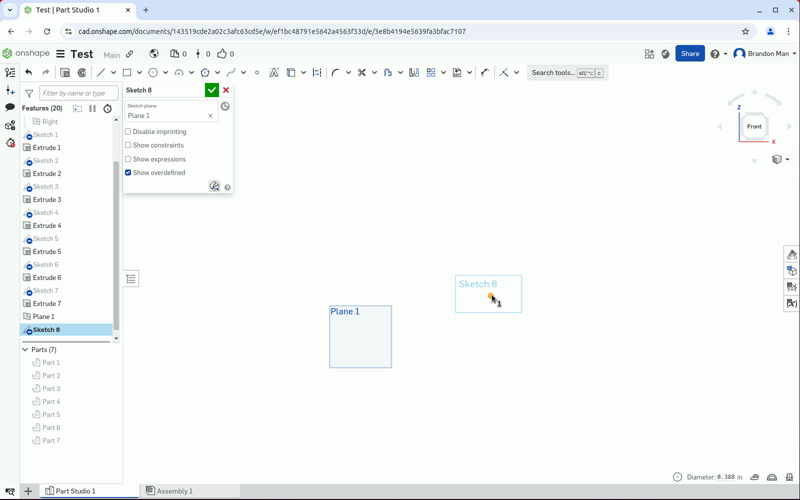
mouse_move(73, 352)
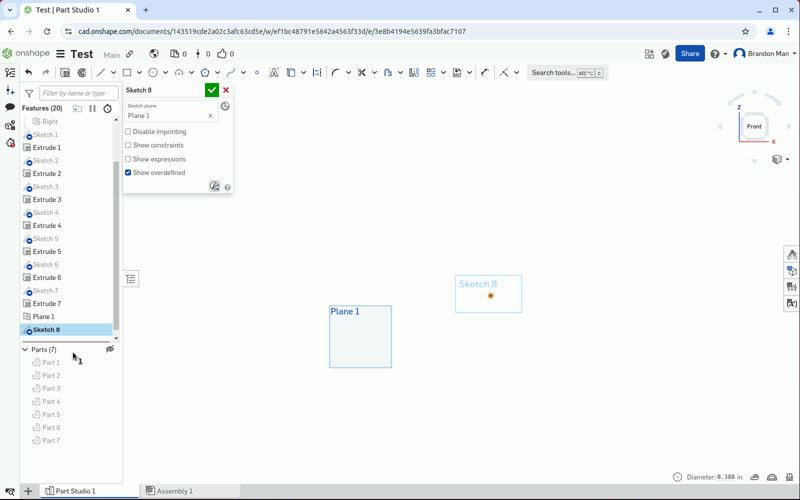
key(shift+y)
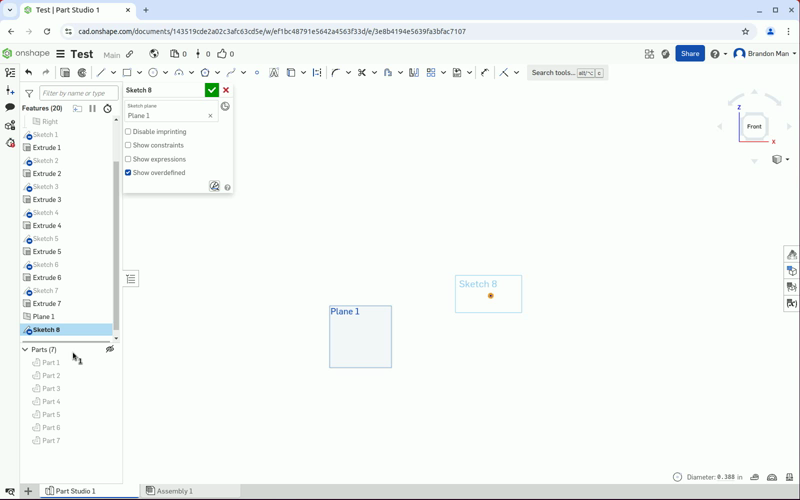
key(shift+e)
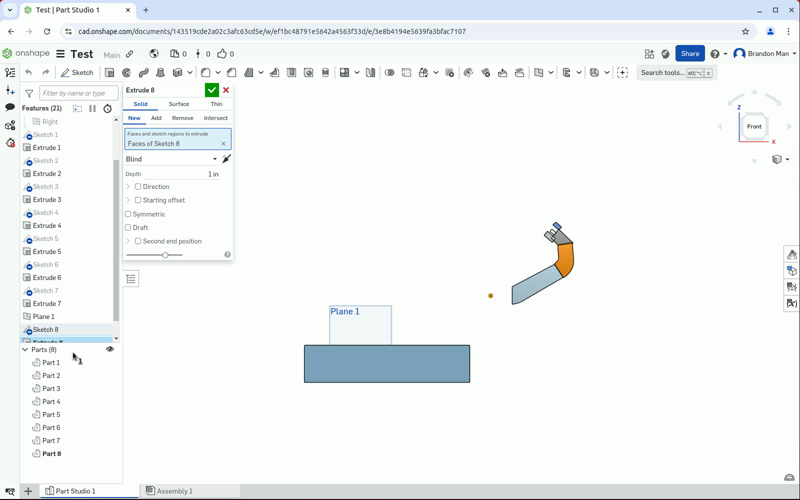
mouse_move(143, 106)
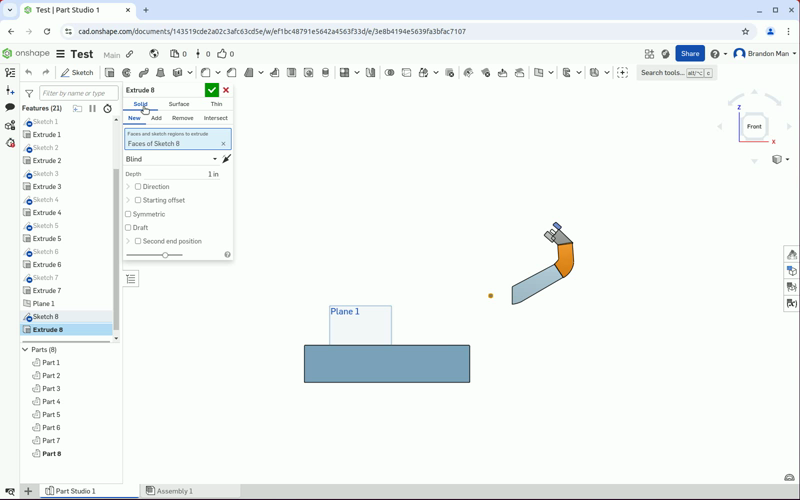
click(143, 106)
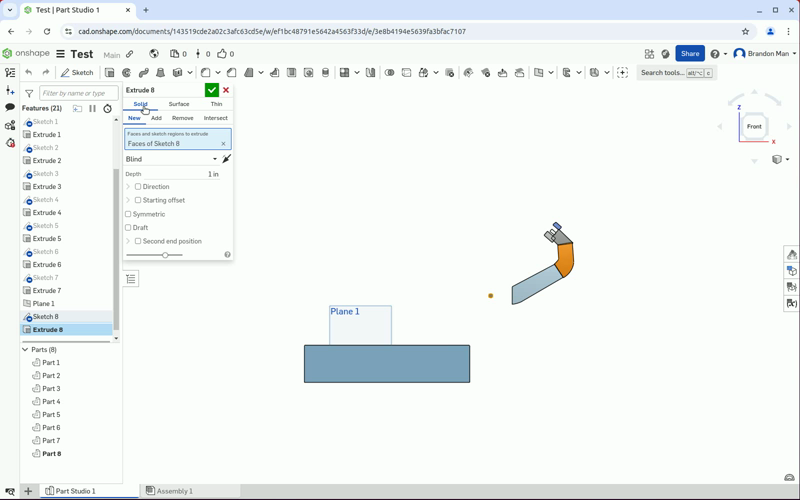
mouse_move(186, 120)
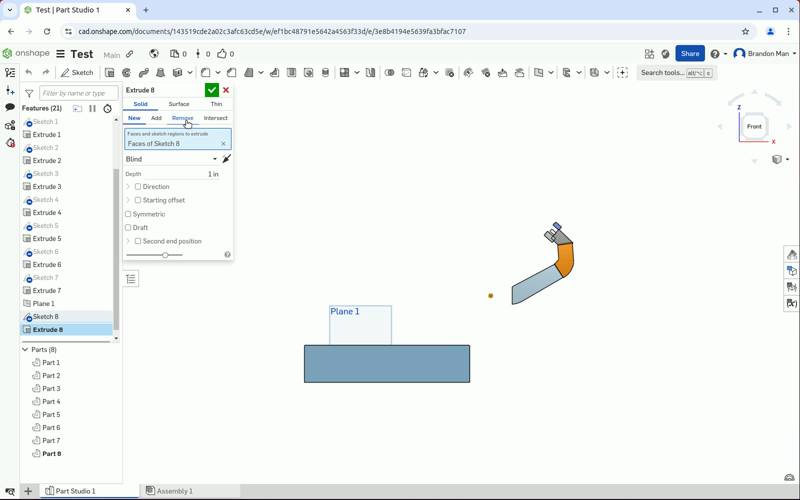
click(186, 120)
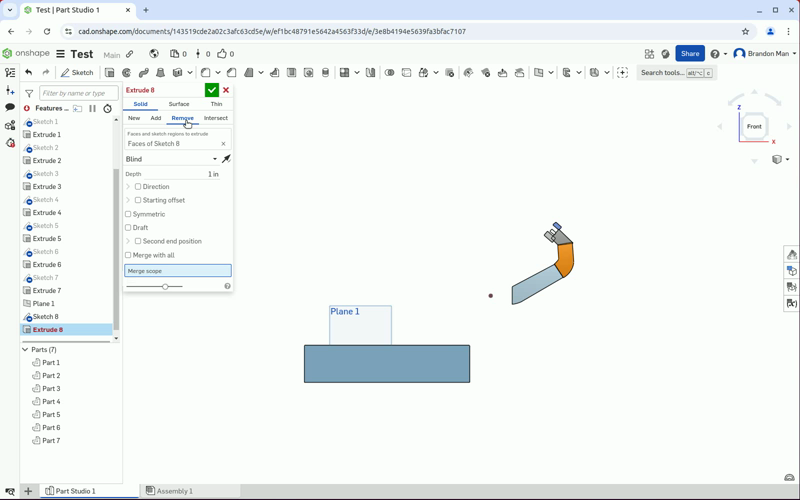
key(tab, 4)
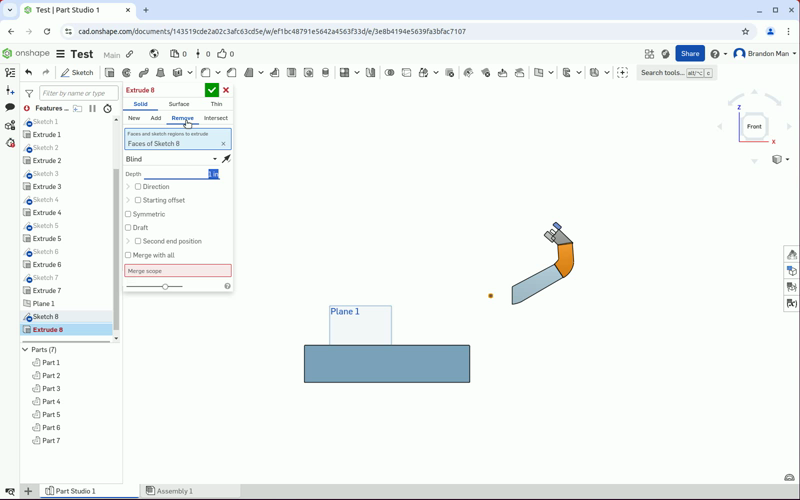
text(5.055)
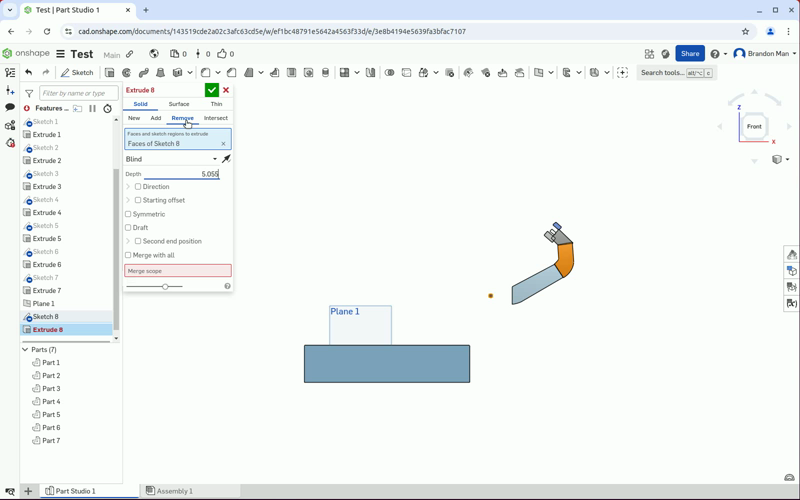
key(tab, 6)
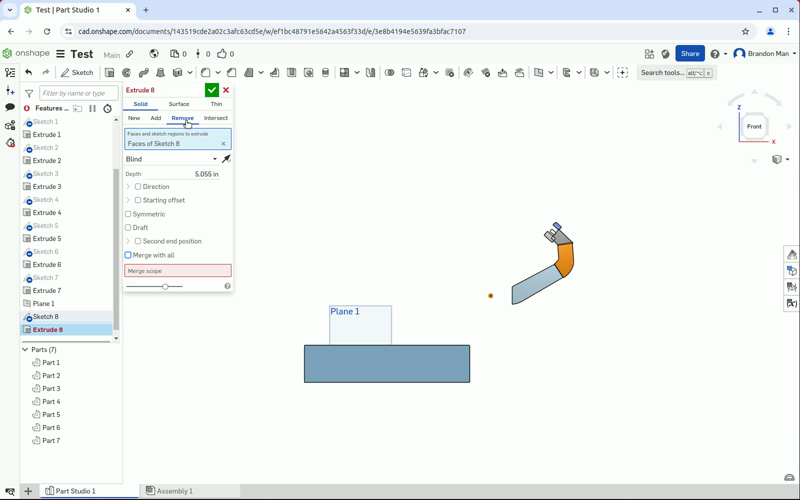
key(space)
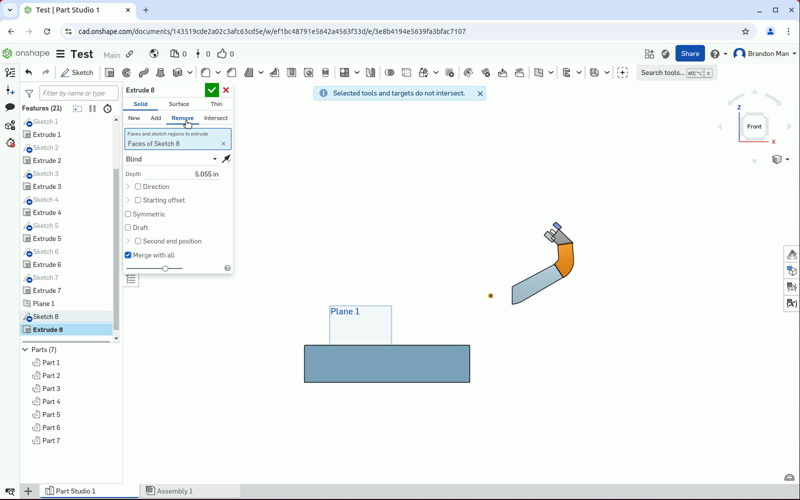
key(enter)
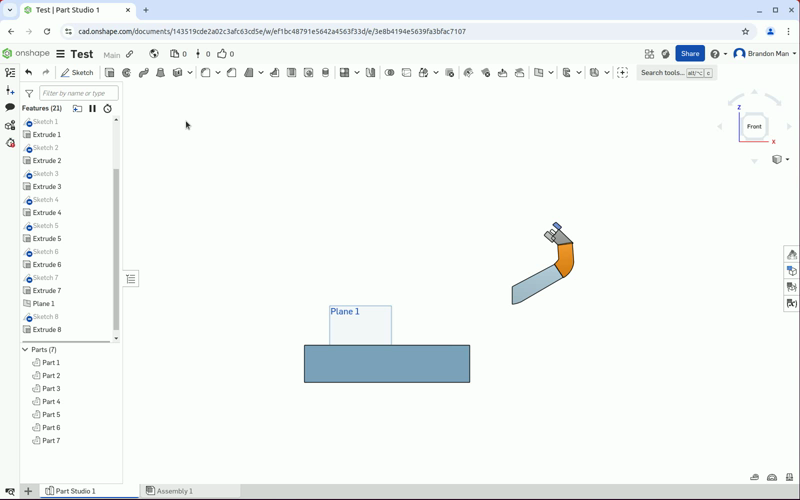
key(shift+h)
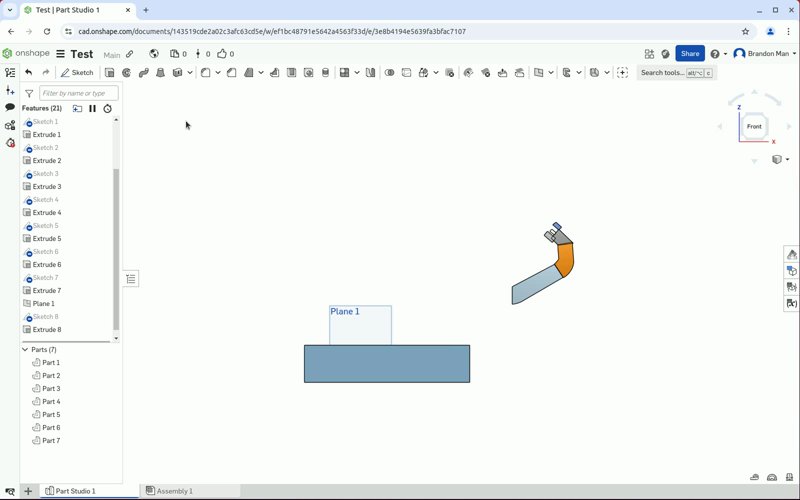
key(shift+h)
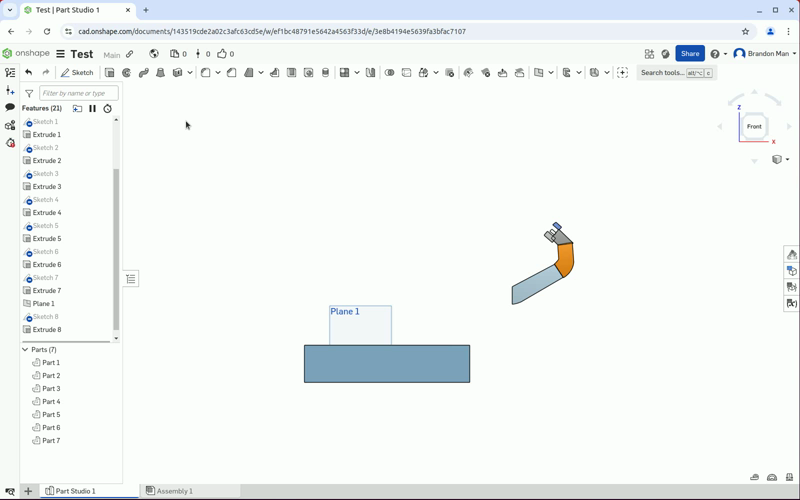
mouse_move(69, 124)
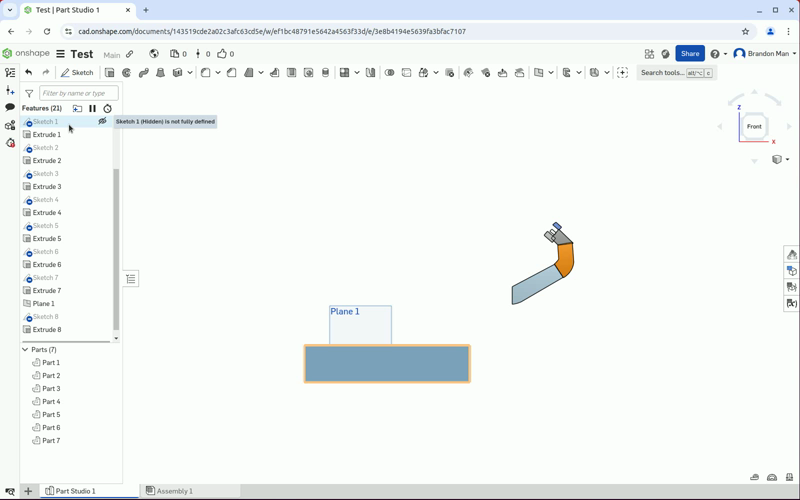
click(69, 124)
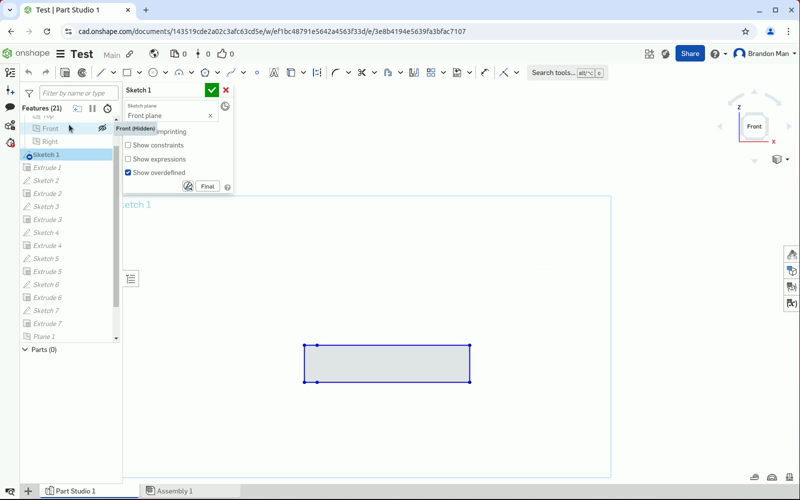
mouse_move(229, 92)
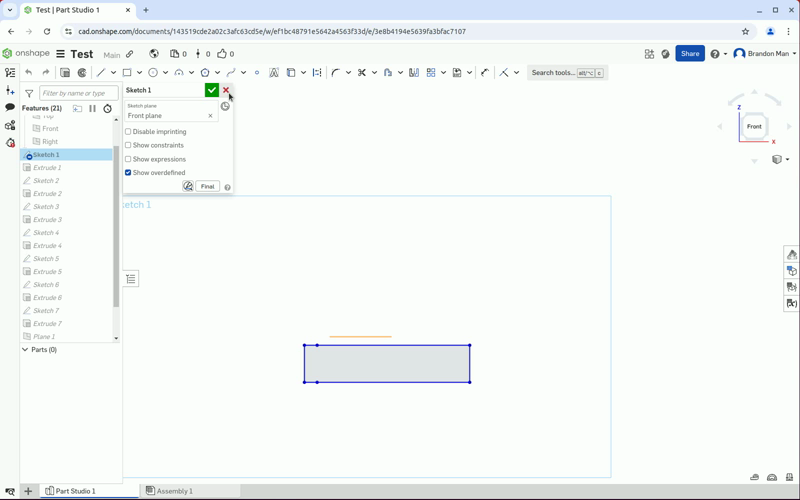
click(229, 92)
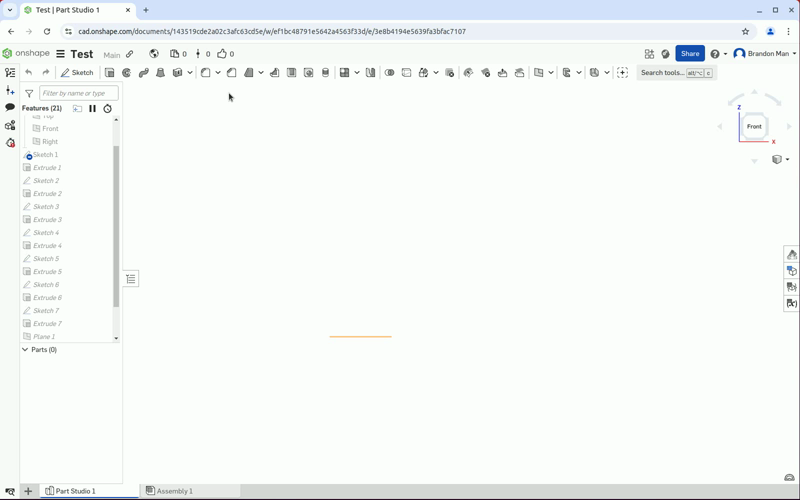
key(shift+s)
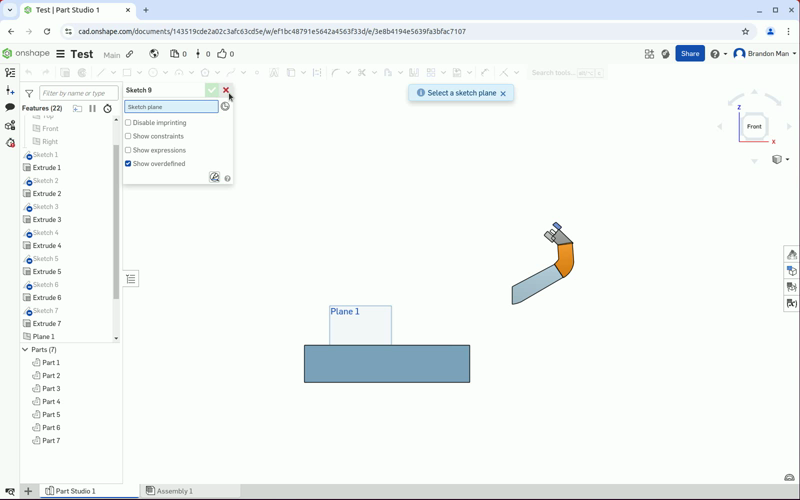
mouse_move(69, 293)
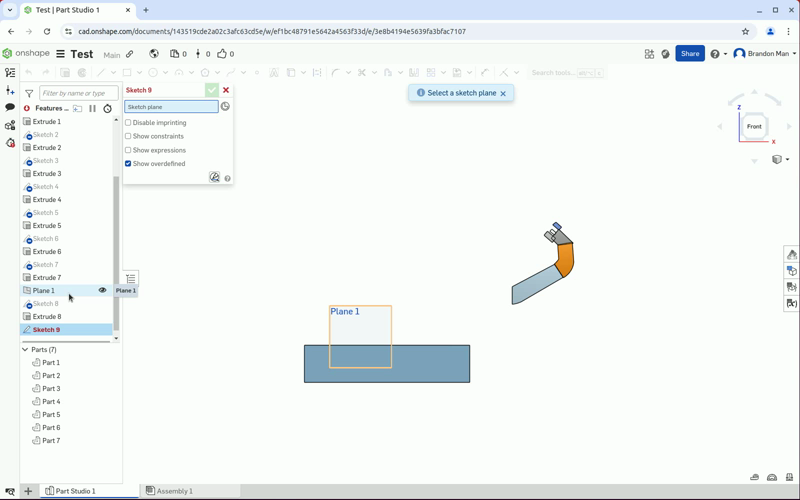
click(69, 293)
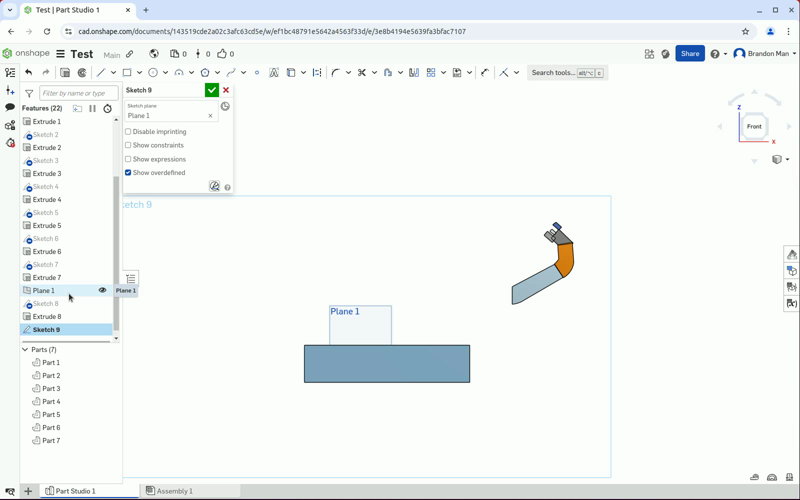
mouse_move(73, 352)
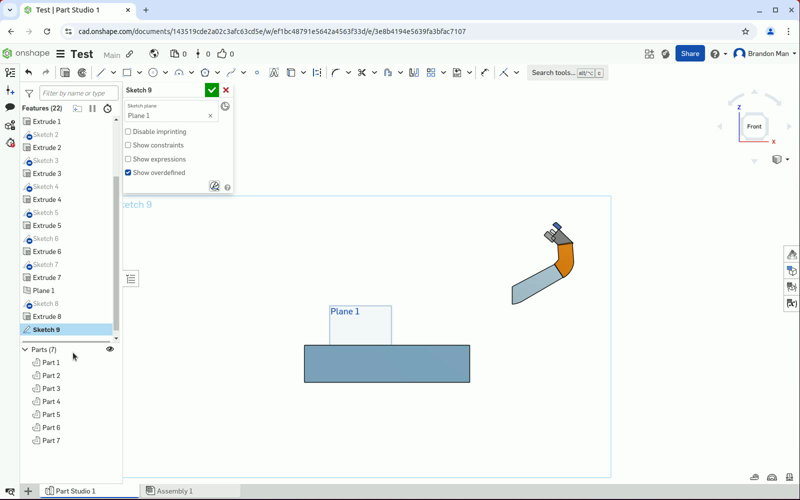
key(y)
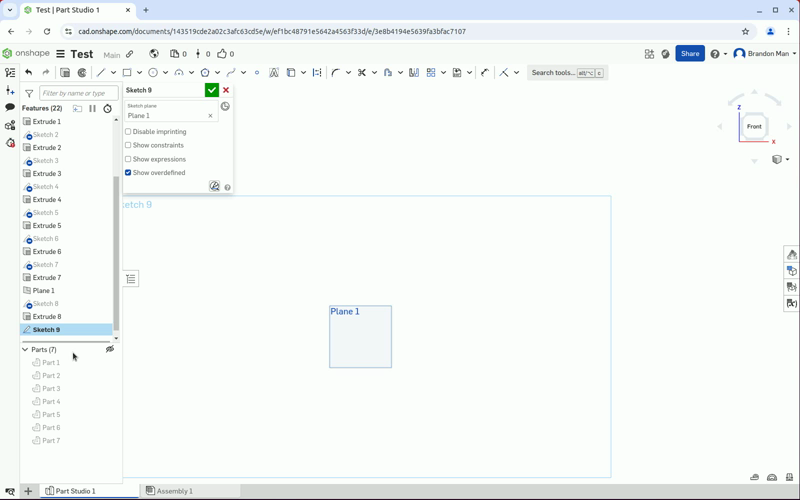
key(c)
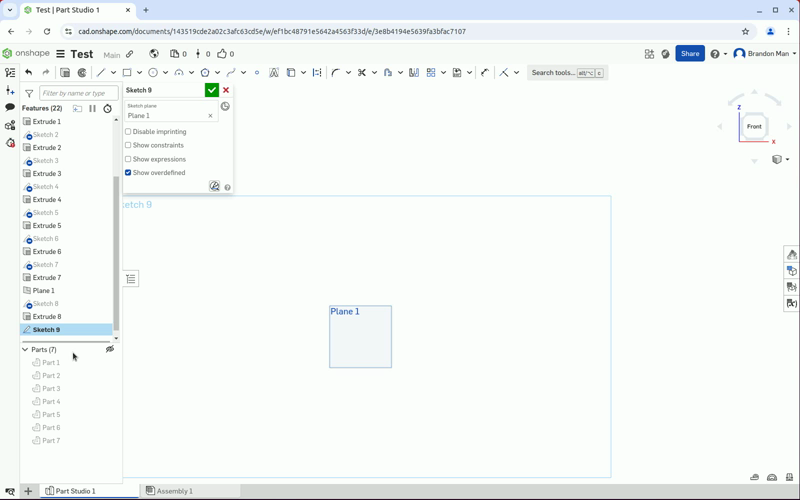
key_down(shift)
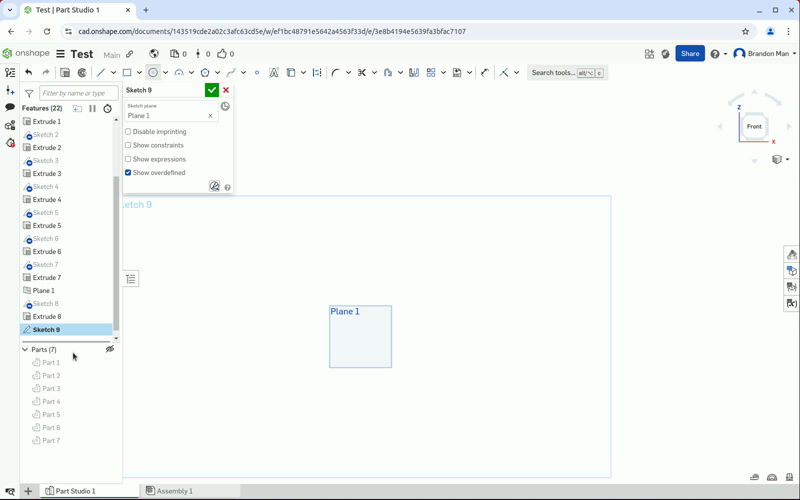
mouse_move(439, 294)
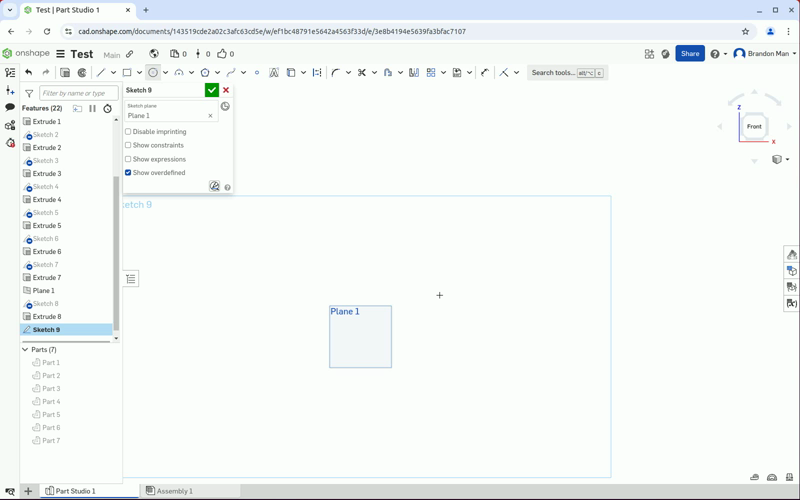
click(439, 294)
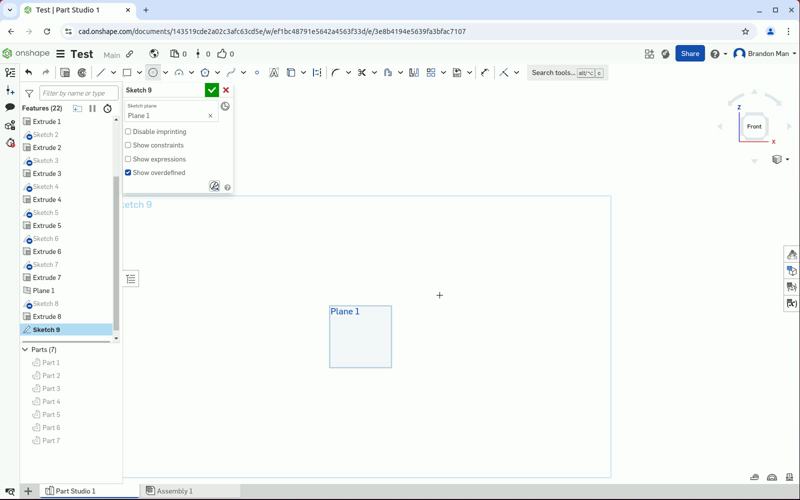
key_up(shift)
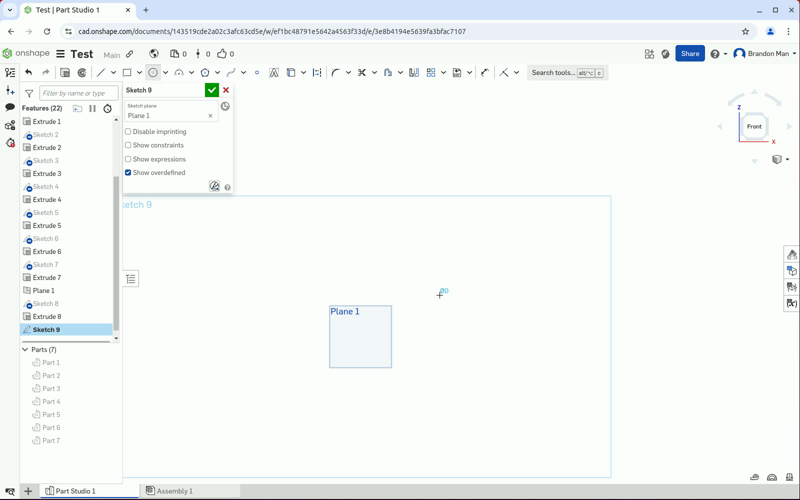
mouse_move(442, 294)
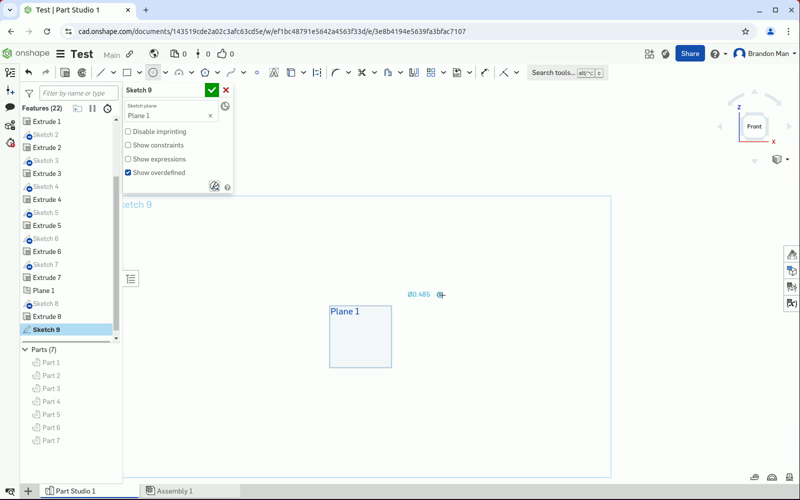
scroll(6)
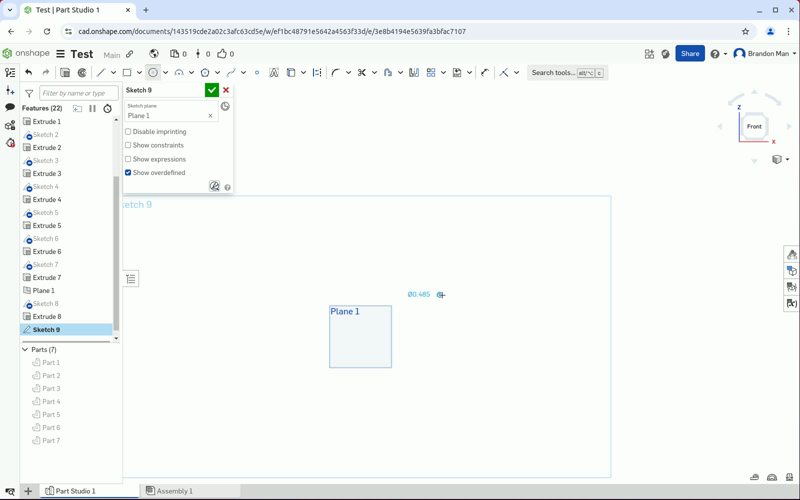
scroll(6)
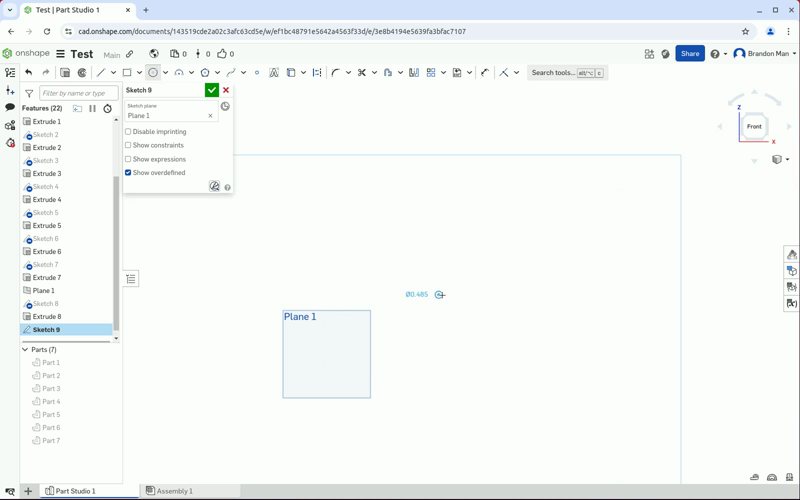
scroll(6)
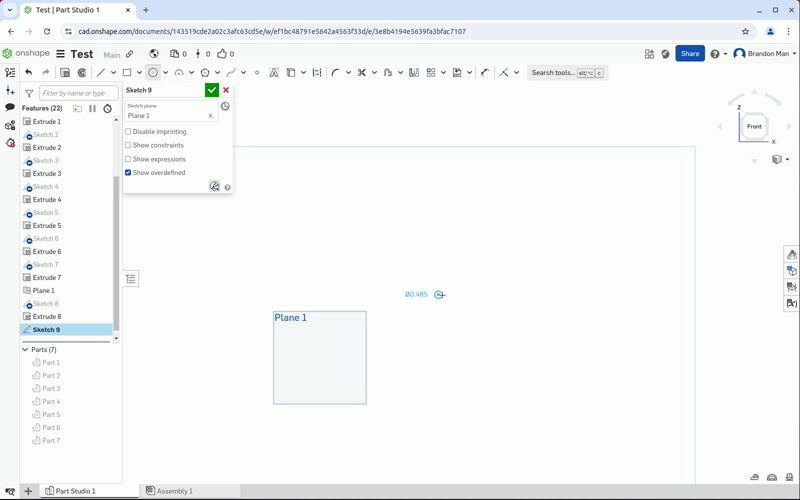
scroll(6)
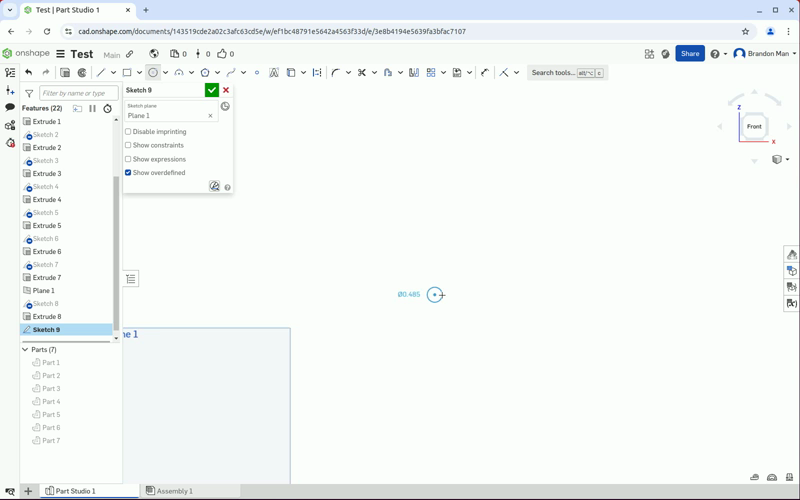
scroll(6)
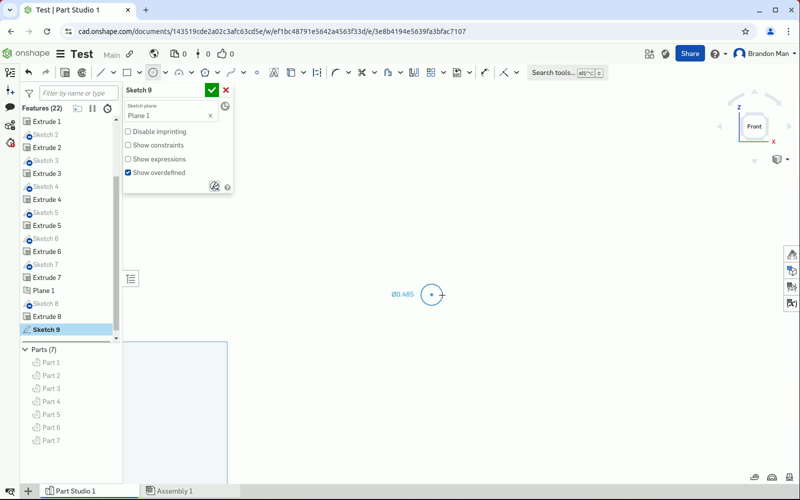
scroll(6)
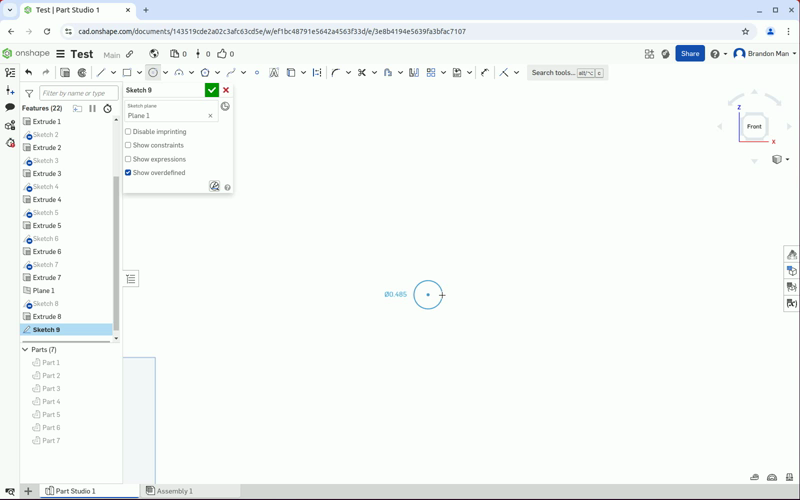
scroll(6)
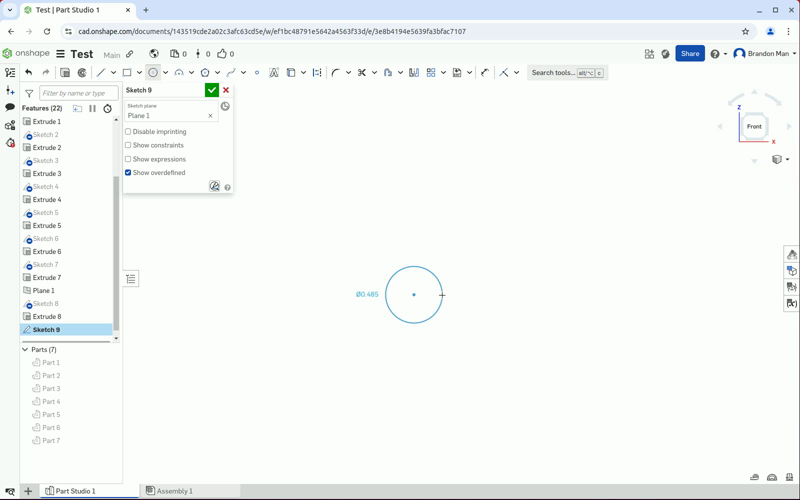
click(442, 294)
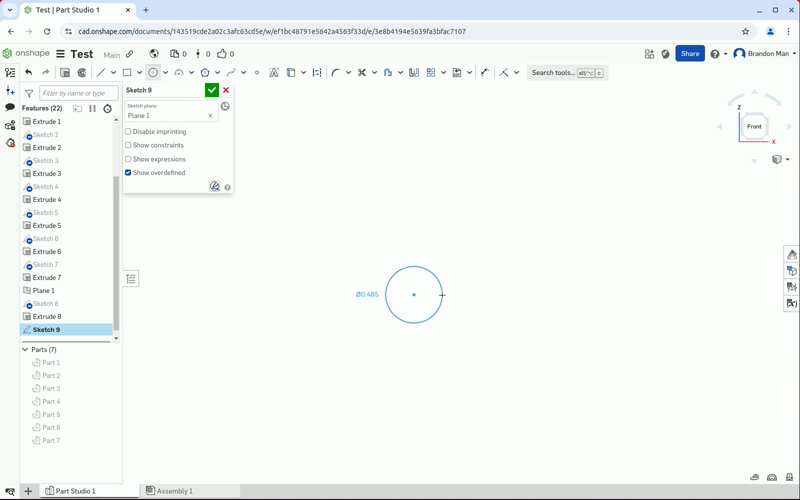
scroll(-6)
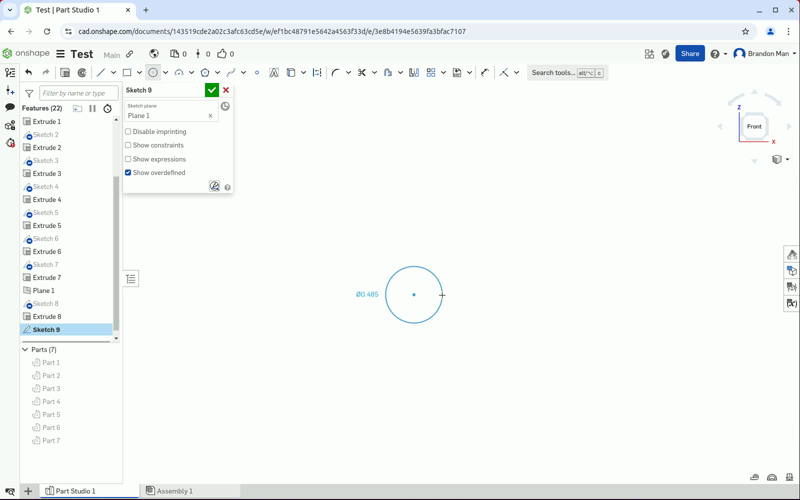
scroll(-6)
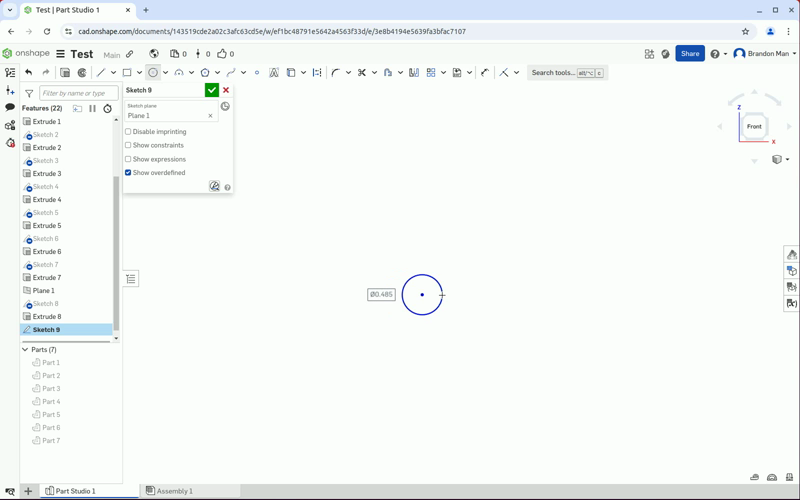
scroll(-6)
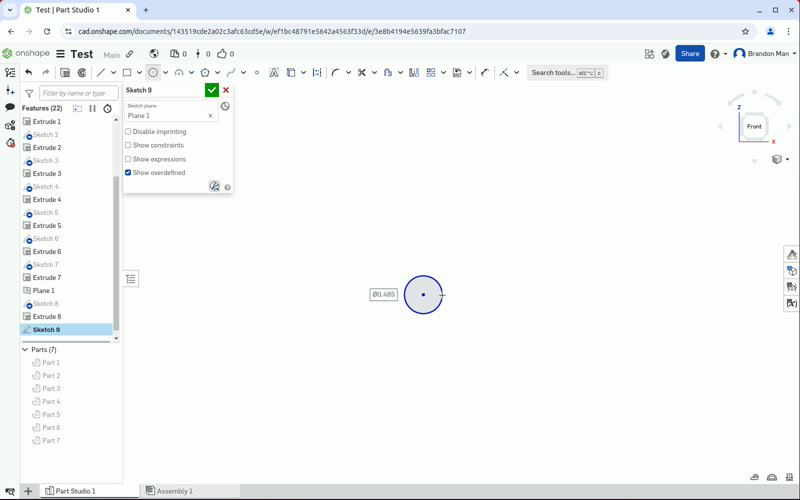
scroll(-6)
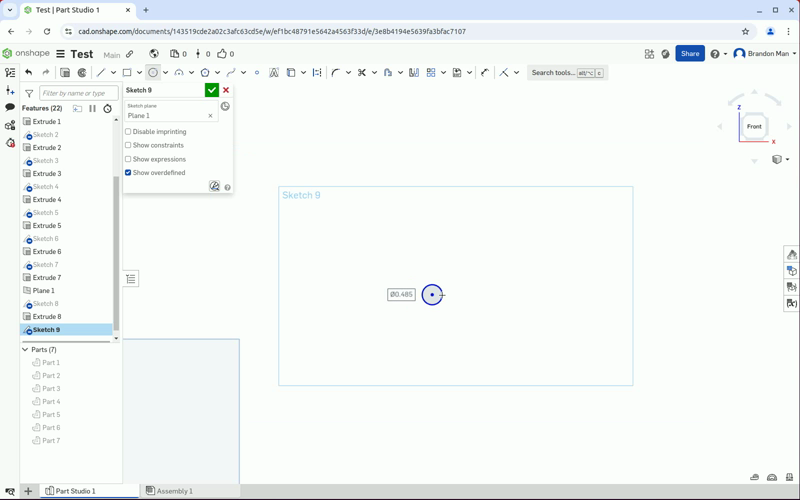
scroll(-6)
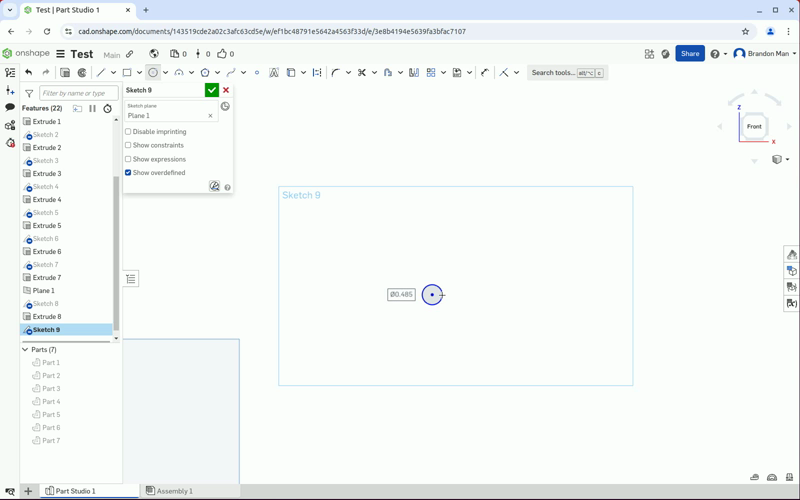
scroll(-6)
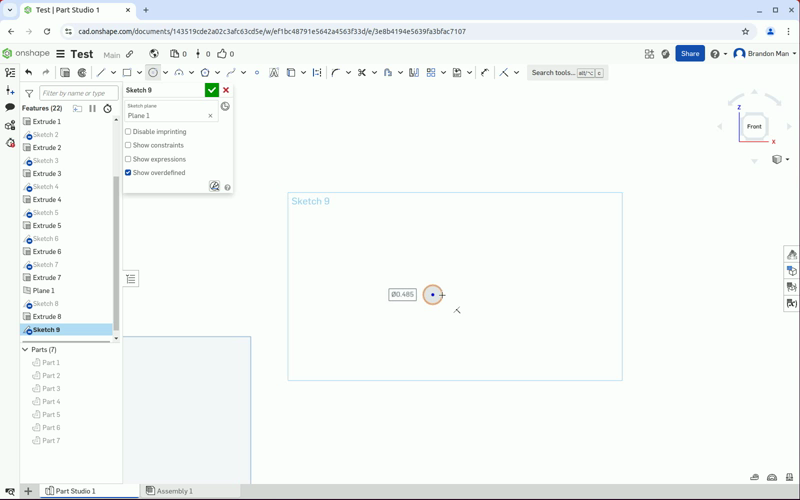
scroll(-6)
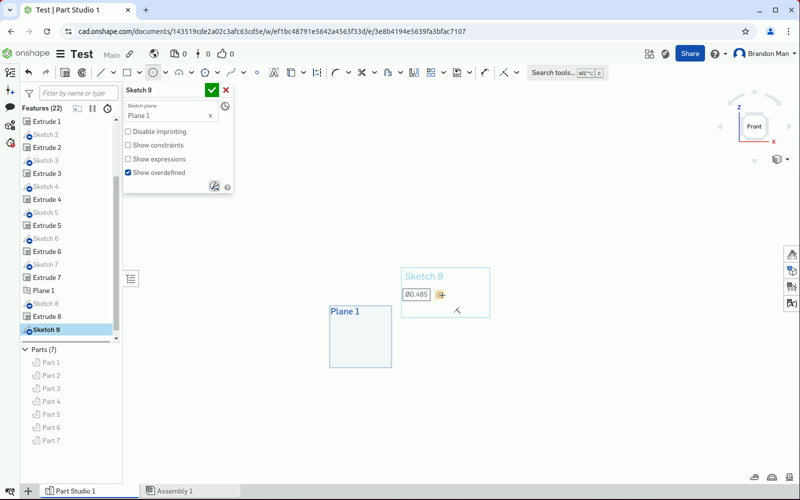
key(esc)
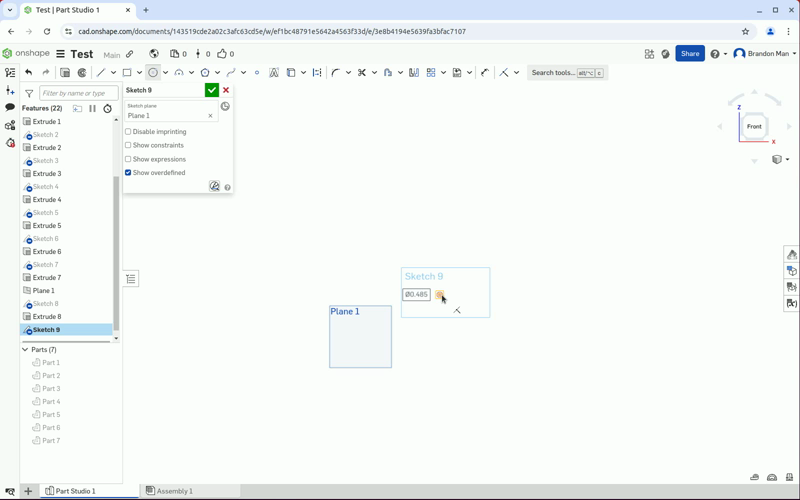
mouse_move(438, 293)
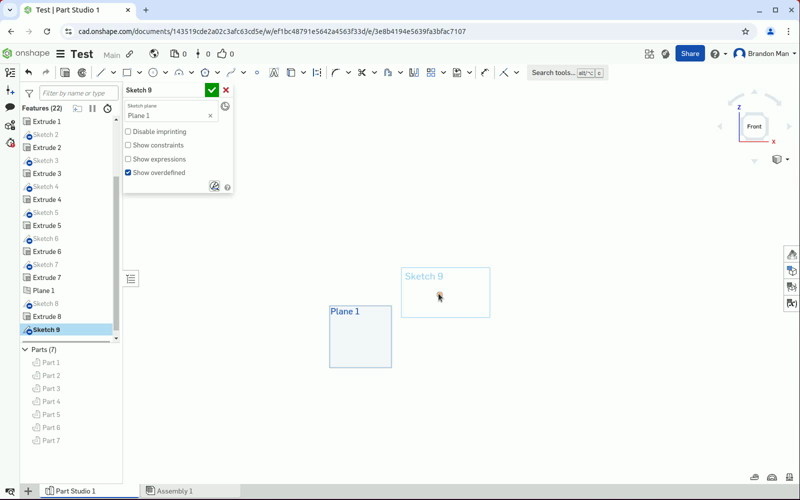
scroll(6)
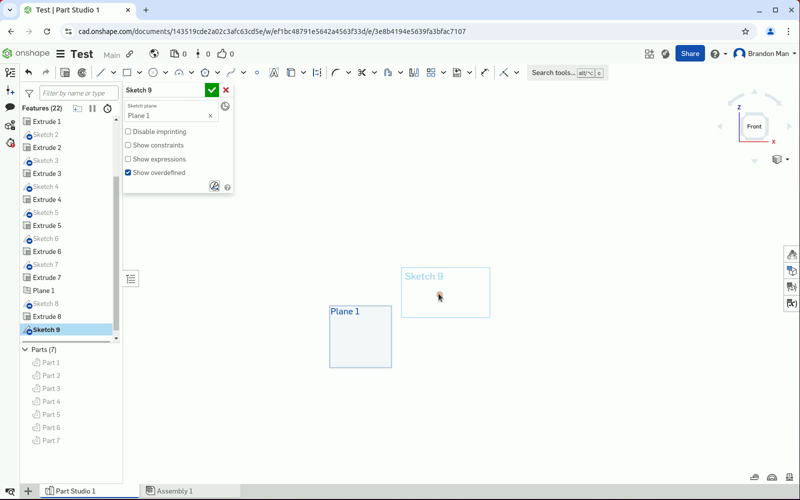
scroll(6)
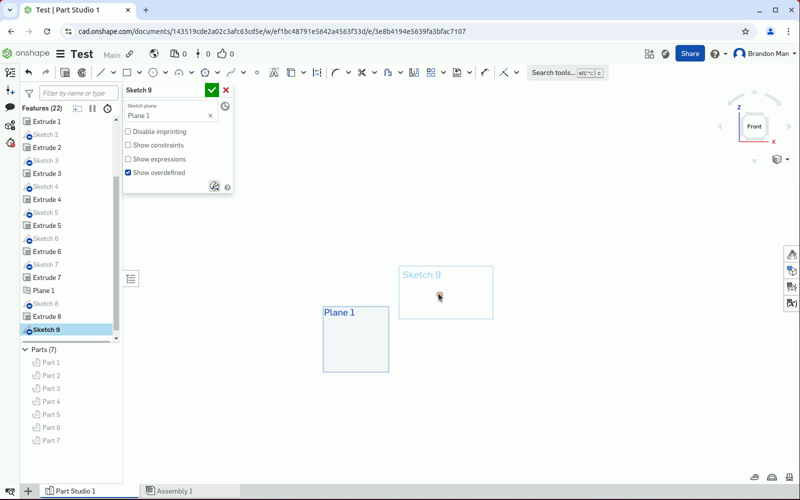
scroll(6)
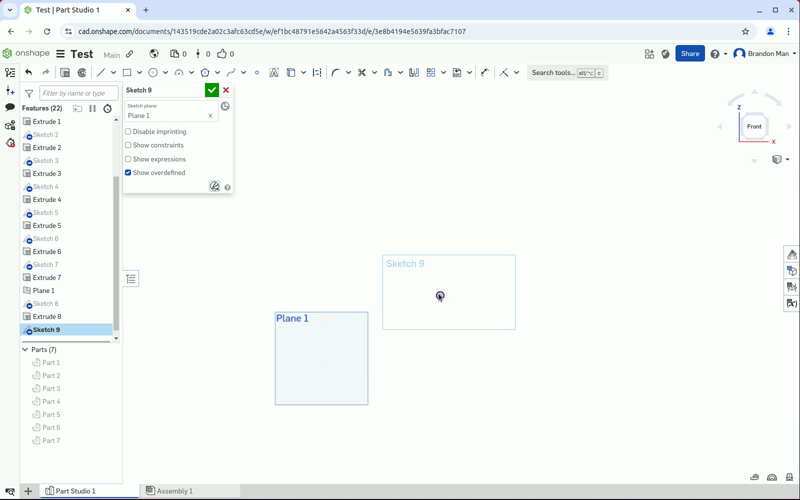
scroll(6)
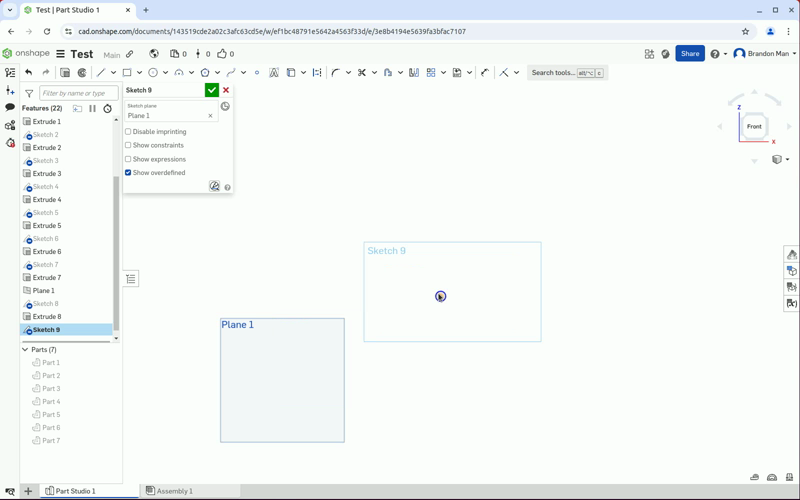
scroll(6)
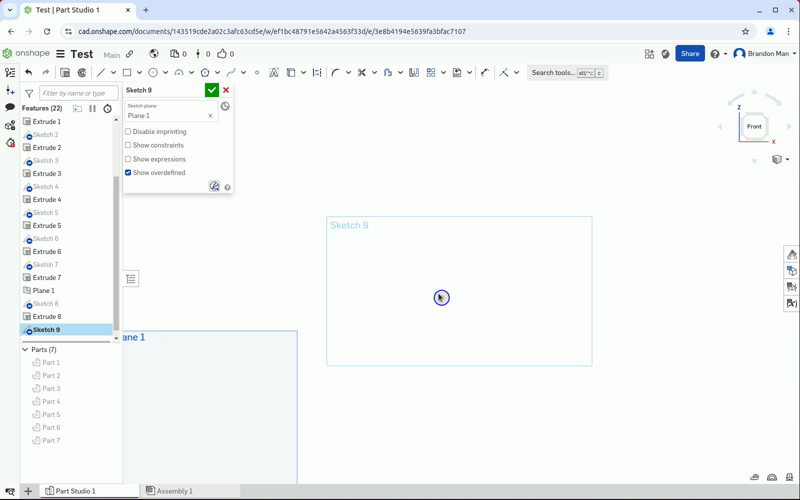
scroll(6)
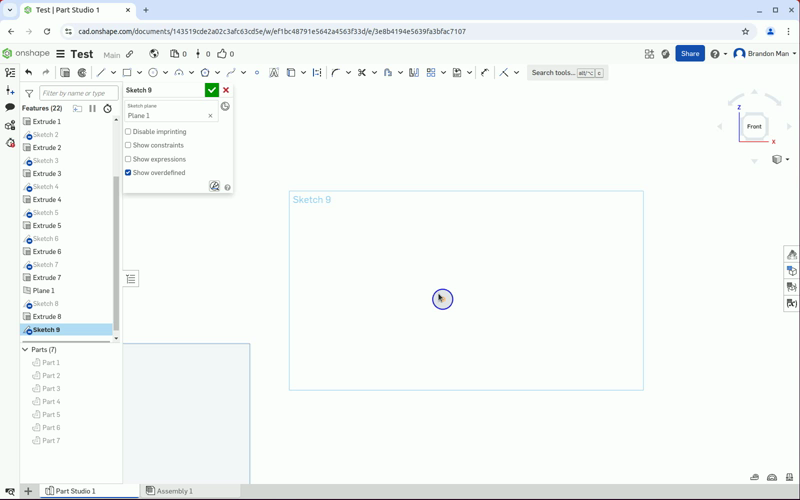
scroll(6)
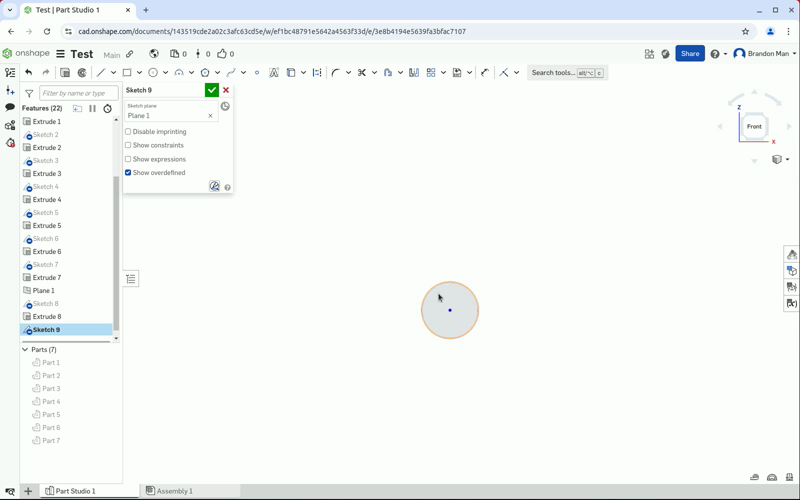
click(438, 293)
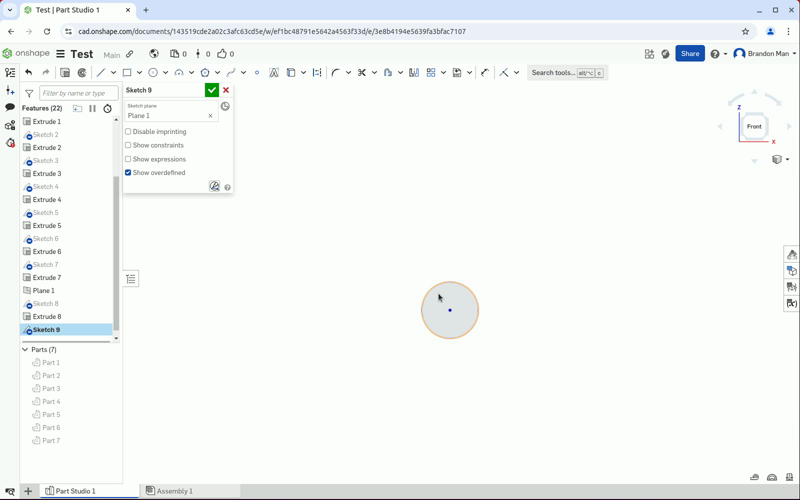
scroll(-6)
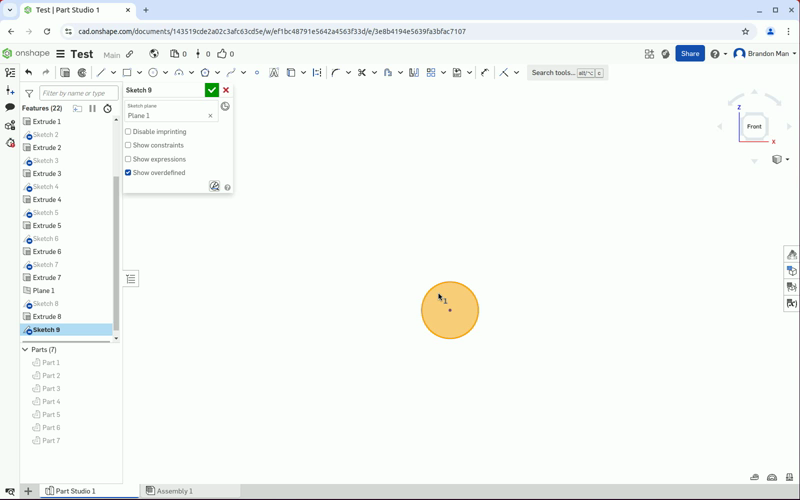
scroll(-6)
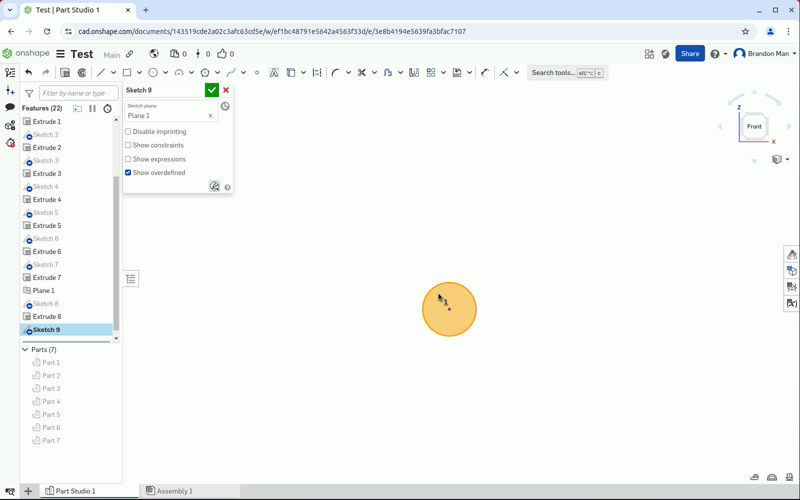
scroll(-6)
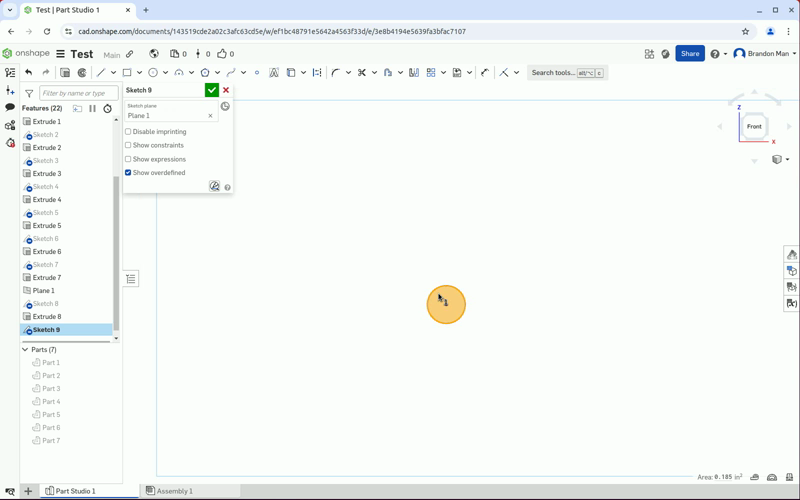
scroll(-6)
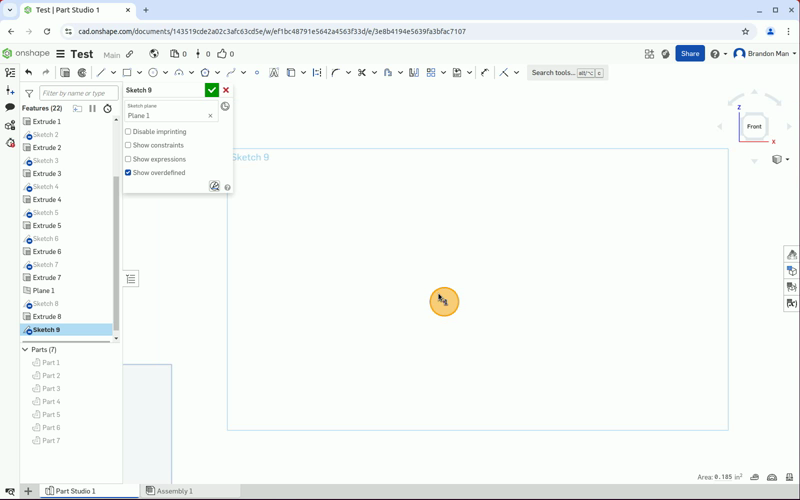
scroll(-6)
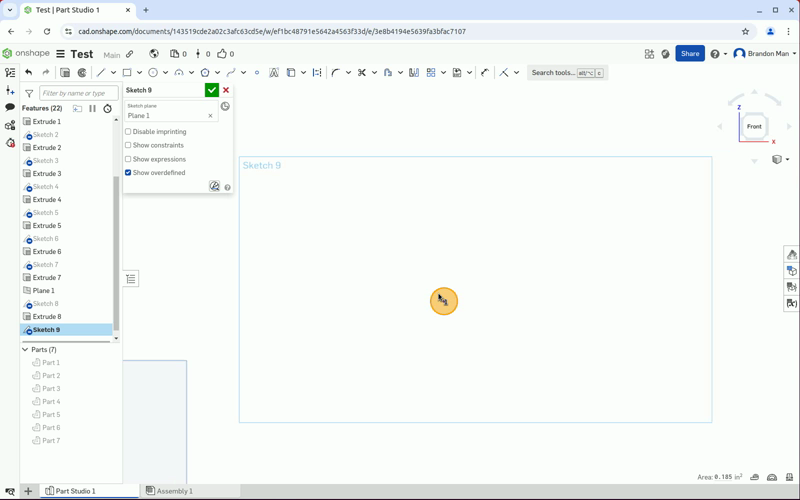
scroll(-6)
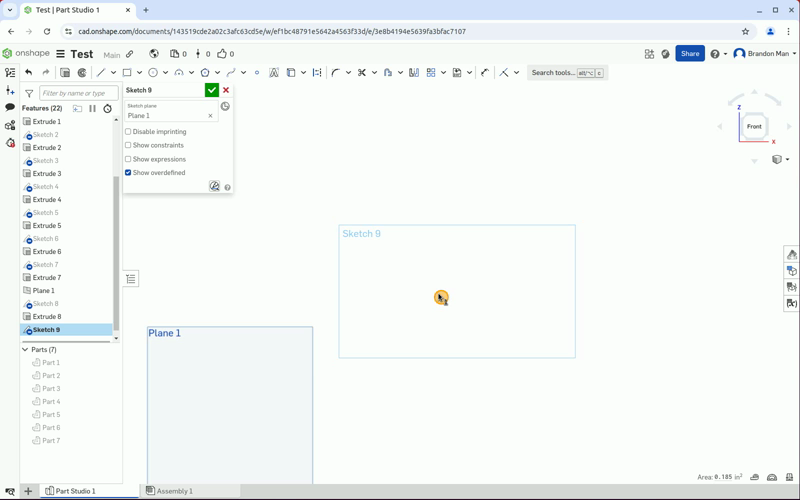
scroll(-6)
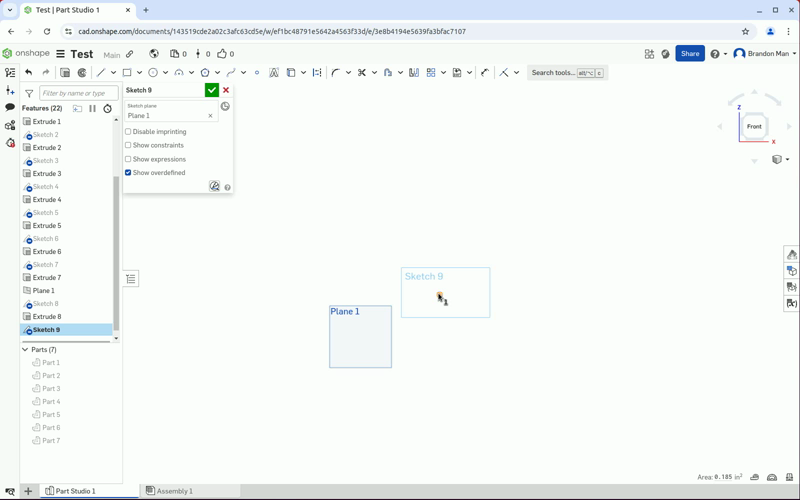
mouse_move(73, 352)
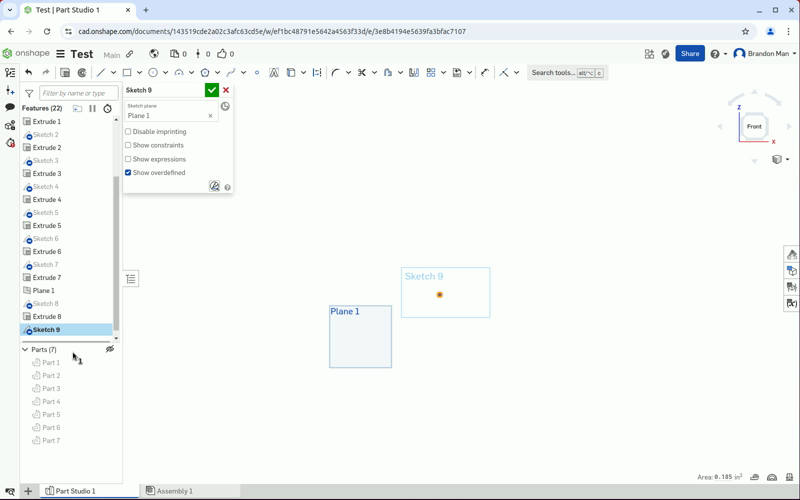
key(shift+y)
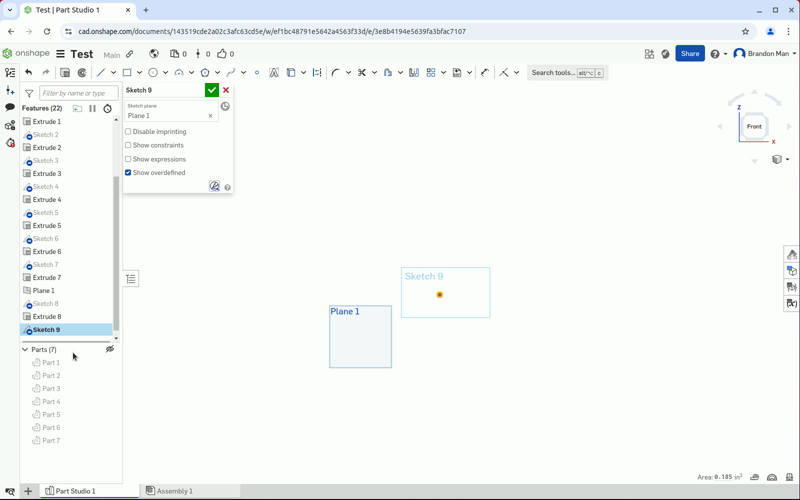
key(shift+e)
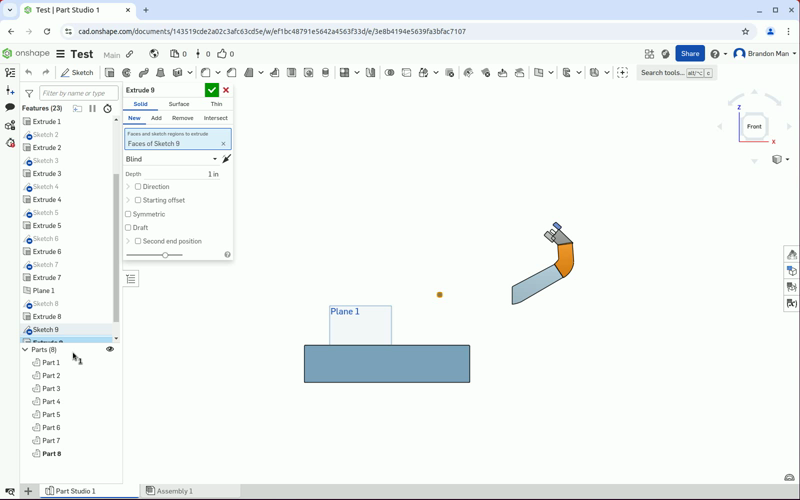
mouse_move(143, 106)
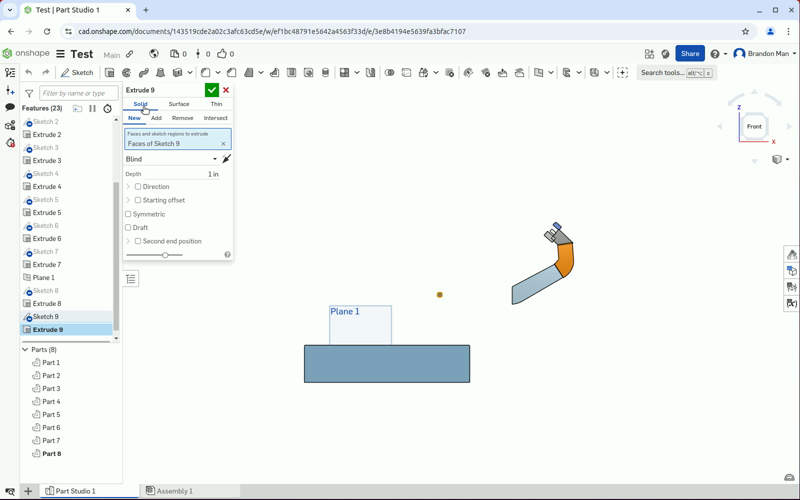
click(143, 106)
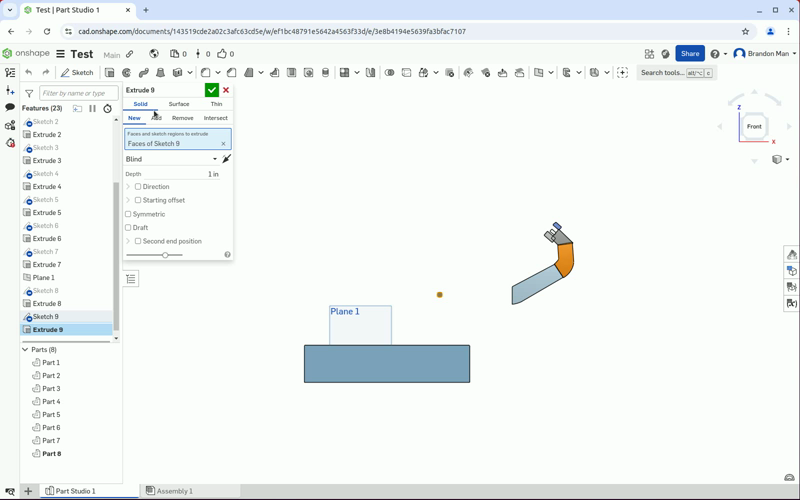
mouse_move(186, 120)
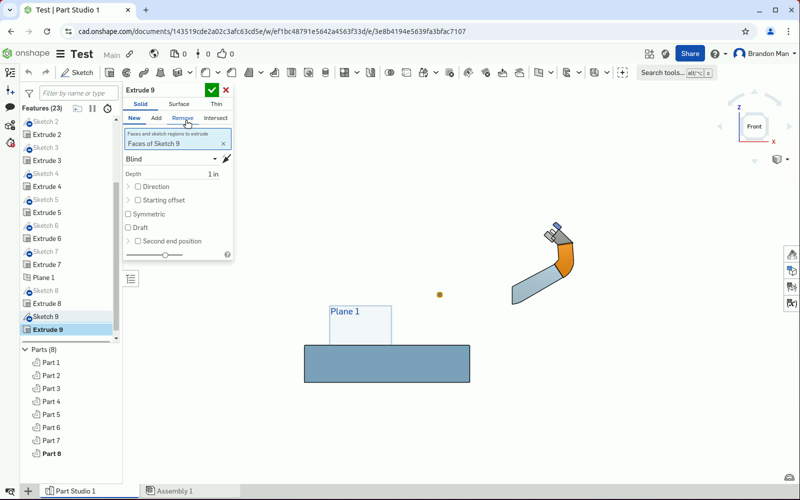
click(186, 120)
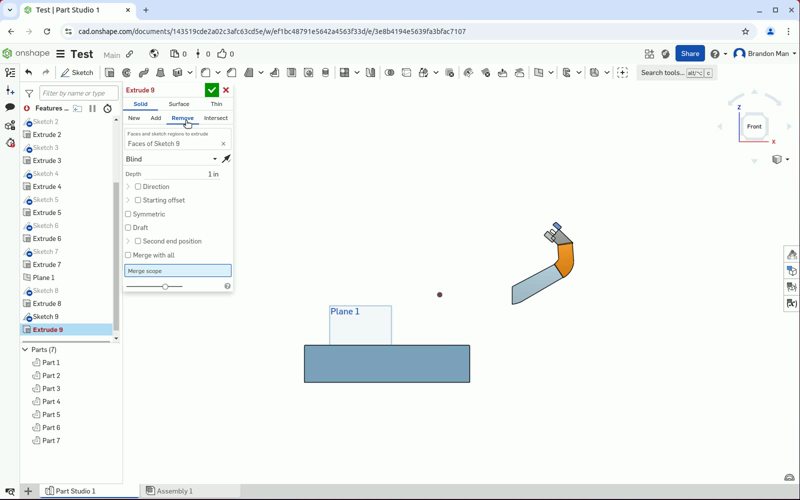
key(tab, 4)
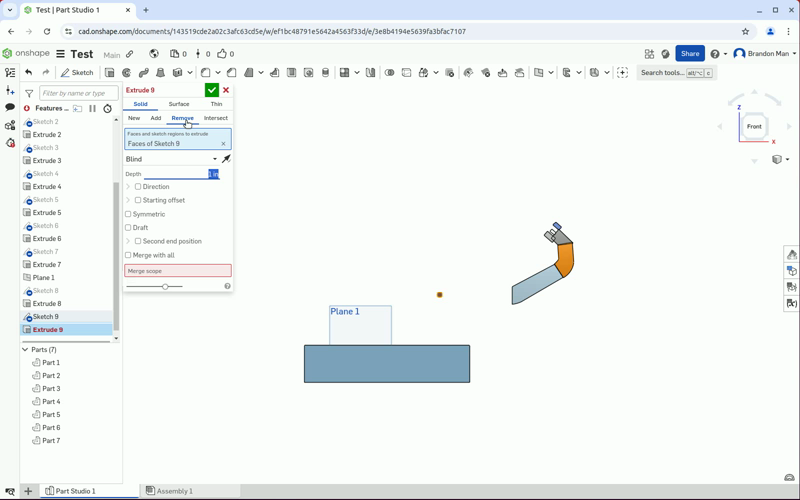
text(4.814)
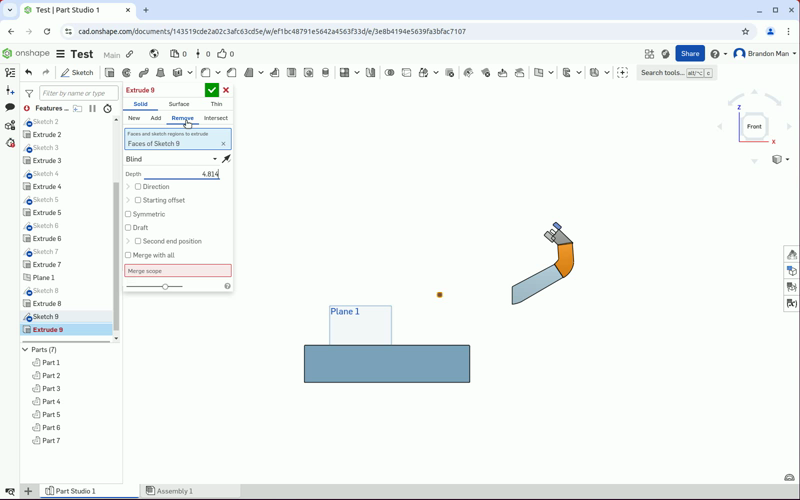
key(tab, 6)
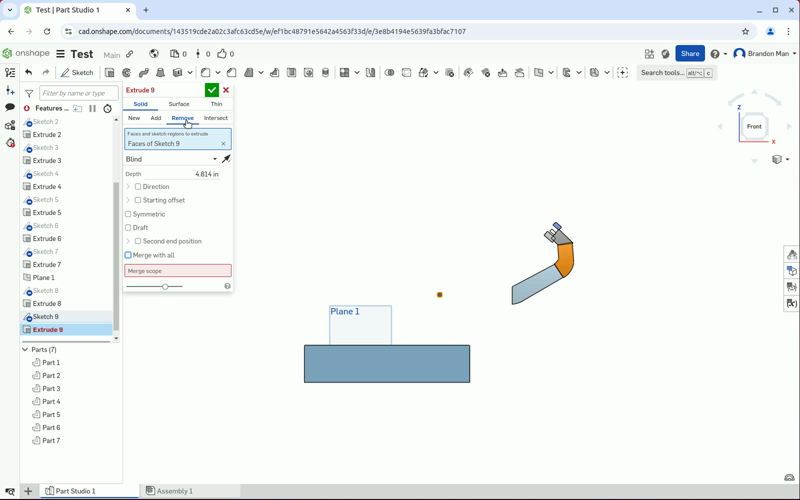
key(space)
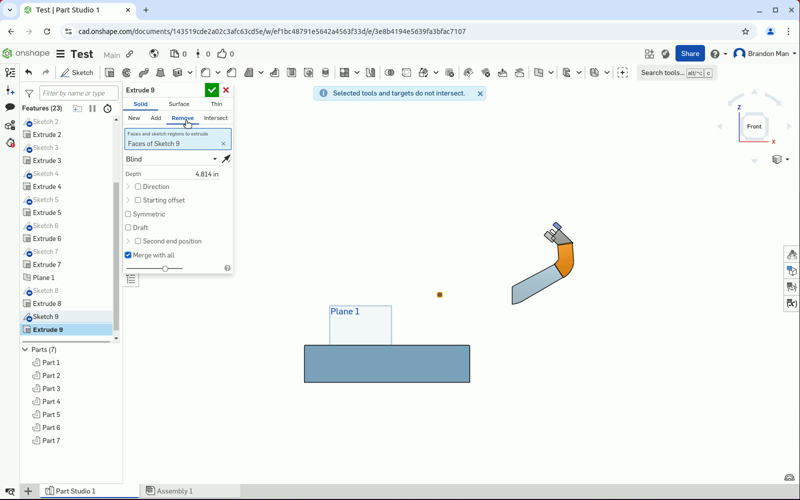
key(enter)
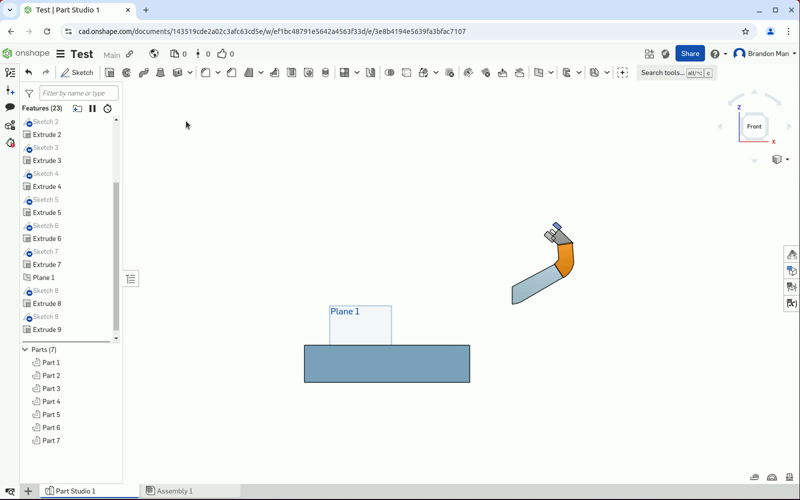
key(shift+h)
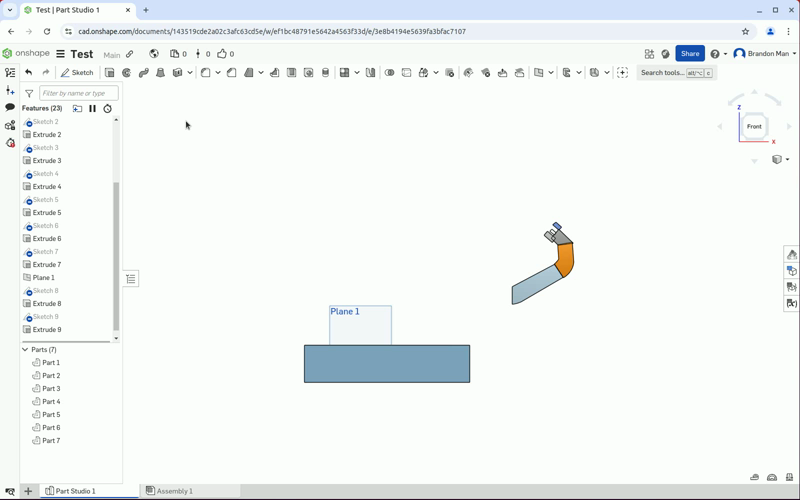
key(shift+h)
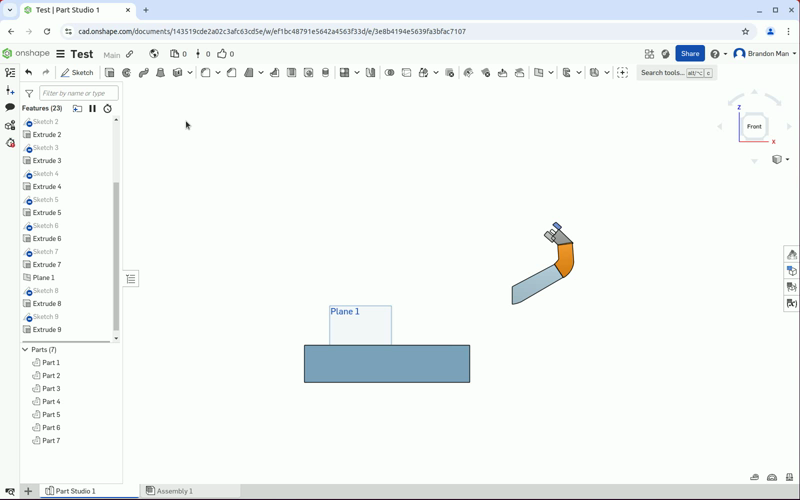
key(shift+7)
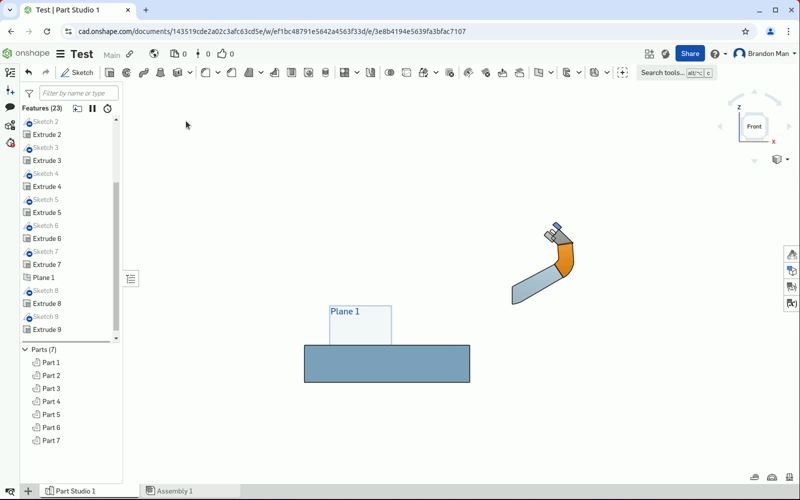
key(left, 2)
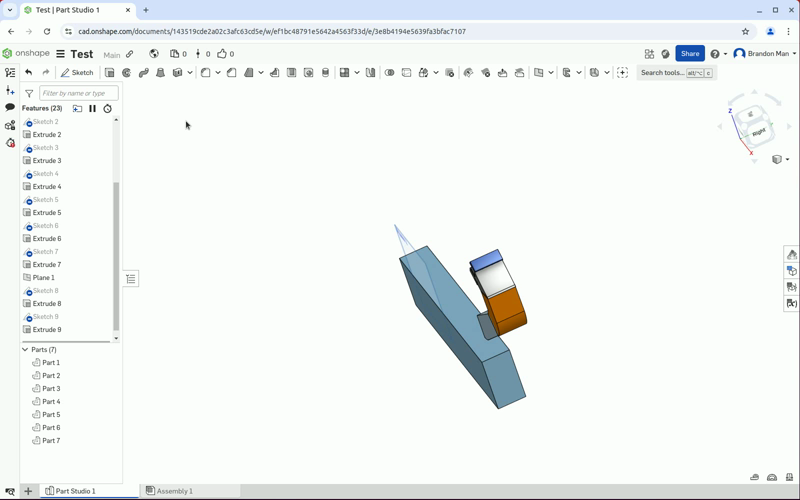
key(down, 2)
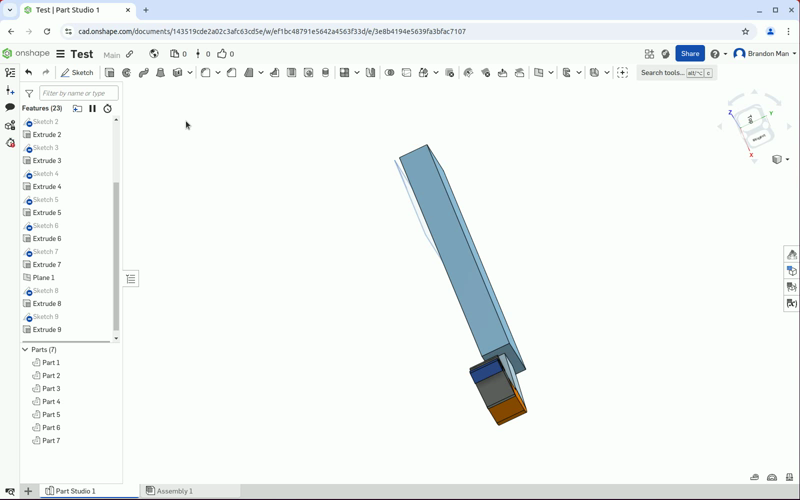
key(up, 2)
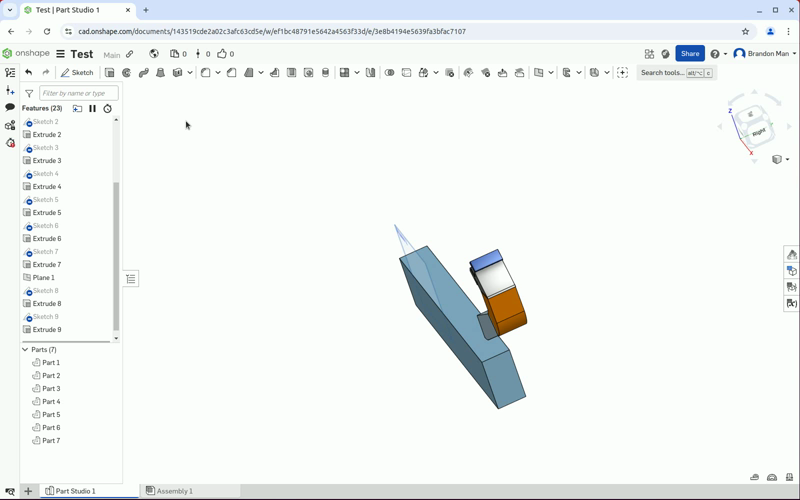
key(right, 2)
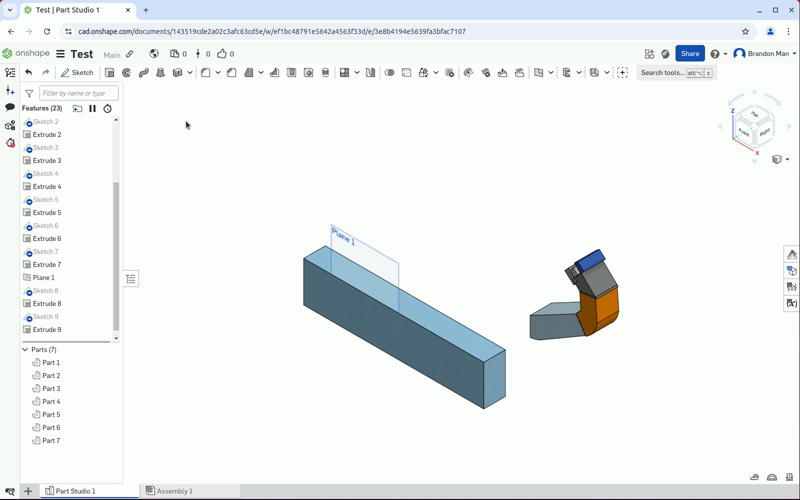
mouse_move(69, 98)
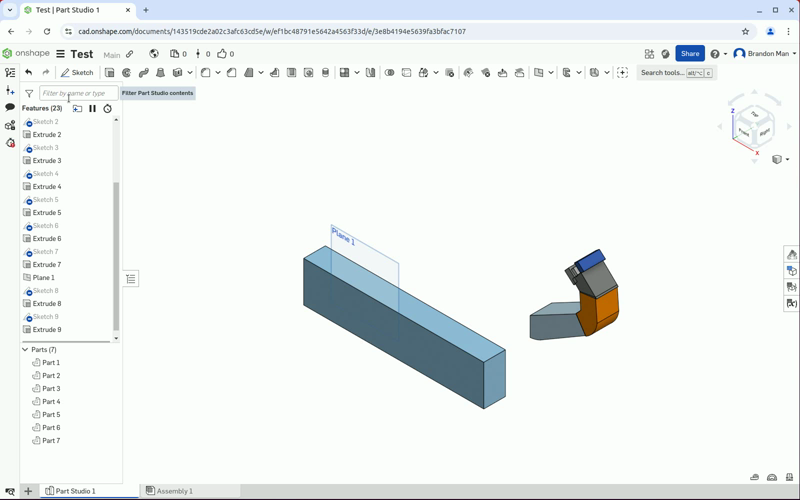
click(69, 98)